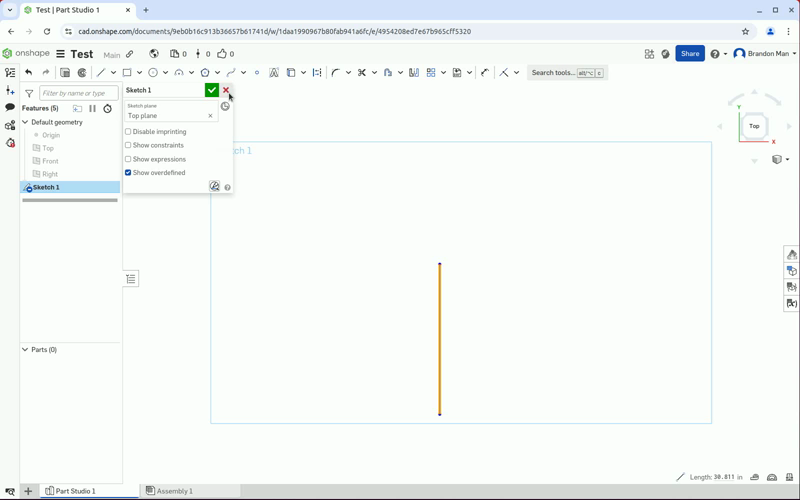
key(shift+h)
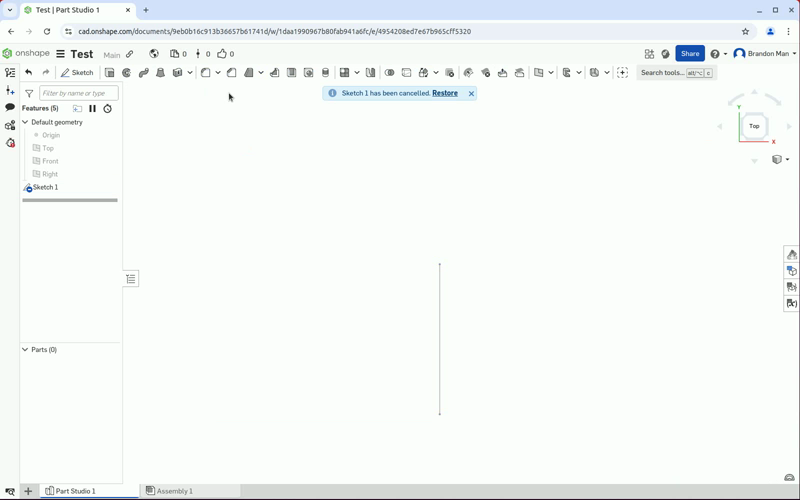
key(shift+s)
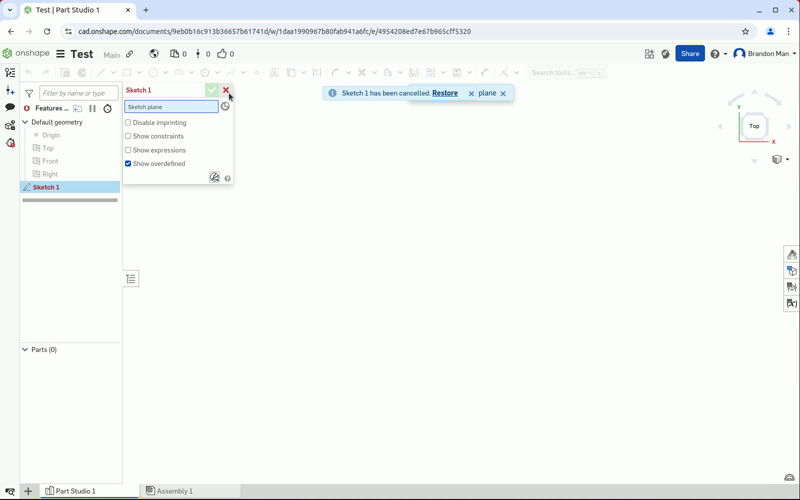
mouse_move(73, 150)
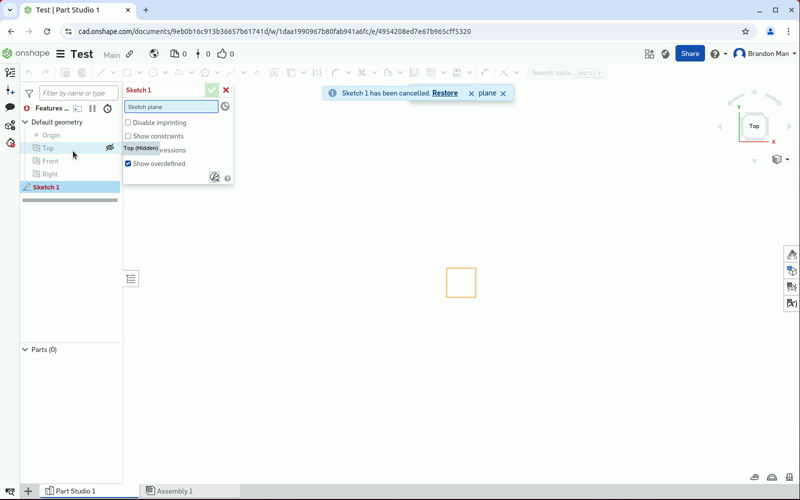
click(73, 150)
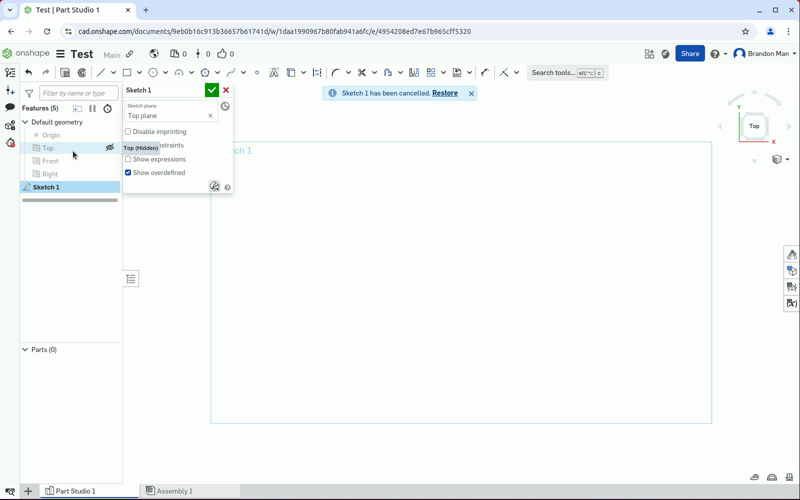
mouse_move(73, 352)
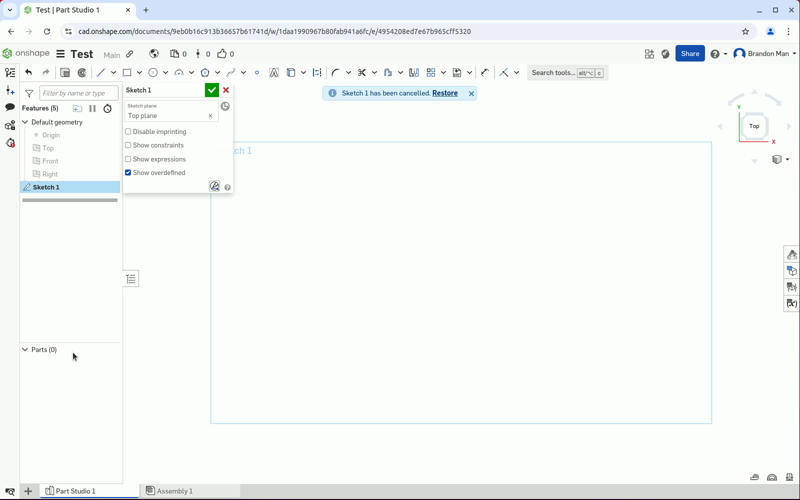
key(y)
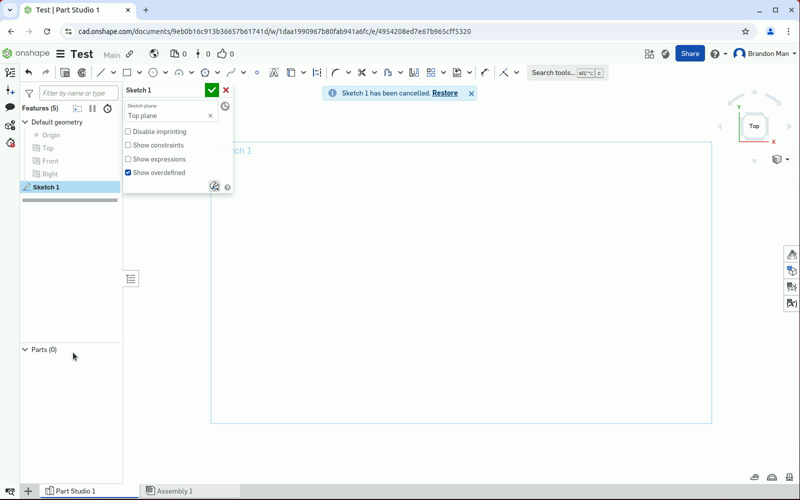
key(l)
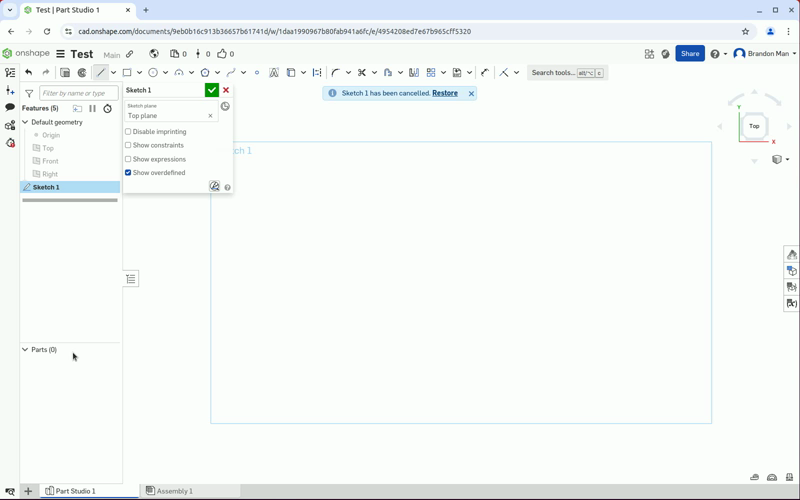
key_down(shift)
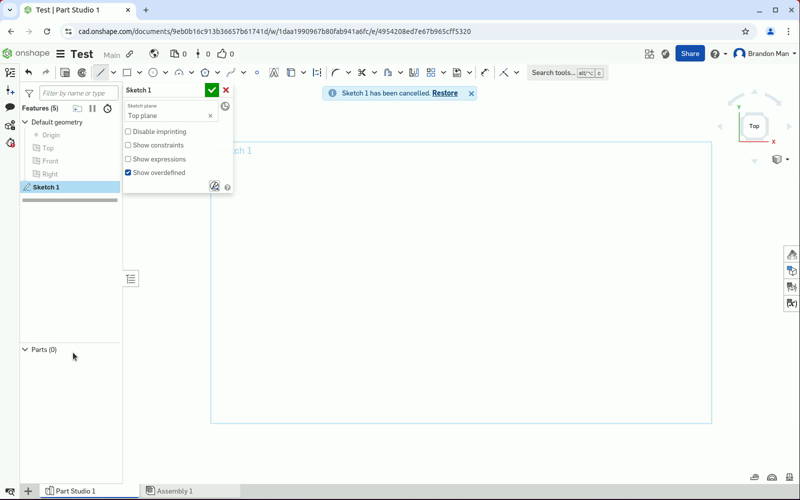
mouse_move(458, 282)
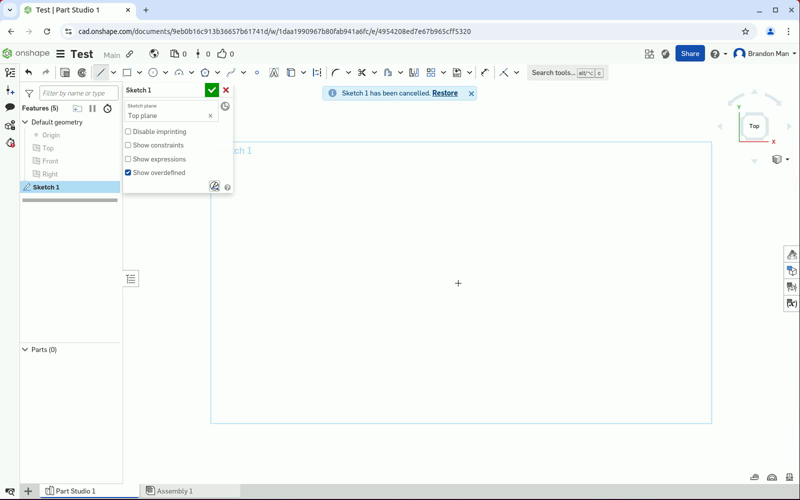
click(458, 282)
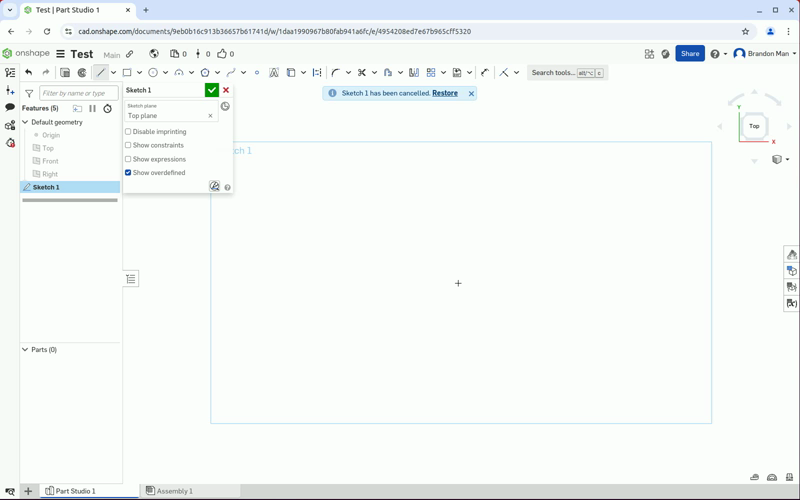
key_up(shift)
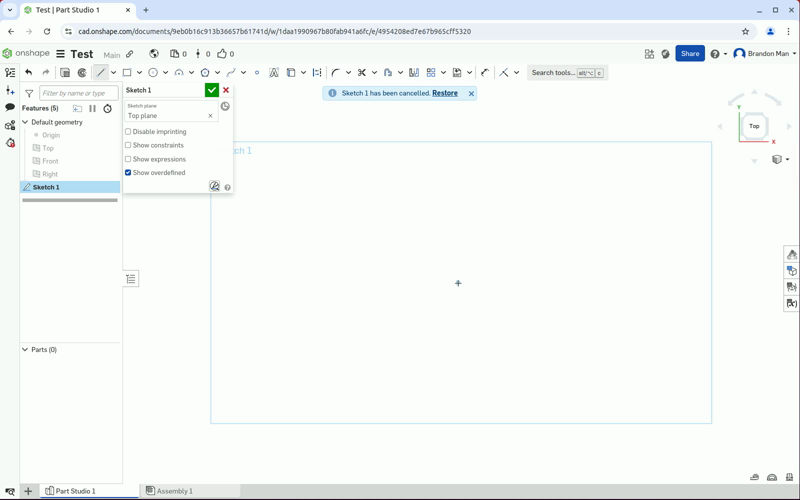
key_down(shift)
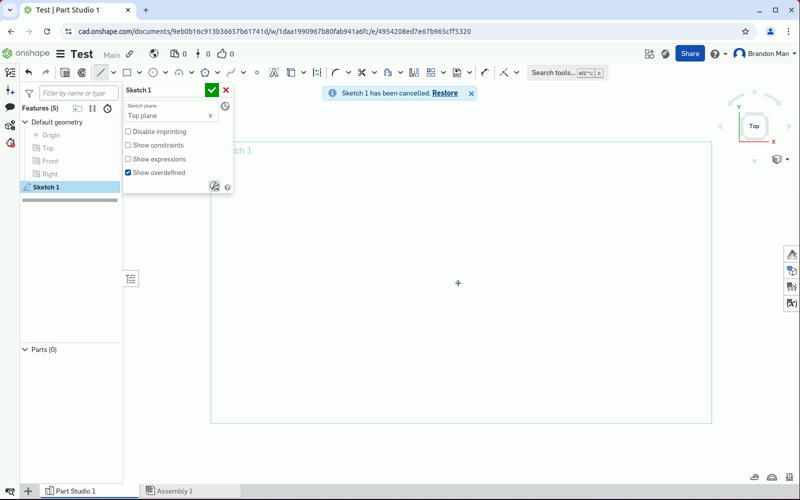
mouse_move(488, 282)
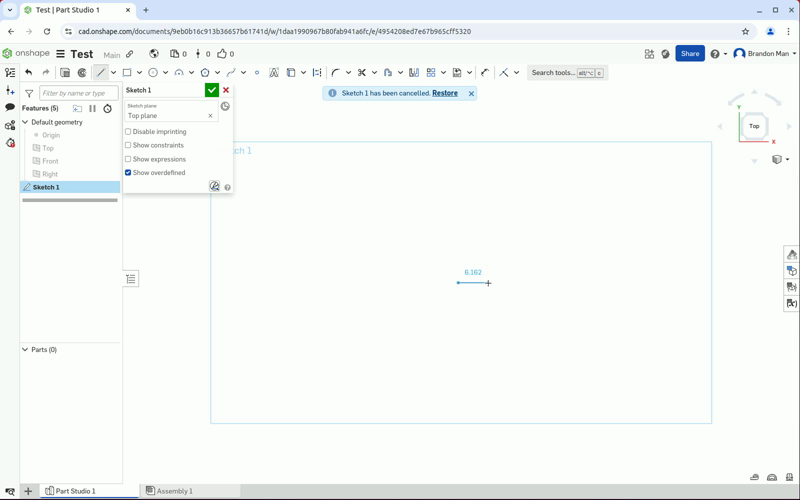
mouse_move(464, 282)
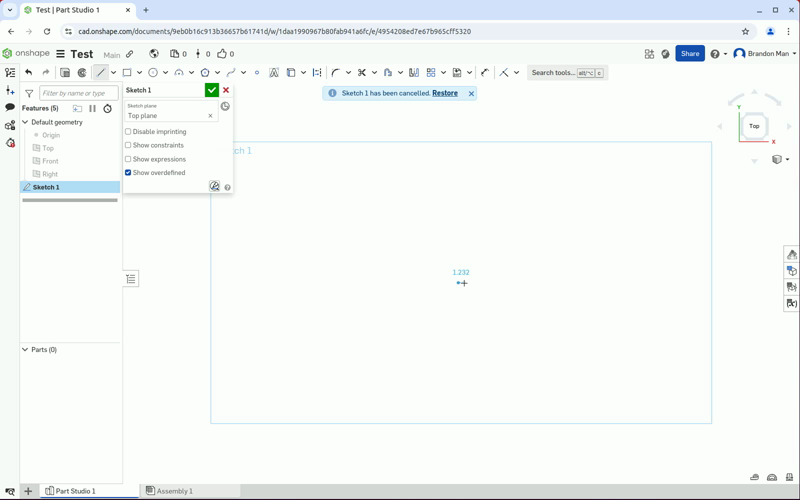
scroll(6)
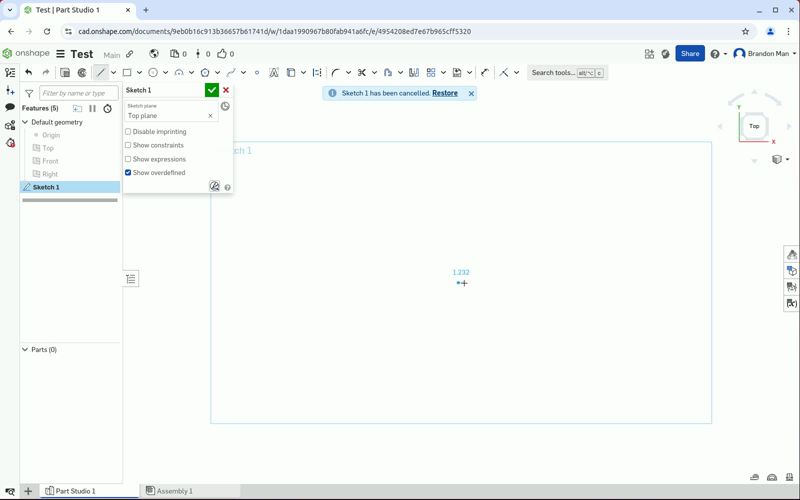
scroll(6)
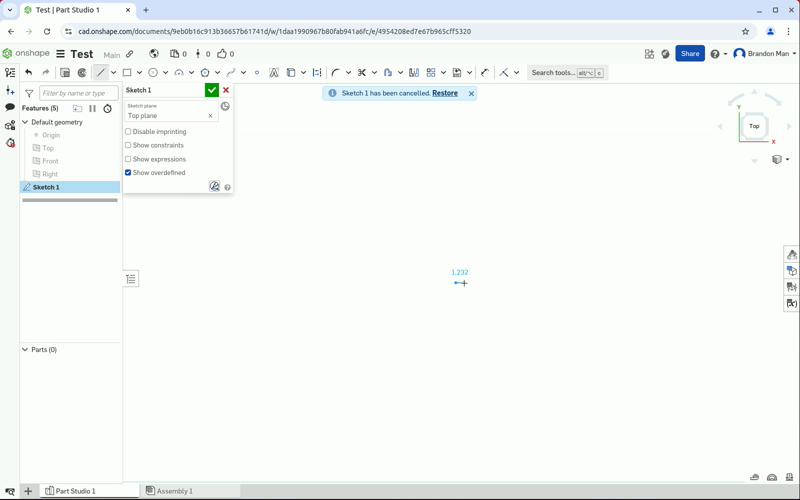
scroll(6)
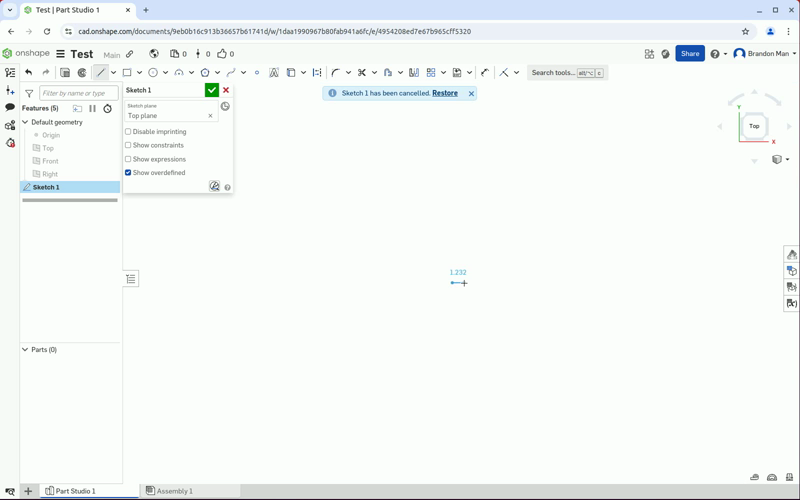
scroll(6)
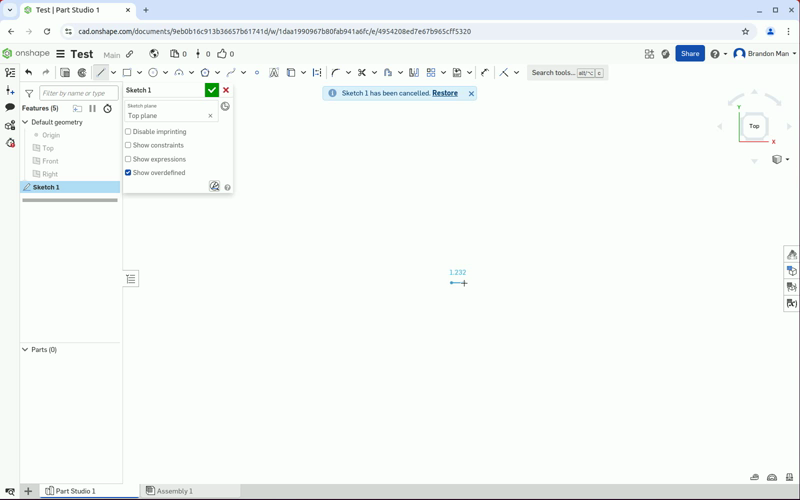
scroll(6)
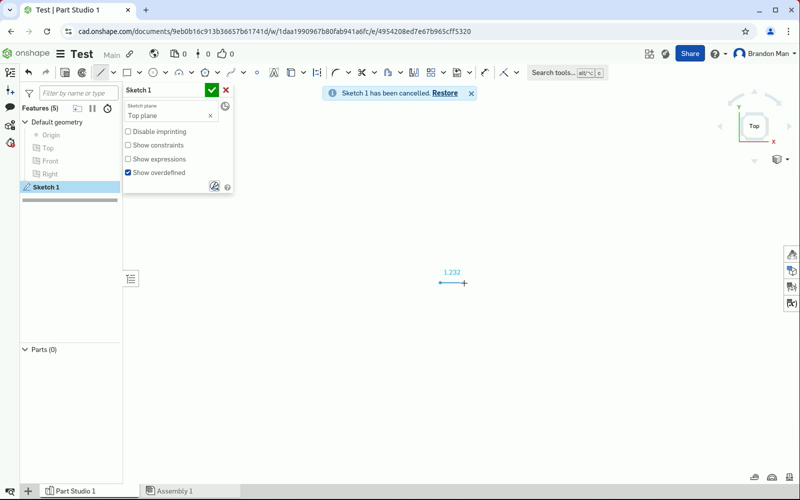
scroll(6)
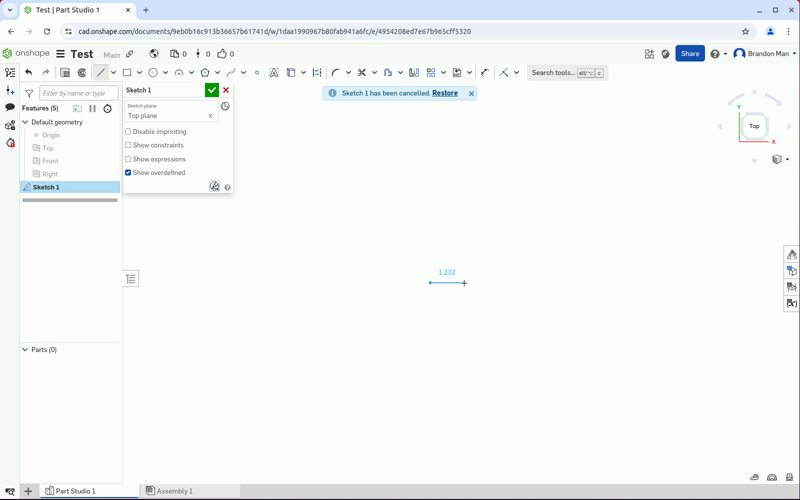
scroll(6)
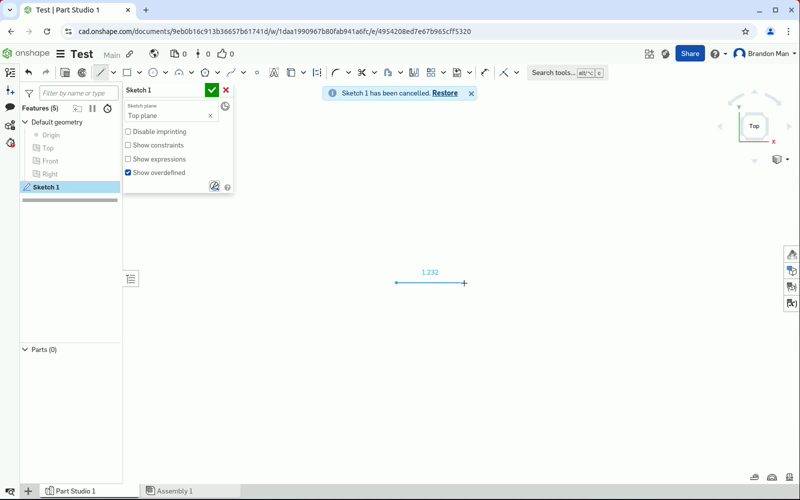
click(464, 282)
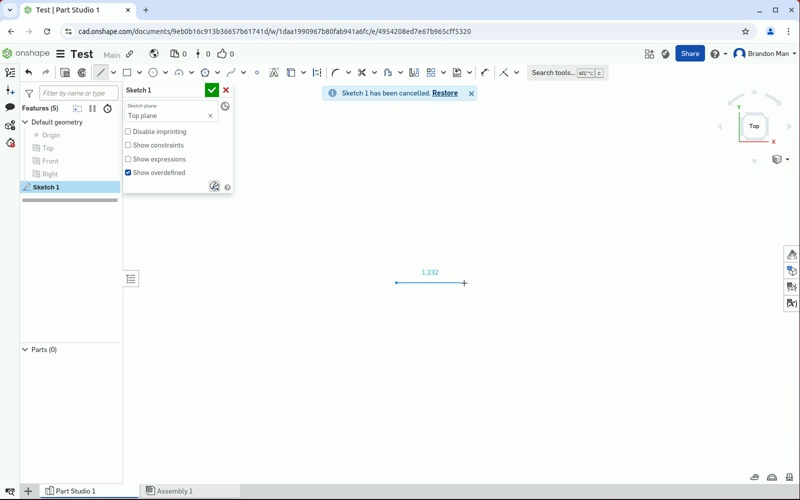
scroll(-6)
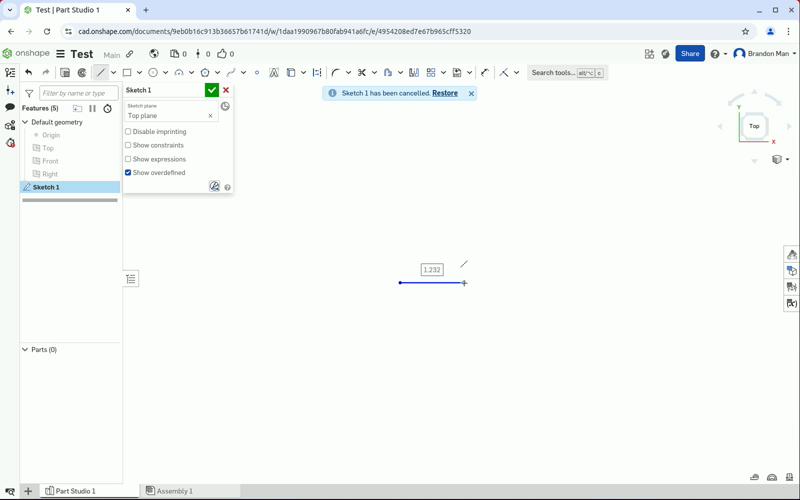
scroll(-6)
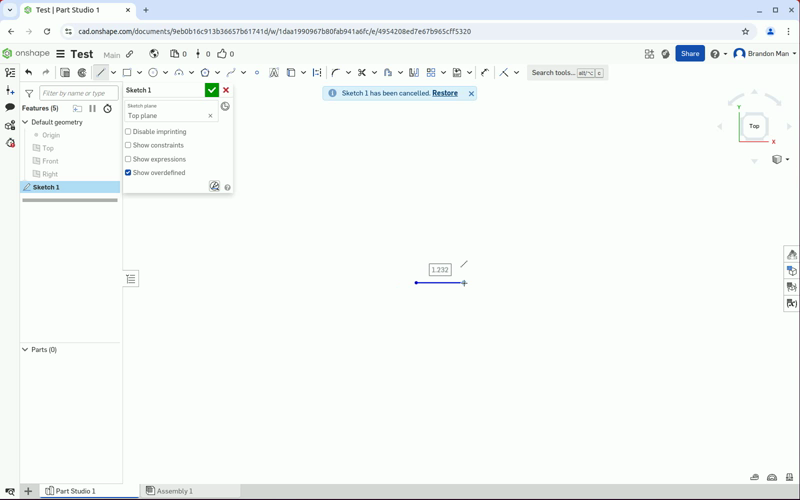
scroll(-6)
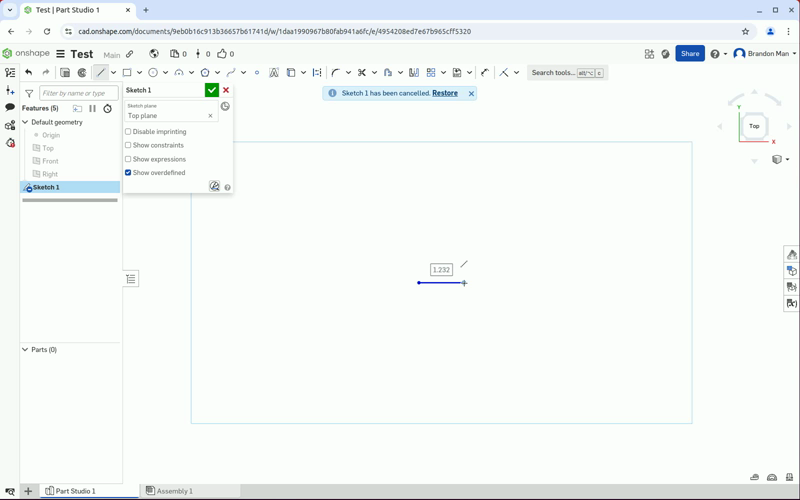
scroll(-6)
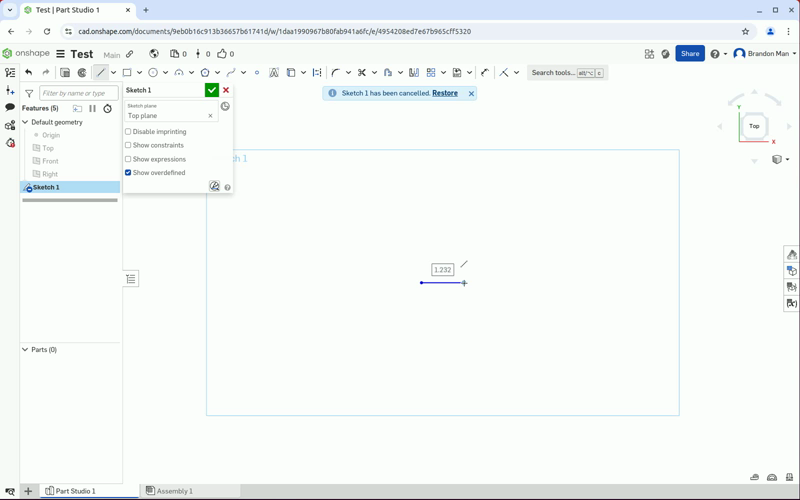
scroll(-6)
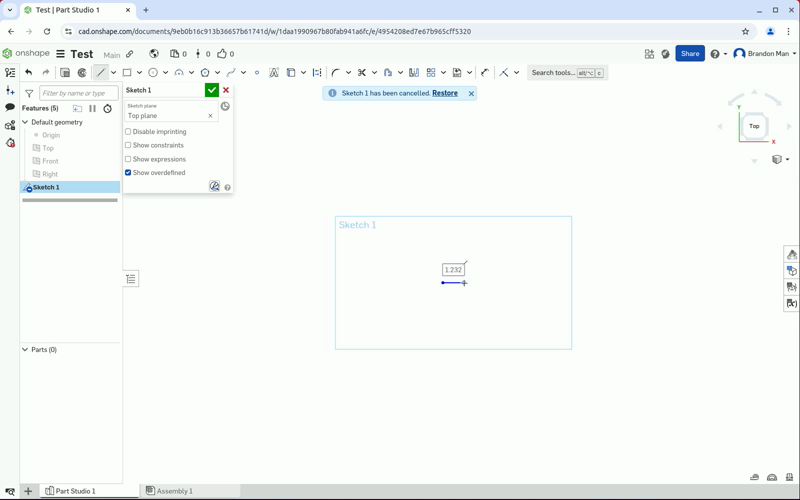
scroll(-6)
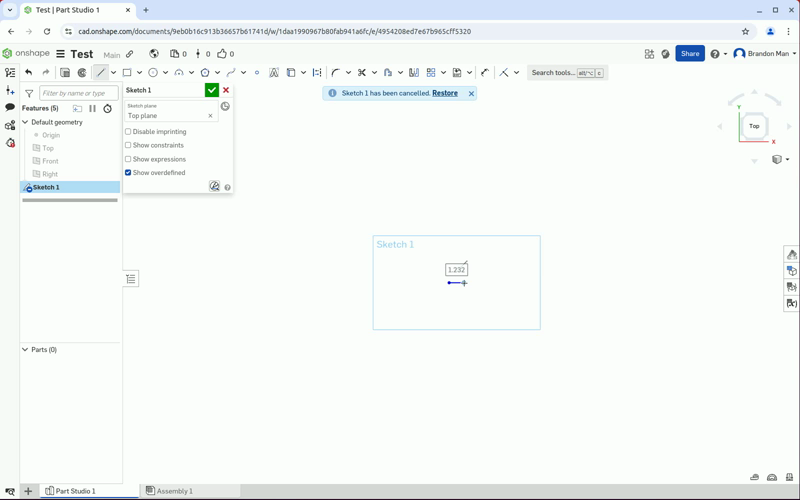
scroll(-6)
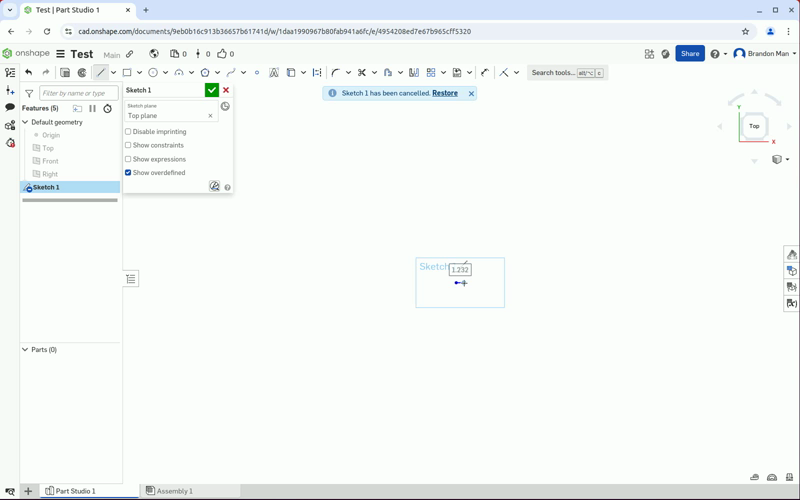
key_up(shift)
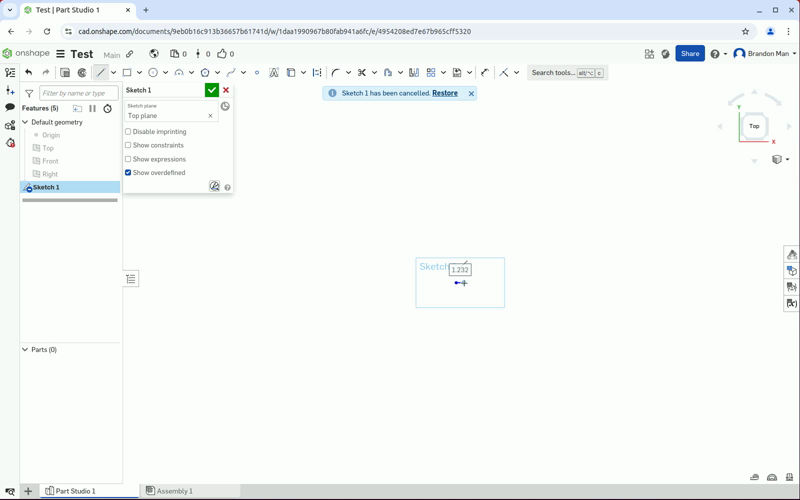
key_down(shift)
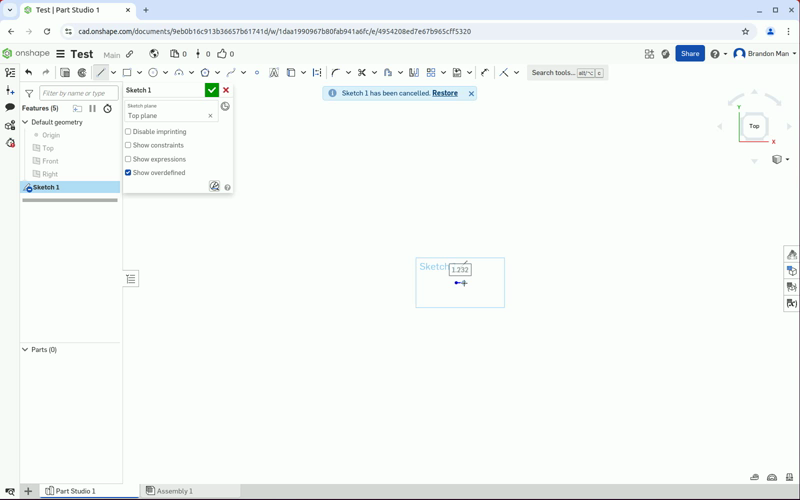
mouse_move(494, 282)
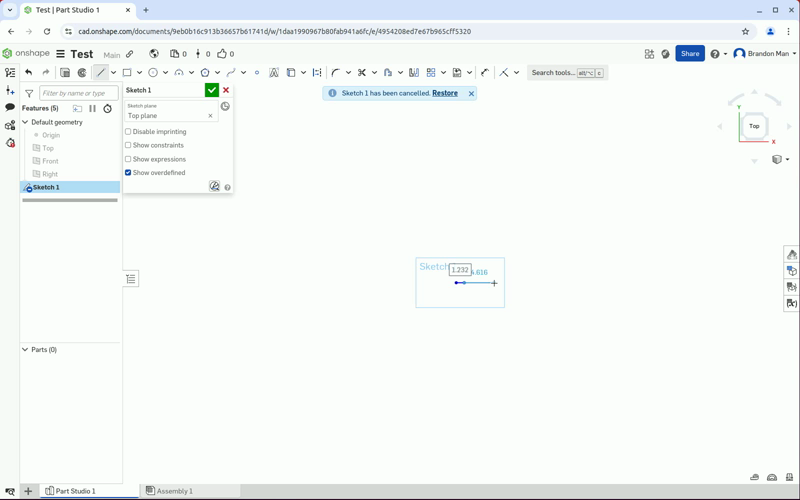
mouse_move(464, 277)
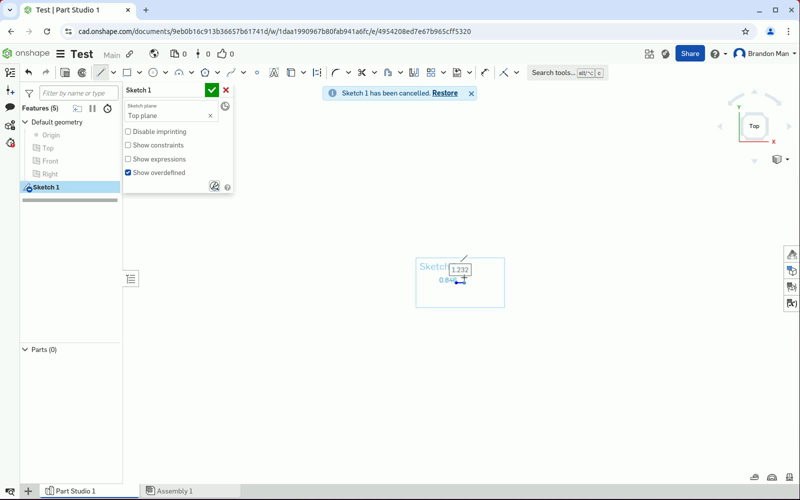
scroll(6)
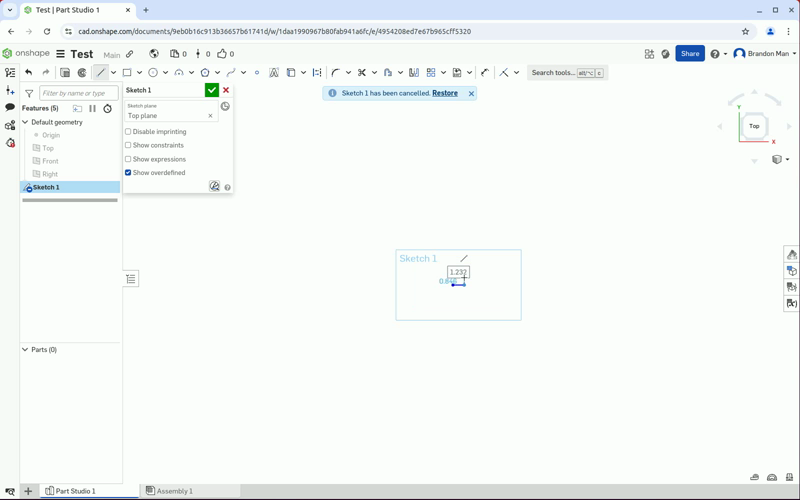
scroll(6)
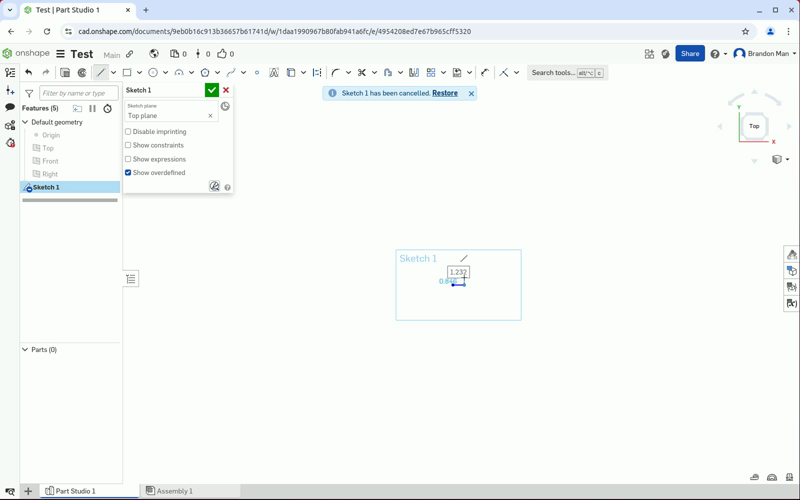
scroll(6)
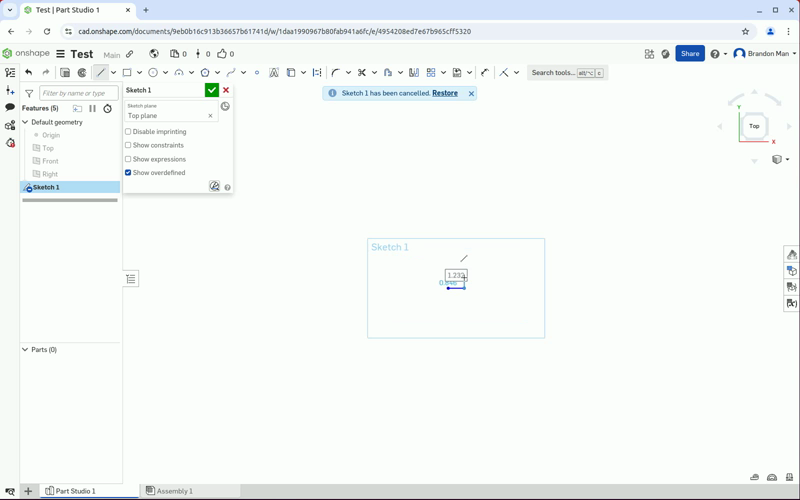
scroll(6)
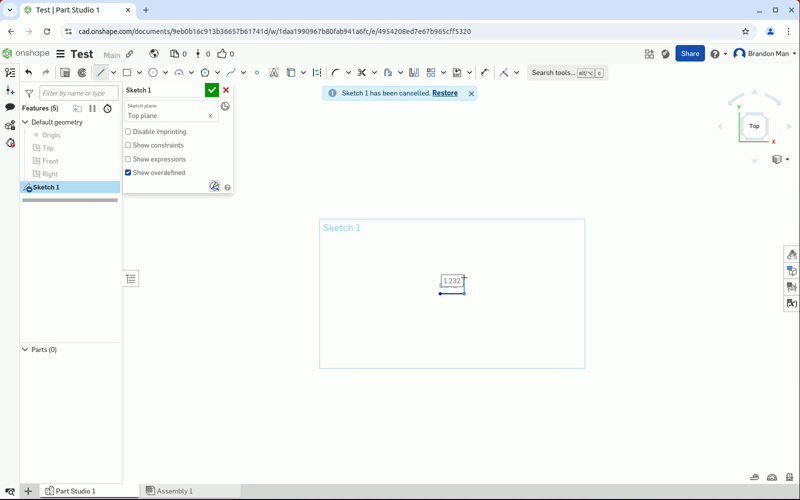
scroll(6)
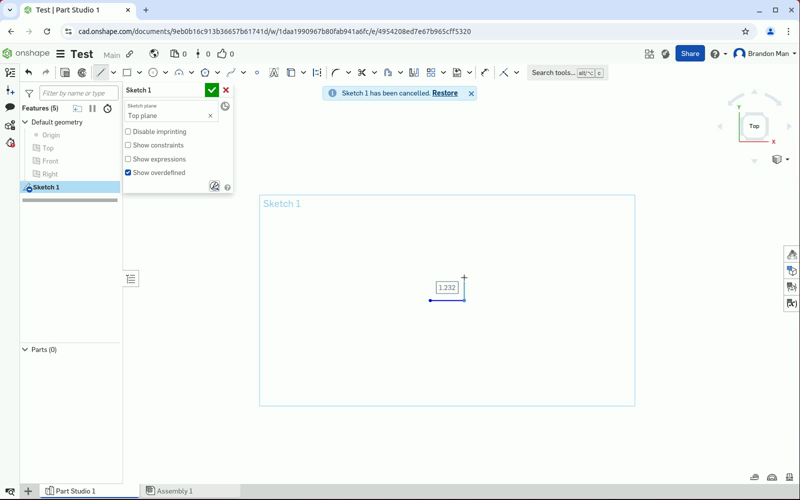
scroll(6)
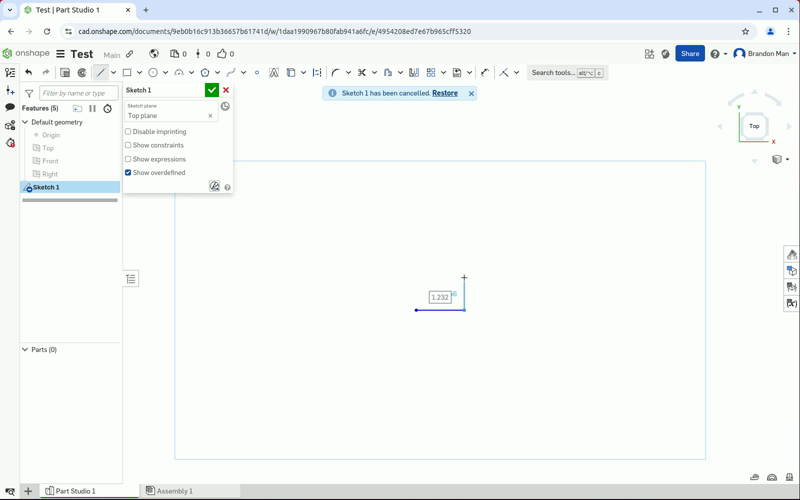
scroll(6)
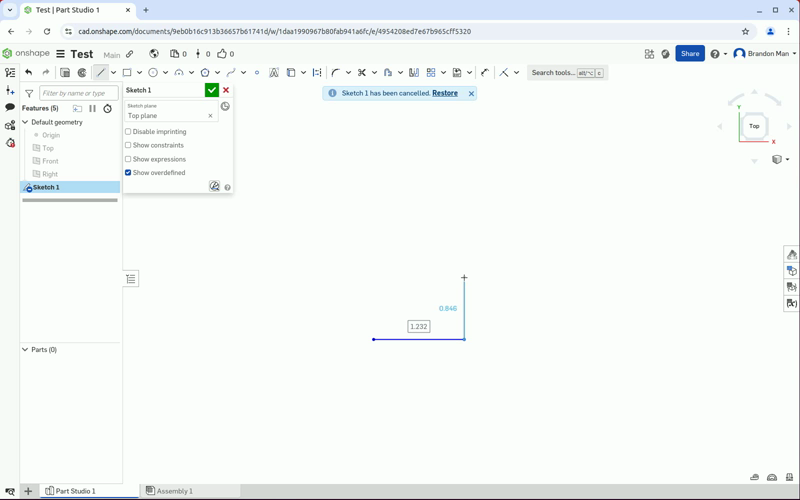
click(464, 277)
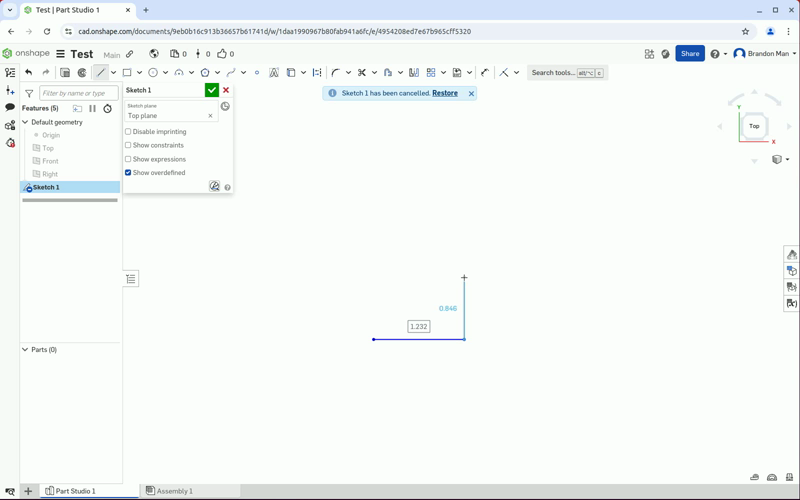
scroll(-6)
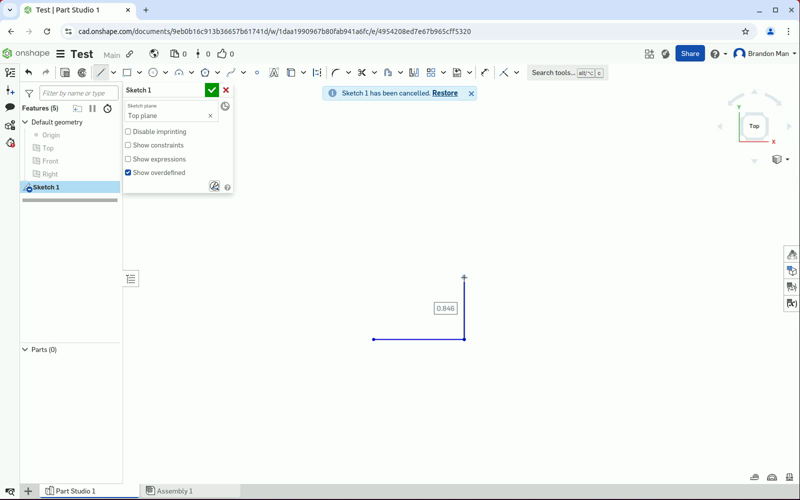
scroll(-6)
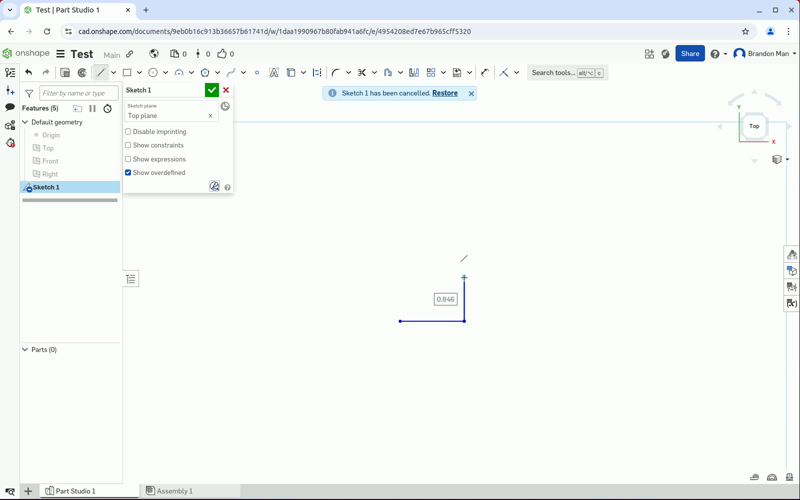
scroll(-6)
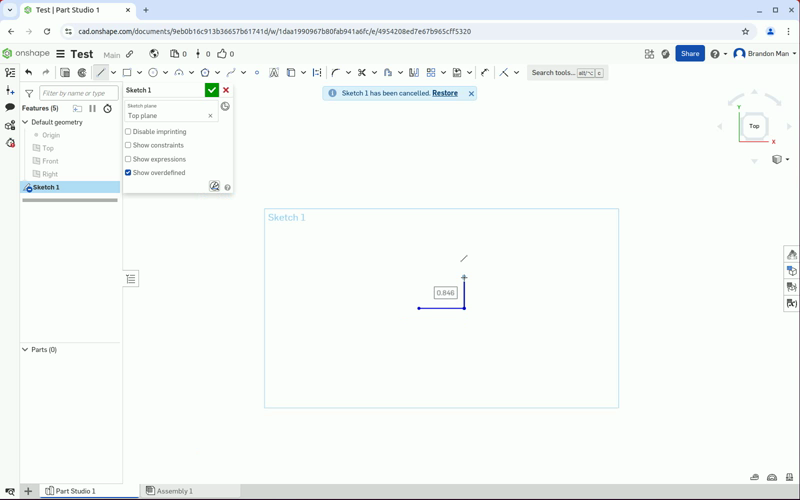
scroll(-6)
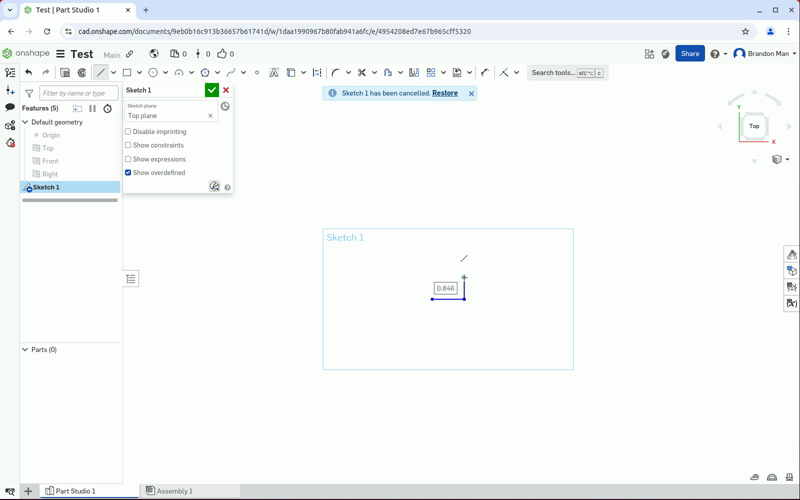
scroll(-6)
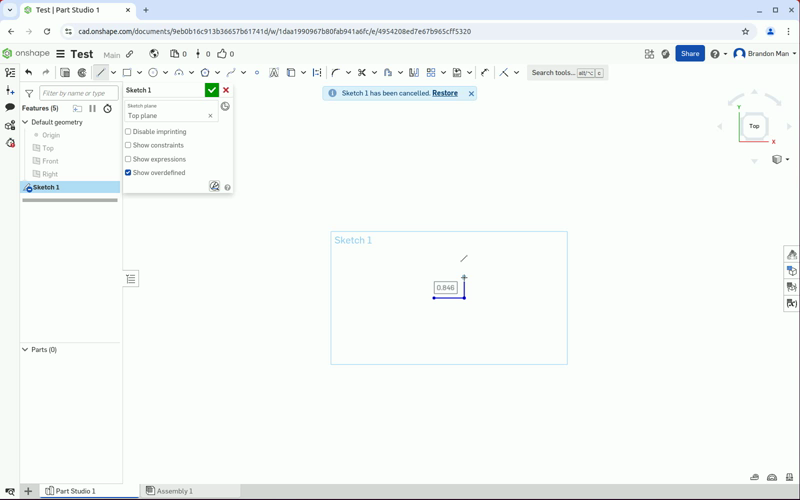
scroll(-6)
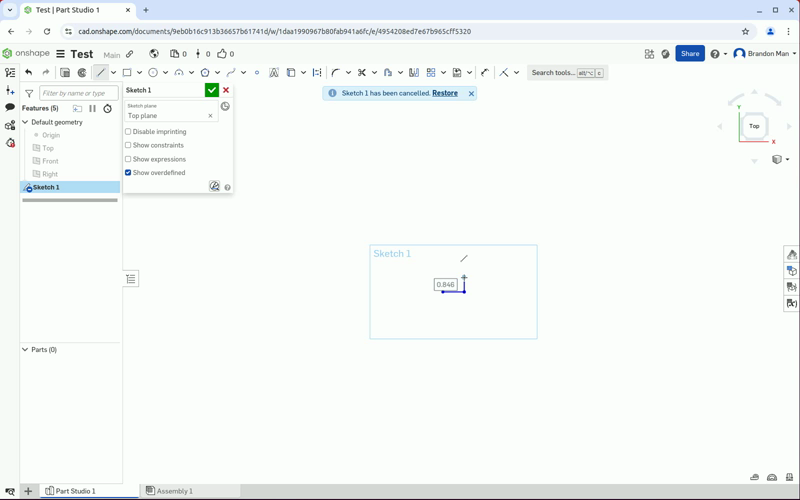
scroll(-6)
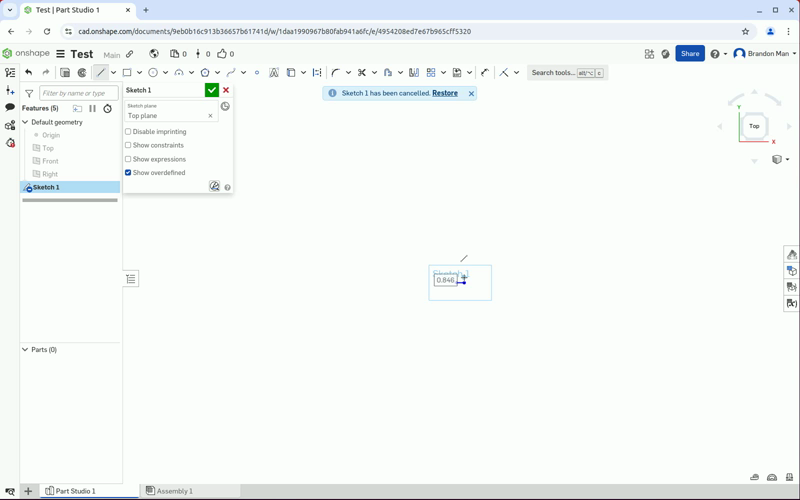
key_up(shift)
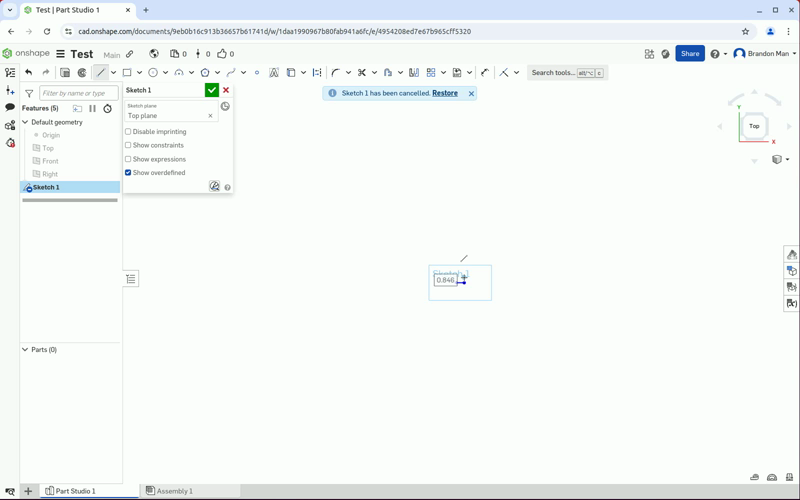
key_down(shift)
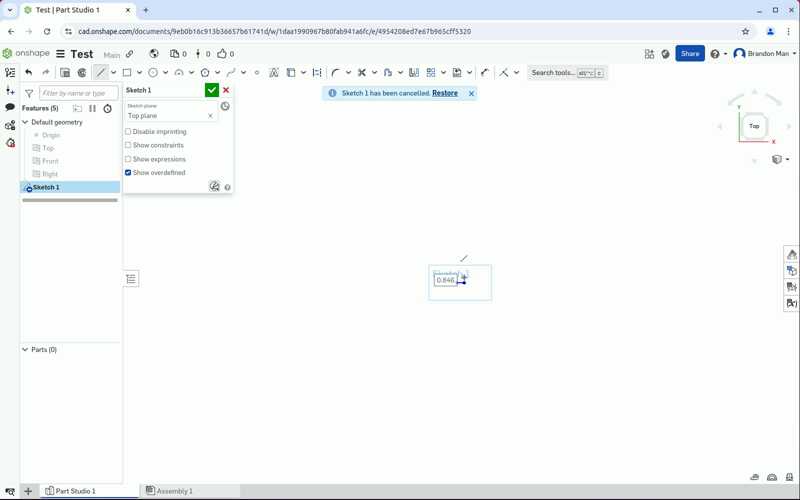
mouse_move(494, 277)
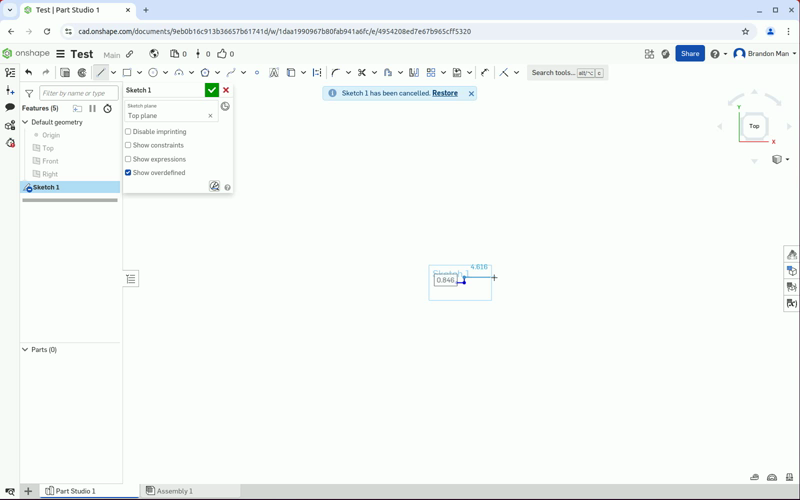
mouse_move(458, 277)
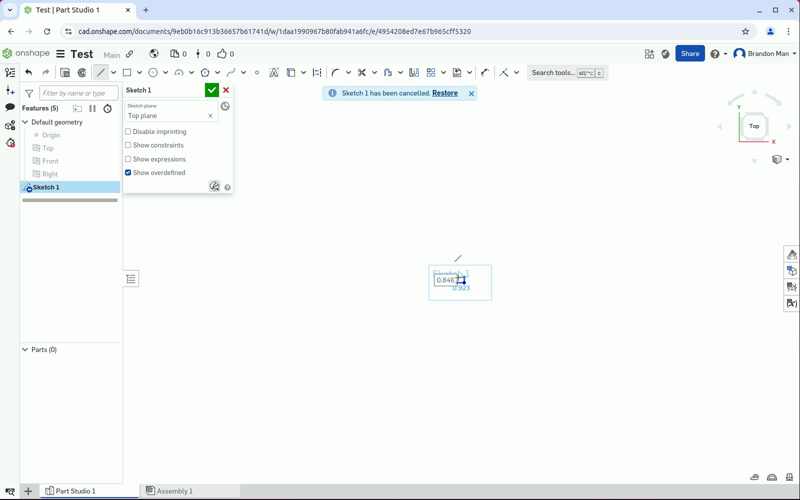
scroll(6)
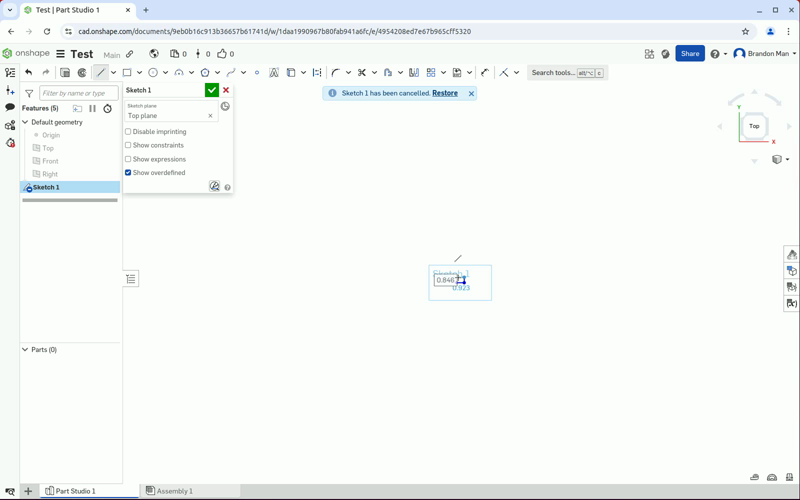
scroll(6)
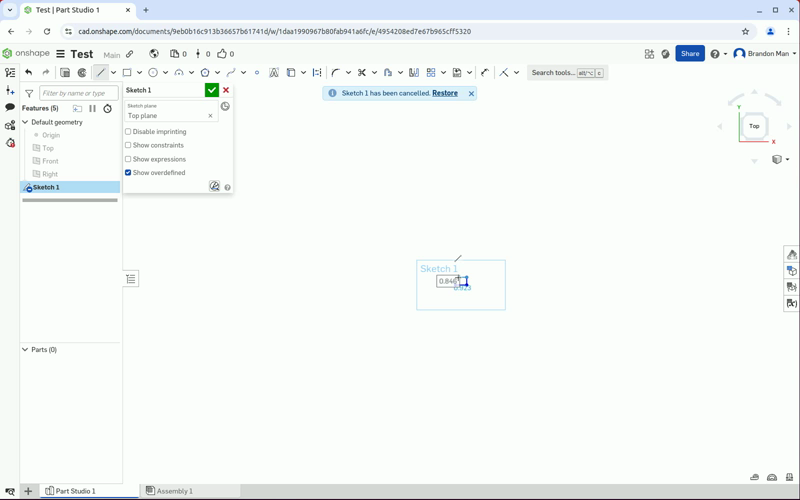
scroll(6)
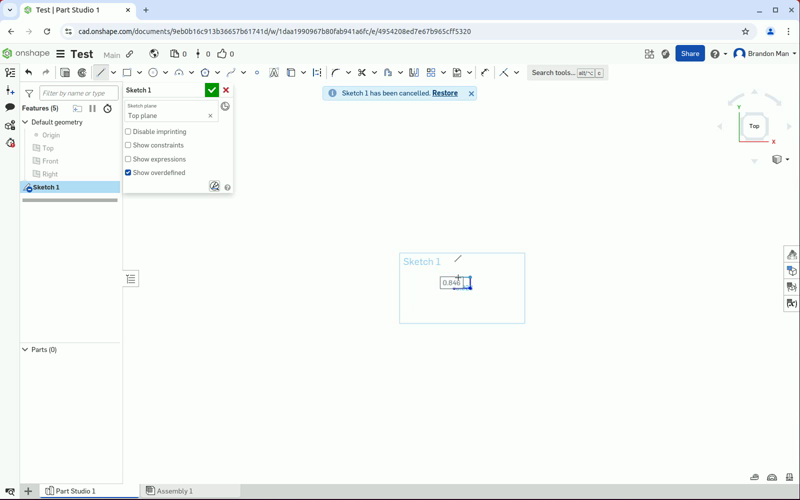
scroll(6)
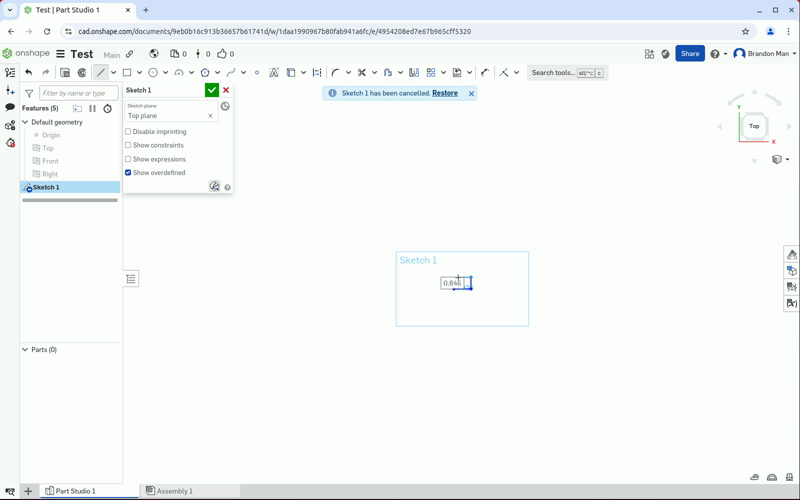
scroll(6)
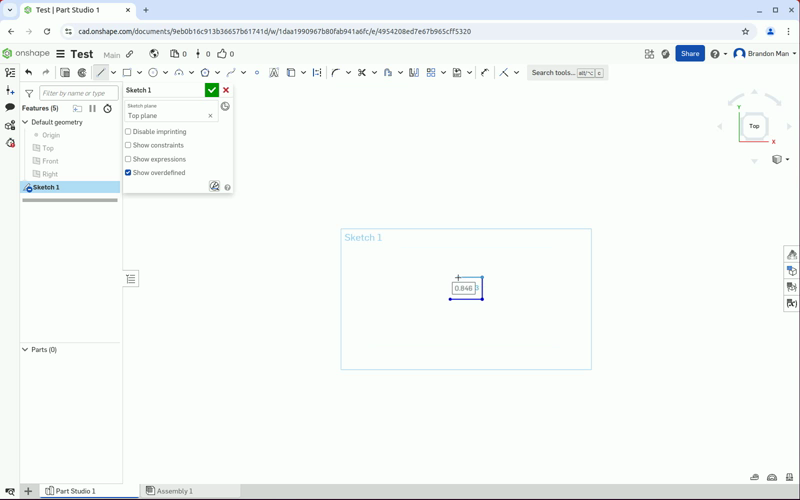
scroll(6)
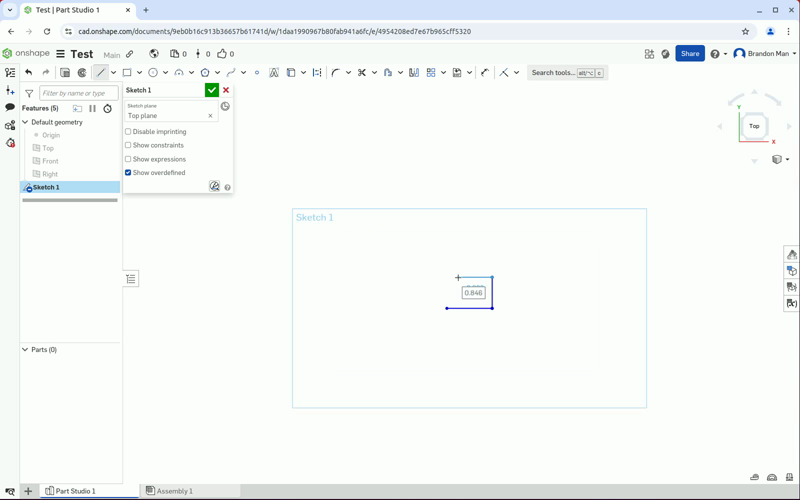
scroll(6)
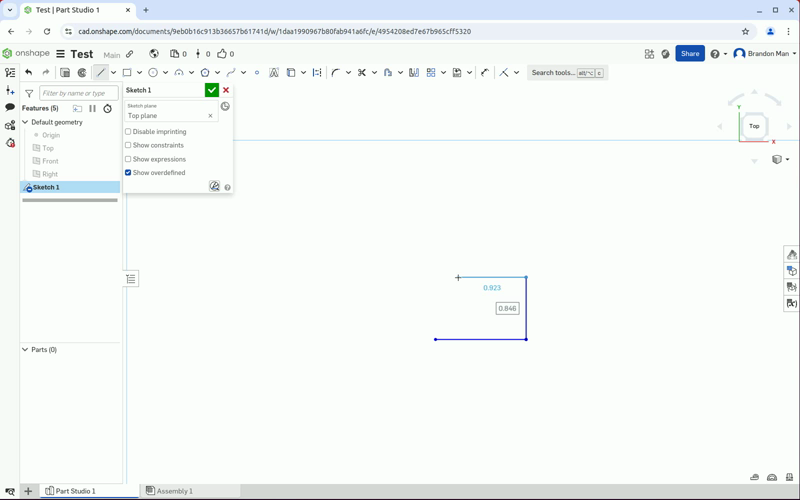
click(458, 277)
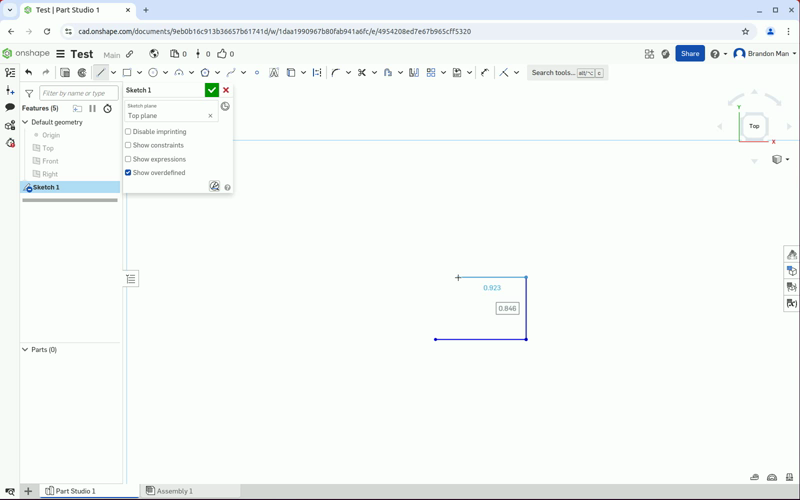
scroll(-6)
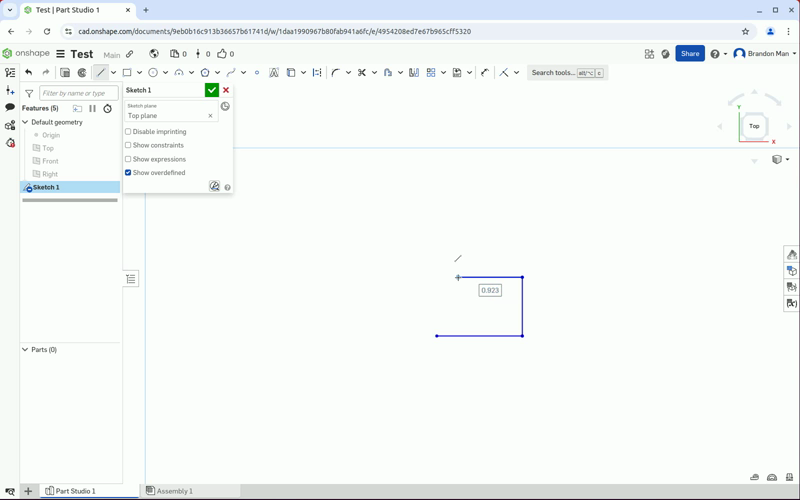
scroll(-6)
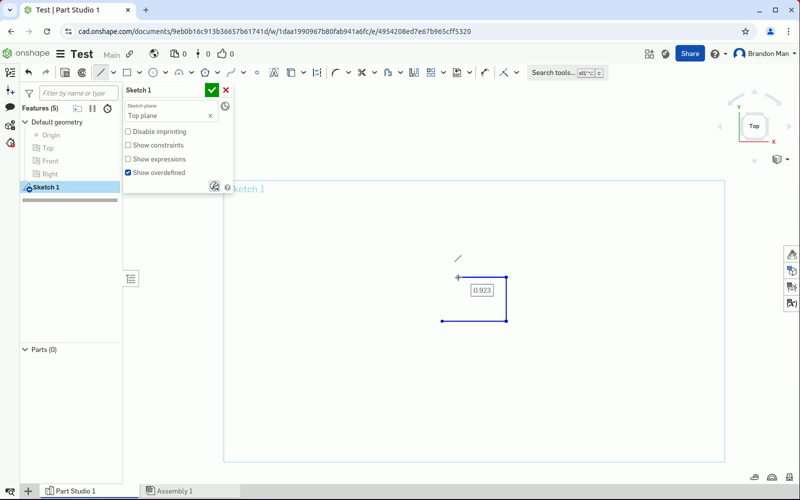
scroll(-6)
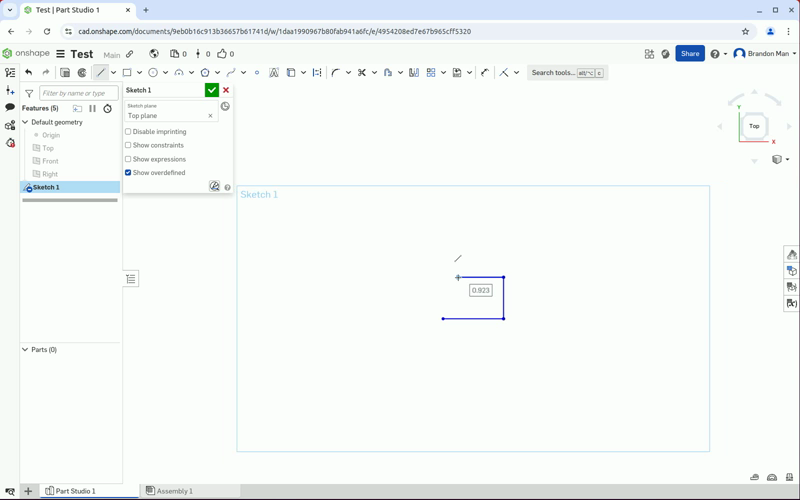
scroll(-6)
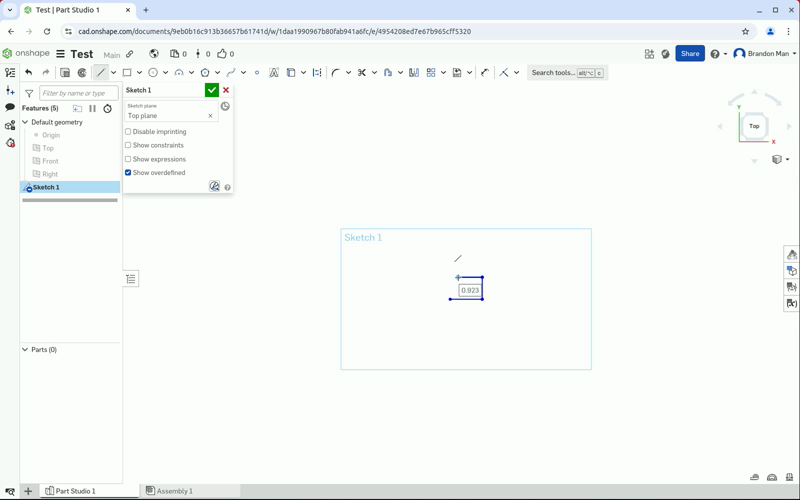
scroll(-6)
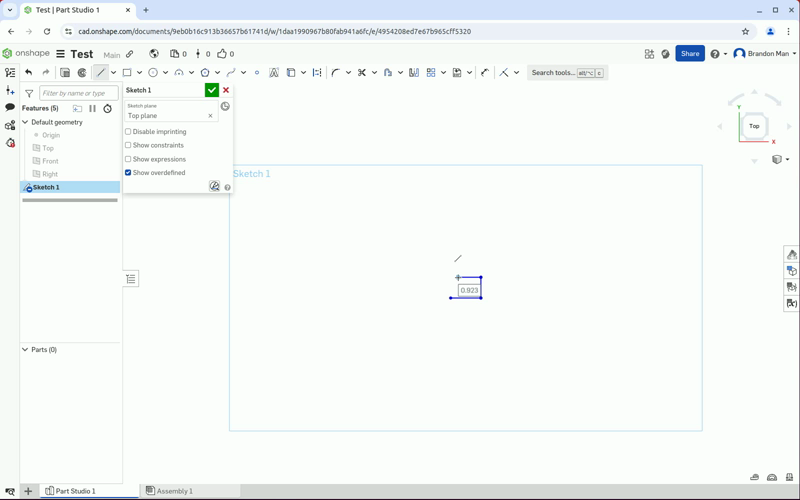
scroll(-6)
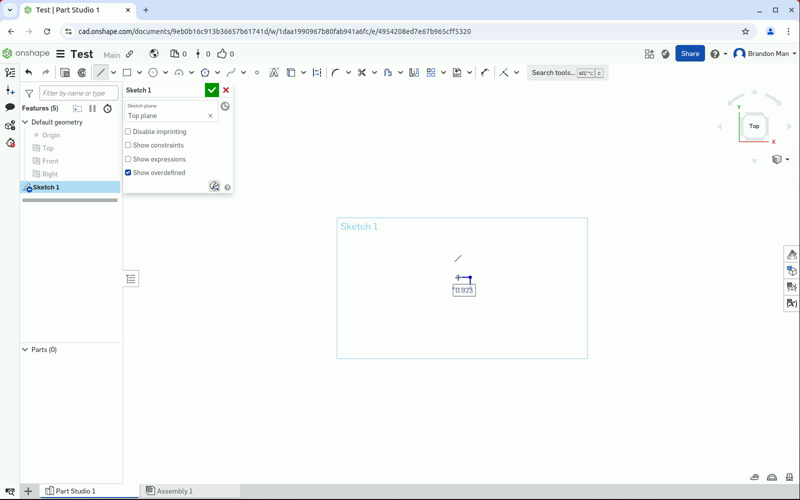
scroll(-6)
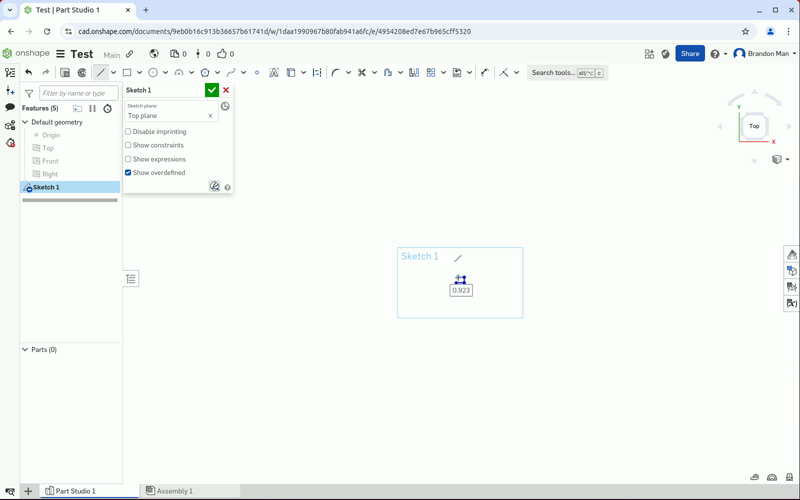
key_up(shift)
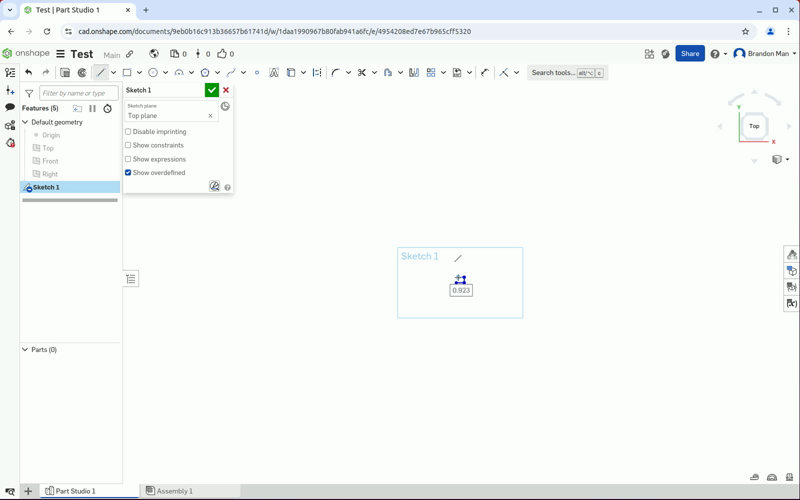
mouse_move(488, 277)
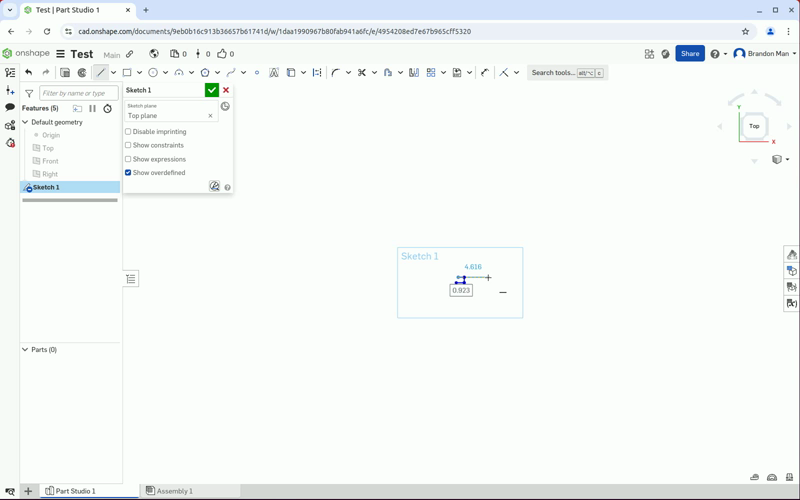
key_down(shift)
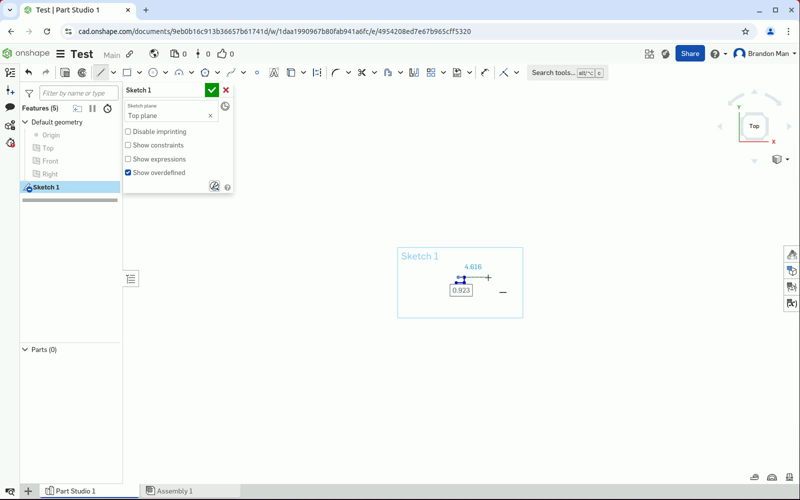
mouse_move(458, 282)
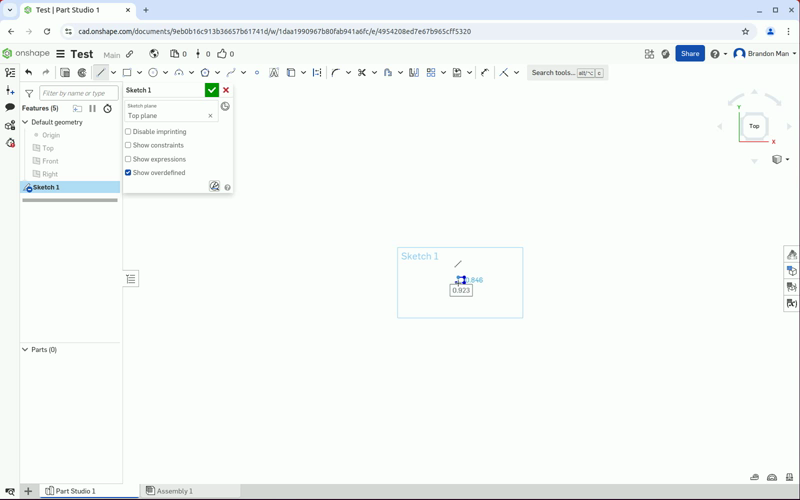
scroll(6)
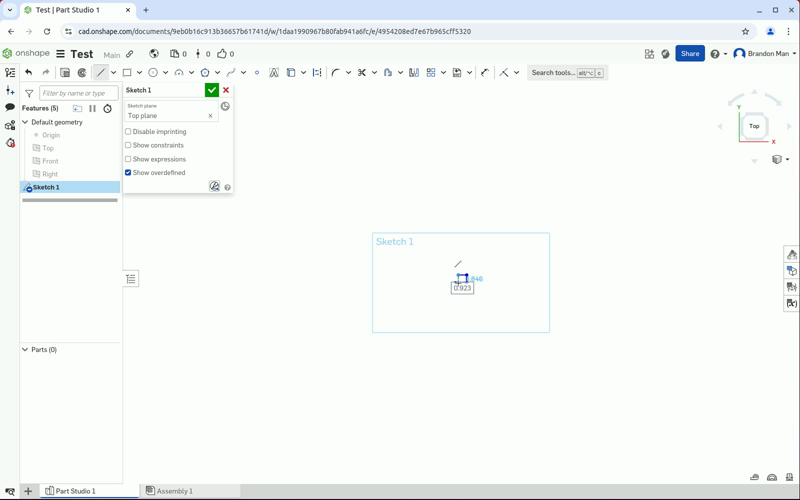
scroll(6)
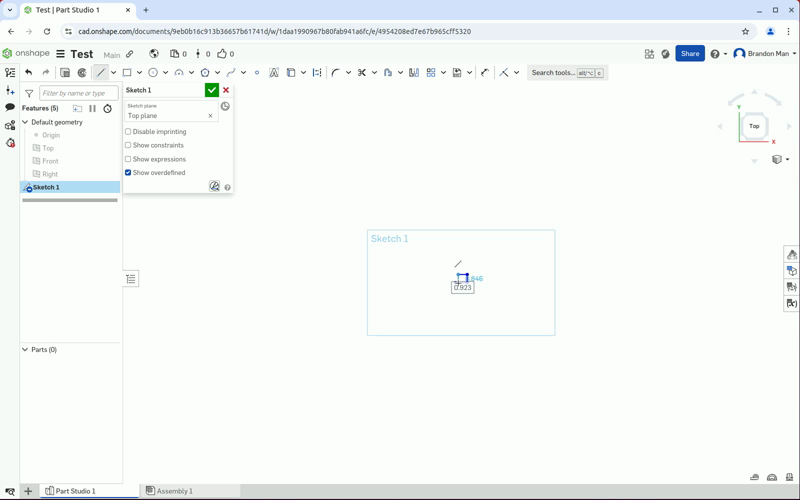
scroll(6)
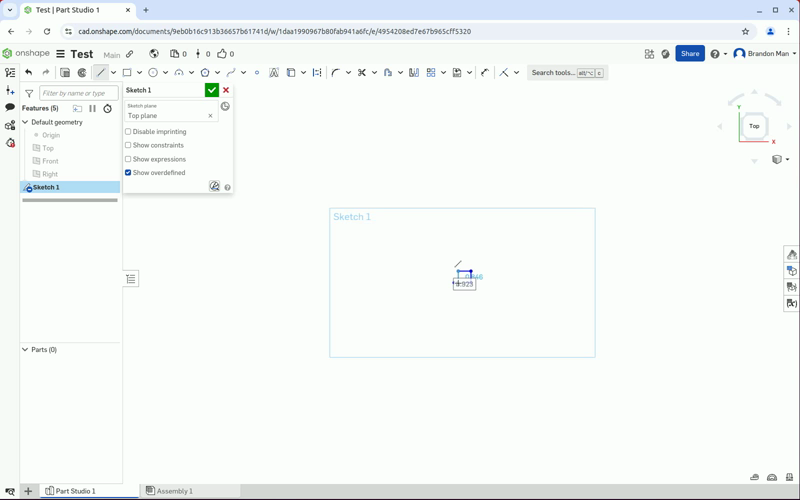
scroll(6)
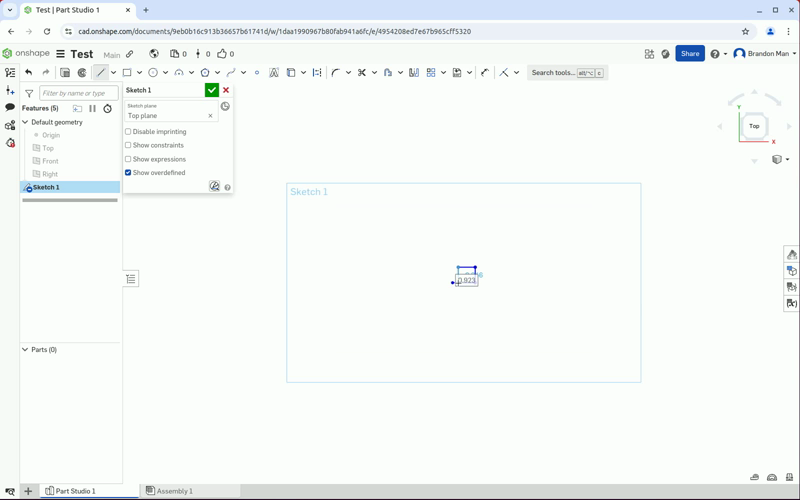
scroll(6)
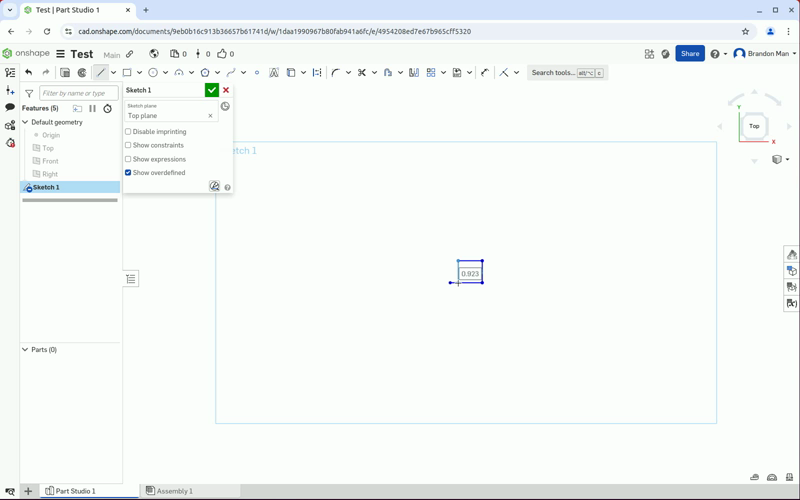
scroll(6)
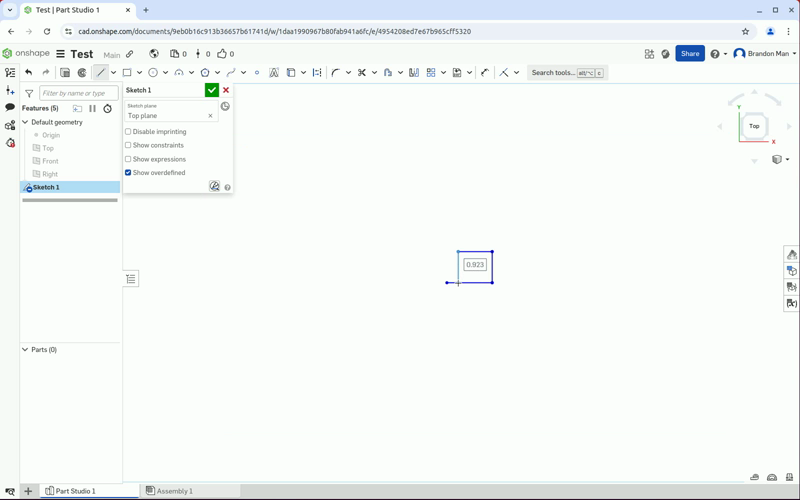
scroll(6)
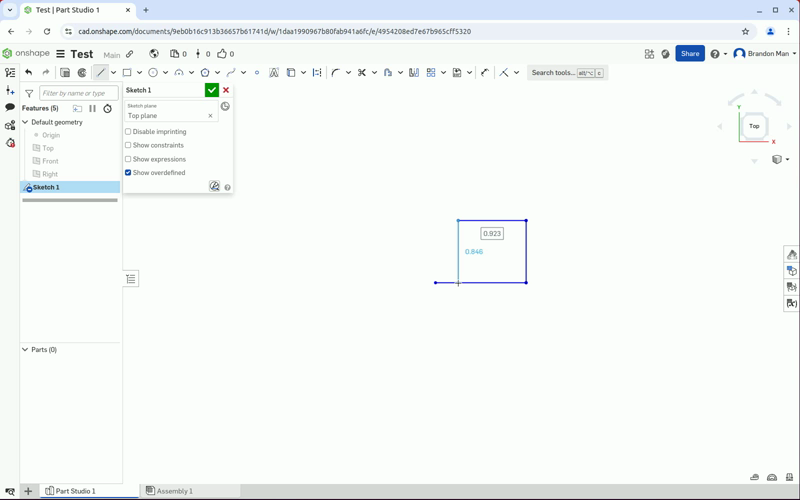
key_up(shift)
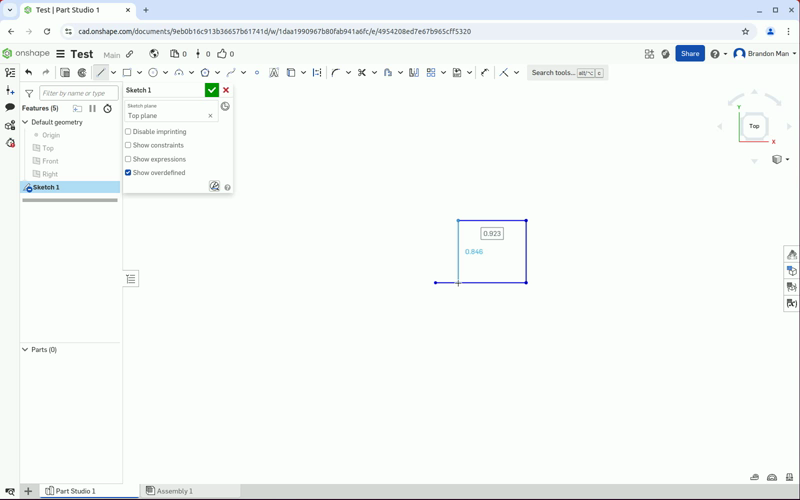
click(458, 282)
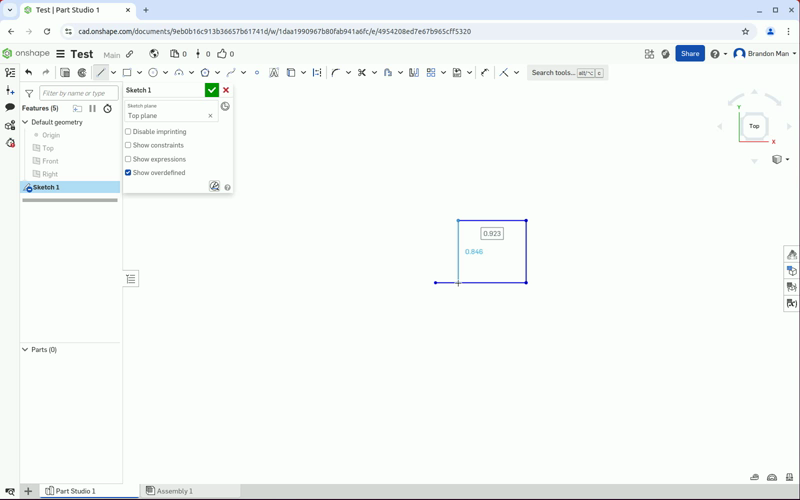
scroll(-6)
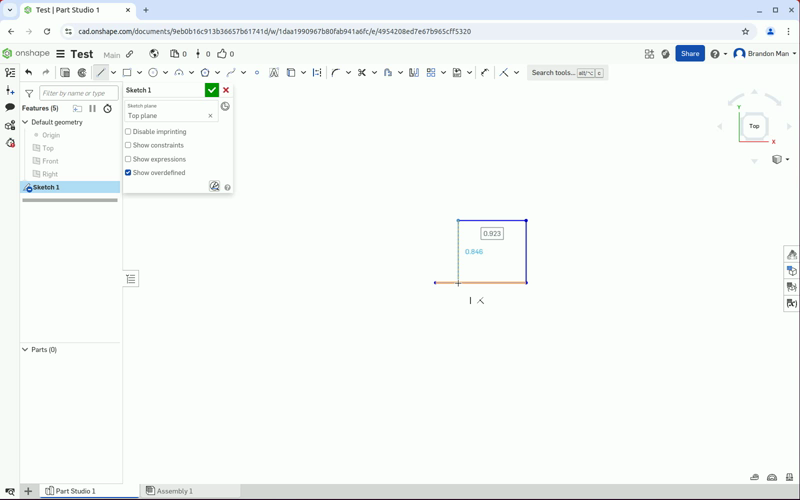
scroll(-6)
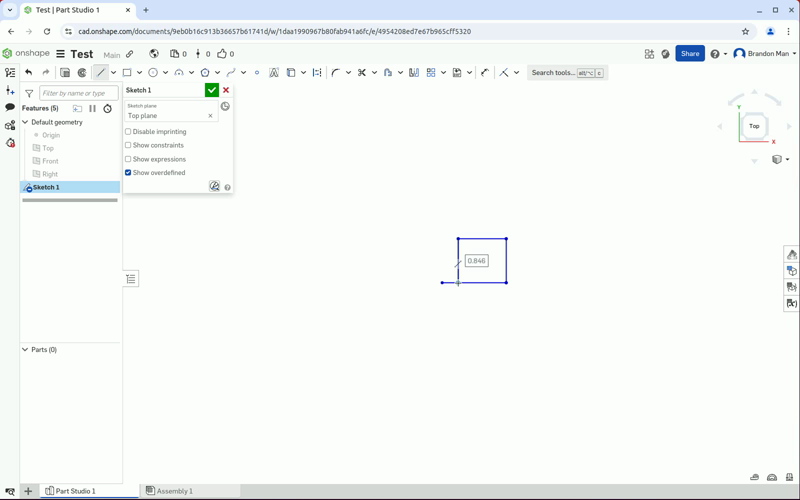
scroll(-6)
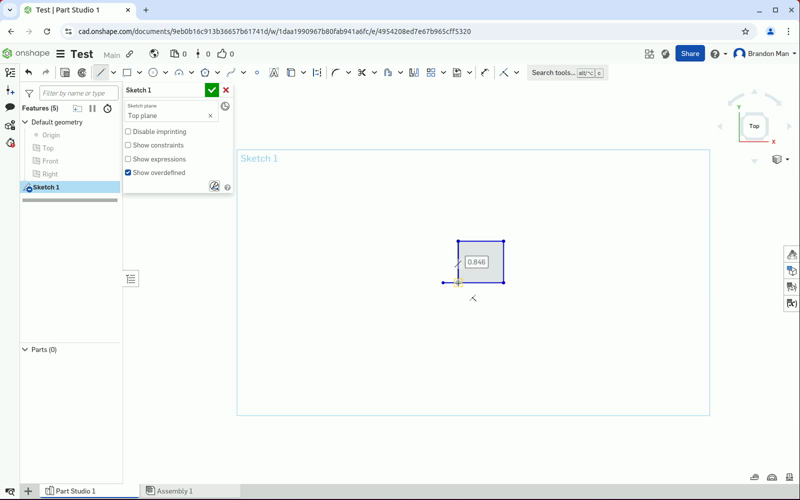
scroll(-6)
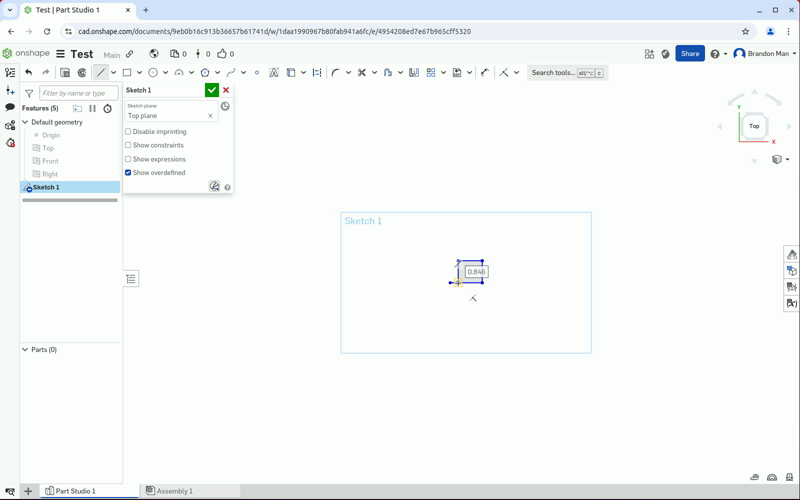
scroll(-6)
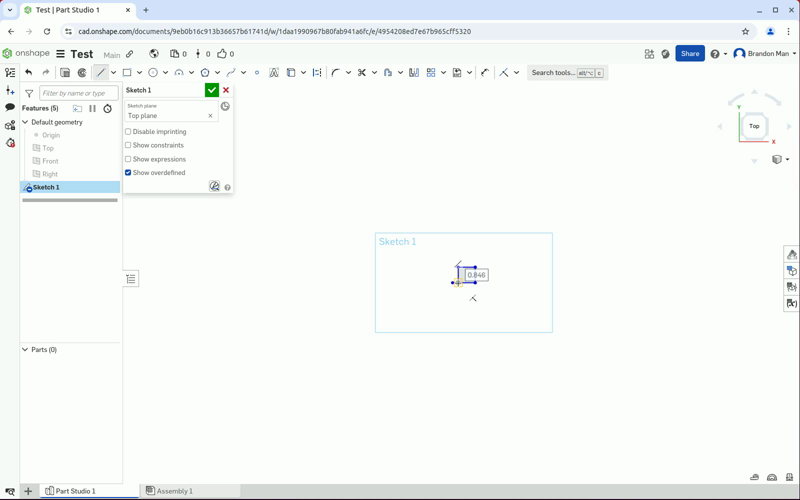
scroll(-6)
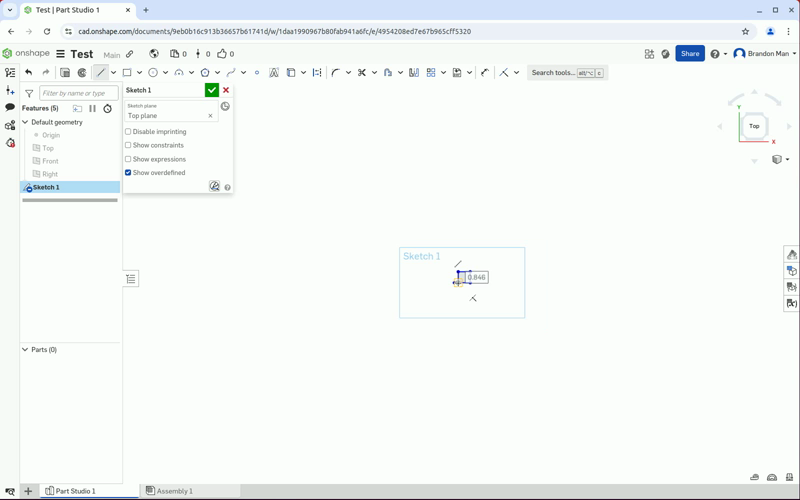
scroll(-6)
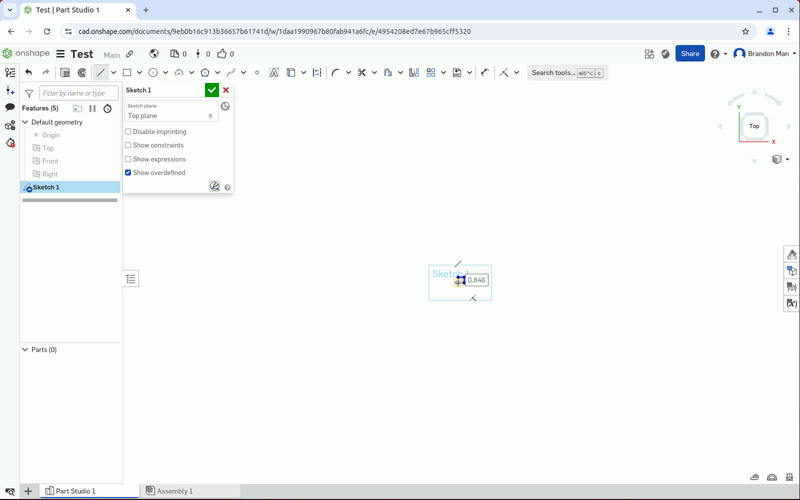
key(esc)
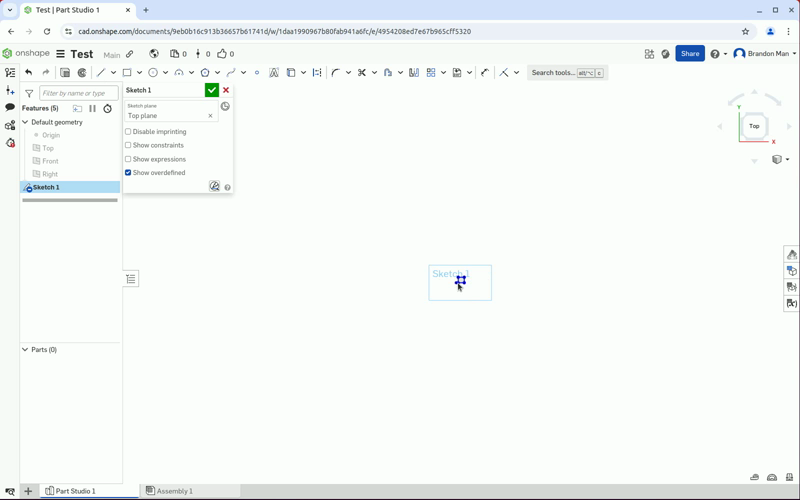
mouse_move(461, 280)
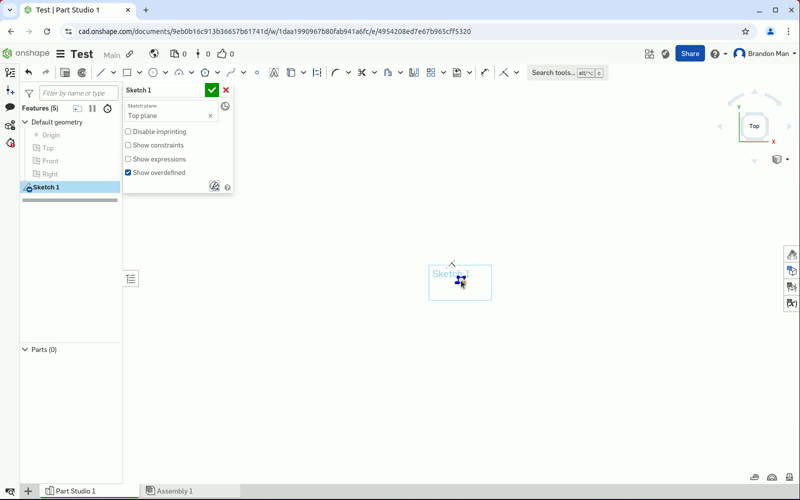
scroll(6)
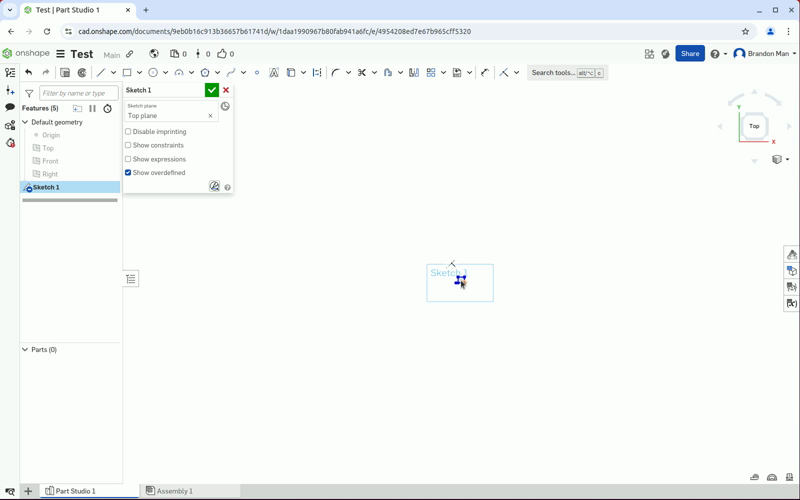
scroll(6)
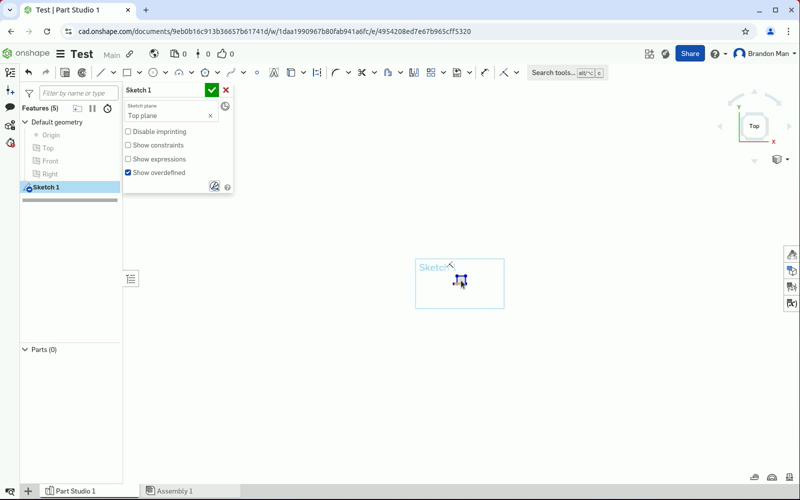
scroll(6)
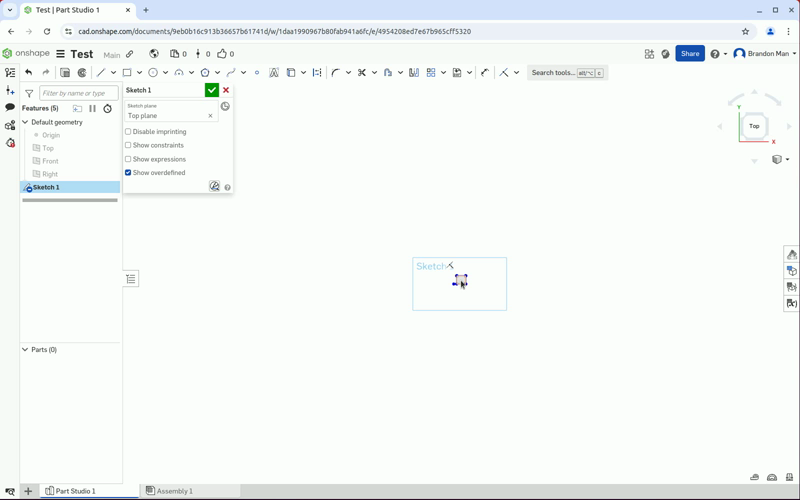
scroll(6)
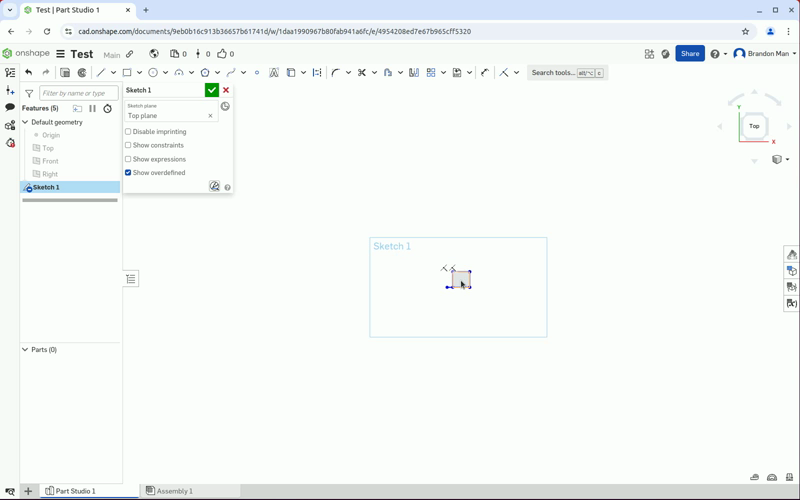
scroll(6)
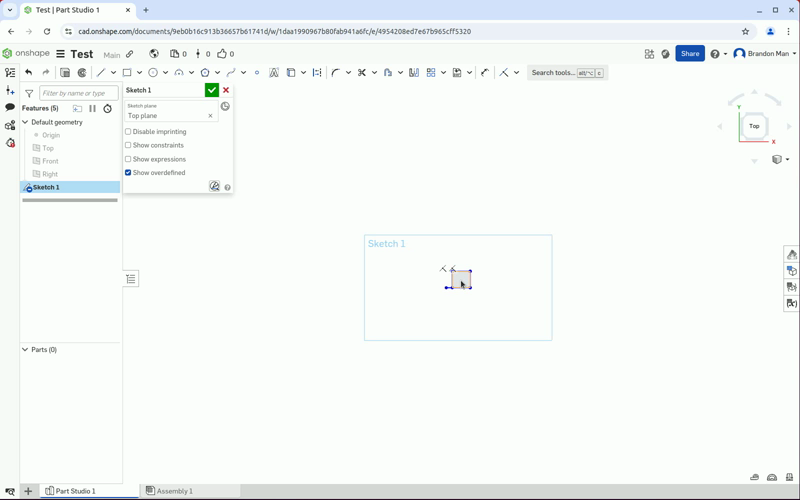
scroll(6)
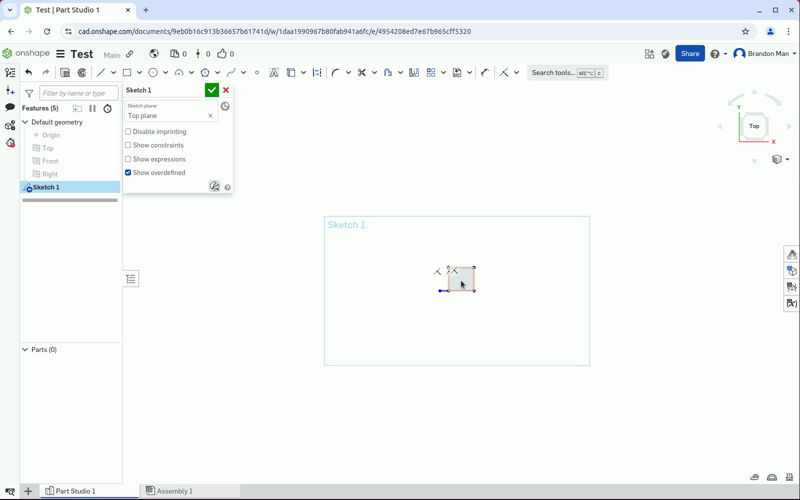
scroll(6)
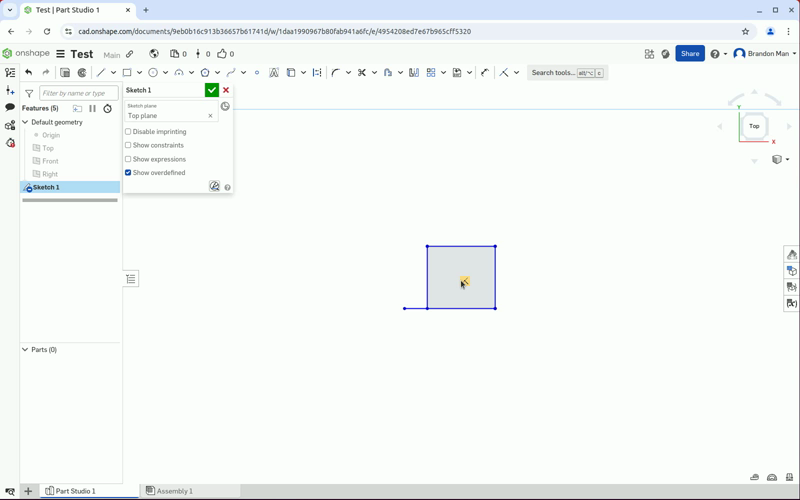
click(461, 280)
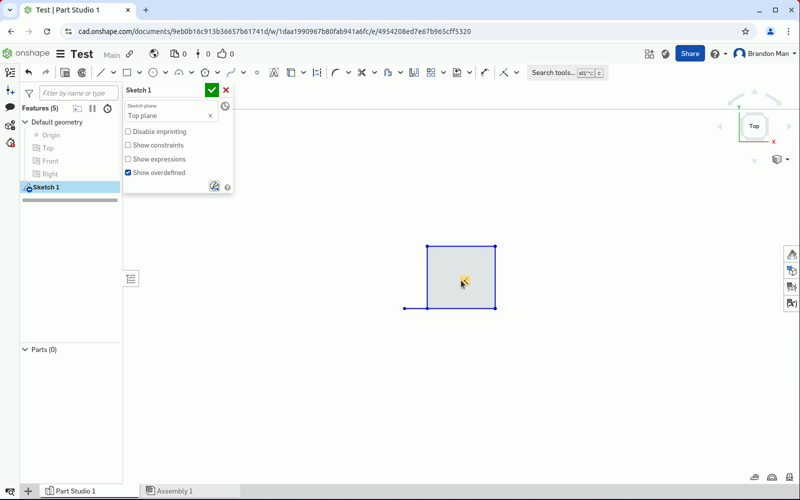
scroll(-6)
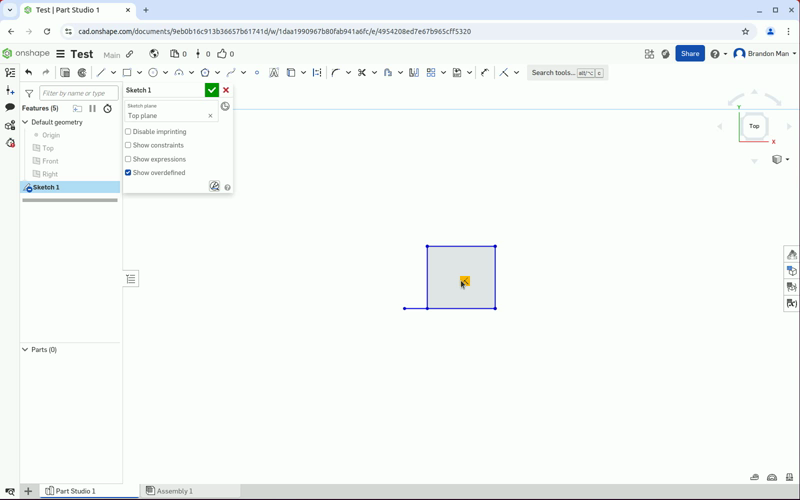
scroll(-6)
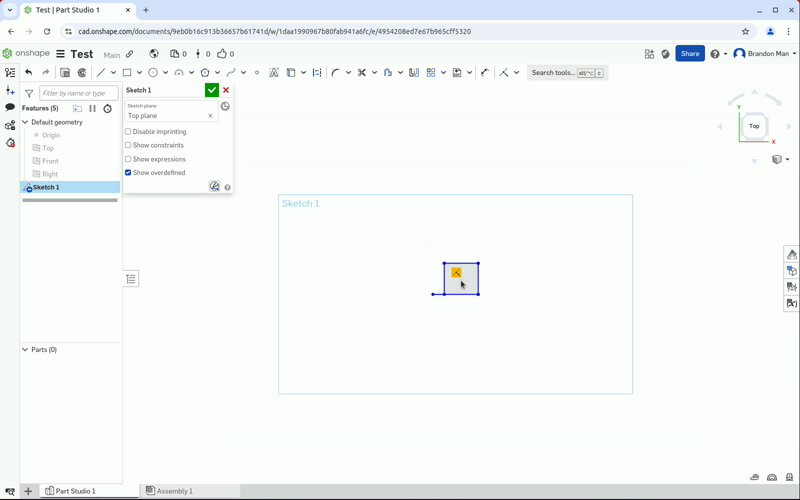
scroll(-6)
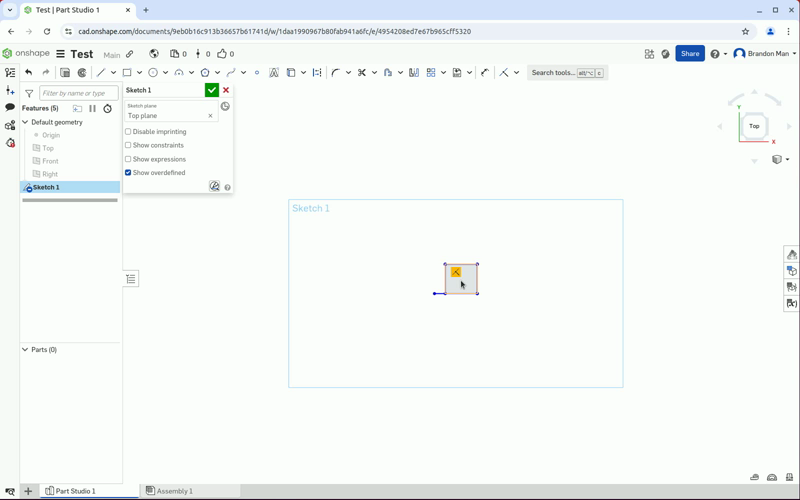
scroll(-6)
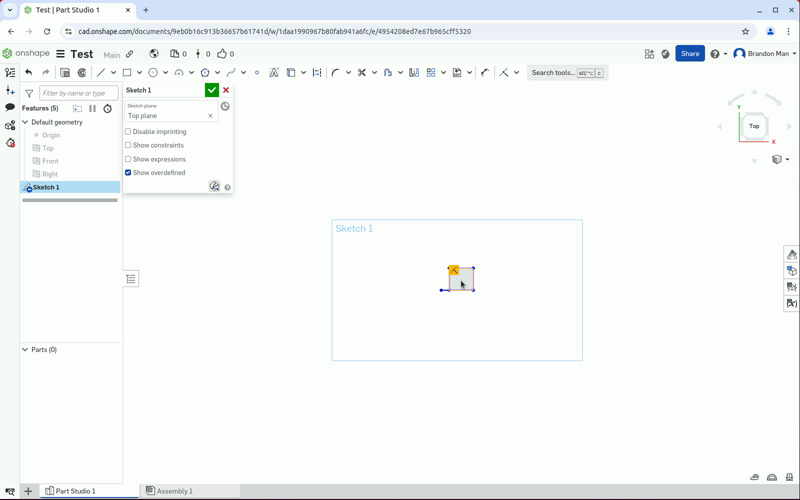
scroll(-6)
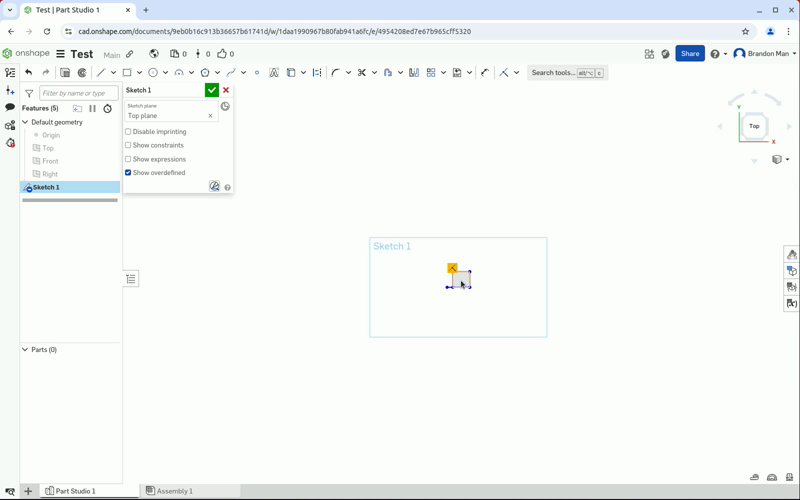
scroll(-6)
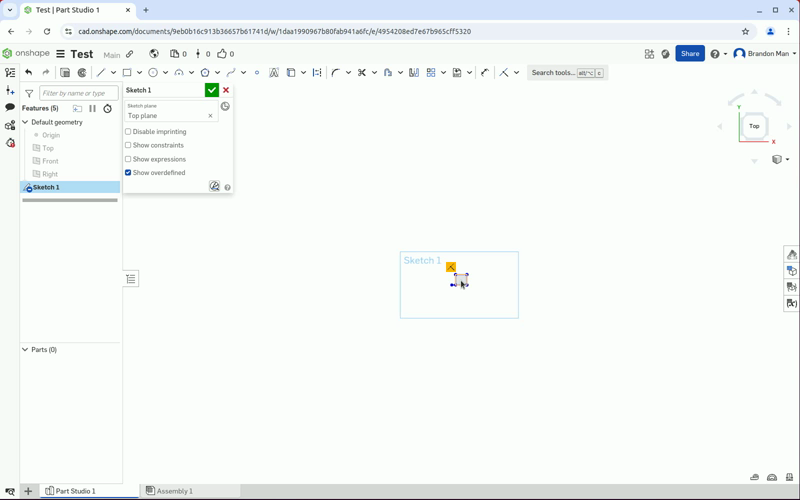
scroll(-6)
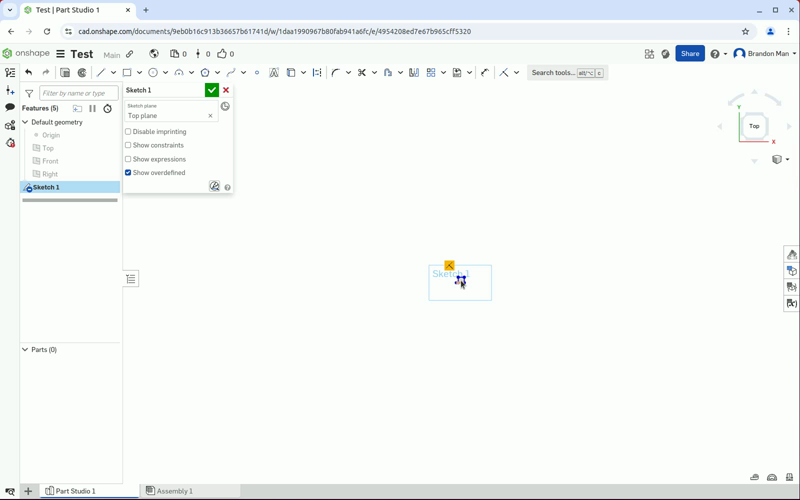
mouse_move(73, 352)
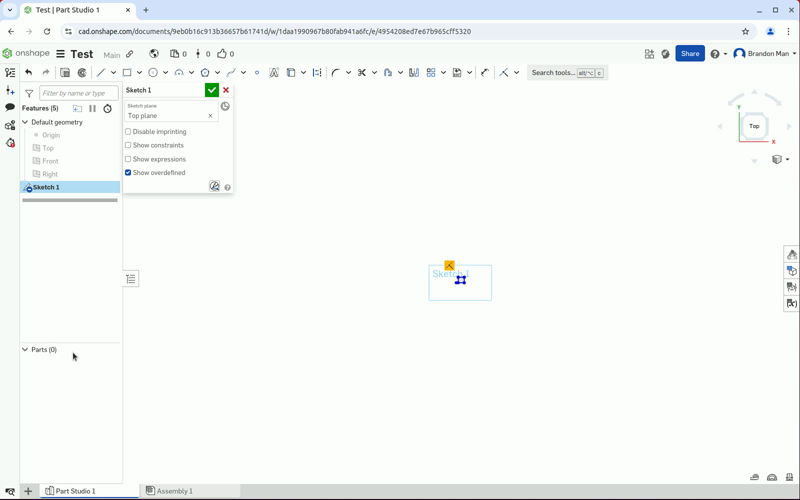
key(shift+y)
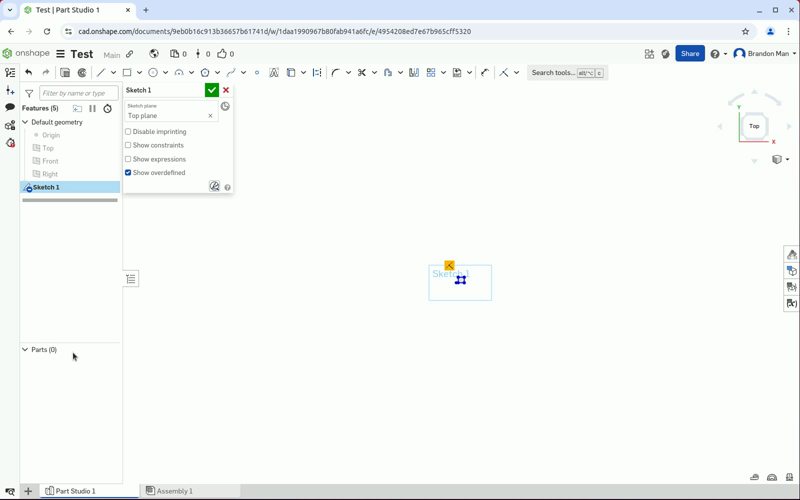
key(shift+e)
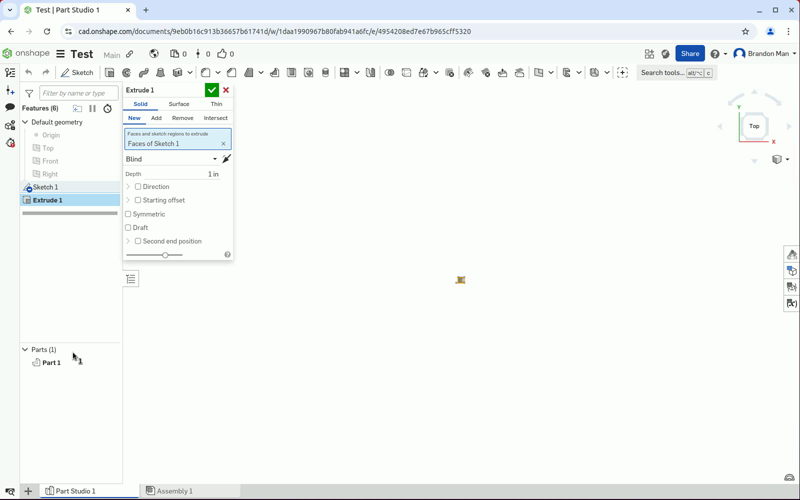
mouse_move(143, 106)
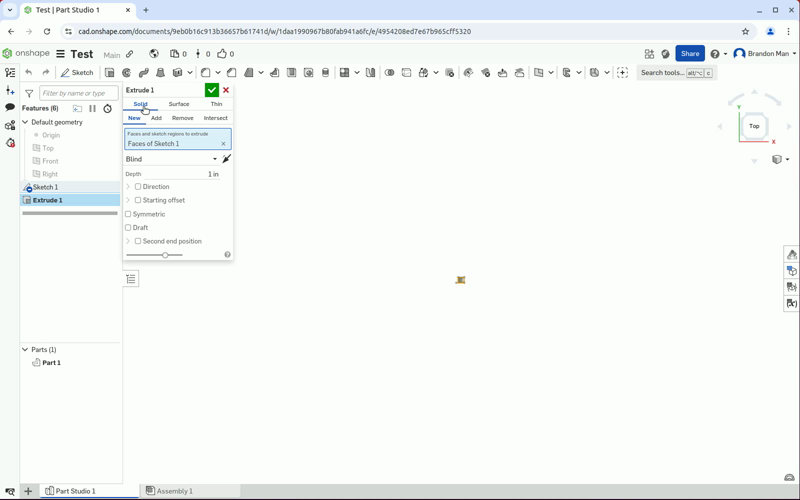
click(143, 106)
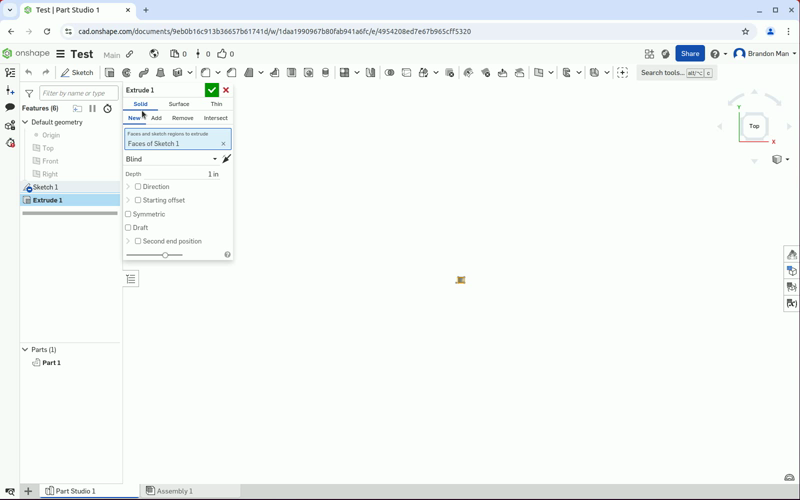
mouse_move(137, 120)
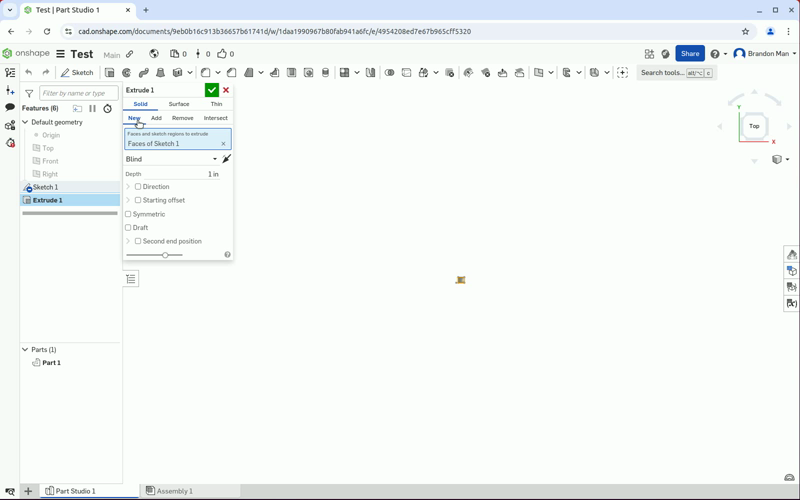
click(137, 120)
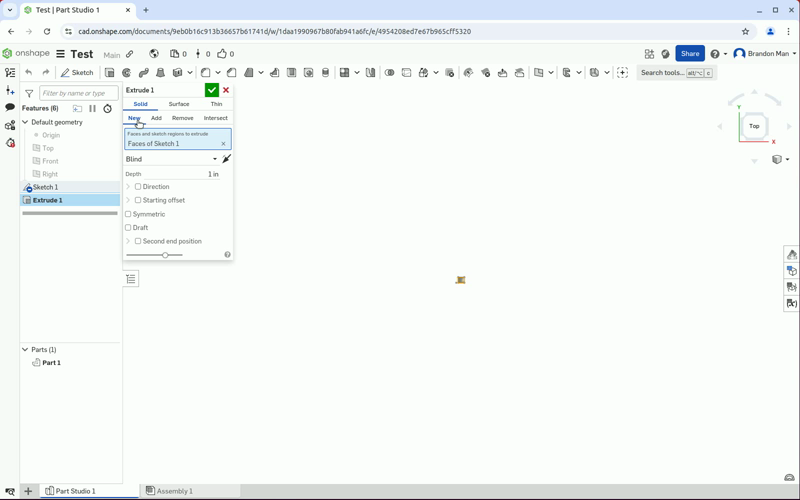
key(tab, 4)
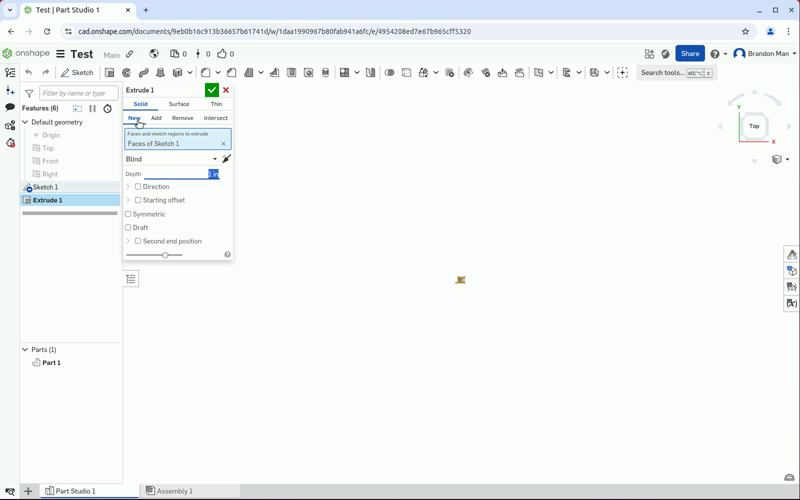
text(6.499)
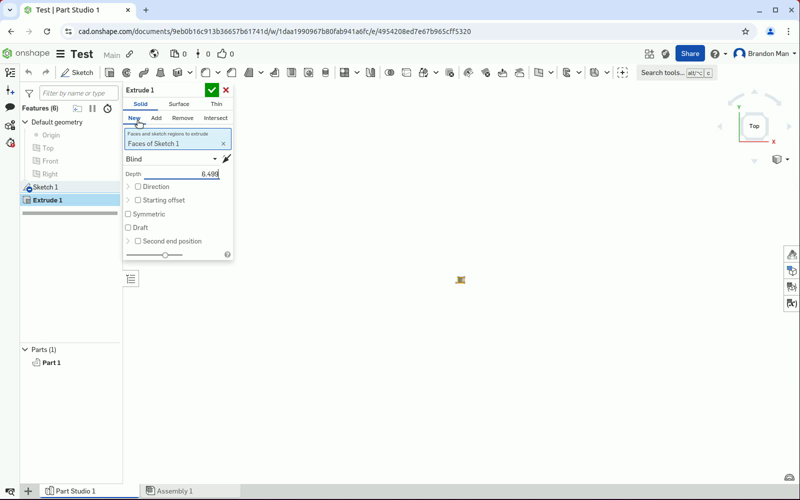
key(enter)
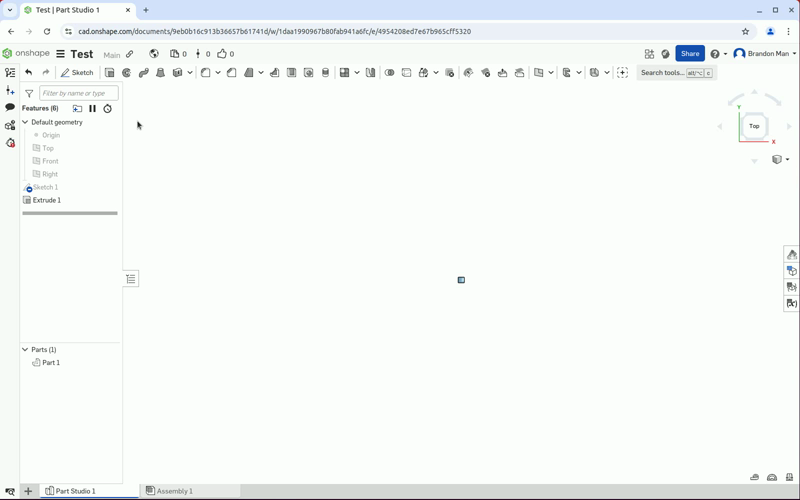
key(shift+h)
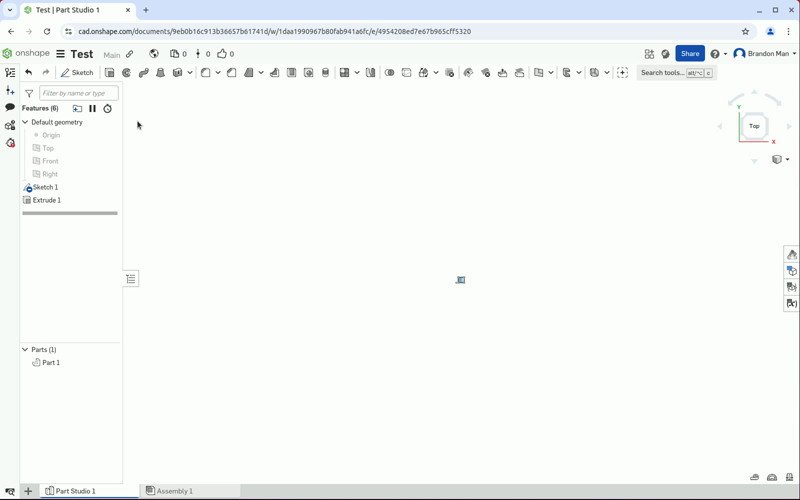
key(shift+h)
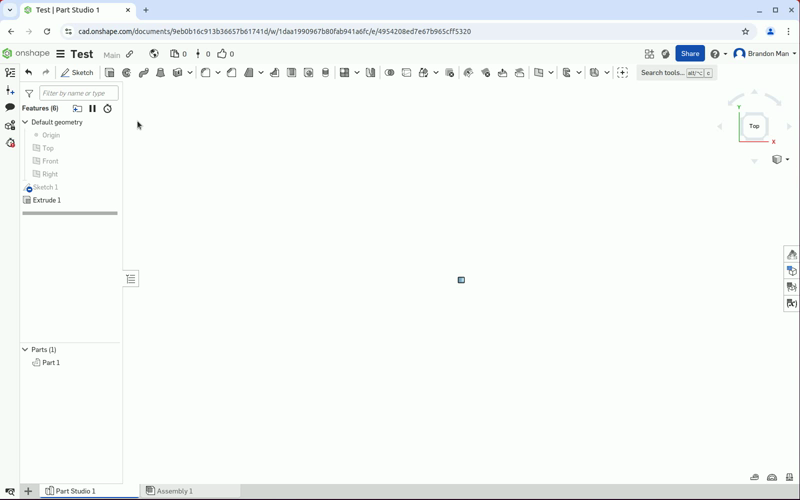
mouse_move(73, 189)
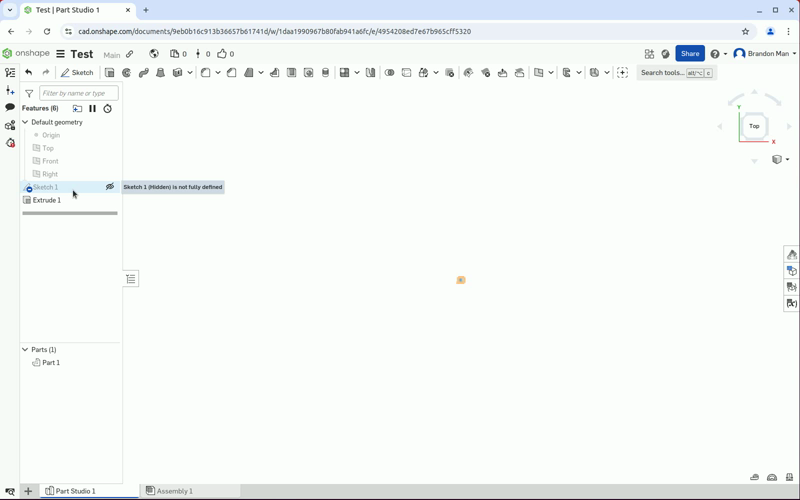
click(73, 189)
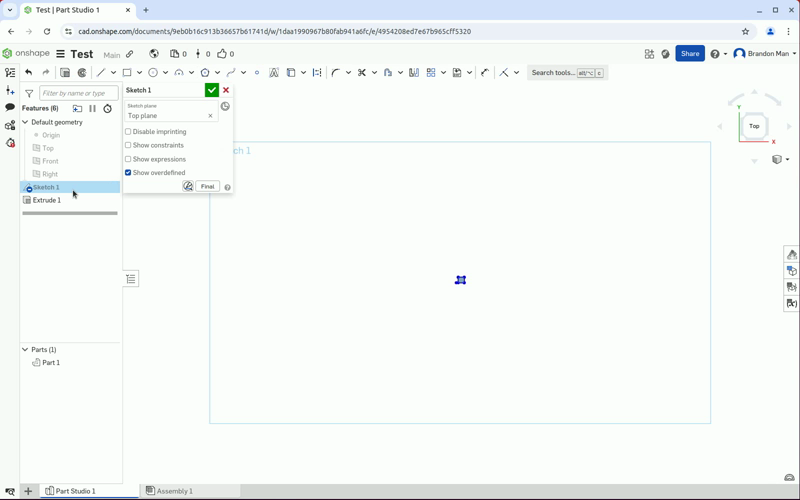
mouse_move(229, 92)
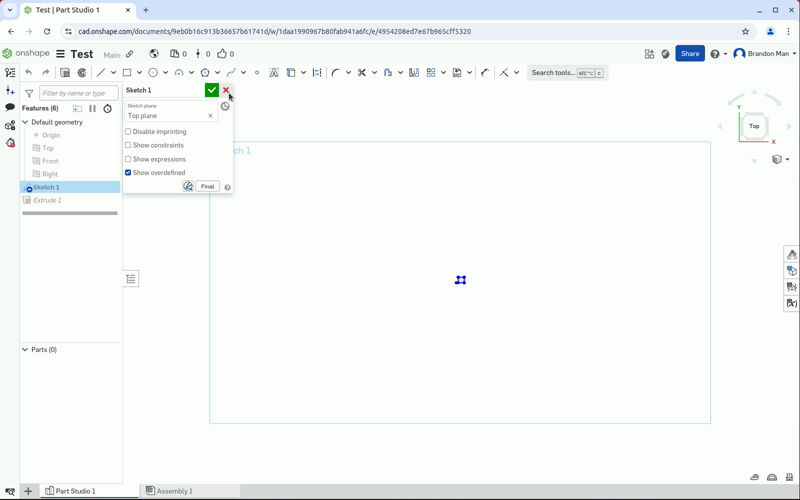
click(229, 92)
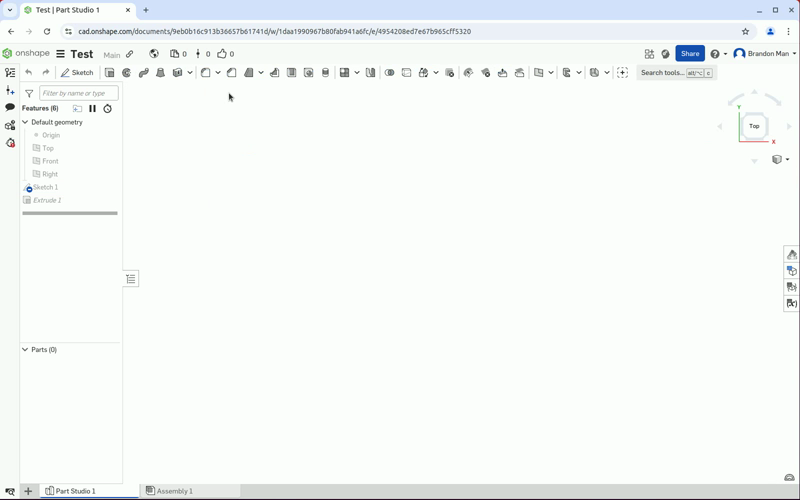
mouse_move(73, 352)
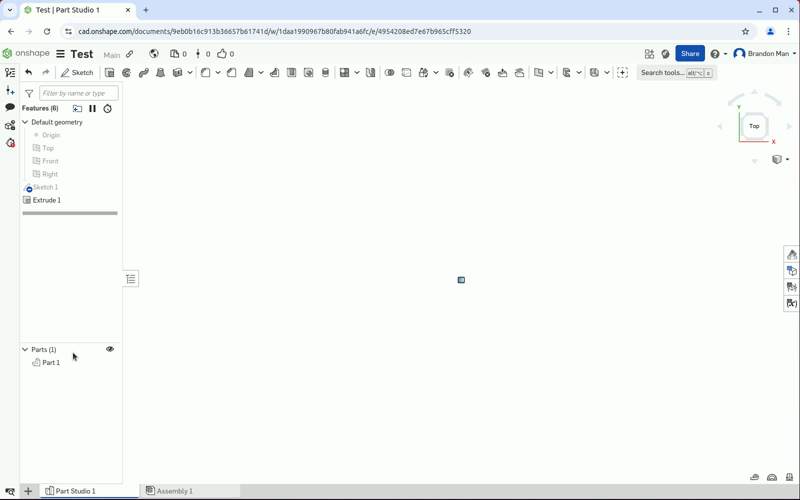
key(y)
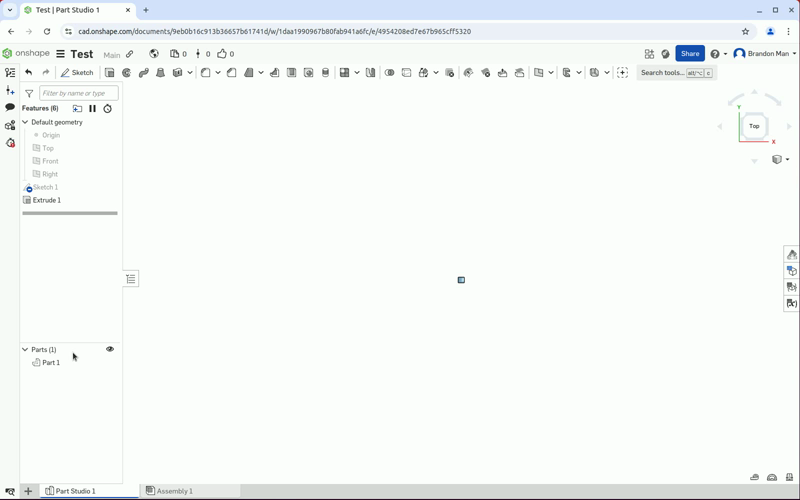
key(shift+p)
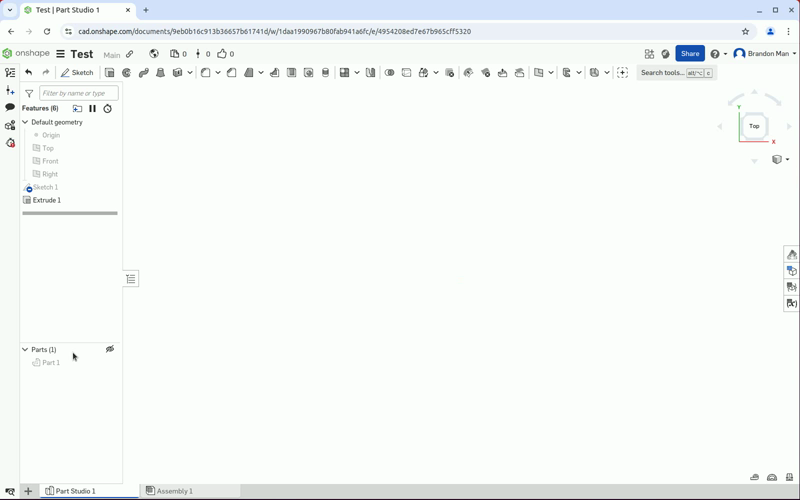
key(space)
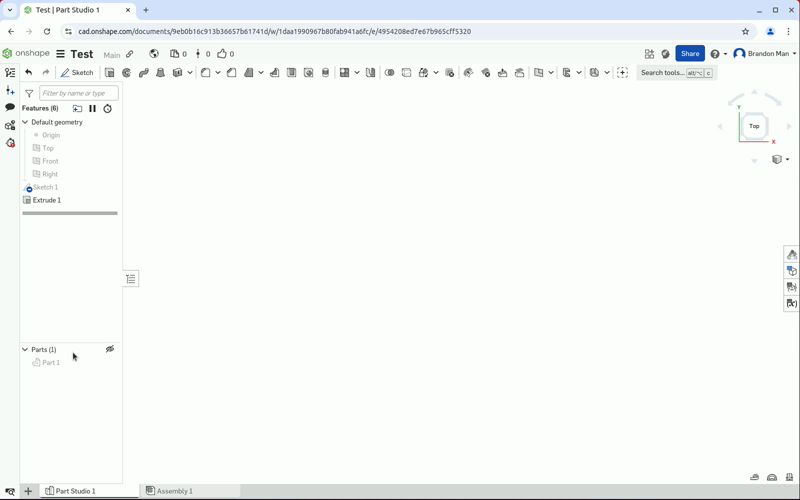
key_down(shift)
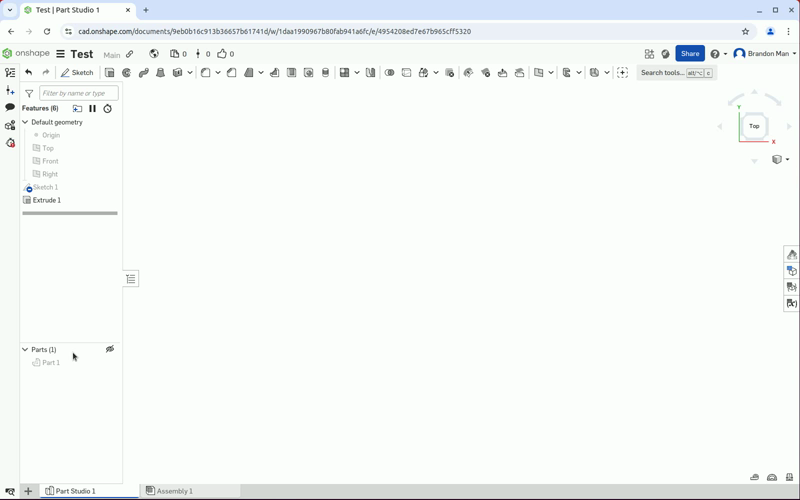
key(up)
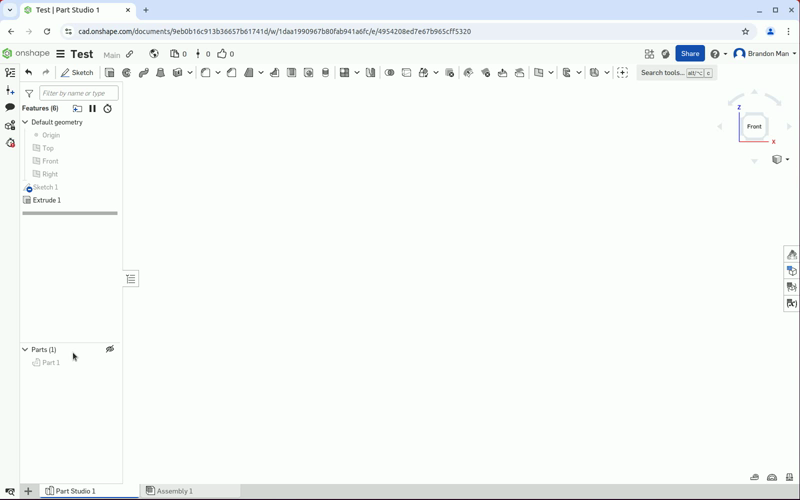
key_up(shift)
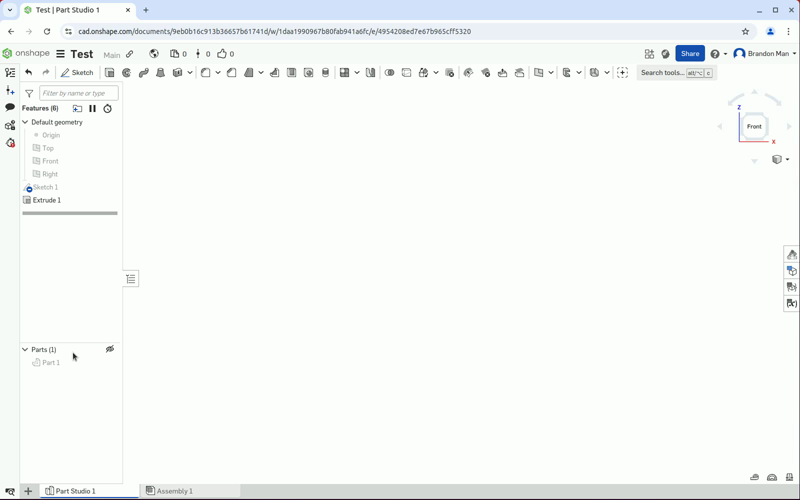
mouse_move(73, 352)
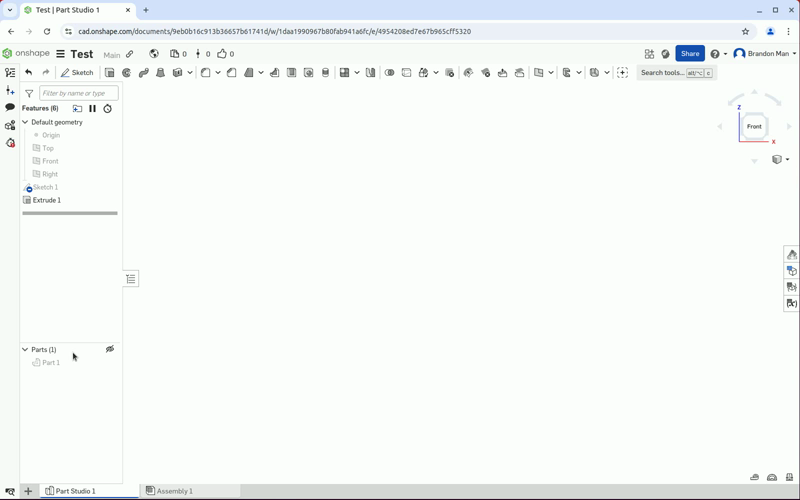
key(shift+y)
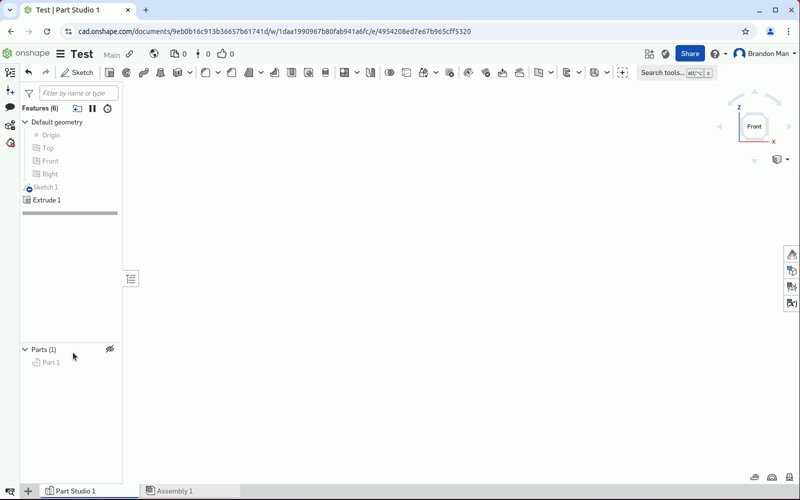
key(shift+s)
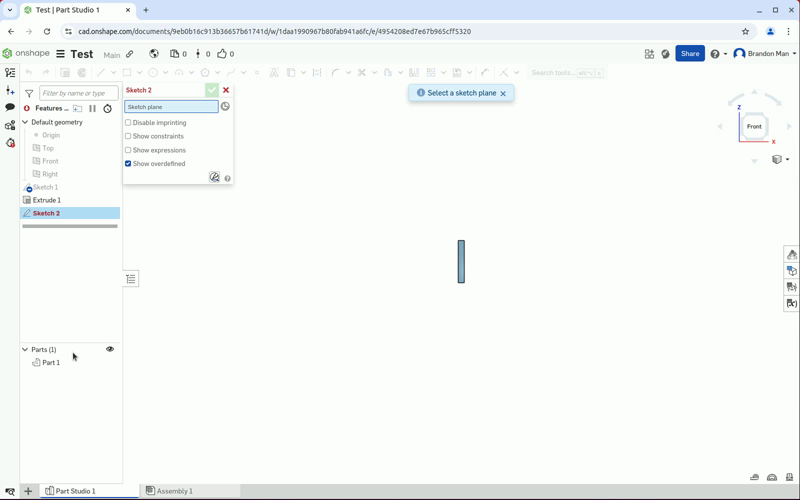
mouse_move(73, 163)
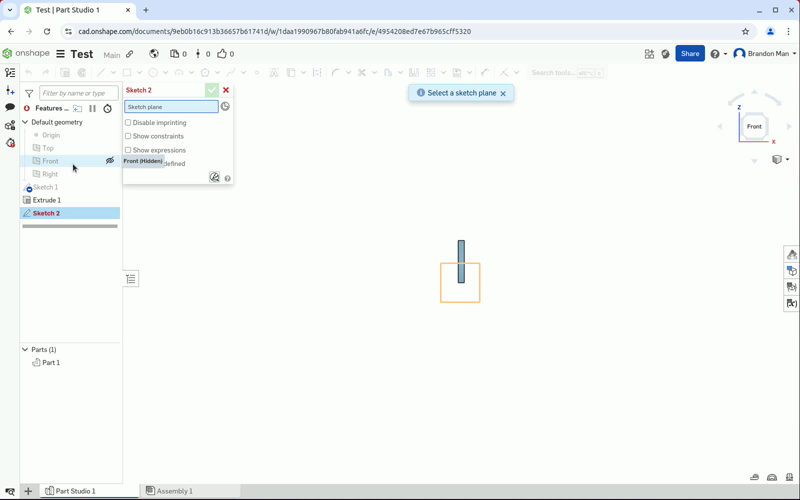
click(73, 163)
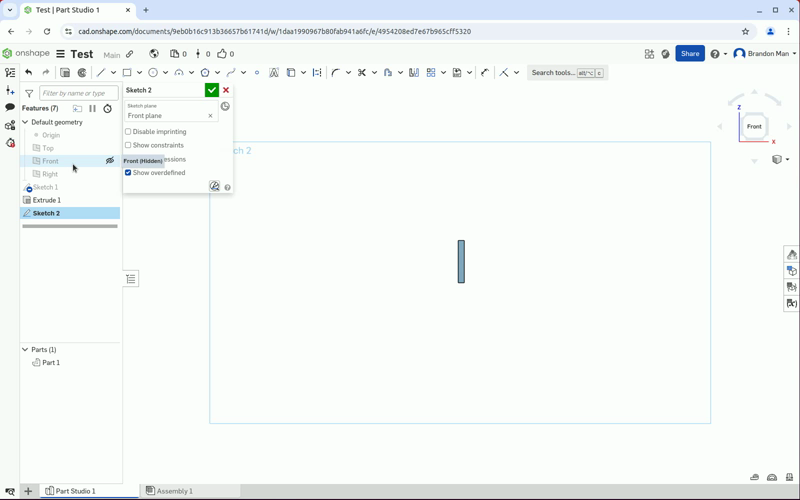
mouse_move(73, 352)
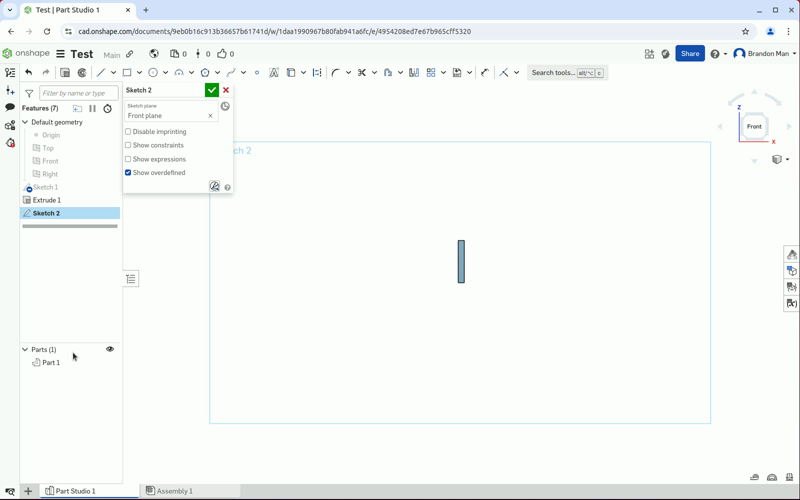
key(y)
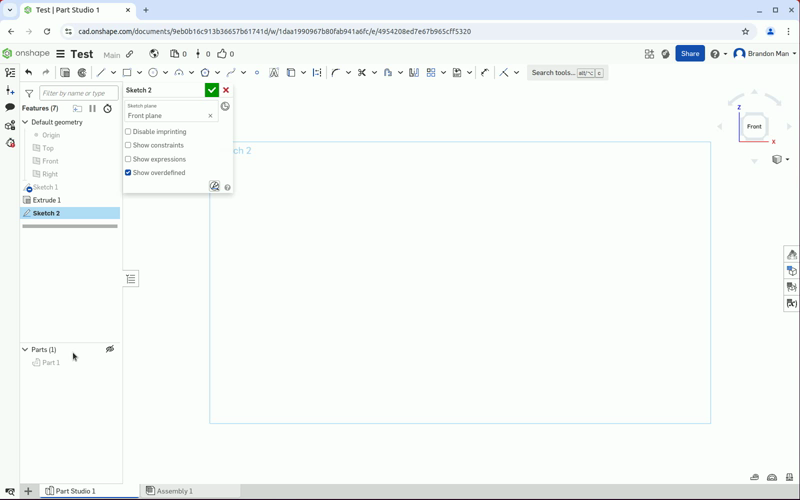
key(l)
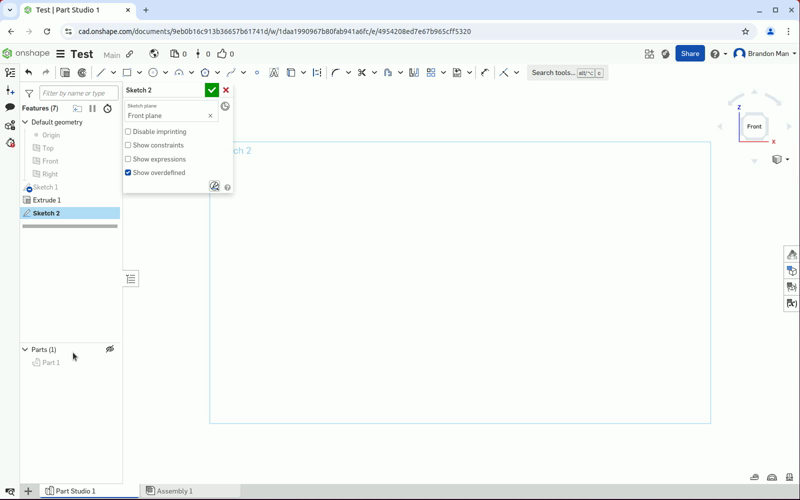
key_down(shift)
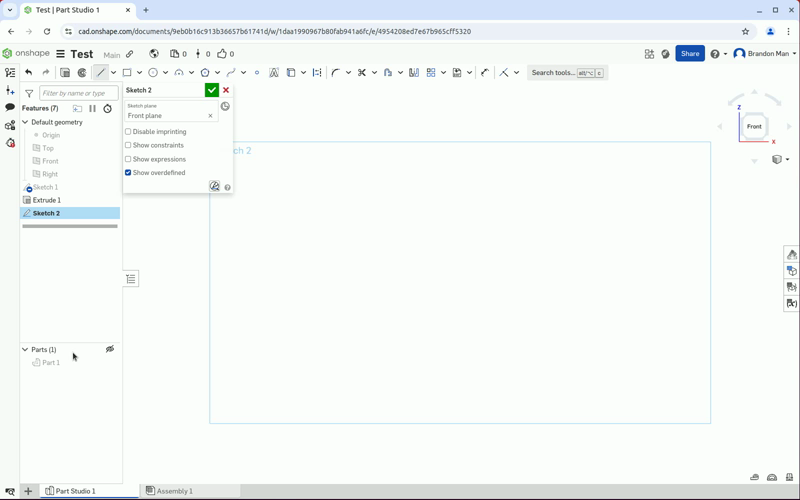
mouse_move(410, 301)
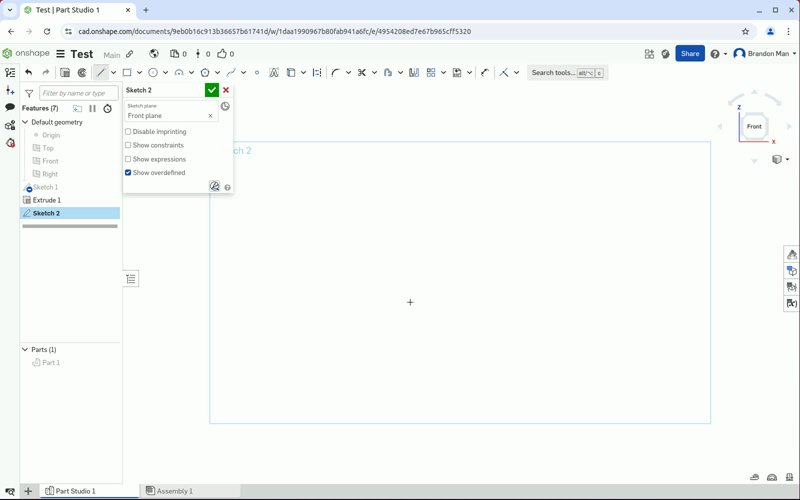
click(410, 301)
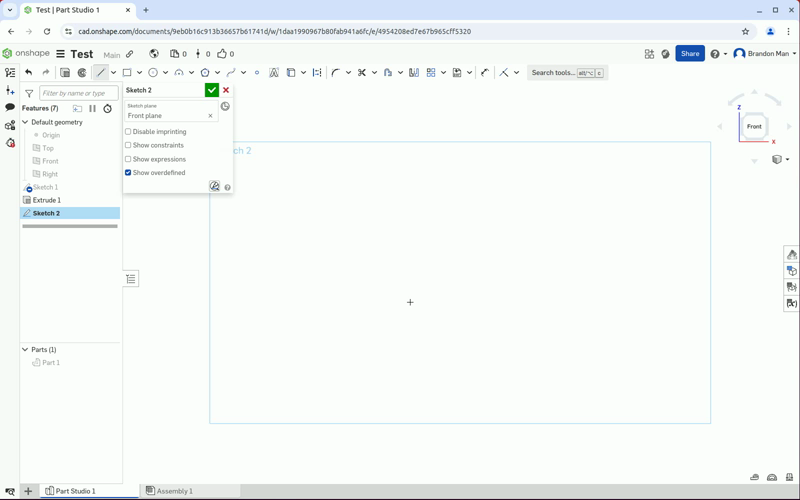
key_up(shift)
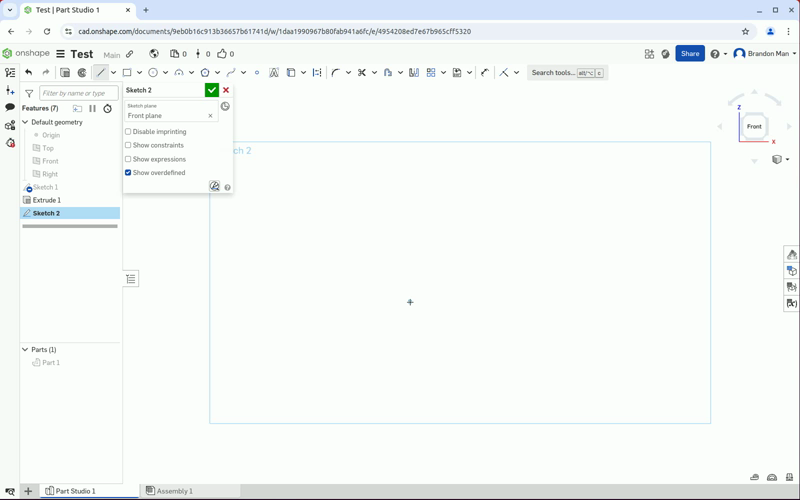
key_down(shift)
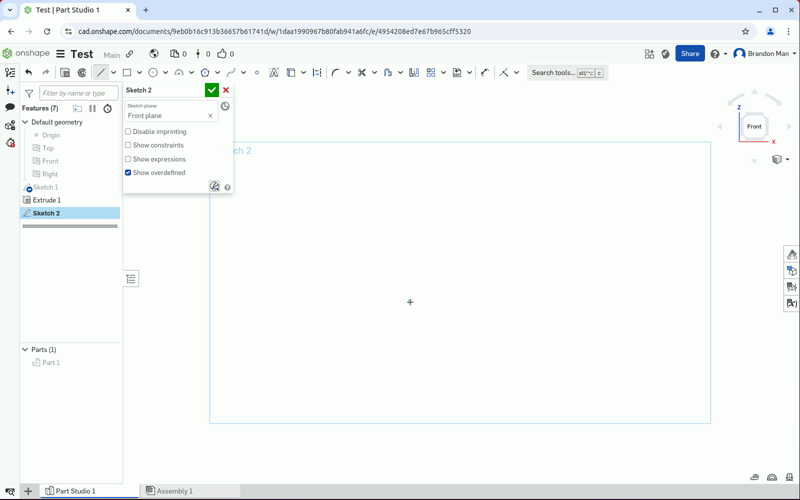
mouse_move(511, 301)
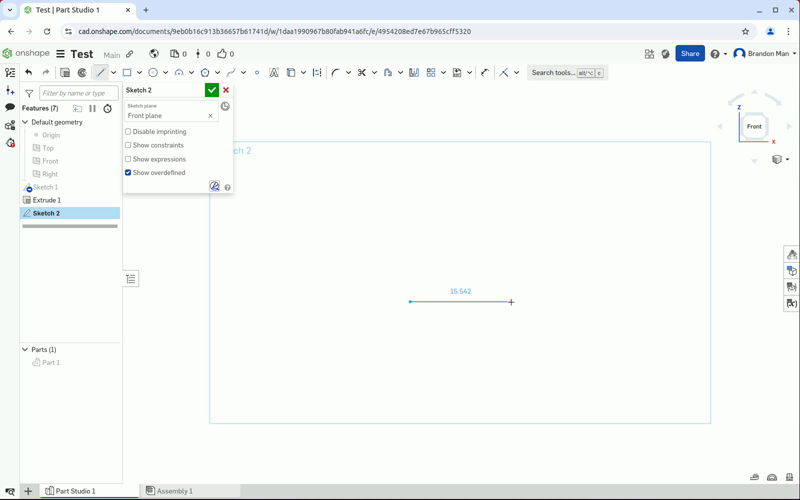
click(511, 301)
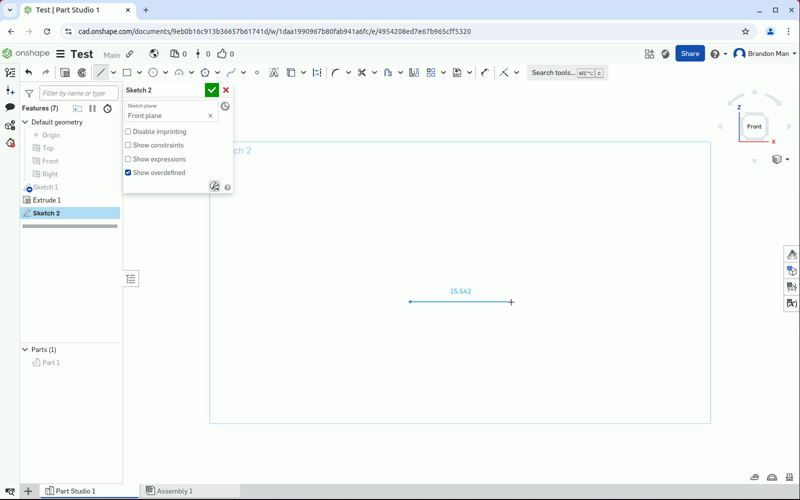
key_up(shift)
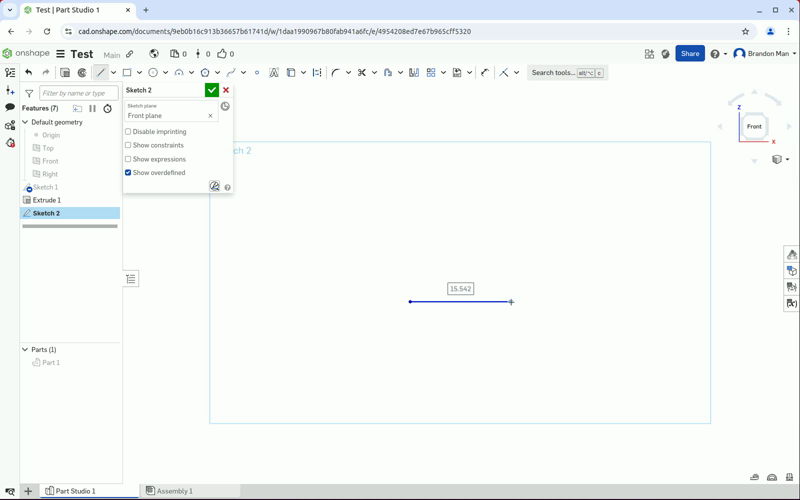
key_down(shift)
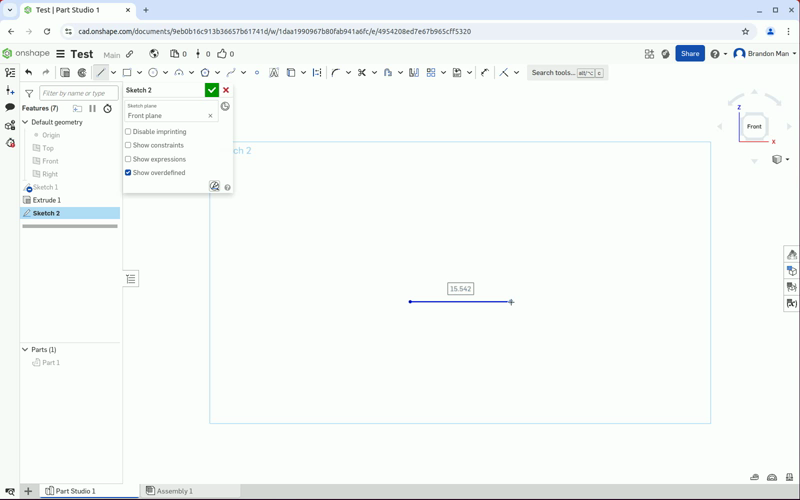
mouse_move(541, 301)
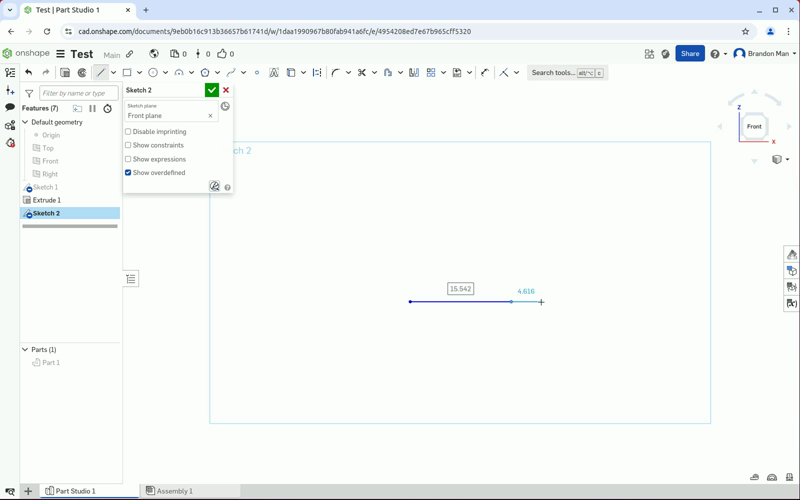
mouse_move(511, 297)
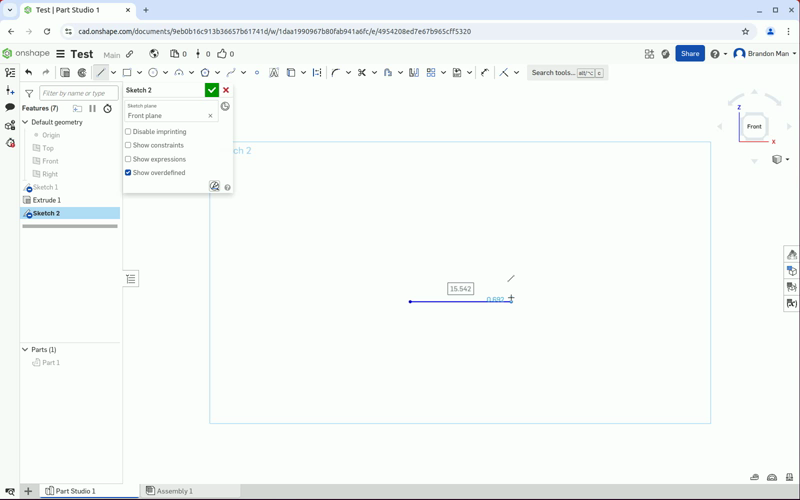
scroll(6)
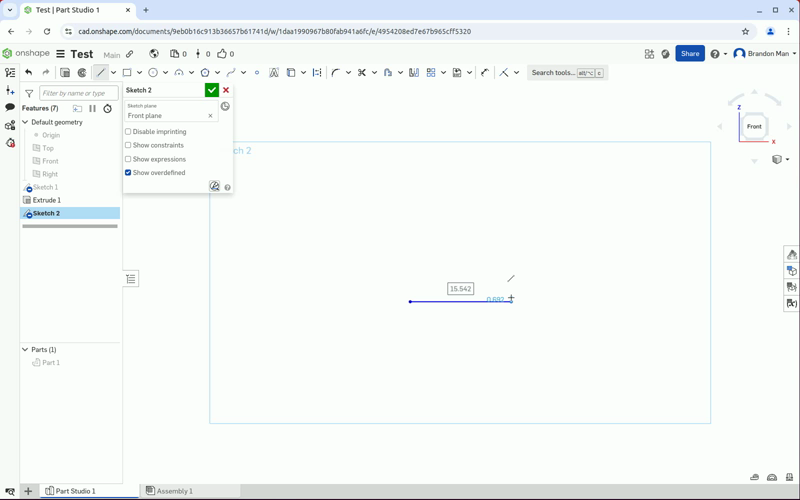
scroll(6)
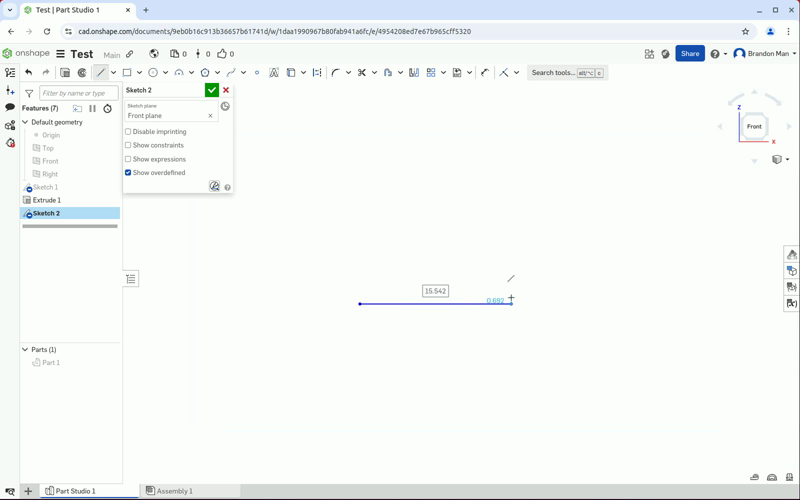
scroll(6)
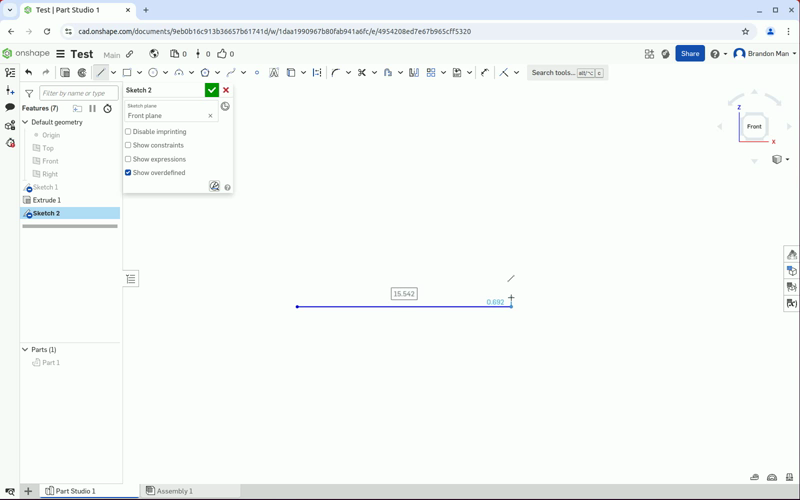
scroll(6)
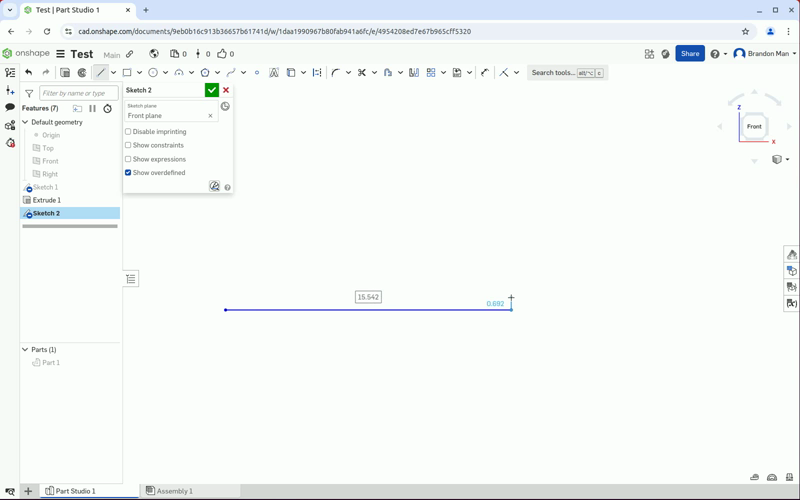
scroll(6)
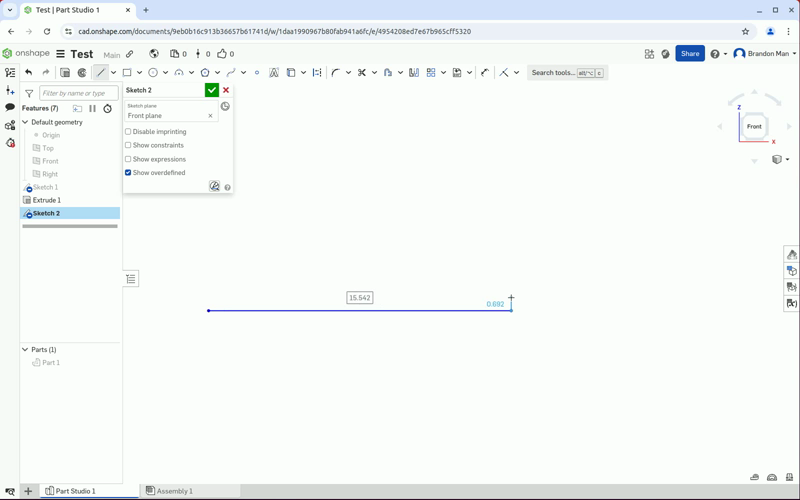
scroll(6)
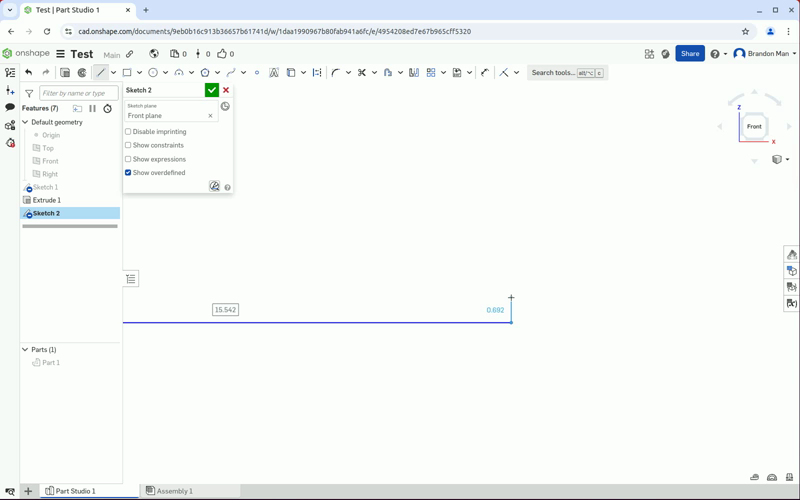
scroll(6)
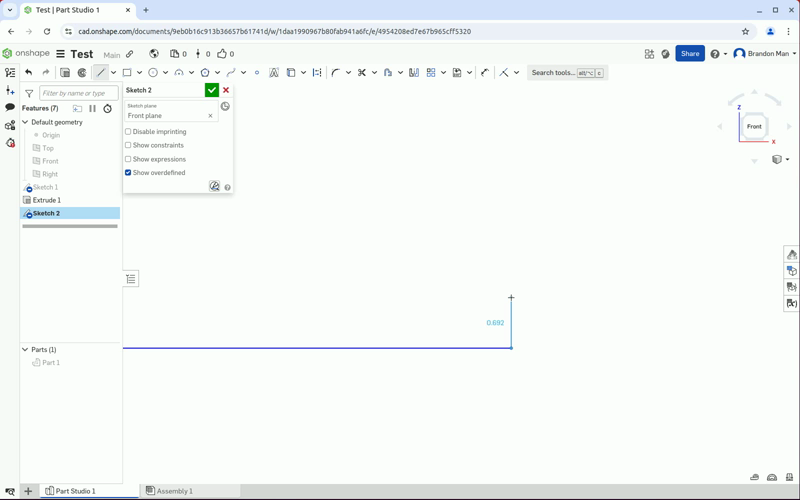
click(511, 297)
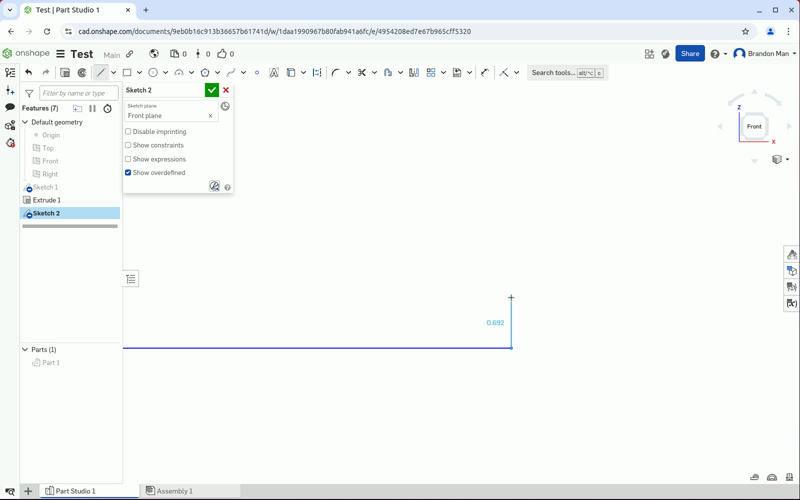
scroll(-6)
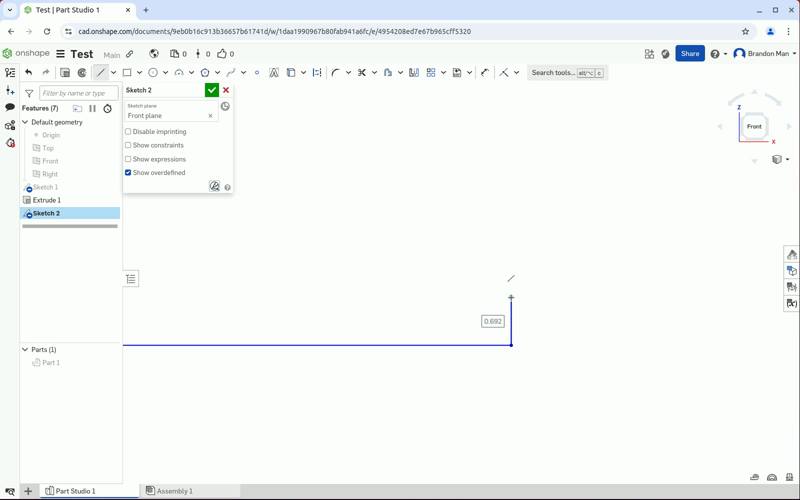
scroll(-6)
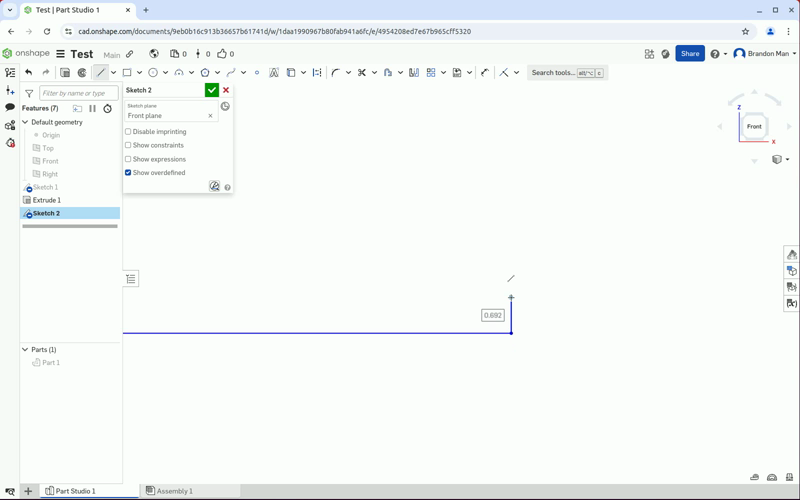
scroll(-6)
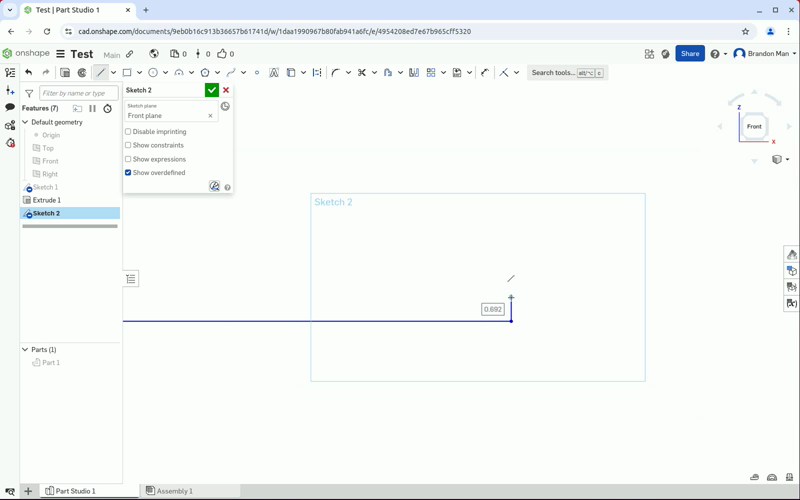
scroll(-6)
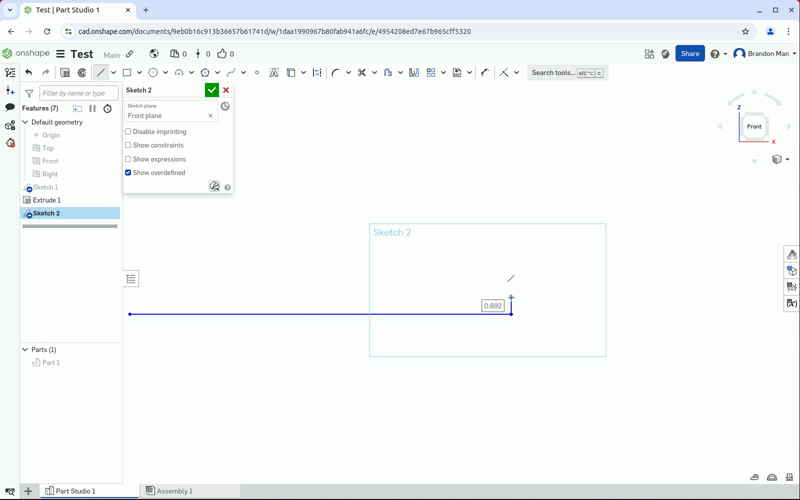
scroll(-6)
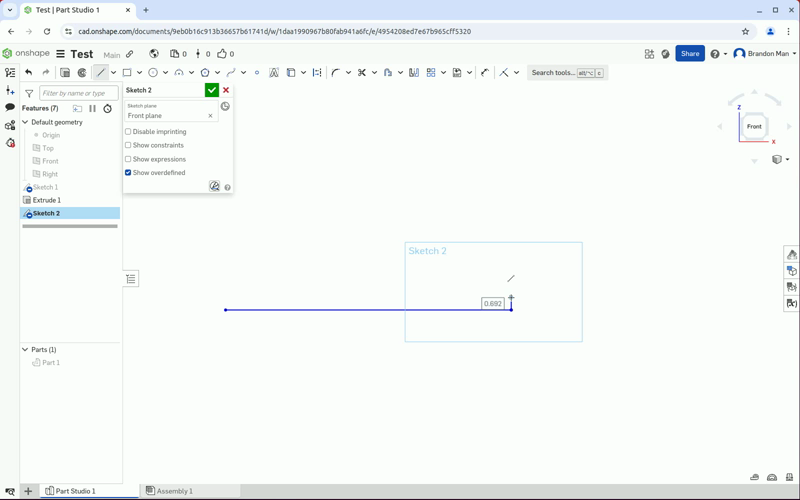
scroll(-6)
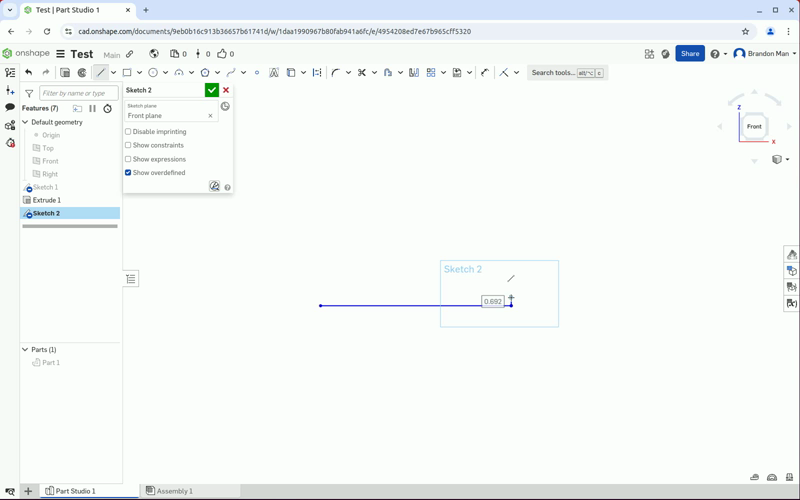
scroll(-6)
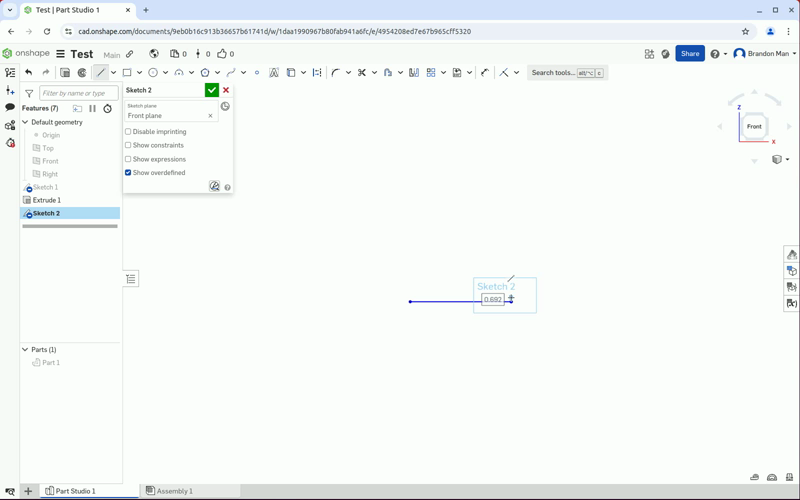
key_up(shift)
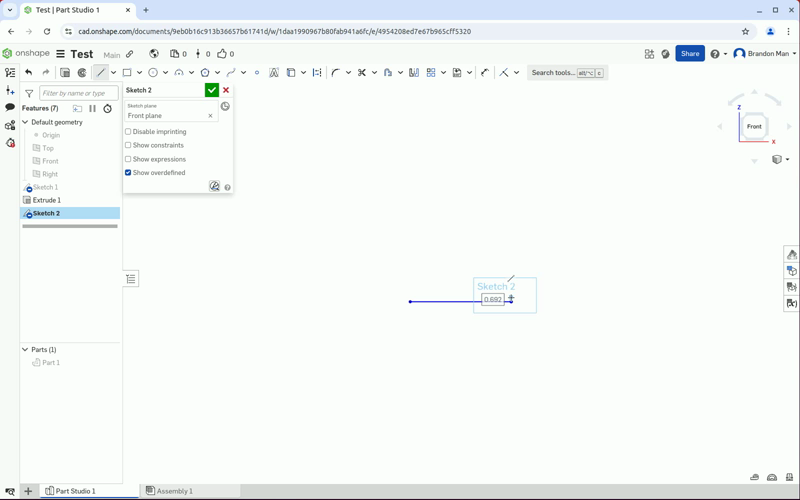
key_down(shift)
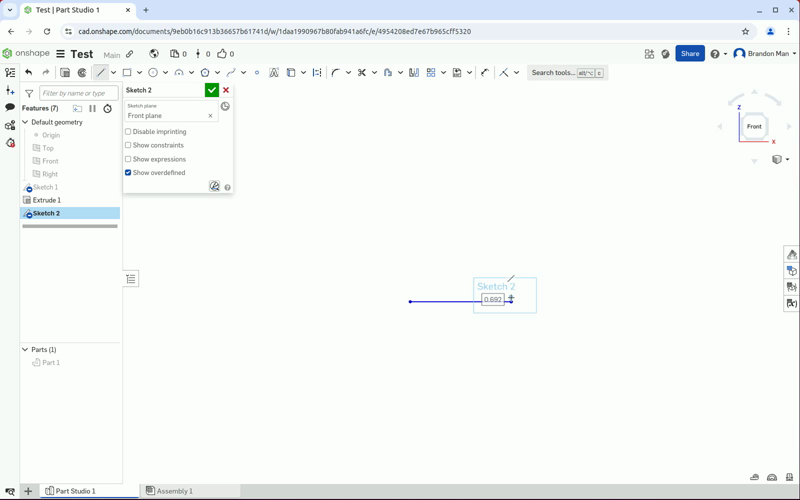
mouse_move(410, 297)
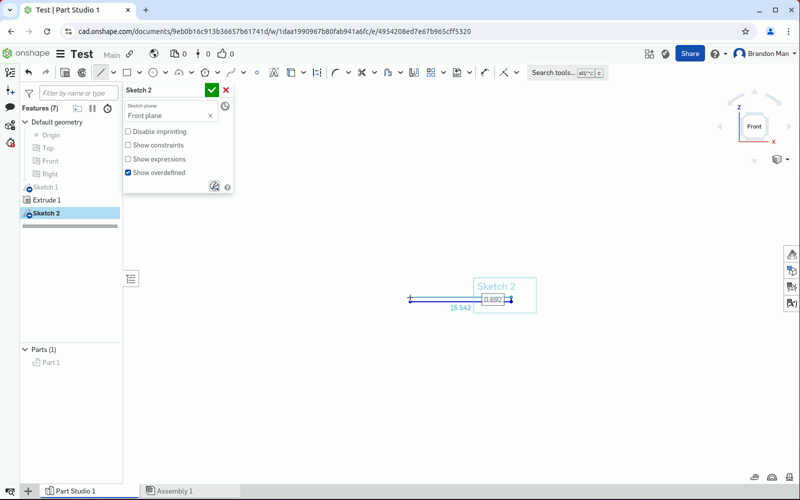
click(410, 297)
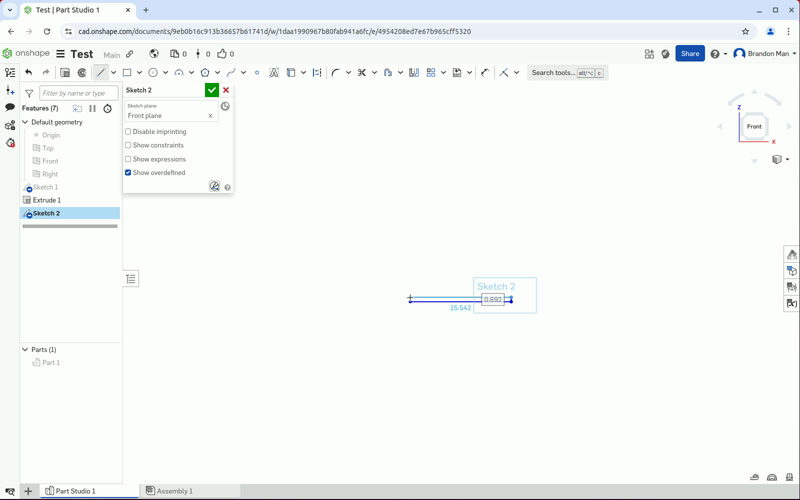
key_up(shift)
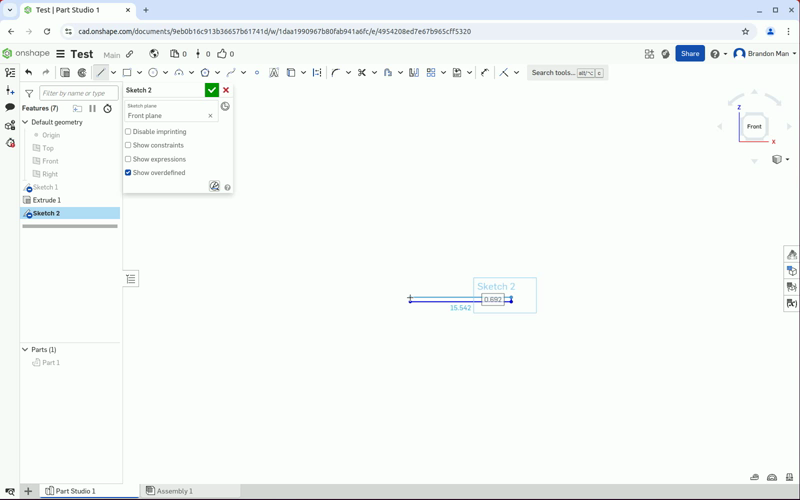
mouse_move(440, 297)
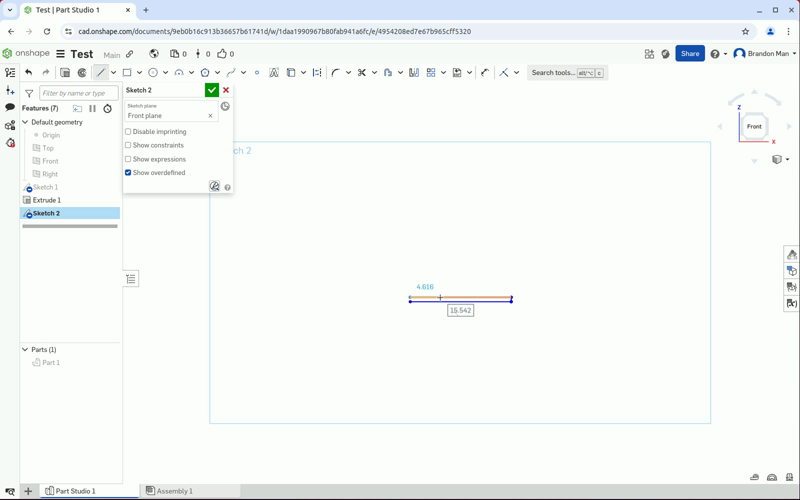
key_down(shift)
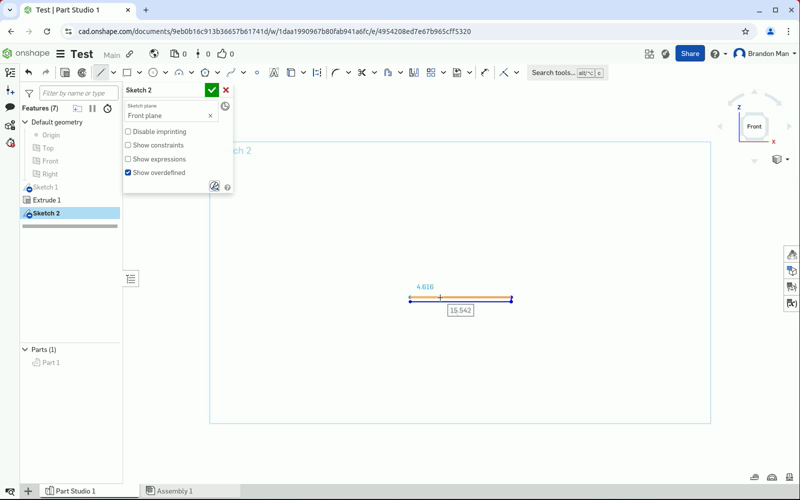
mouse_move(410, 301)
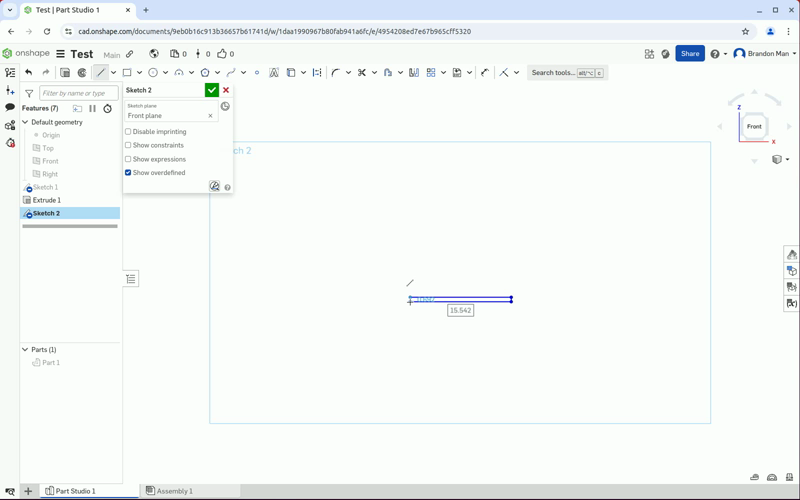
scroll(6)
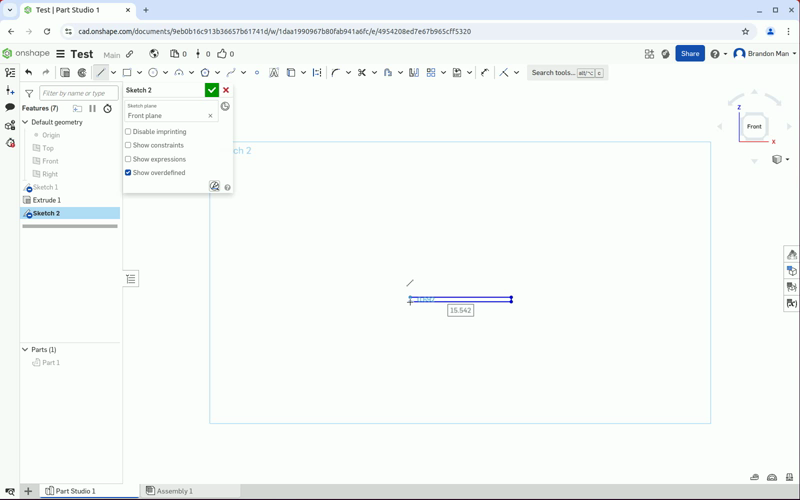
scroll(6)
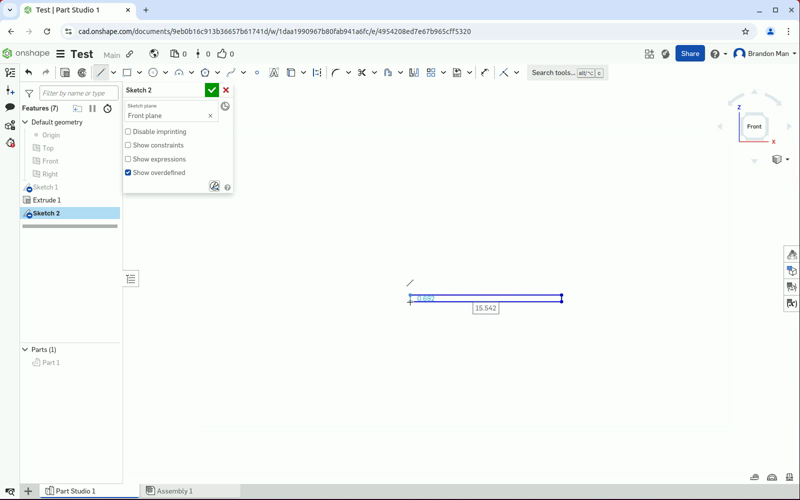
scroll(6)
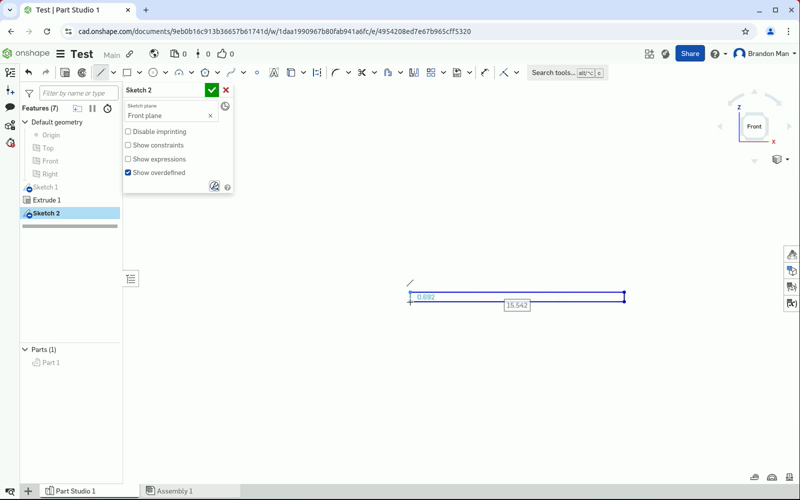
scroll(6)
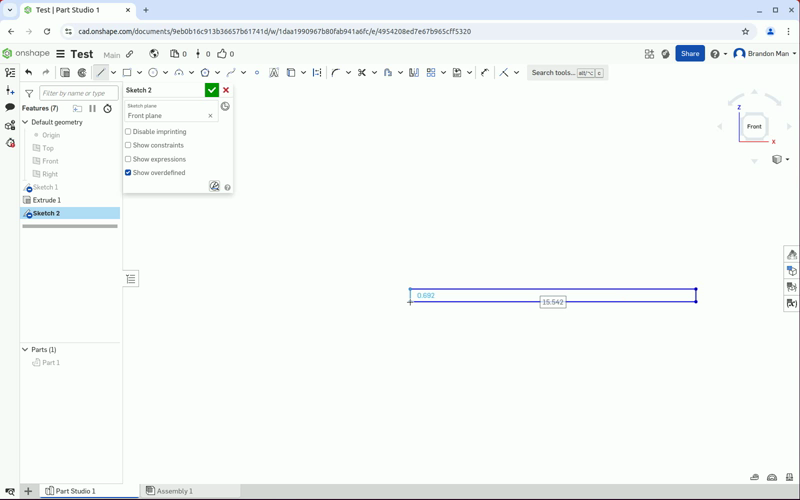
scroll(6)
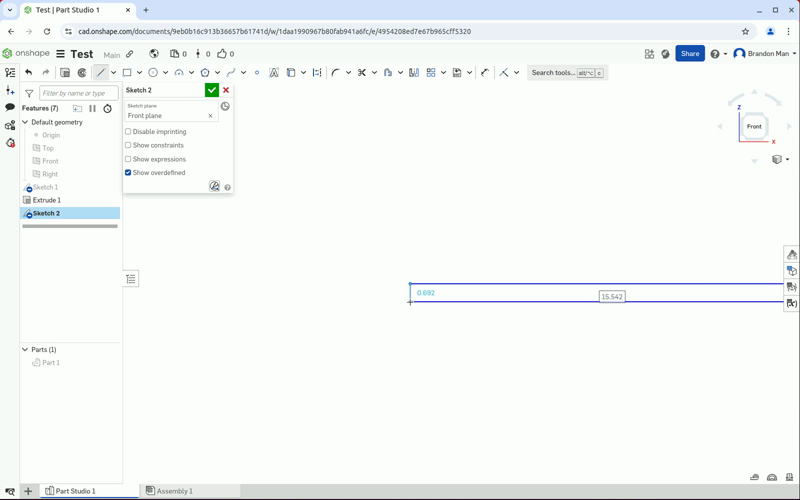
scroll(6)
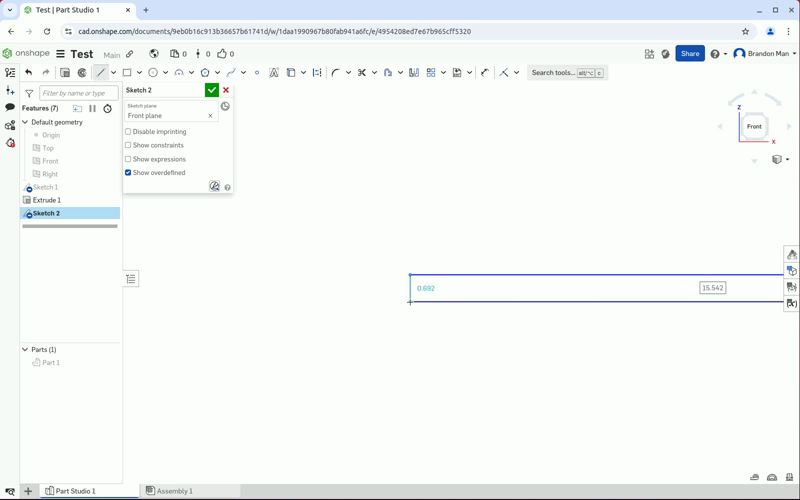
scroll(6)
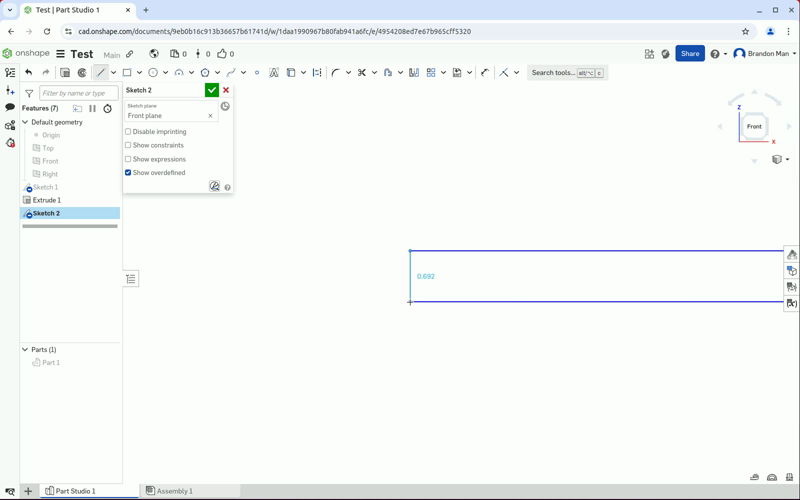
key_up(shift)
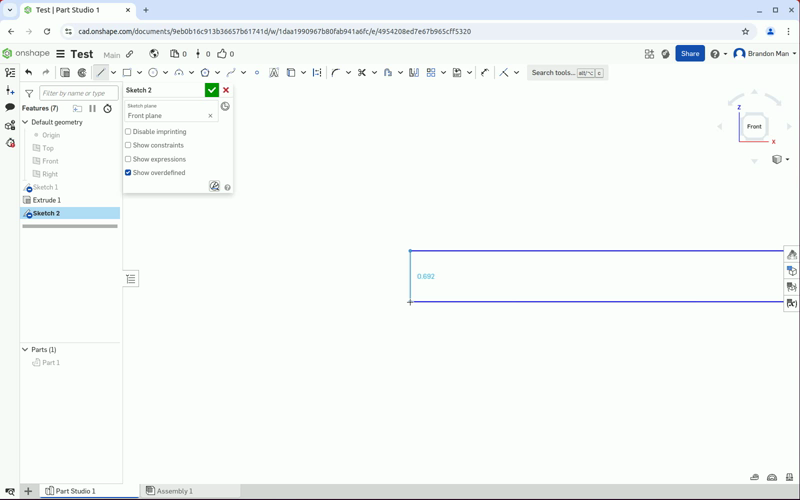
click(410, 301)
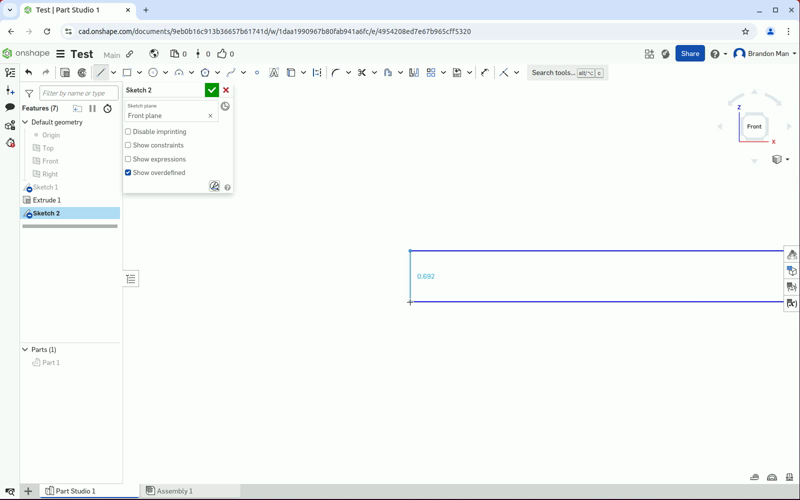
scroll(-6)
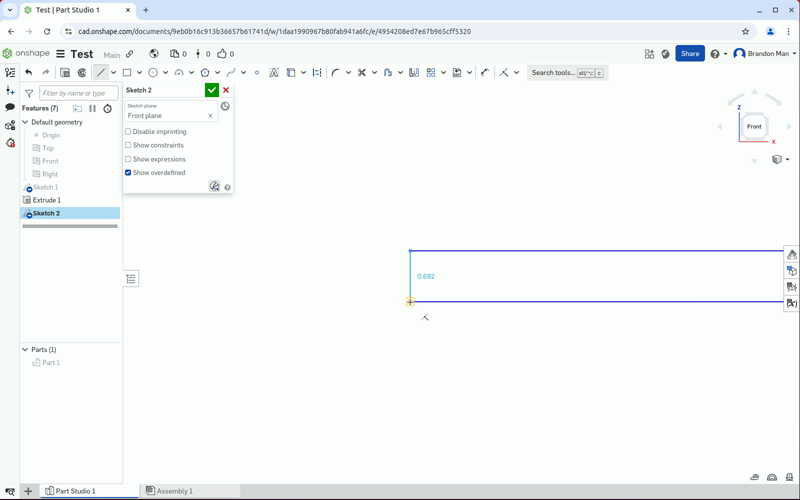
scroll(-6)
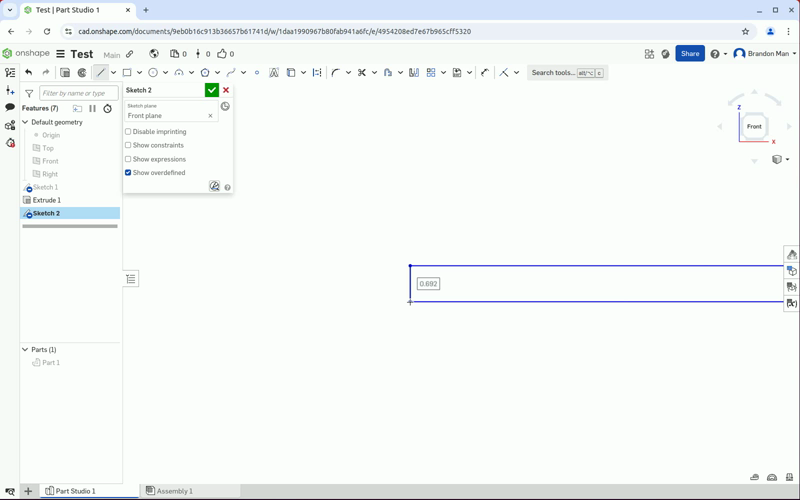
scroll(-6)
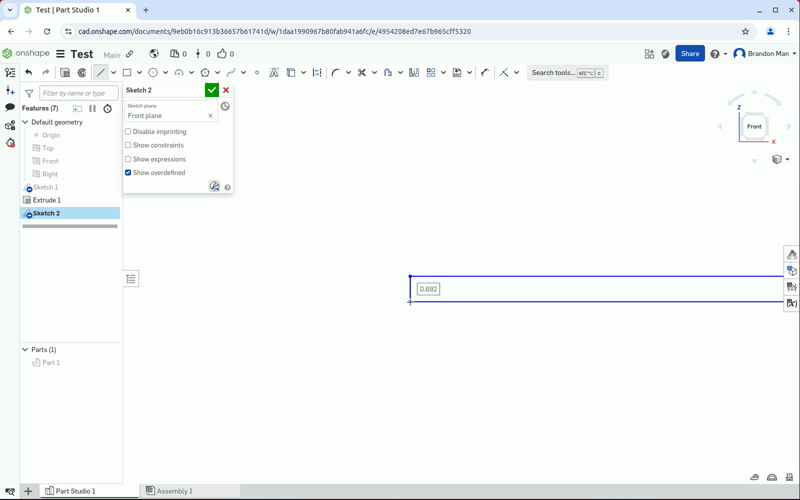
scroll(-6)
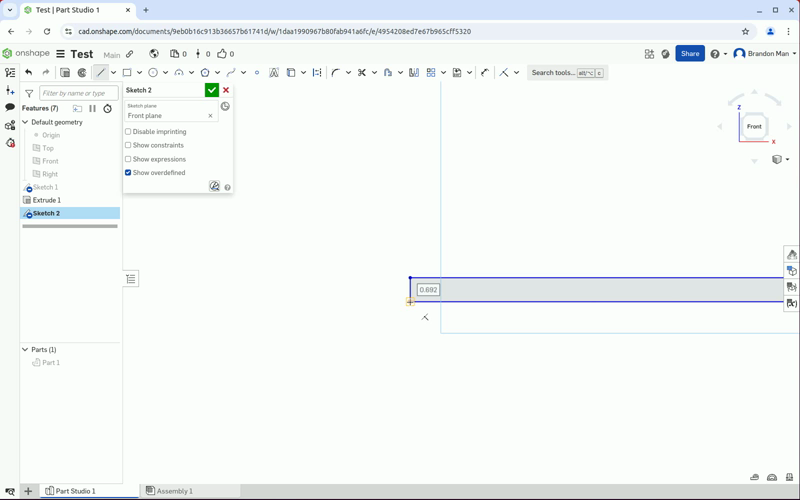
scroll(-6)
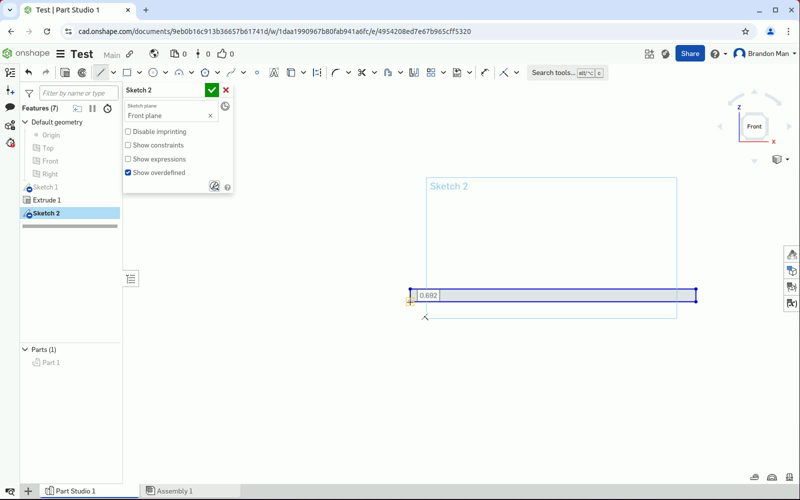
scroll(-6)
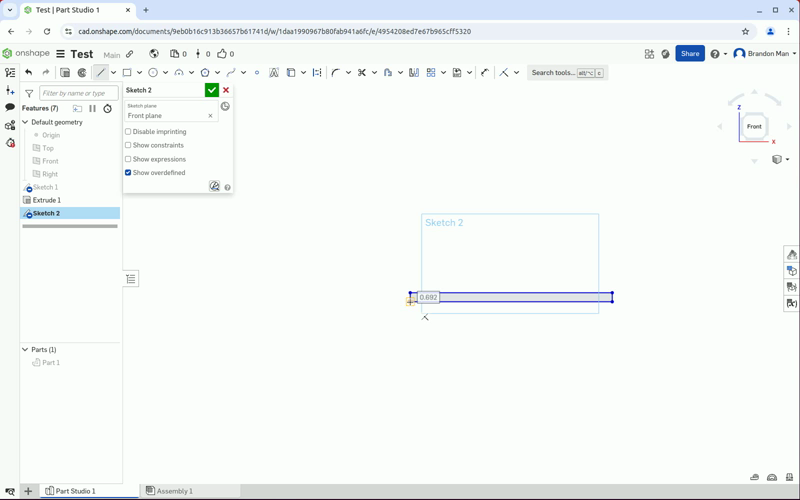
scroll(-6)
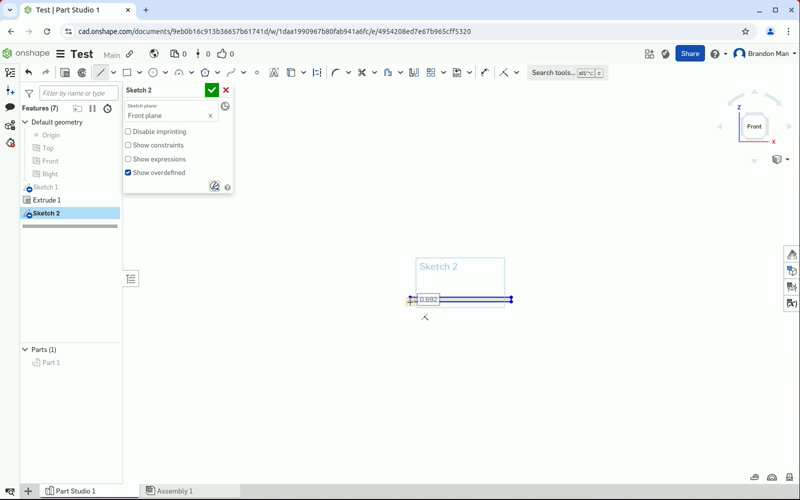
key(esc)
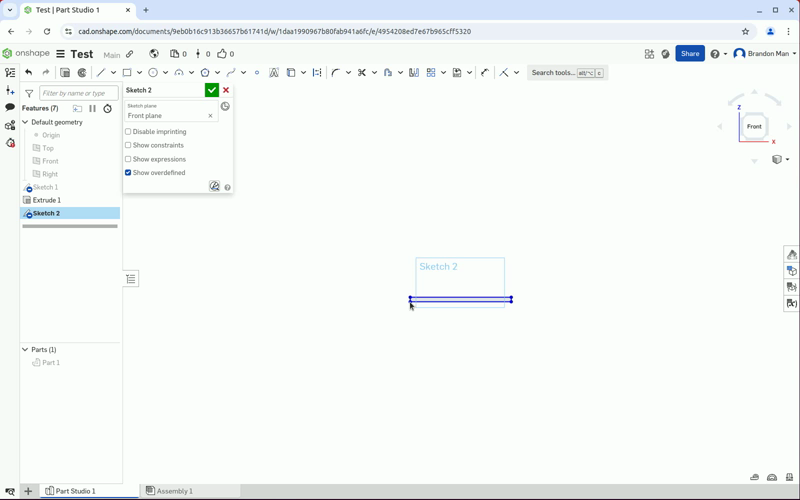
mouse_move(497, 301)
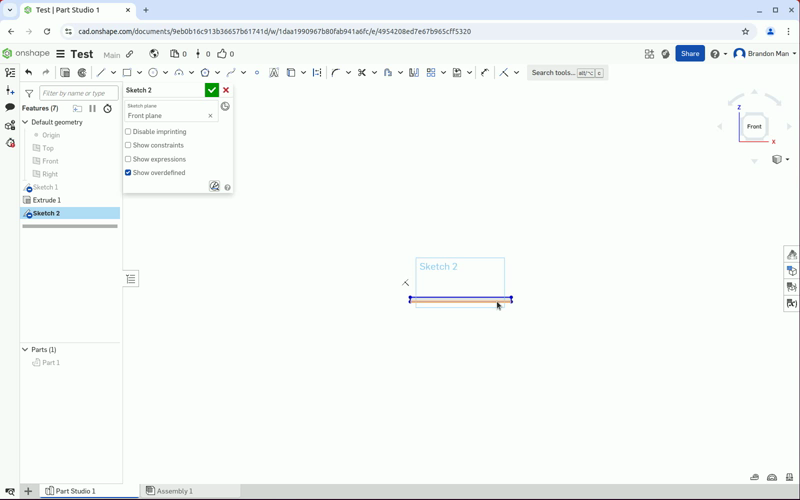
scroll(6)
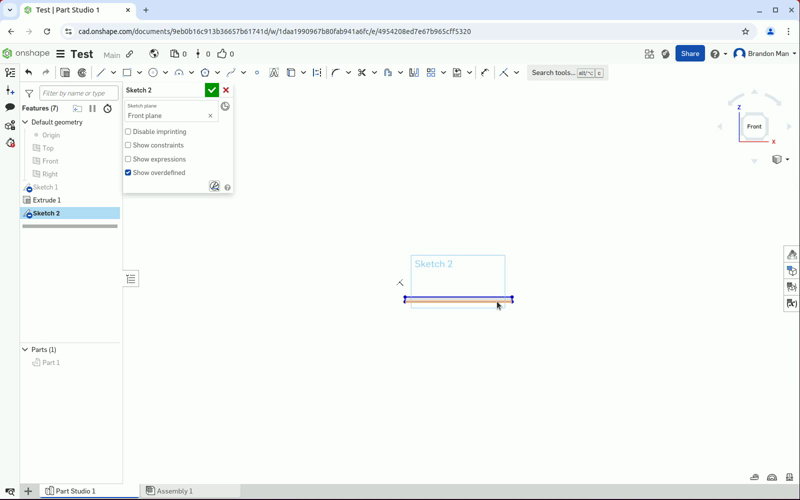
scroll(6)
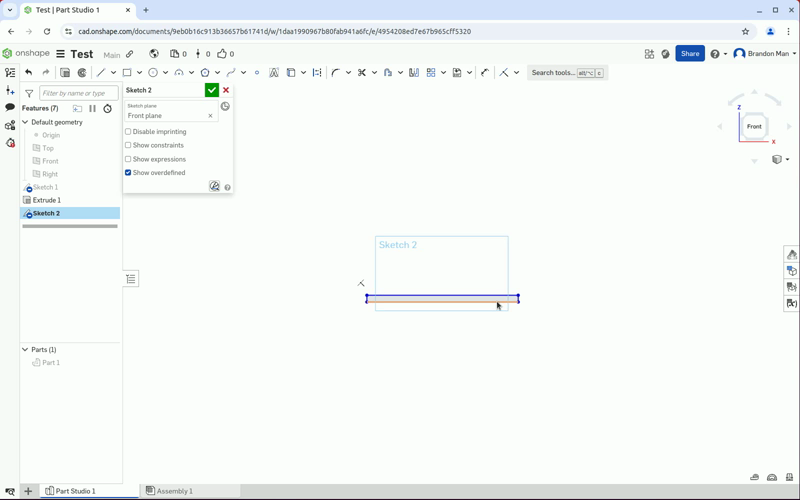
scroll(6)
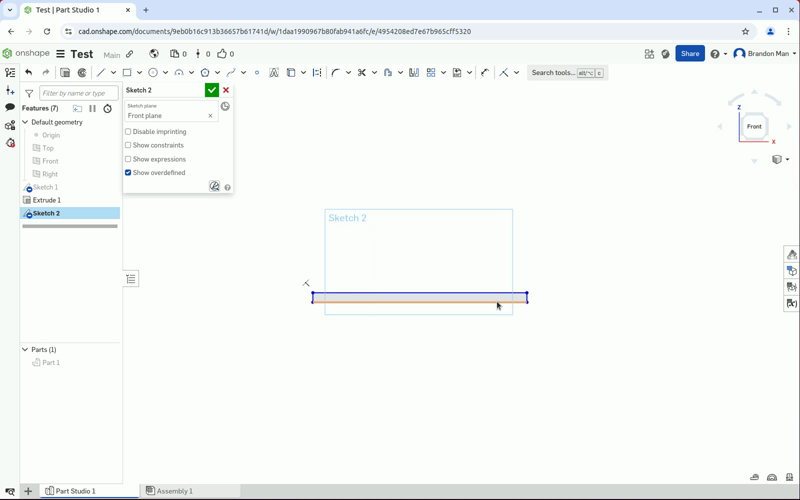
scroll(6)
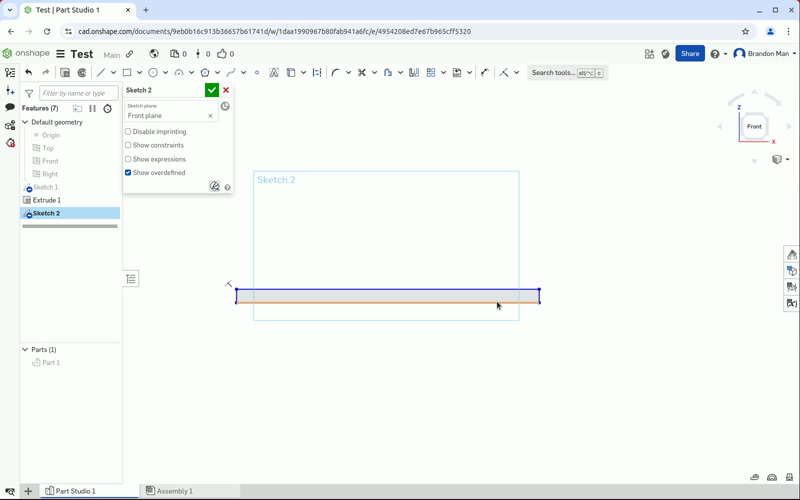
scroll(6)
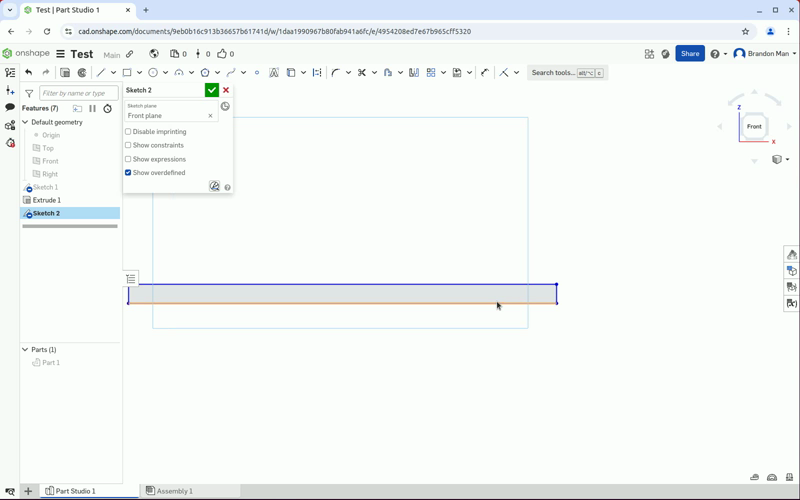
scroll(6)
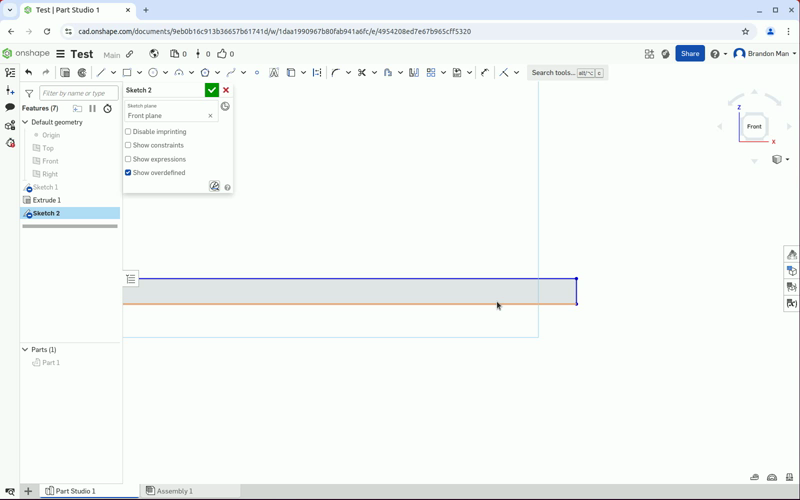
scroll(6)
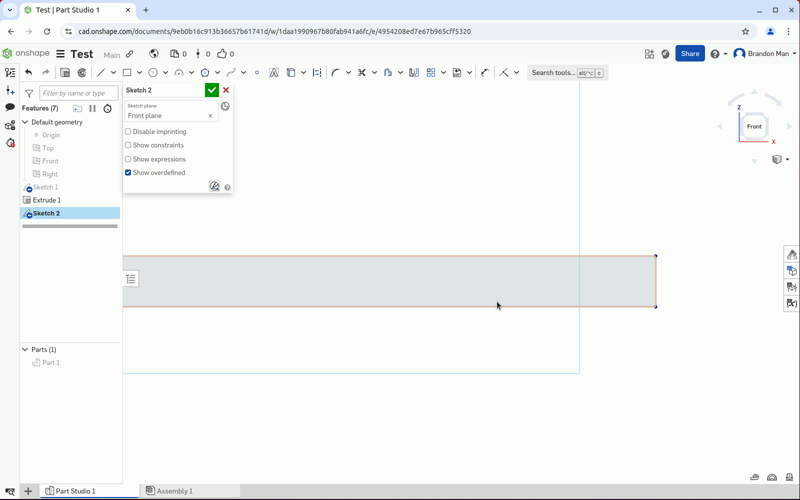
click(497, 301)
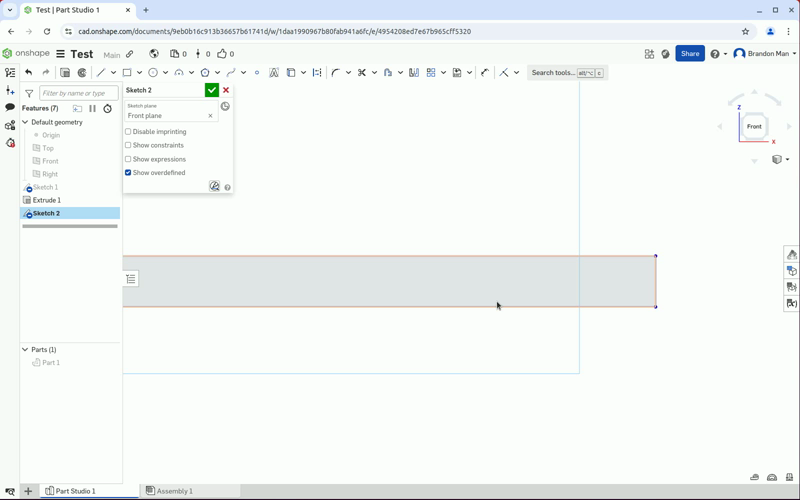
scroll(-6)
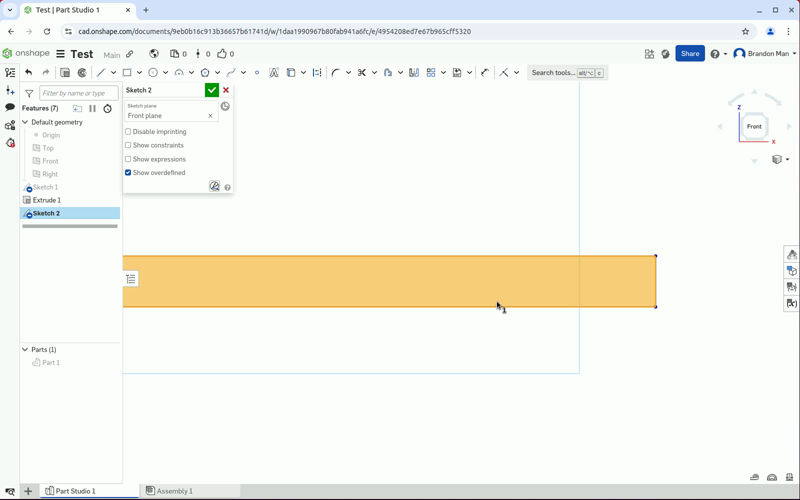
scroll(-6)
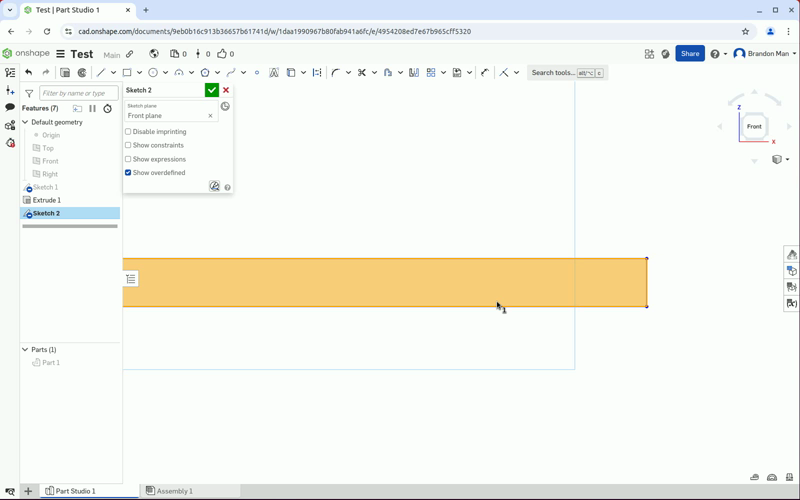
scroll(-6)
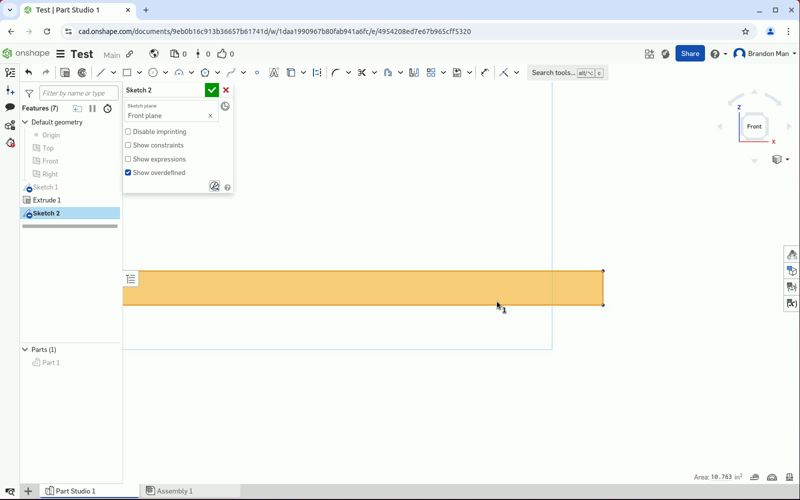
scroll(-6)
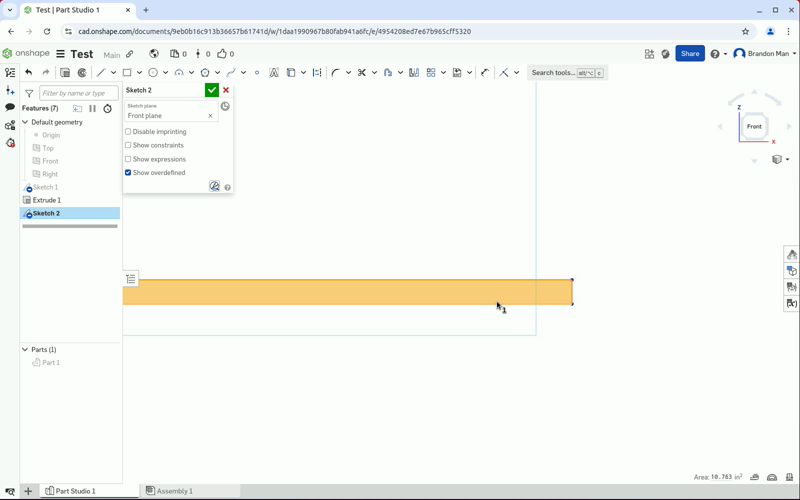
scroll(-6)
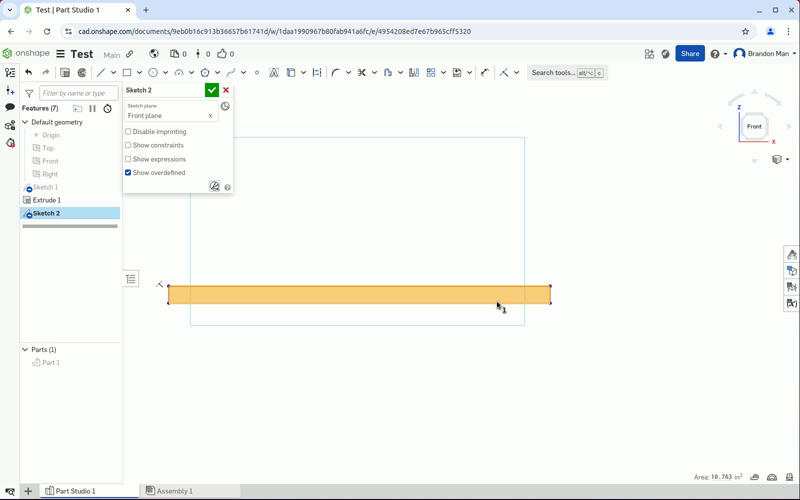
scroll(-6)
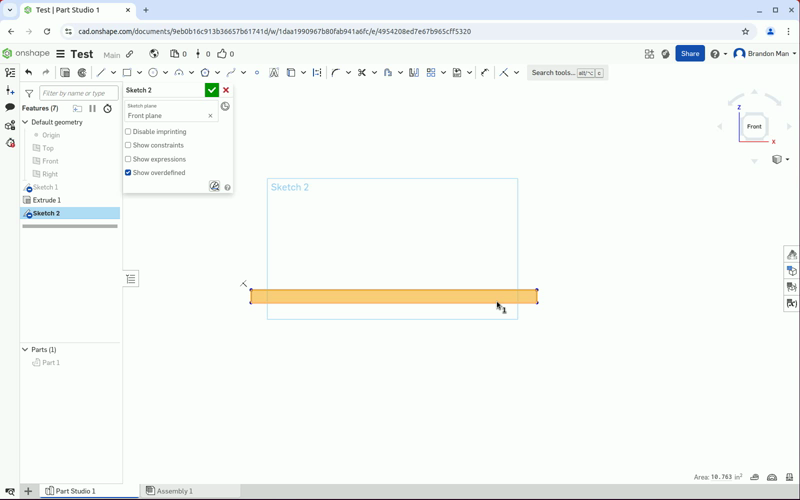
scroll(-6)
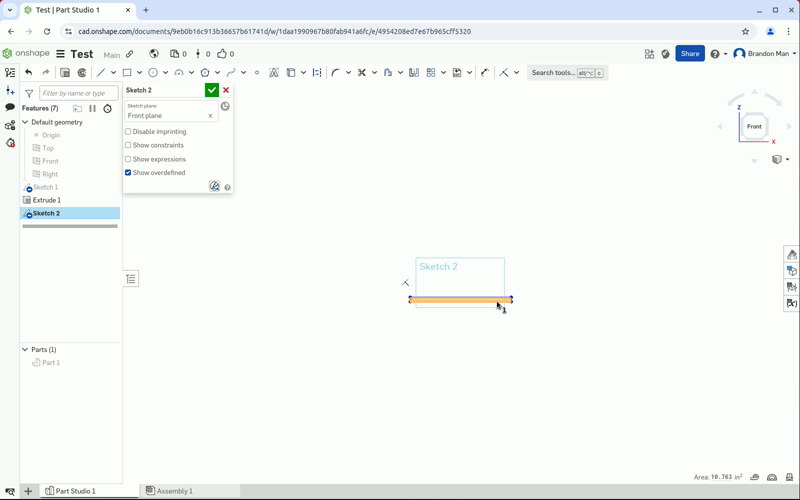
mouse_move(73, 352)
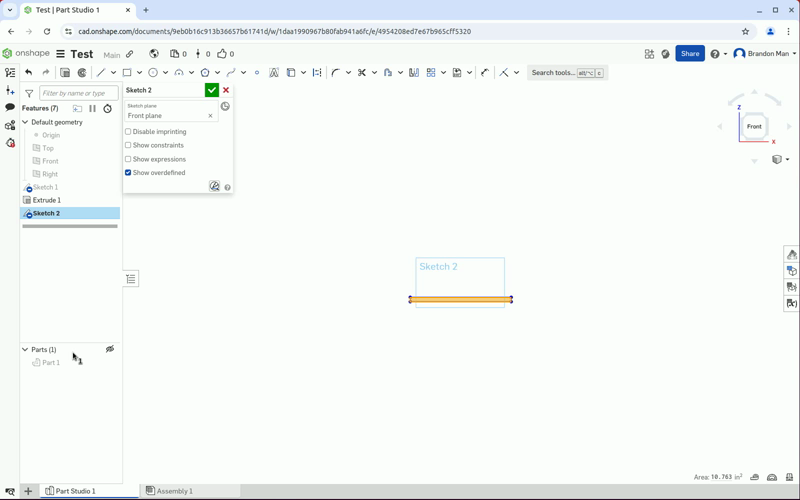
key(shift+y)
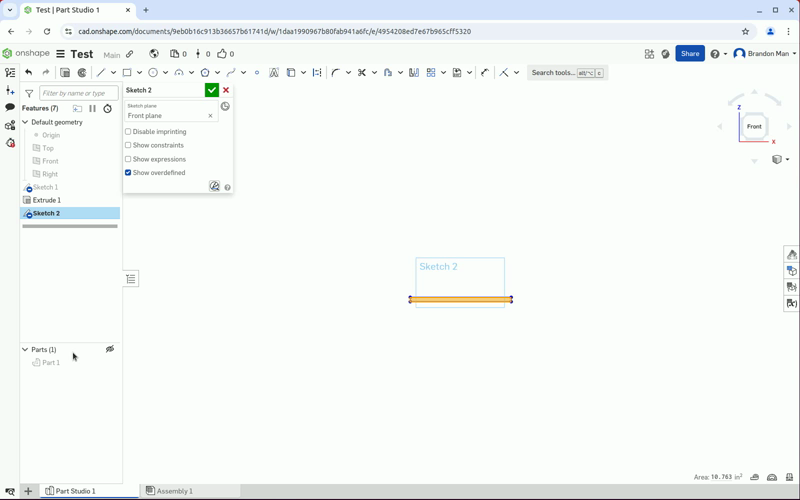
key(shift+e)
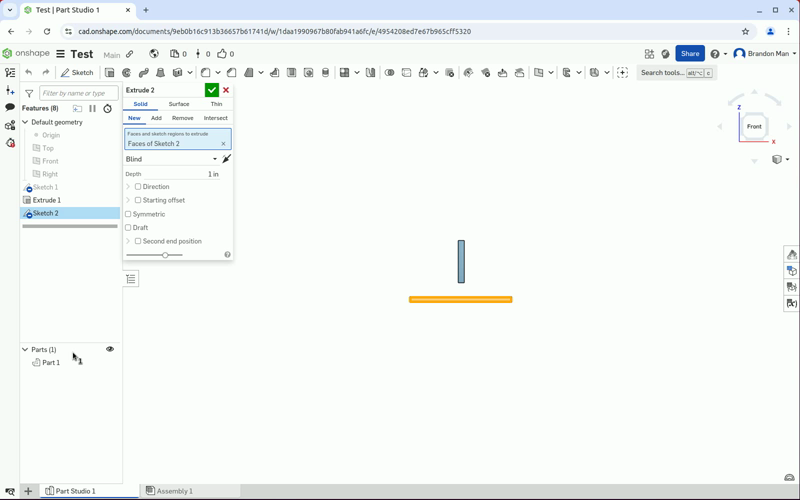
mouse_move(143, 106)
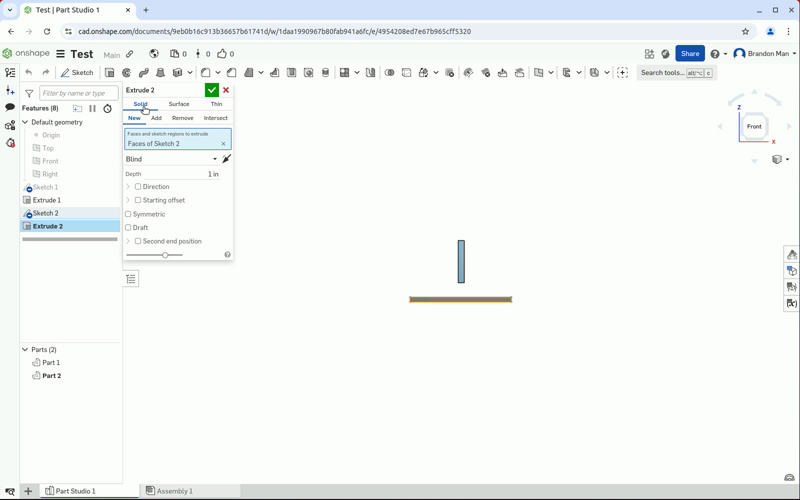
click(143, 106)
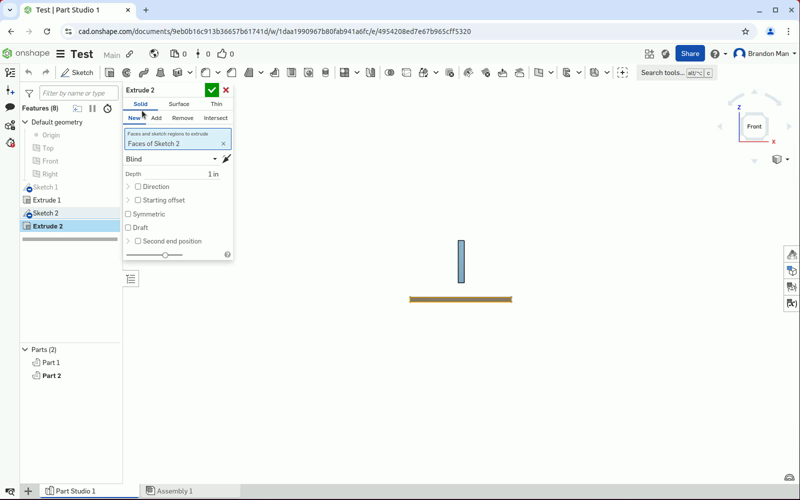
mouse_move(137, 120)
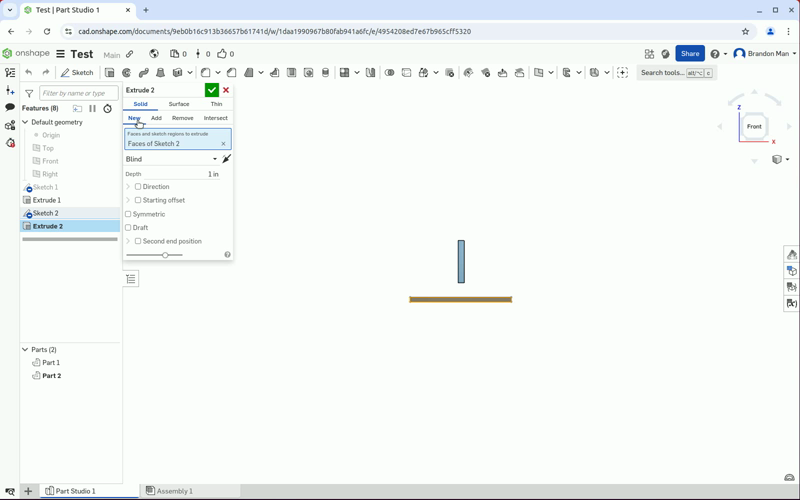
click(137, 120)
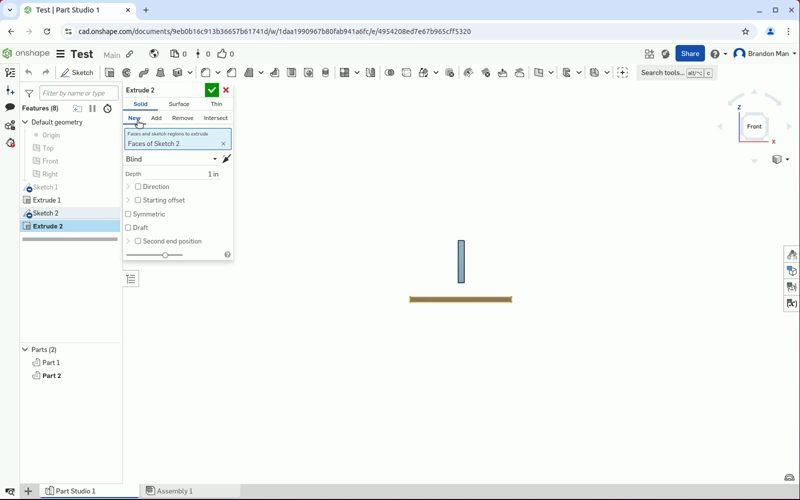
key(tab, 4)
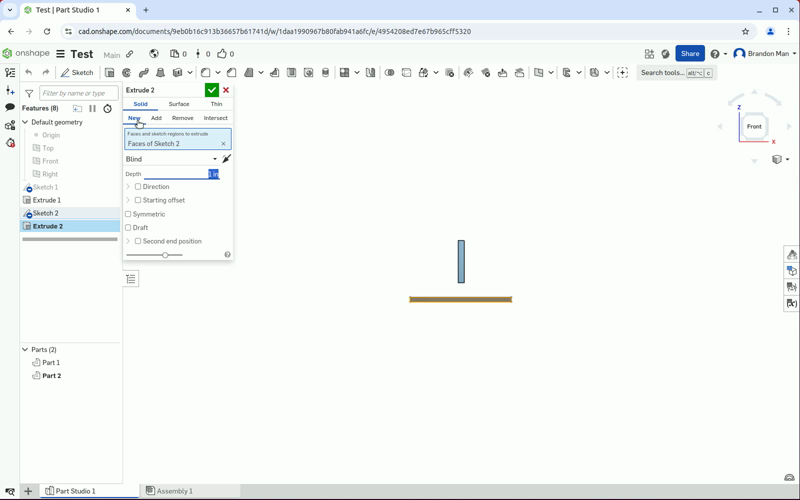
text(0.241)
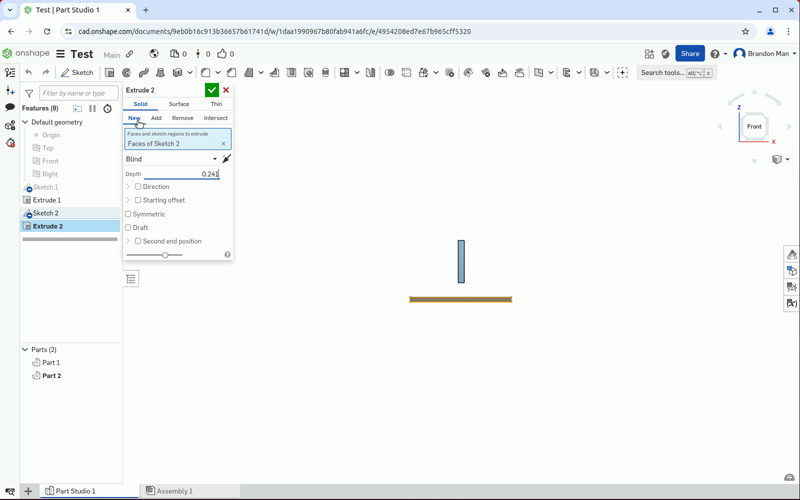
key(enter)
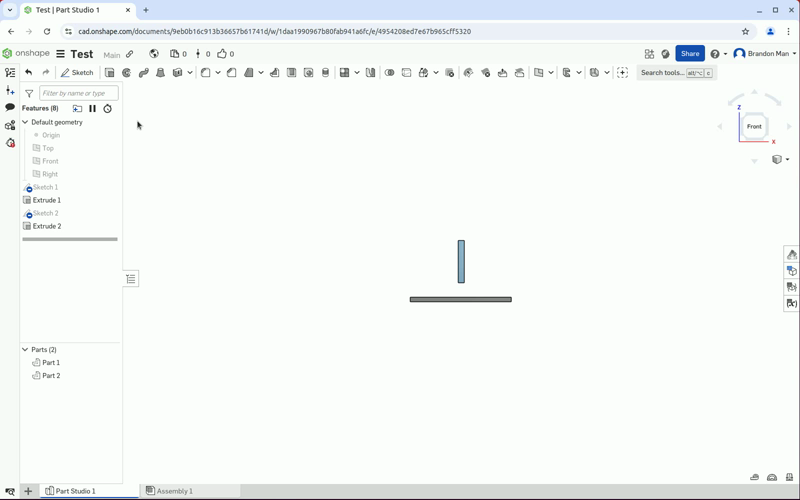
key(shift+h)
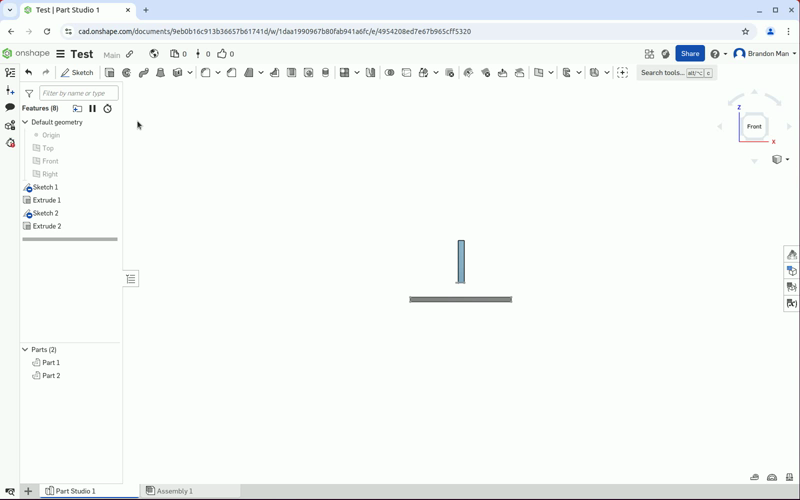
key(shift+h)
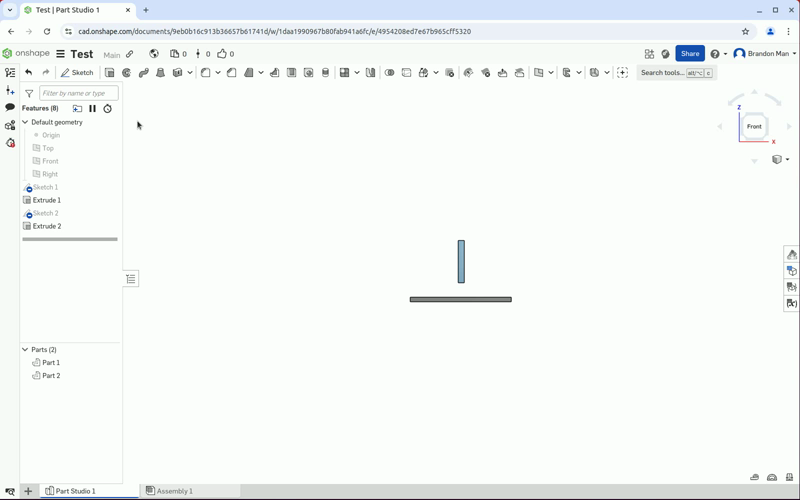
mouse_move(73, 189)
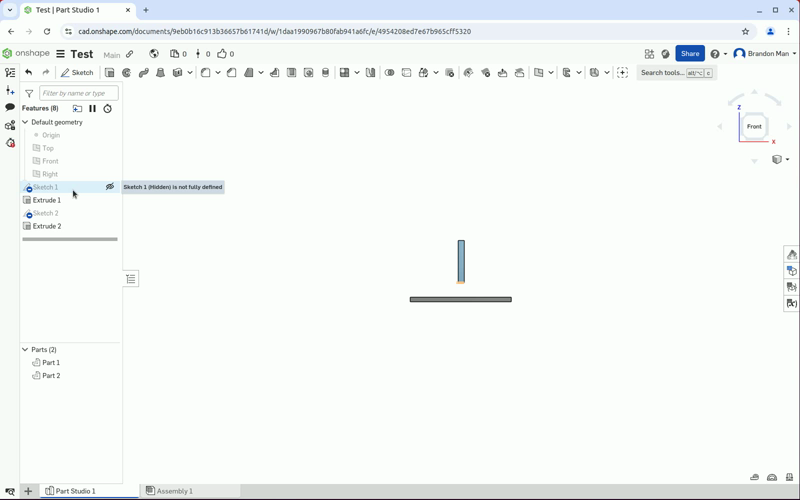
click(73, 189)
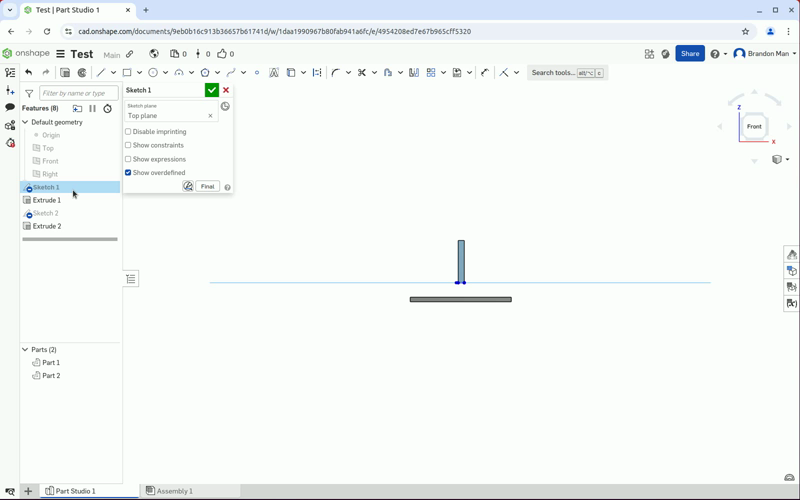
mouse_move(229, 92)
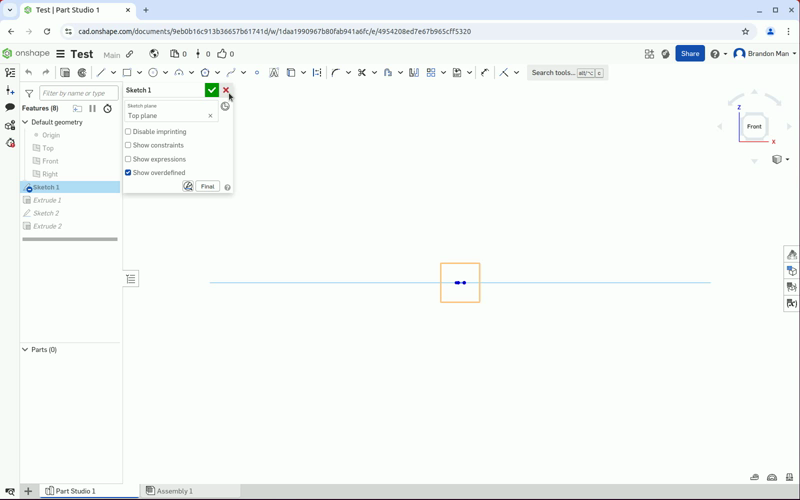
click(229, 92)
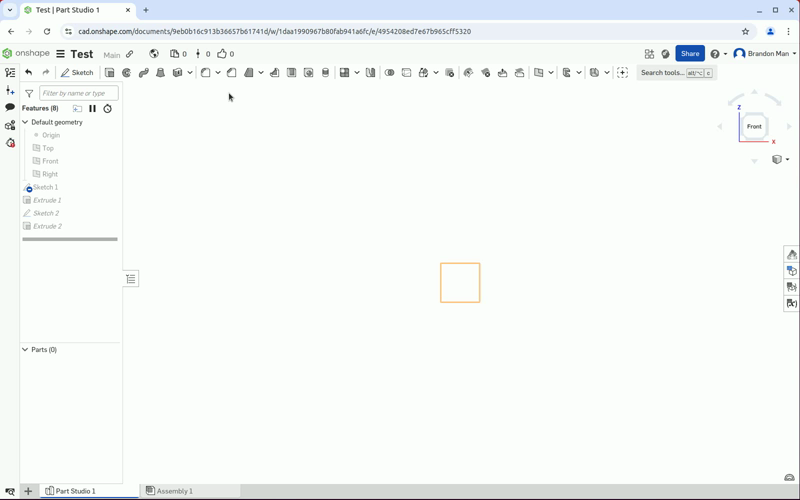
mouse_move(73, 352)
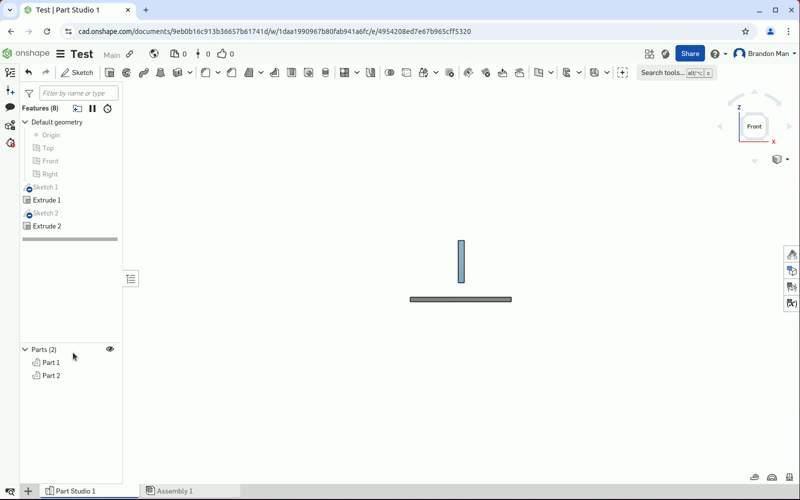
key(y)
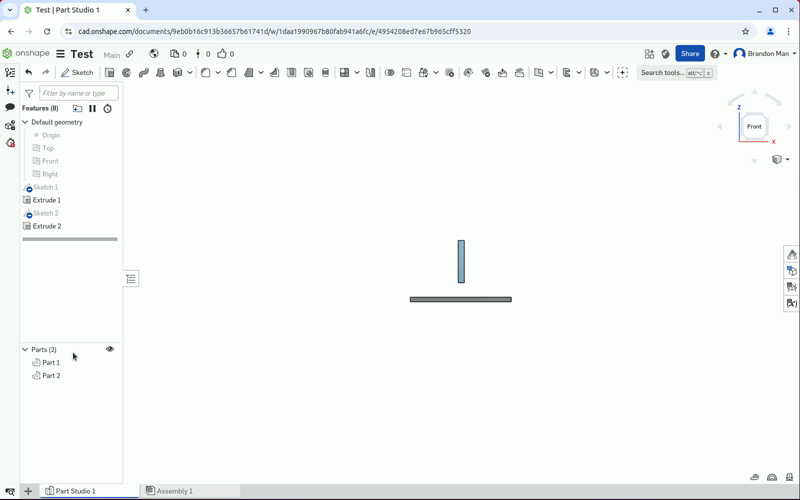
key(shift+p)
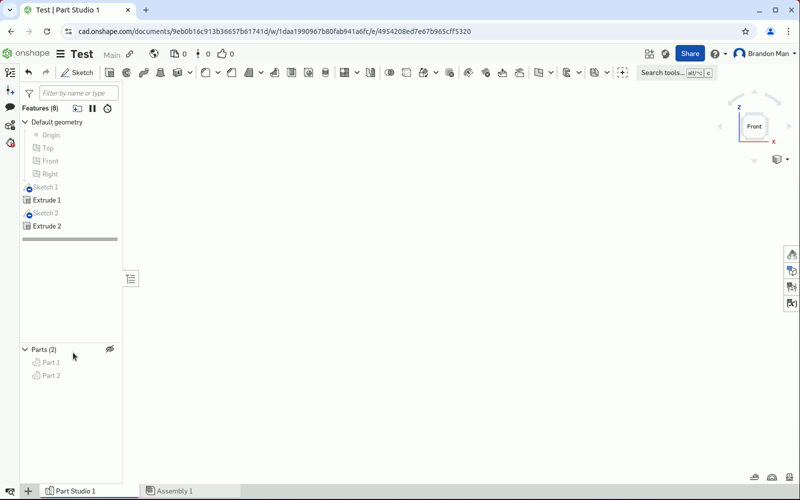
key(space)
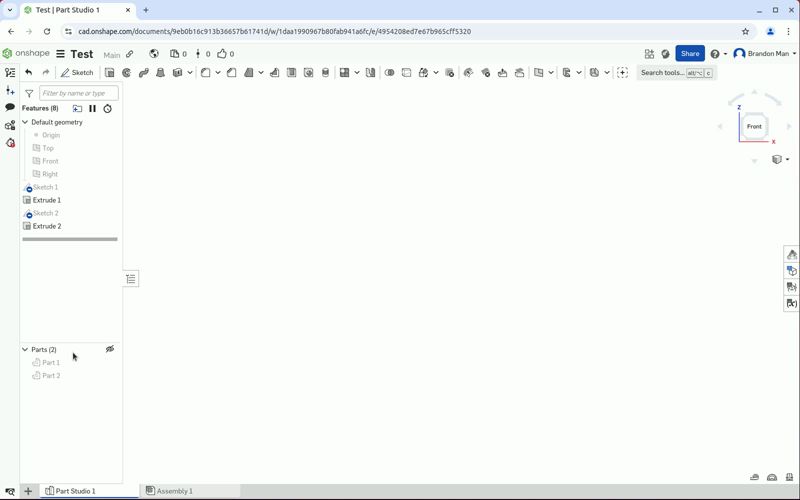
key_down(shift)
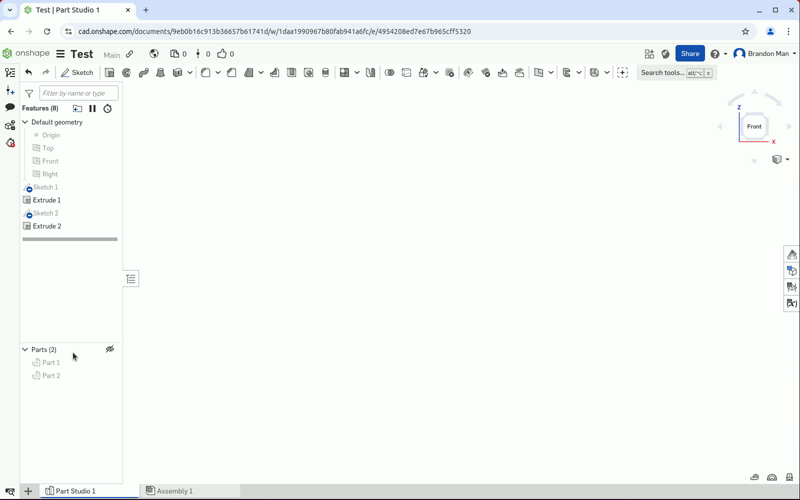
key(left)
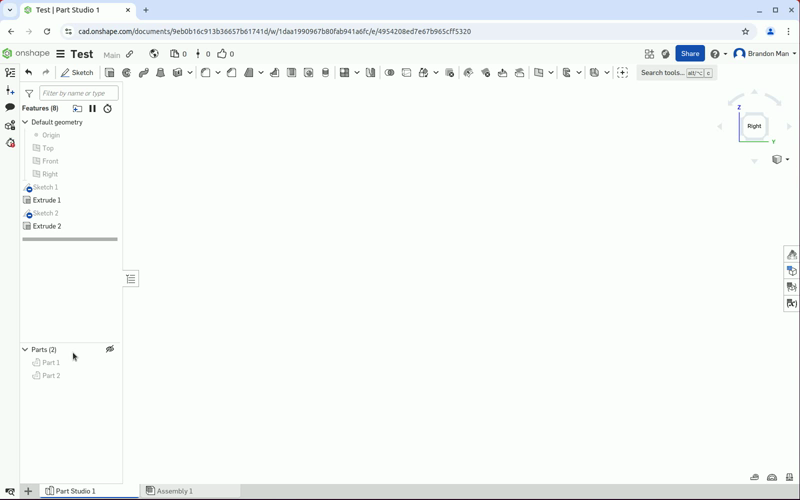
key_up(shift)
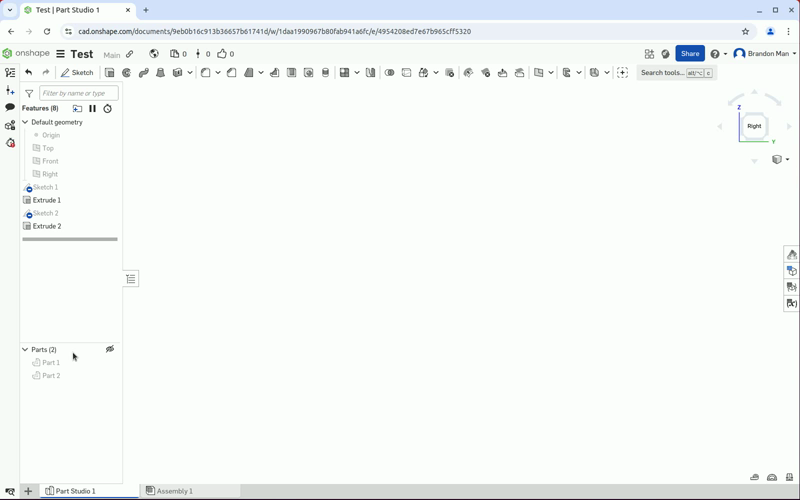
mouse_move(73, 352)
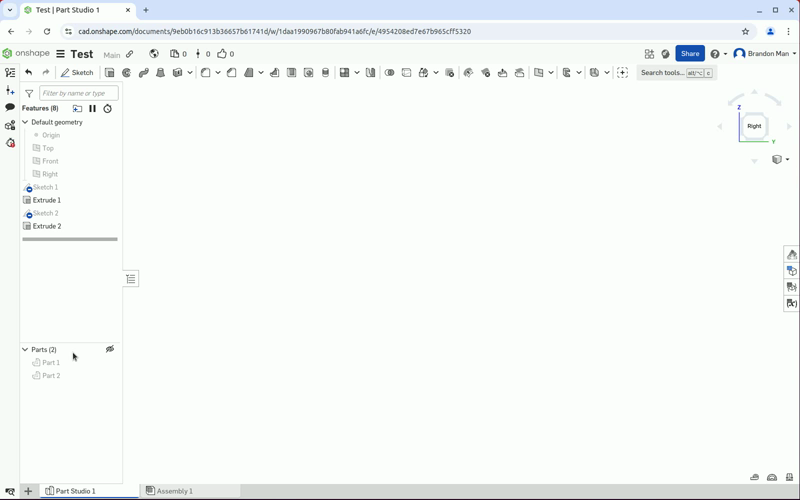
key(shift+y)
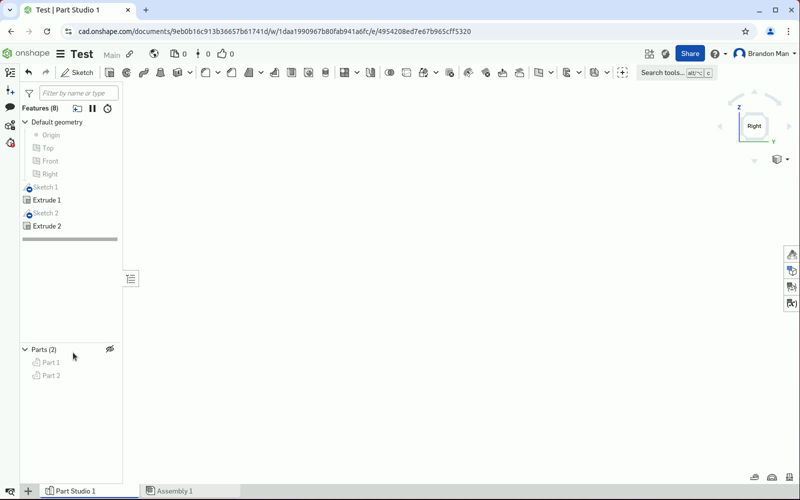
key(shift+s)
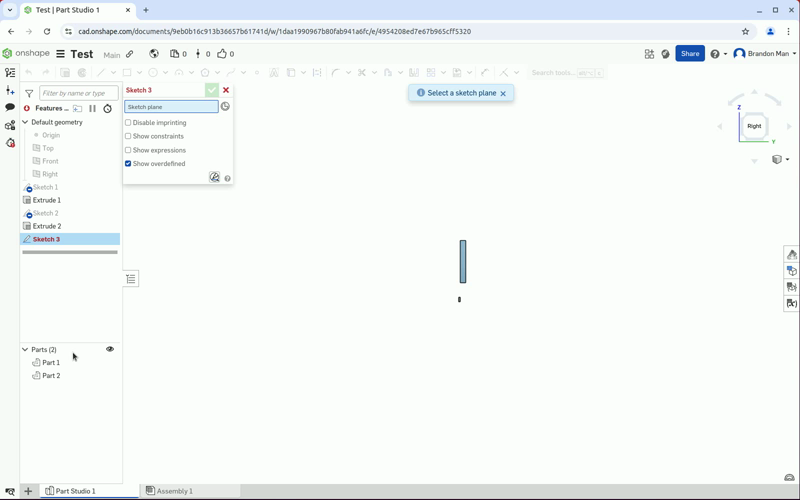
mouse_move(73, 176)
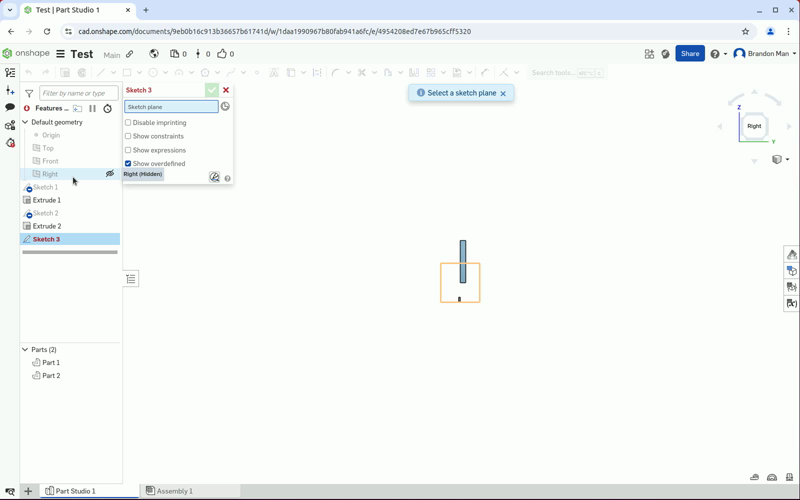
click(73, 176)
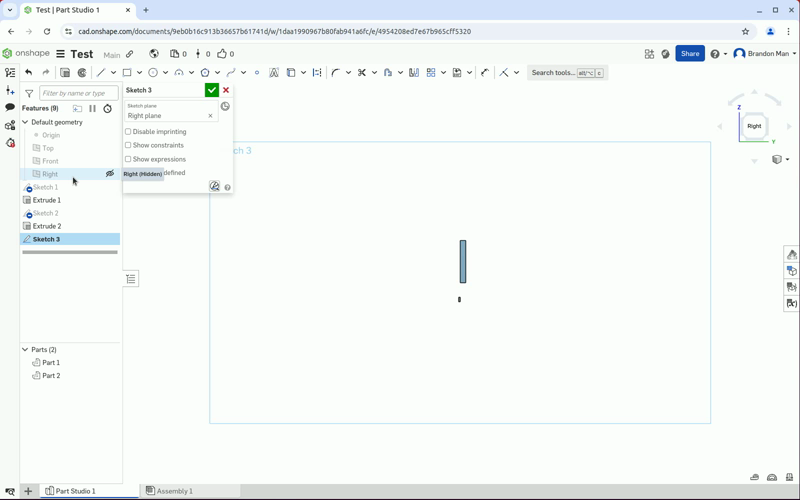
mouse_move(73, 352)
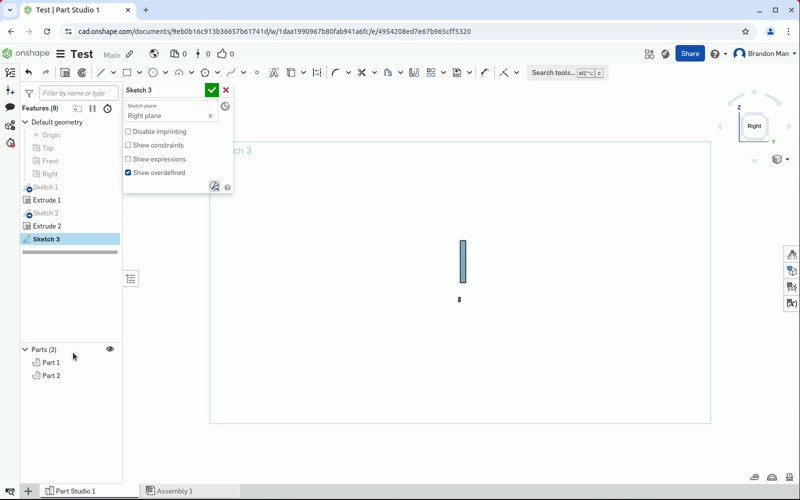
key(y)
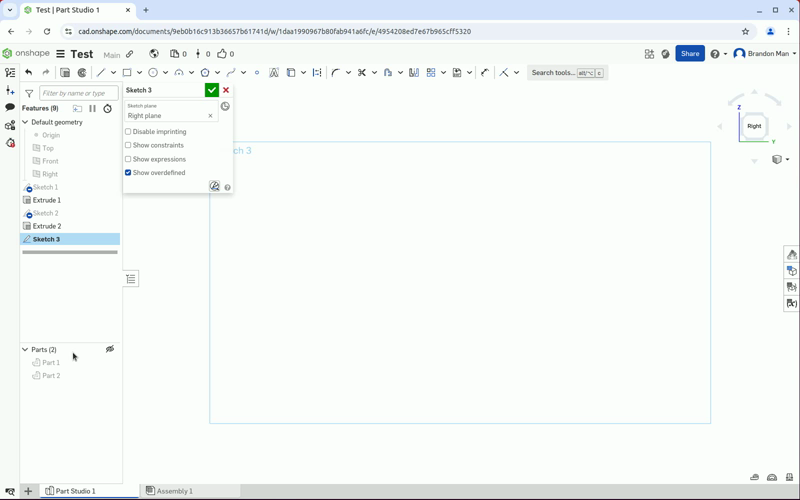
key(l)
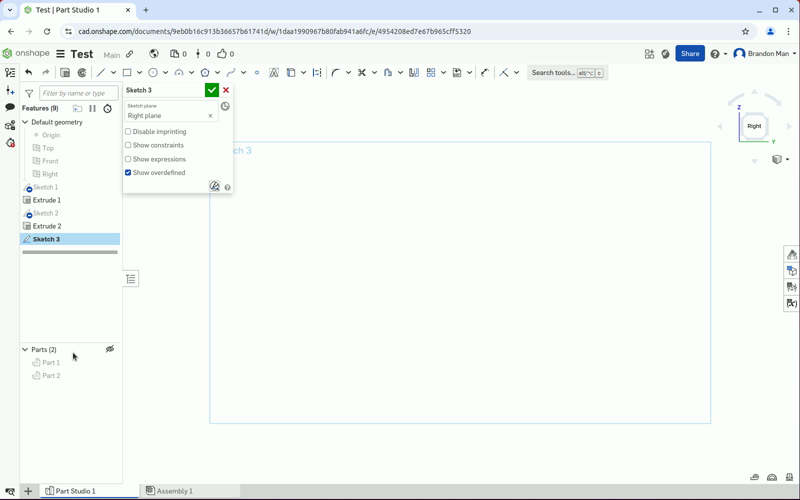
key_down(shift)
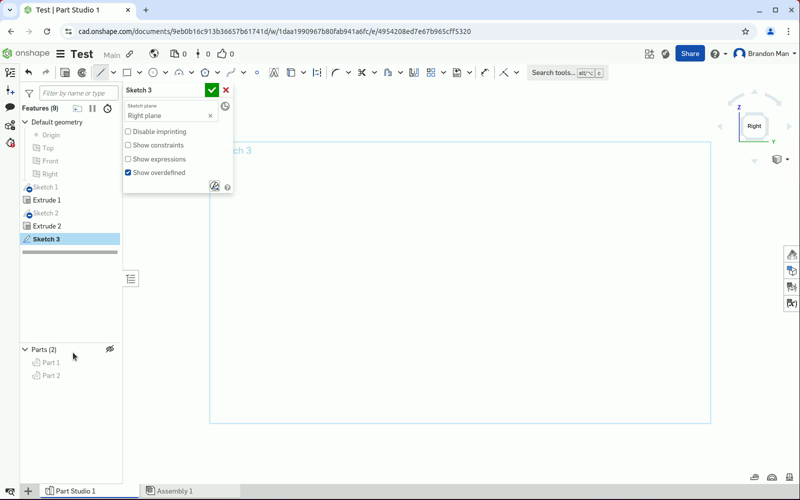
mouse_move(446, 241)
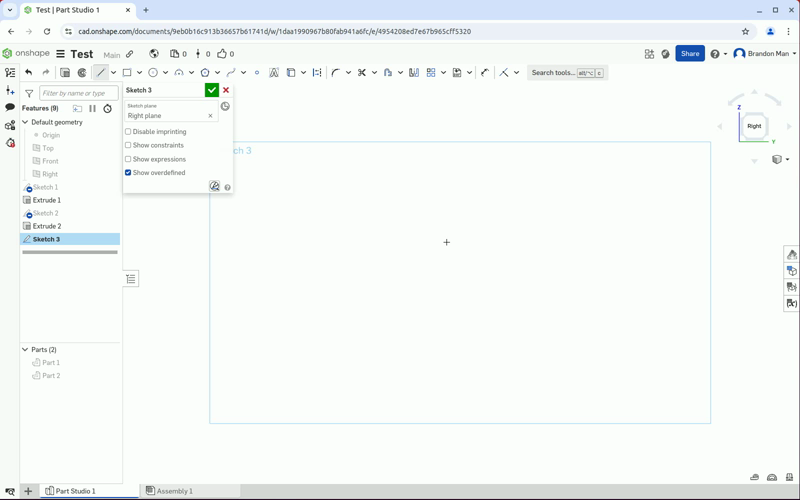
click(446, 241)
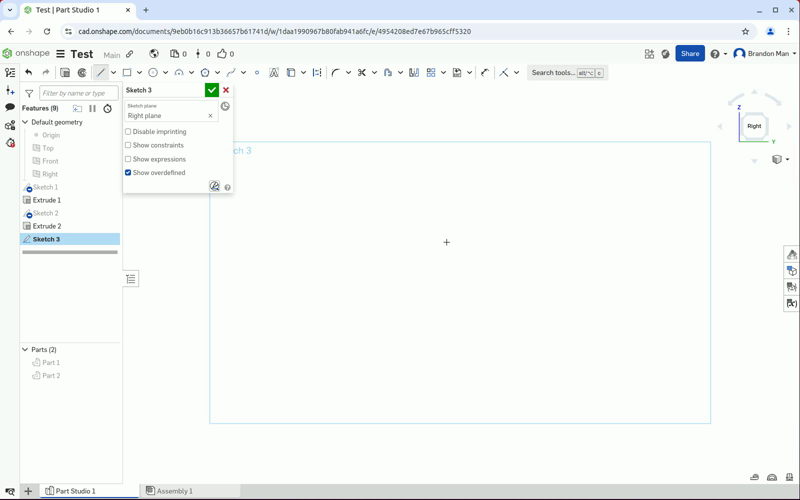
key_up(shift)
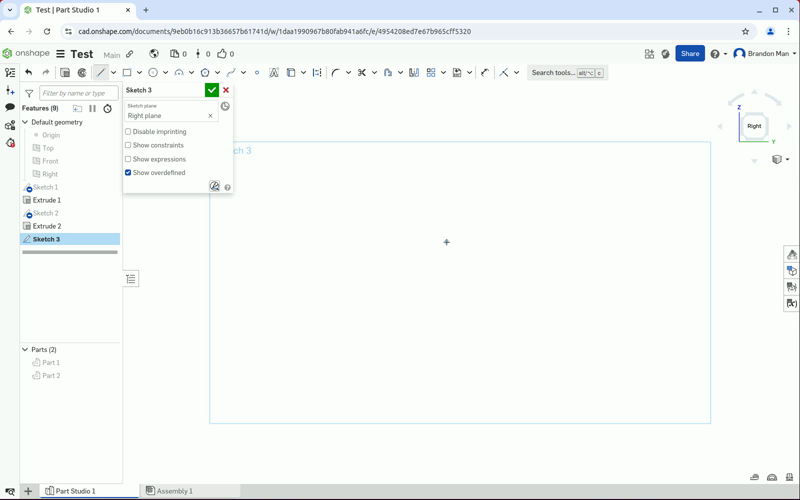
key_down(shift)
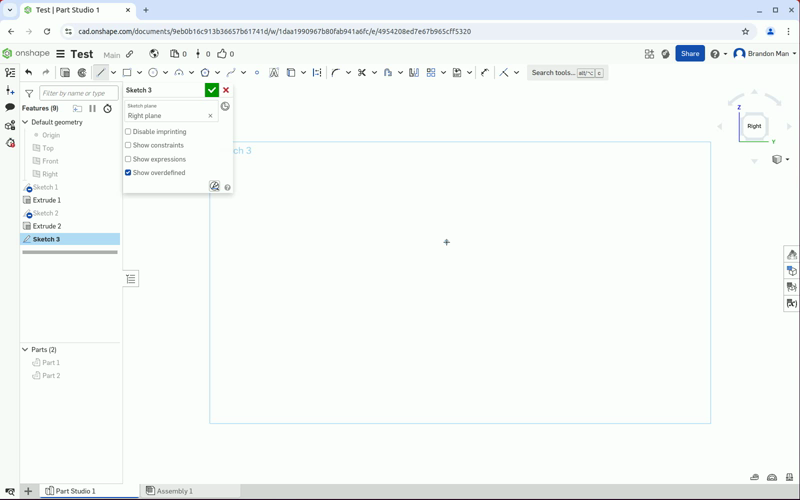
mouse_move(476, 241)
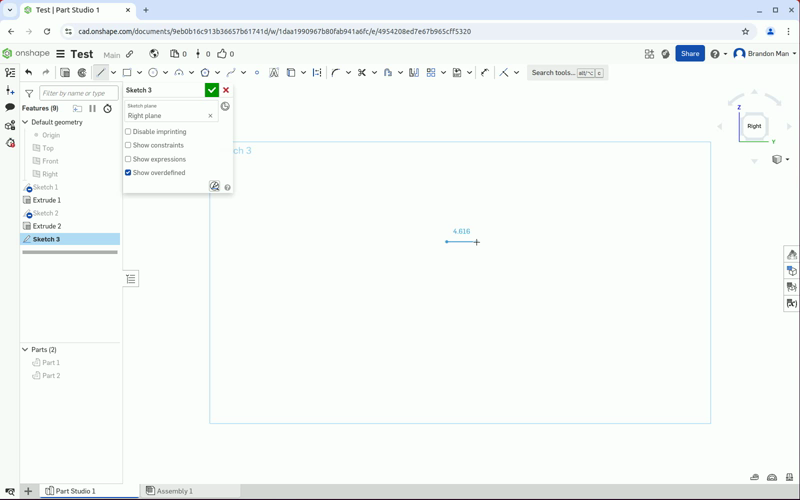
mouse_move(497, 241)
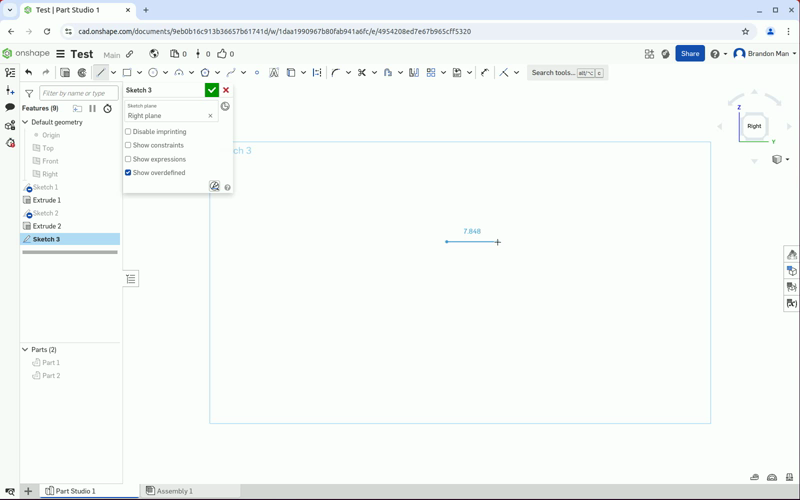
click(497, 241)
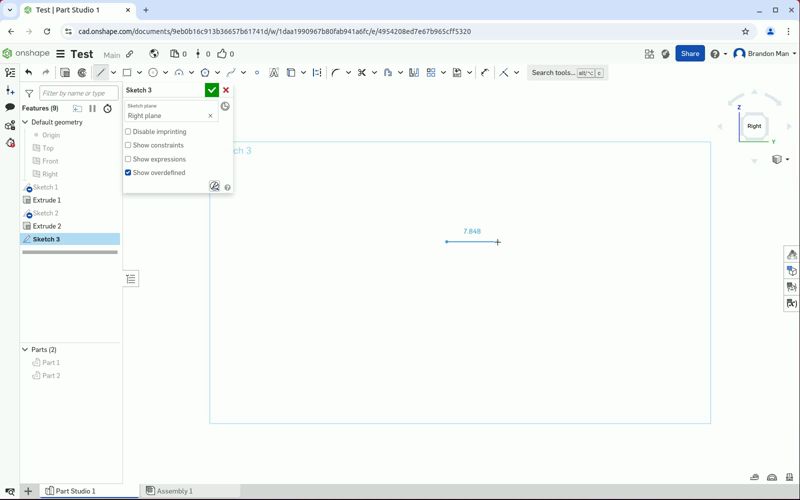
key_up(shift)
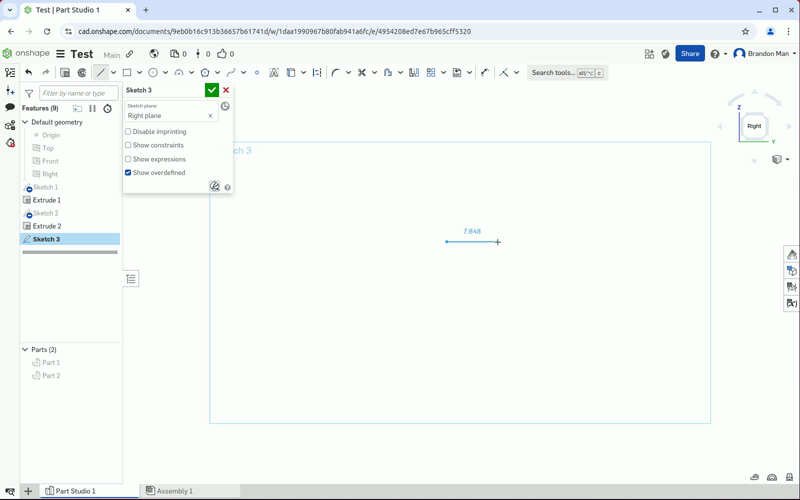
key_down(shift)
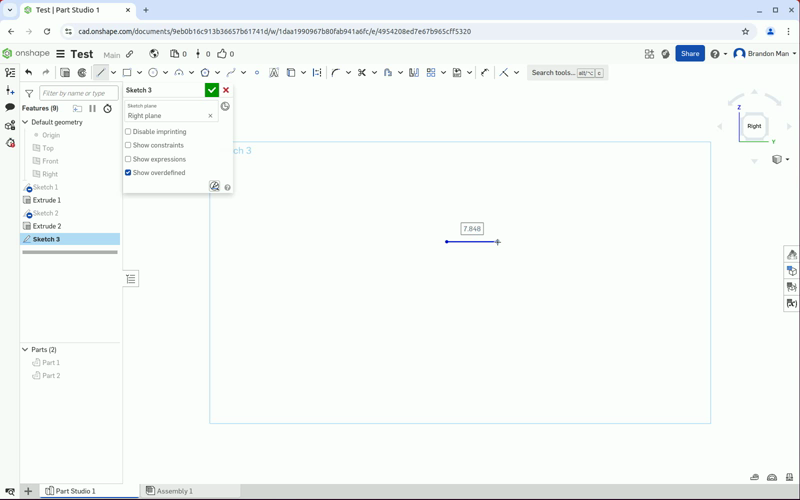
mouse_move(527, 241)
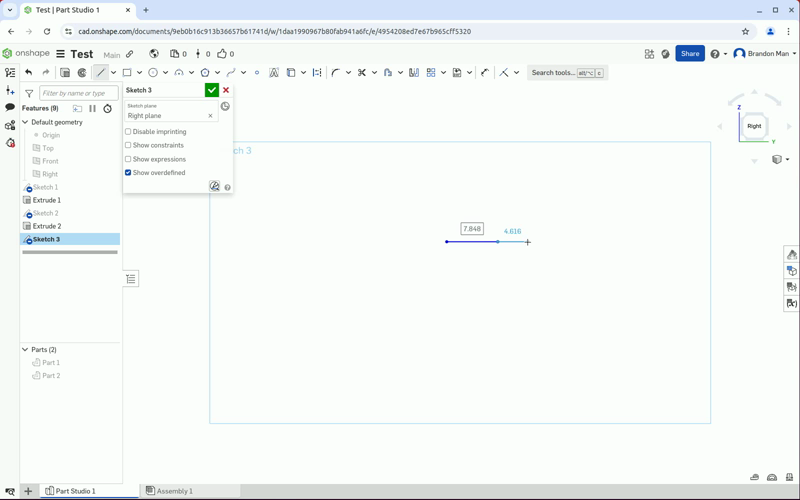
mouse_move(497, 237)
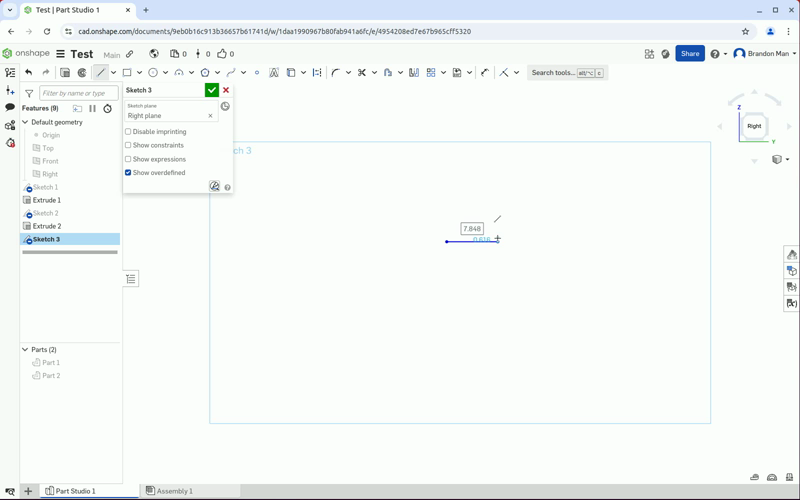
scroll(6)
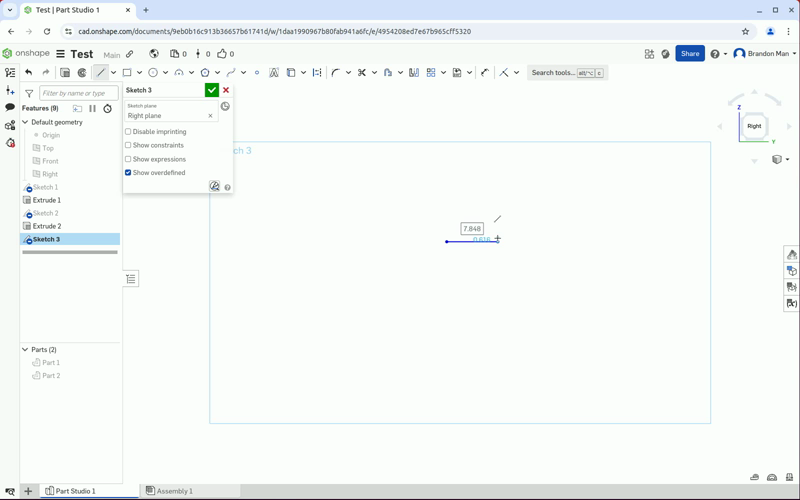
scroll(6)
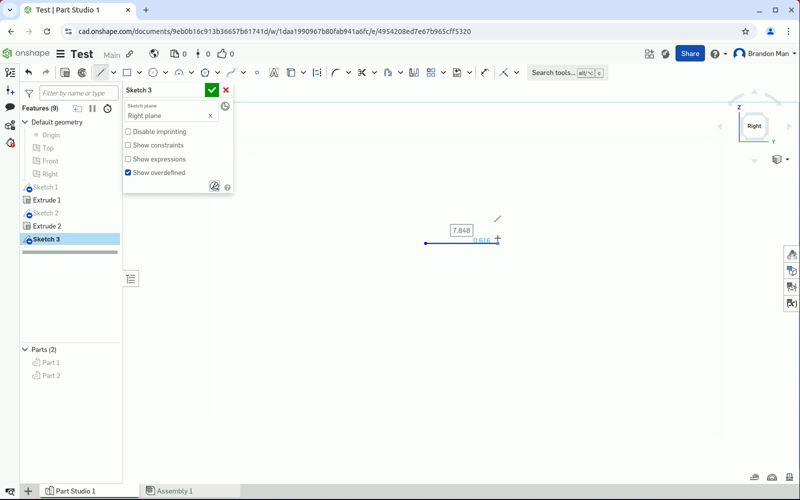
scroll(6)
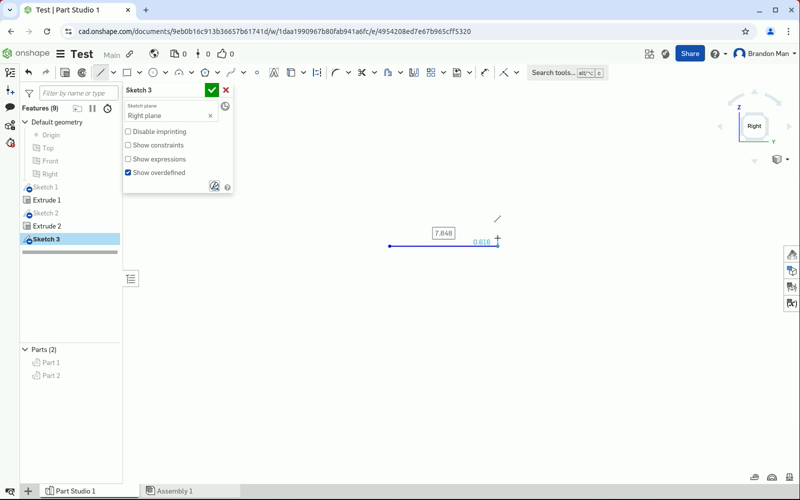
scroll(6)
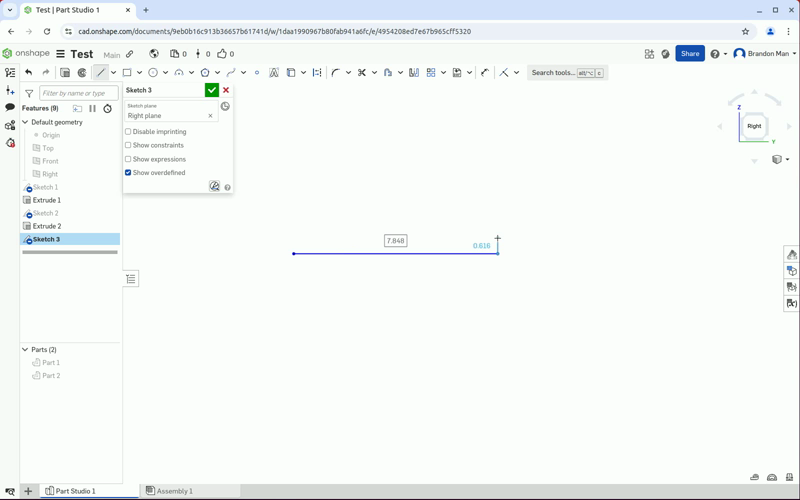
scroll(6)
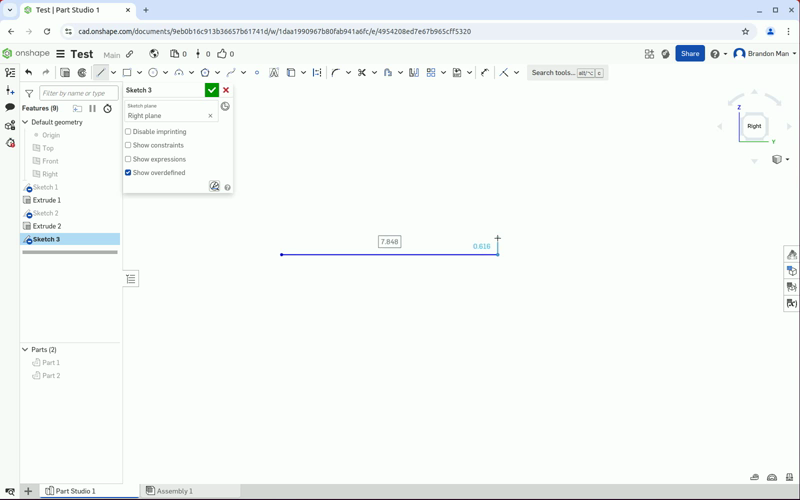
scroll(6)
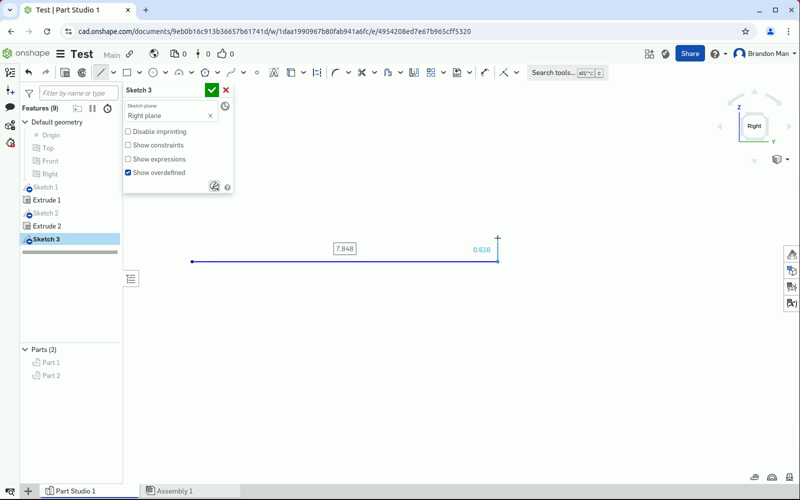
scroll(6)
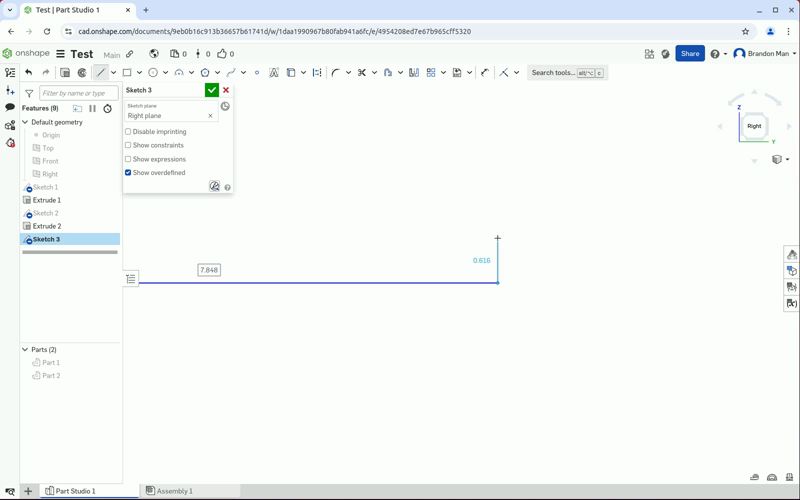
click(497, 237)
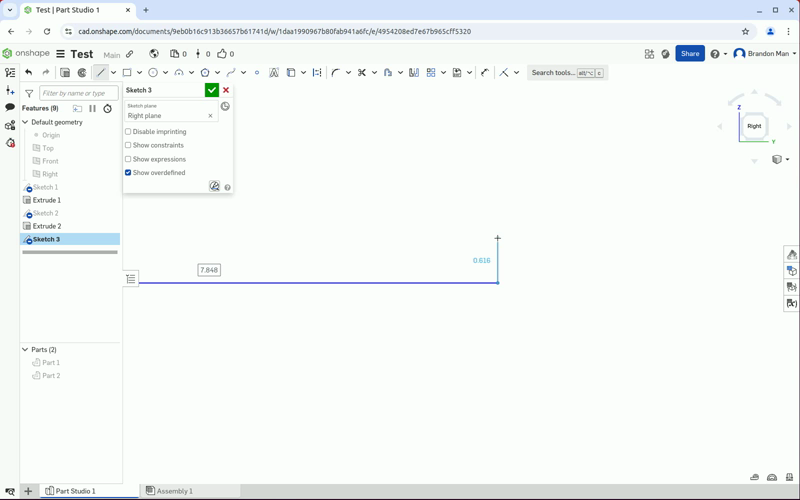
scroll(-6)
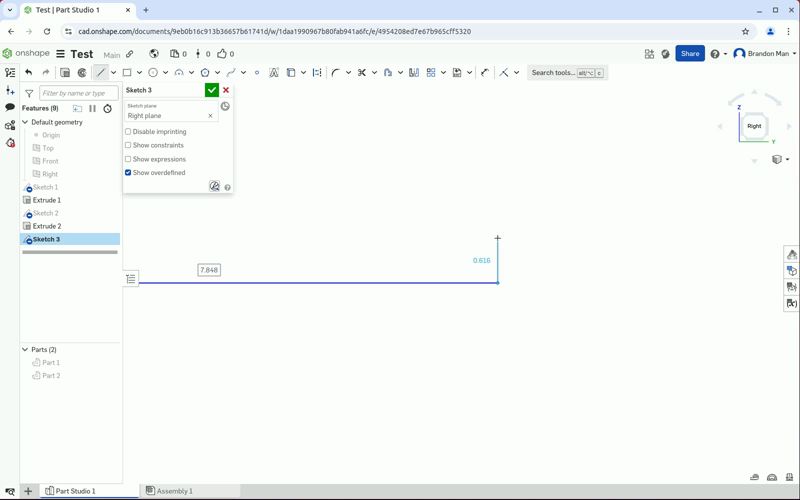
scroll(-6)
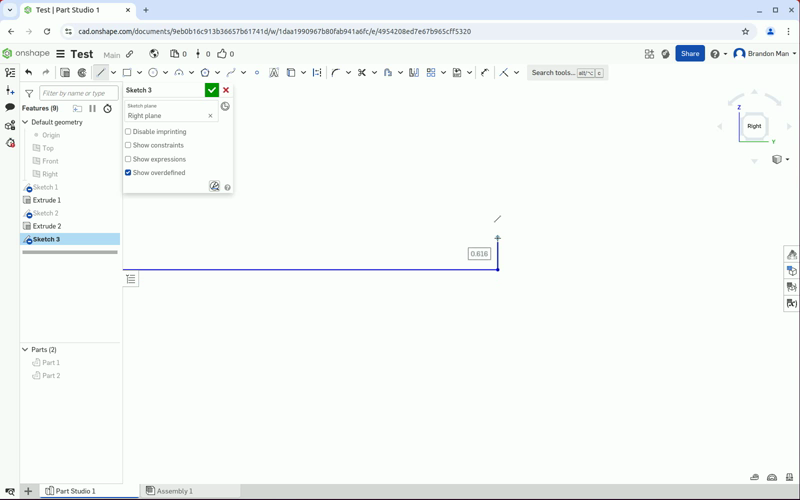
scroll(-6)
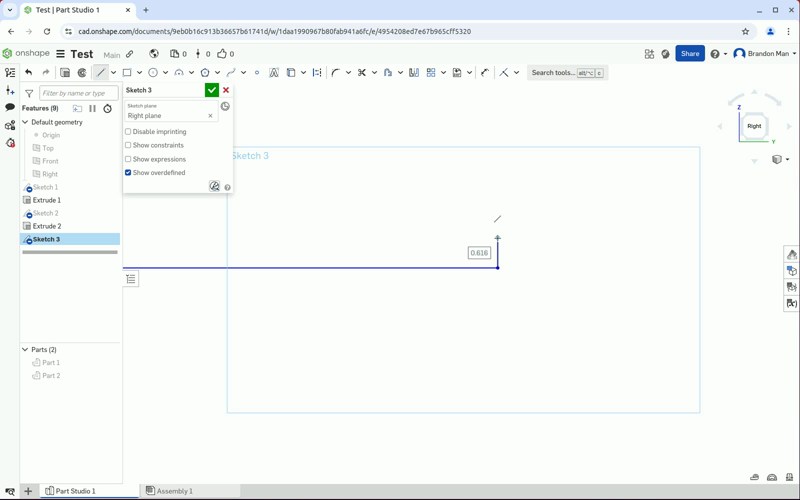
scroll(-6)
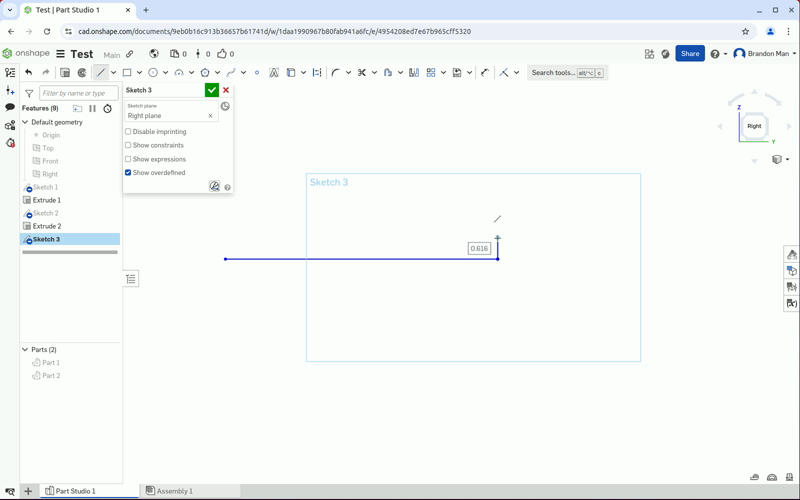
scroll(-6)
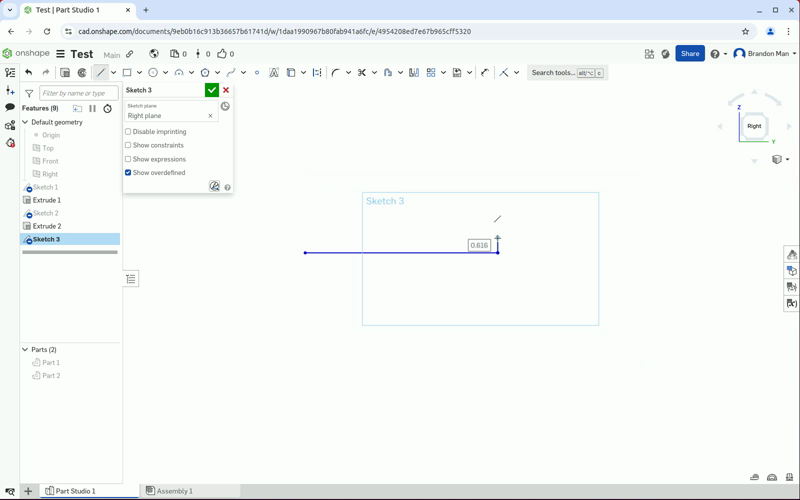
scroll(-6)
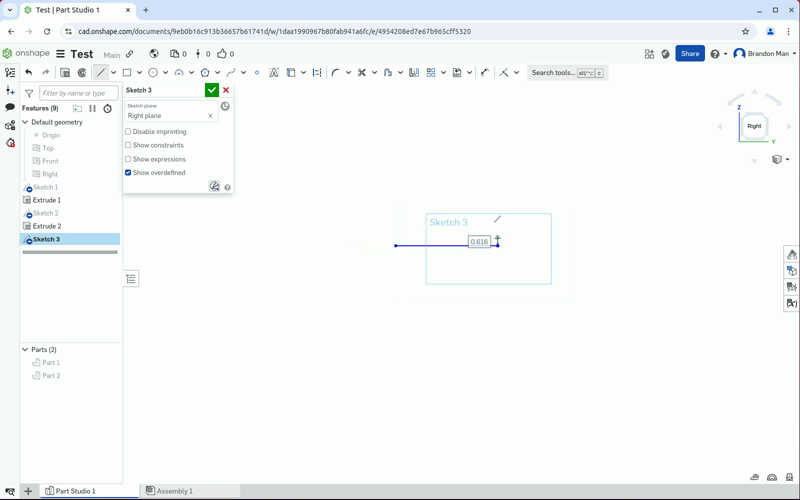
scroll(-6)
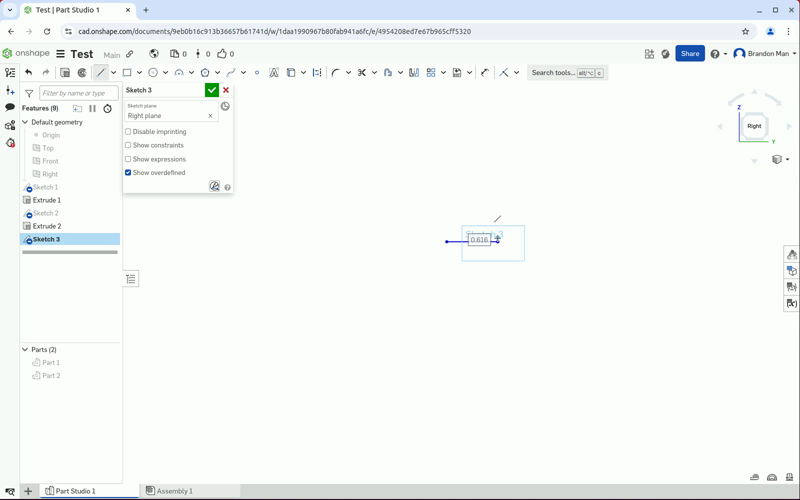
key_up(shift)
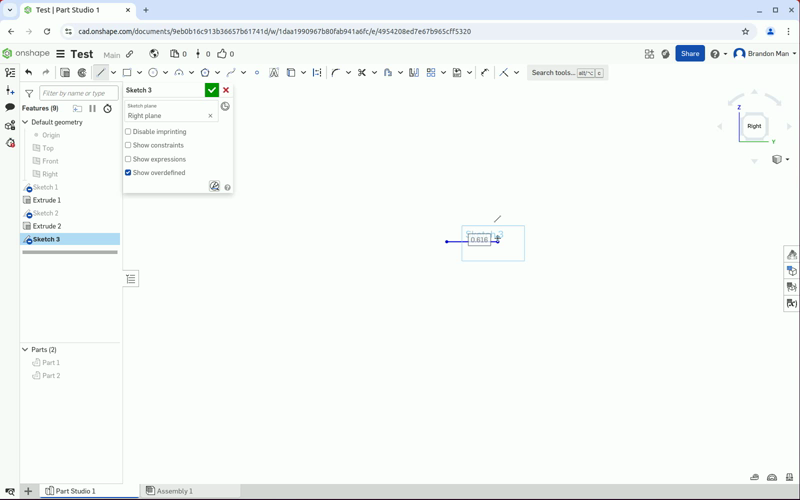
key_down(shift)
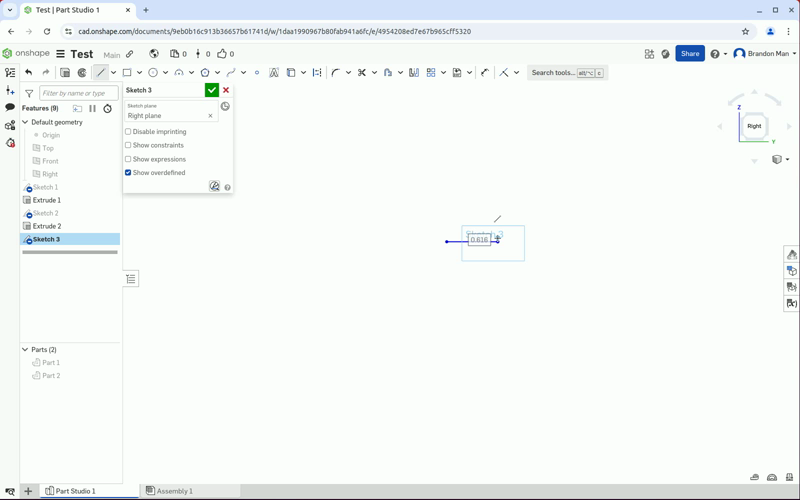
mouse_move(527, 237)
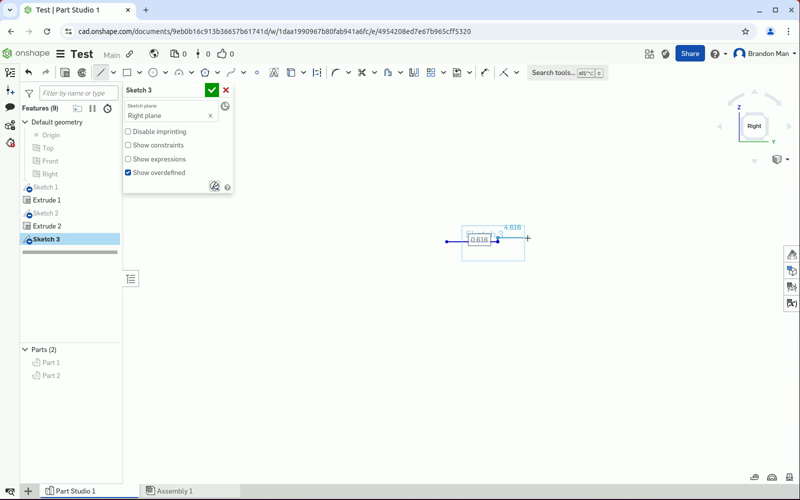
mouse_move(446, 237)
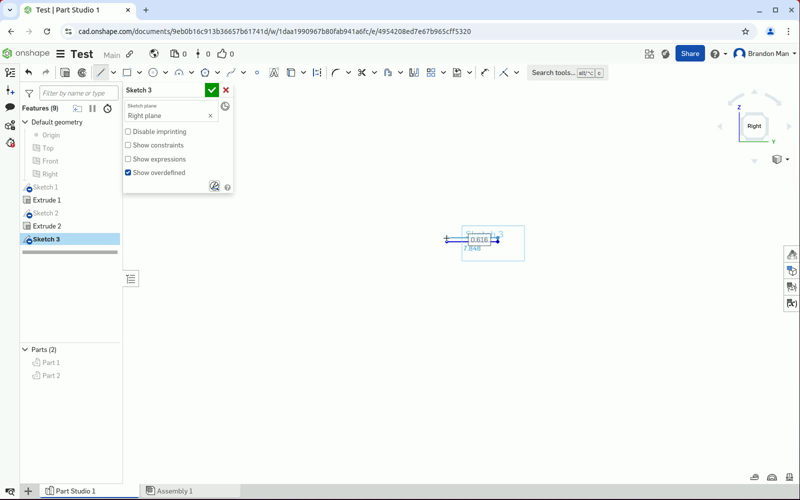
scroll(6)
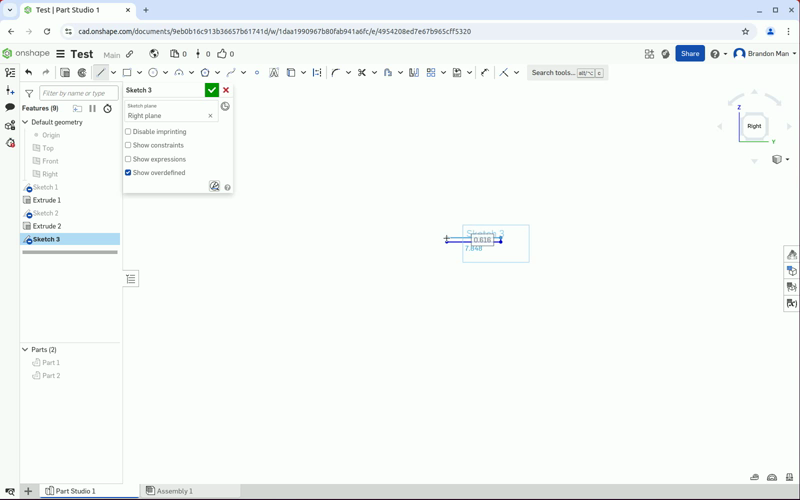
scroll(6)
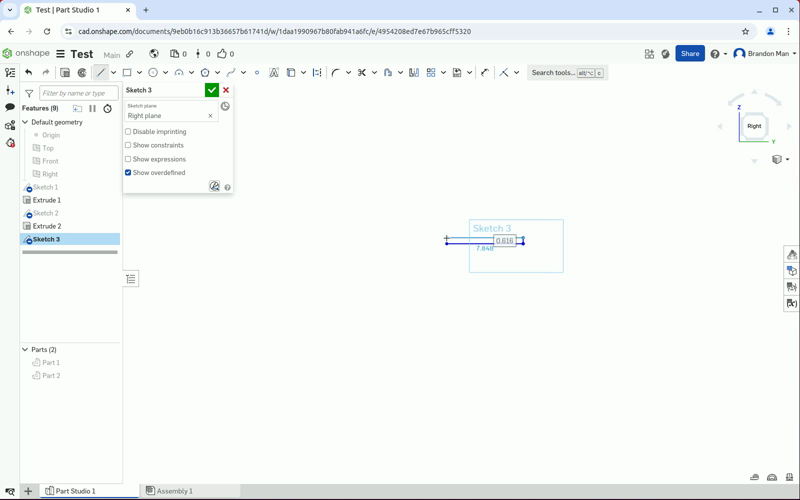
scroll(6)
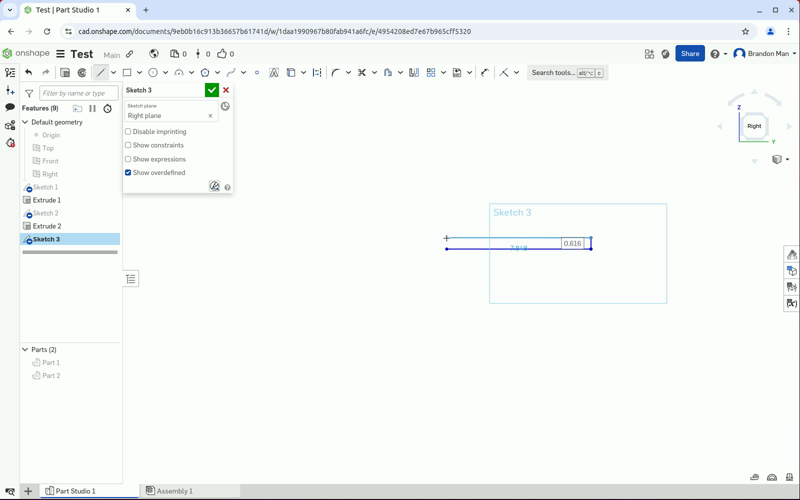
scroll(6)
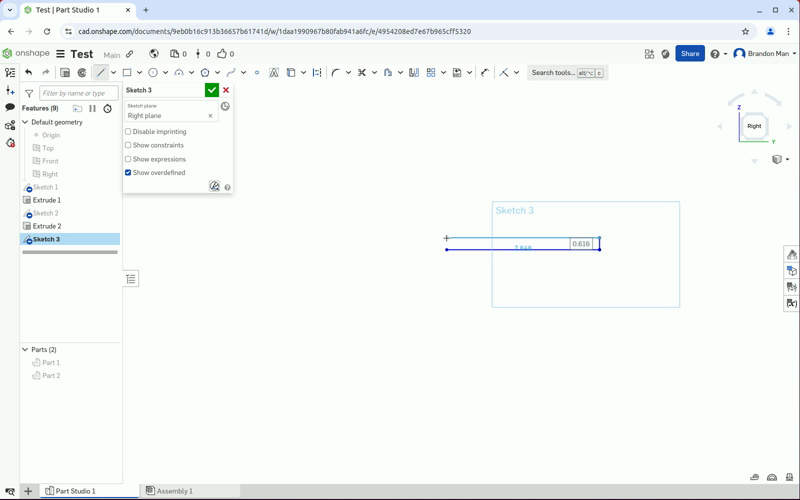
scroll(6)
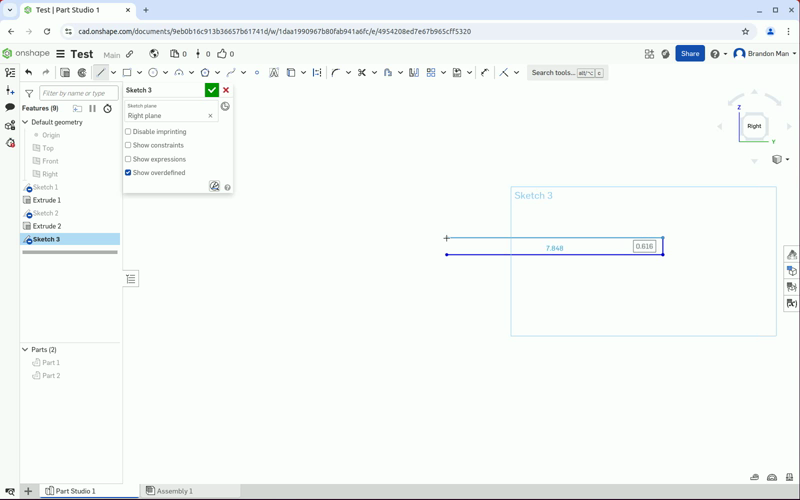
scroll(6)
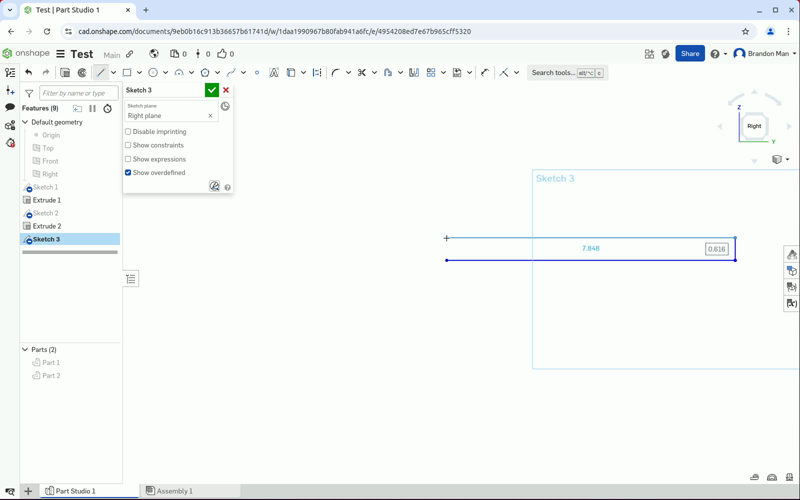
scroll(6)
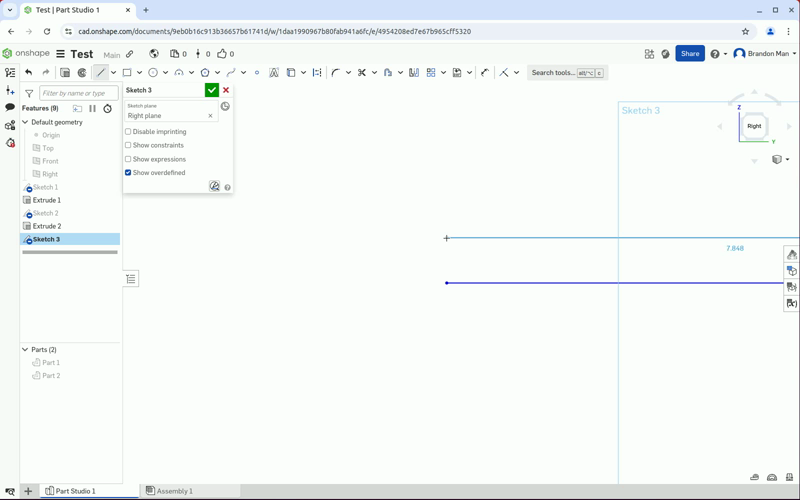
click(446, 237)
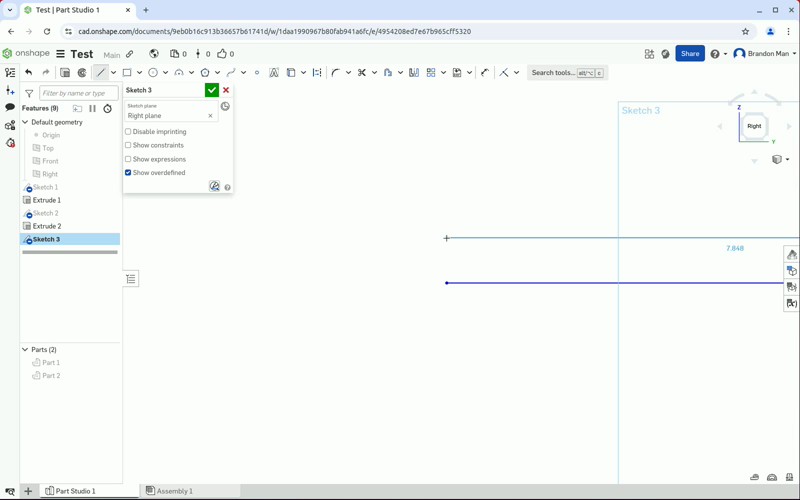
scroll(-6)
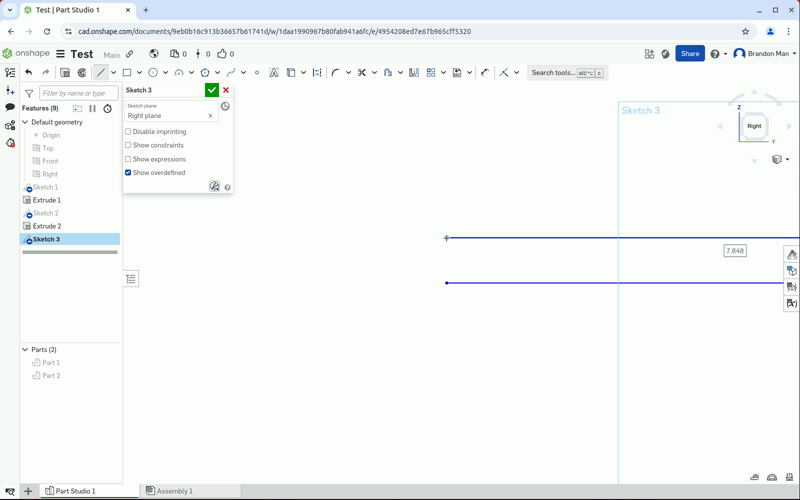
scroll(-6)
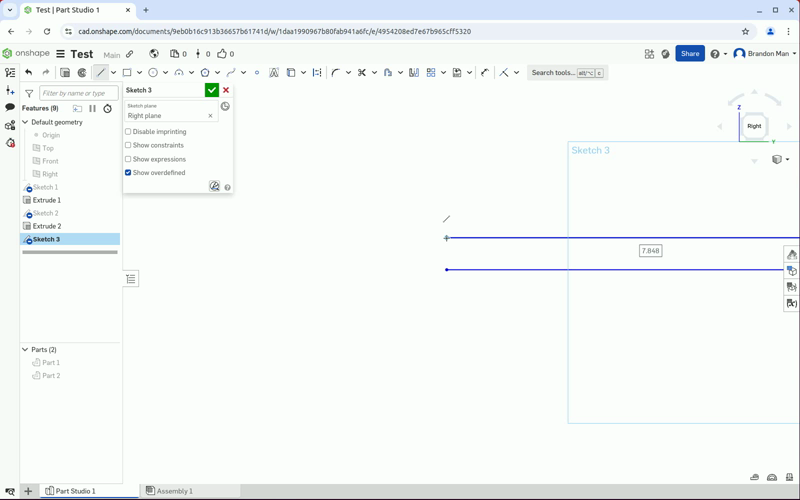
scroll(-6)
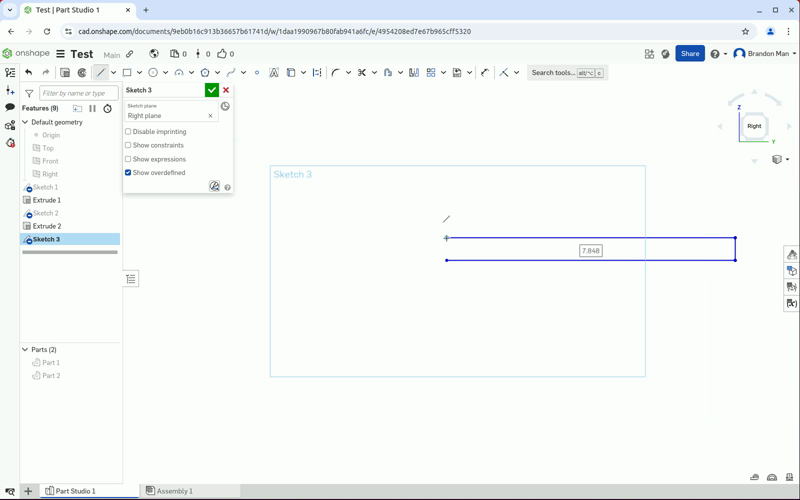
scroll(-6)
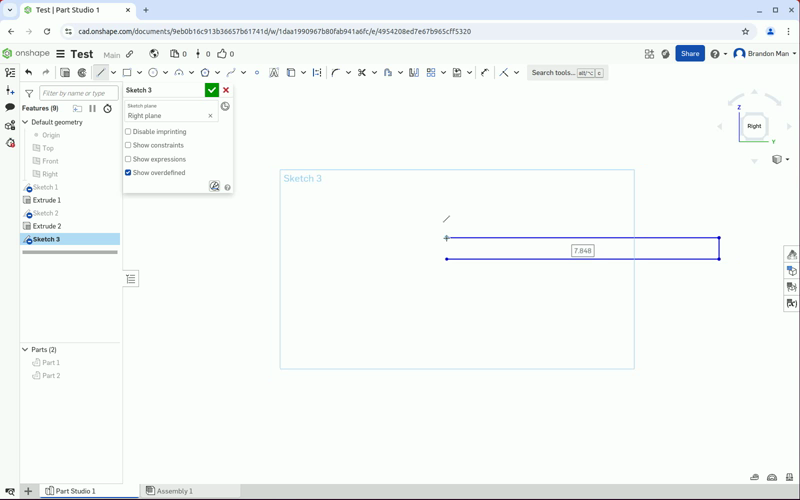
scroll(-6)
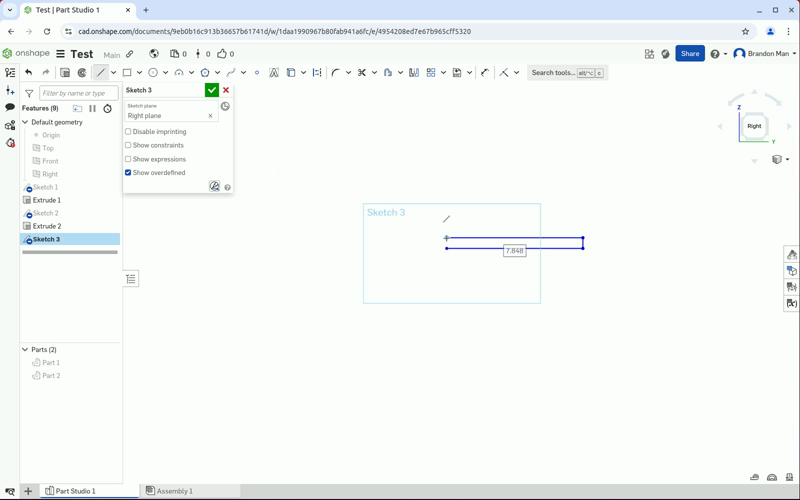
scroll(-6)
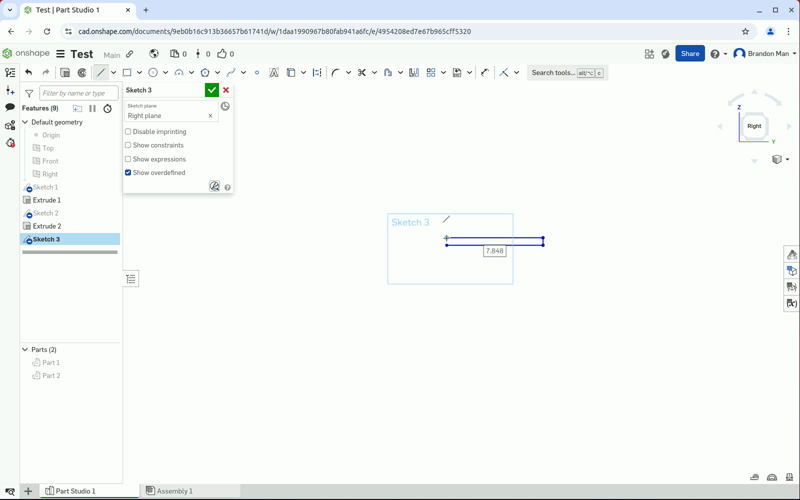
scroll(-6)
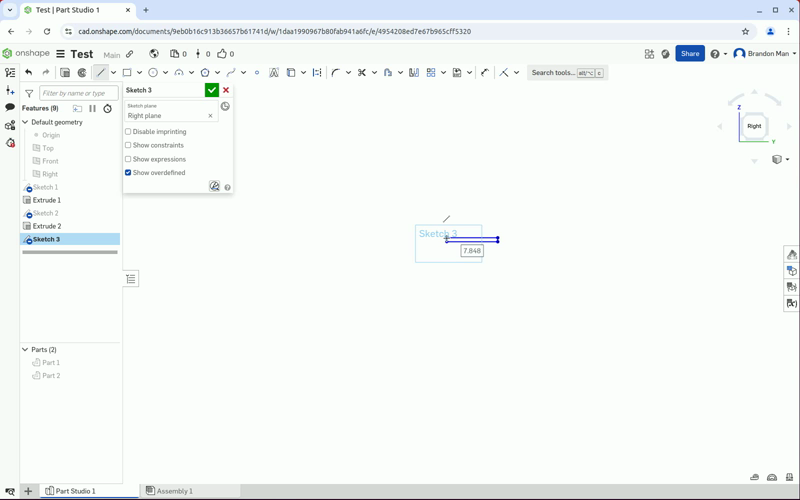
key_up(shift)
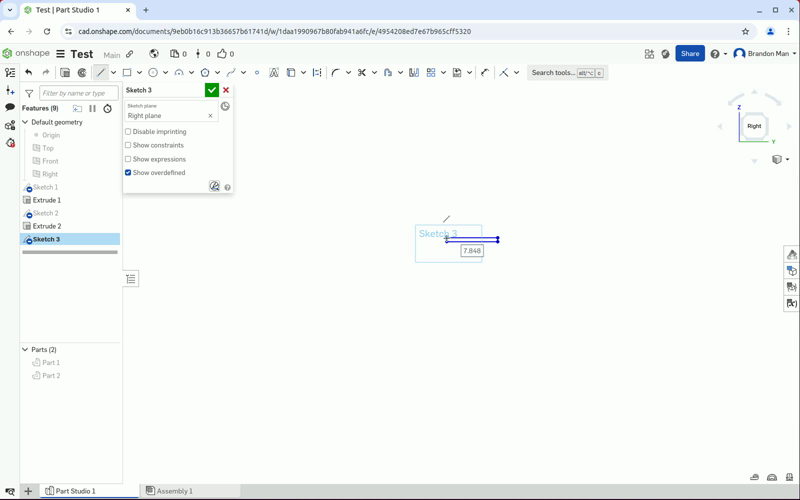
mouse_move(476, 237)
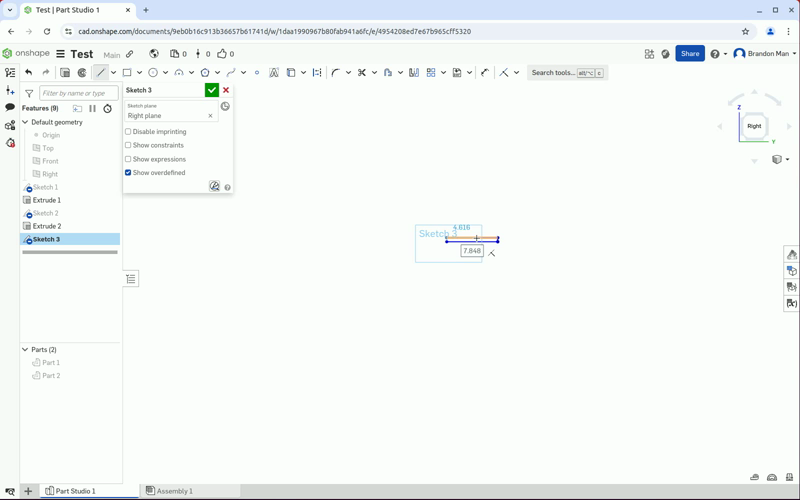
key_down(shift)
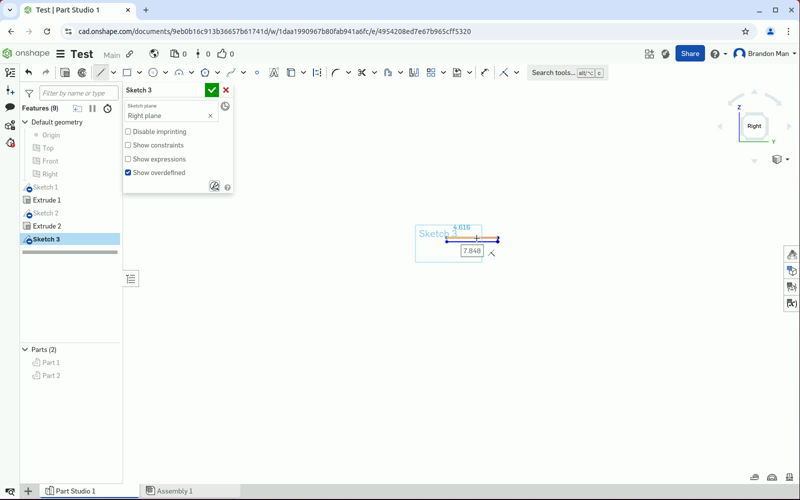
mouse_move(446, 241)
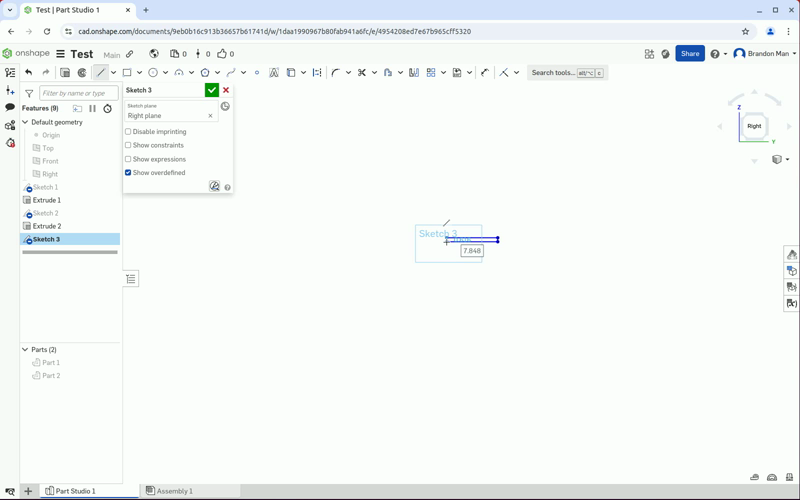
scroll(6)
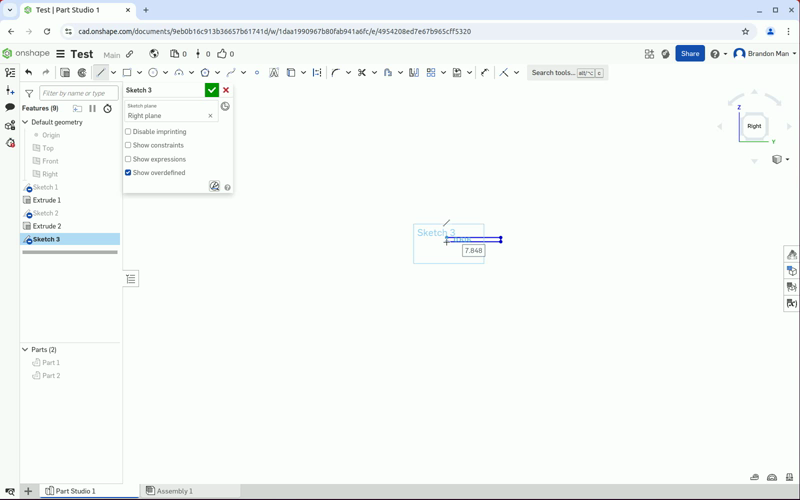
scroll(6)
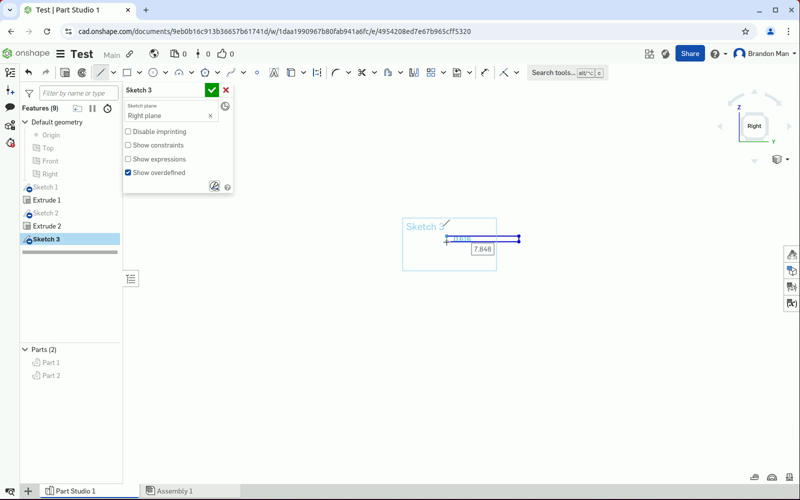
scroll(6)
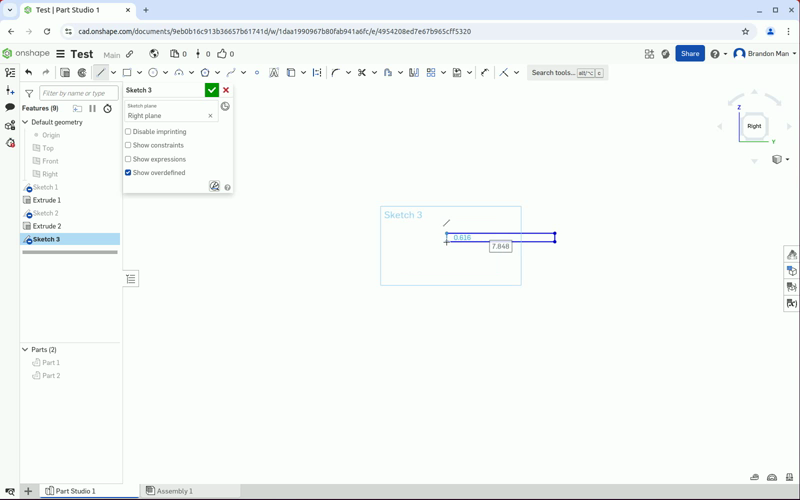
scroll(6)
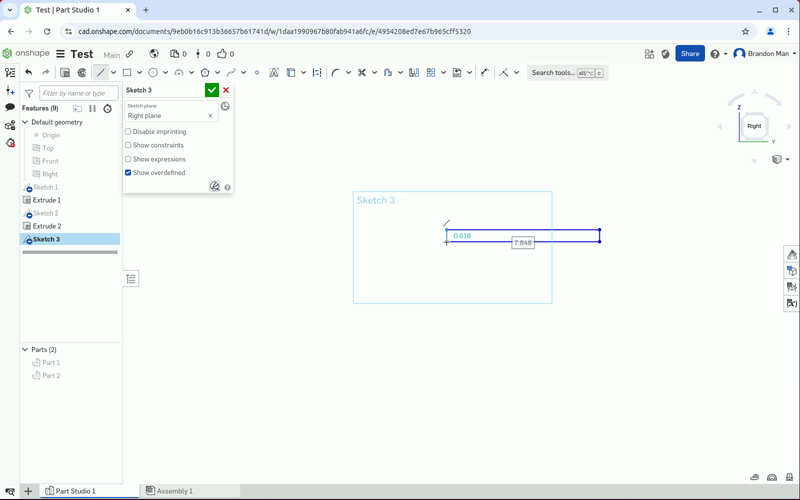
scroll(6)
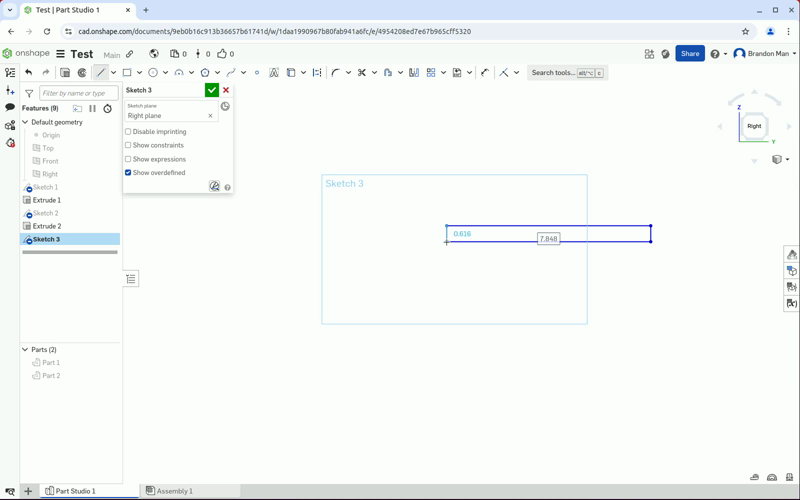
scroll(6)
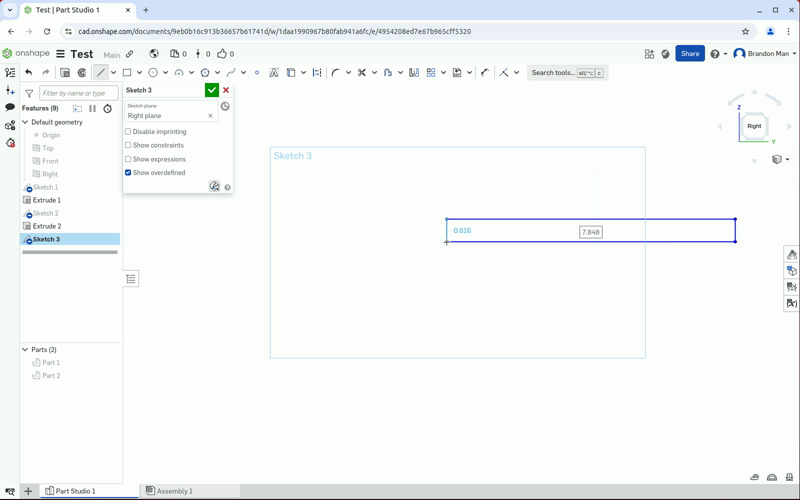
scroll(6)
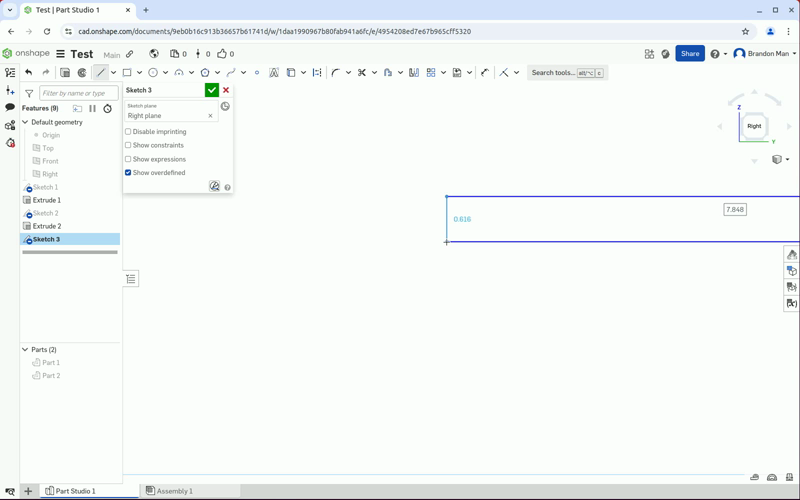
key_up(shift)
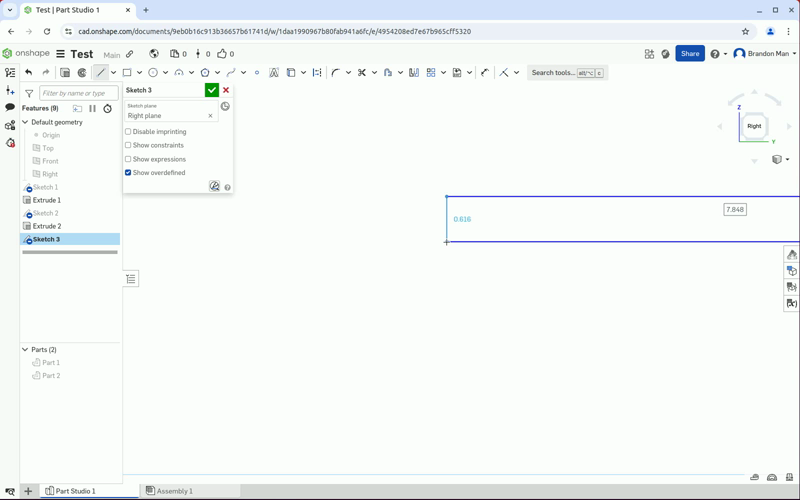
click(446, 241)
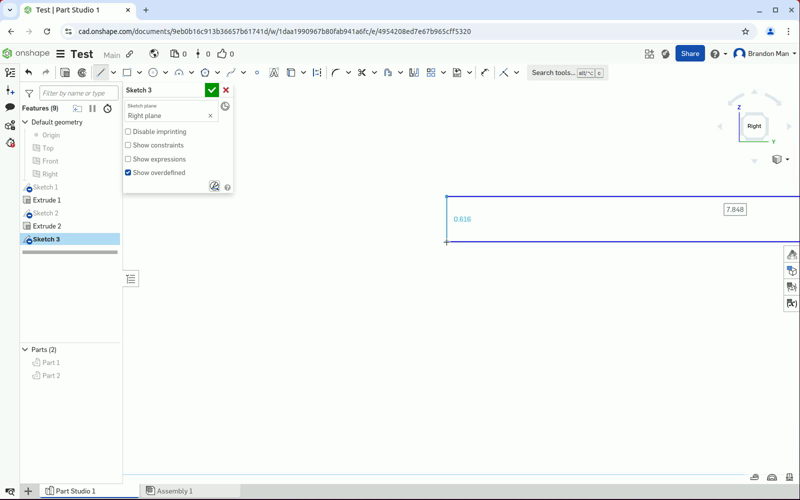
scroll(-6)
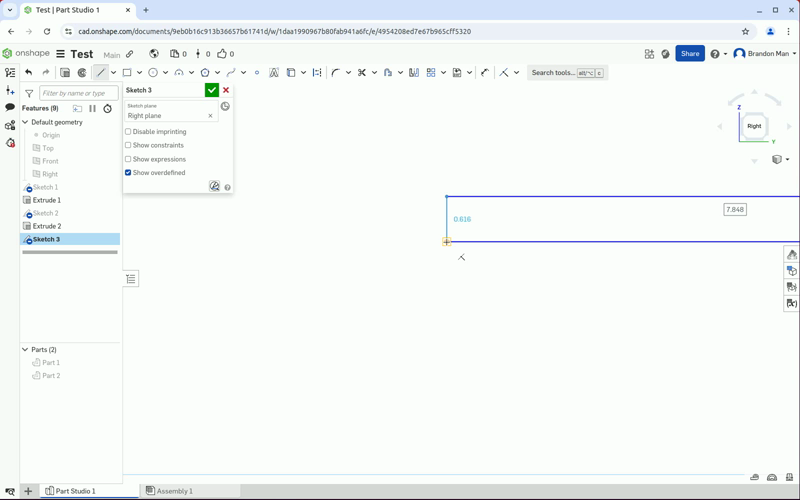
scroll(-6)
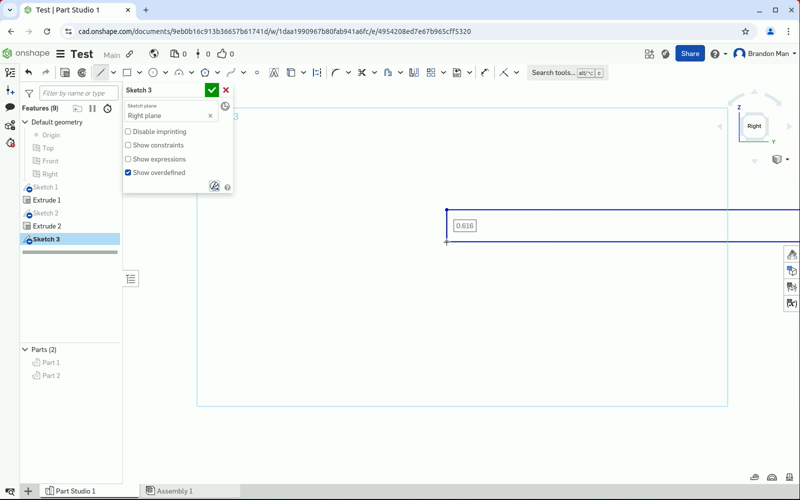
scroll(-6)
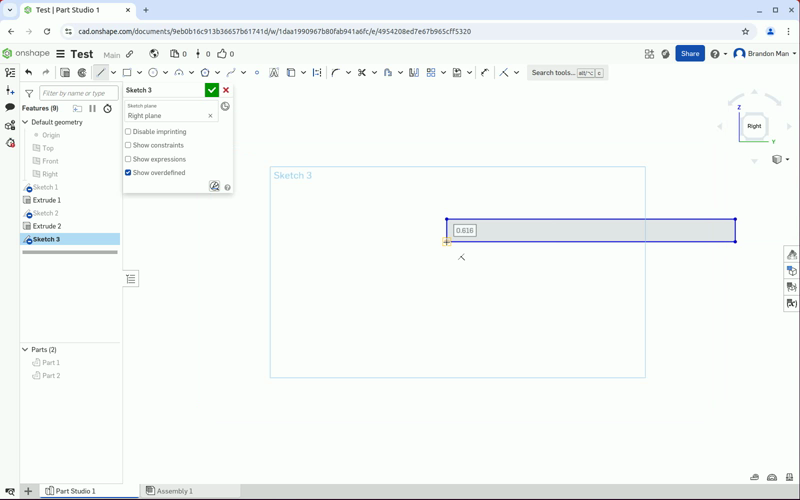
scroll(-6)
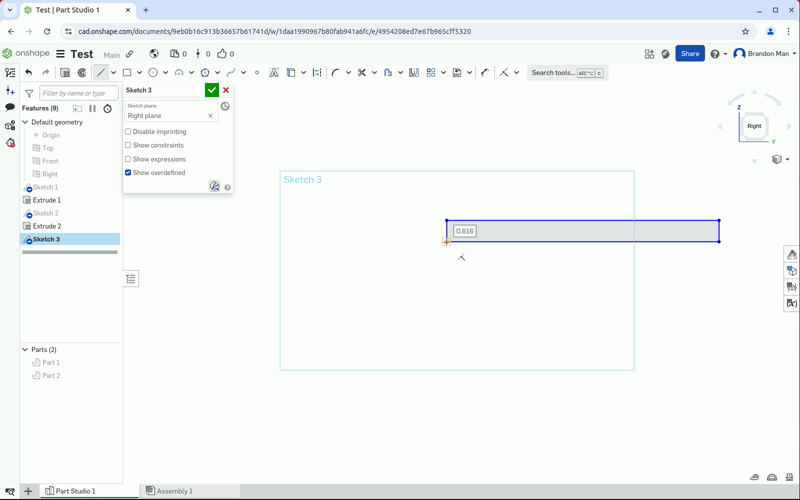
scroll(-6)
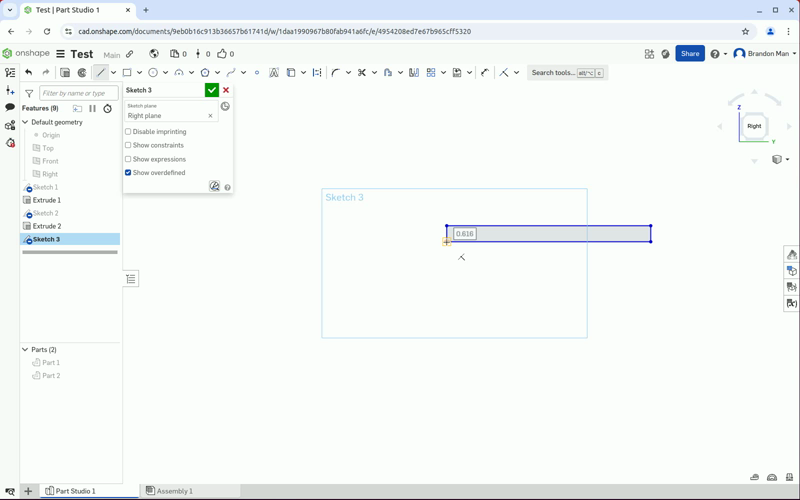
scroll(-6)
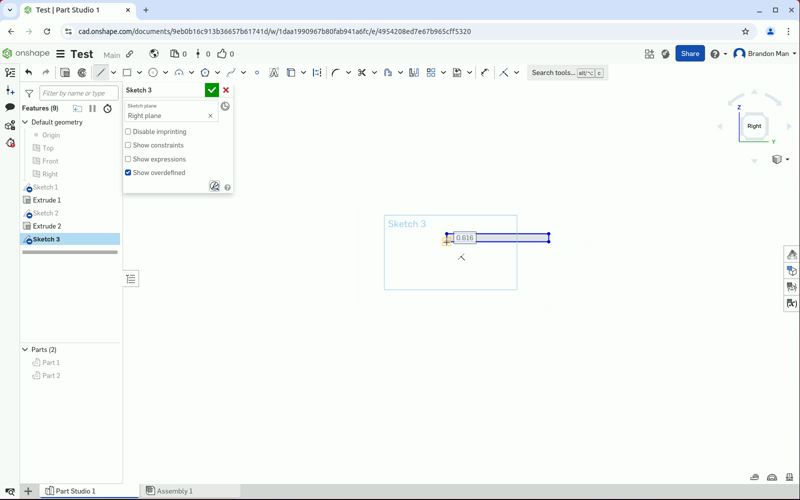
scroll(-6)
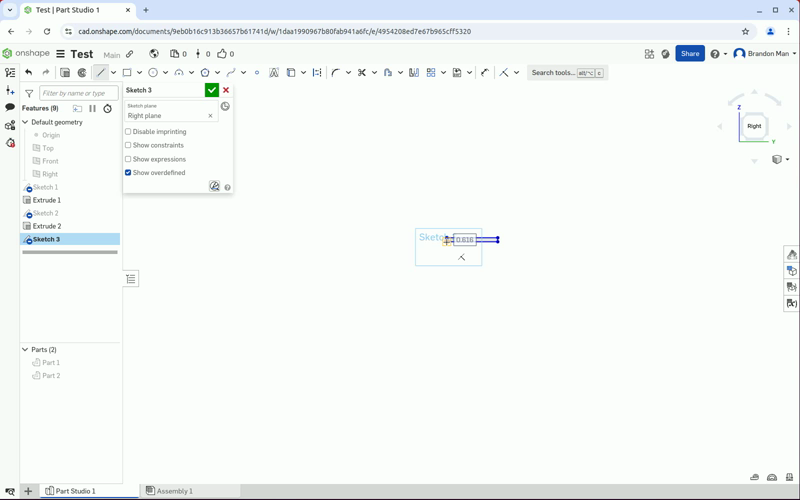
key(esc)
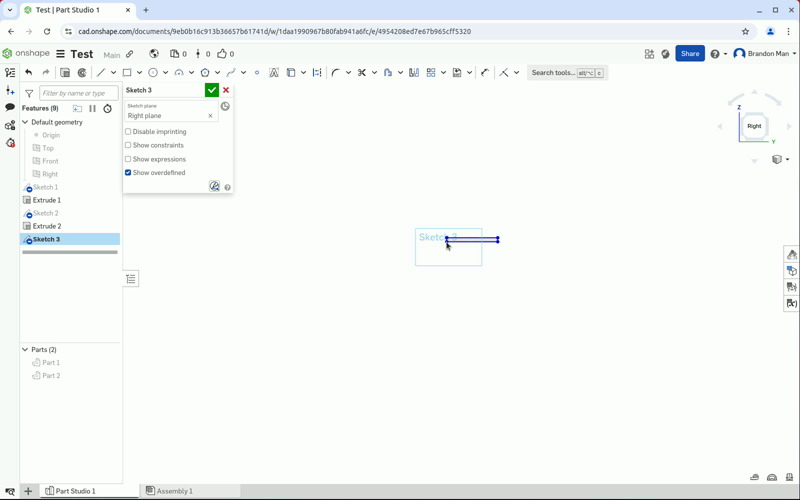
mouse_move(487, 240)
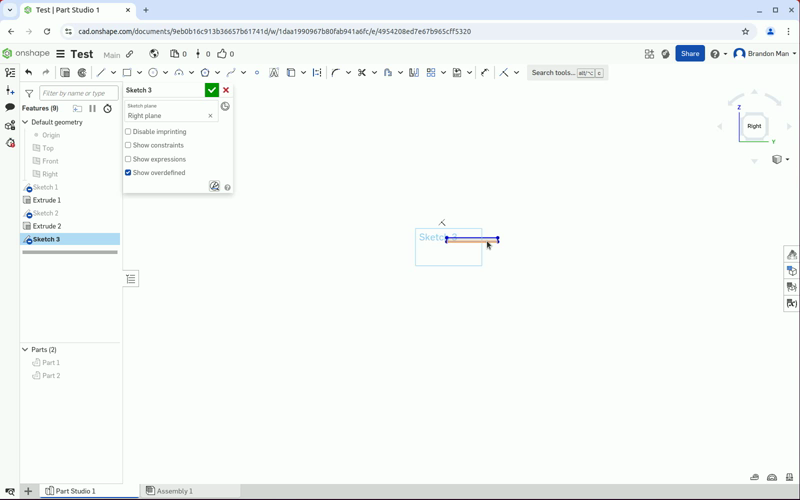
scroll(6)
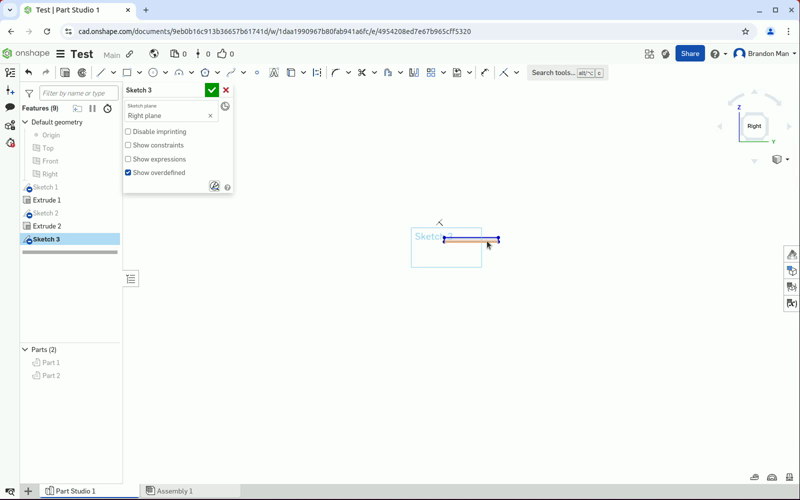
scroll(6)
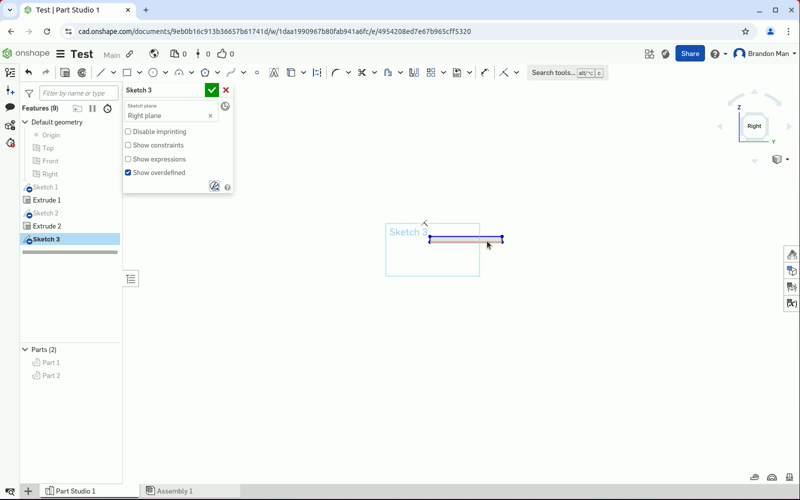
scroll(6)
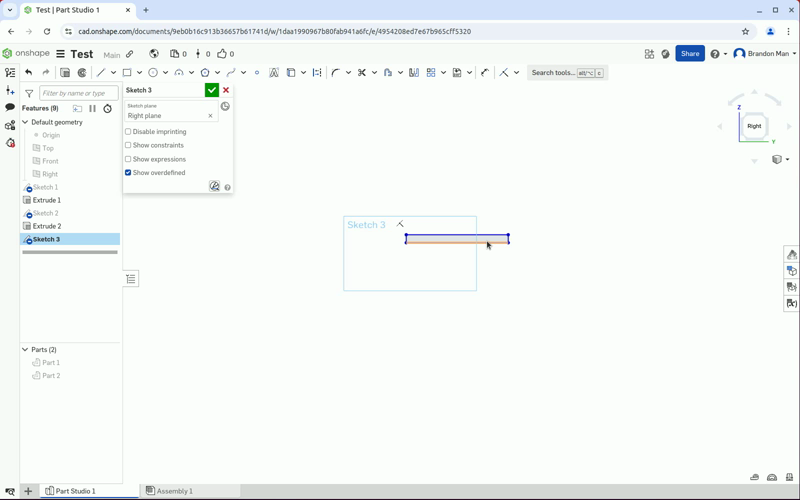
scroll(6)
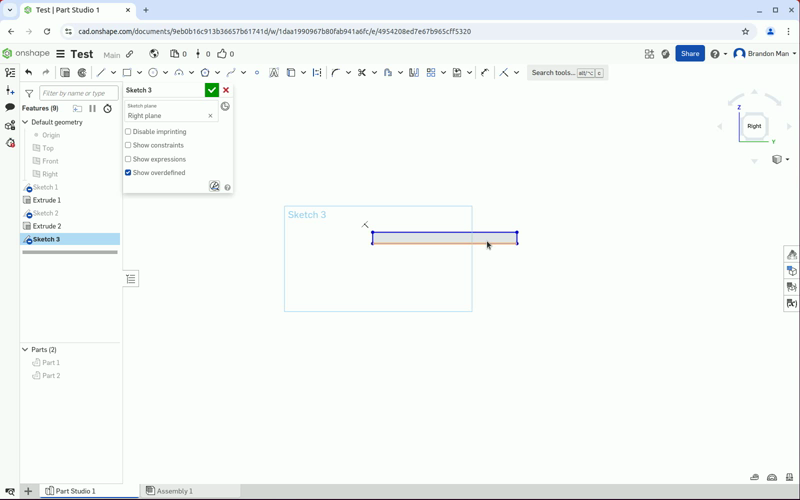
scroll(6)
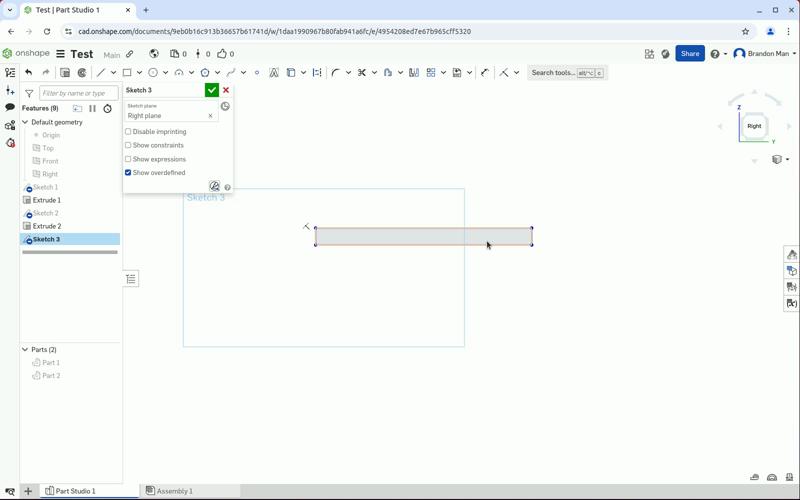
scroll(6)
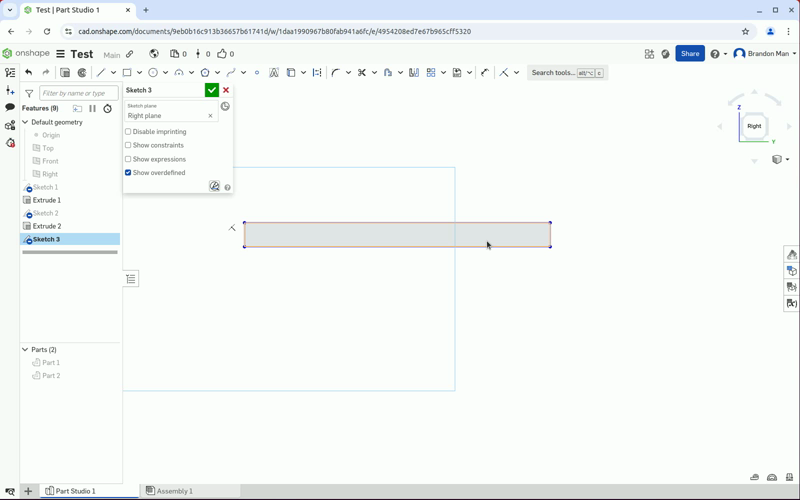
scroll(6)
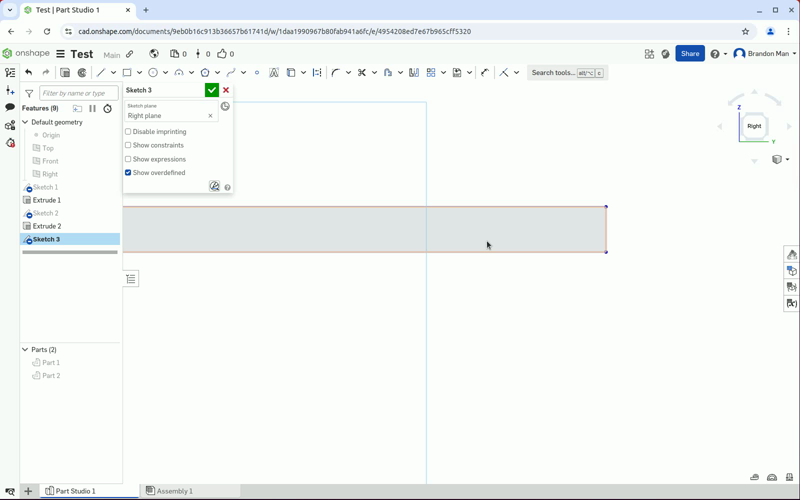
click(487, 240)
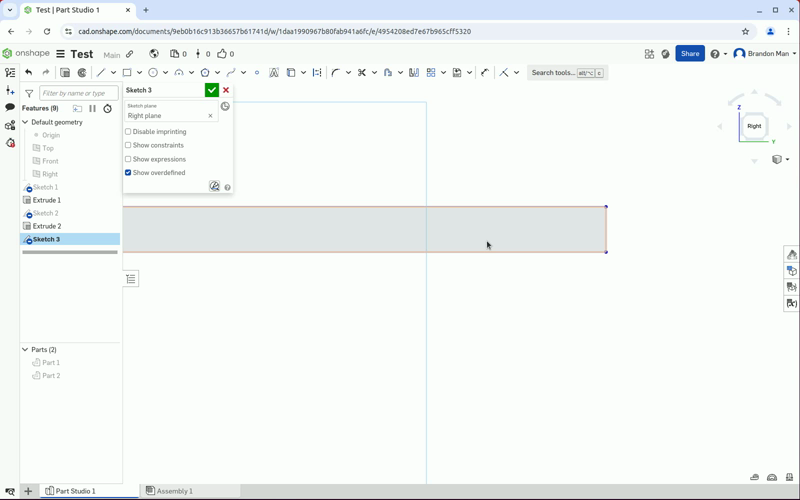
scroll(-6)
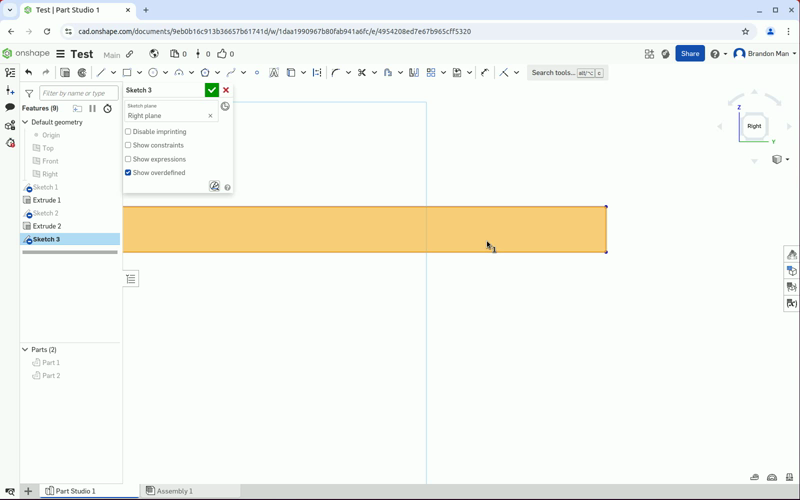
scroll(-6)
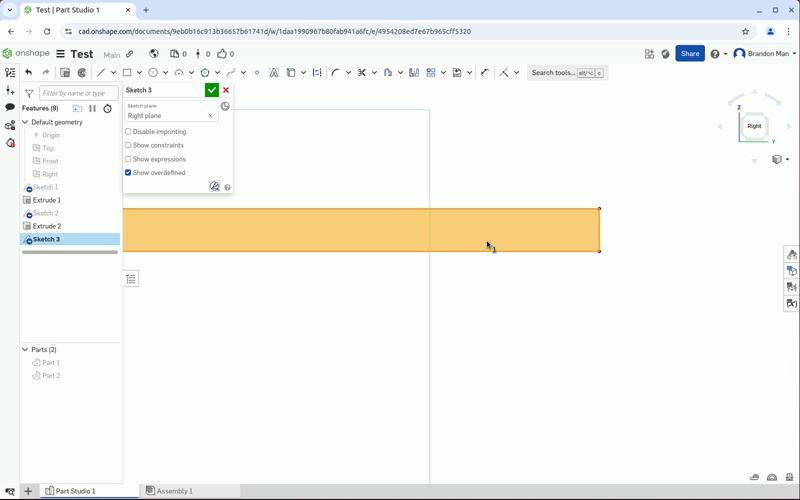
scroll(-6)
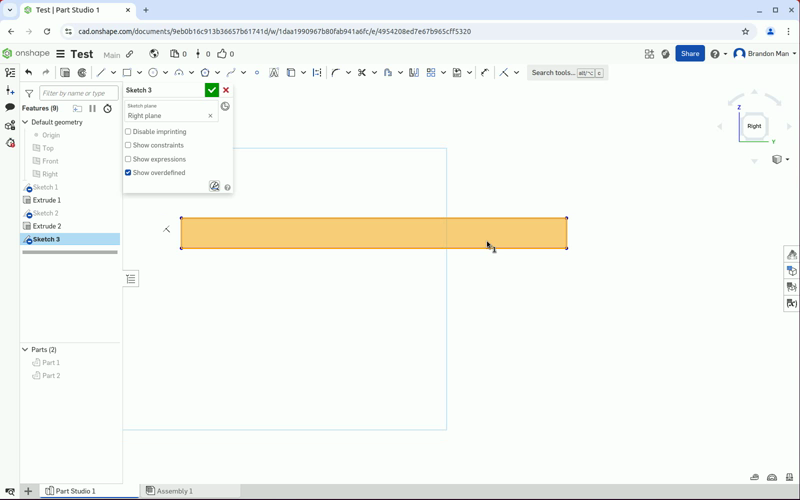
scroll(-6)
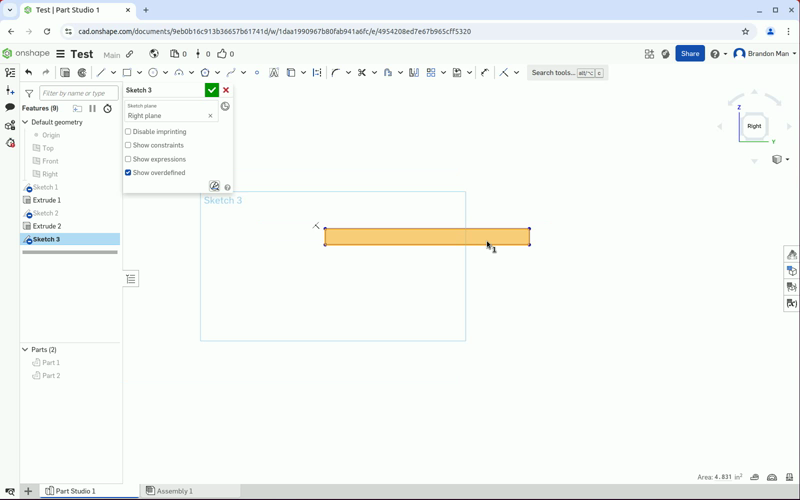
scroll(-6)
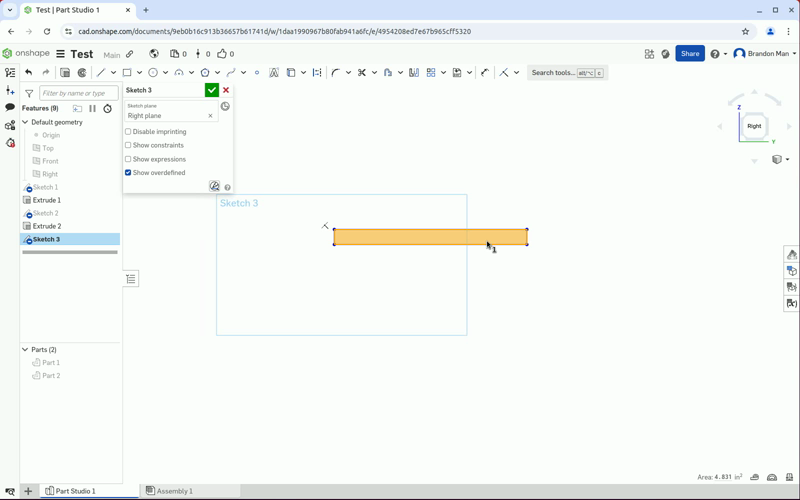
scroll(-6)
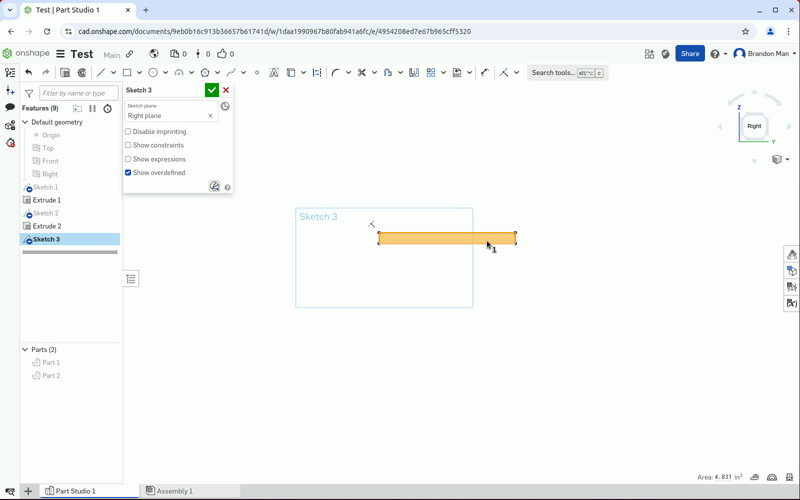
scroll(-6)
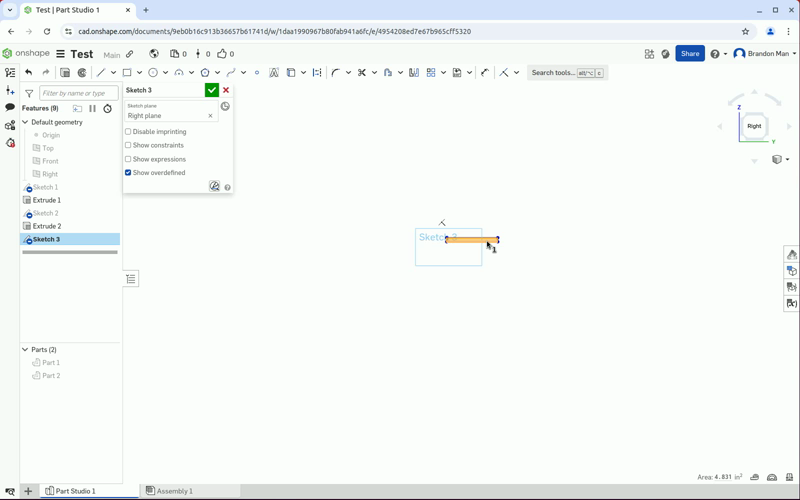
mouse_move(73, 352)
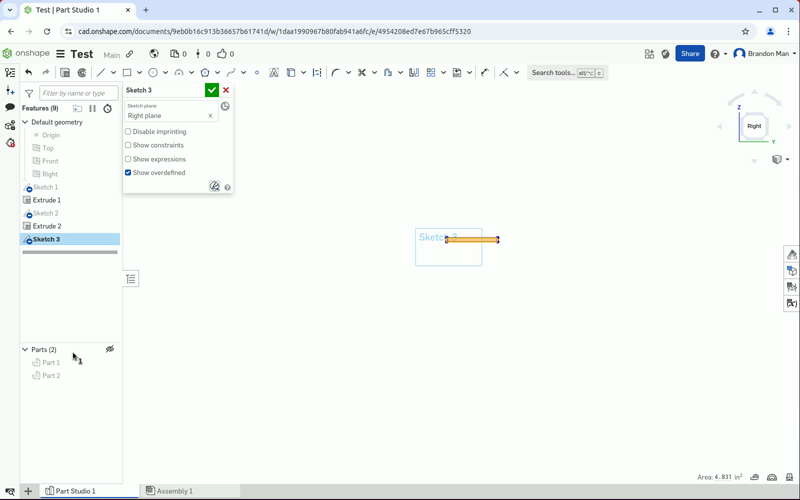
key(shift+y)
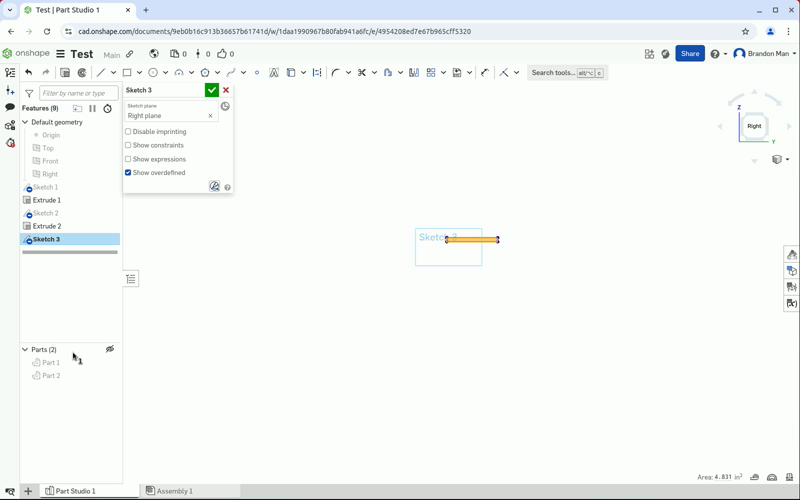
key(shift+e)
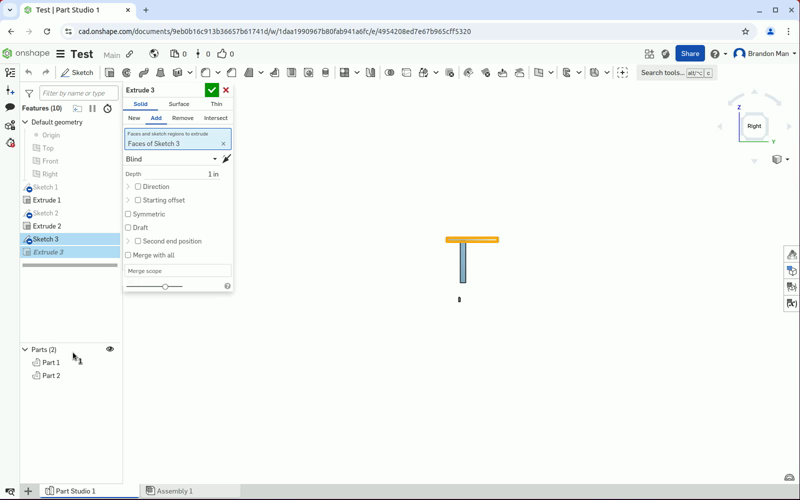
mouse_move(143, 106)
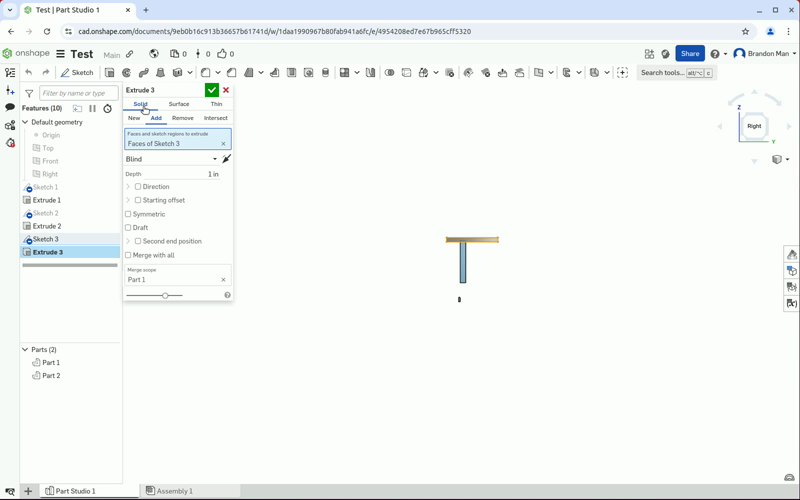
click(143, 106)
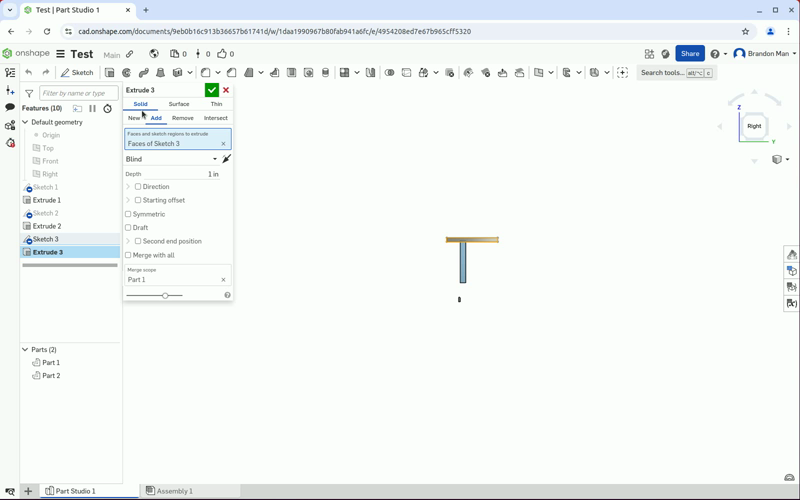
mouse_move(137, 120)
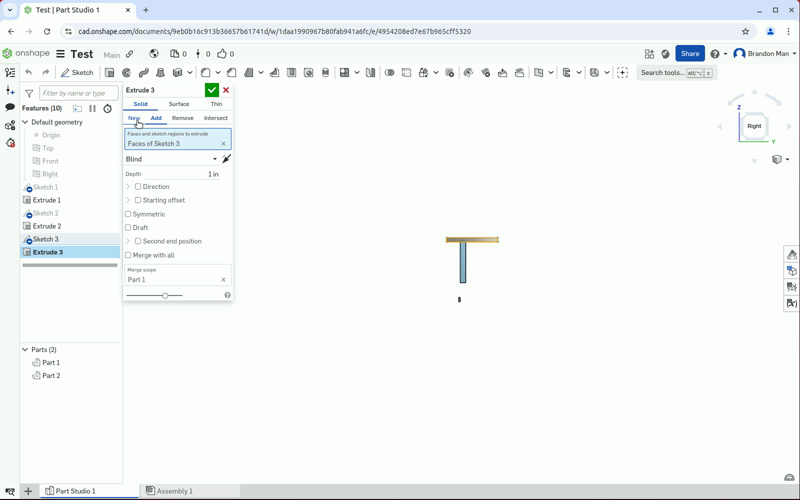
click(137, 120)
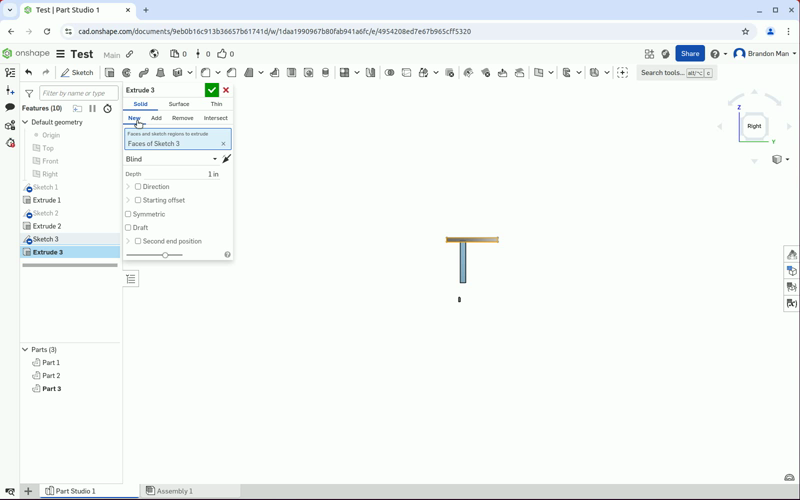
key(tab, 4)
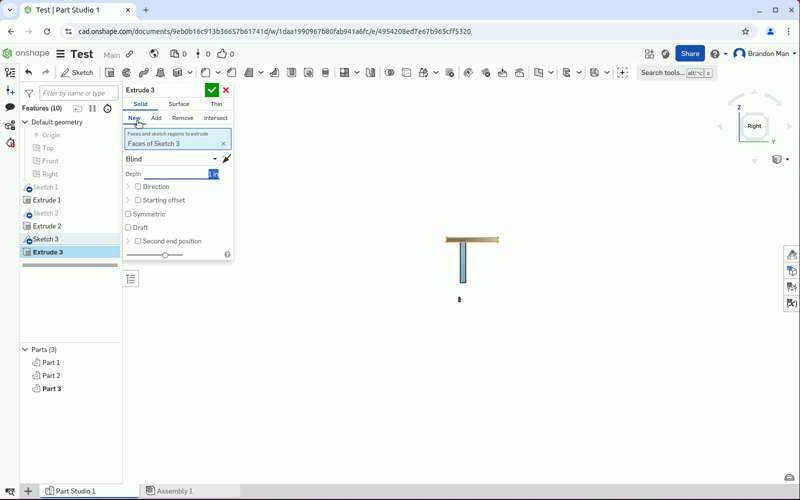
text(0.241)
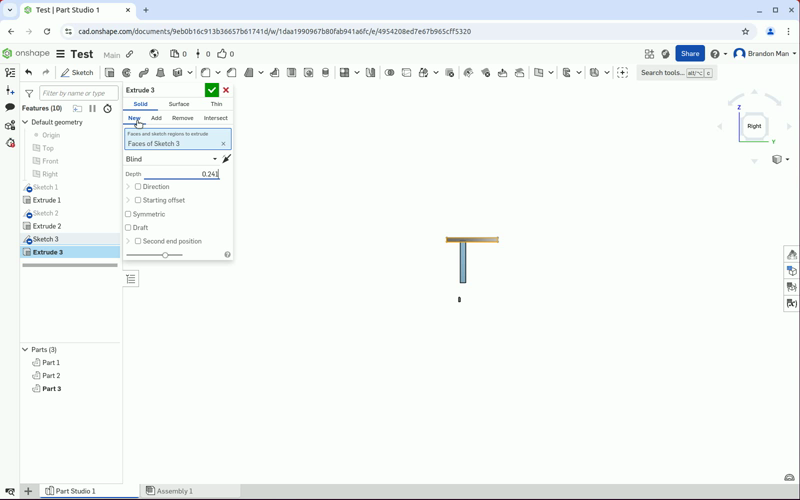
key(enter)
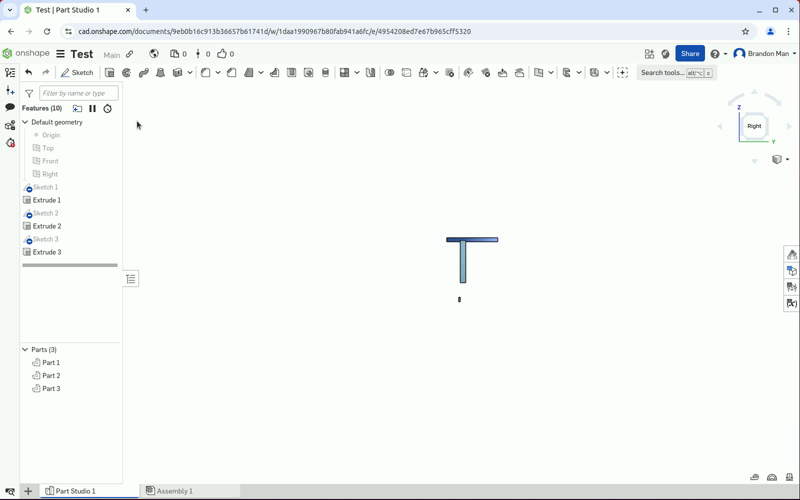
key(shift+h)
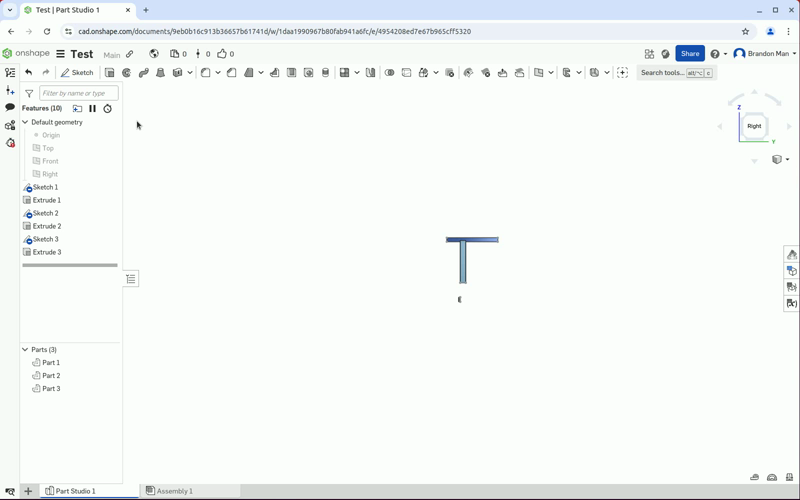
key(shift+h)
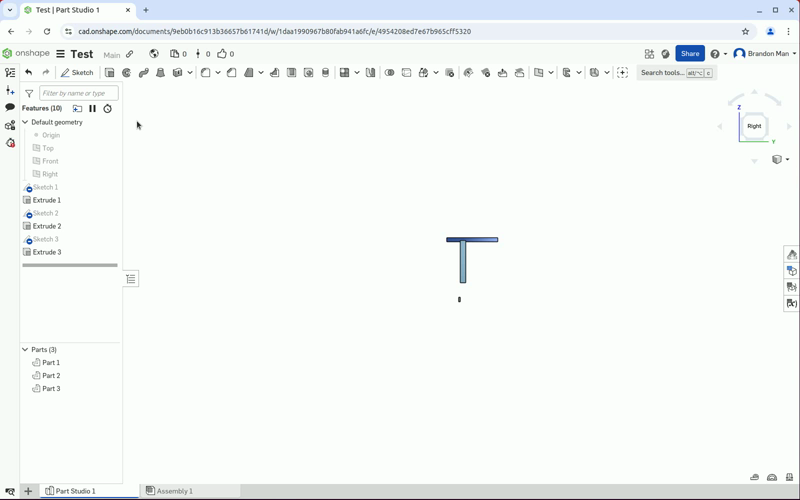
mouse_move(73, 189)
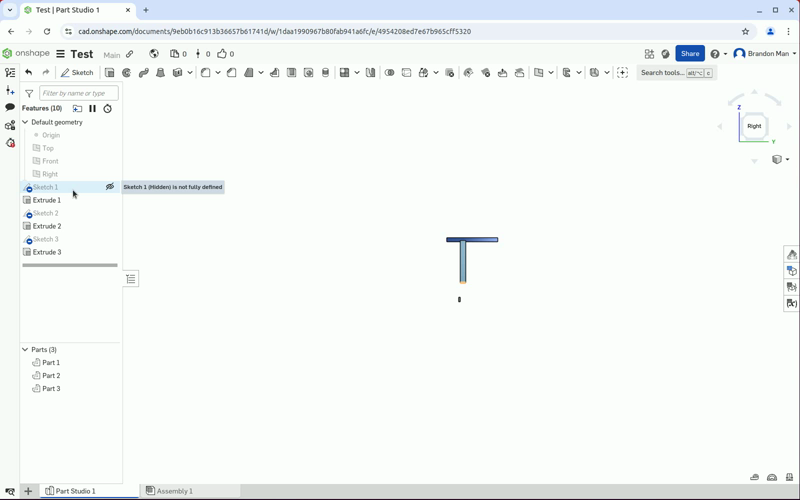
click(73, 189)
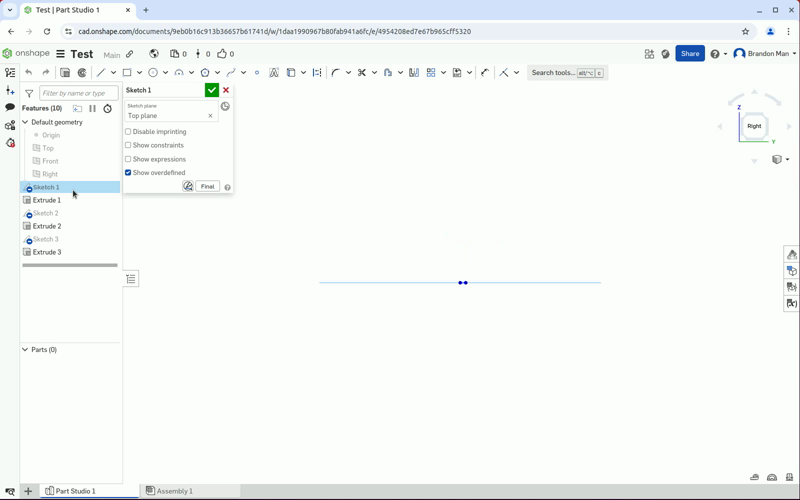
mouse_move(229, 92)
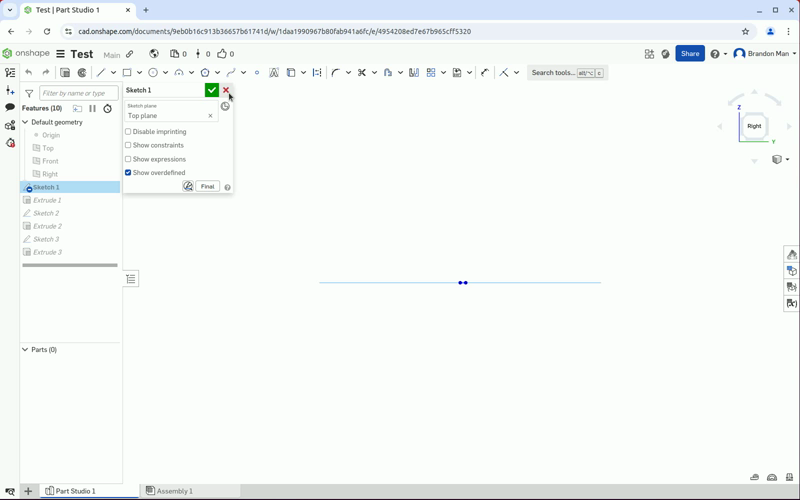
click(229, 92)
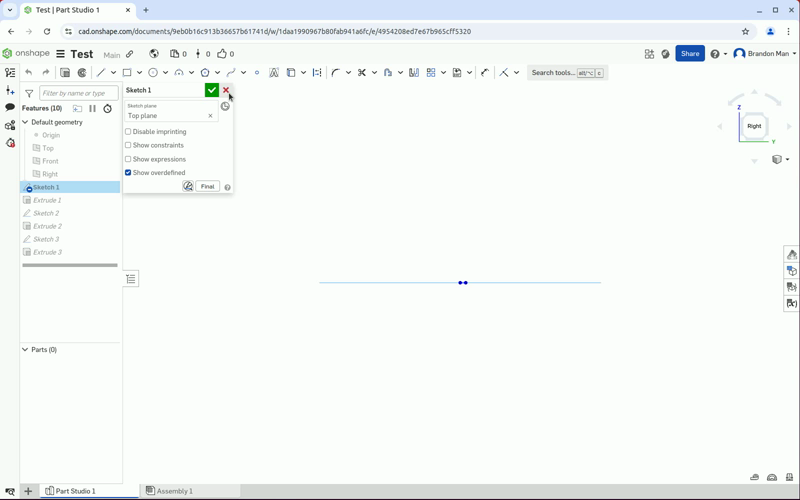
key(shift+s)
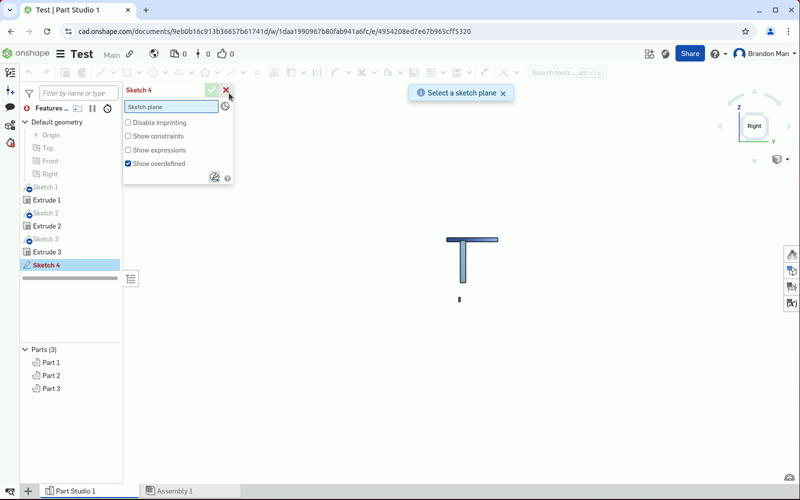
mouse_move(73, 176)
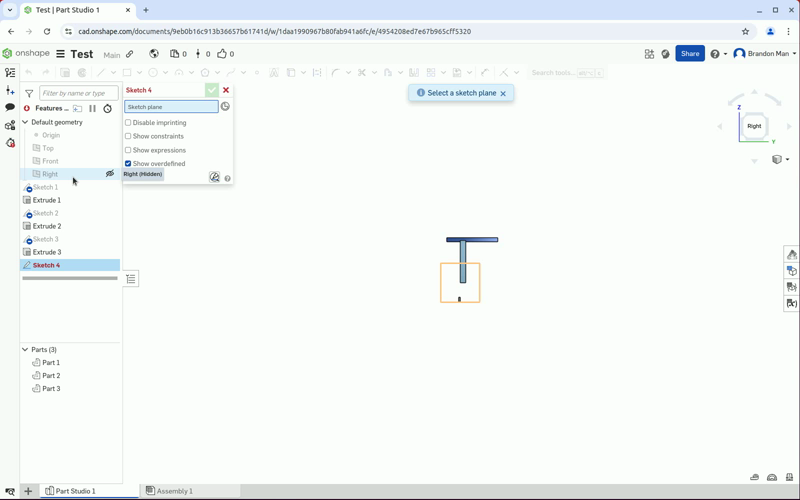
click(73, 176)
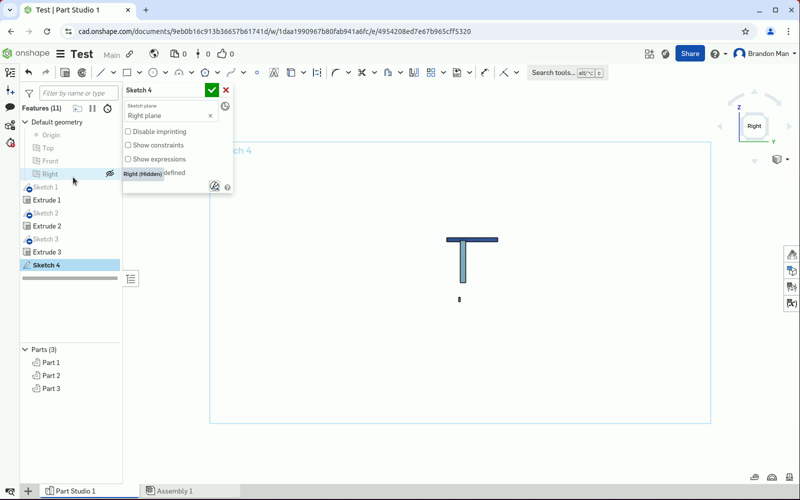
mouse_move(73, 352)
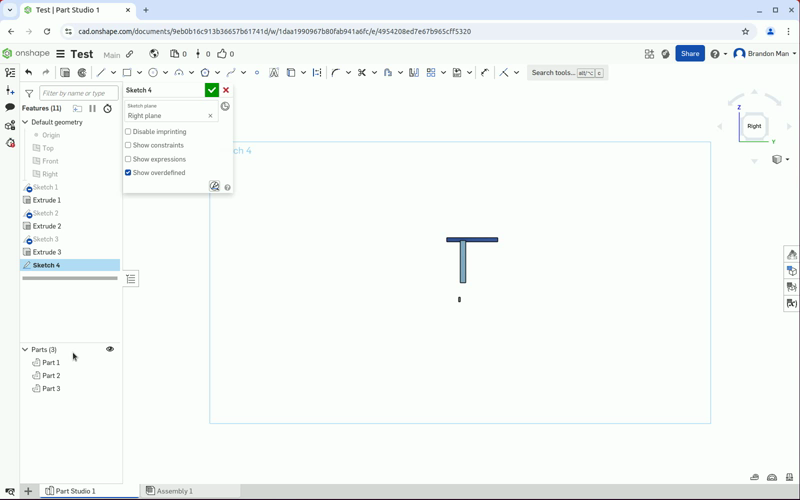
key(y)
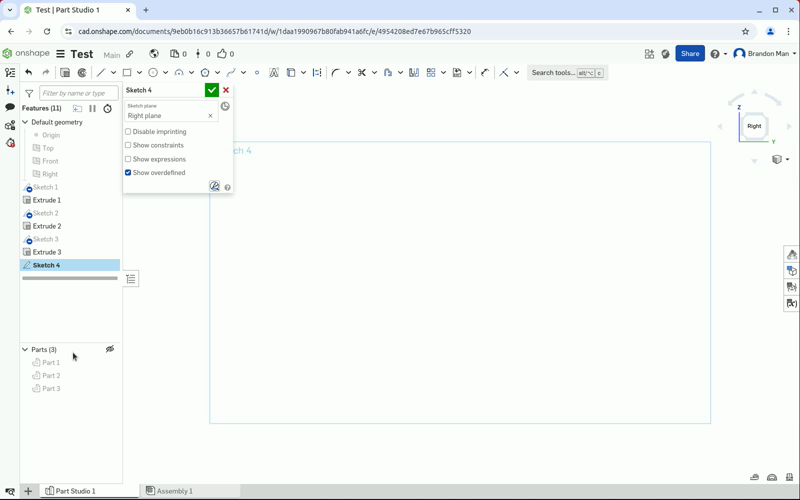
key(l)
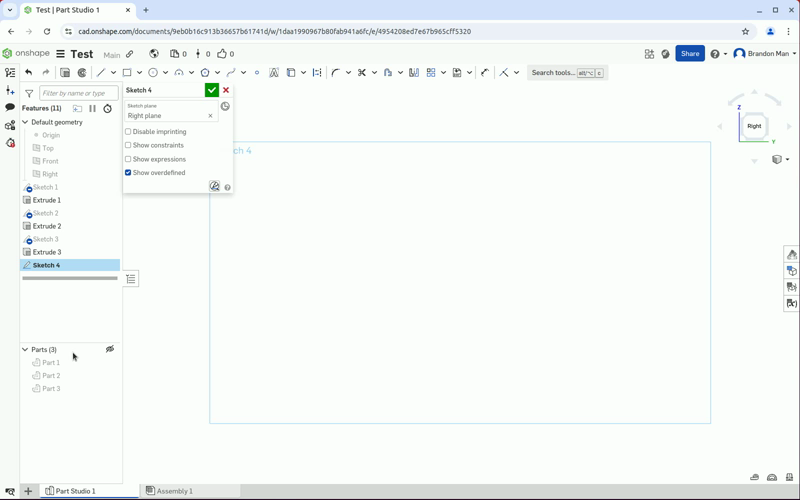
key_down(shift)
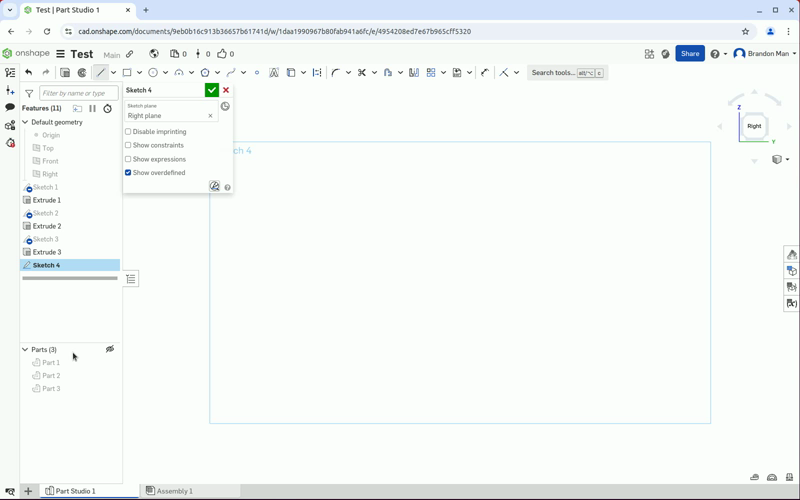
mouse_move(472, 225)
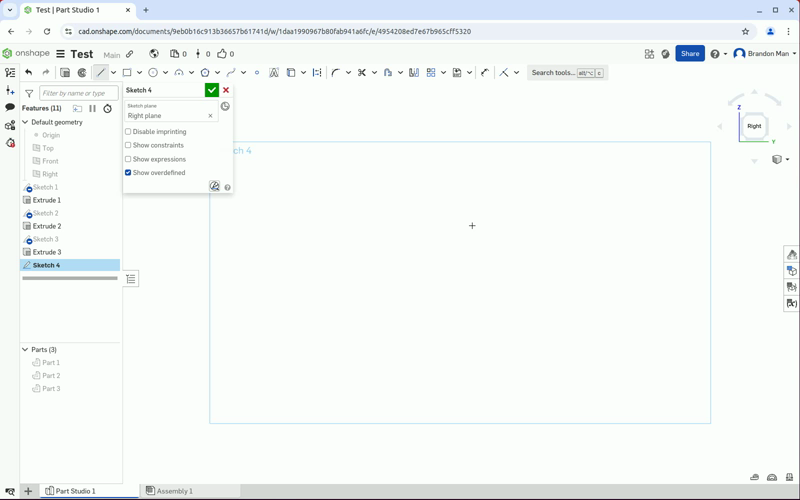
click(472, 225)
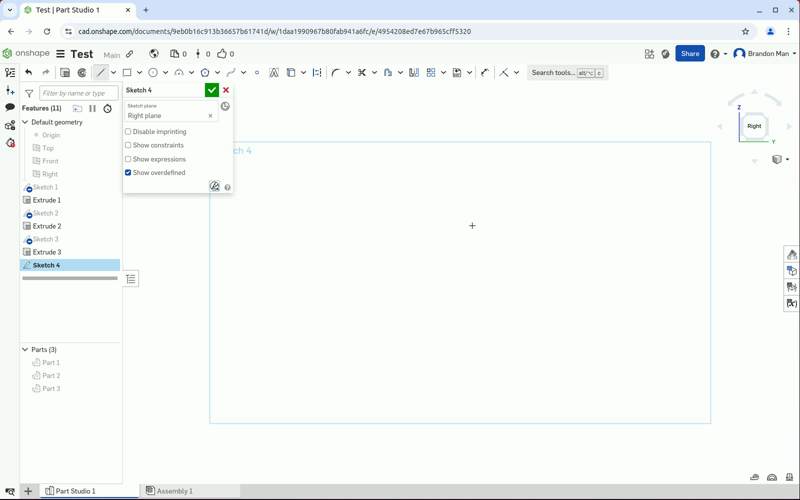
key_up(shift)
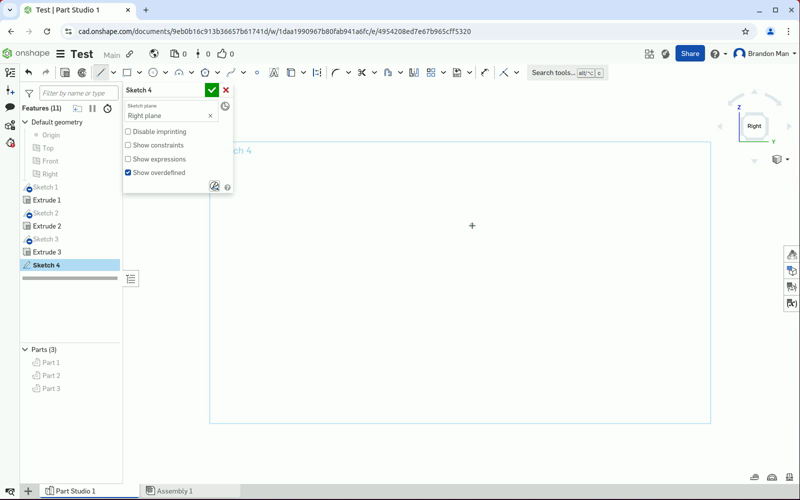
key_down(shift)
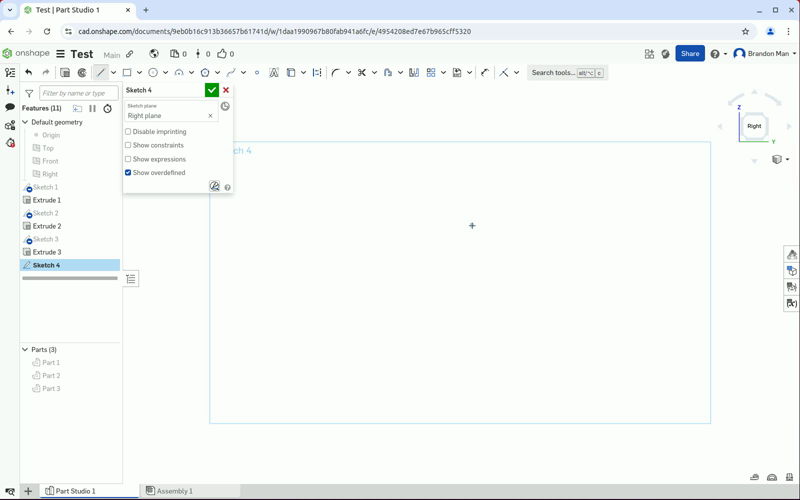
mouse_move(502, 225)
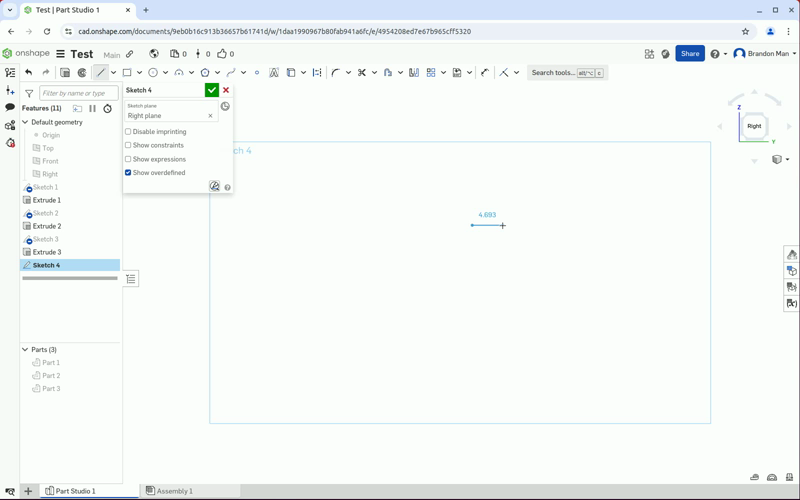
mouse_move(511, 225)
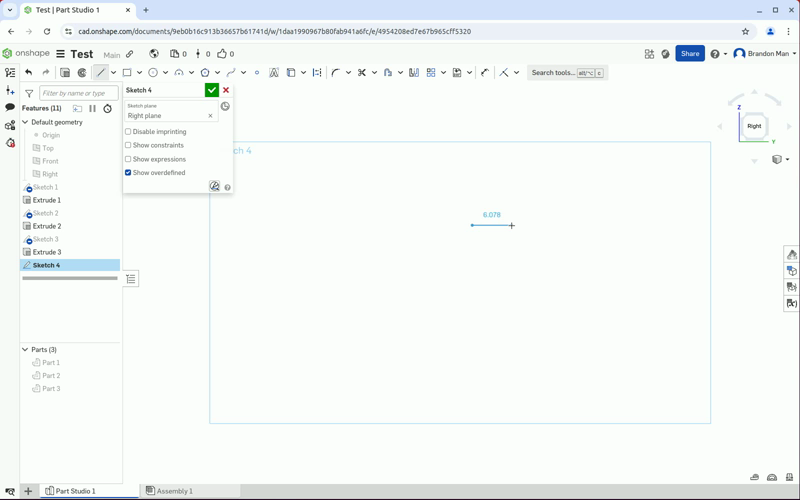
click(511, 225)
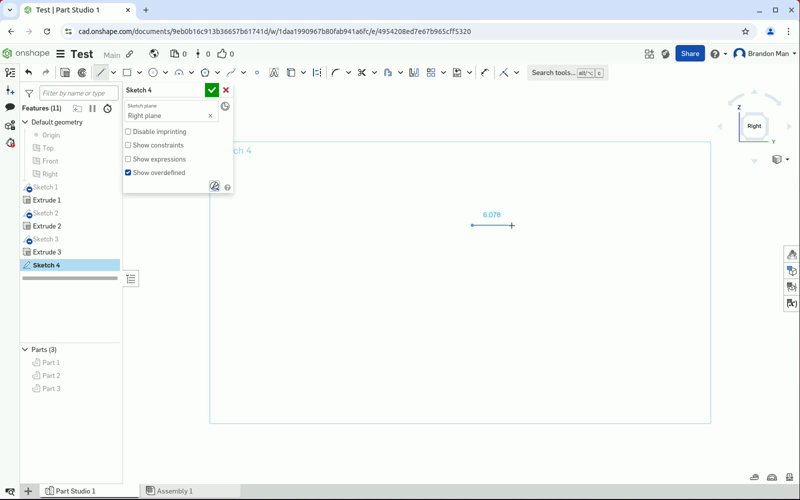
key_up(shift)
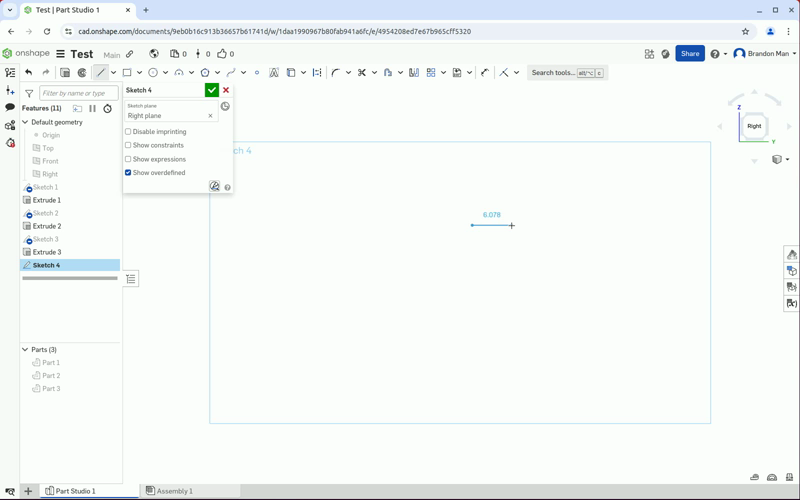
key_down(shift)
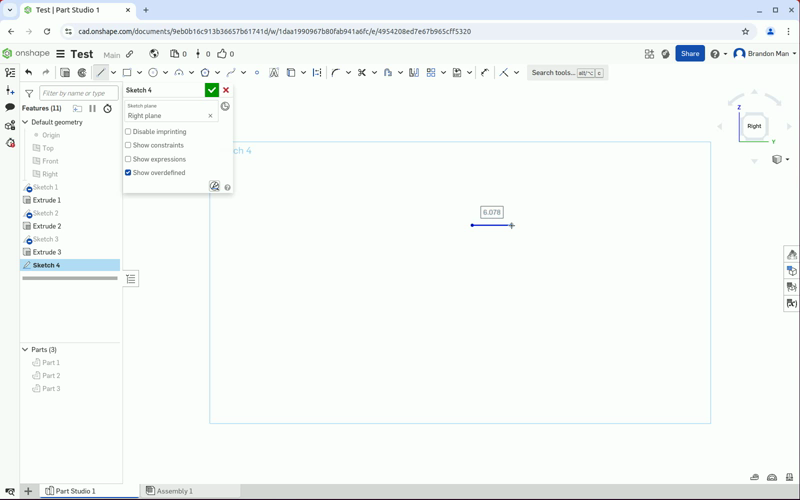
mouse_move(541, 225)
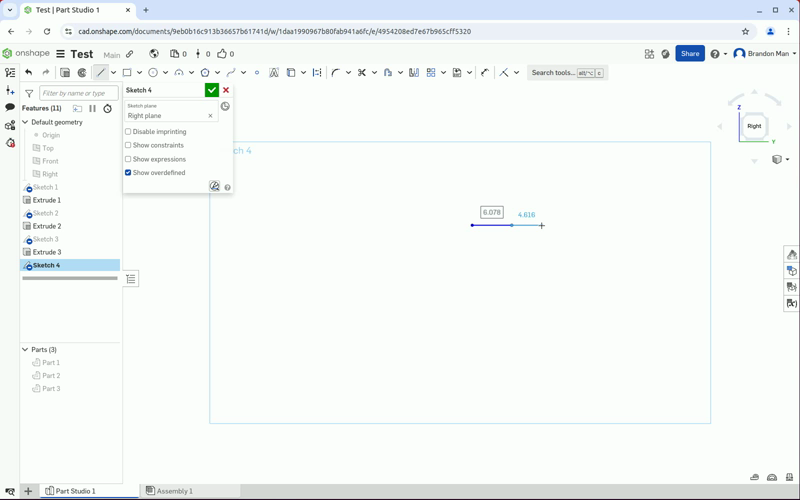
mouse_move(511, 223)
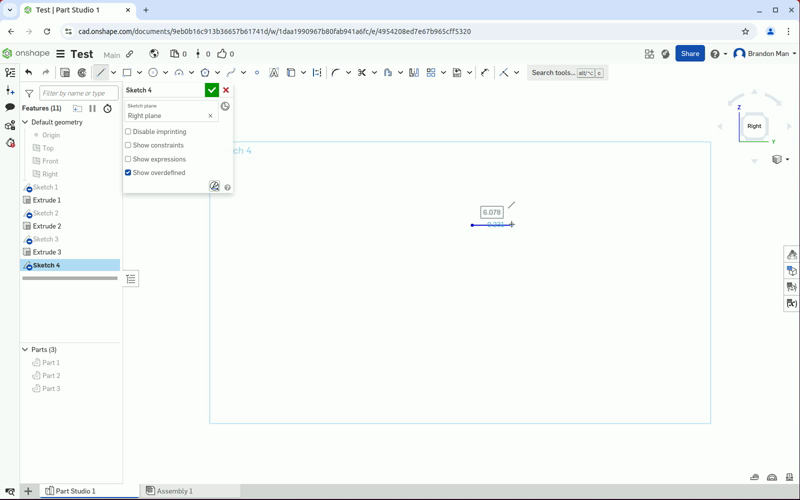
scroll(6)
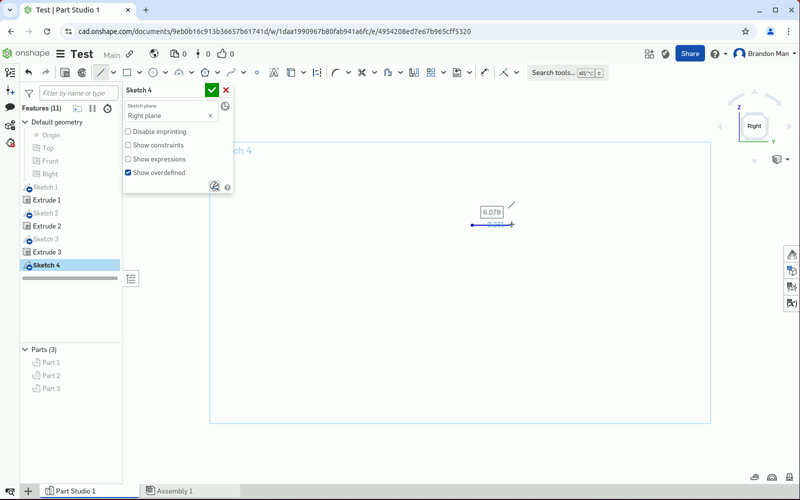
scroll(6)
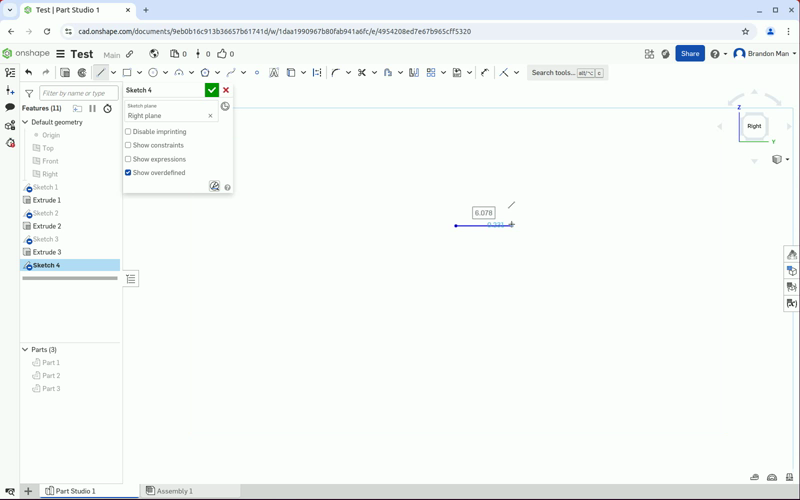
scroll(6)
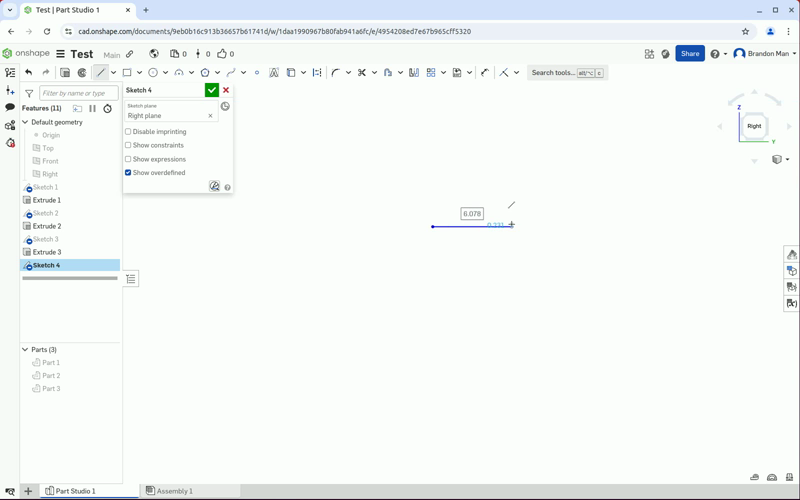
scroll(6)
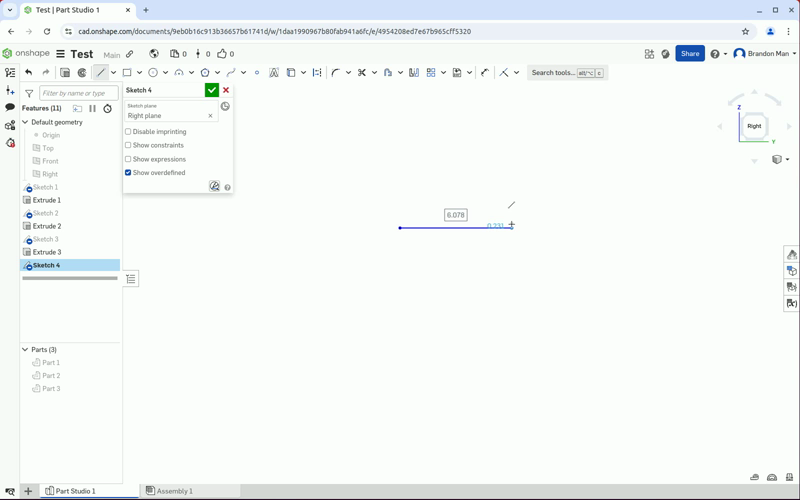
scroll(6)
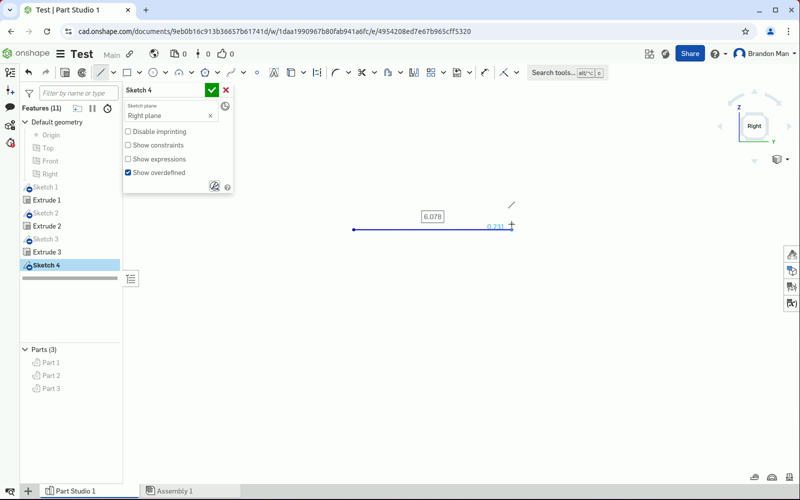
scroll(6)
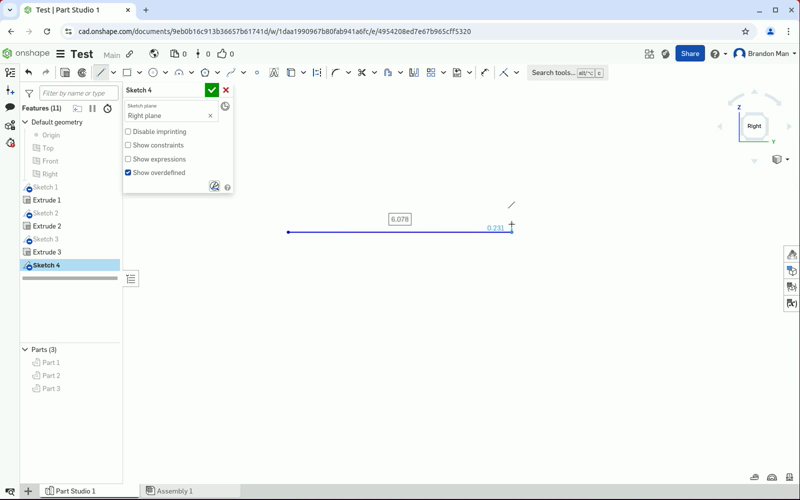
scroll(6)
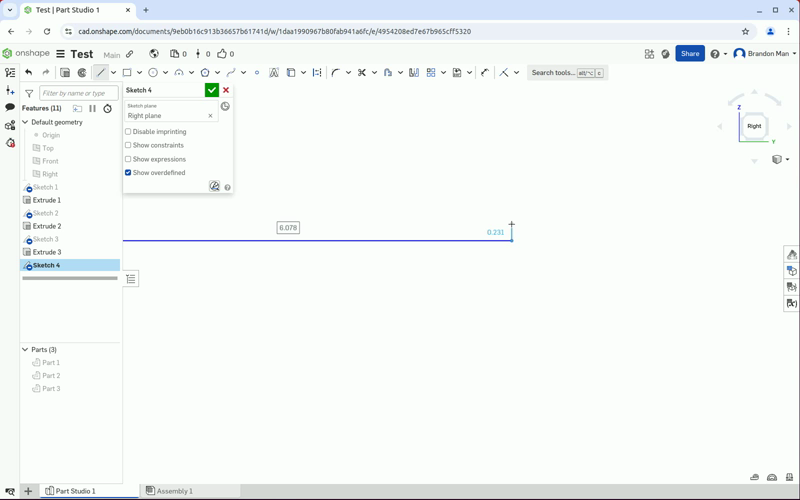
click(511, 223)
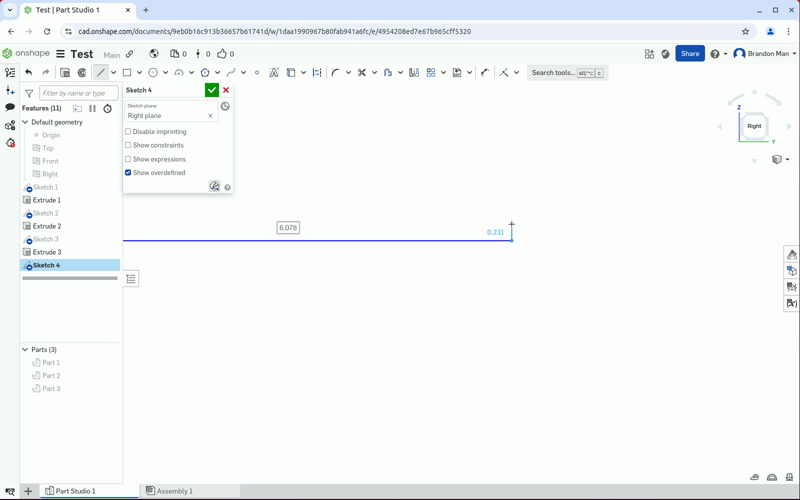
scroll(-6)
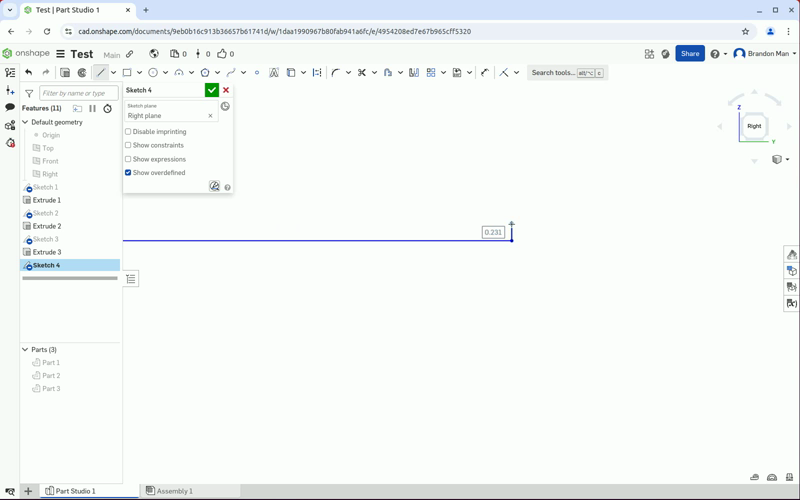
scroll(-6)
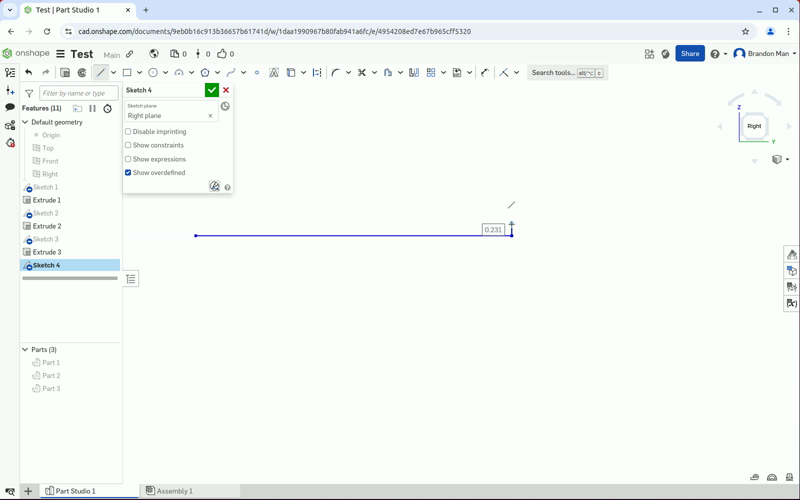
scroll(-6)
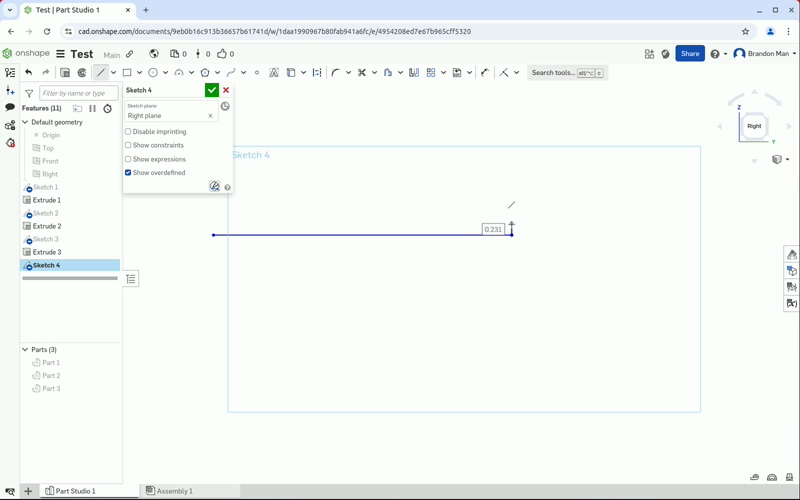
scroll(-6)
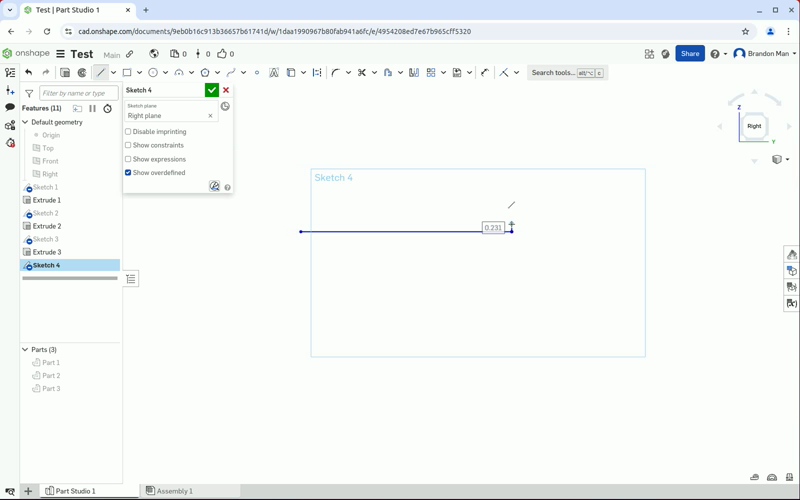
scroll(-6)
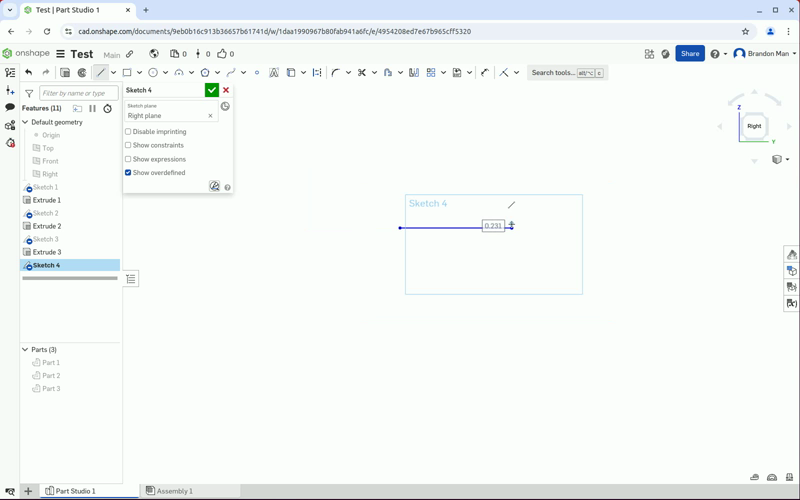
scroll(-6)
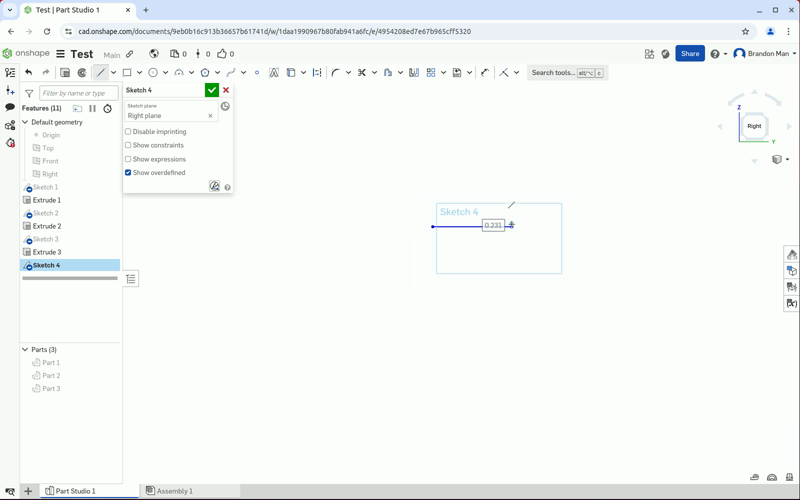
scroll(-6)
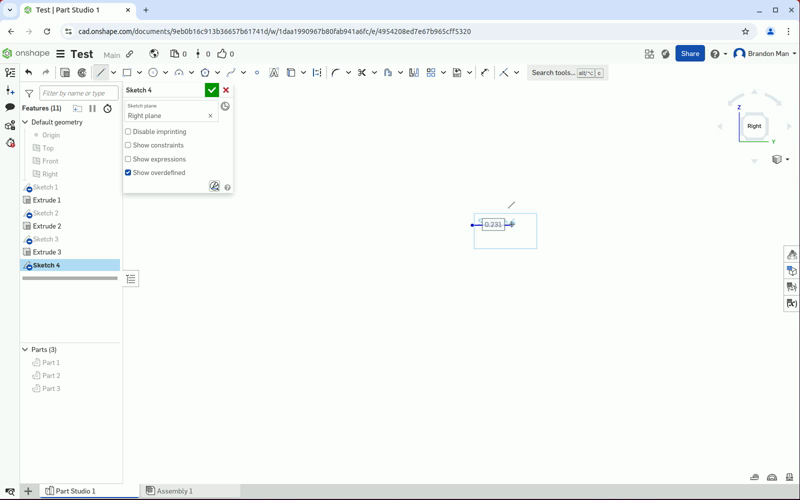
key_up(shift)
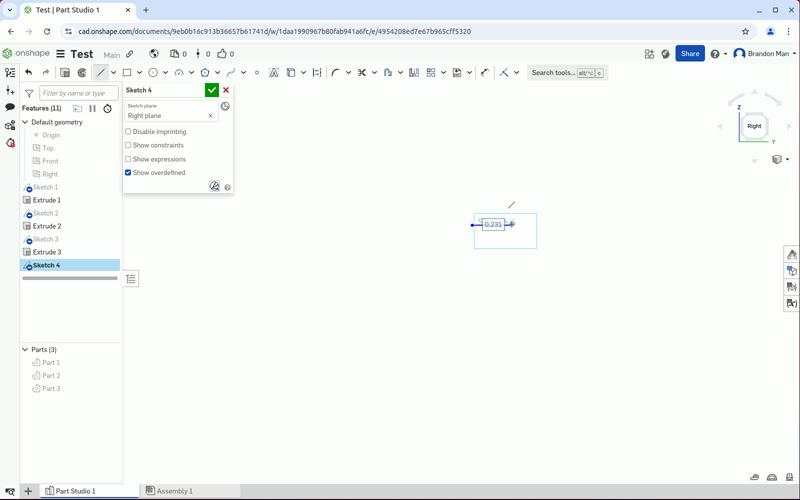
key_down(shift)
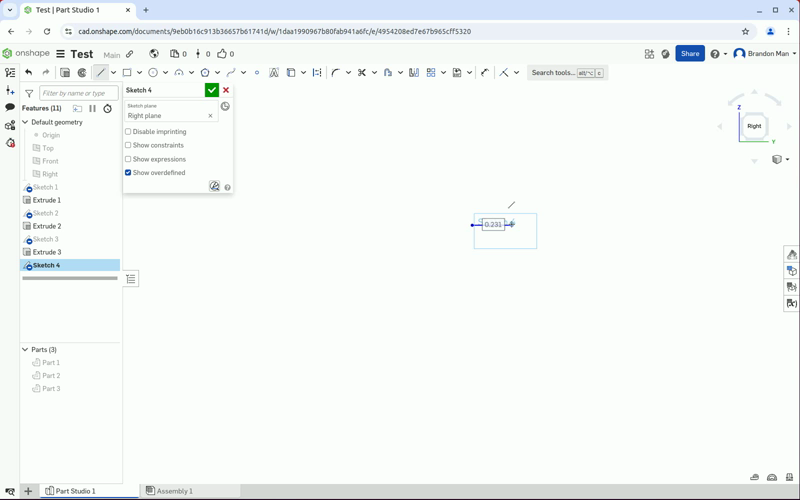
mouse_move(541, 223)
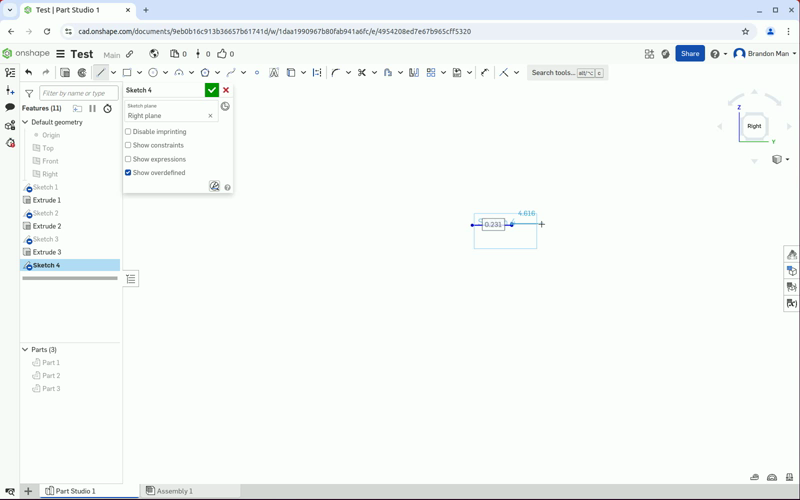
mouse_move(472, 223)
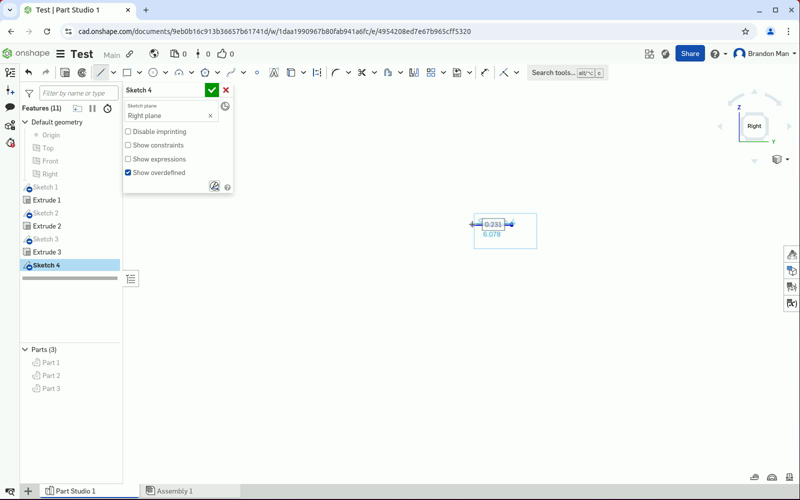
scroll(6)
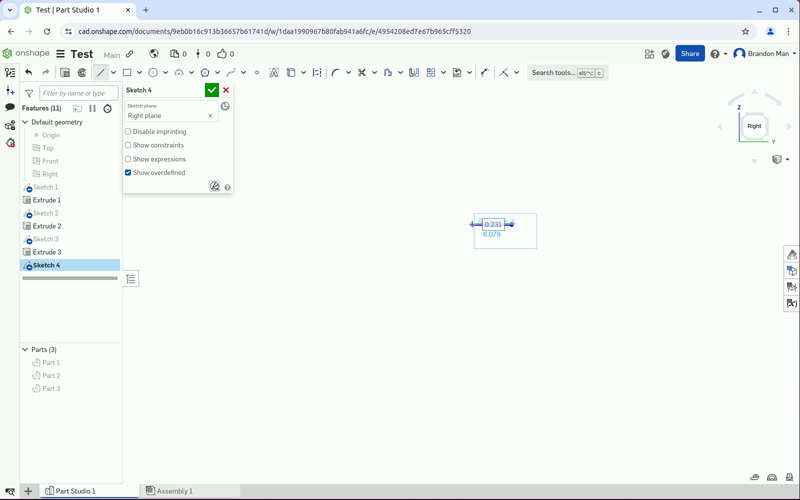
scroll(6)
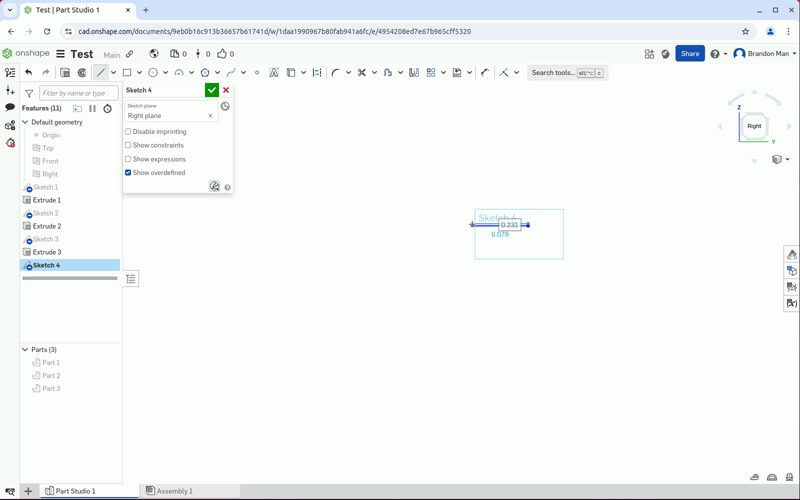
scroll(6)
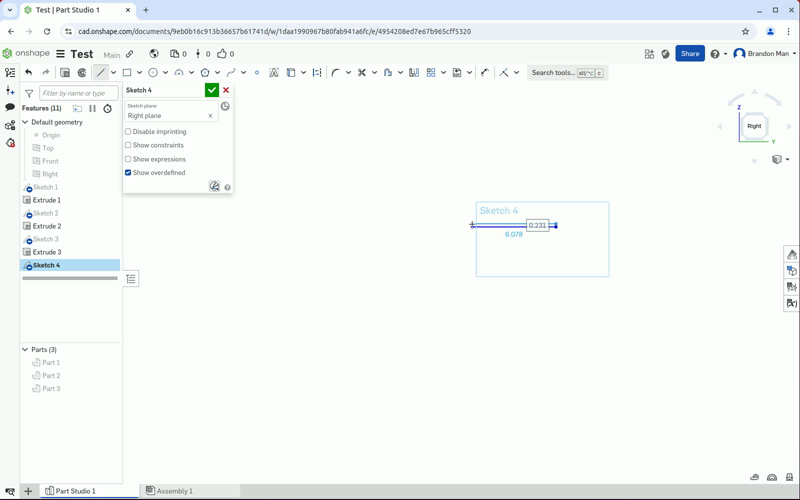
scroll(6)
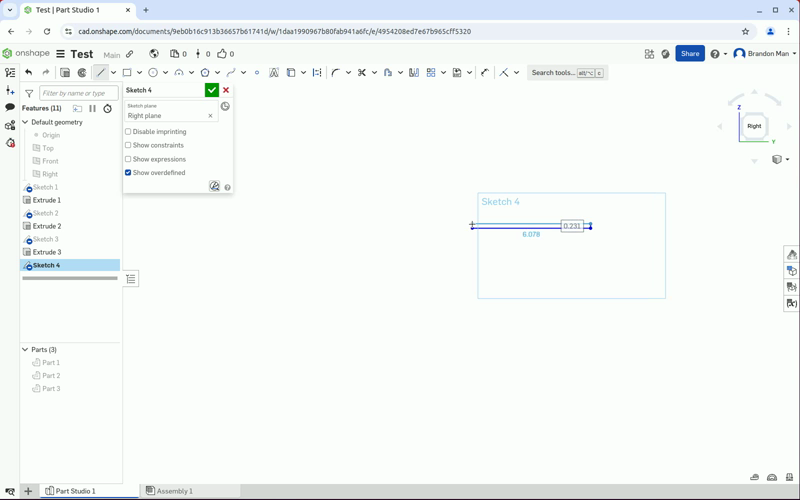
scroll(6)
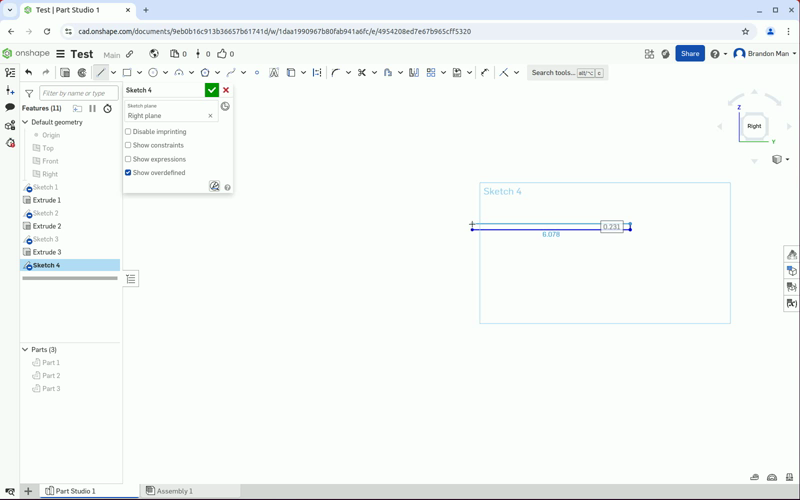
scroll(6)
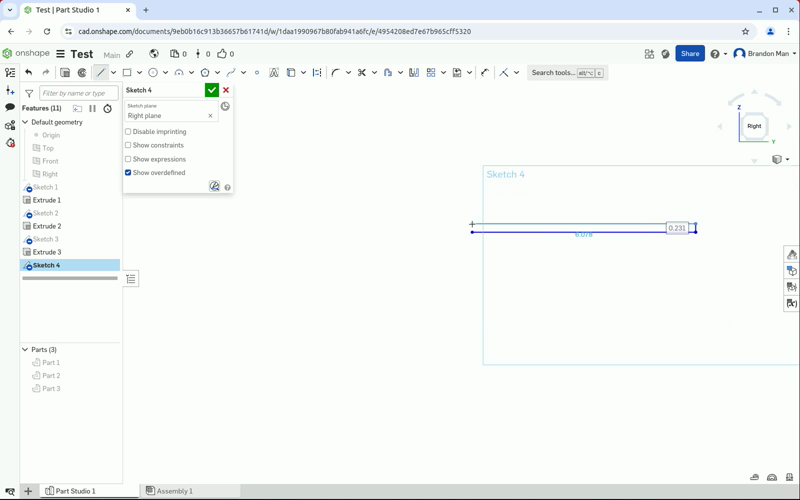
scroll(6)
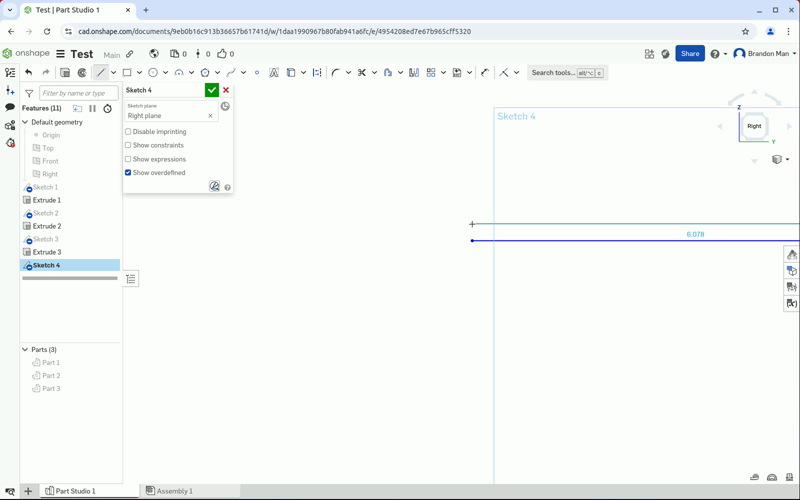
click(472, 223)
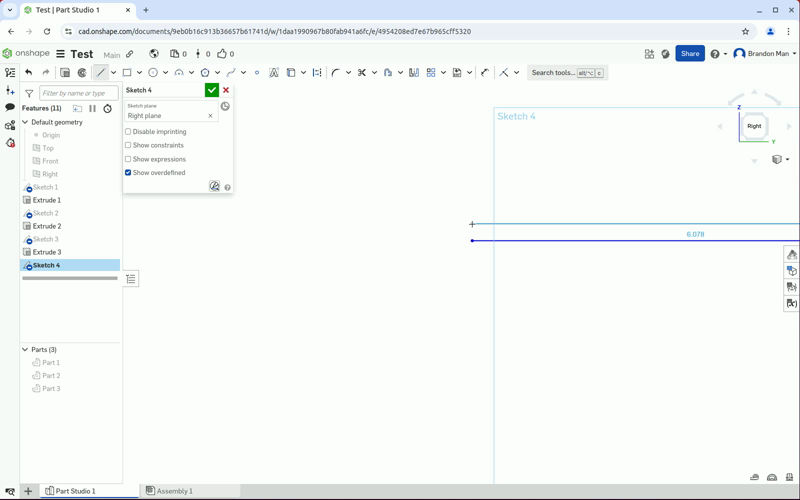
scroll(-6)
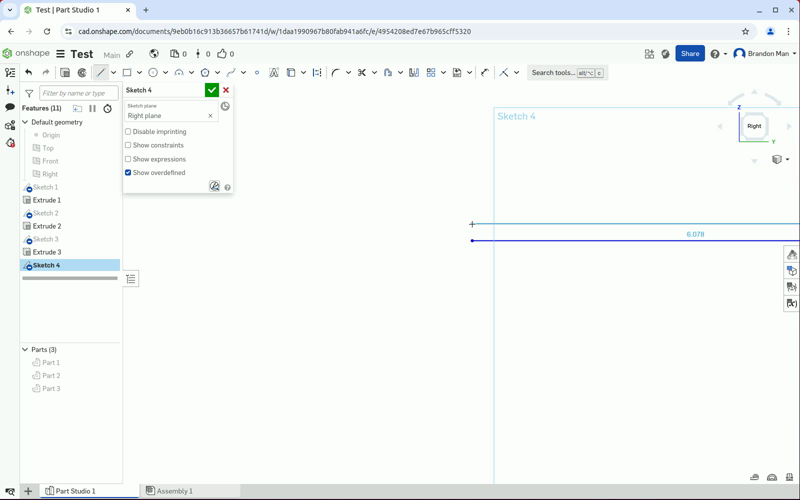
scroll(-6)
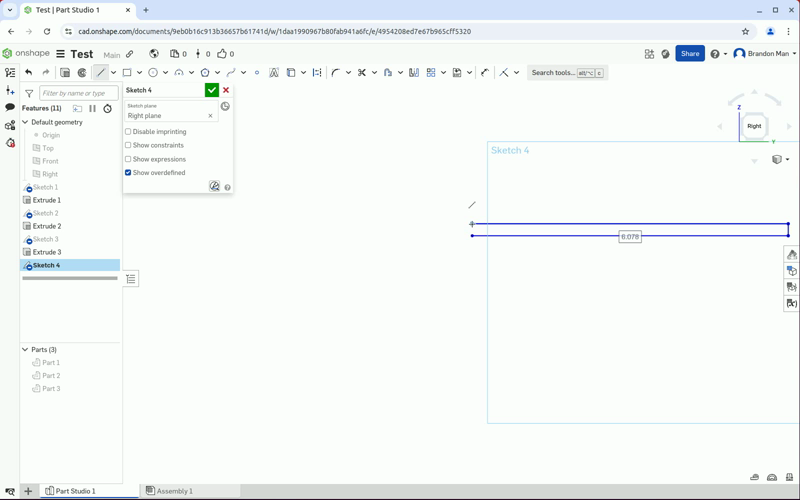
scroll(-6)
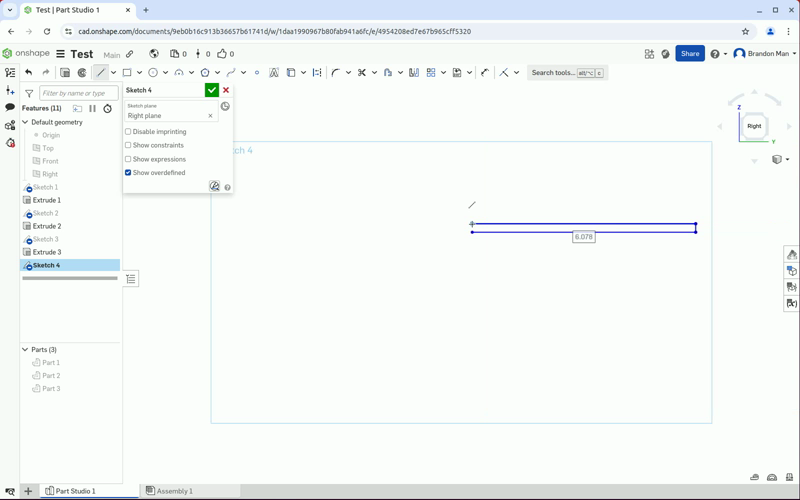
scroll(-6)
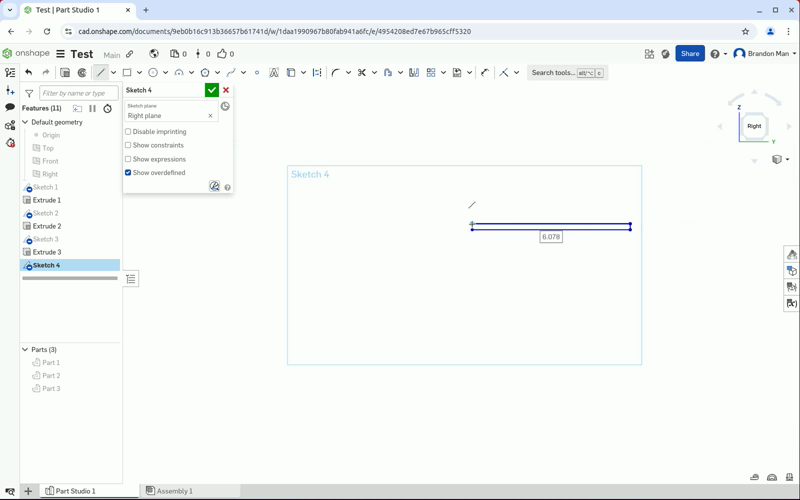
scroll(-6)
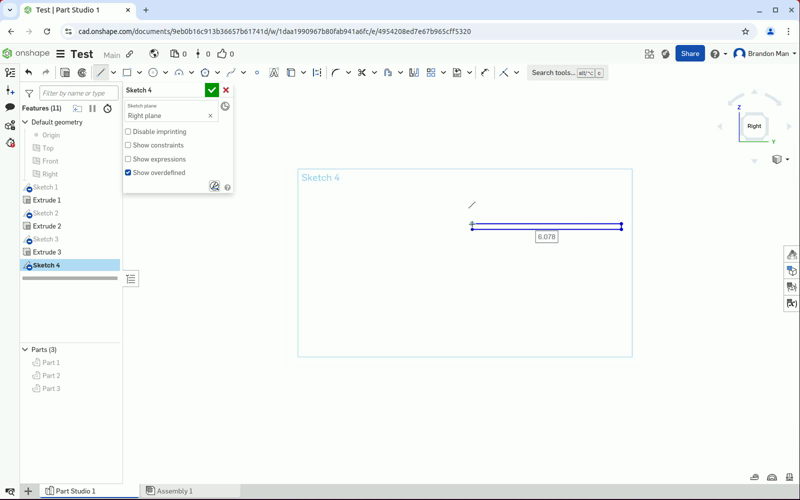
scroll(-6)
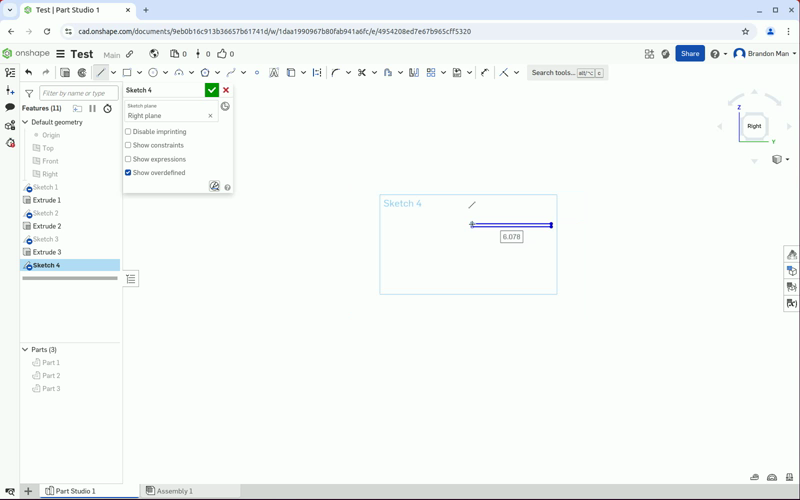
scroll(-6)
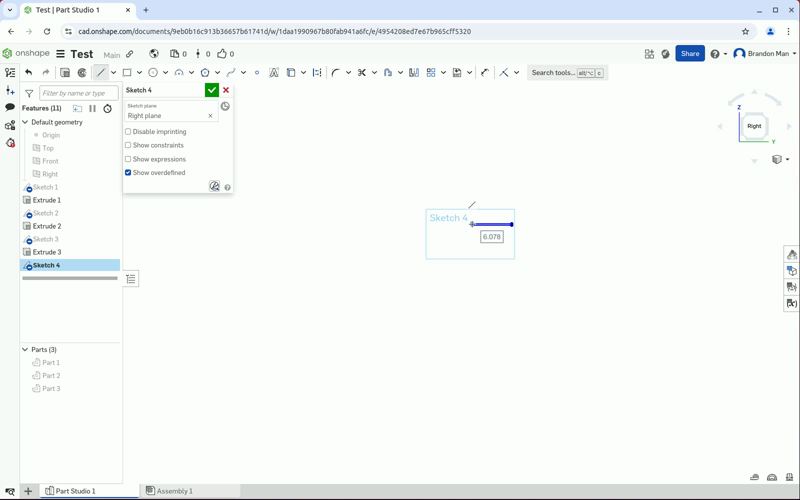
key_up(shift)
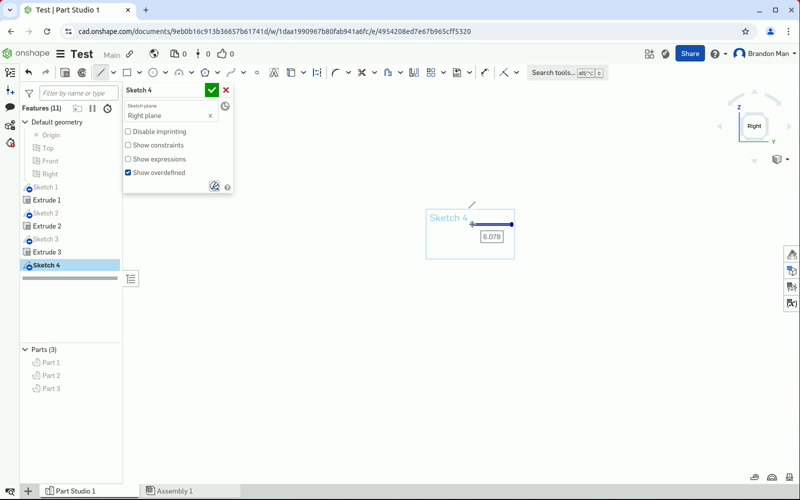
mouse_move(502, 223)
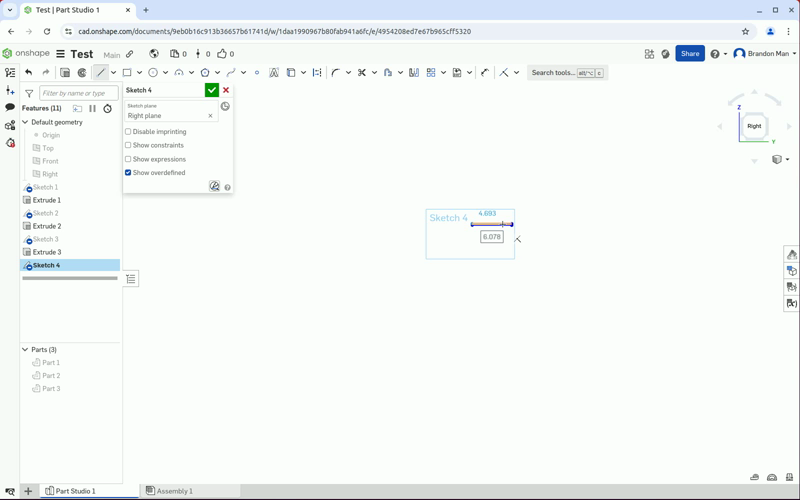
key_down(shift)
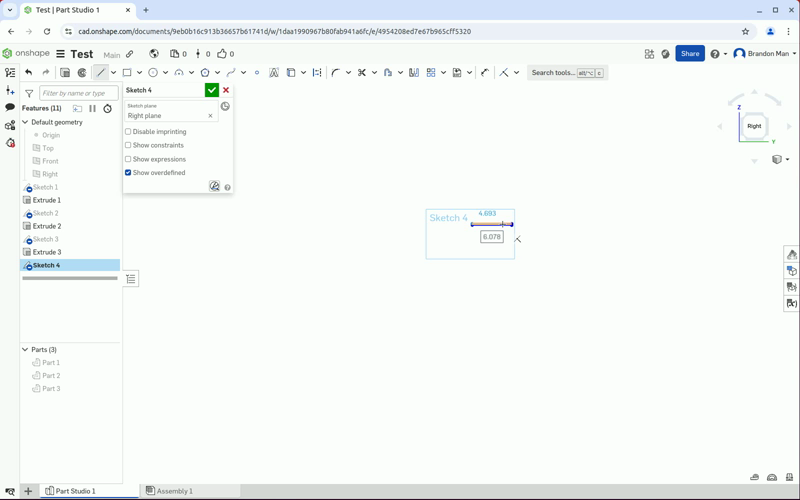
mouse_move(472, 225)
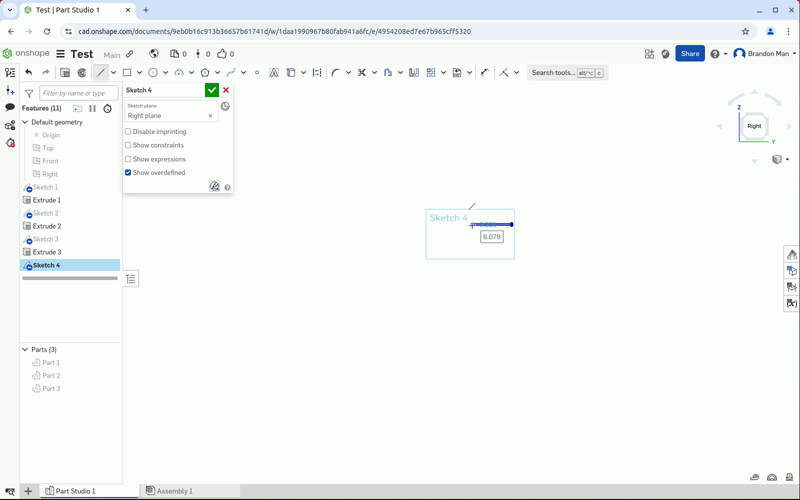
scroll(6)
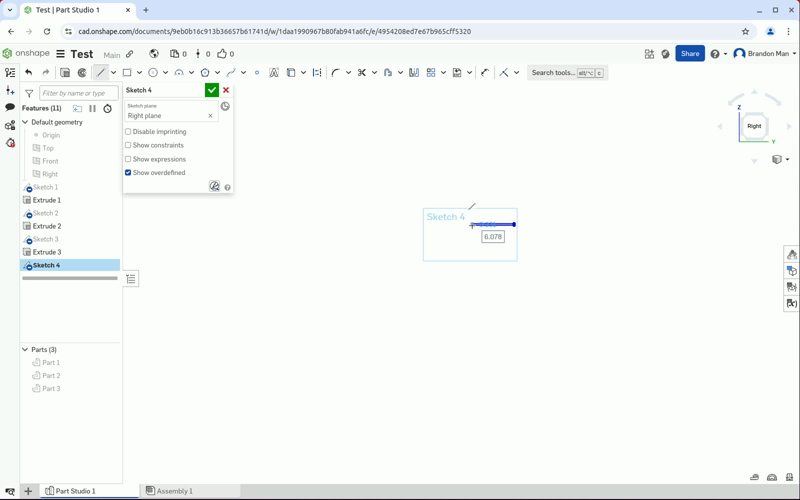
scroll(6)
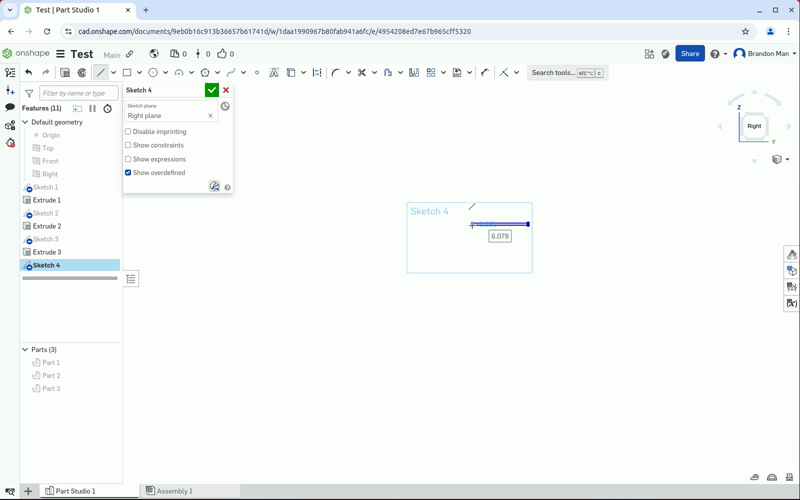
scroll(6)
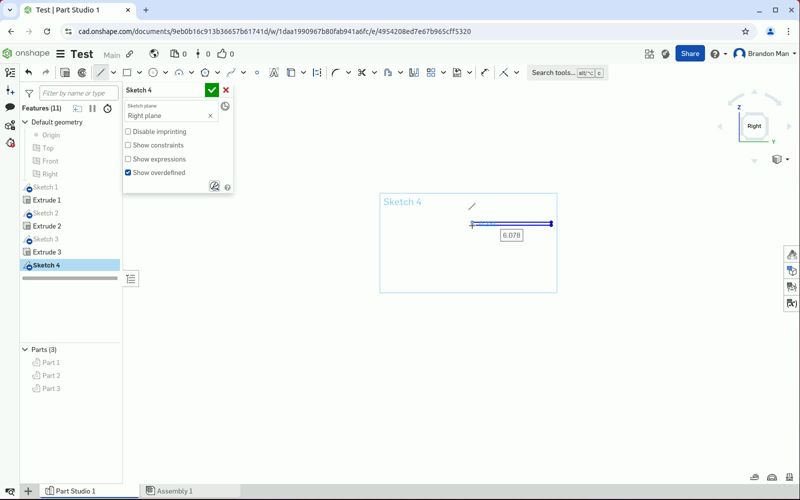
scroll(6)
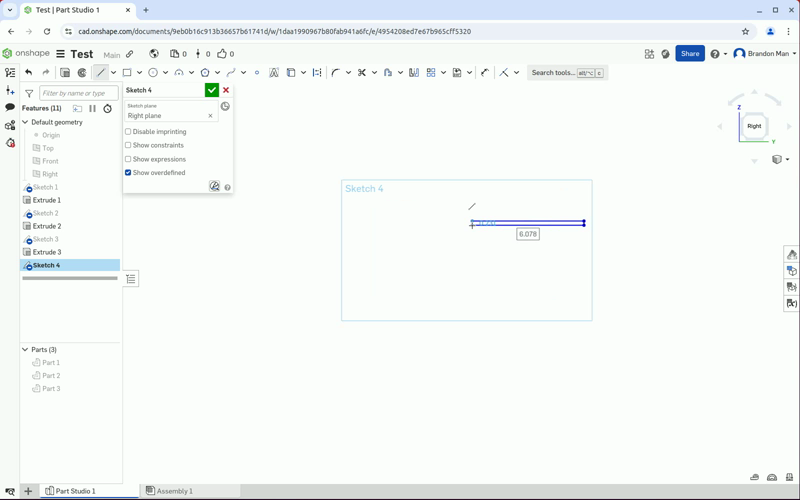
scroll(6)
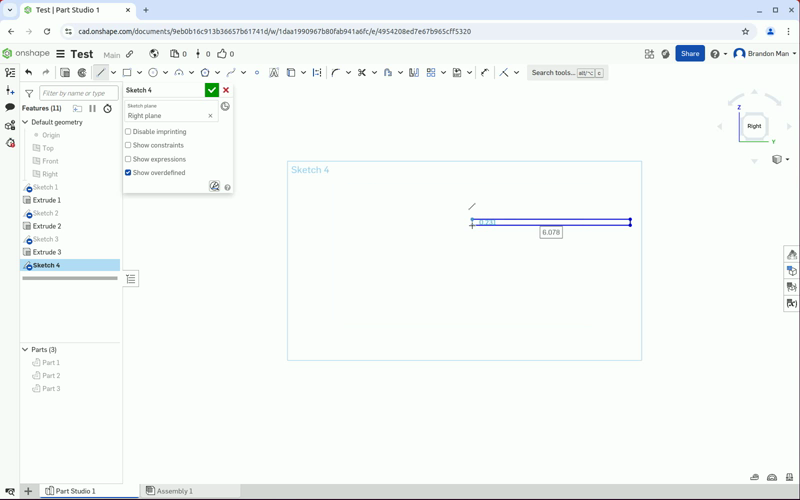
scroll(6)
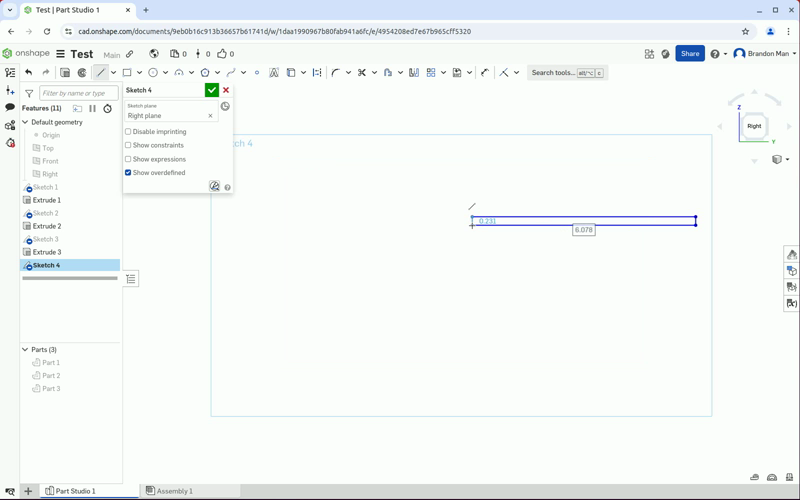
scroll(6)
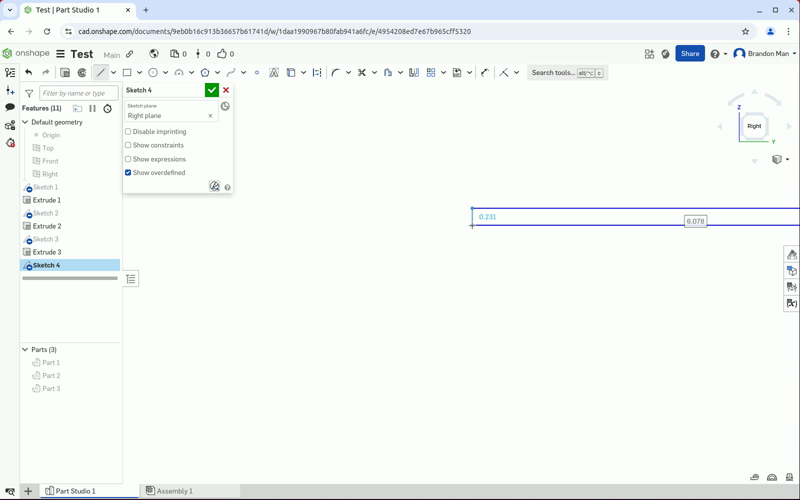
key_up(shift)
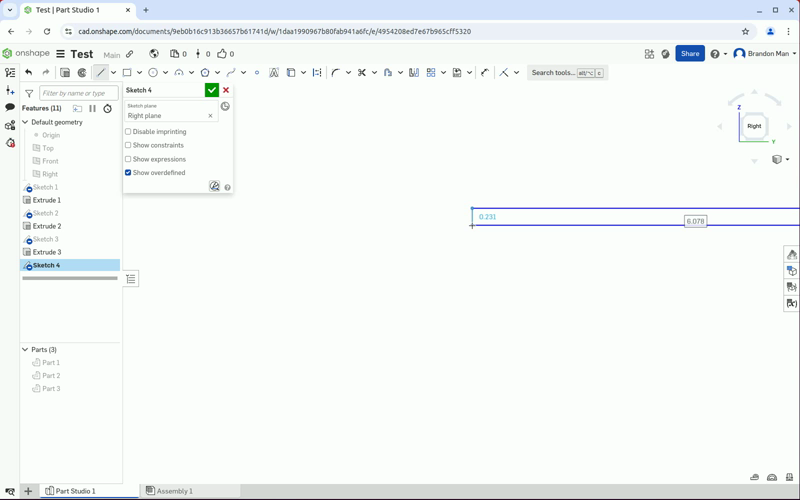
click(472, 225)
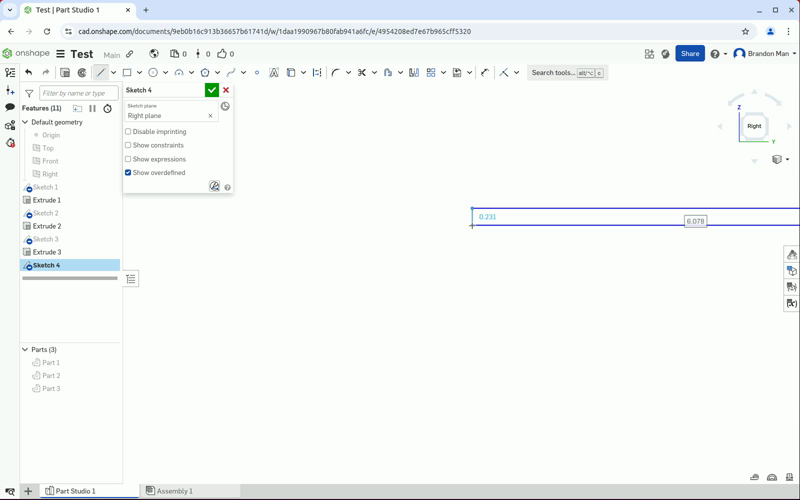
scroll(-6)
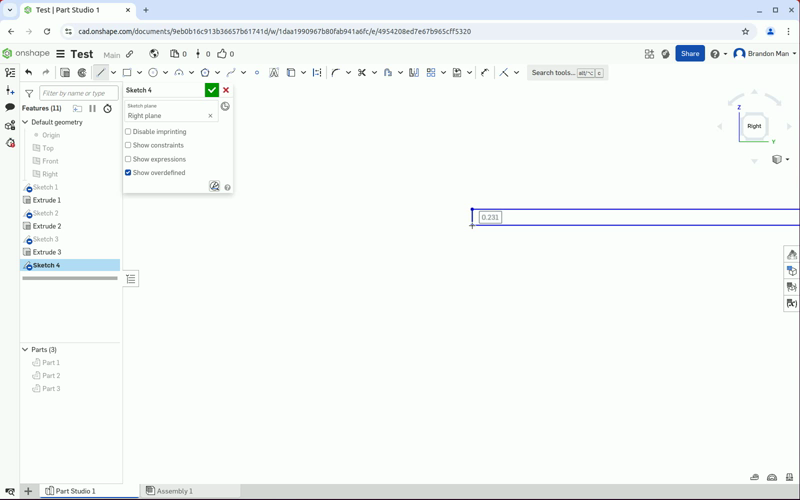
scroll(-6)
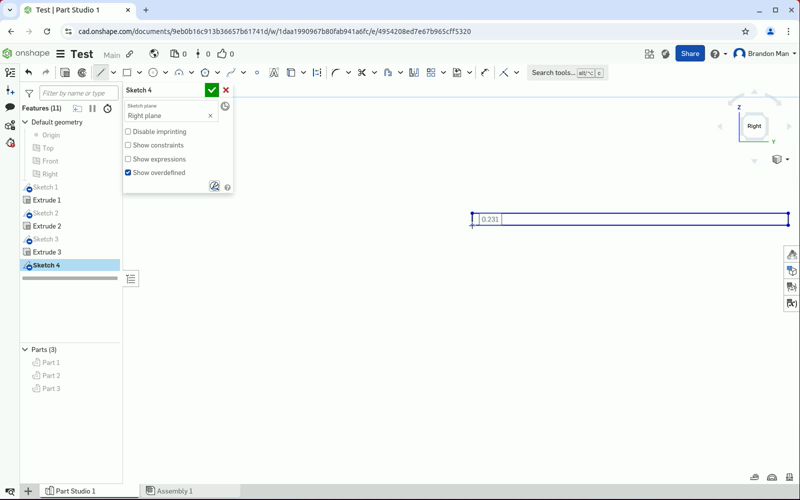
scroll(-6)
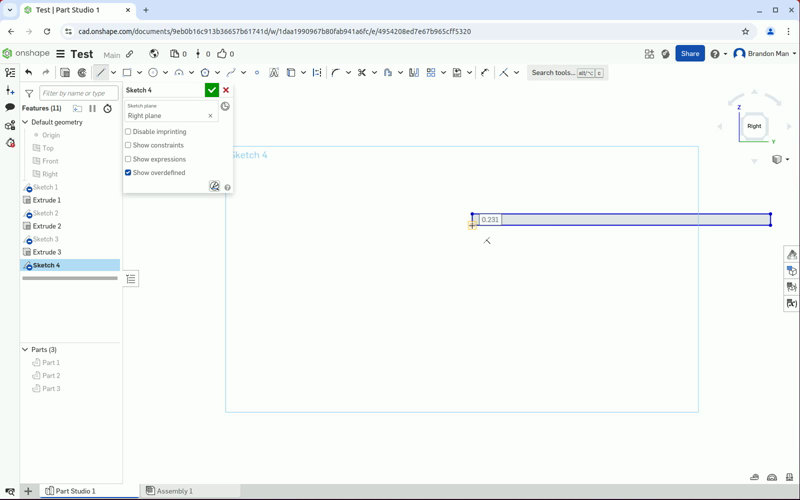
scroll(-6)
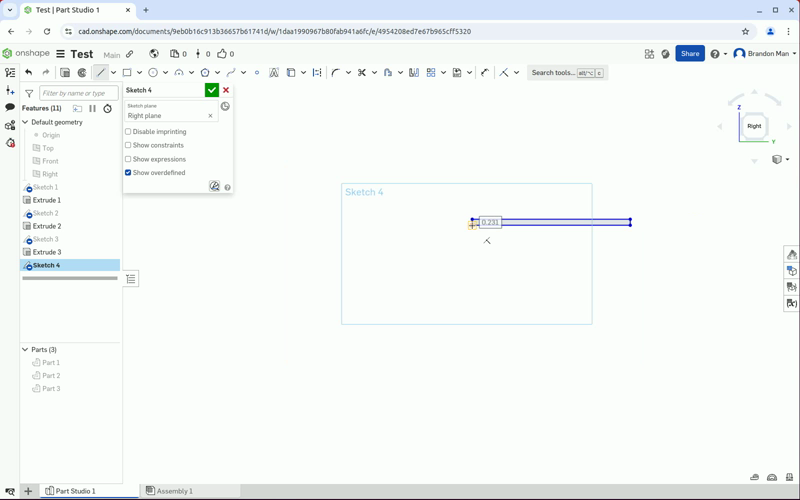
scroll(-6)
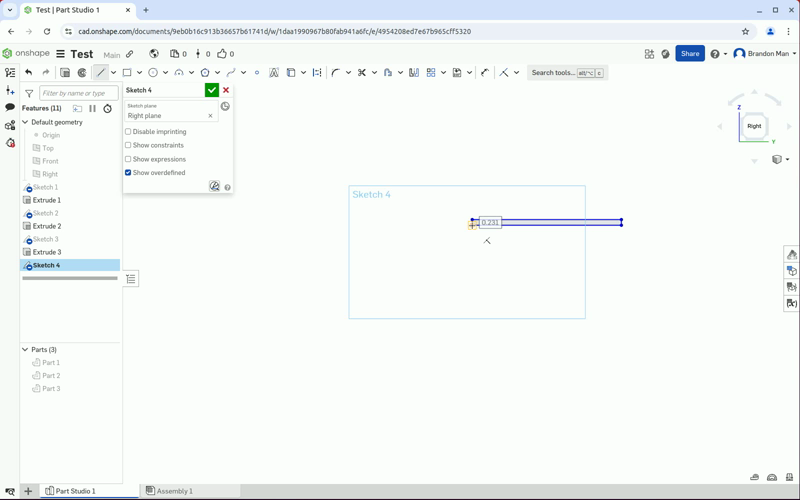
scroll(-6)
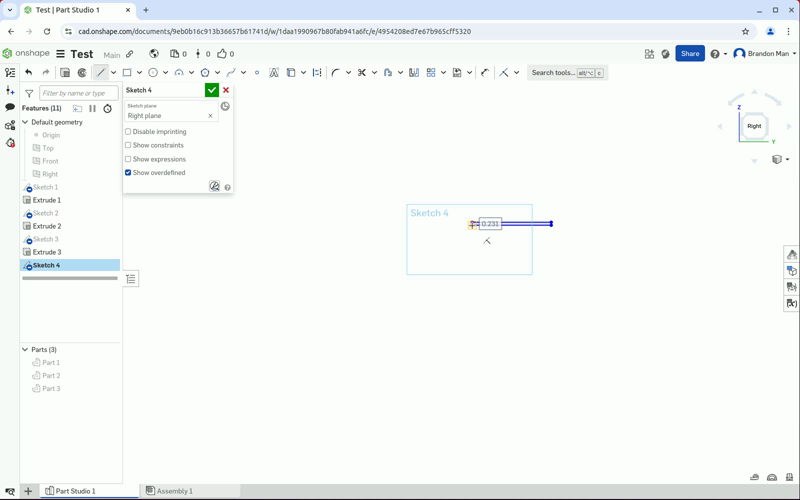
scroll(-6)
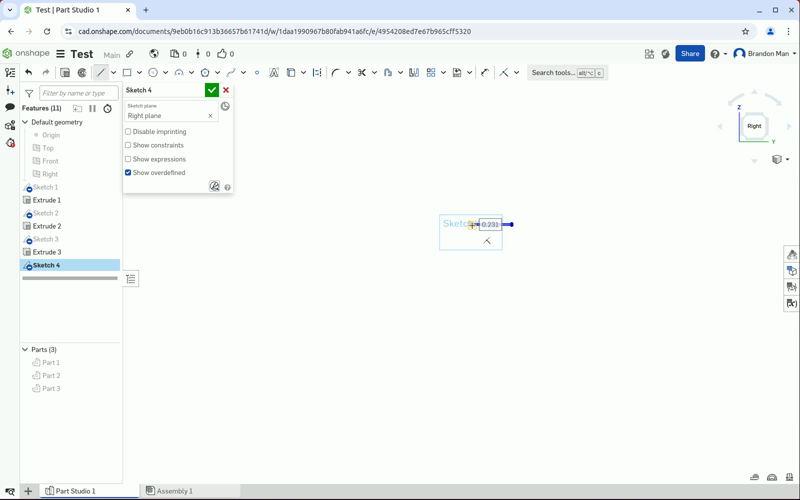
key(esc)
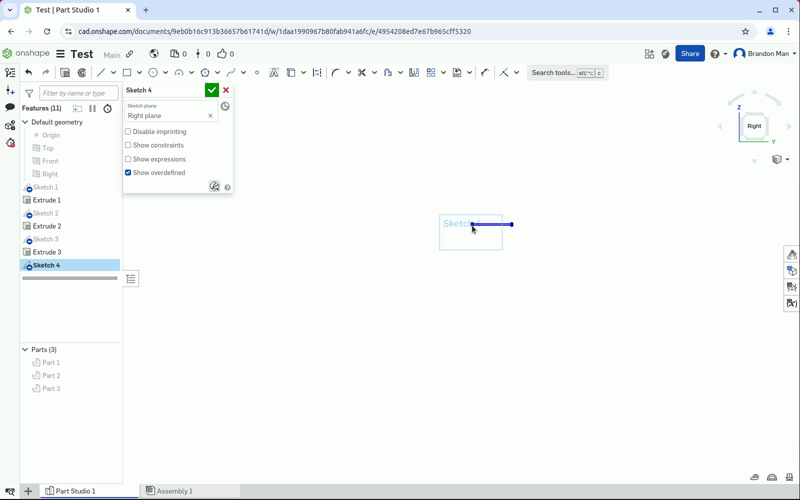
mouse_move(505, 224)
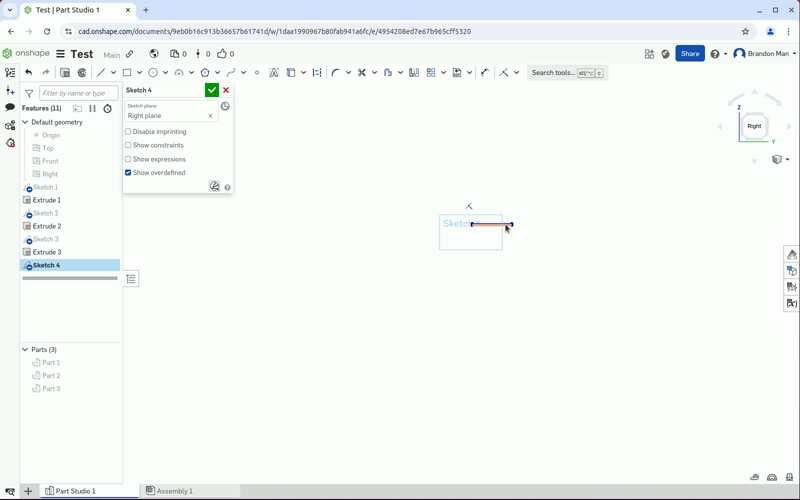
scroll(6)
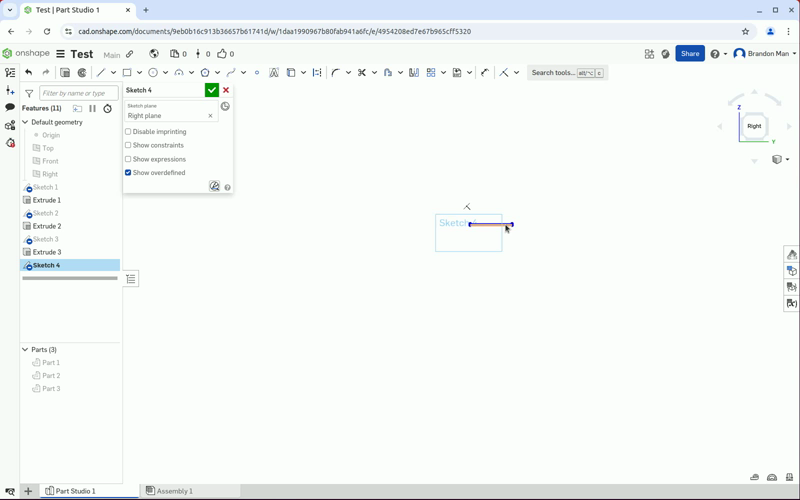
scroll(6)
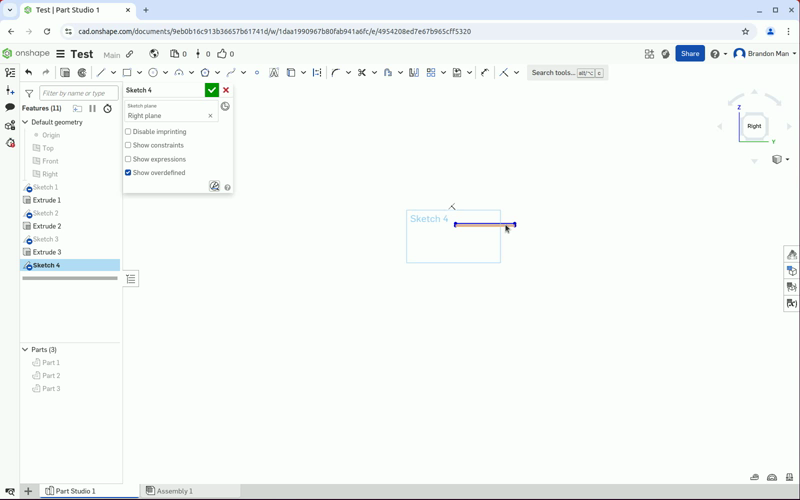
scroll(6)
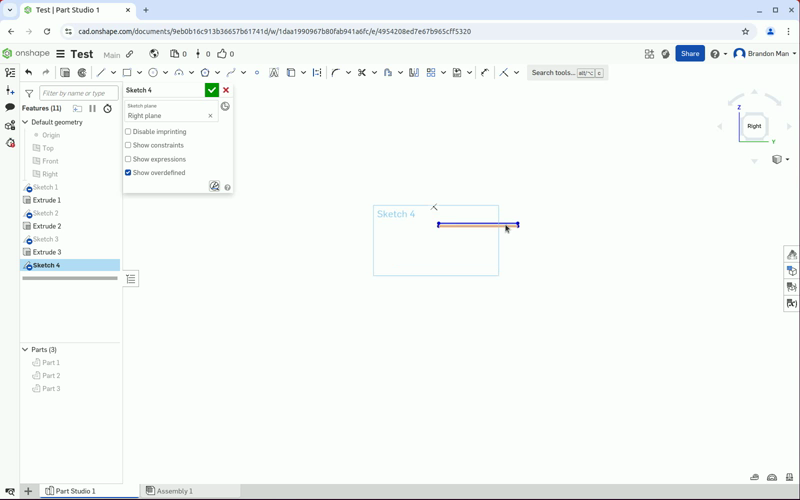
scroll(6)
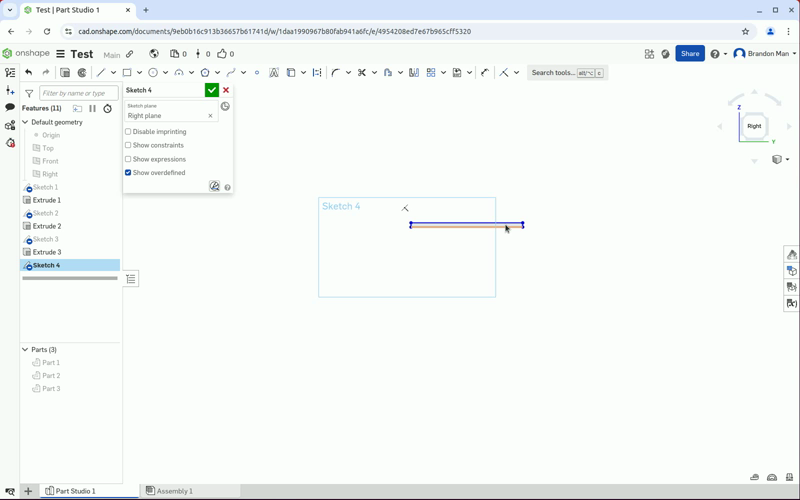
scroll(6)
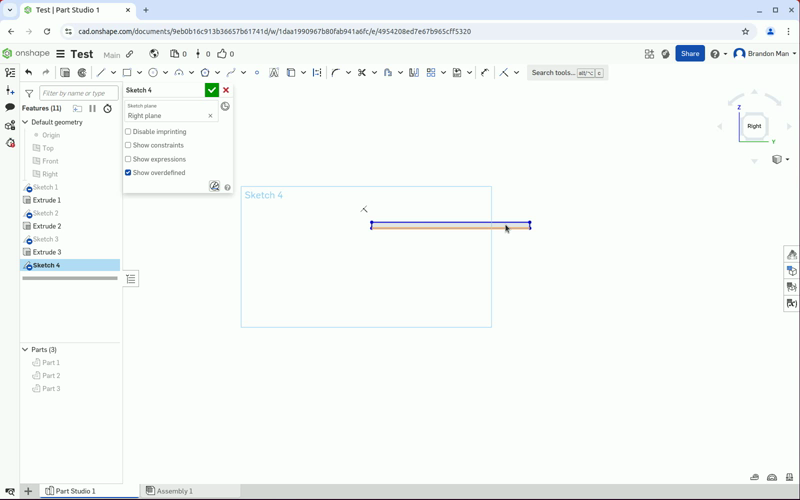
scroll(6)
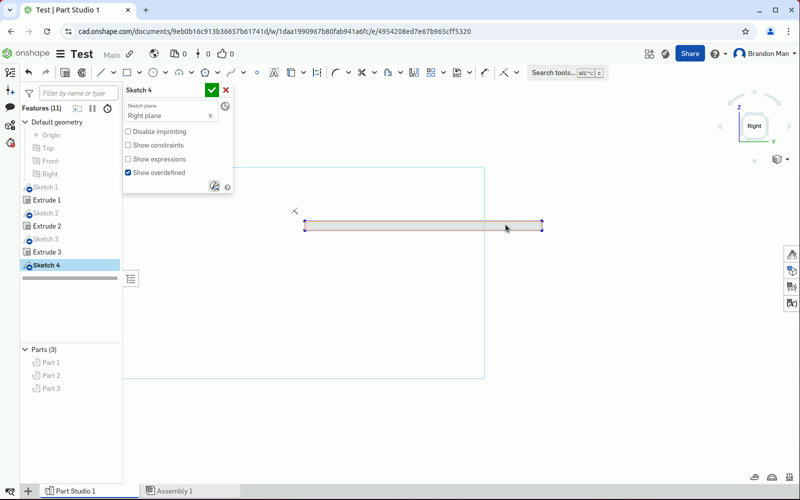
scroll(6)
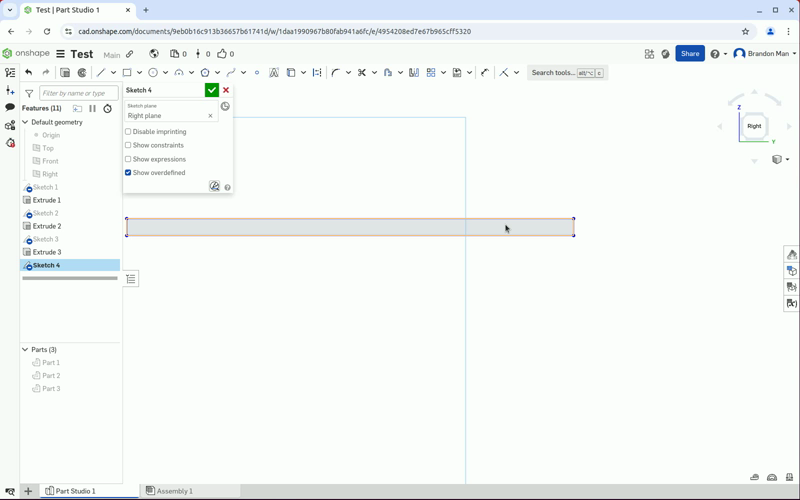
click(505, 224)
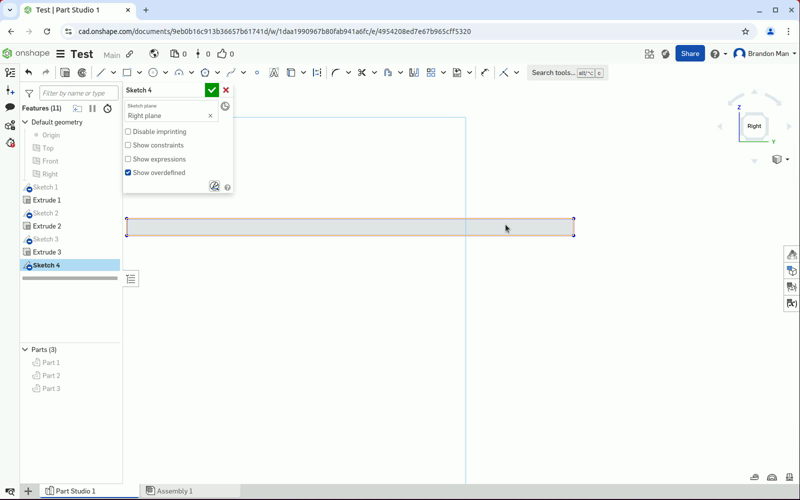
scroll(-6)
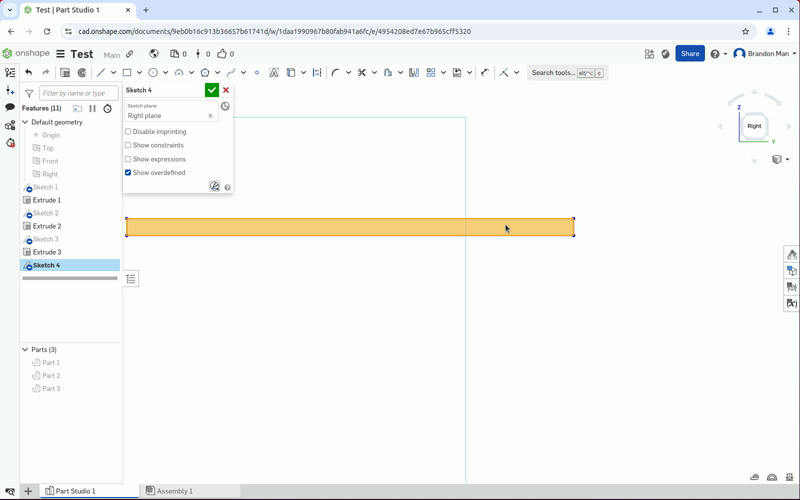
scroll(-6)
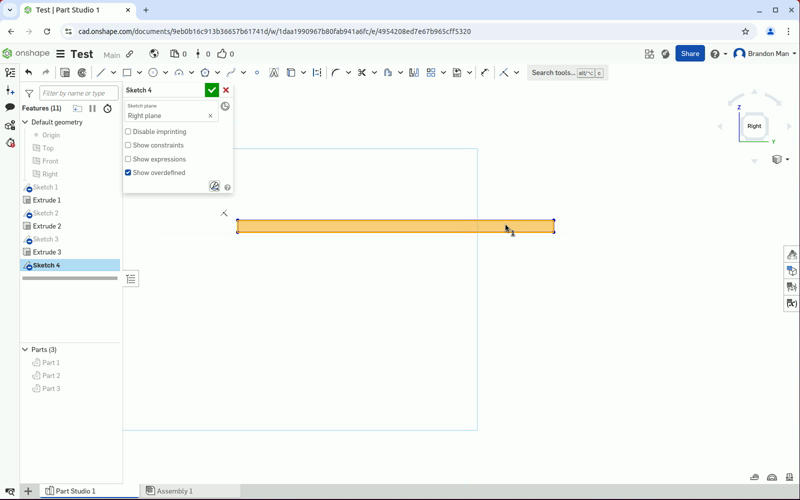
scroll(-6)
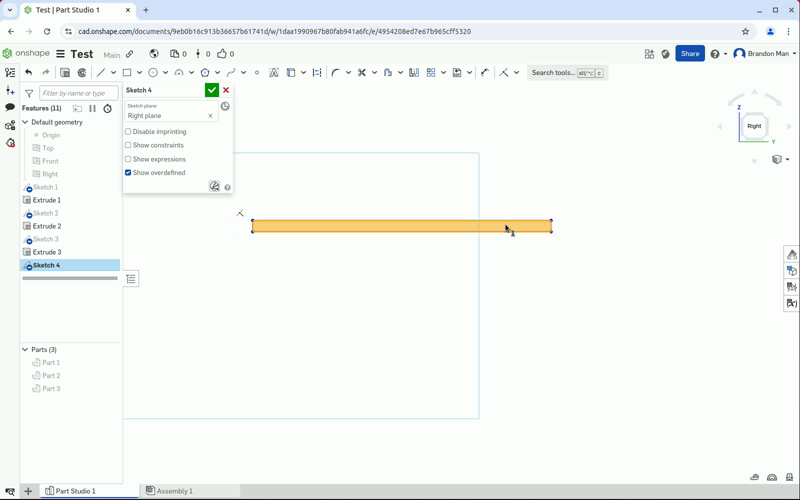
scroll(-6)
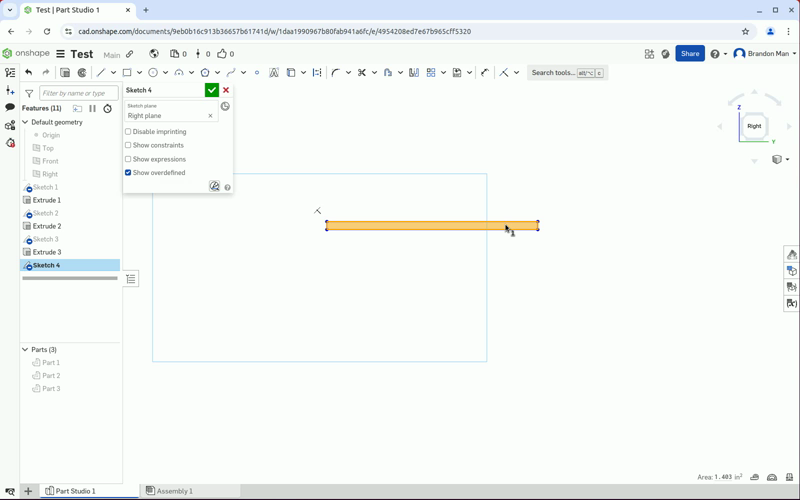
scroll(-6)
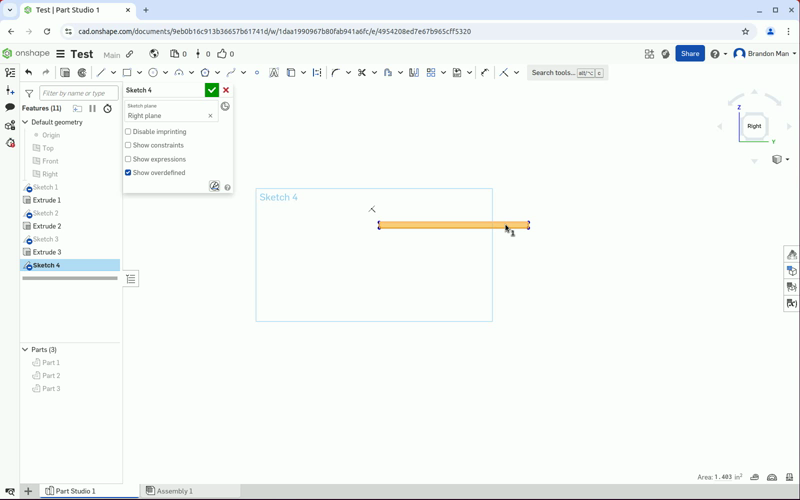
scroll(-6)
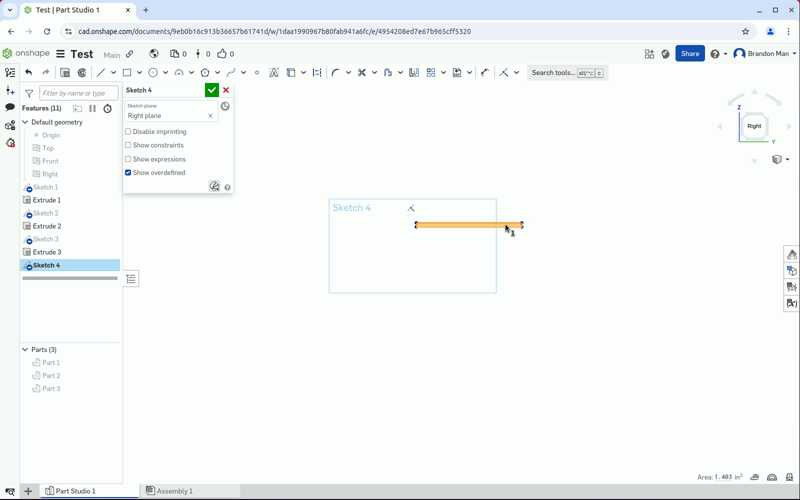
scroll(-6)
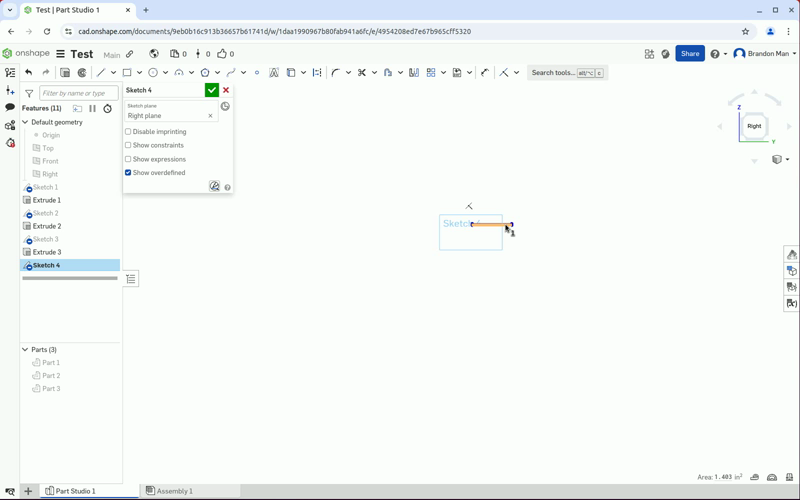
mouse_move(73, 352)
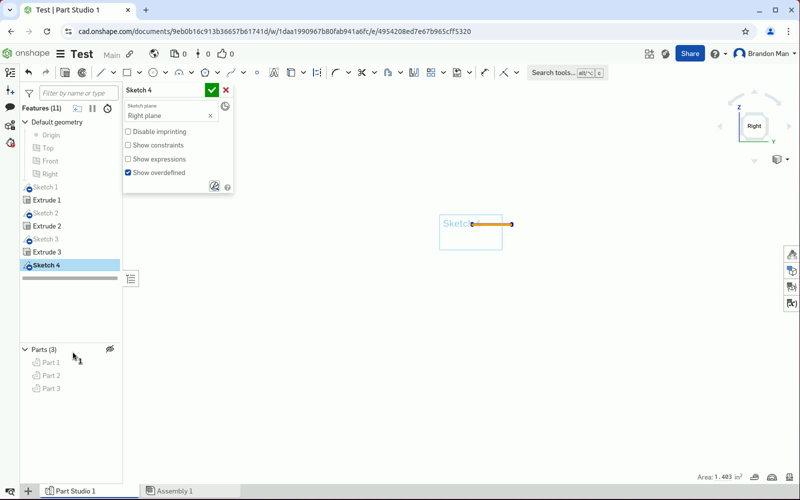
key(shift+y)
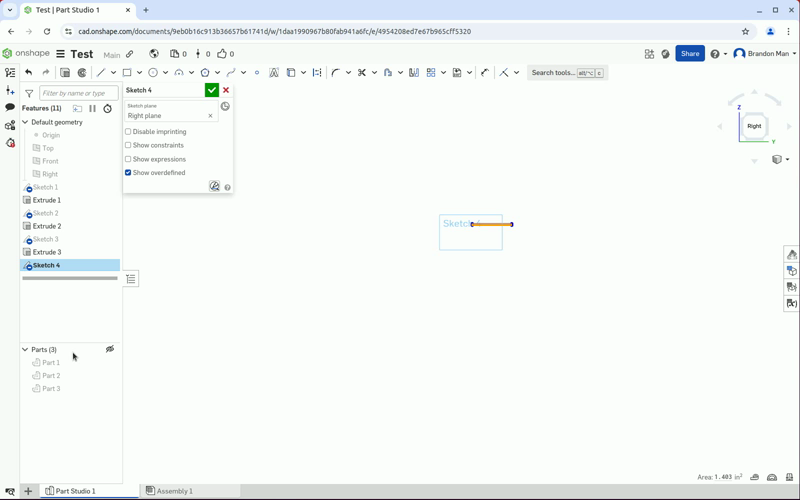
key(shift+e)
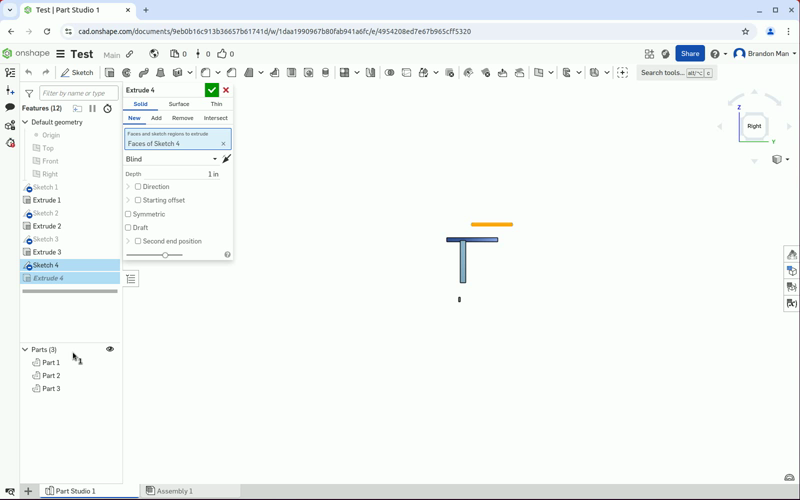
mouse_move(143, 106)
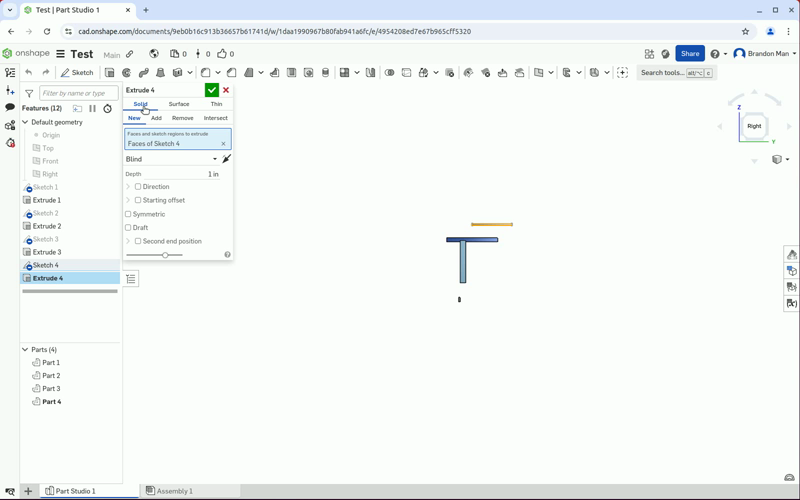
click(143, 106)
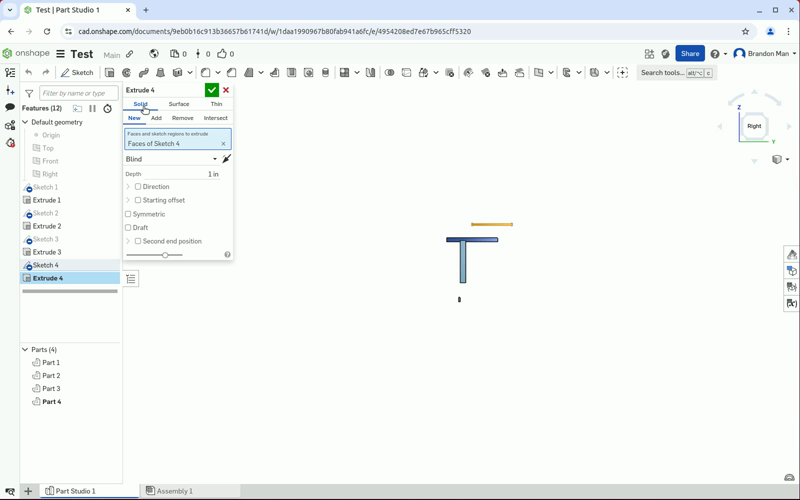
mouse_move(137, 120)
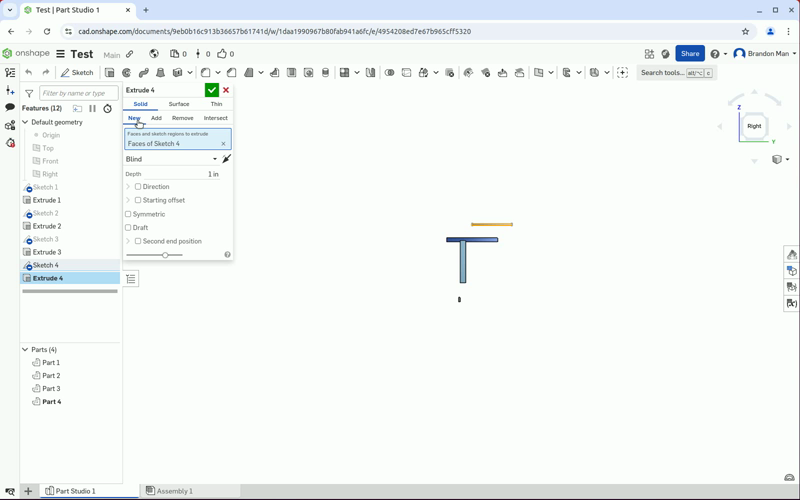
click(137, 120)
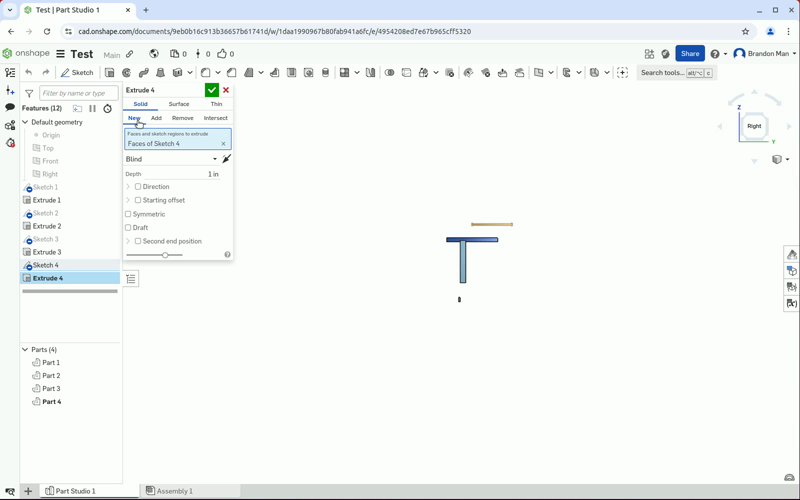
key(tab, 4)
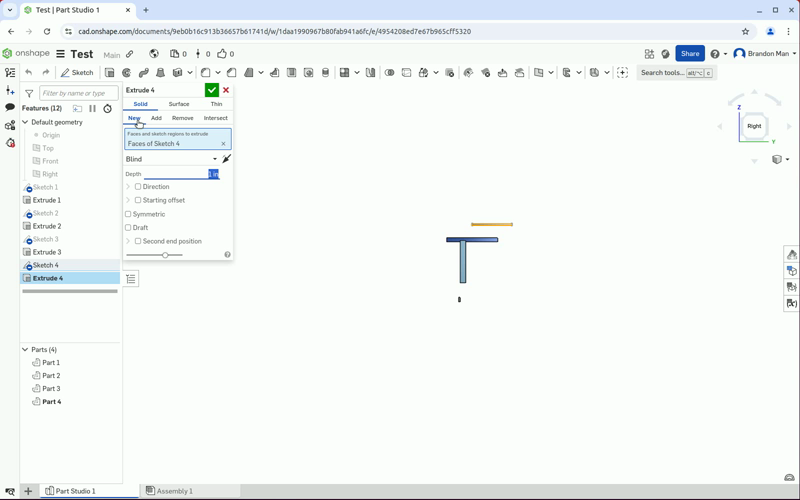
text(0.241)
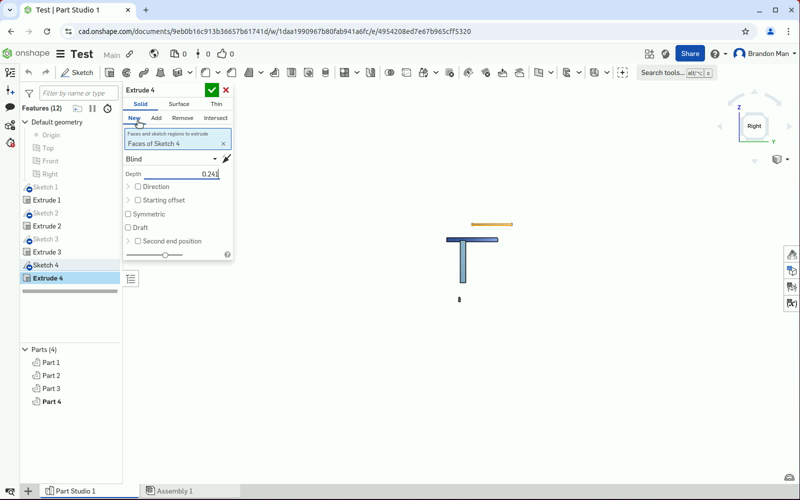
key(enter)
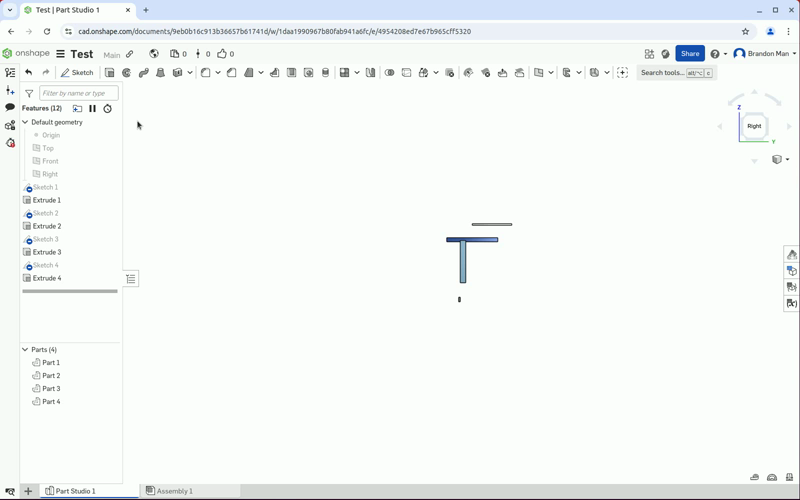
key(shift+h)
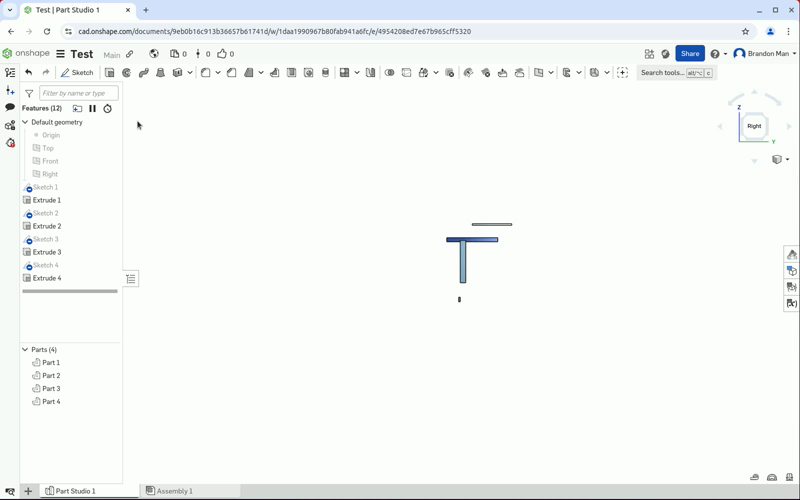
key(shift+h)
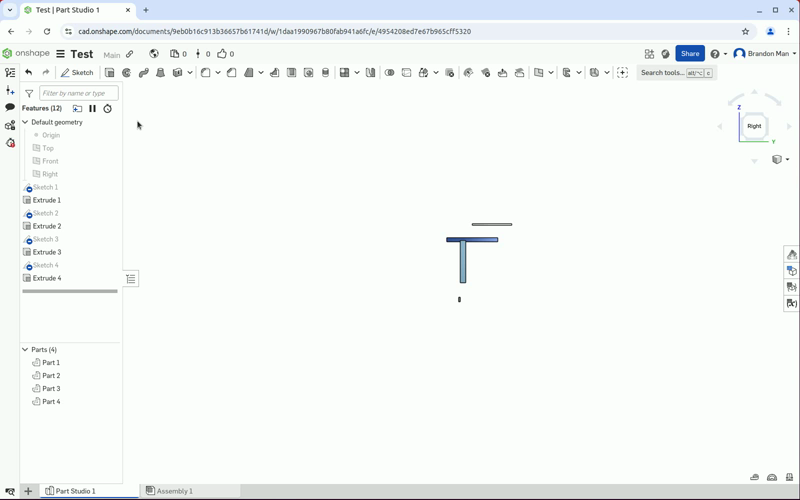
mouse_move(73, 189)
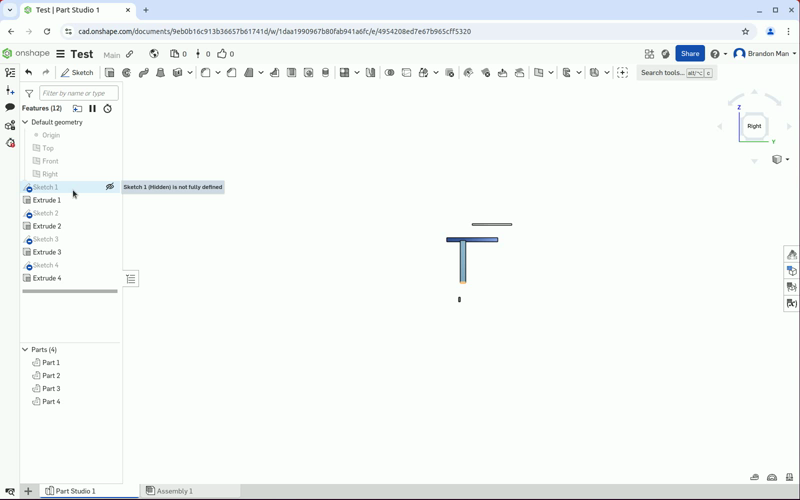
click(73, 189)
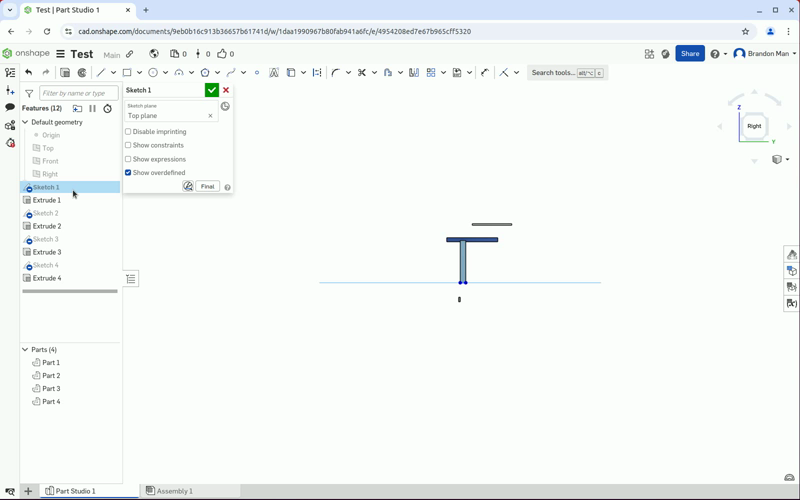
mouse_move(229, 92)
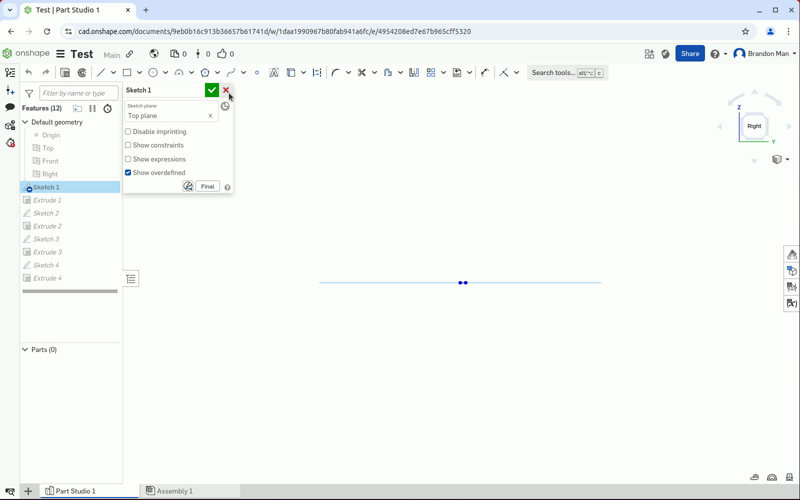
click(229, 92)
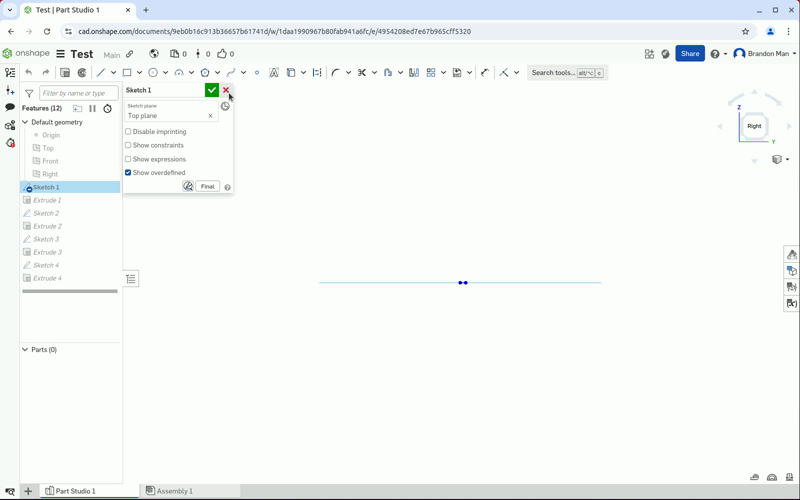
key(shift+s)
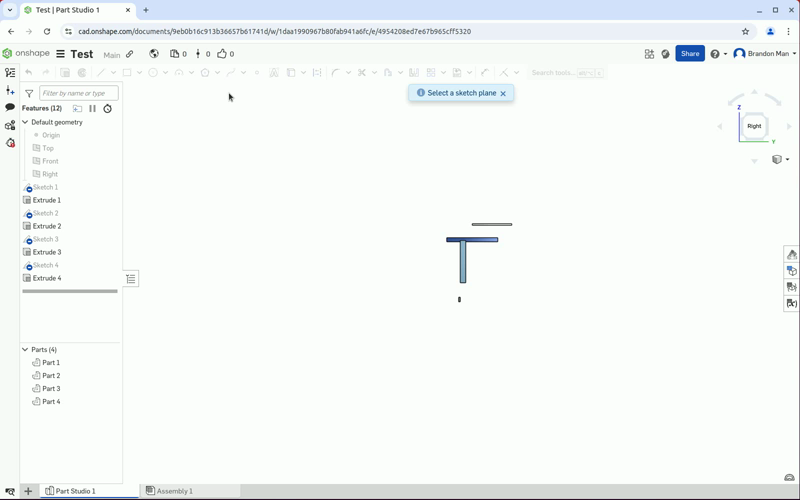
mouse_move(73, 176)
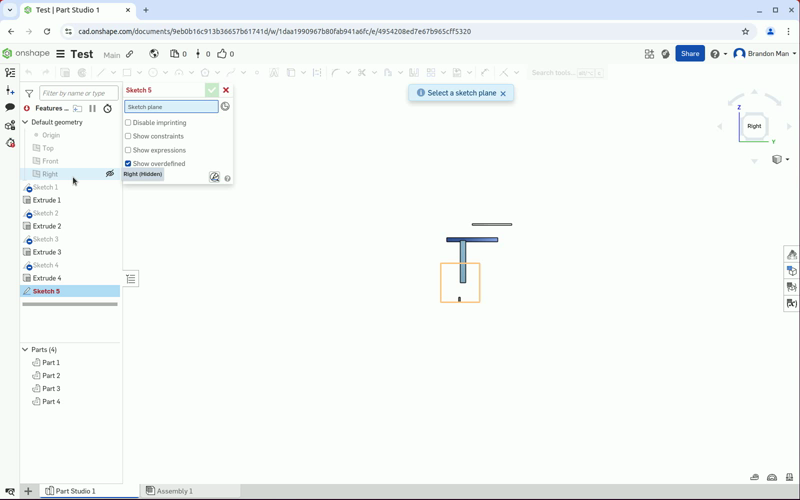
click(73, 176)
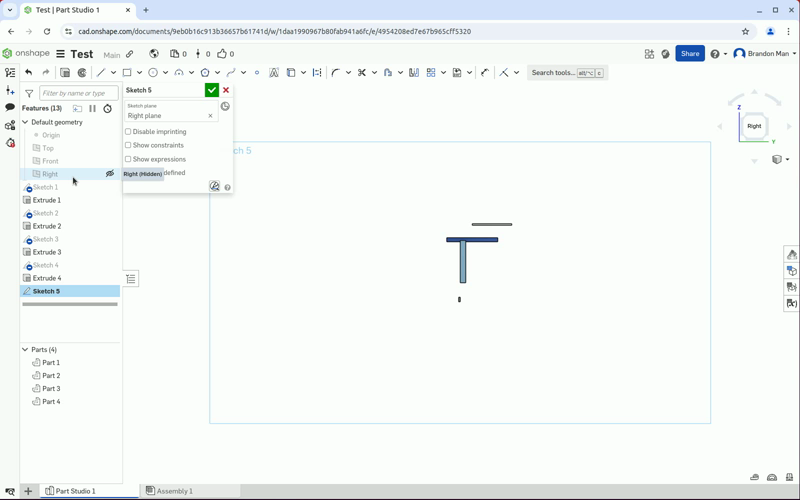
mouse_move(73, 352)
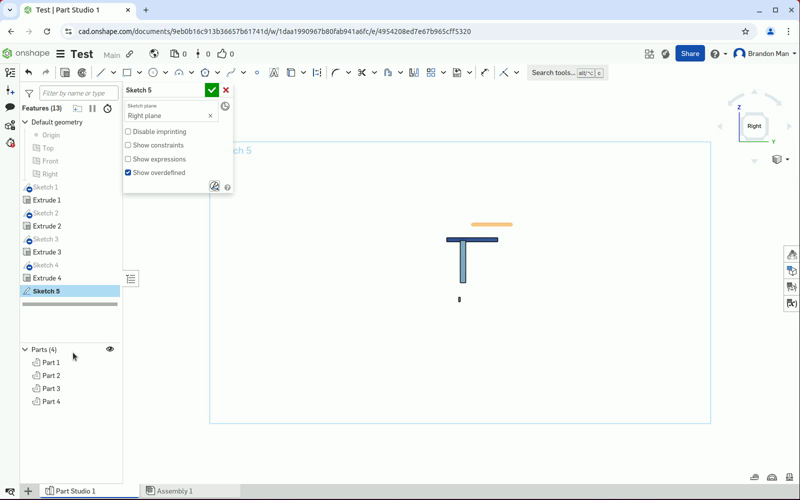
key(y)
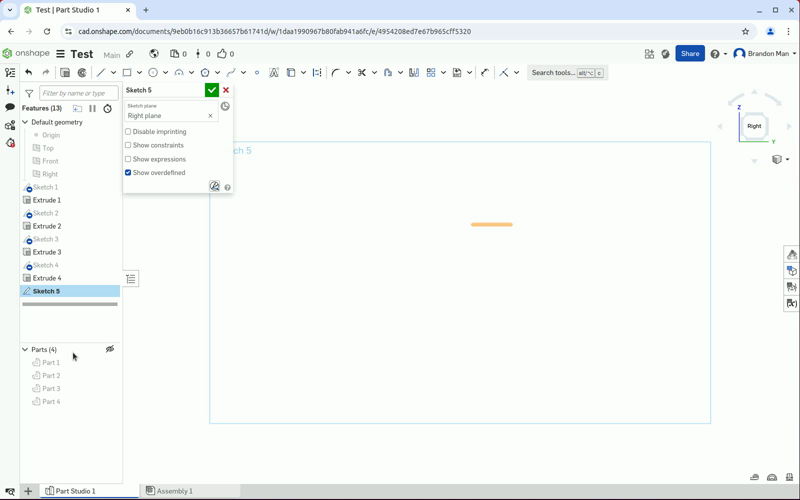
key(l)
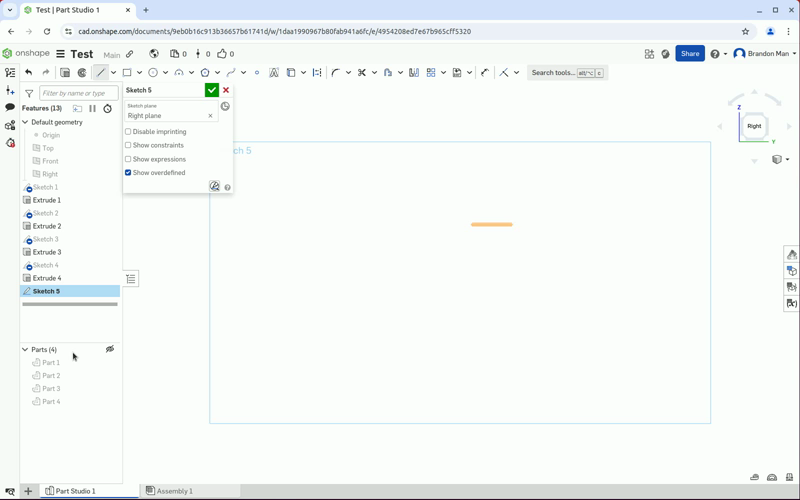
key_down(shift)
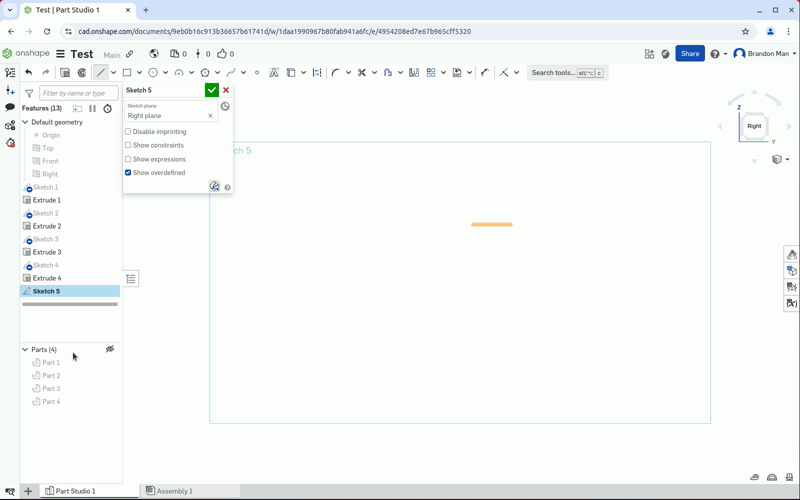
mouse_move(472, 225)
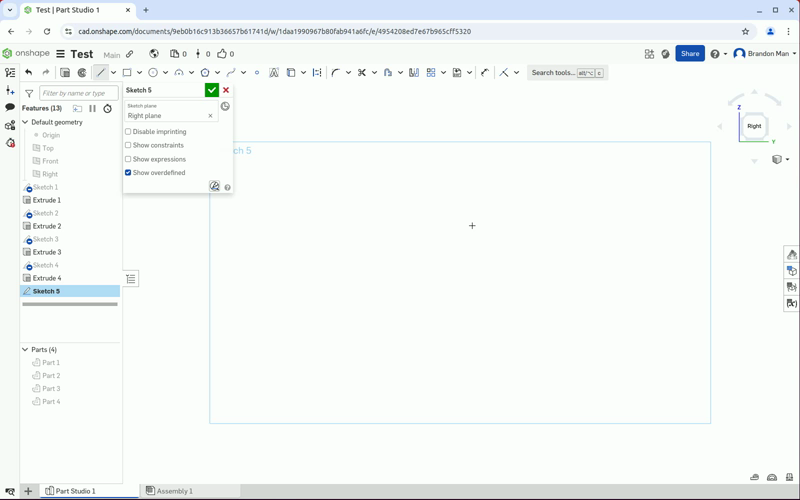
click(472, 225)
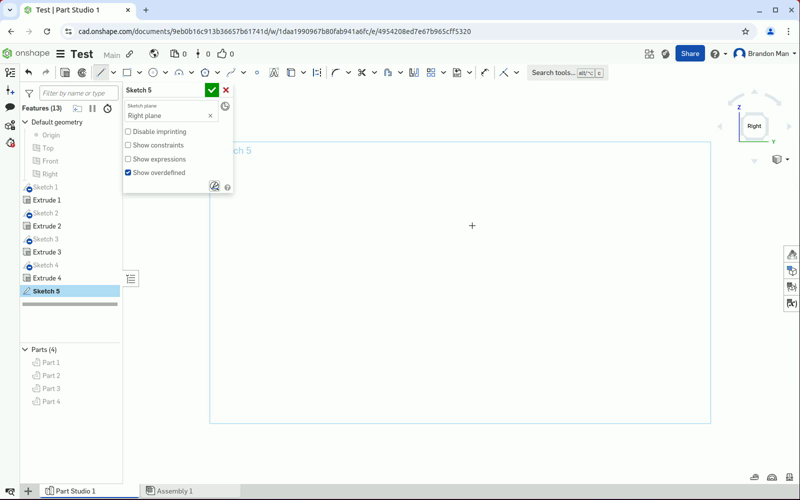
key_up(shift)
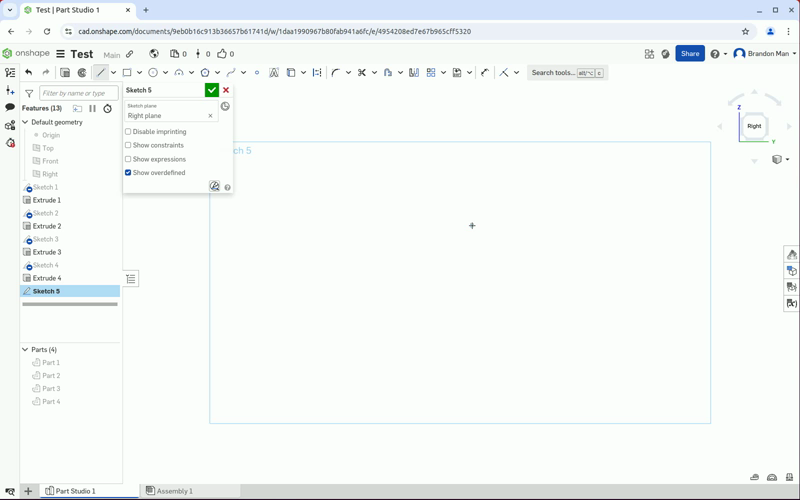
key_down(shift)
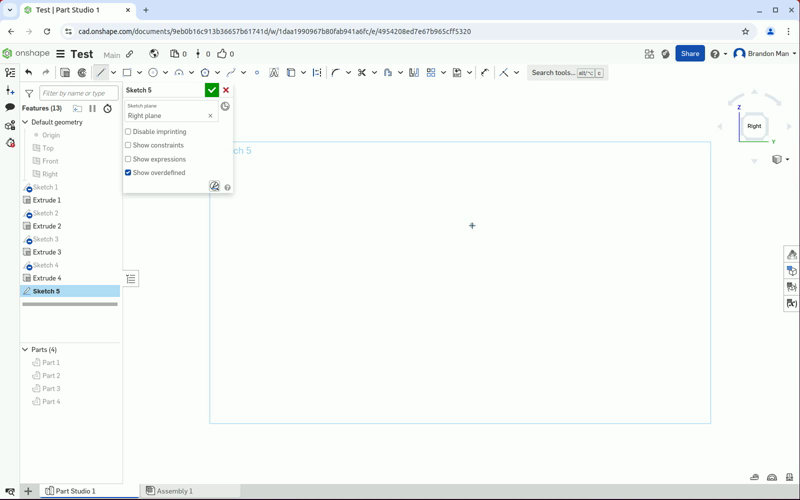
mouse_move(502, 225)
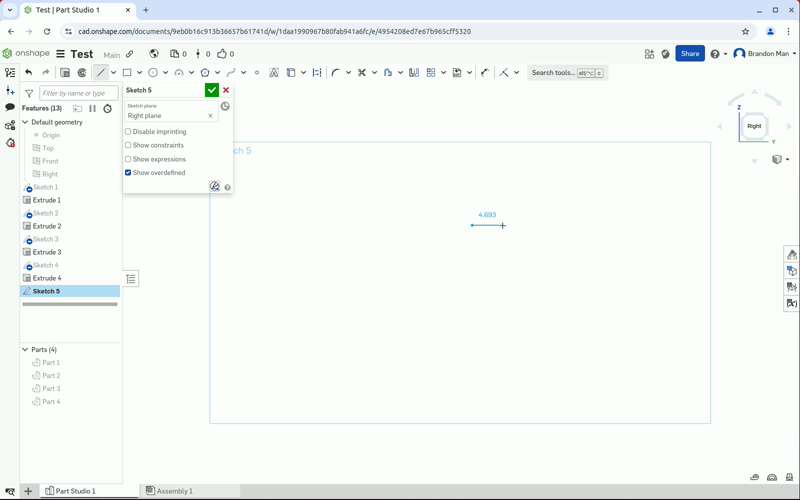
mouse_move(511, 225)
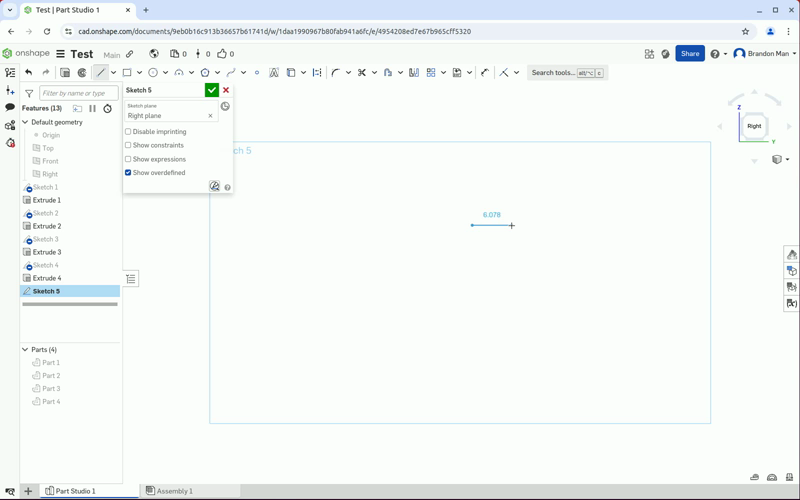
click(511, 225)
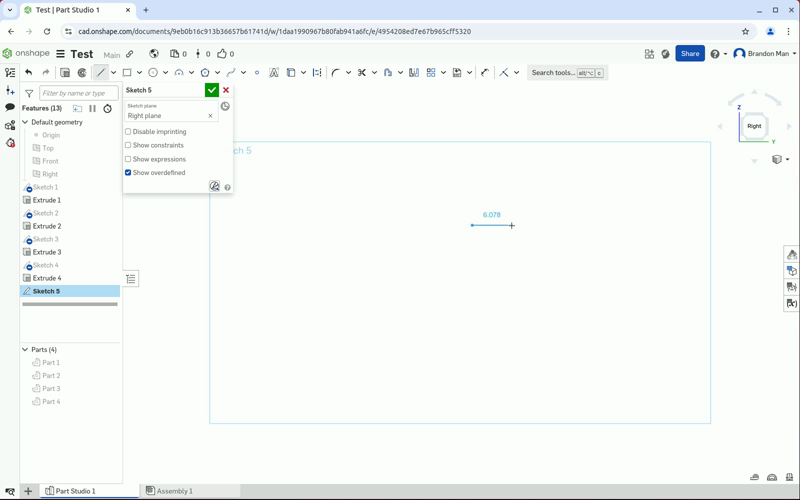
key_up(shift)
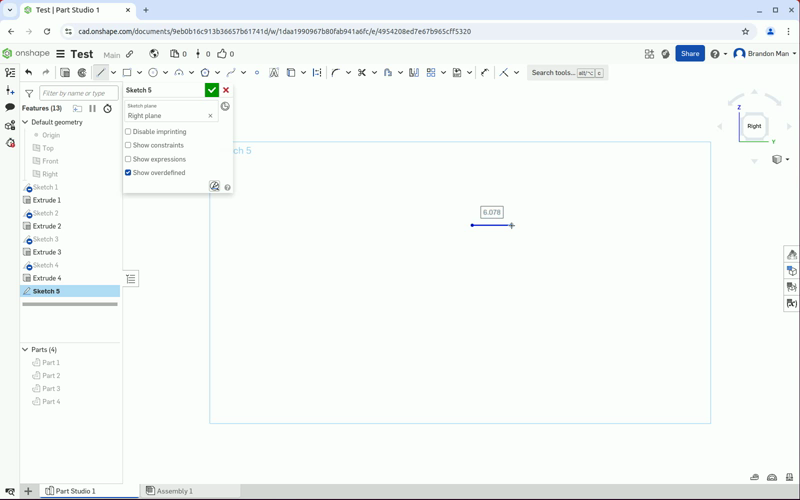
key_down(shift)
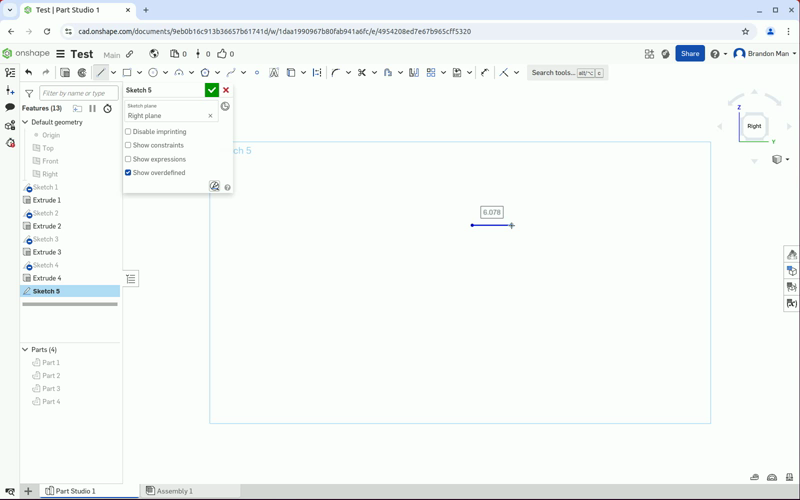
mouse_move(541, 225)
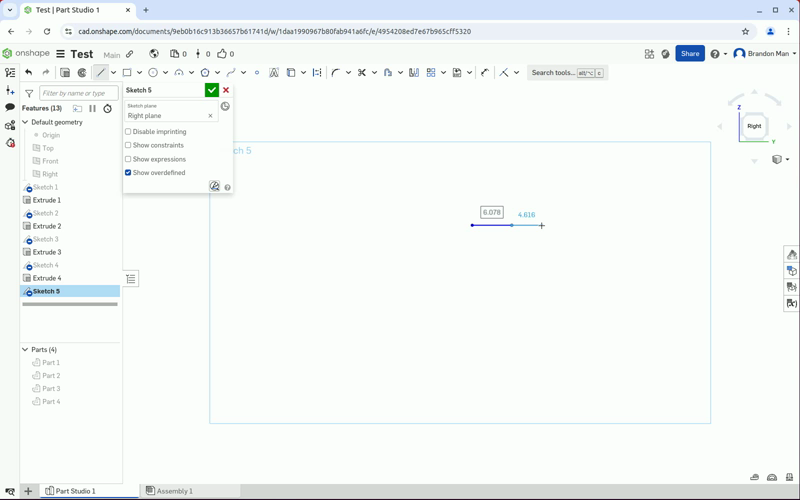
mouse_move(511, 223)
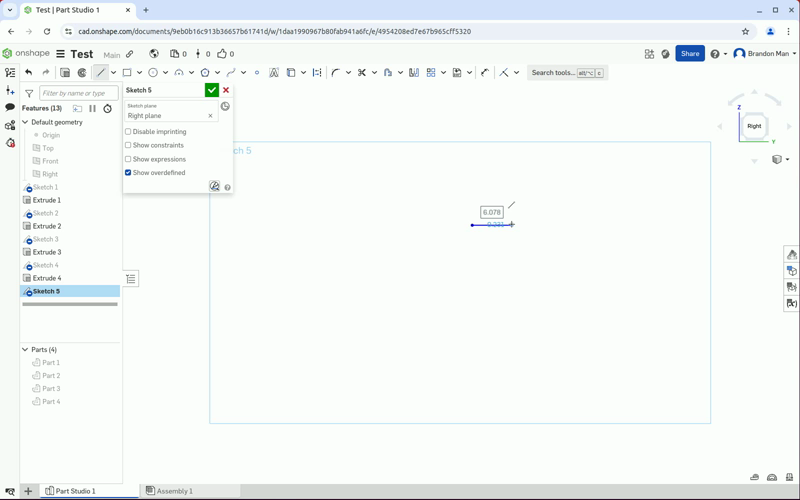
scroll(6)
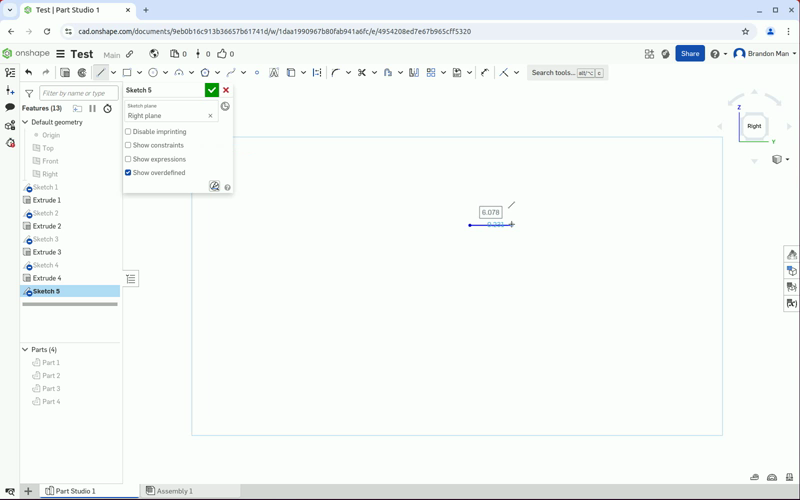
scroll(6)
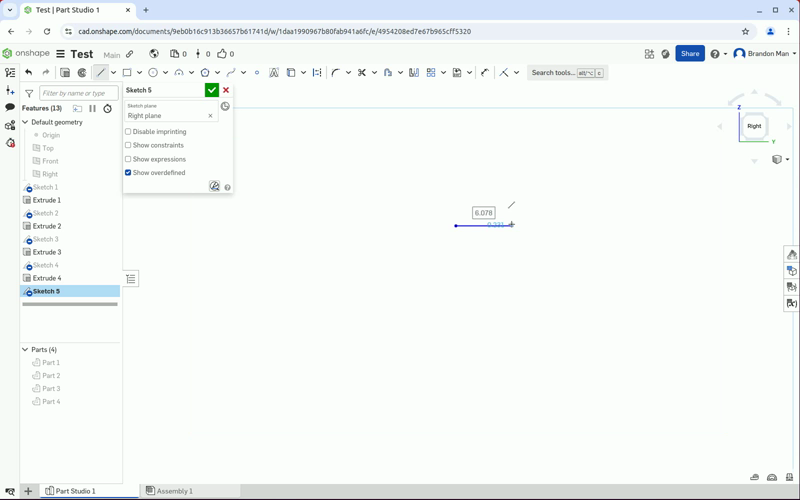
scroll(6)
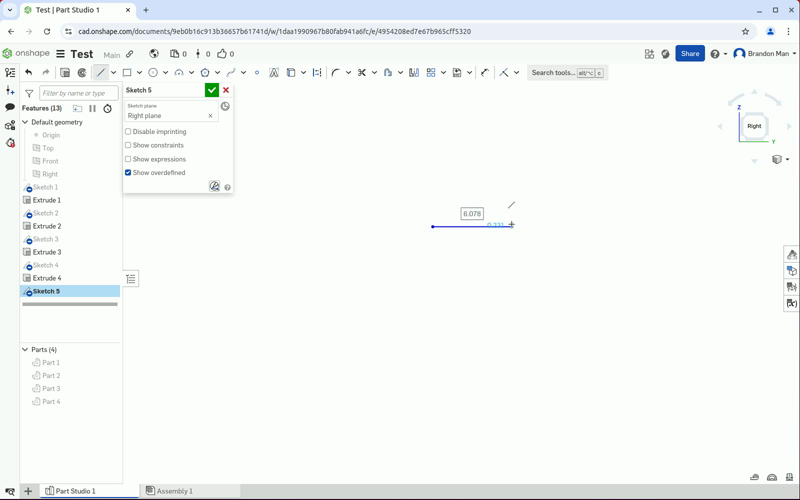
scroll(6)
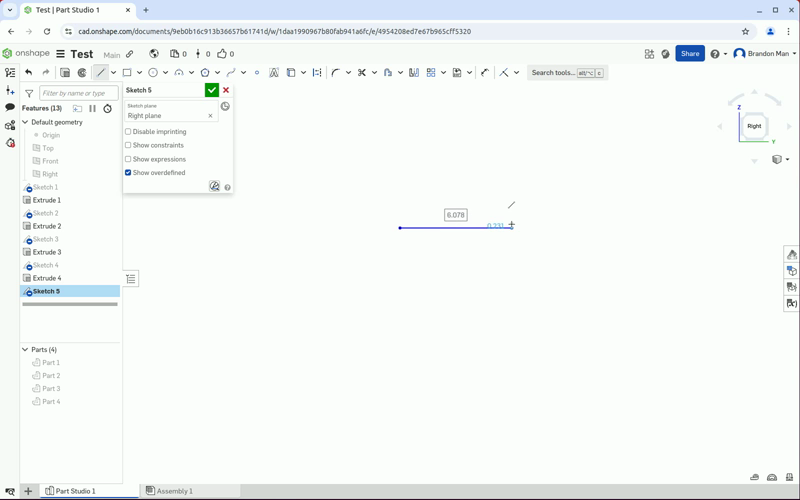
scroll(6)
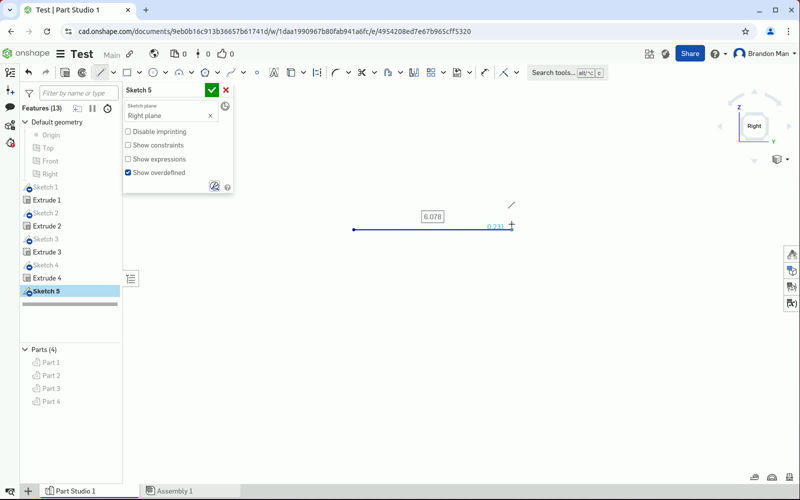
scroll(6)
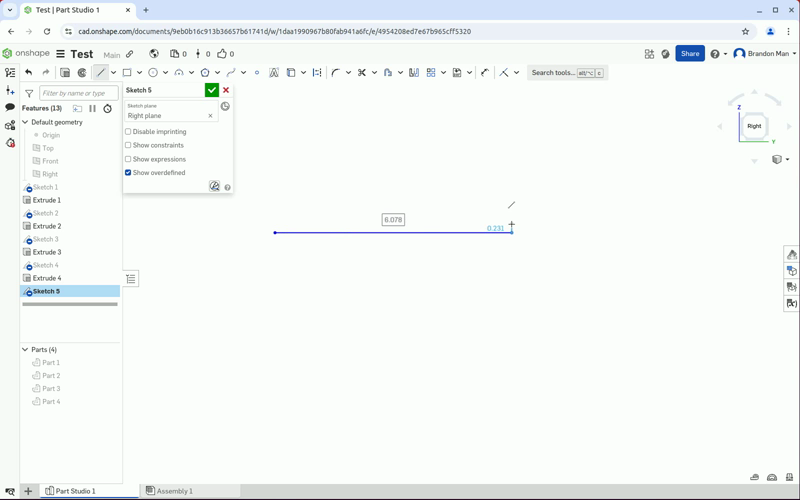
scroll(6)
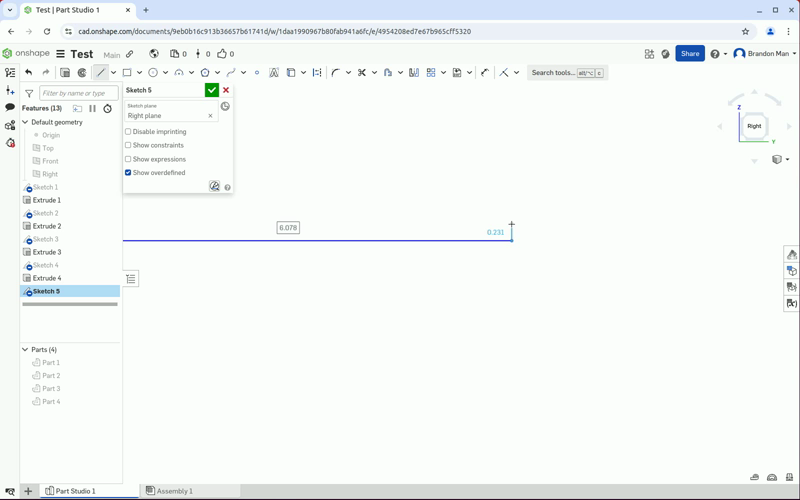
click(511, 223)
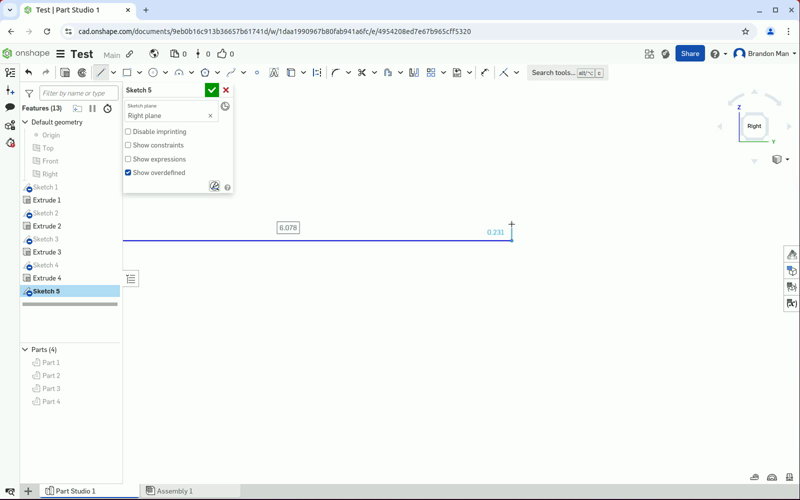
scroll(-6)
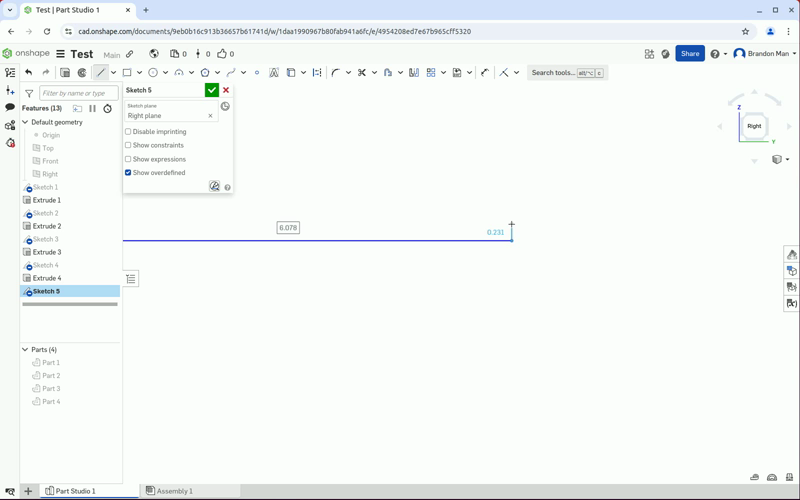
scroll(-6)
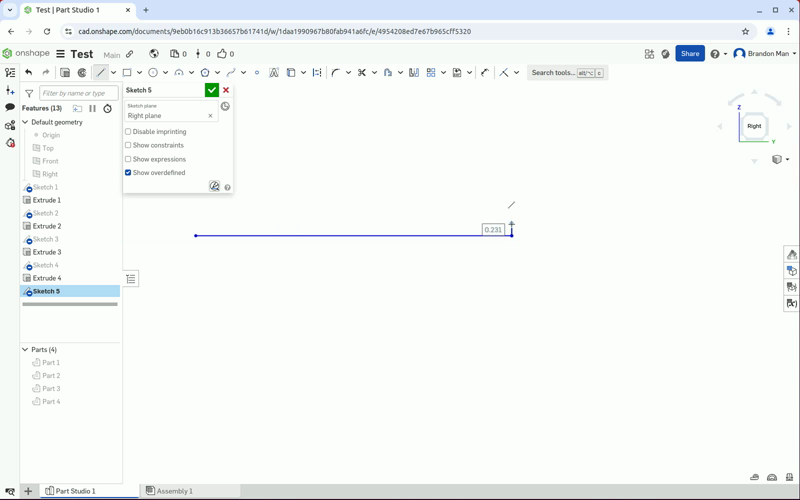
scroll(-6)
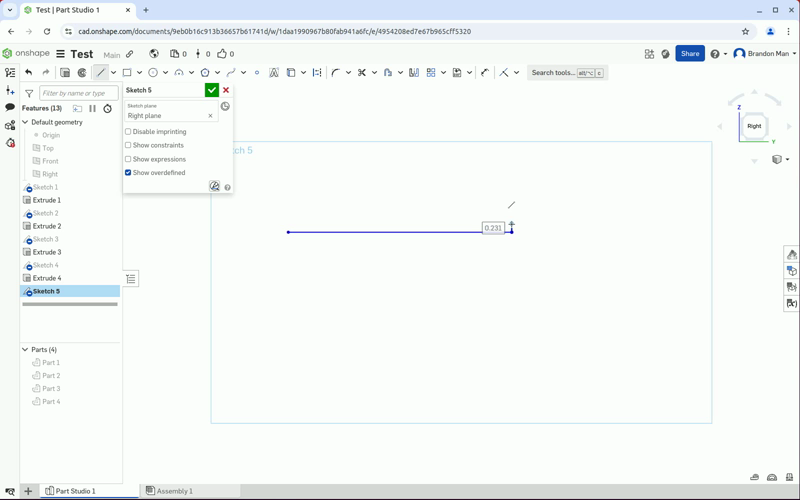
scroll(-6)
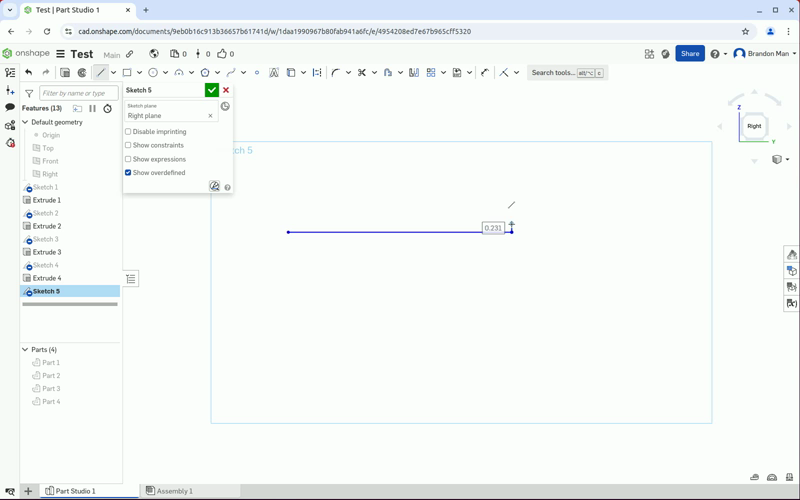
scroll(-6)
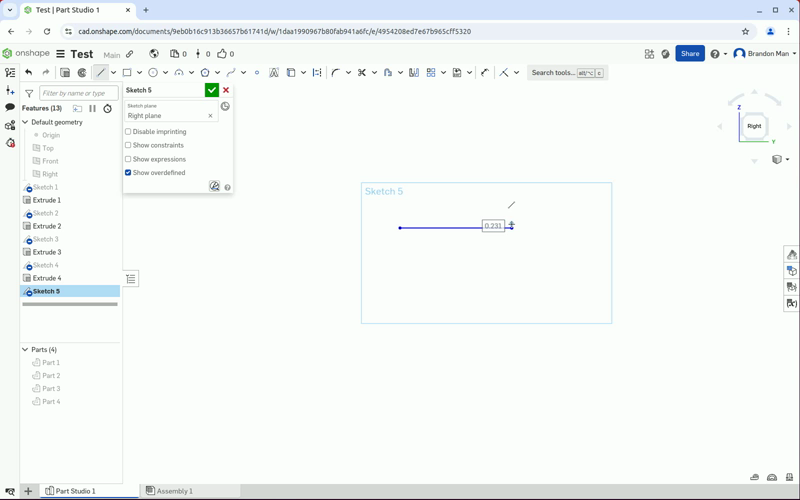
scroll(-6)
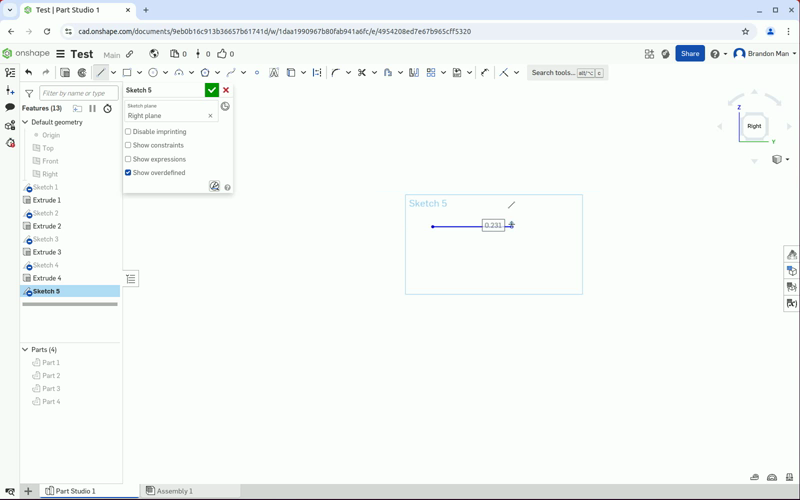
scroll(-6)
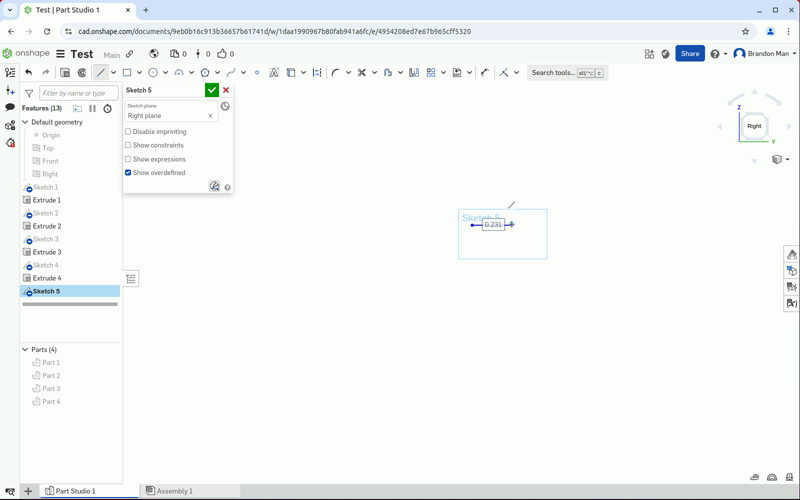
key_up(shift)
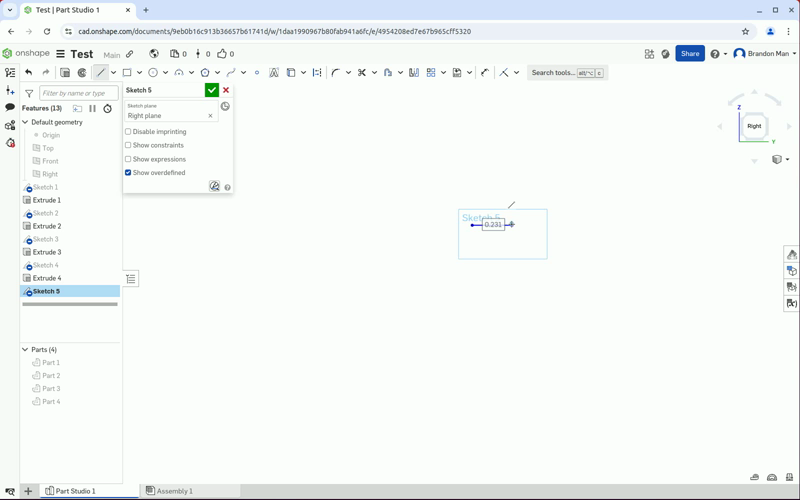
key_down(shift)
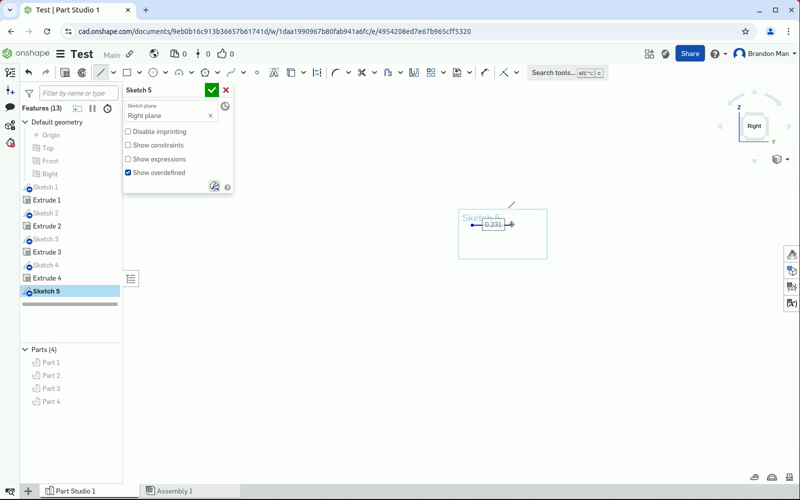
mouse_move(541, 223)
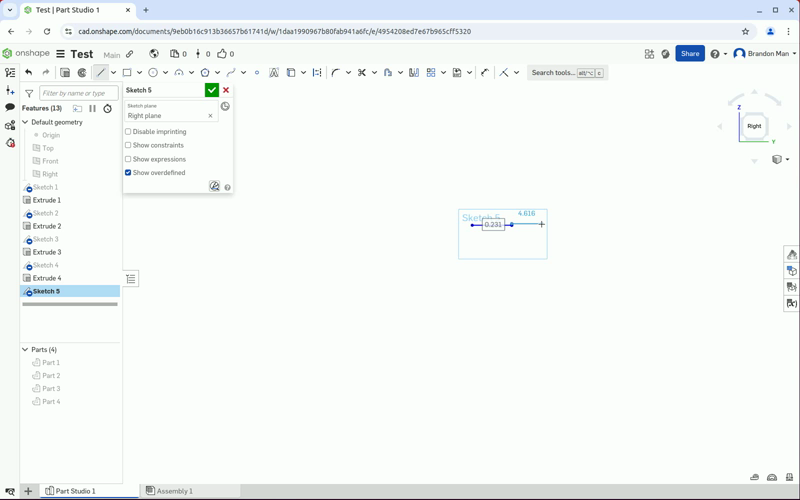
mouse_move(472, 223)
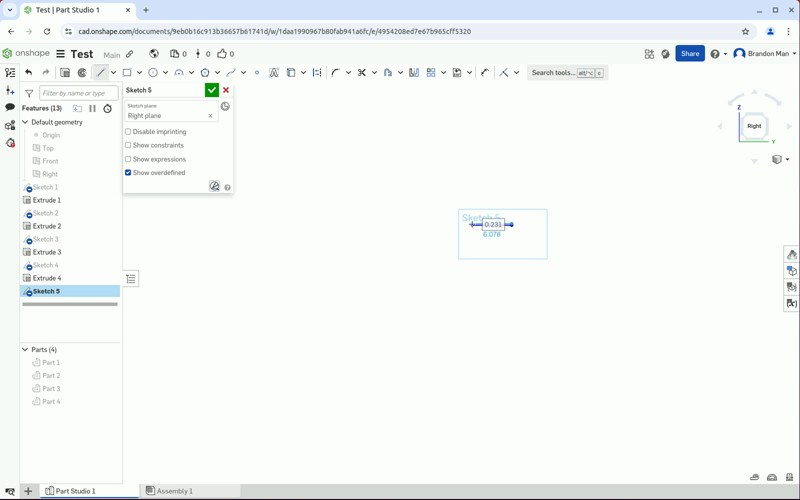
scroll(6)
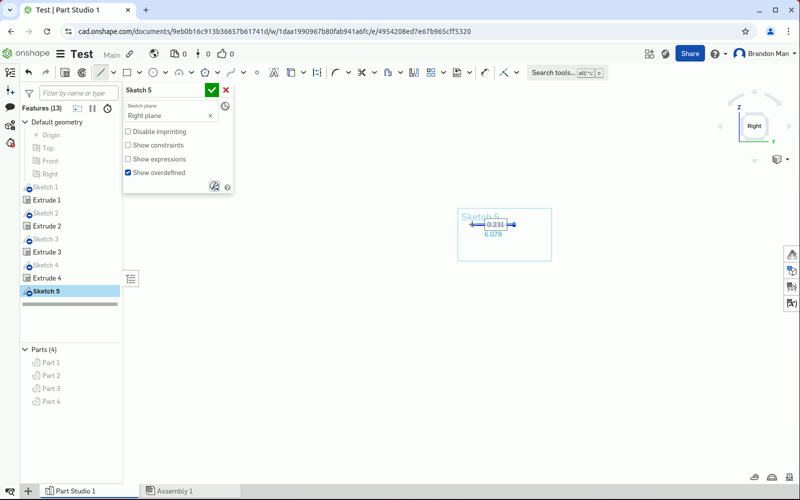
scroll(6)
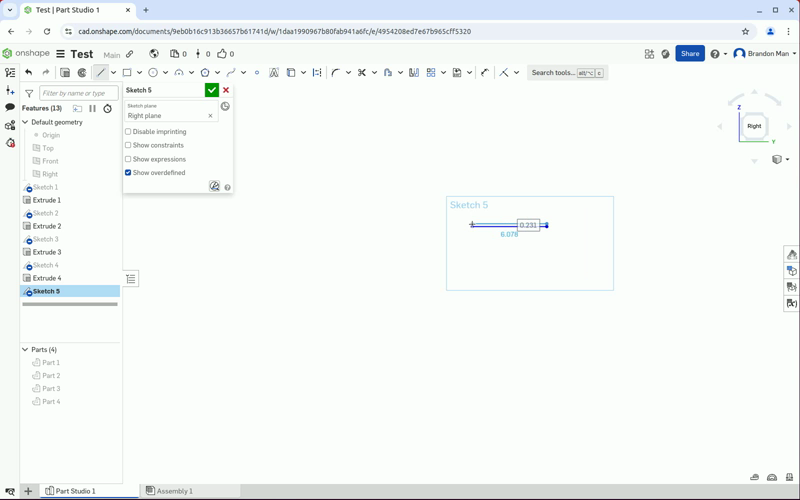
scroll(6)
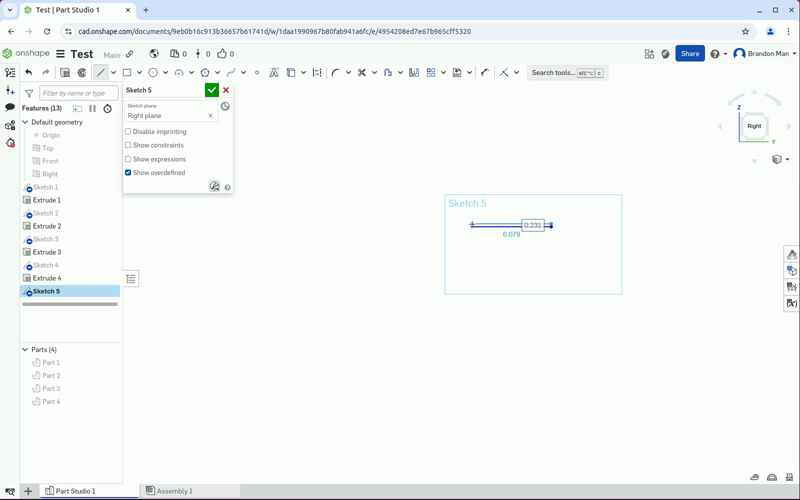
scroll(6)
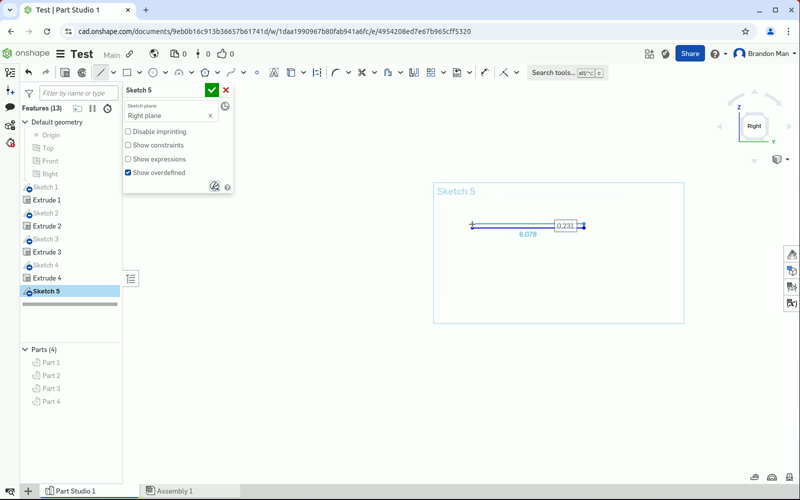
scroll(6)
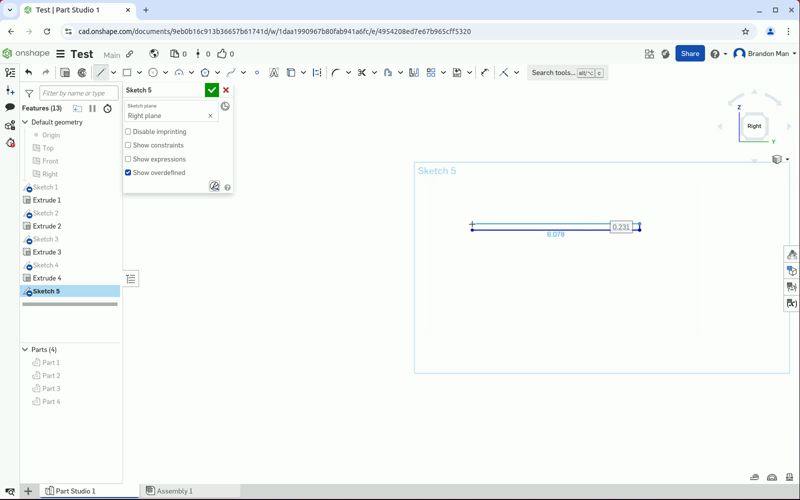
scroll(6)
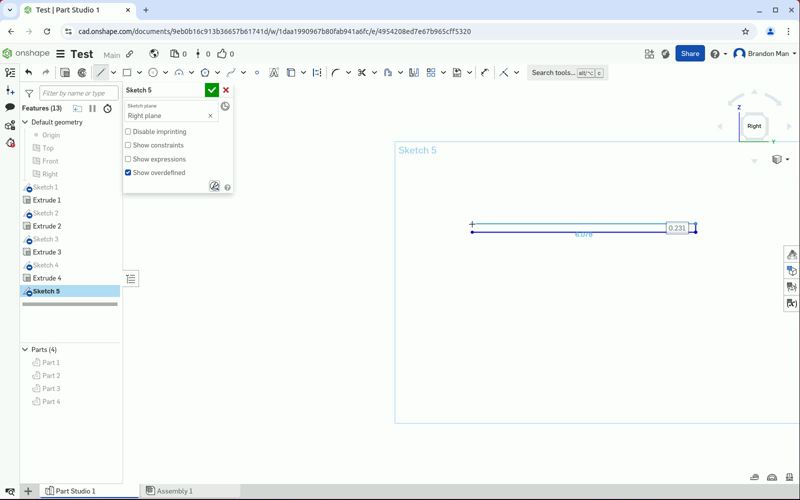
scroll(6)
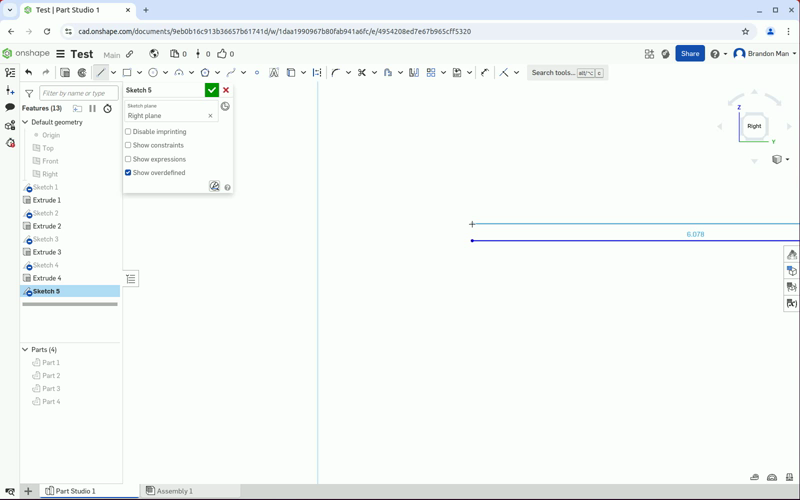
click(472, 223)
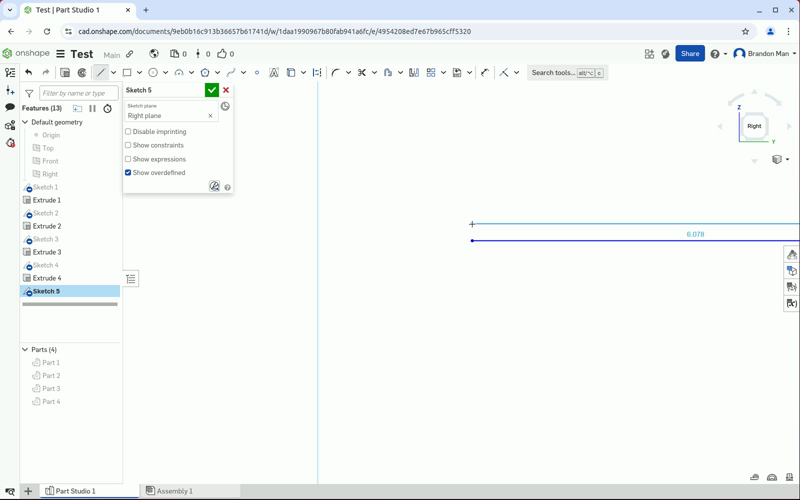
scroll(-6)
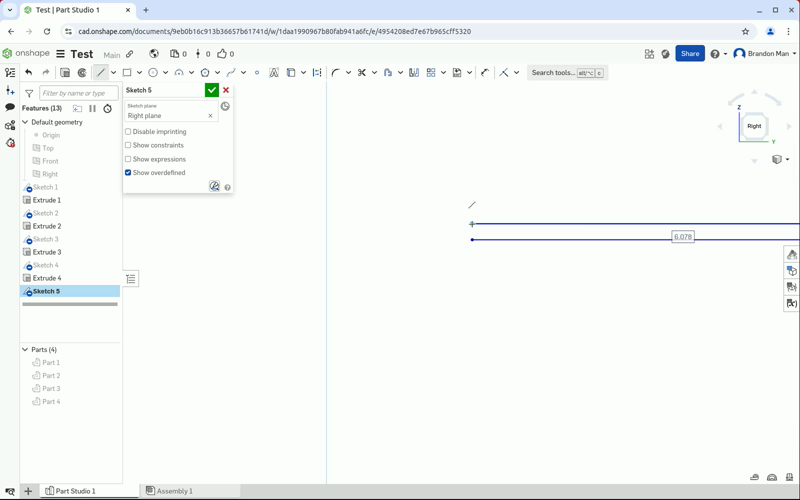
scroll(-6)
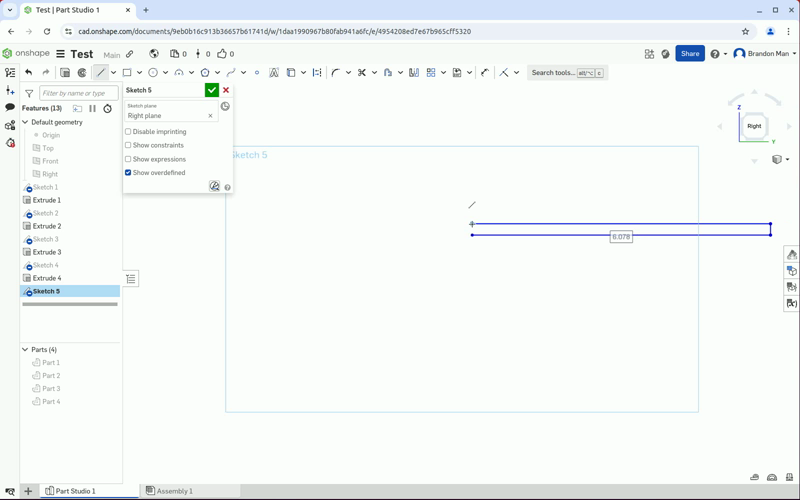
scroll(-6)
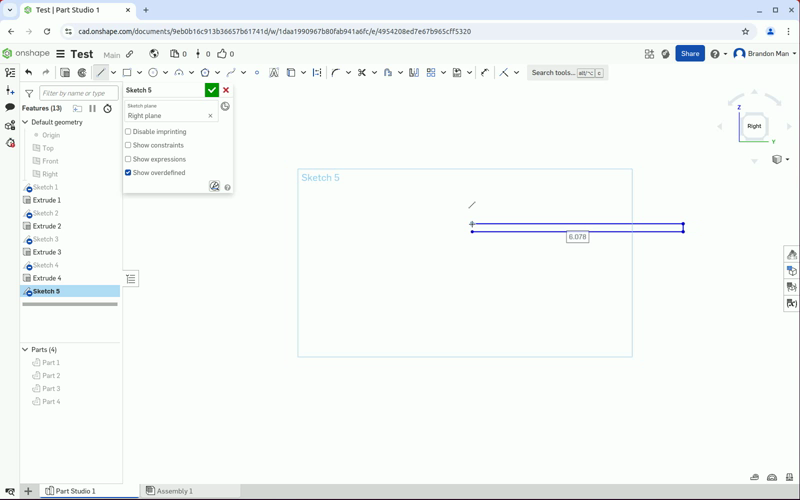
scroll(-6)
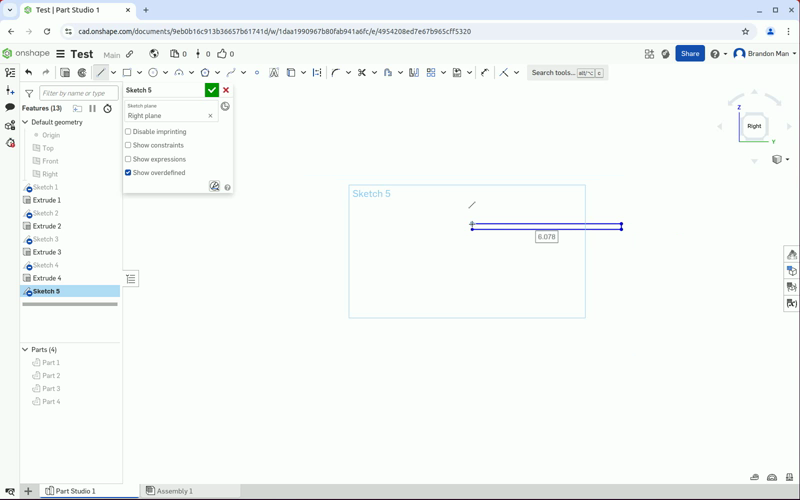
scroll(-6)
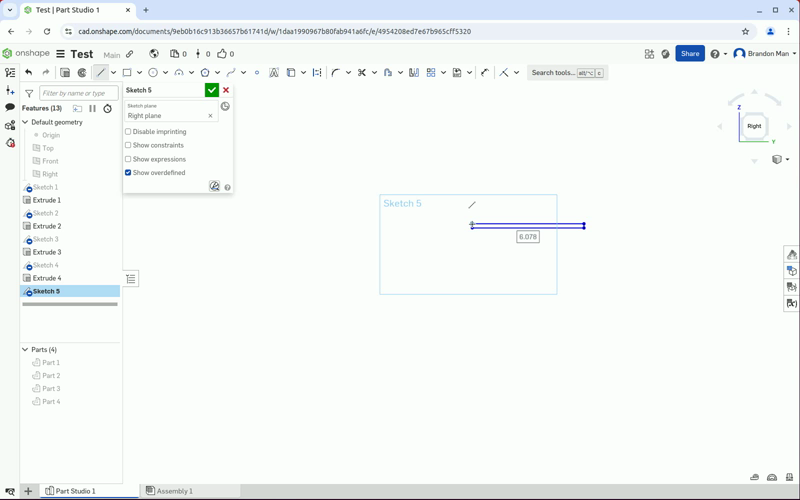
scroll(-6)
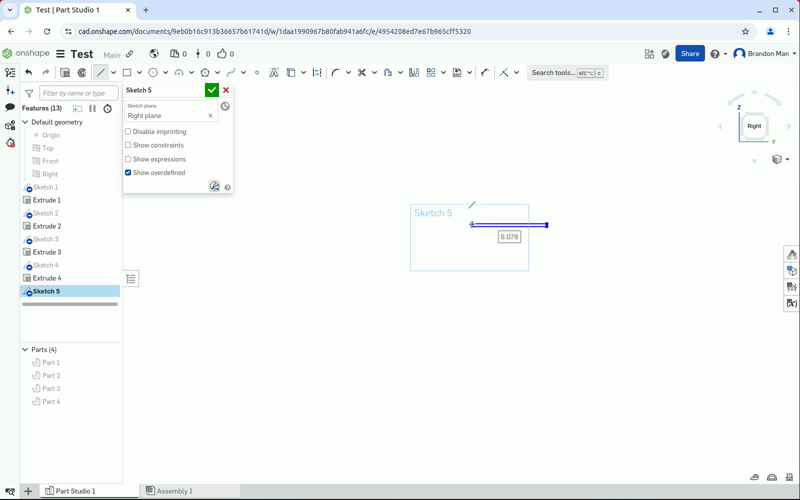
scroll(-6)
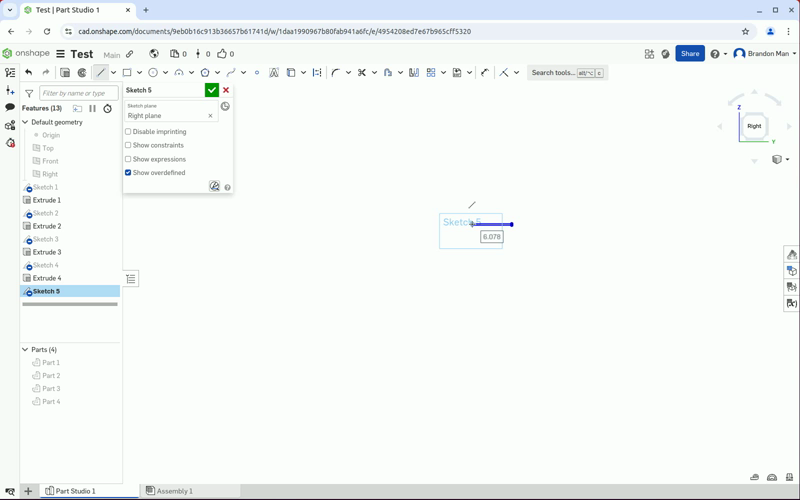
key_up(shift)
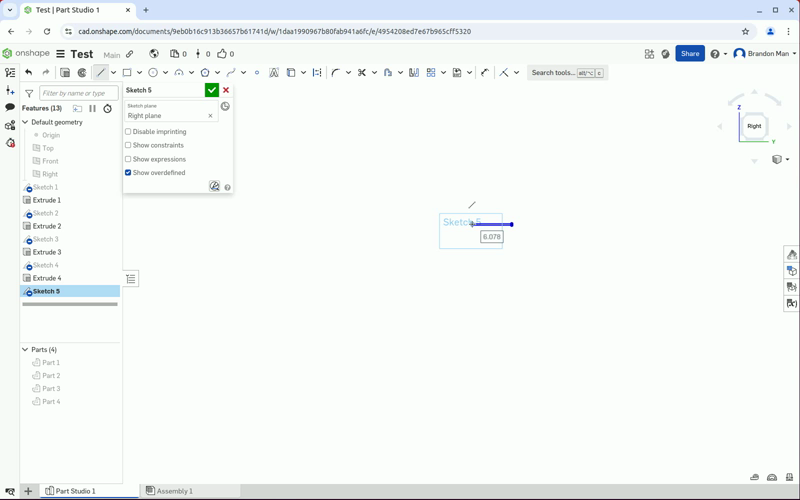
mouse_move(502, 223)
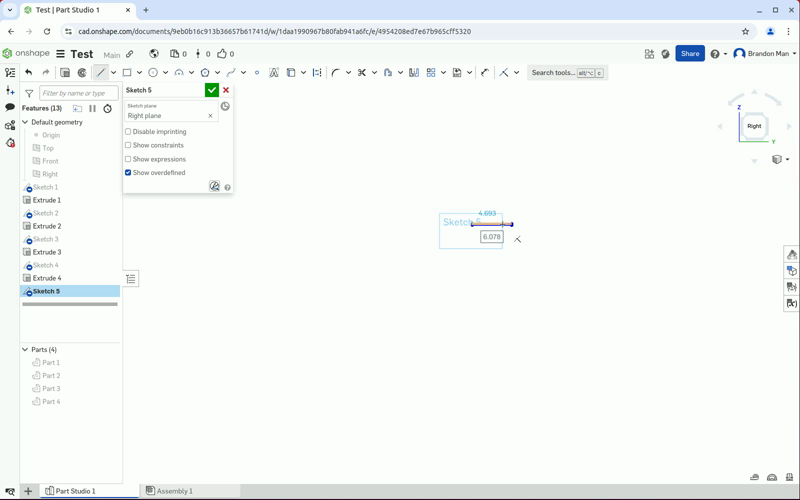
key_down(shift)
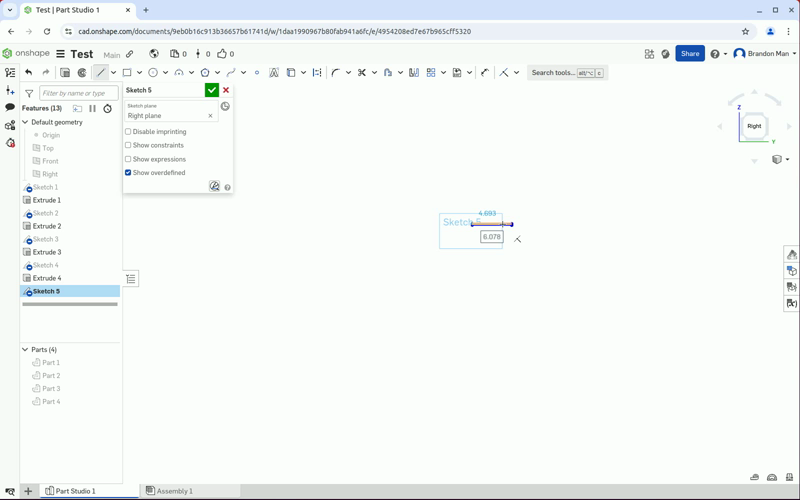
mouse_move(472, 225)
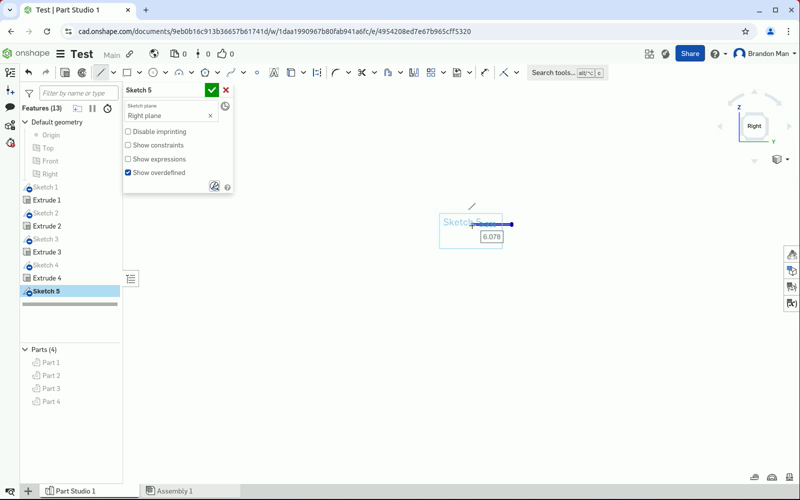
scroll(6)
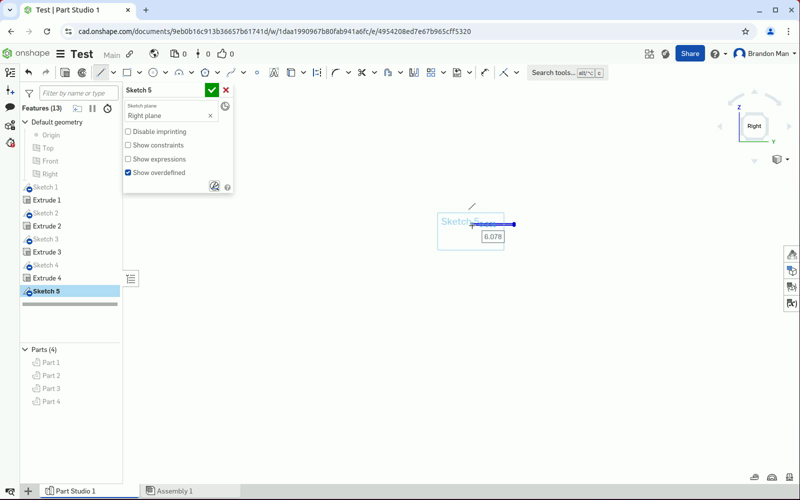
scroll(6)
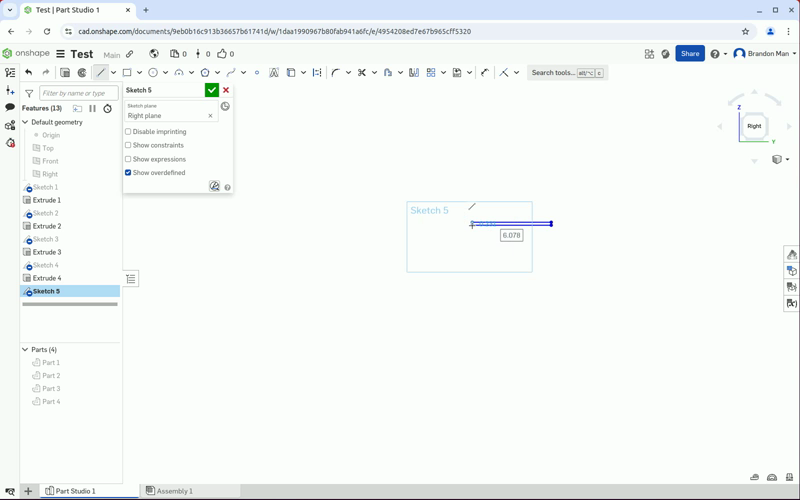
scroll(6)
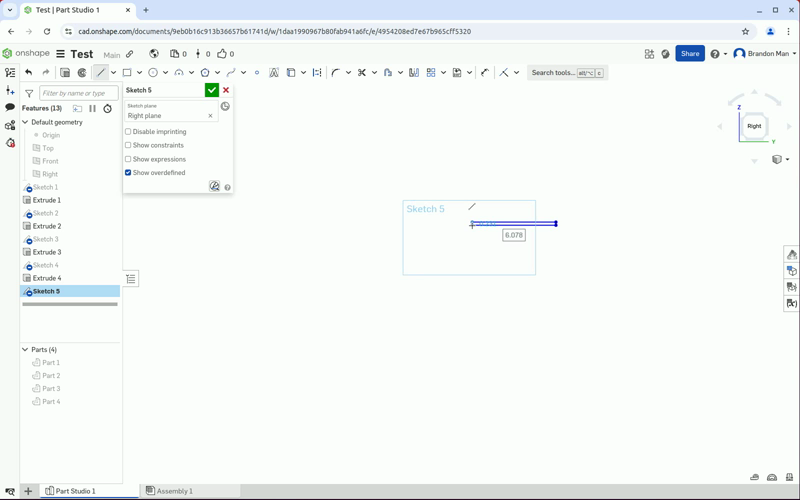
scroll(6)
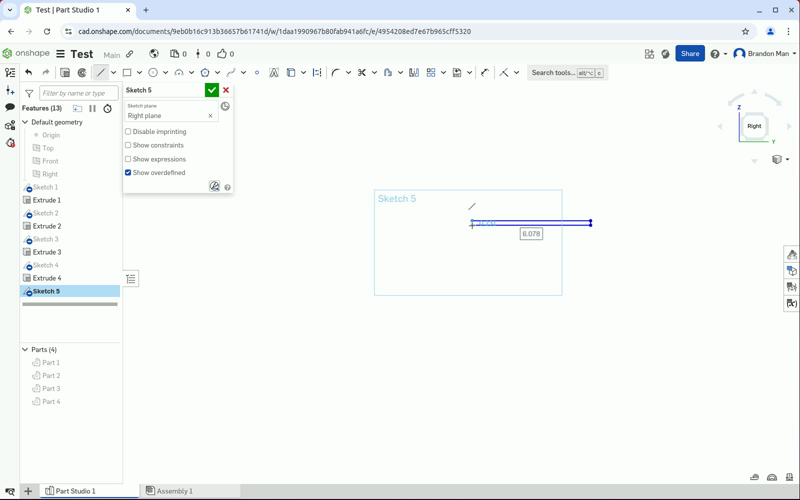
scroll(6)
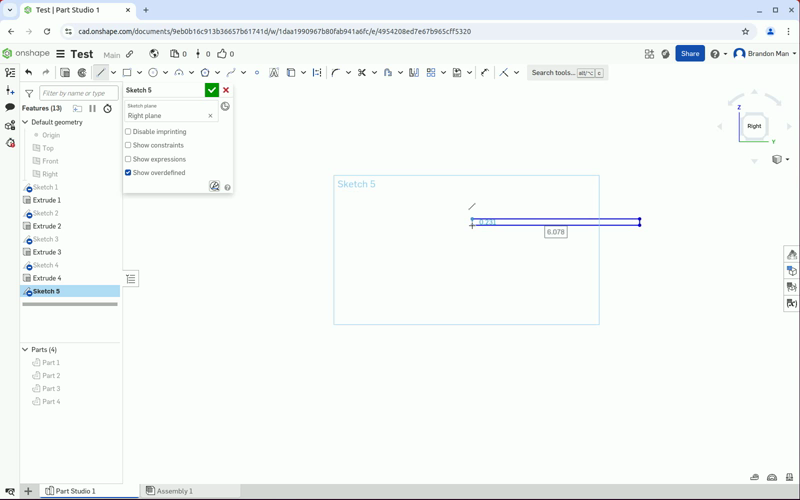
scroll(6)
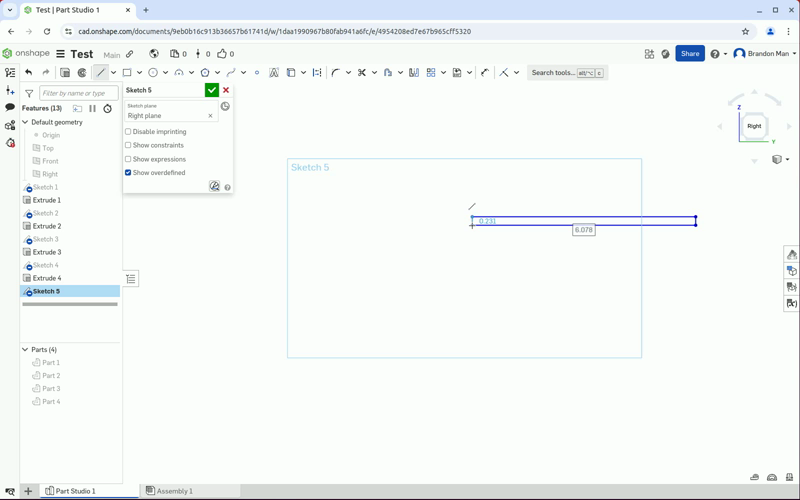
scroll(6)
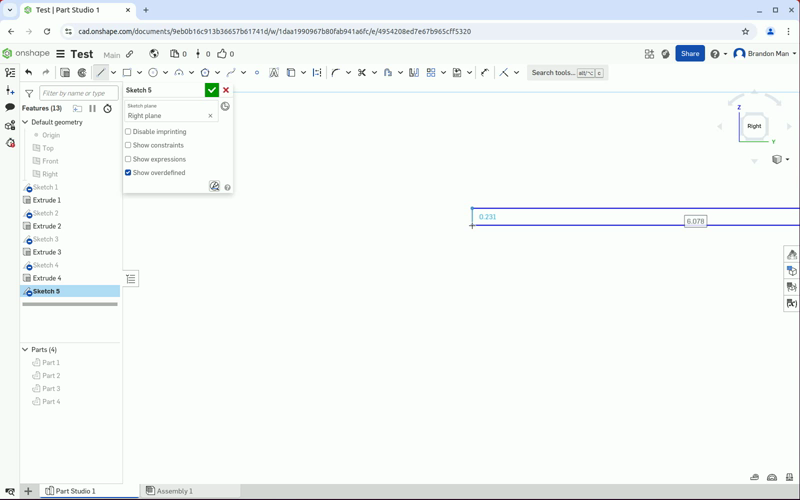
key_up(shift)
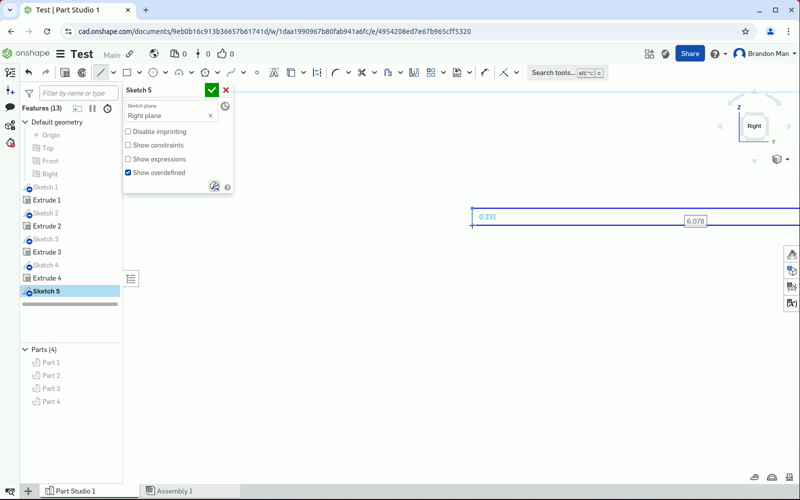
click(472, 225)
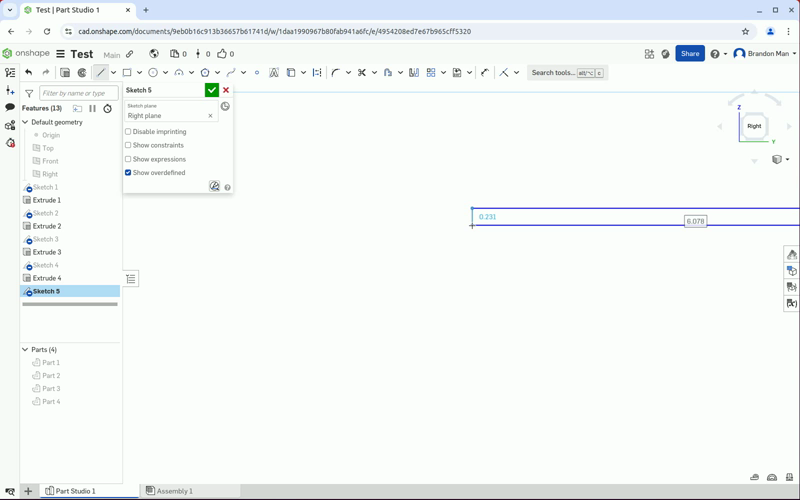
scroll(-6)
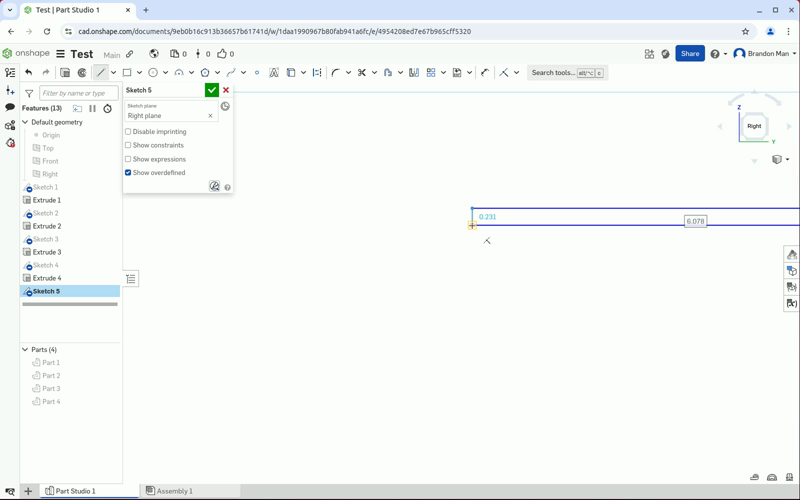
scroll(-6)
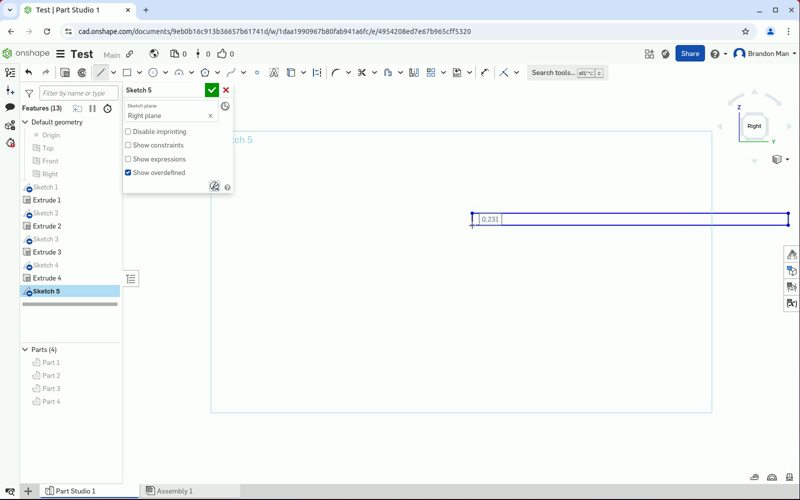
scroll(-6)
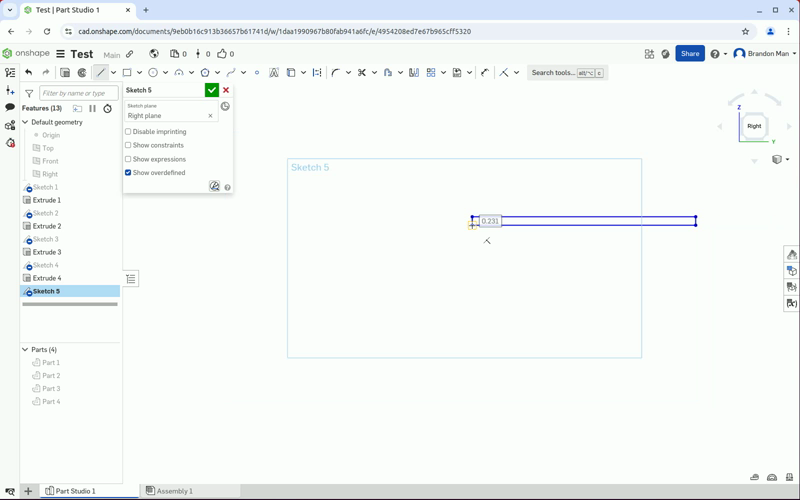
scroll(-6)
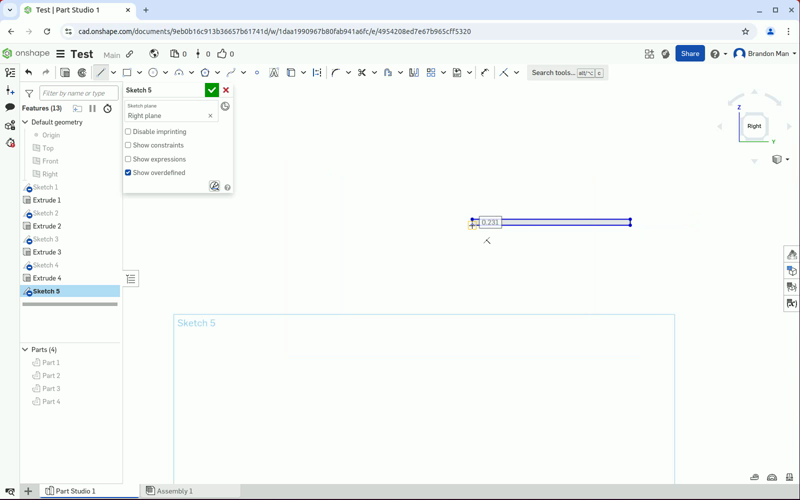
scroll(-6)
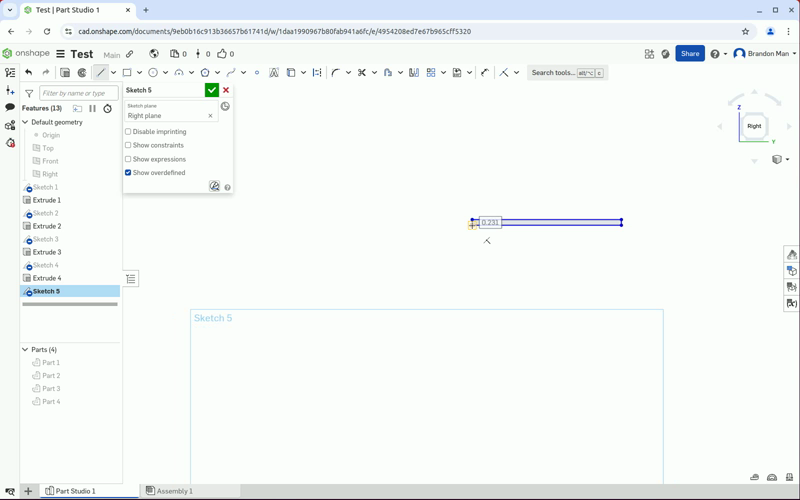
scroll(-6)
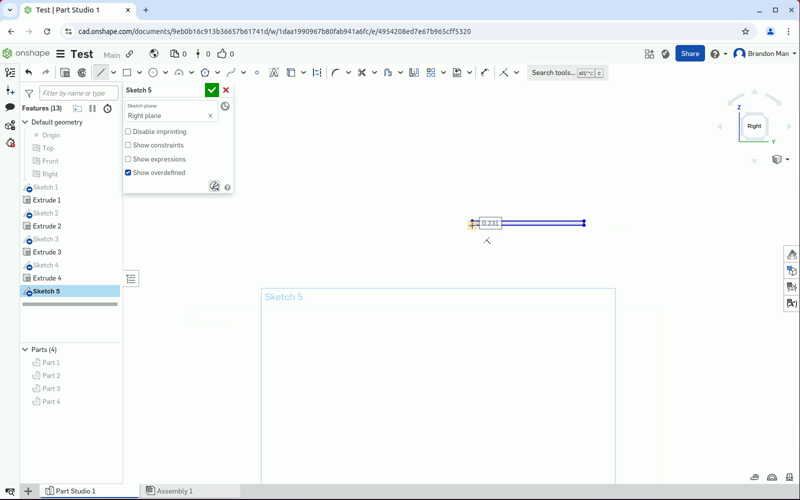
scroll(-6)
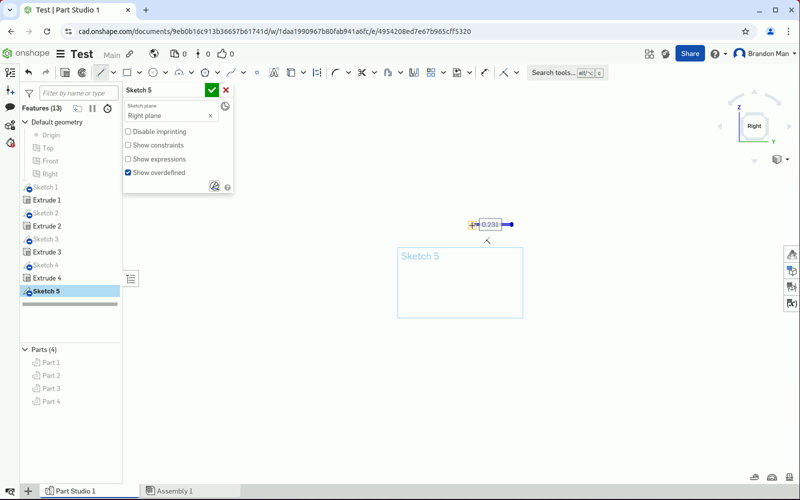
key(esc)
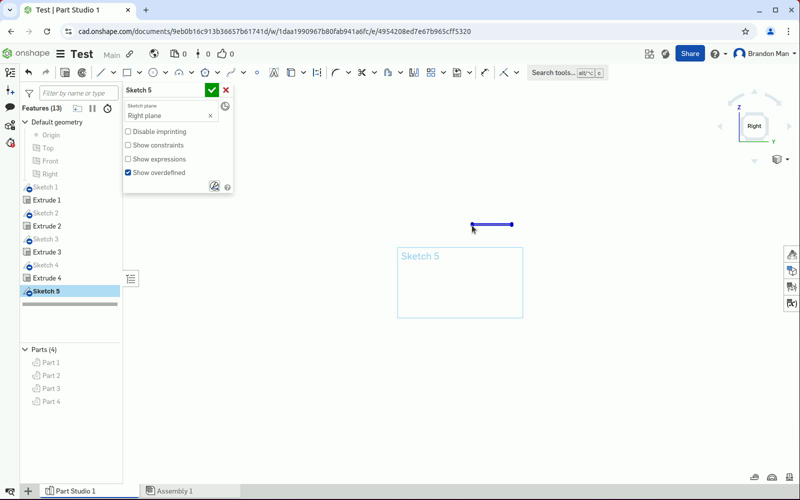
mouse_move(499, 225)
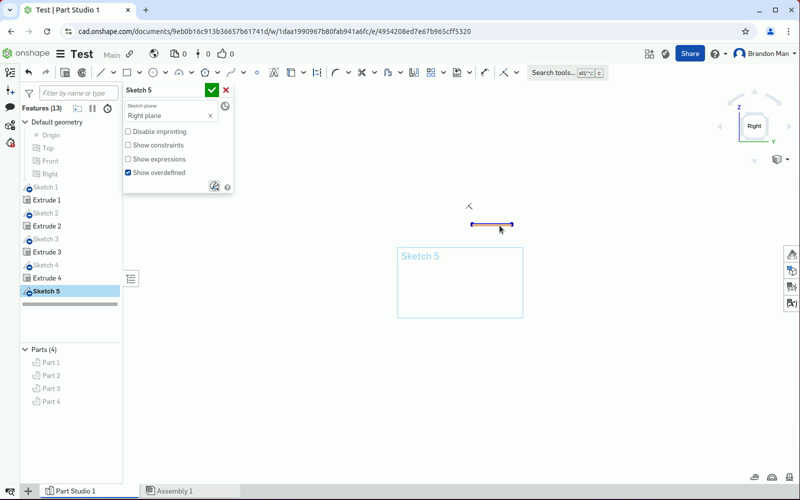
scroll(6)
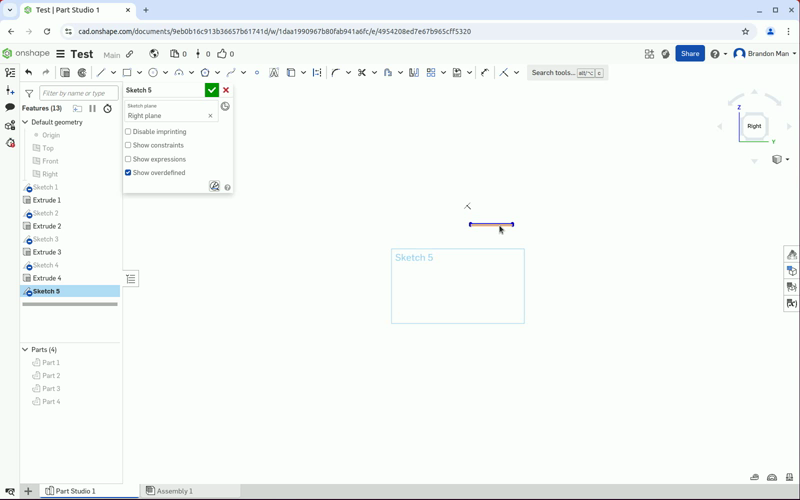
scroll(6)
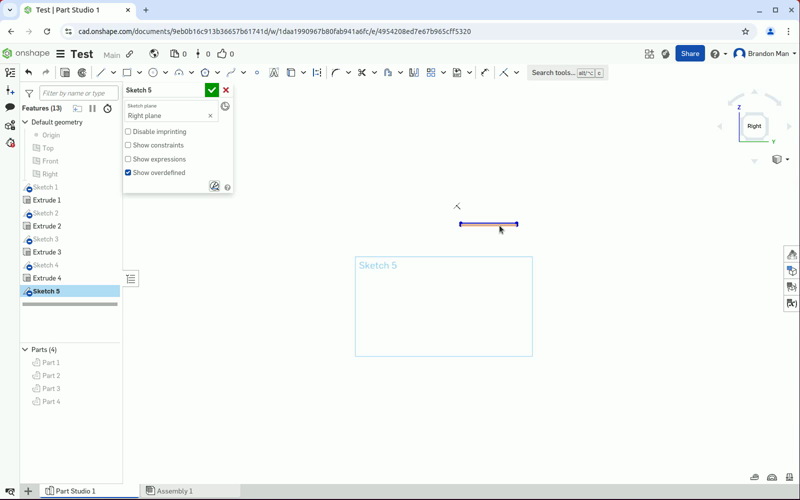
scroll(6)
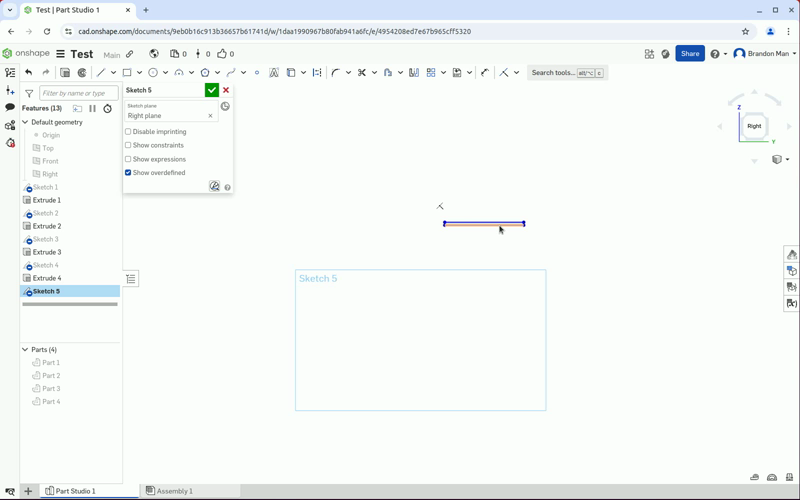
scroll(6)
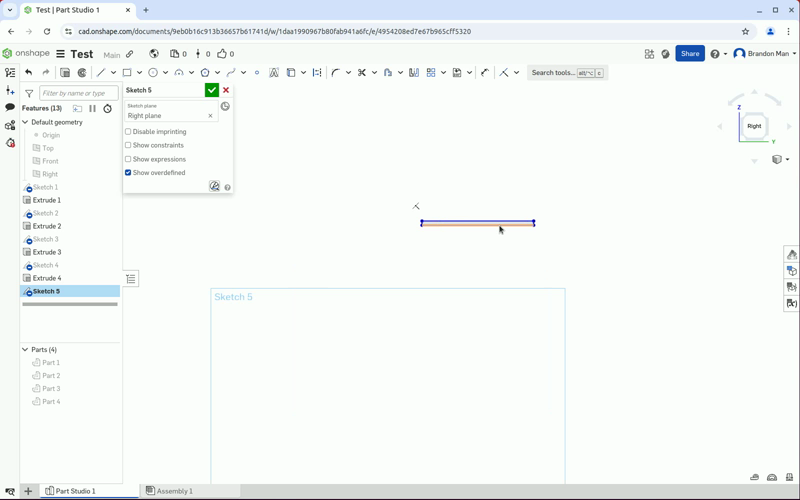
scroll(6)
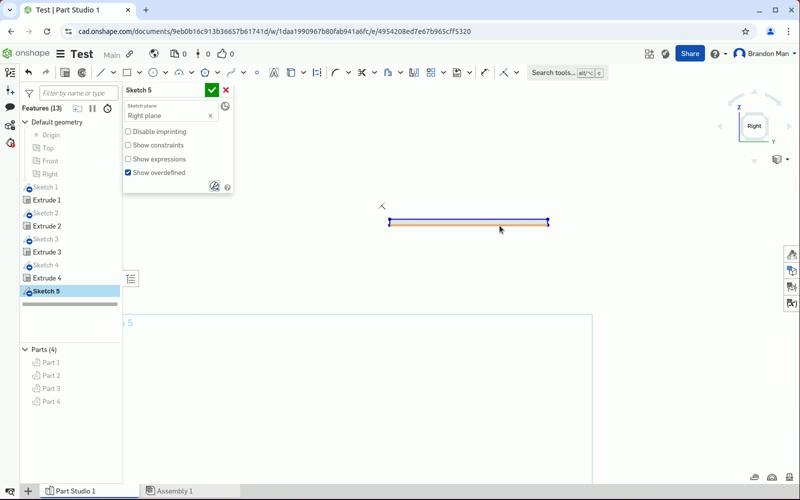
scroll(6)
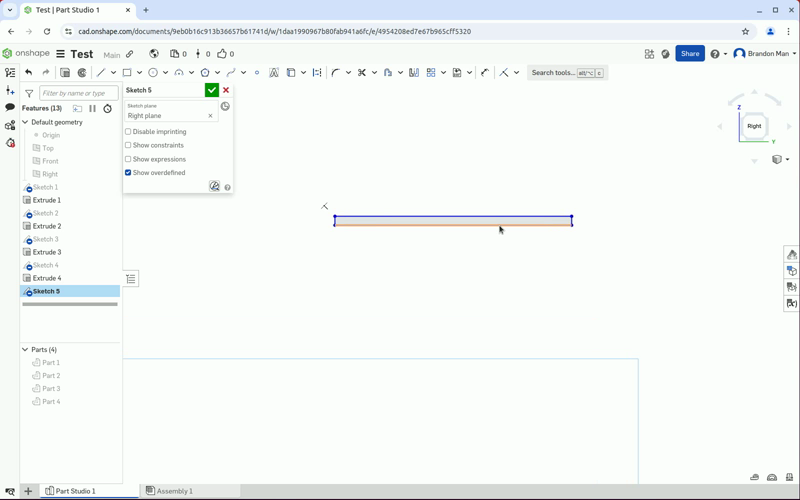
scroll(6)
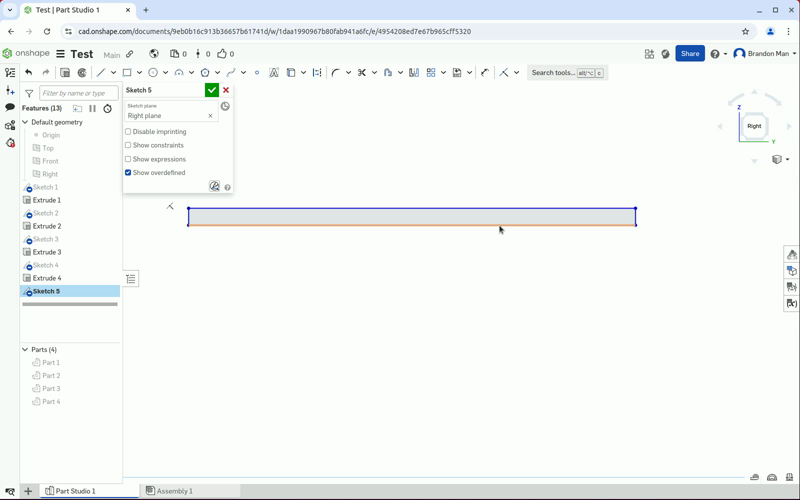
click(499, 225)
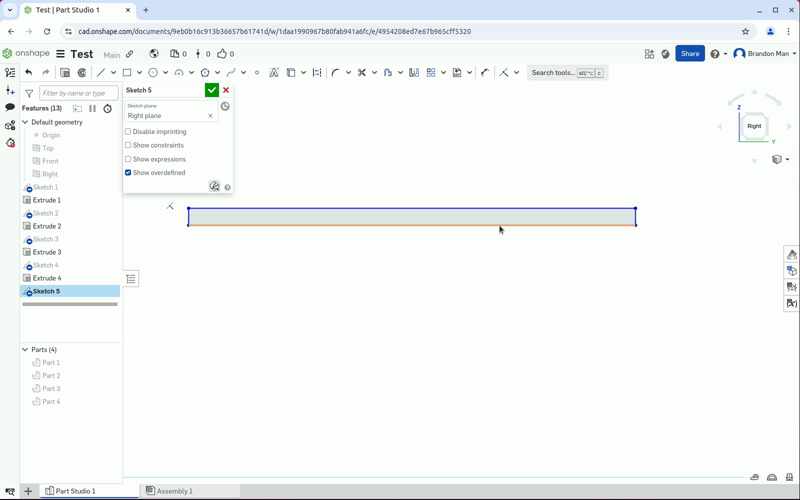
scroll(-6)
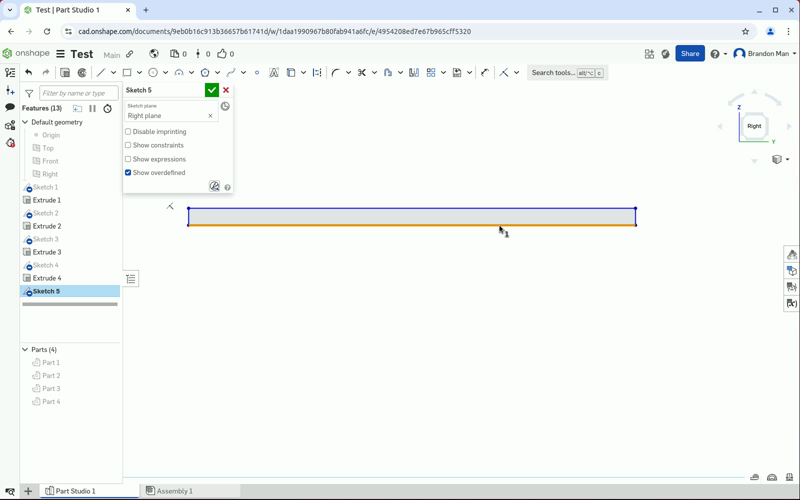
scroll(-6)
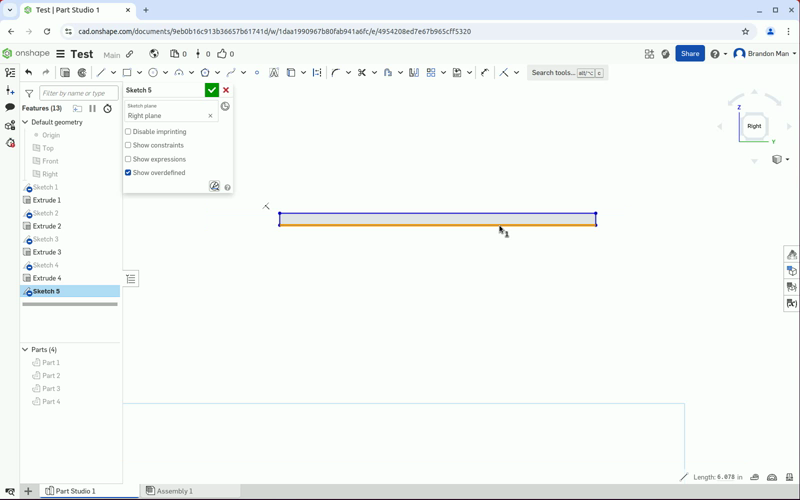
scroll(-6)
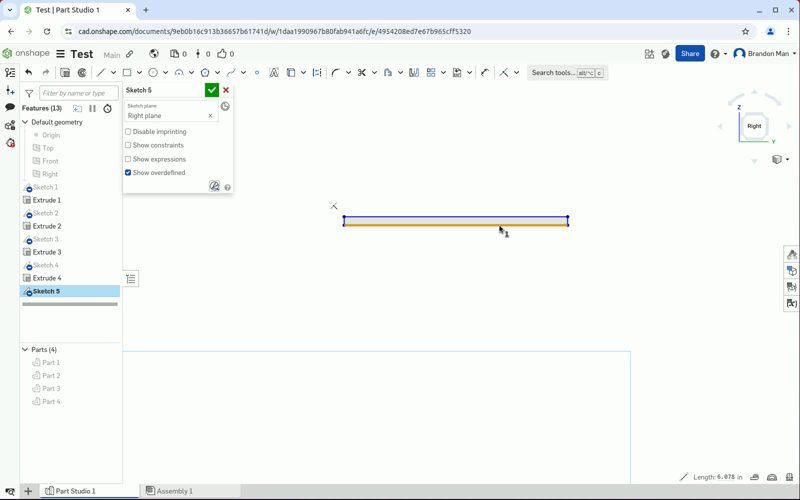
scroll(-6)
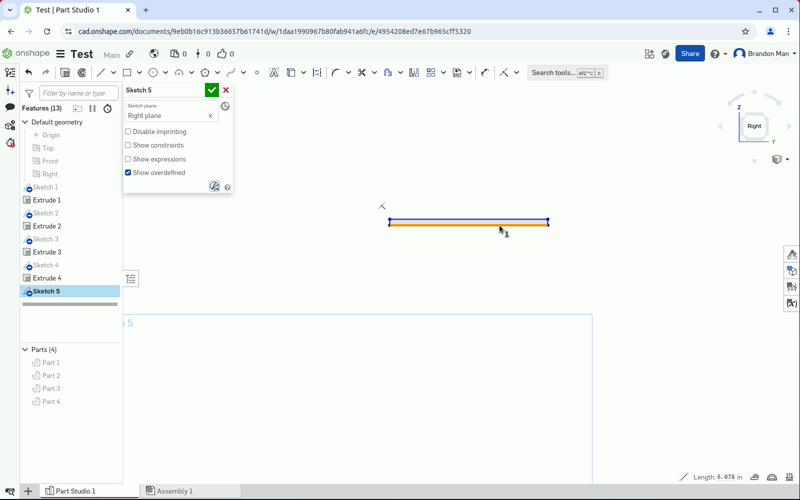
scroll(-6)
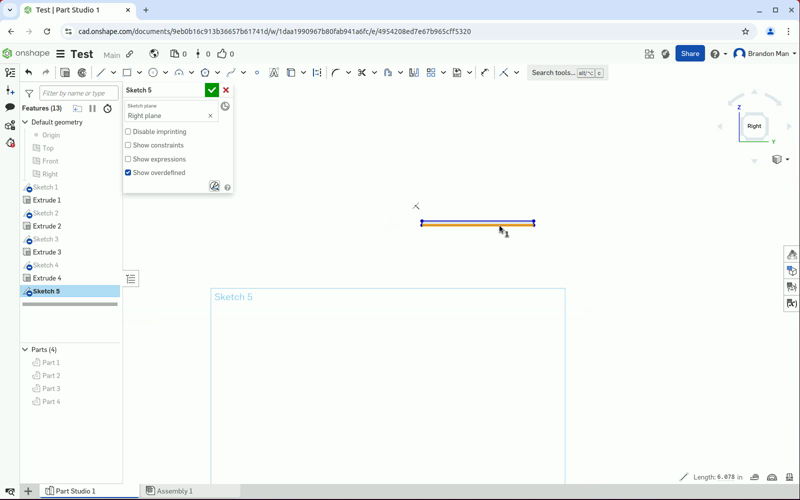
scroll(-6)
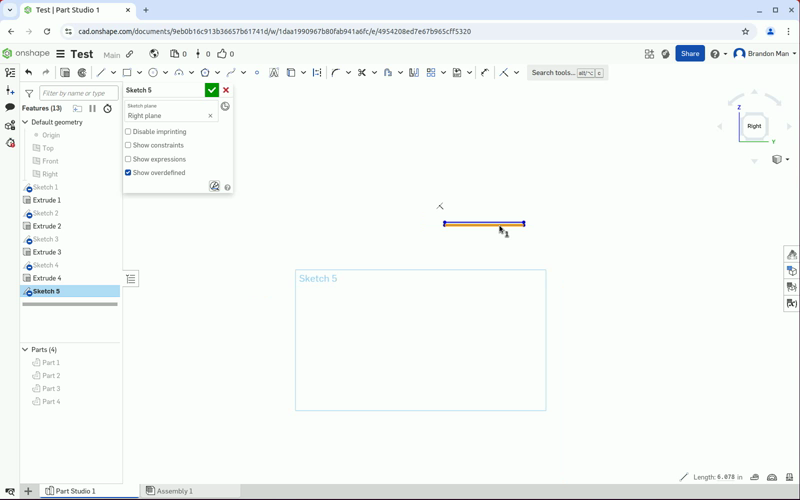
scroll(-6)
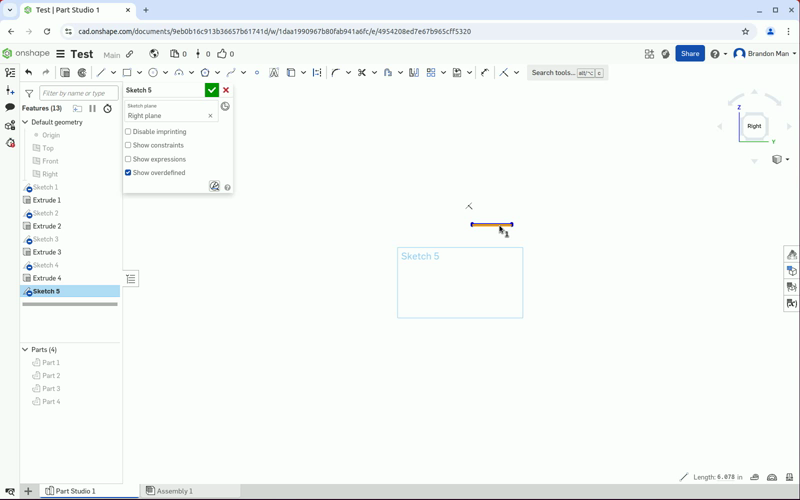
mouse_move(73, 352)
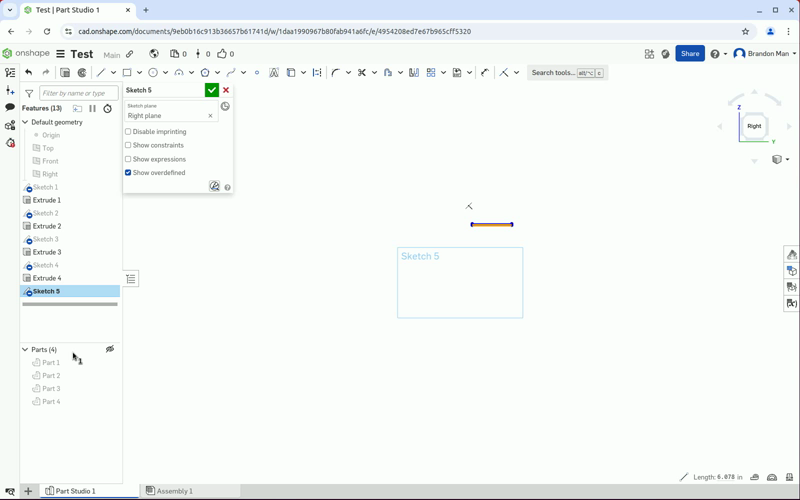
key(shift+y)
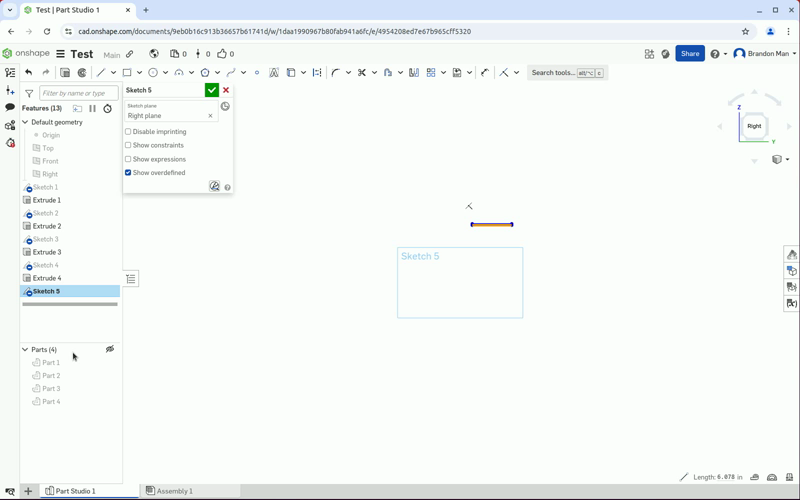
key(shift+e)
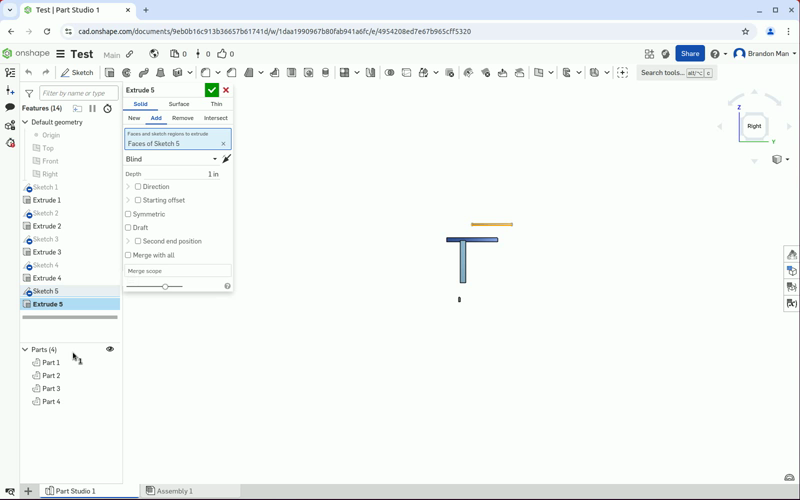
mouse_move(143, 106)
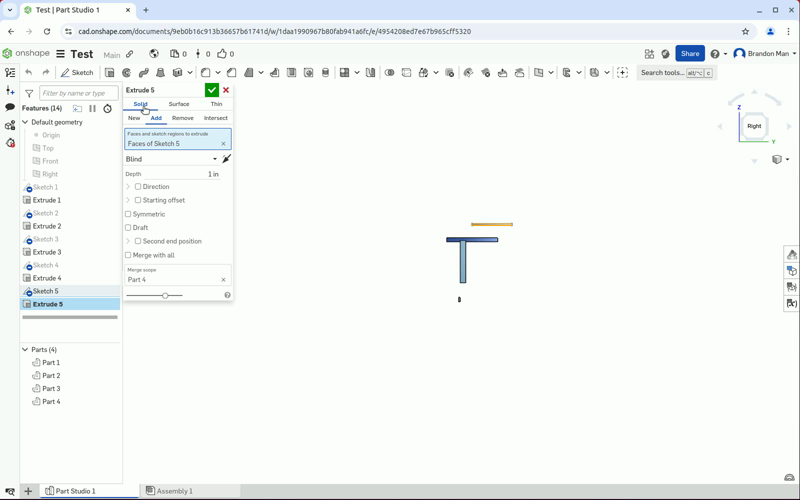
click(143, 106)
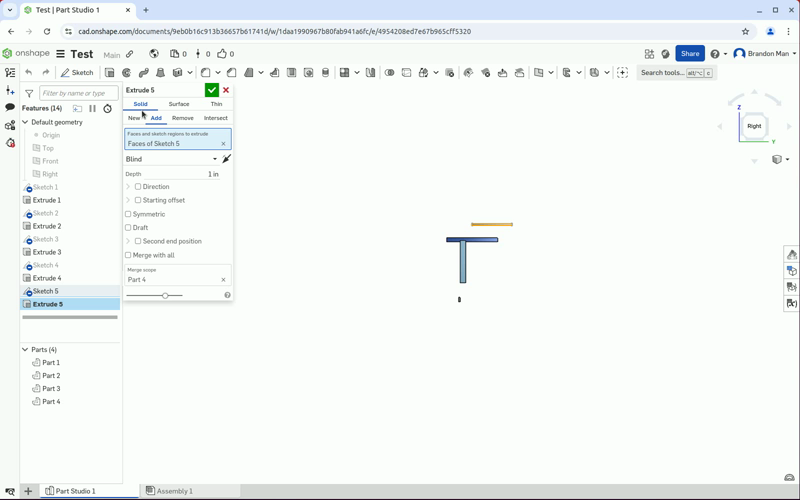
mouse_move(137, 120)
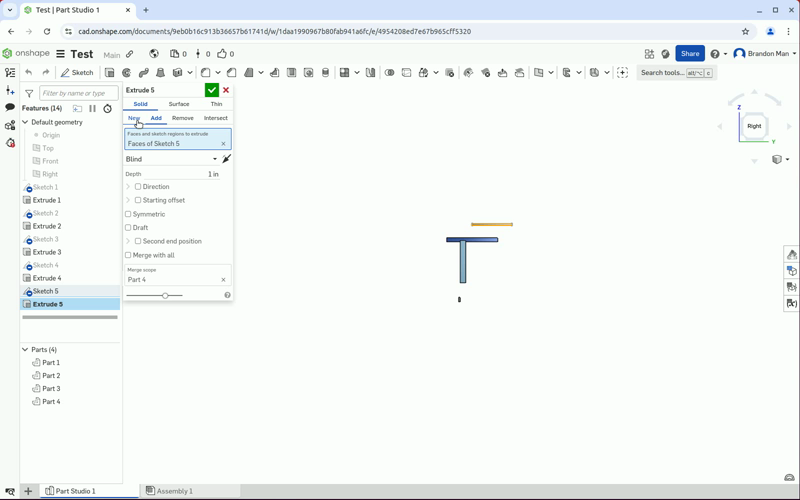
click(137, 120)
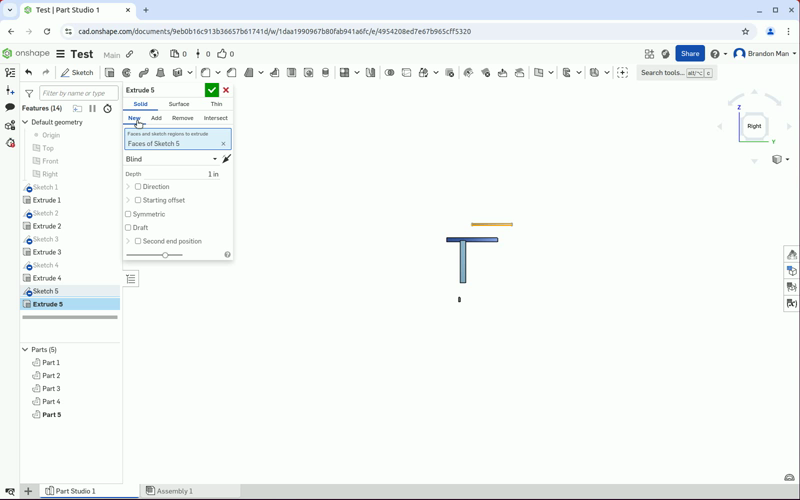
key(tab, 4)
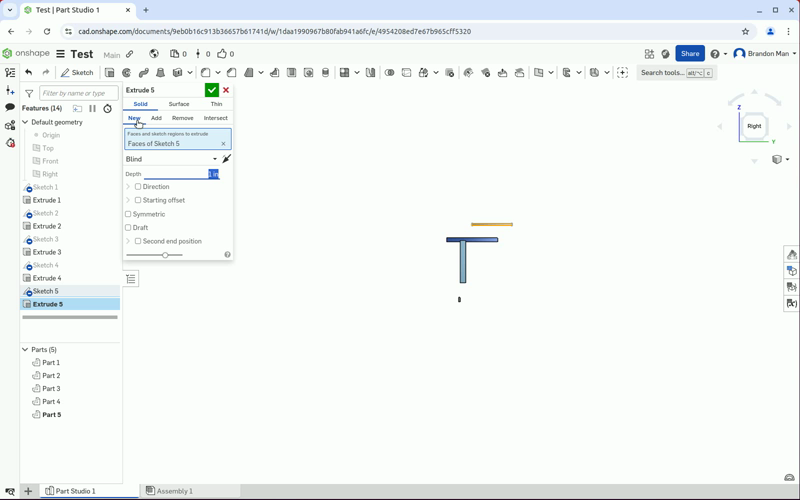
text(0.241)
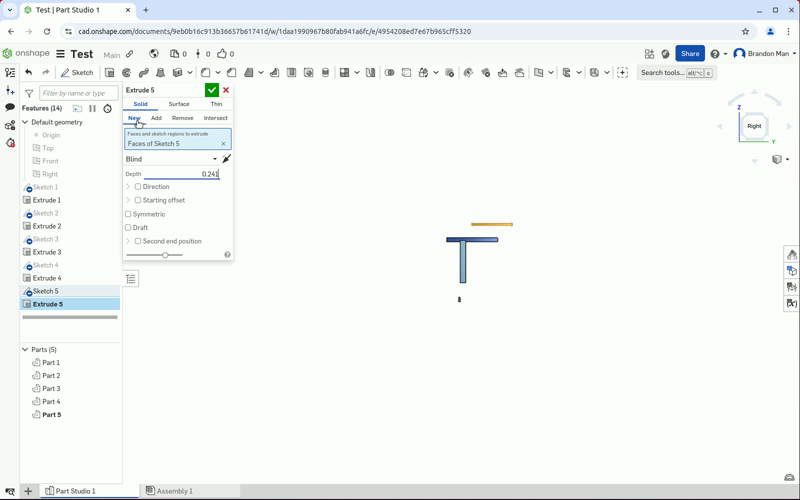
key(enter)
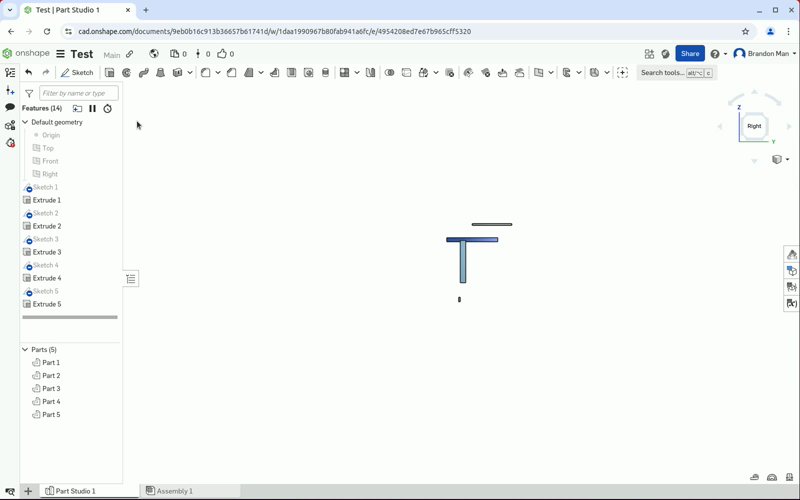
key(shift+h)
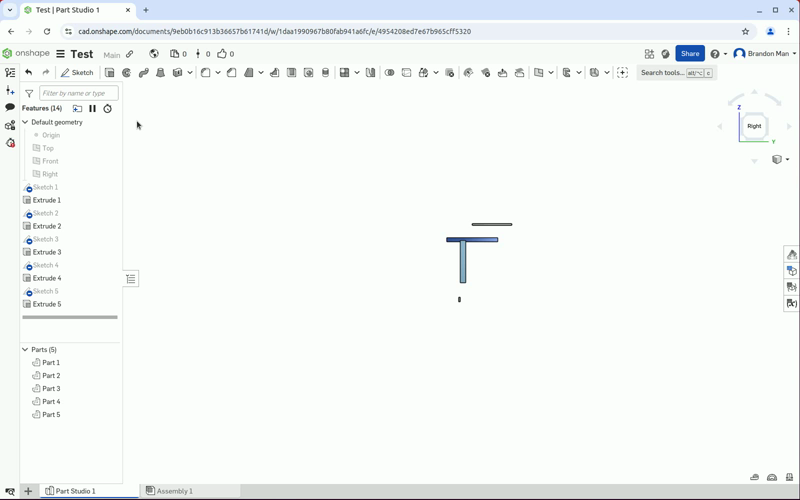
key(shift+h)
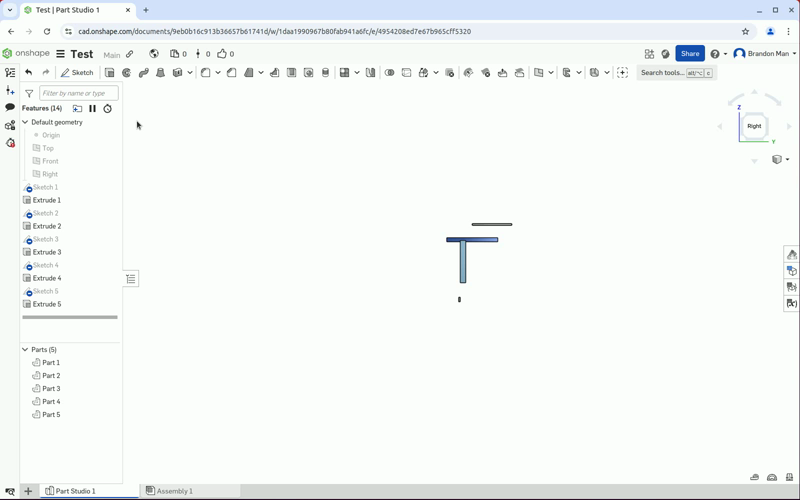
mouse_move(73, 189)
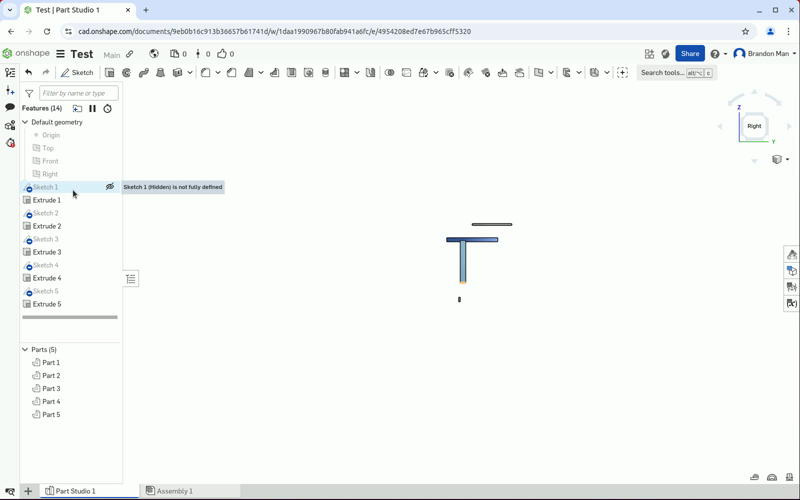
click(73, 189)
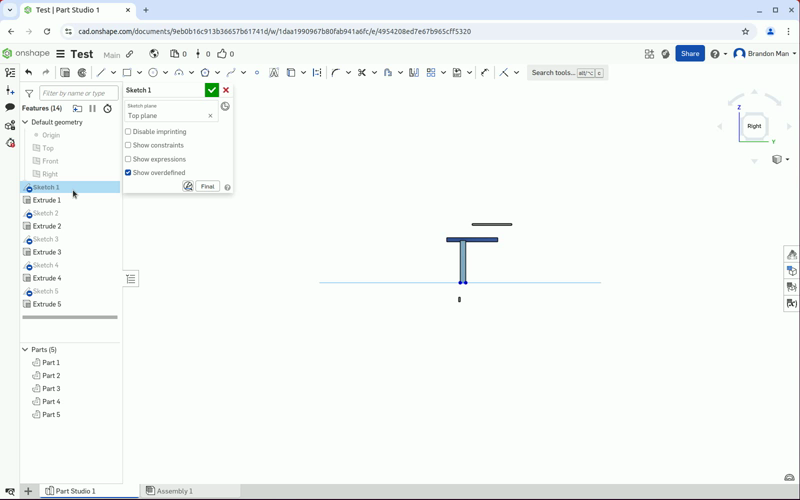
mouse_move(229, 92)
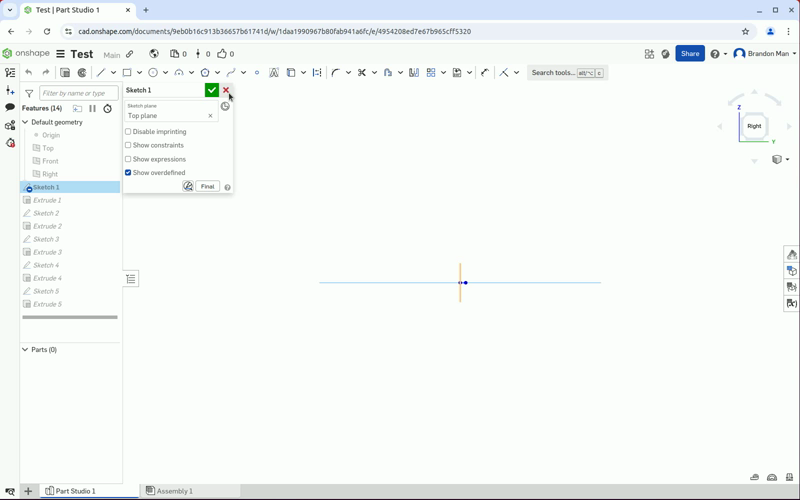
click(229, 92)
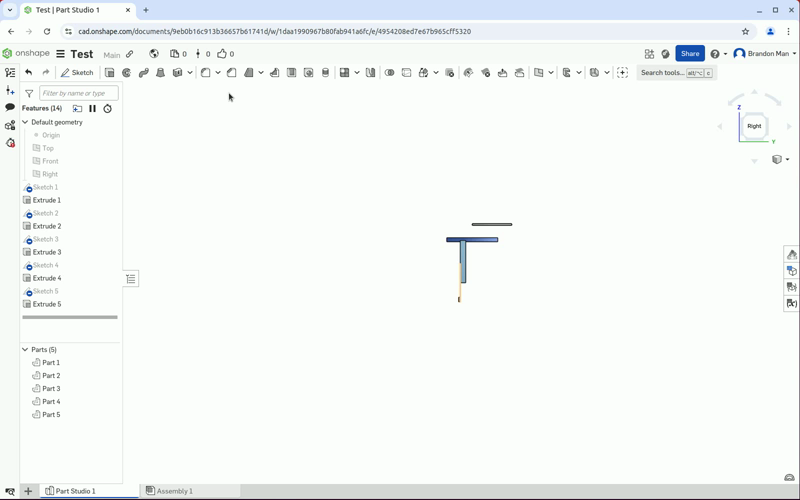
mouse_move(73, 352)
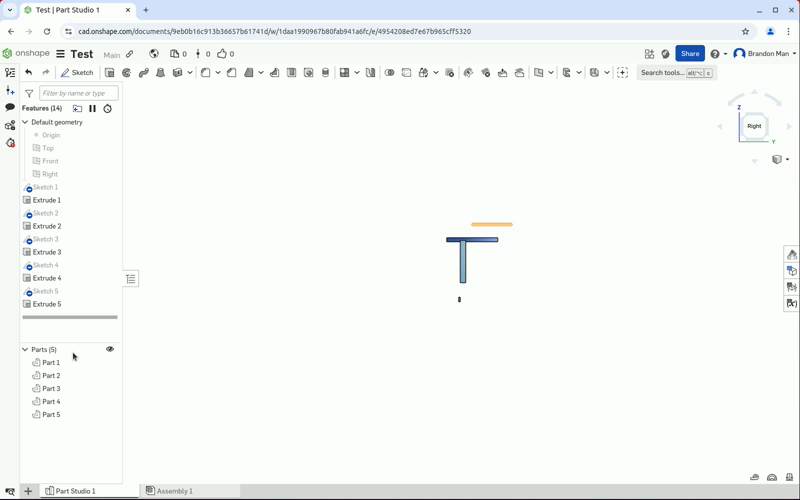
key(y)
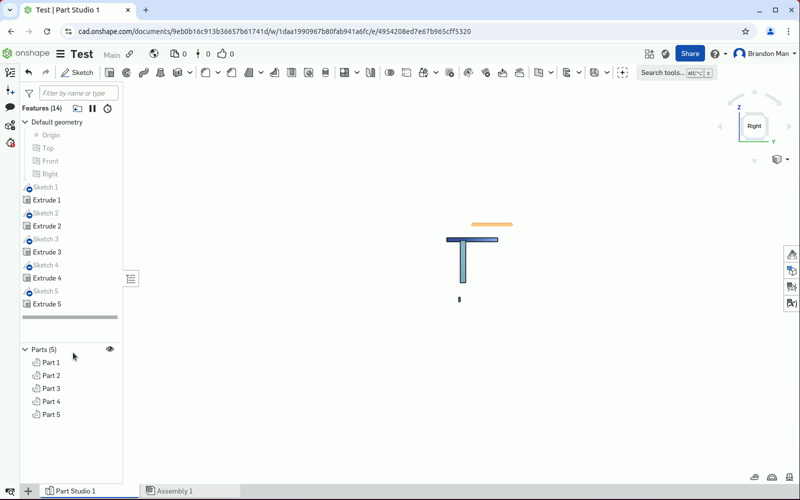
key(shift+p)
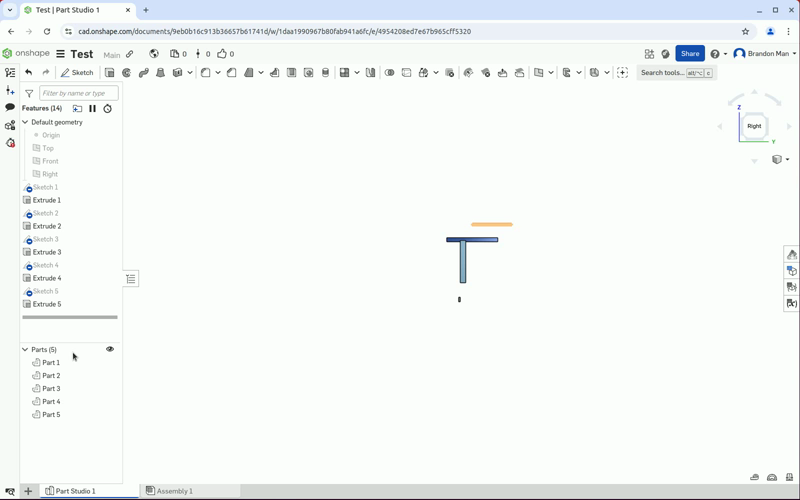
key(space)
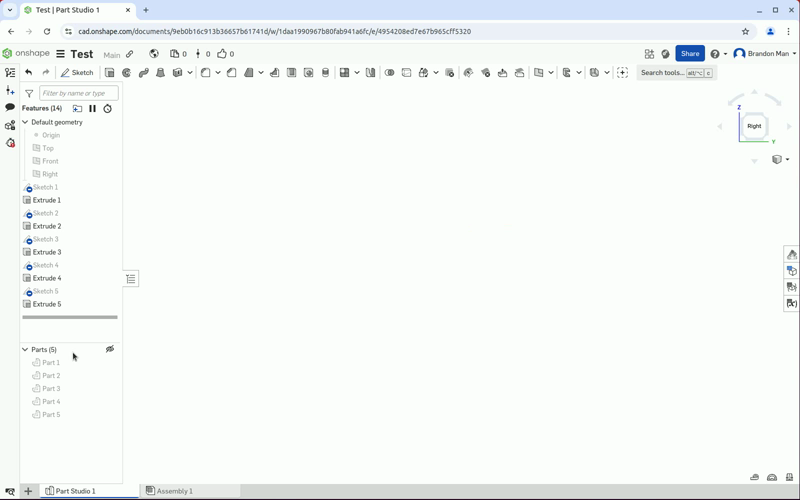
key_down(shift)
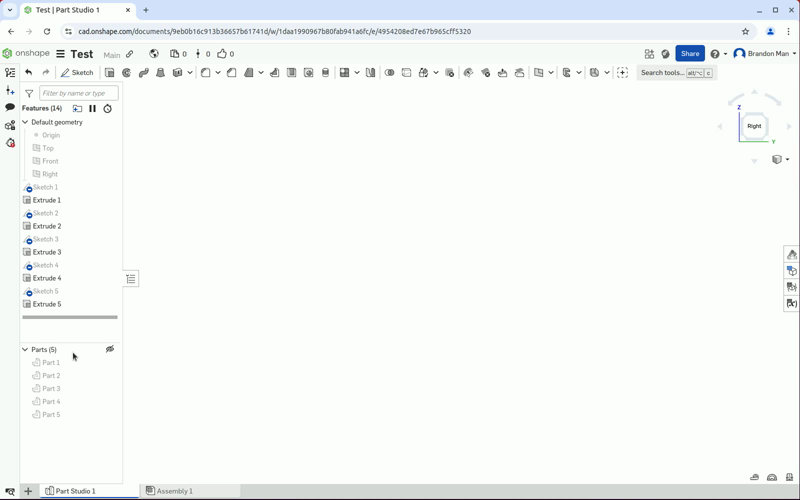
key(right)
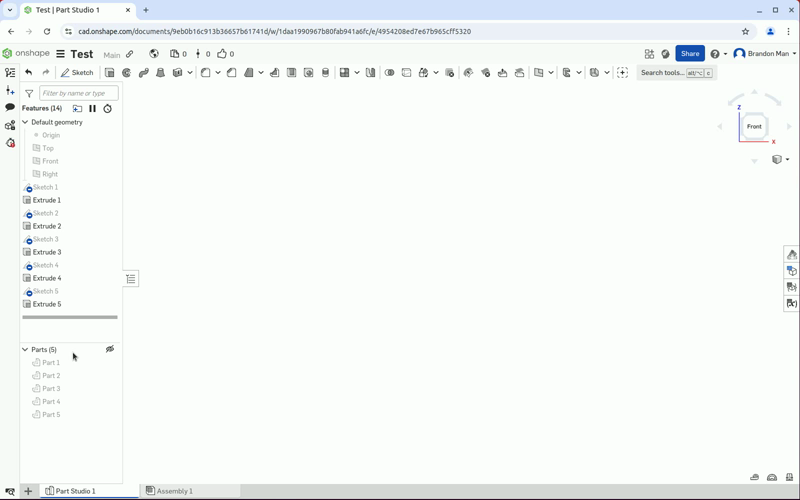
key_up(shift)
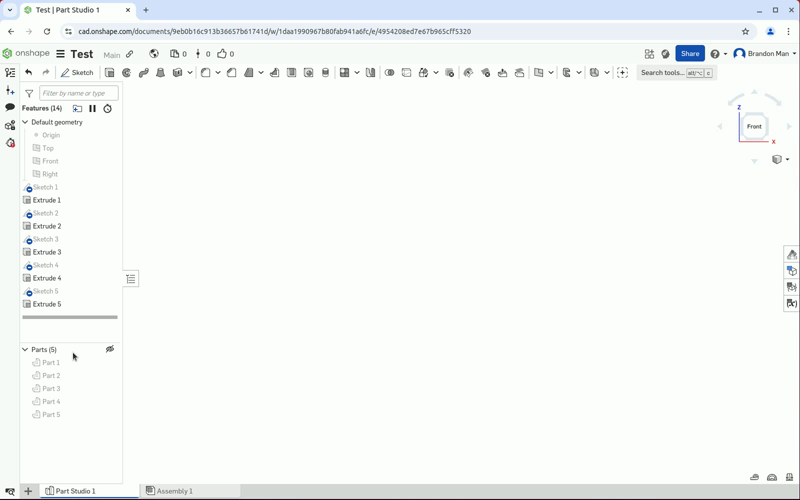
mouse_move(73, 352)
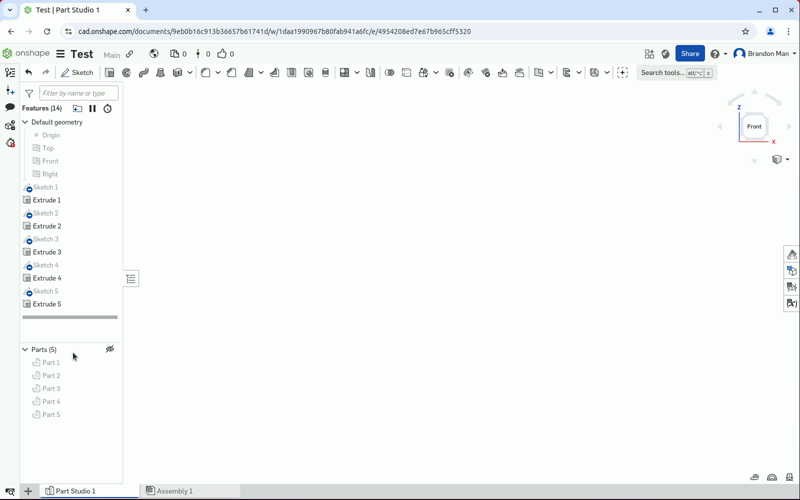
key(shift+y)
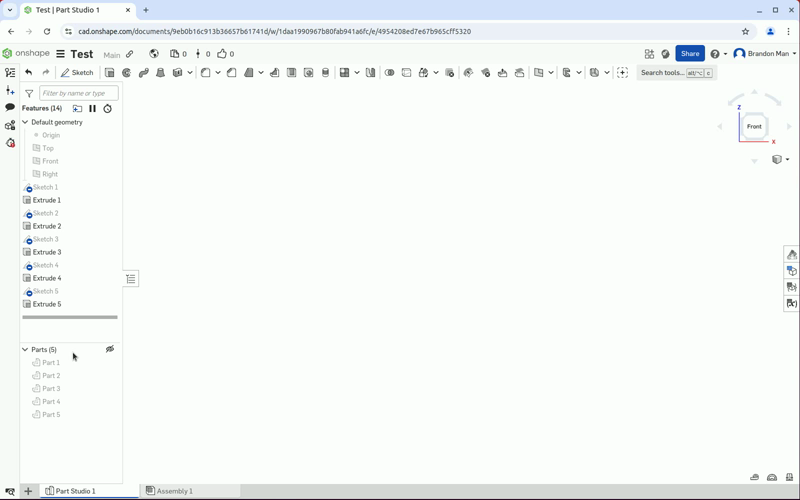
key(shift+s)
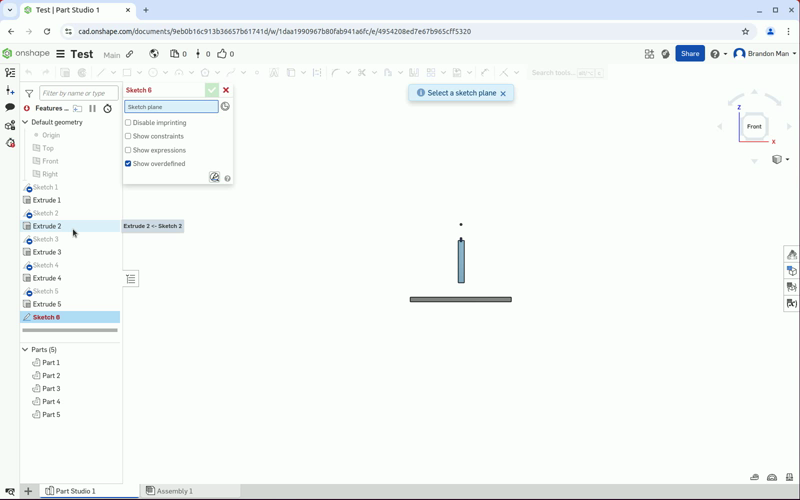
scroll(3)
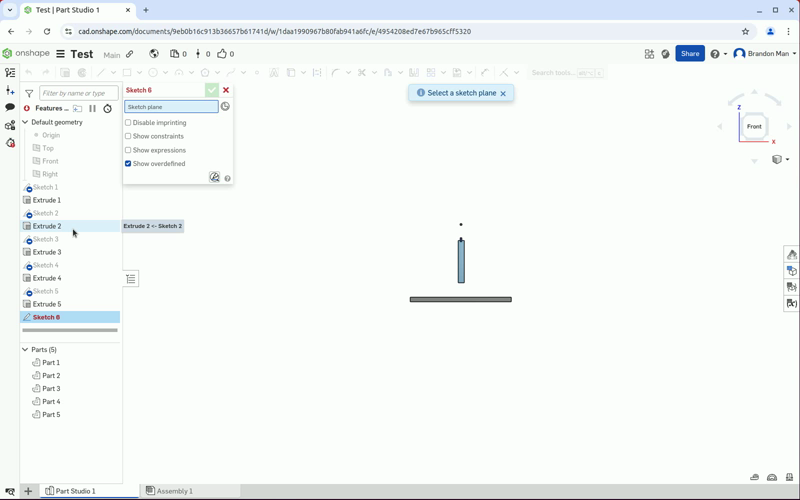
mouse_move(73, 163)
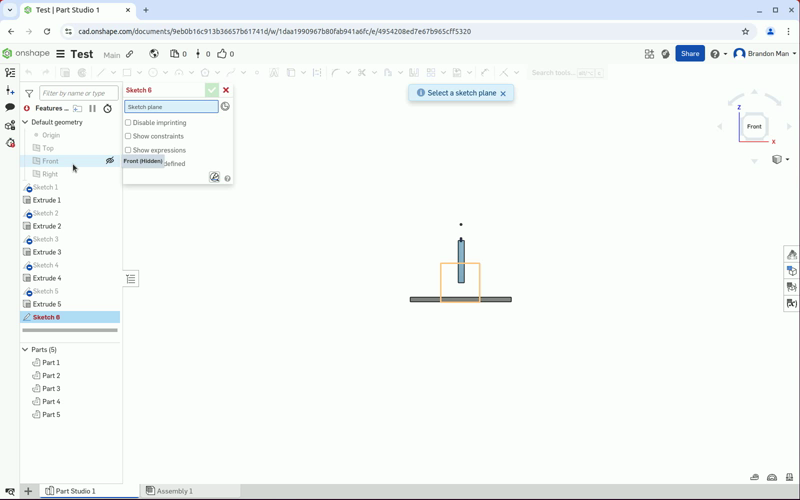
click(73, 163)
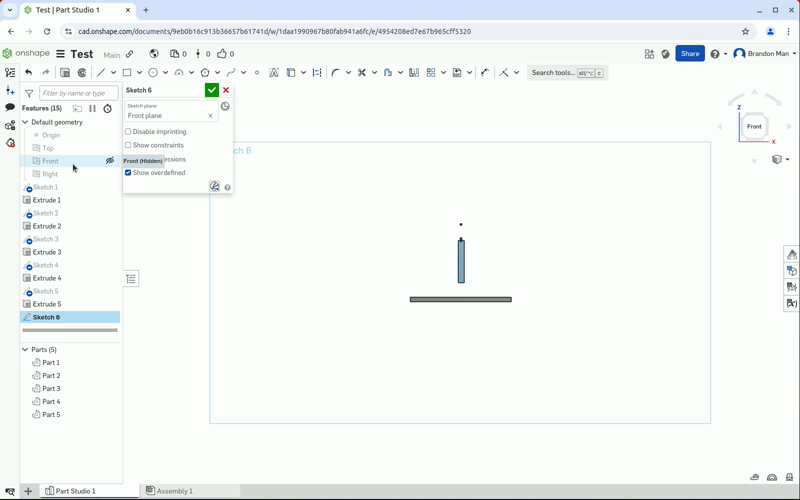
mouse_move(73, 352)
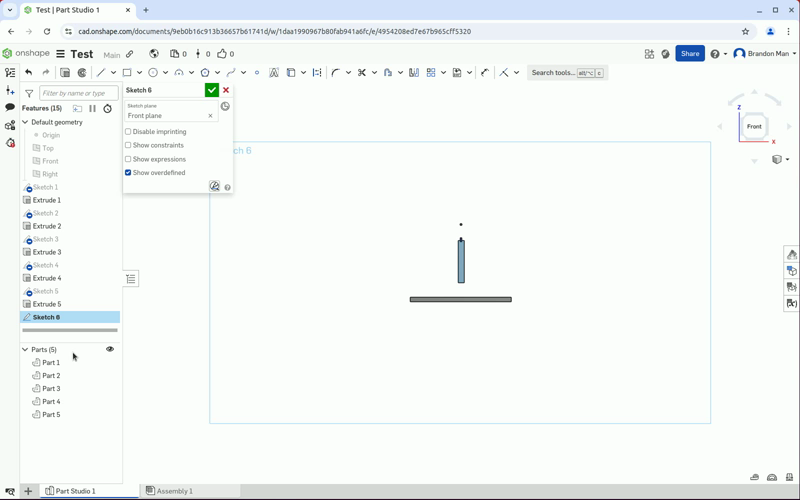
key(y)
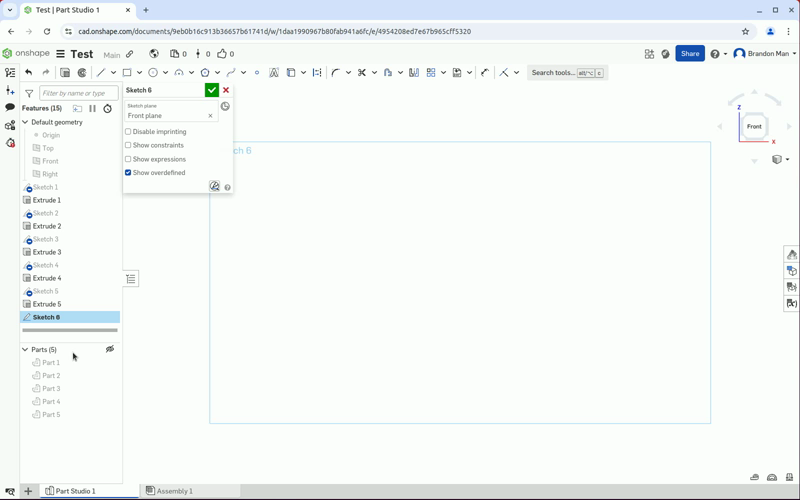
key(l)
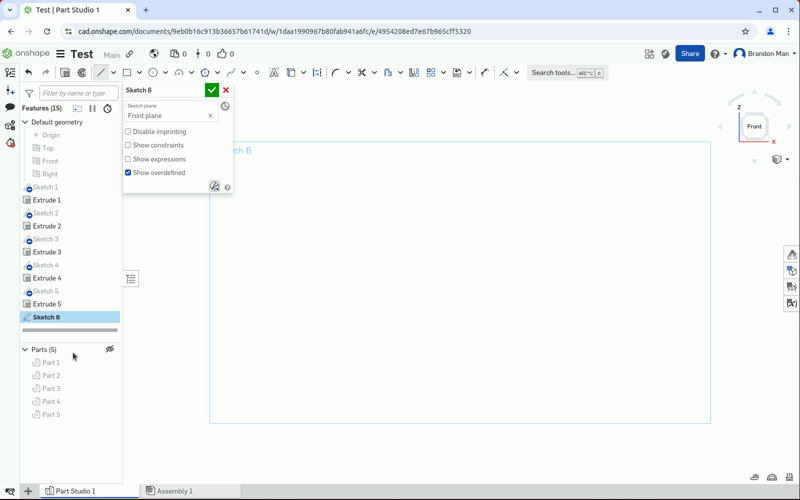
key_down(shift)
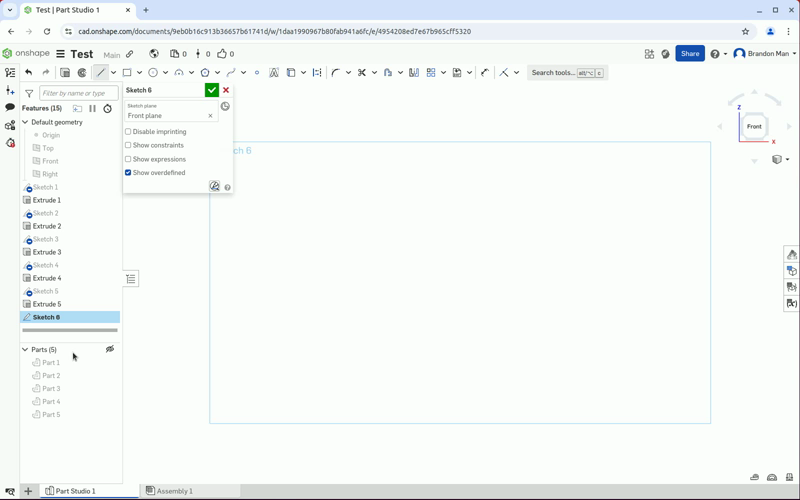
mouse_move(429, 309)
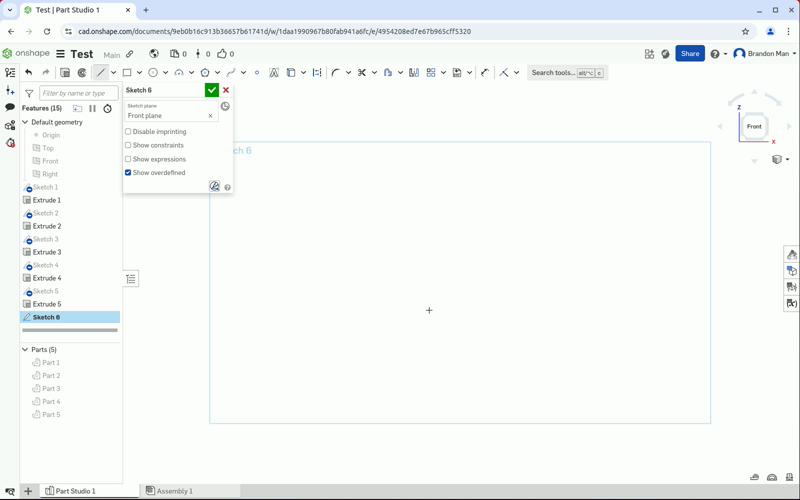
click(429, 309)
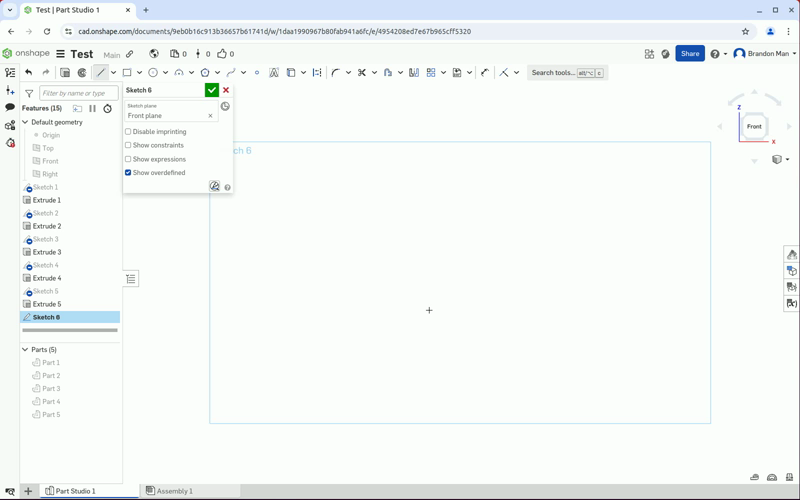
key_up(shift)
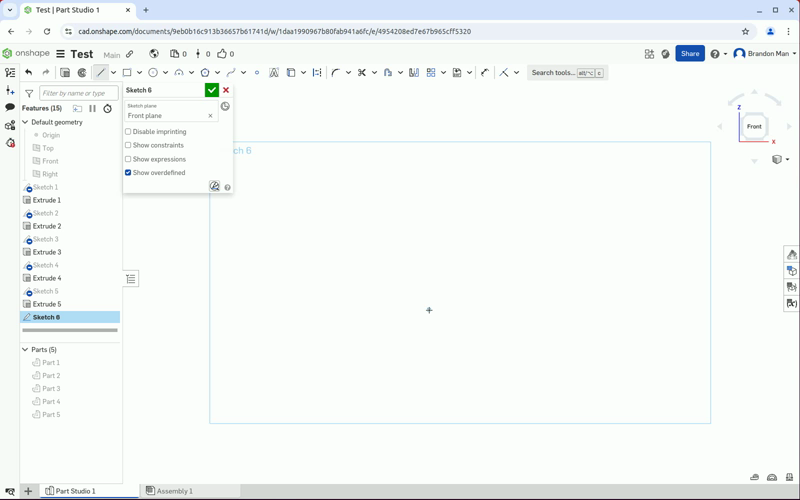
key_down(shift)
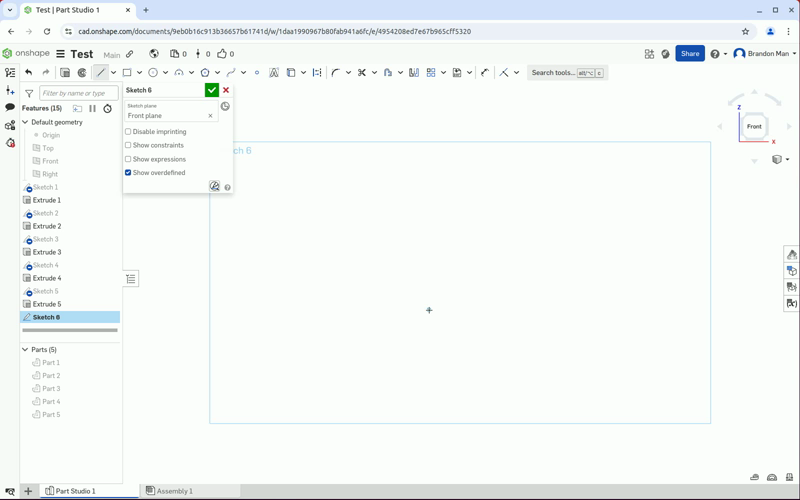
mouse_move(518, 309)
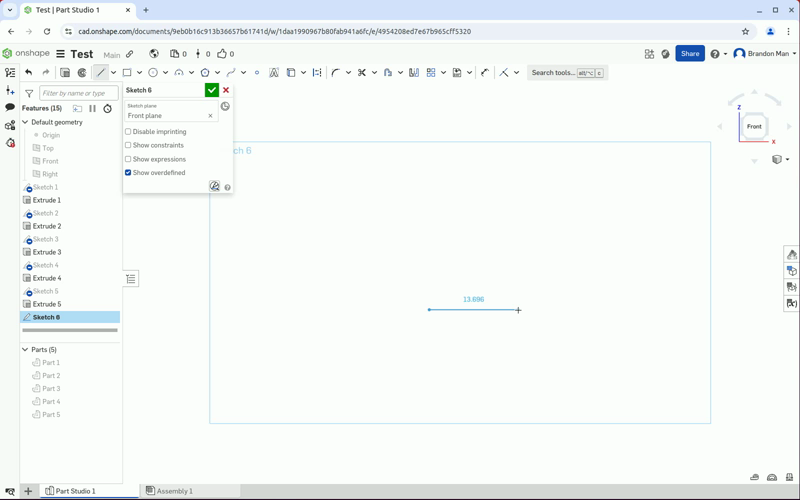
click(518, 309)
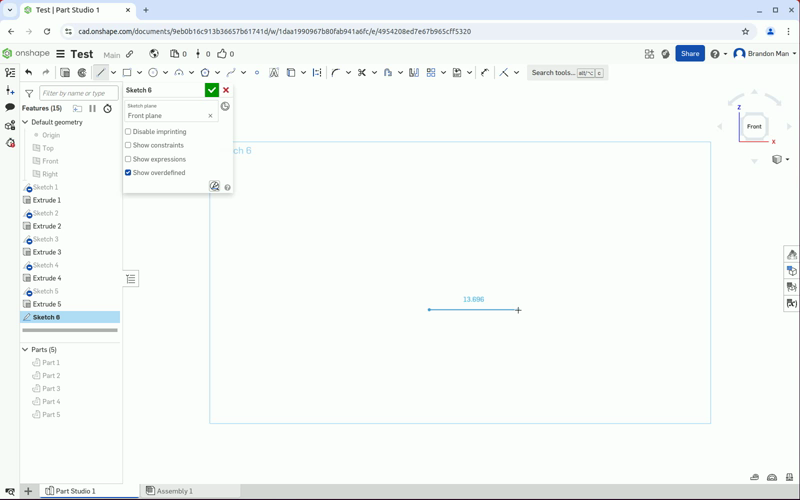
key_up(shift)
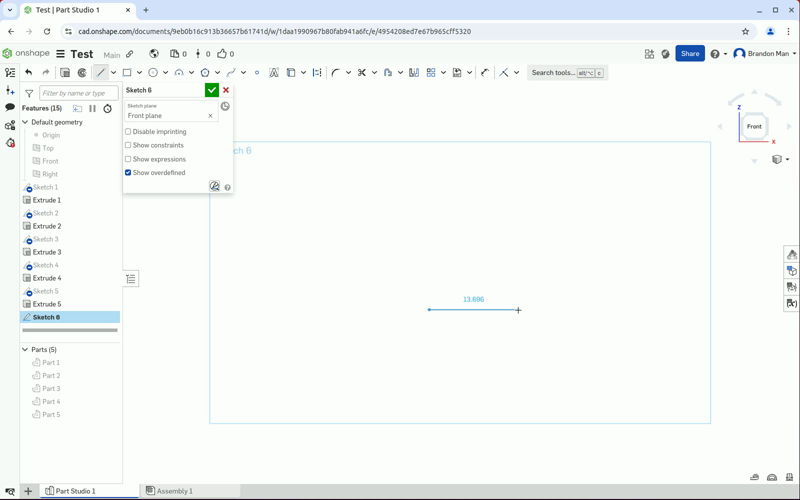
key_down(shift)
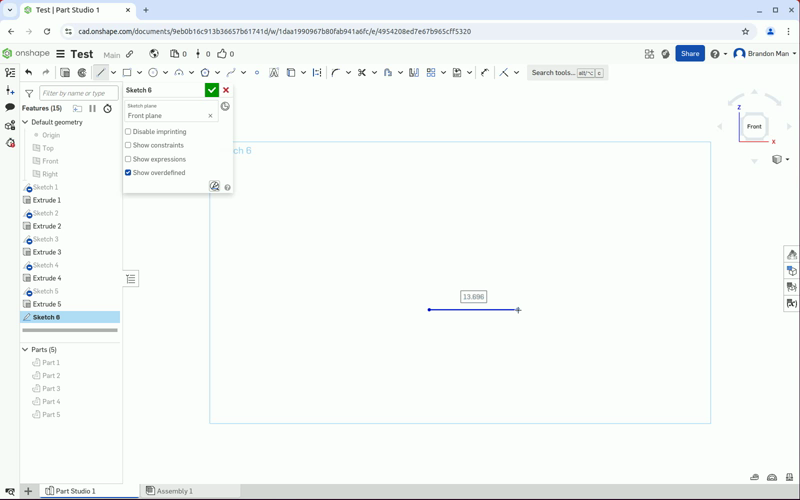
mouse_move(548, 309)
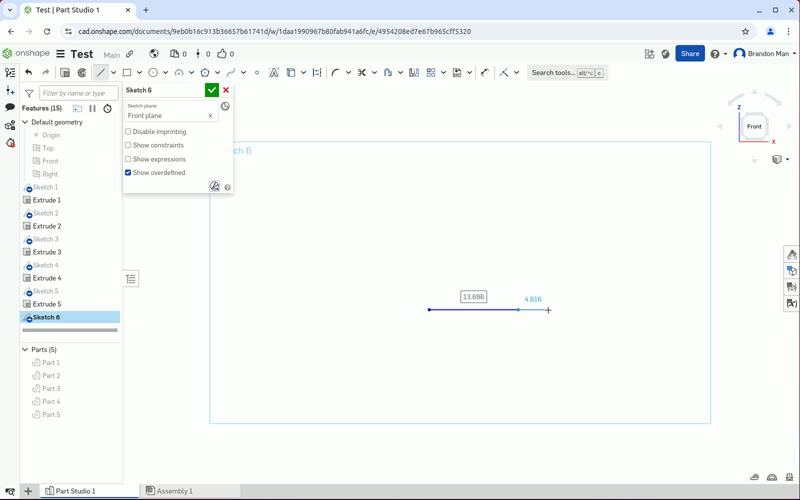
mouse_move(518, 308)
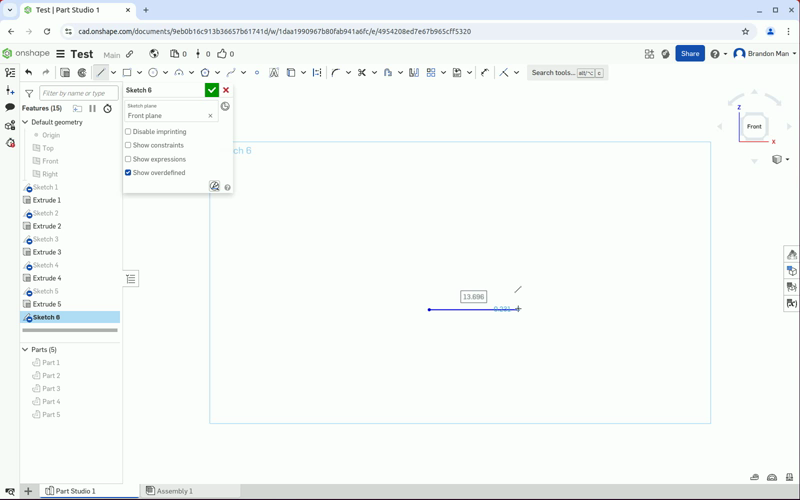
scroll(6)
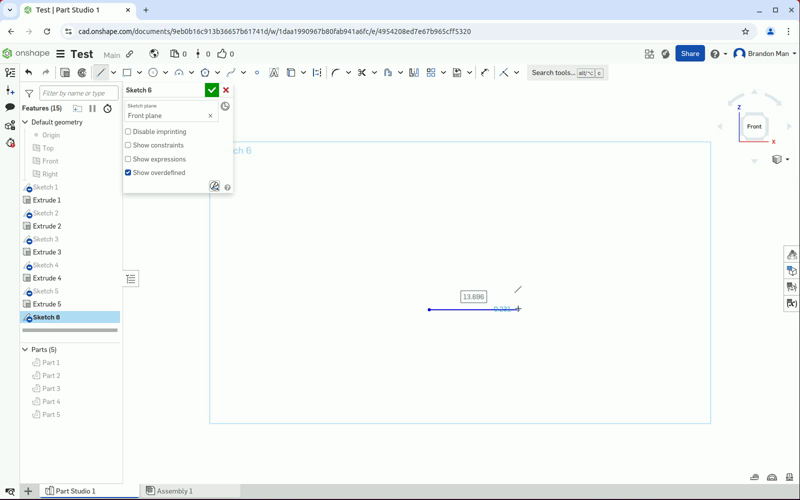
scroll(6)
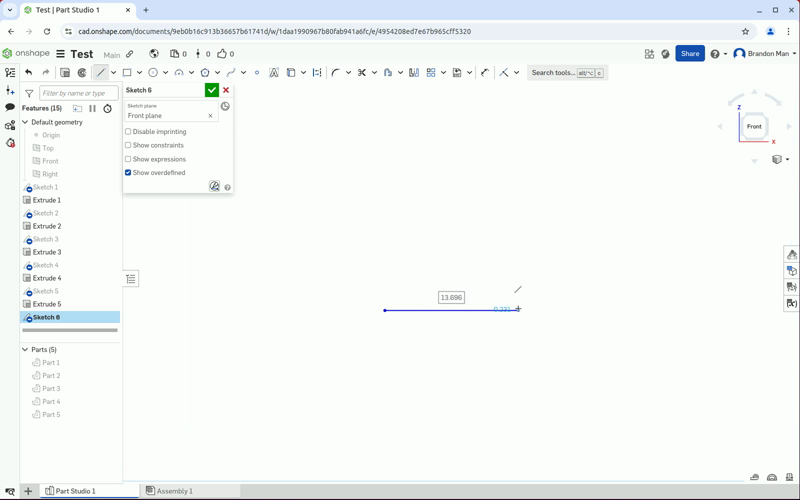
scroll(6)
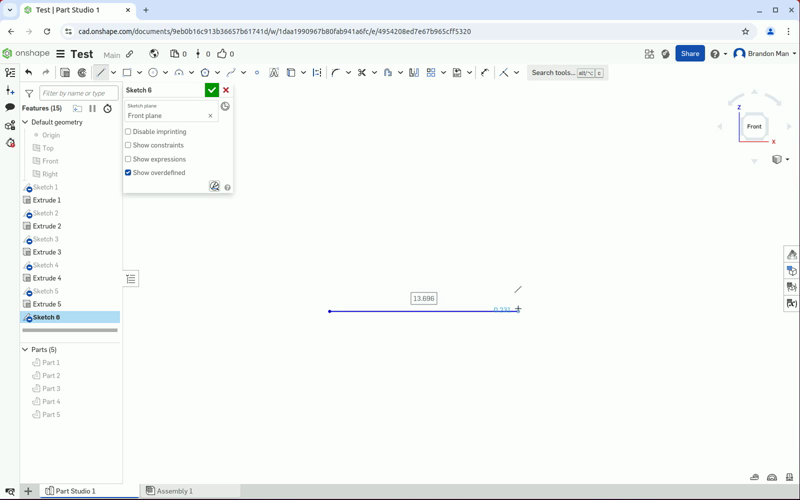
scroll(6)
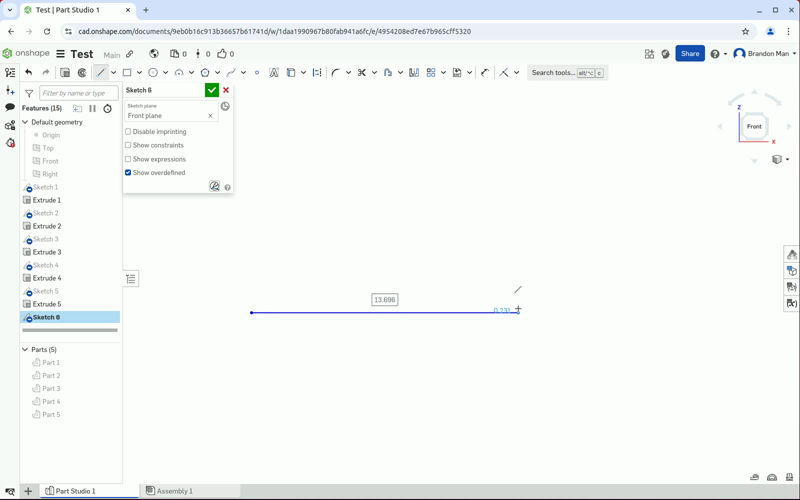
scroll(6)
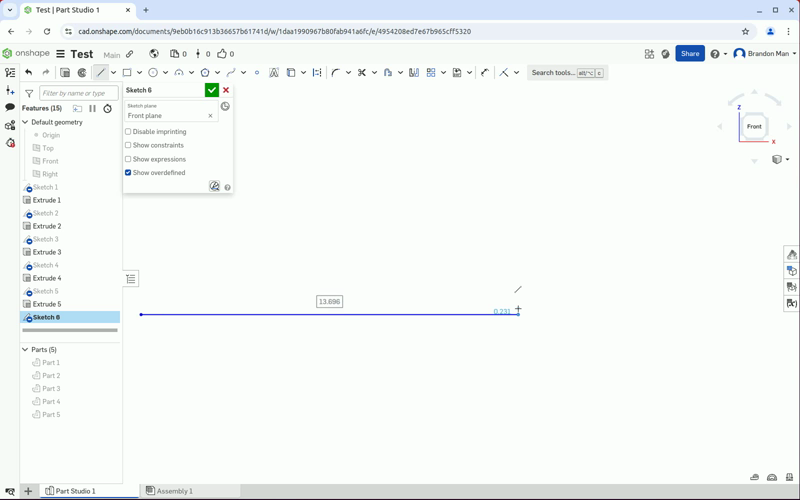
scroll(6)
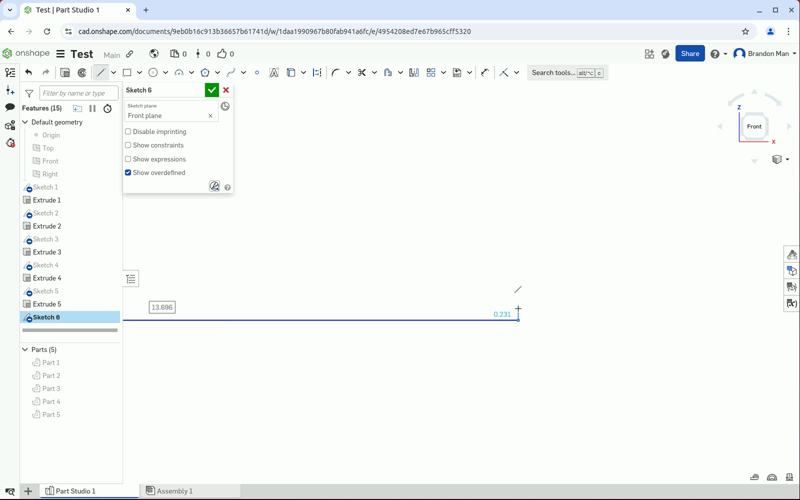
scroll(6)
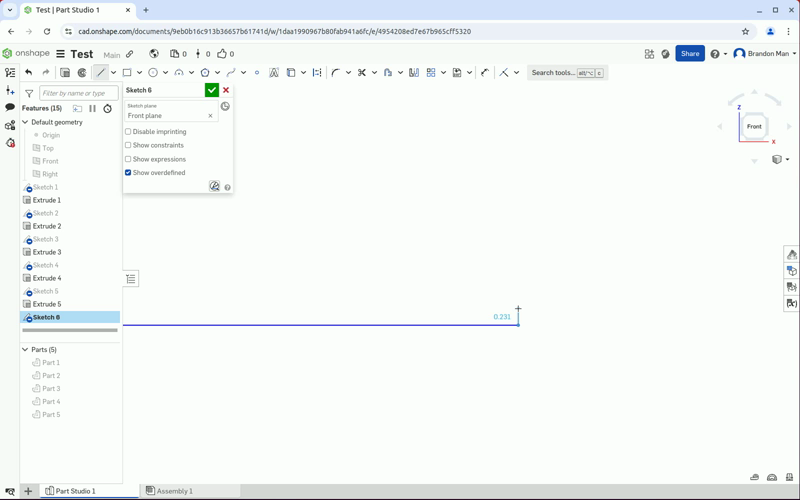
click(518, 308)
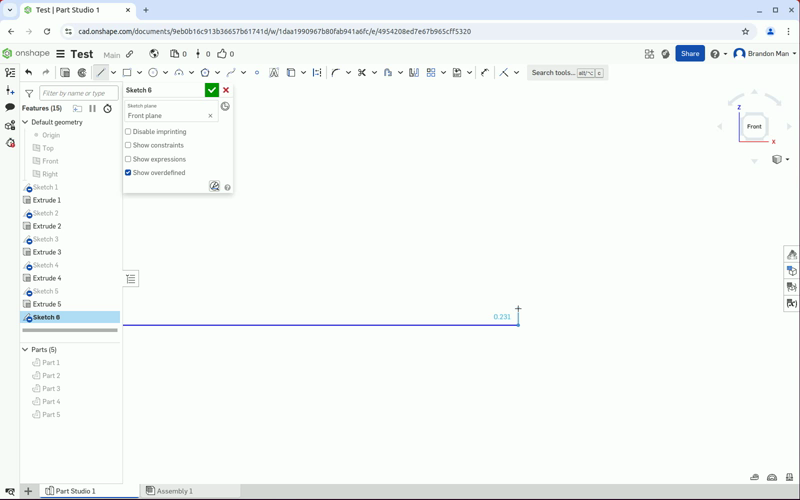
scroll(-6)
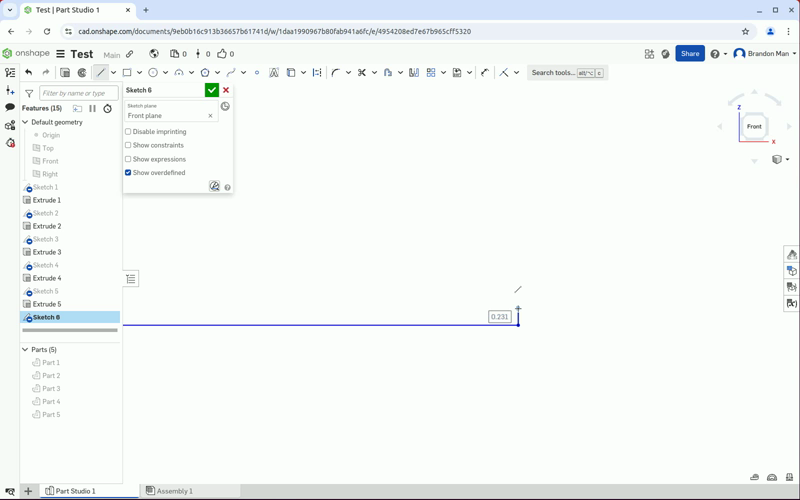
scroll(-6)
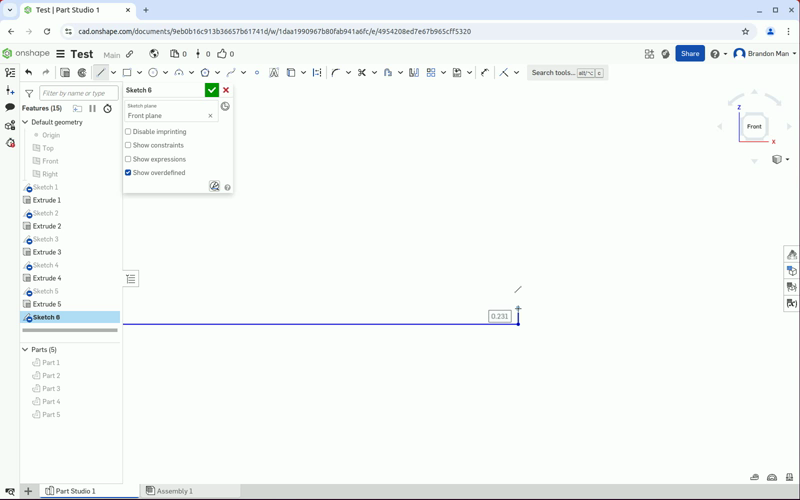
scroll(-6)
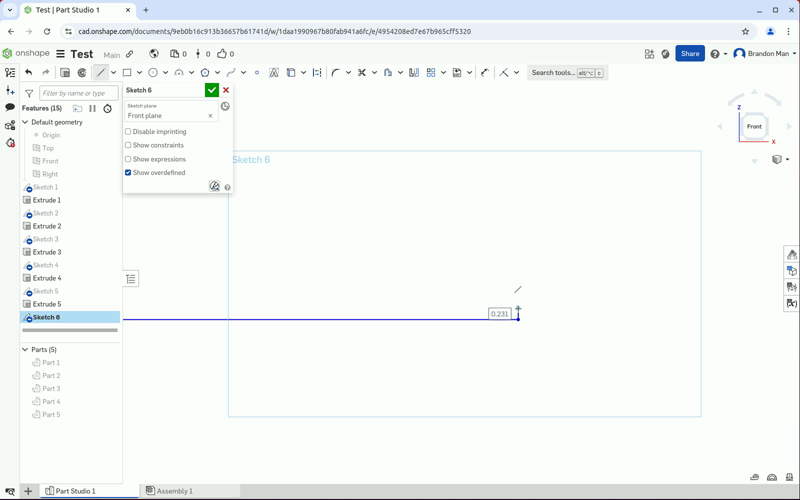
scroll(-6)
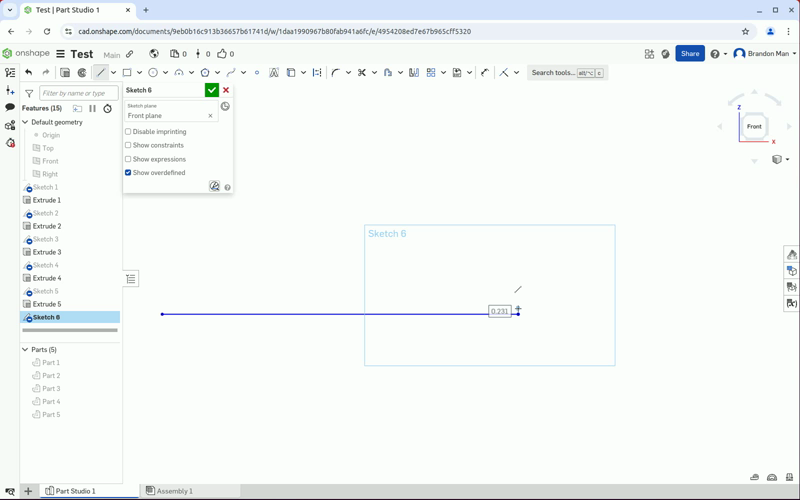
scroll(-6)
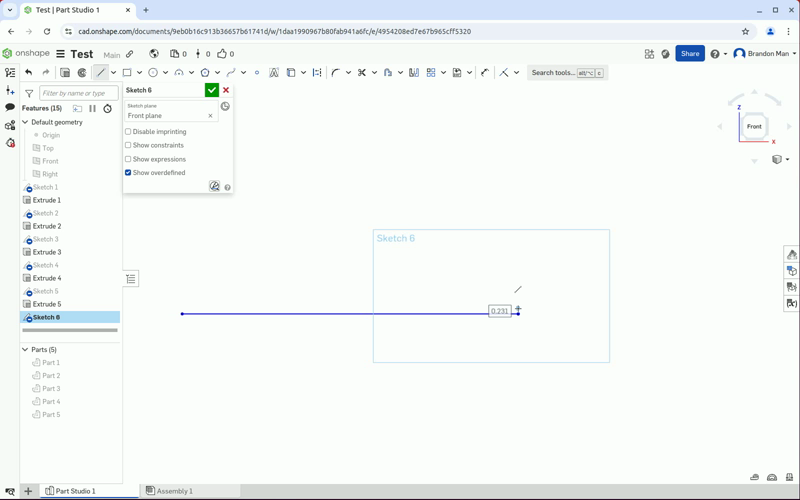
scroll(-6)
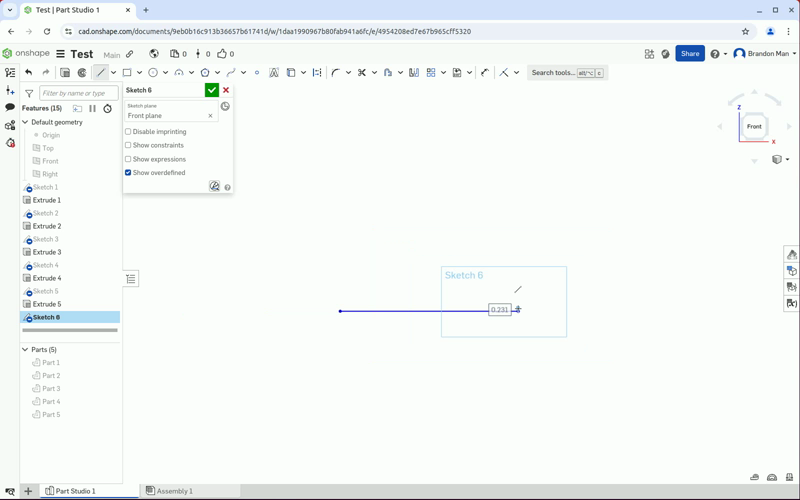
scroll(-6)
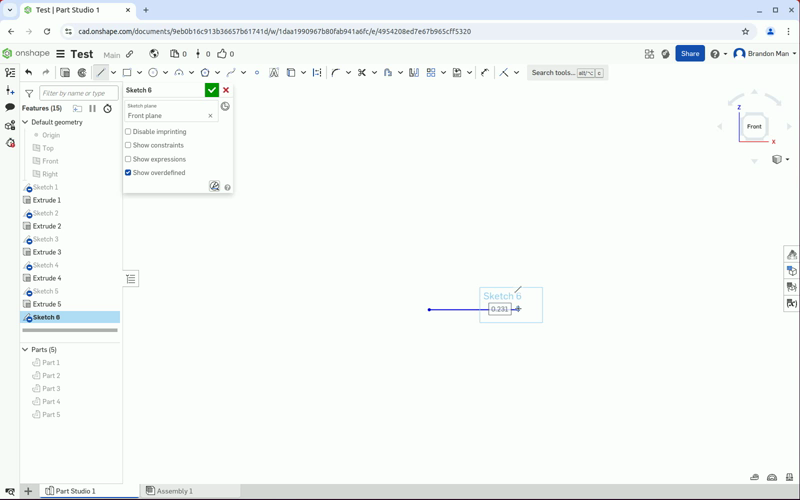
key_up(shift)
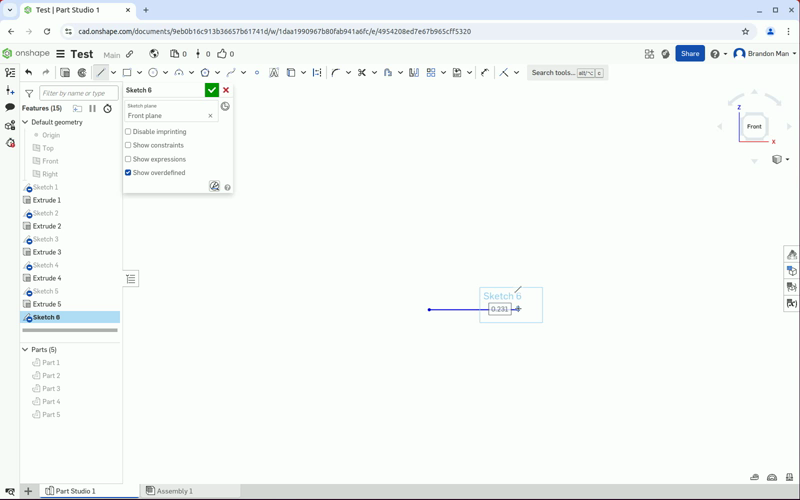
key_down(shift)
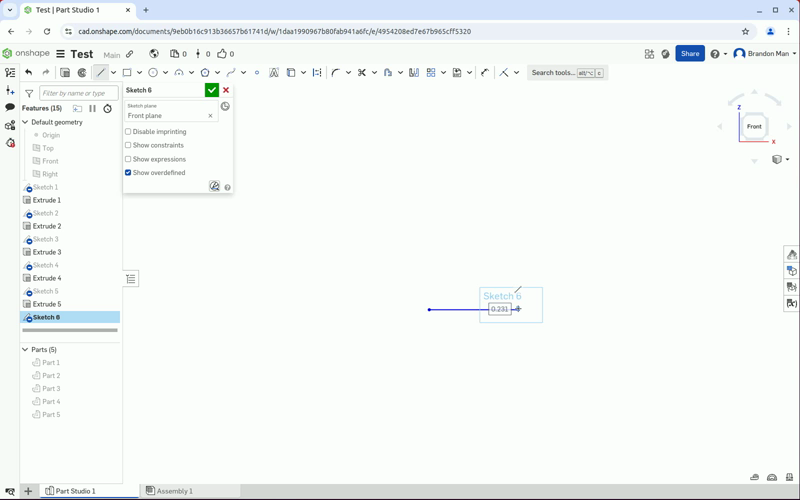
mouse_move(429, 308)
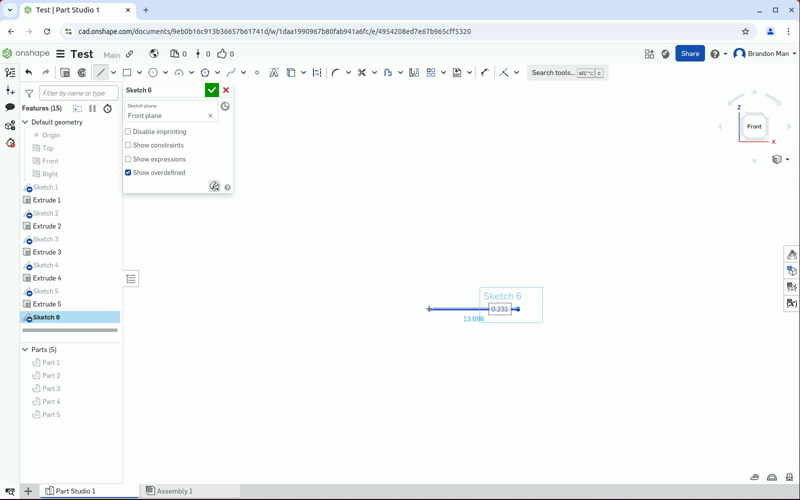
scroll(6)
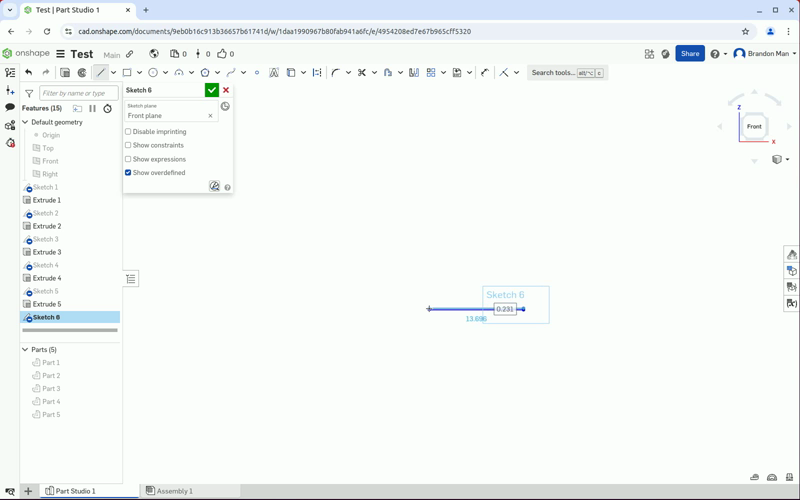
scroll(6)
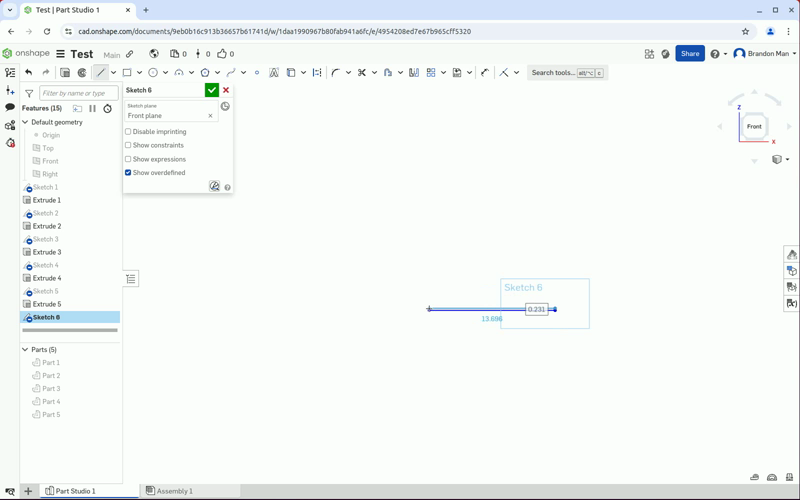
scroll(6)
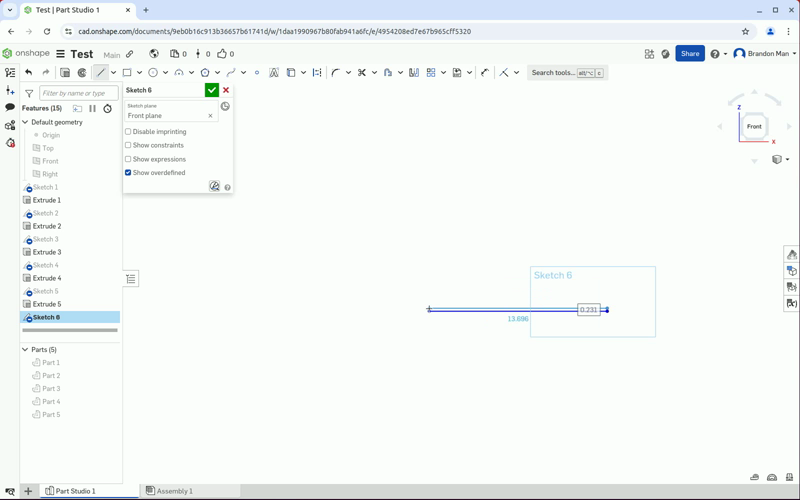
scroll(6)
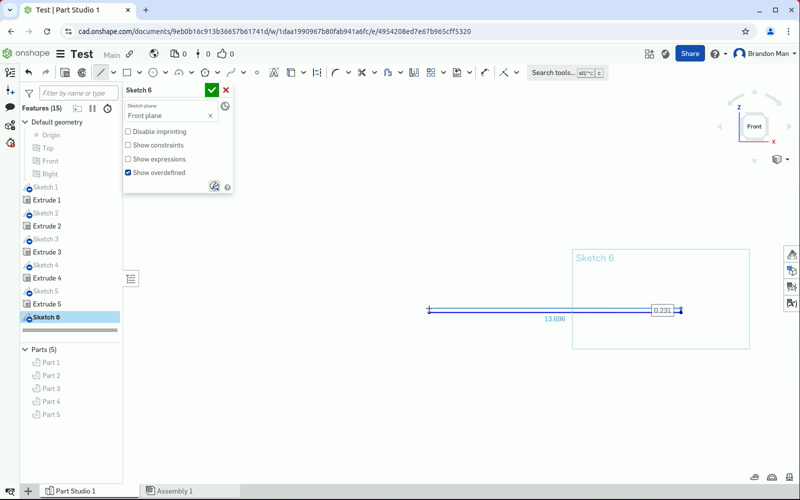
scroll(6)
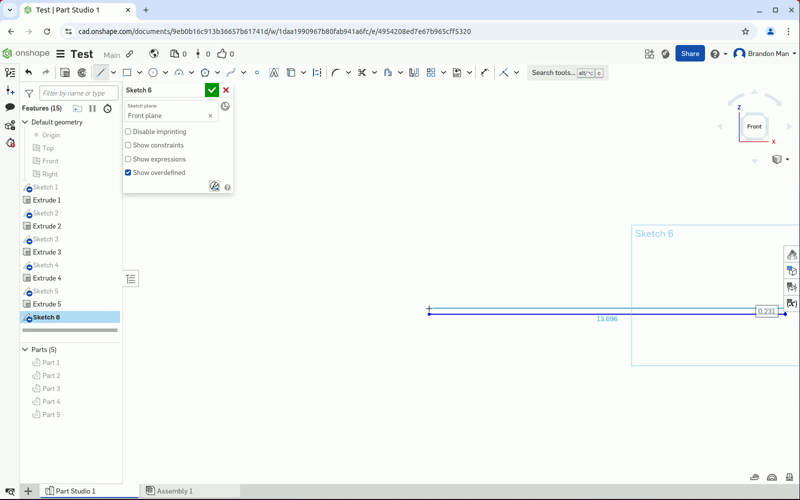
scroll(6)
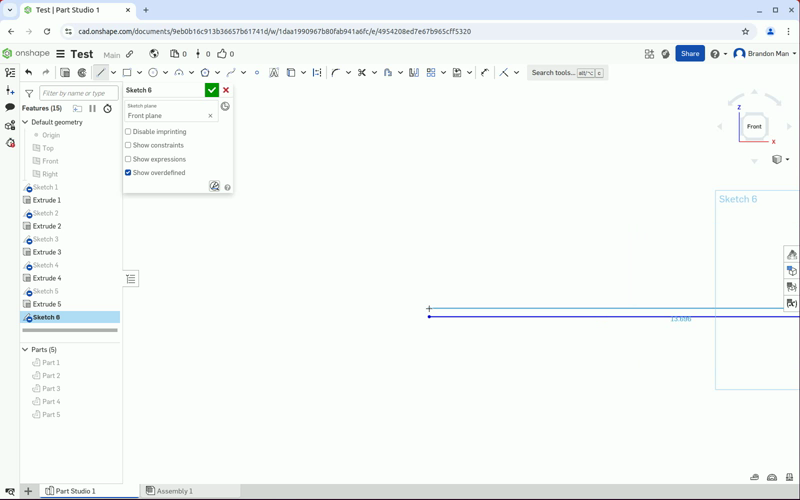
scroll(6)
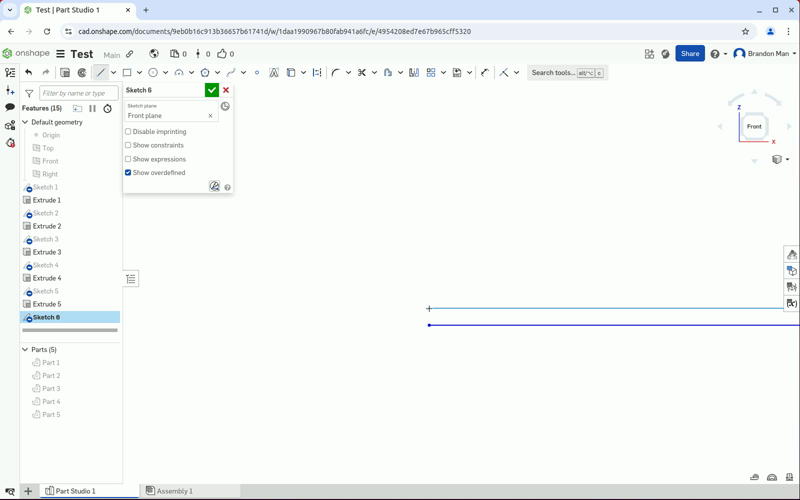
click(429, 308)
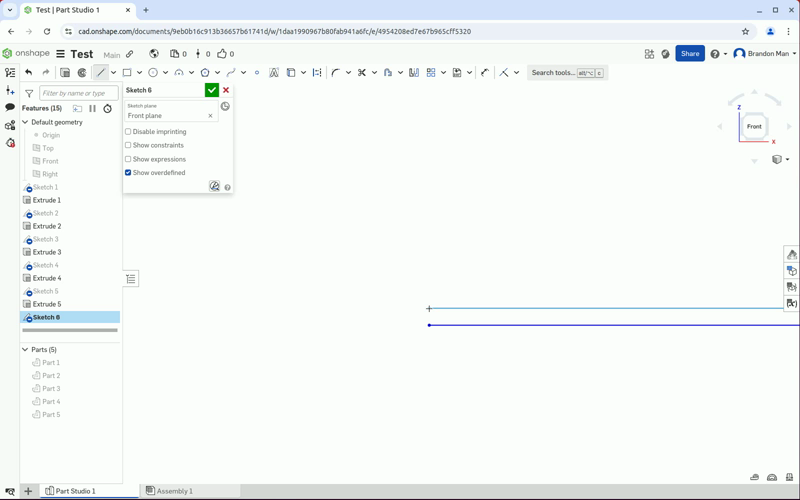
scroll(-6)
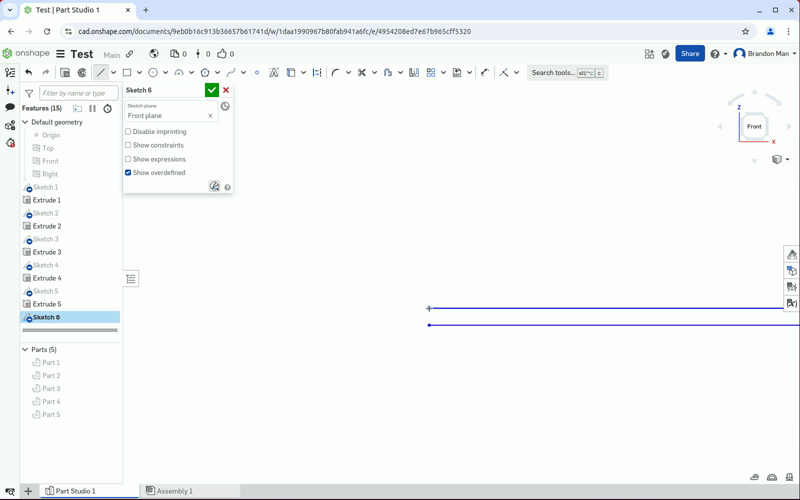
scroll(-6)
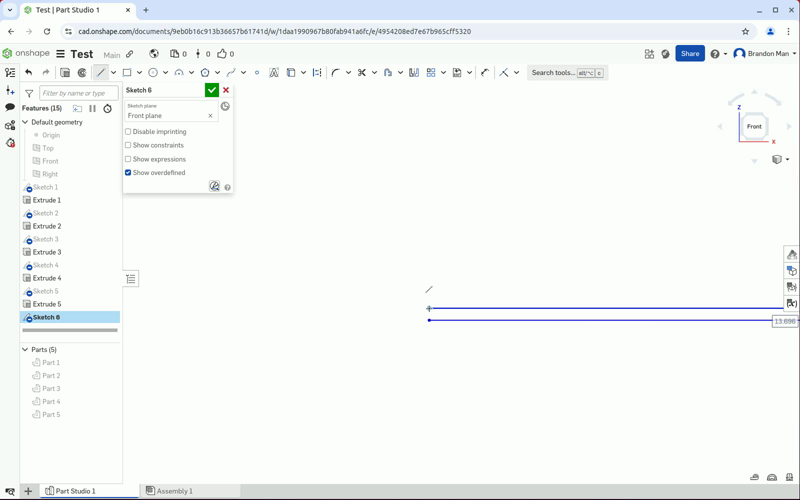
scroll(-6)
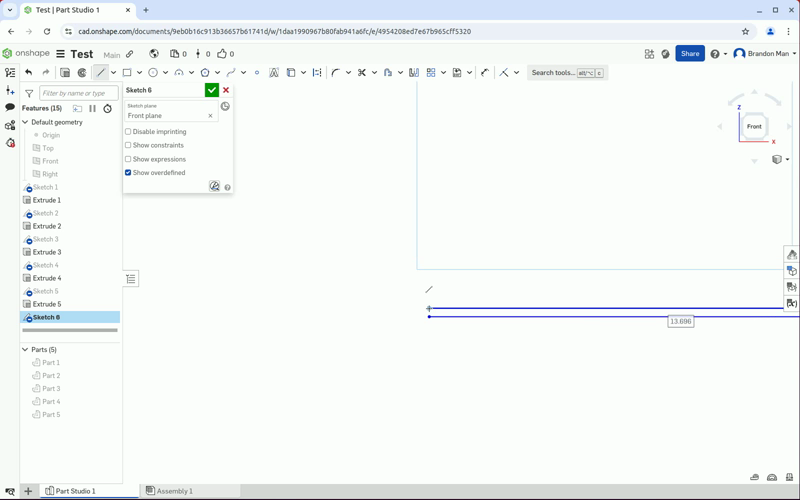
scroll(-6)
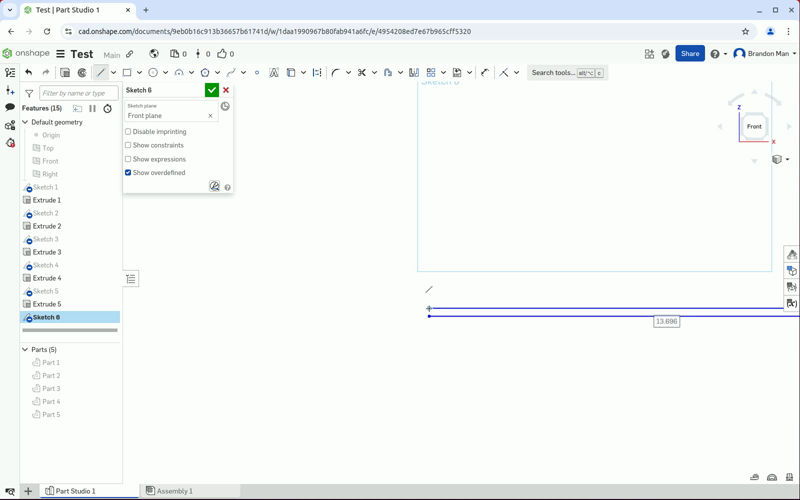
scroll(-6)
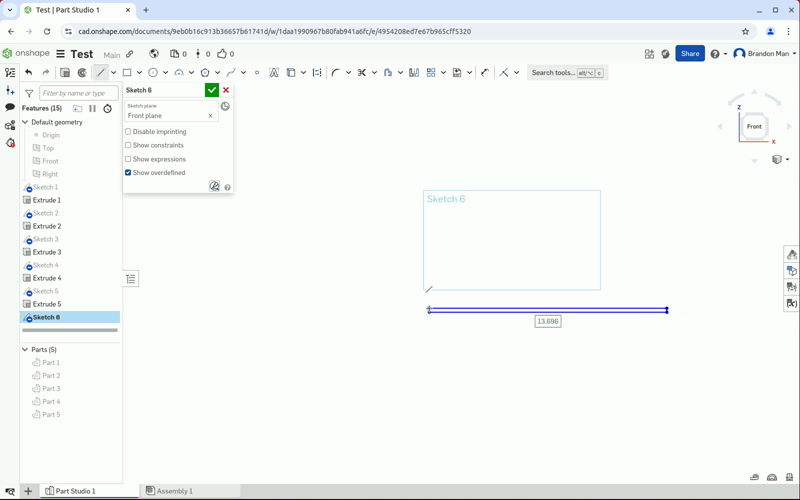
scroll(-6)
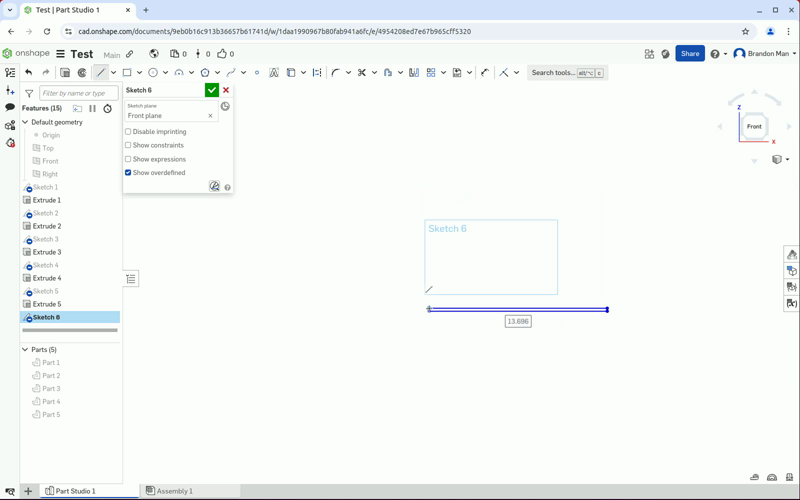
scroll(-6)
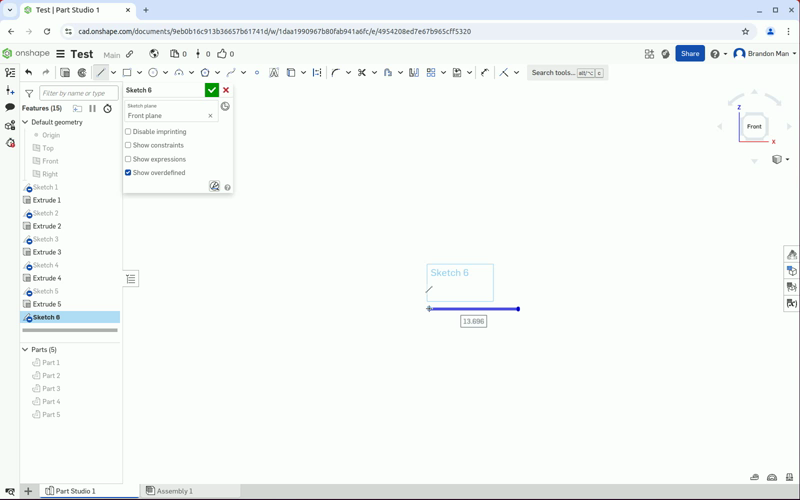
key_up(shift)
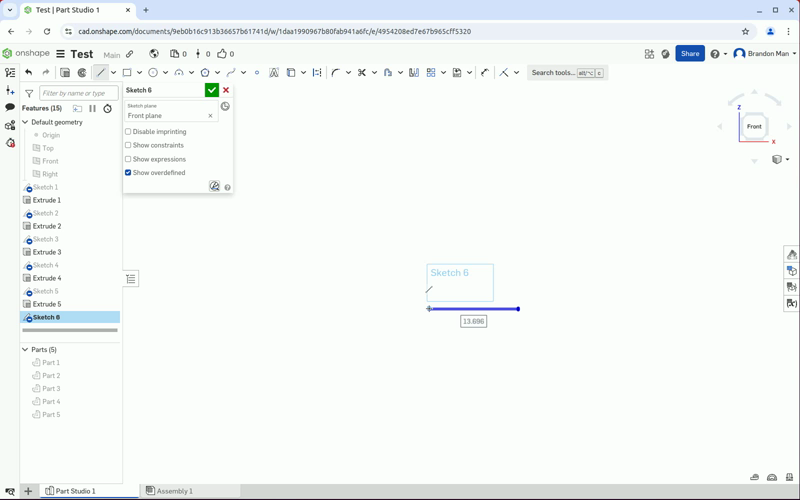
mouse_move(459, 308)
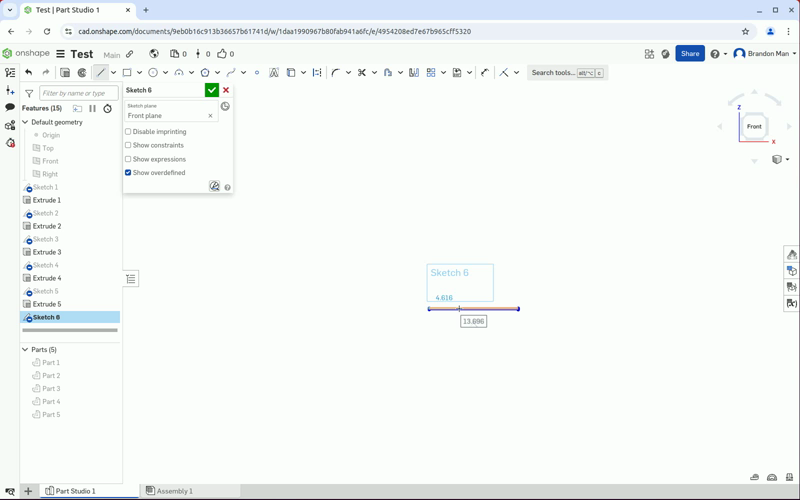
key_down(shift)
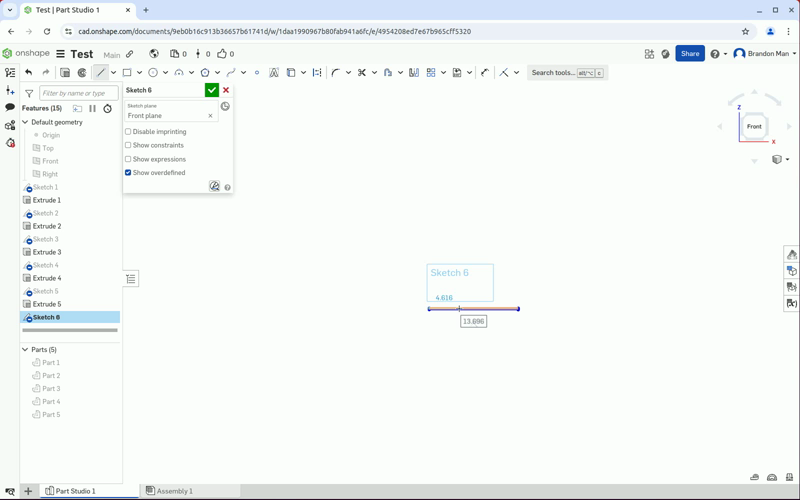
mouse_move(429, 309)
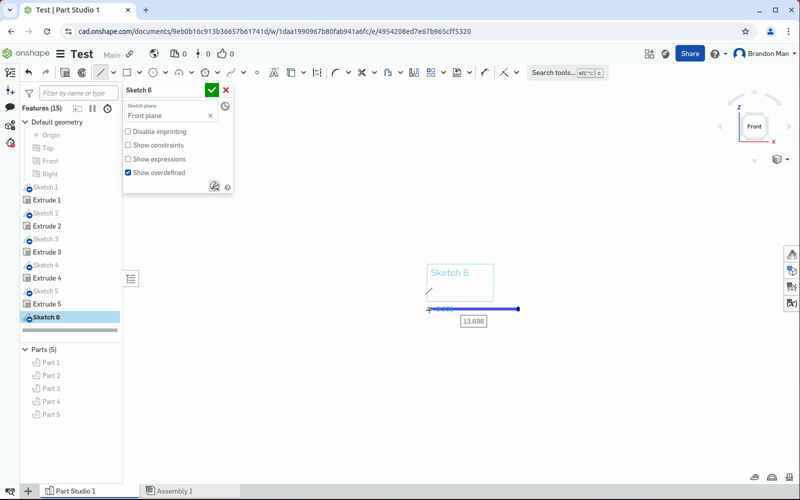
scroll(6)
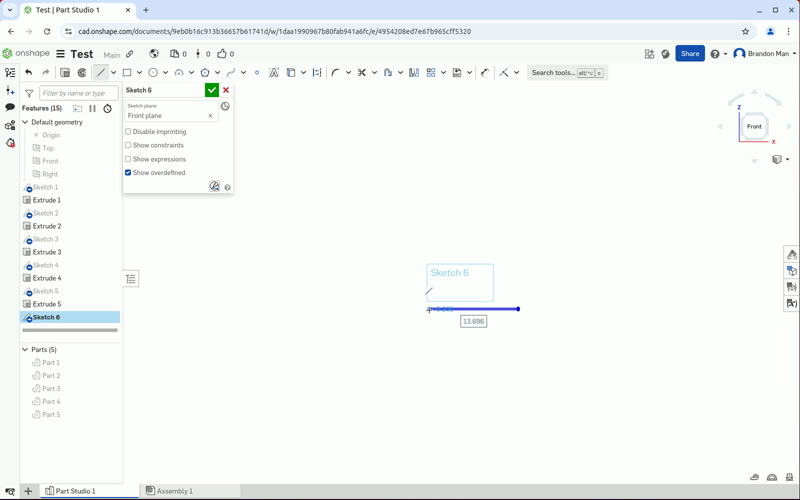
scroll(6)
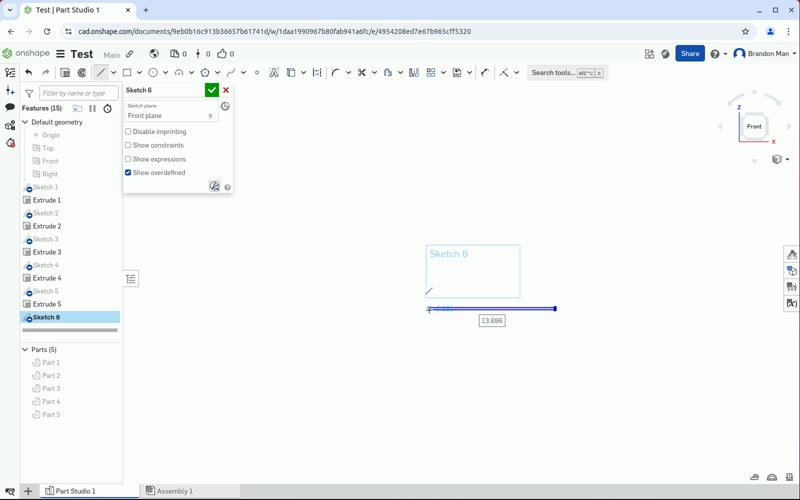
scroll(6)
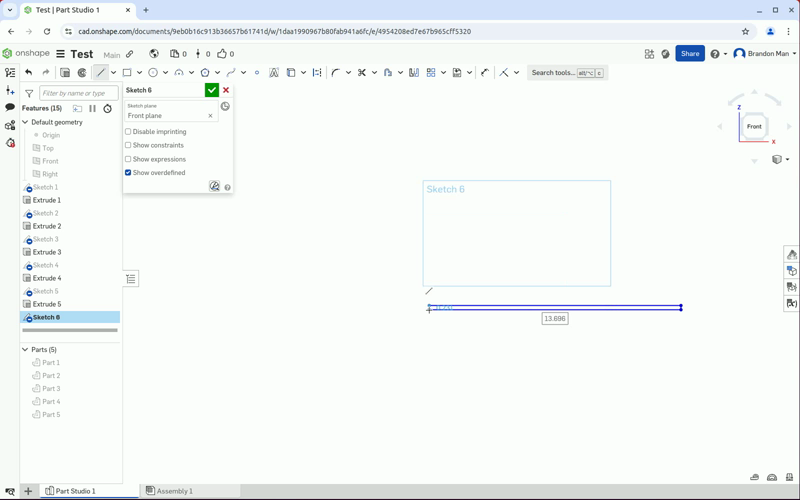
scroll(6)
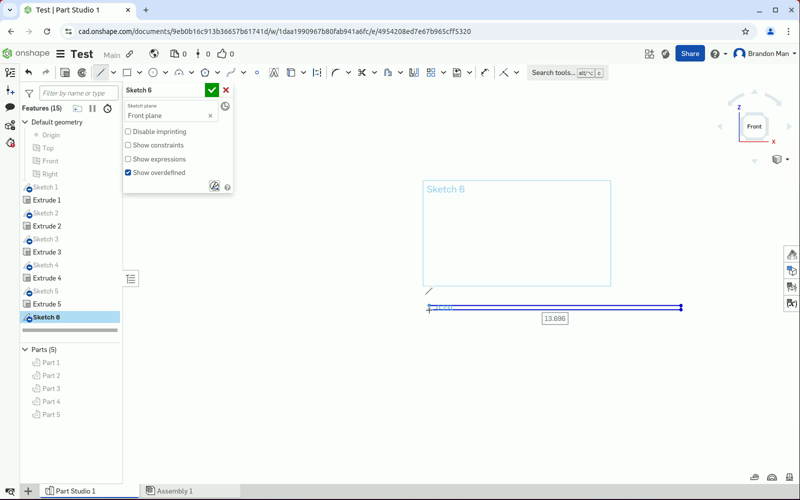
scroll(6)
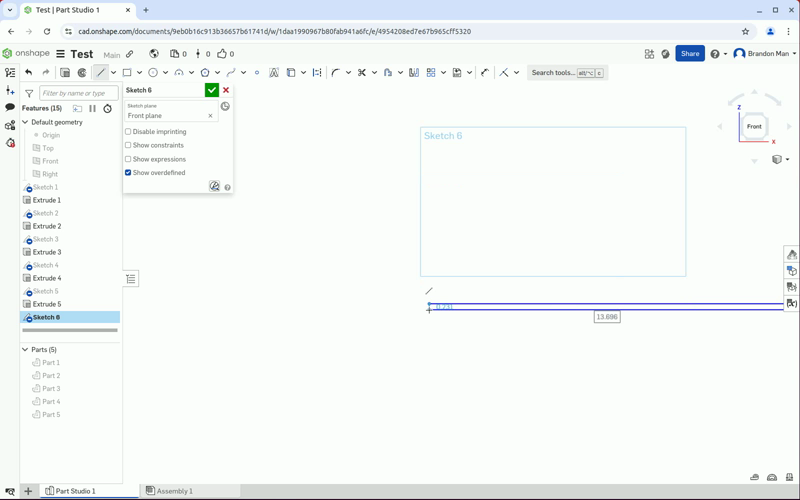
scroll(6)
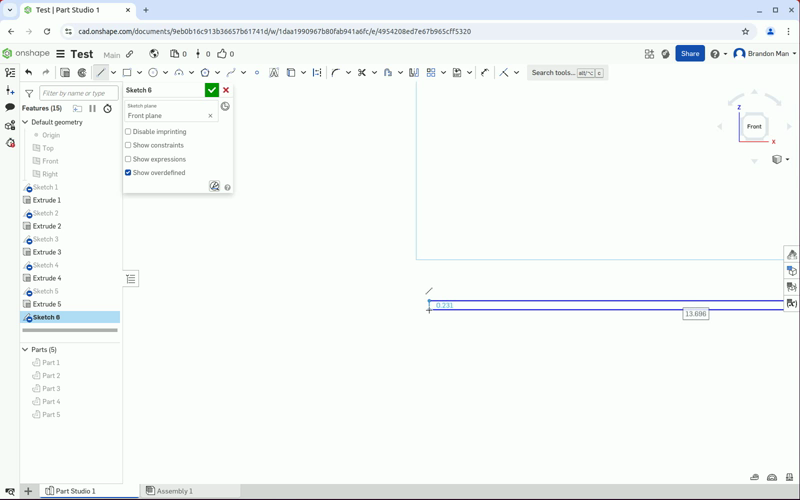
scroll(6)
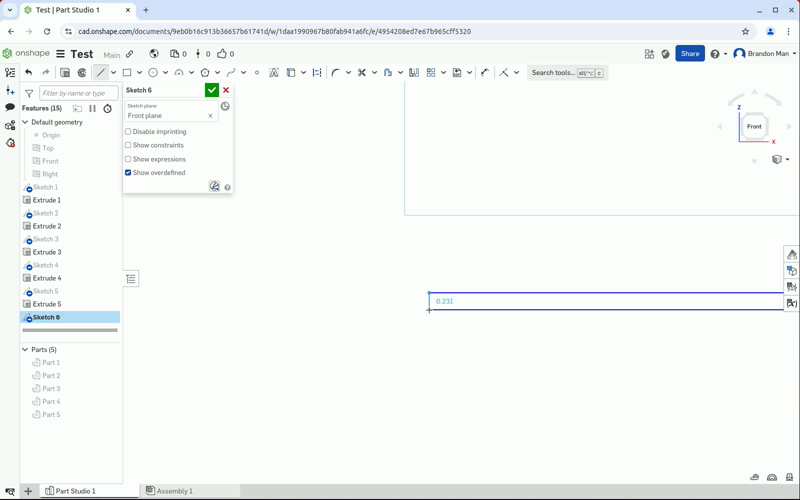
key_up(shift)
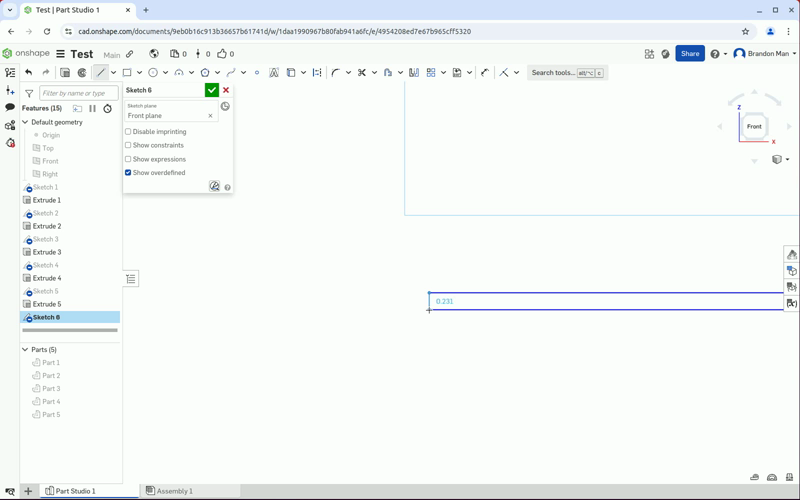
click(429, 309)
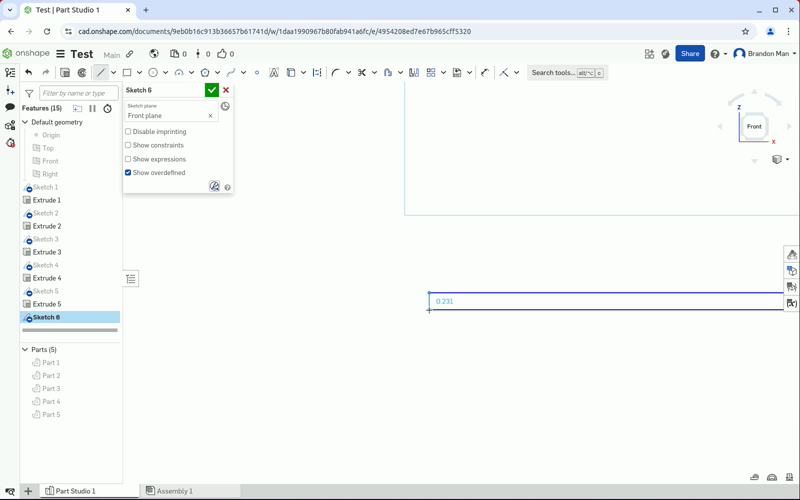
scroll(-6)
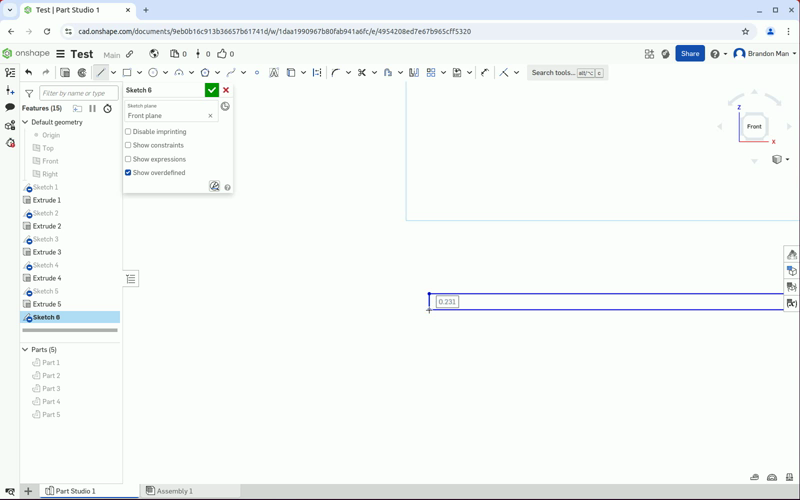
scroll(-6)
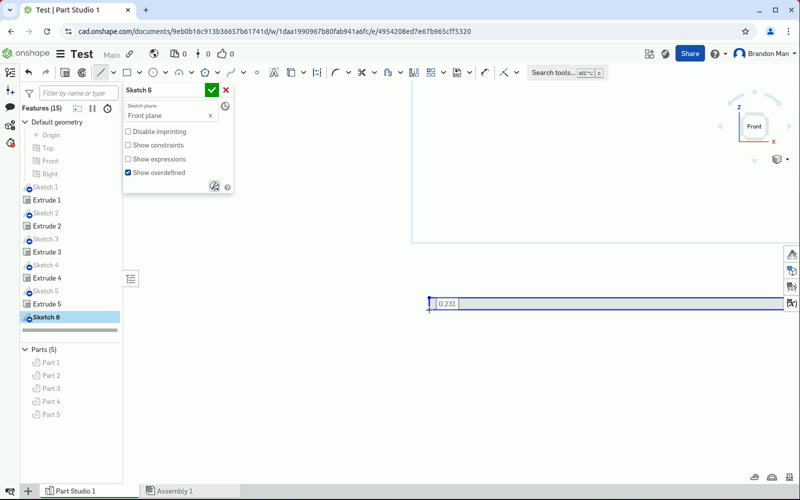
scroll(-6)
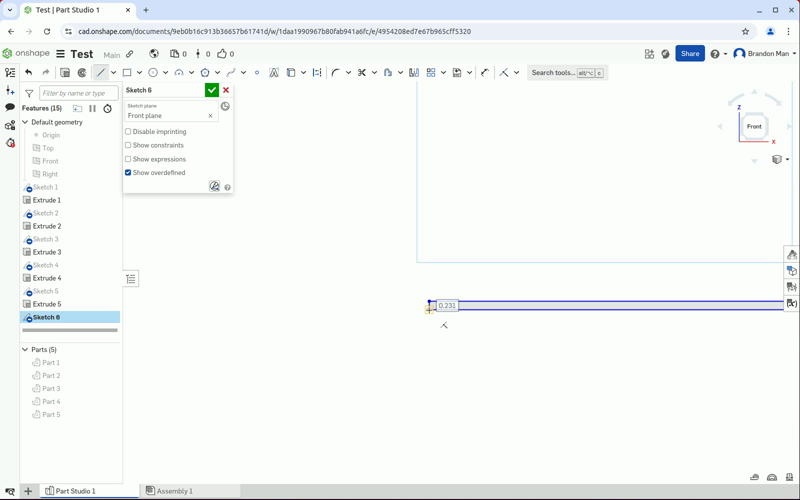
scroll(-6)
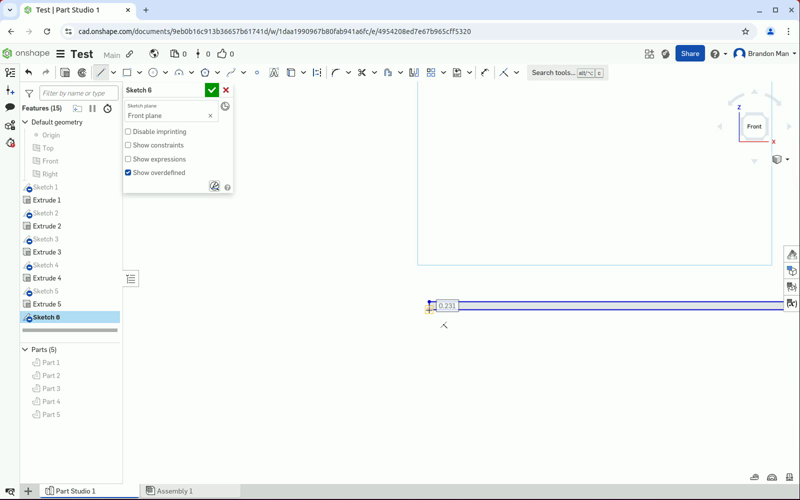
scroll(-6)
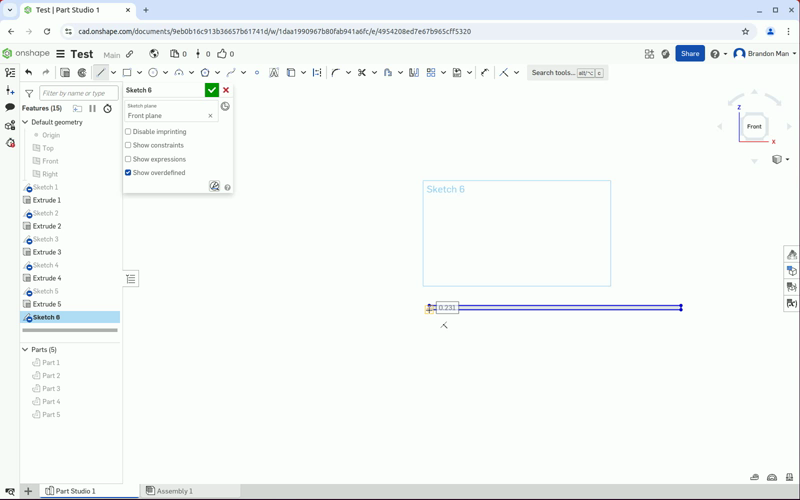
scroll(-6)
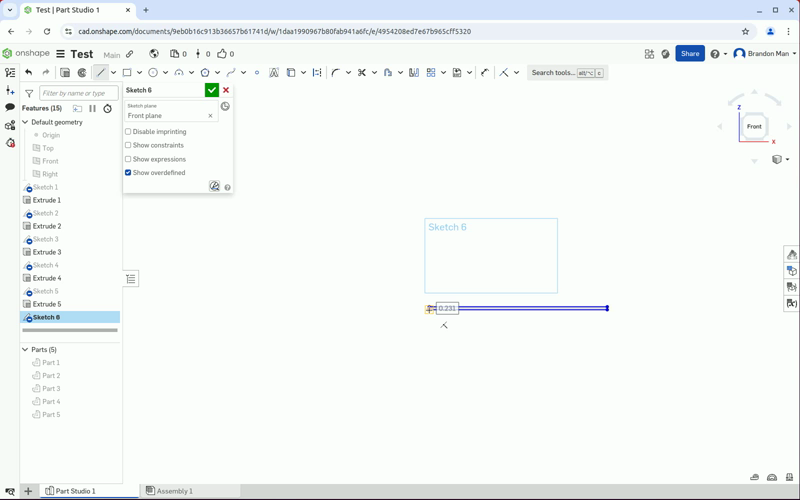
scroll(-6)
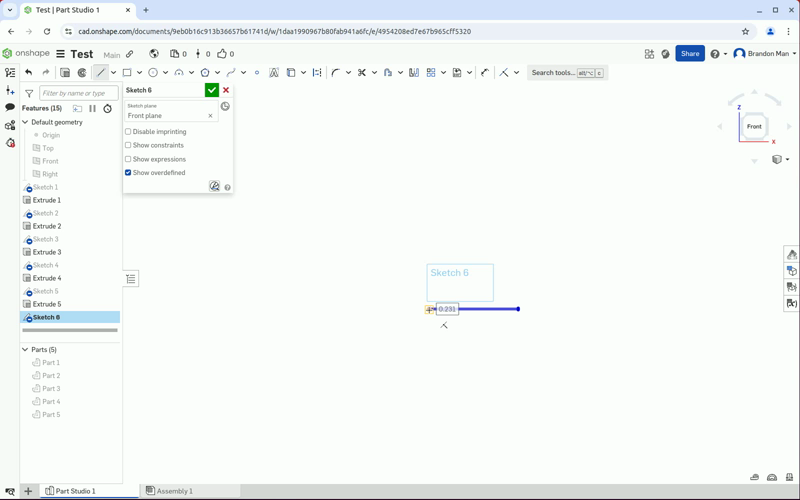
key(esc)
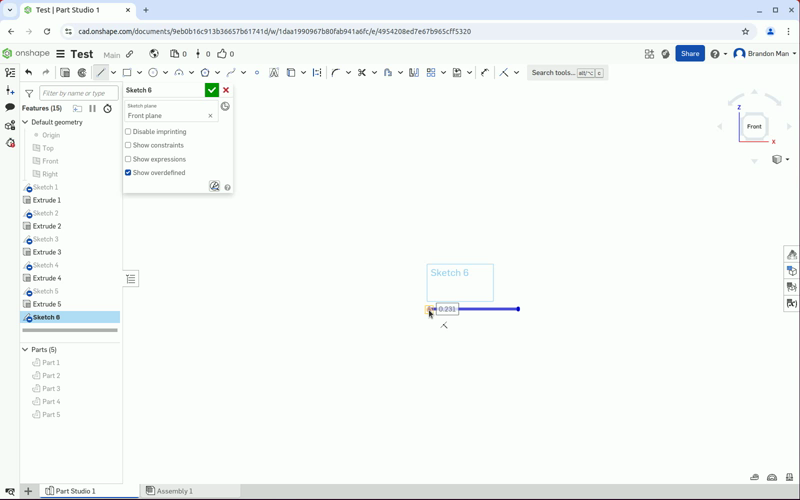
mouse_move(434, 309)
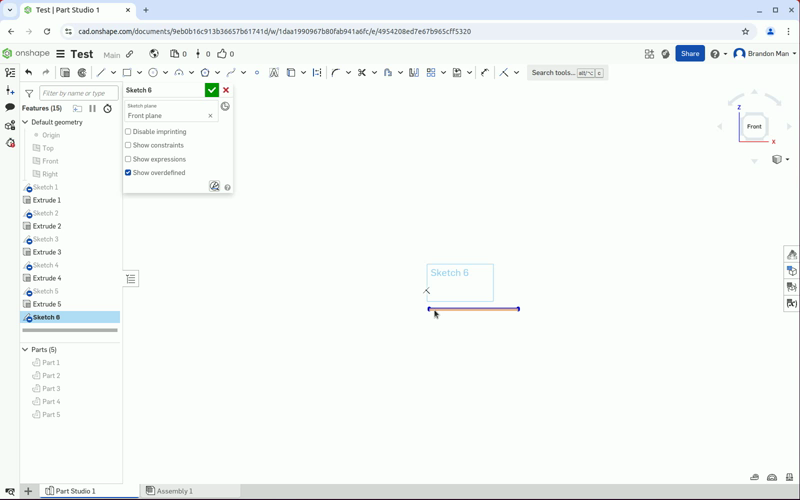
scroll(6)
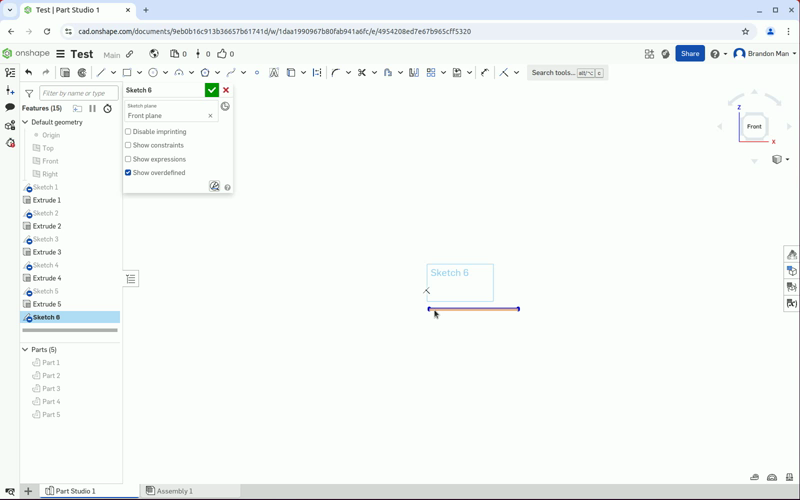
scroll(6)
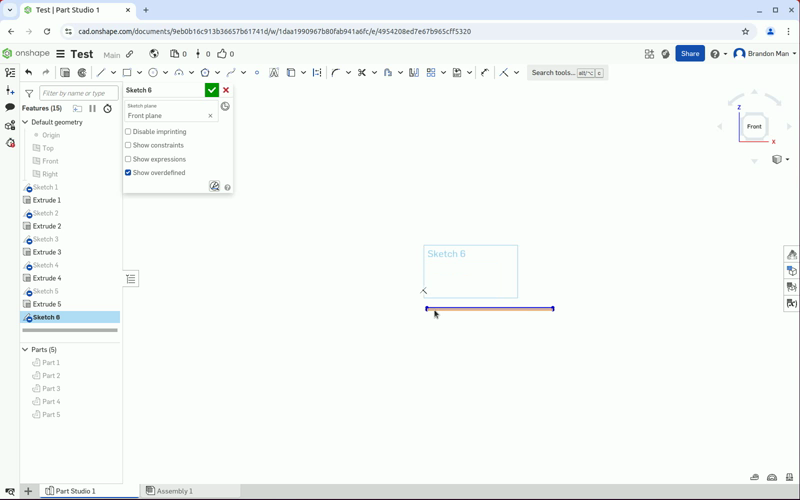
scroll(6)
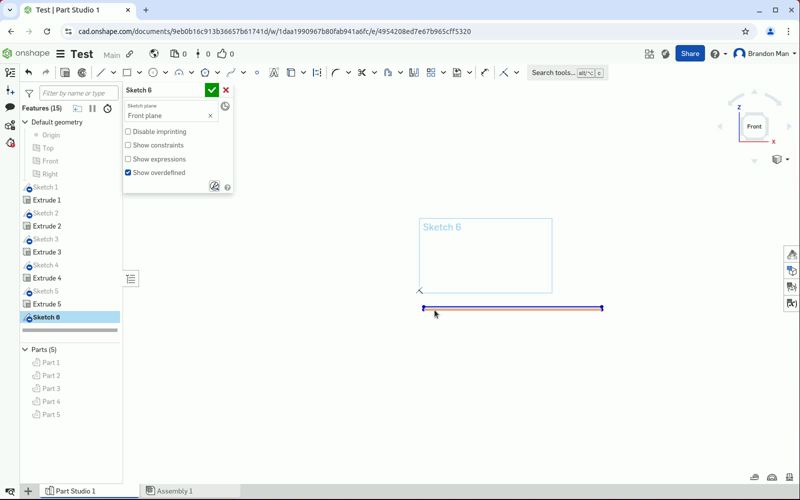
scroll(6)
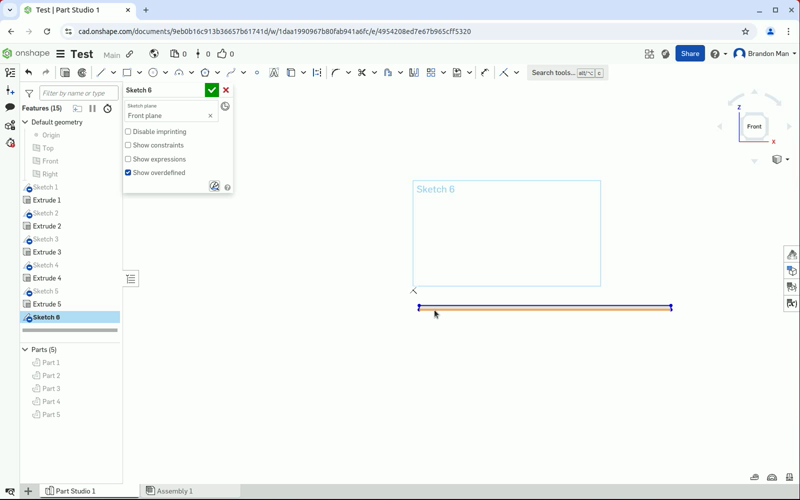
scroll(6)
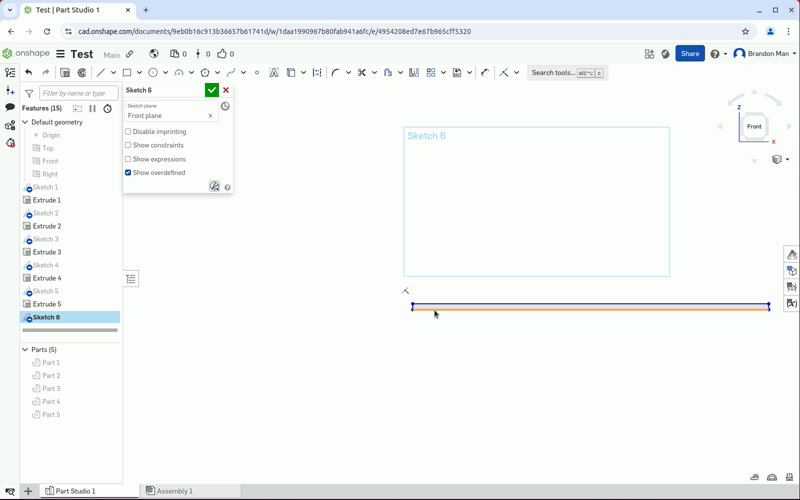
scroll(6)
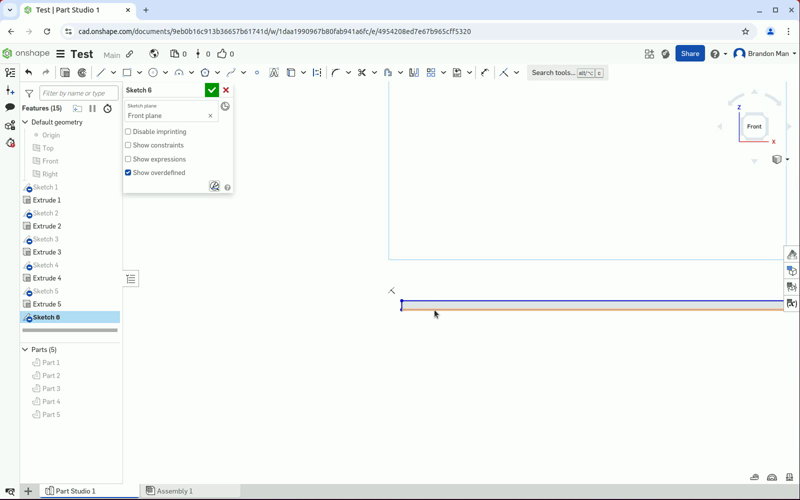
scroll(6)
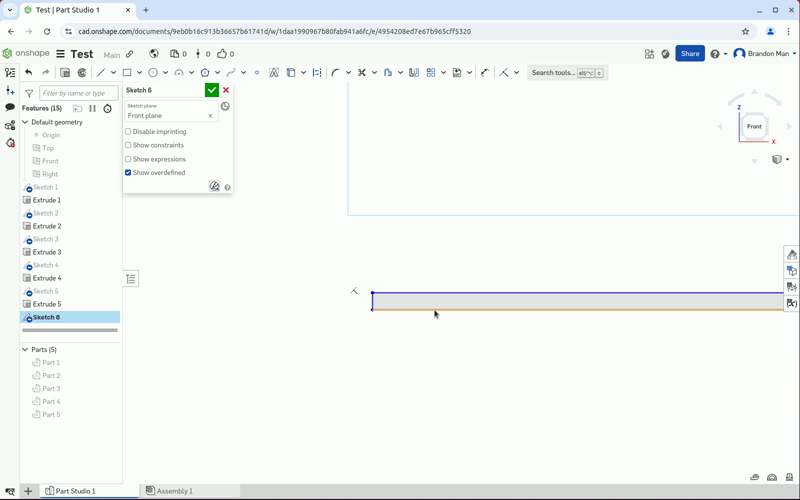
click(434, 309)
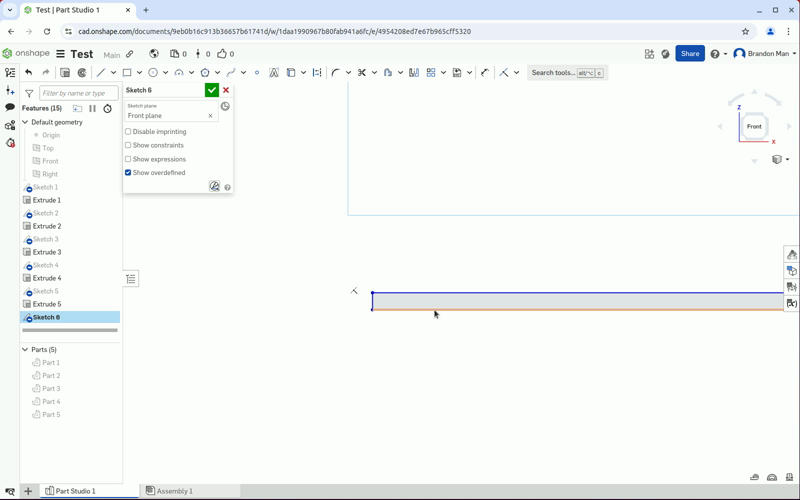
scroll(-6)
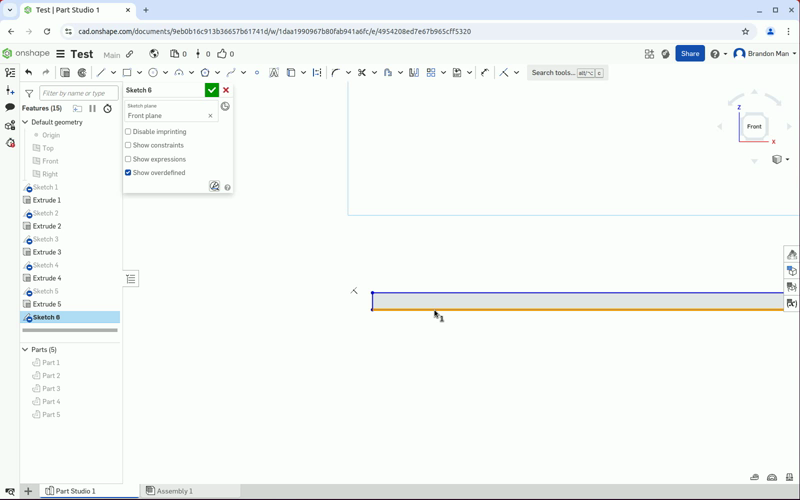
scroll(-6)
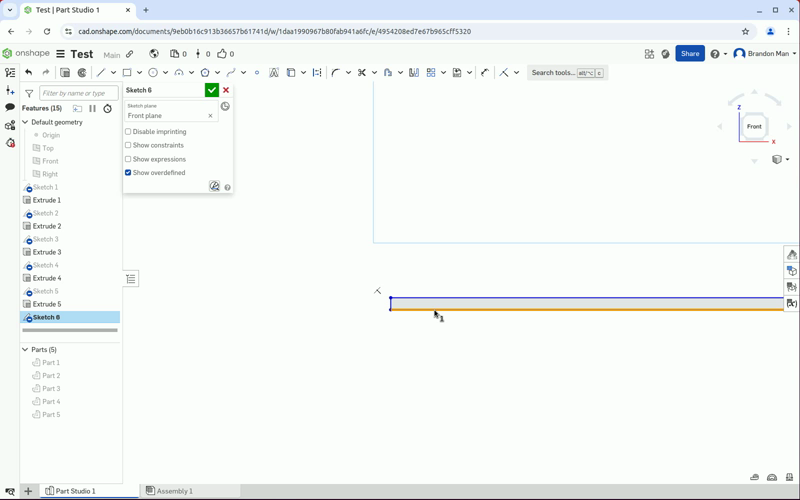
scroll(-6)
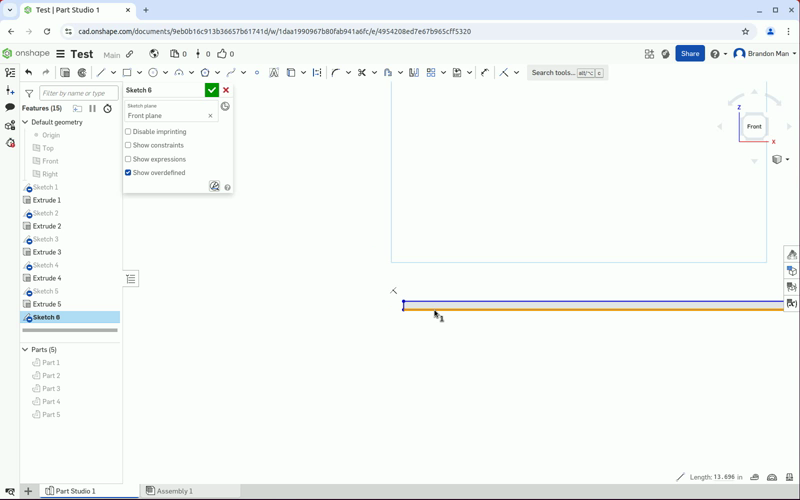
scroll(-6)
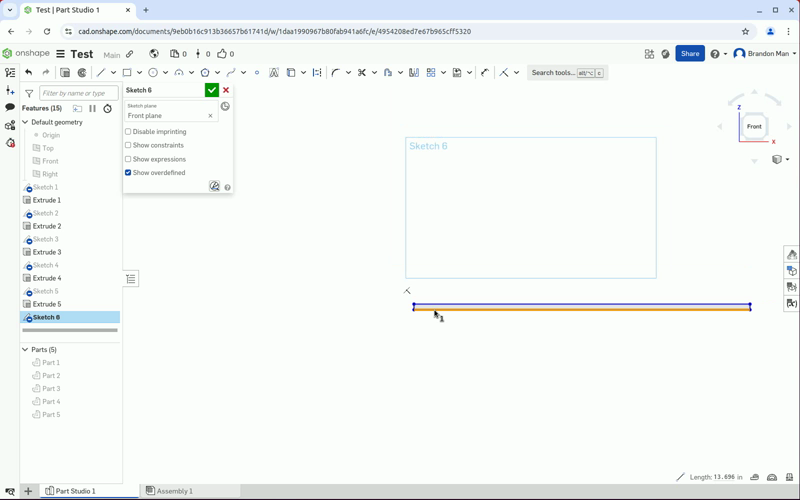
scroll(-6)
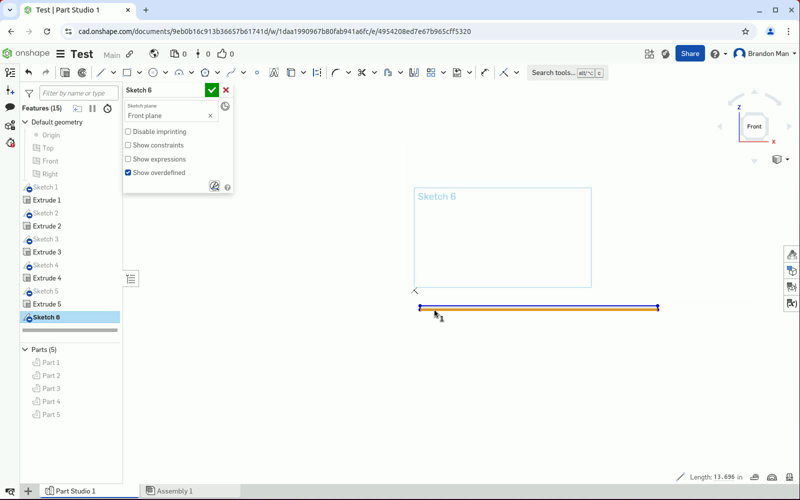
scroll(-6)
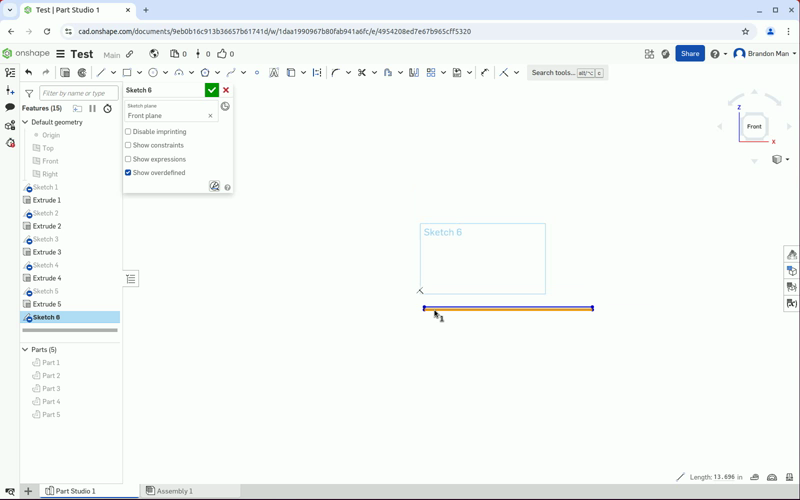
scroll(-6)
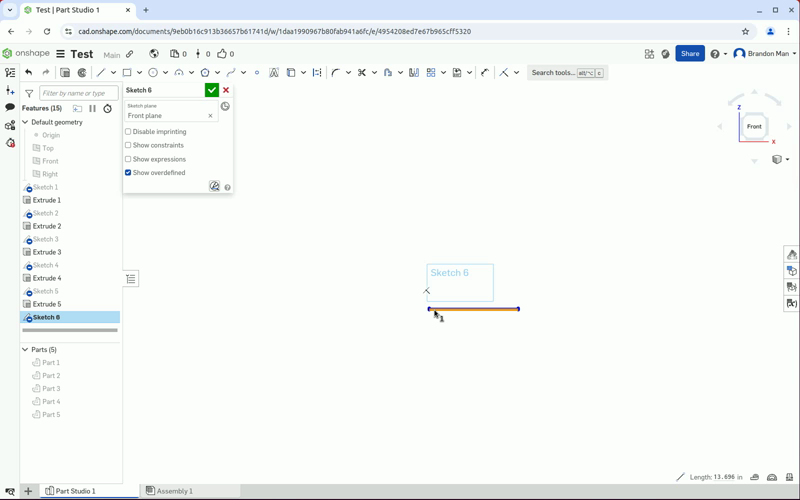
mouse_move(73, 352)
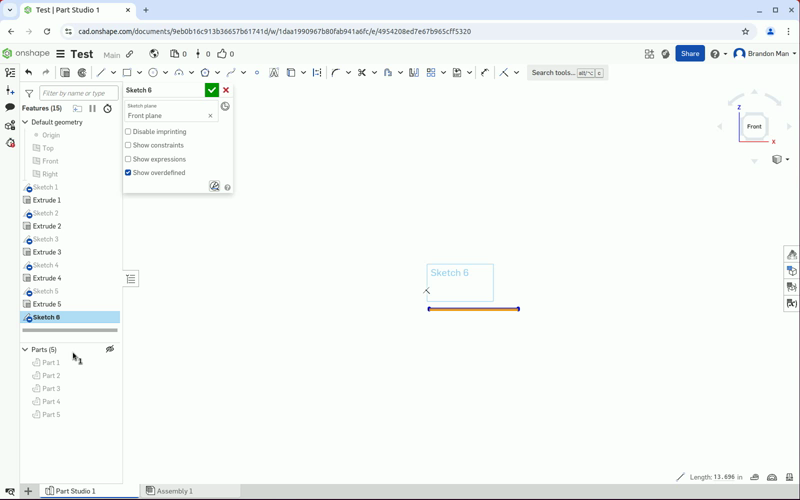
key(shift+y)
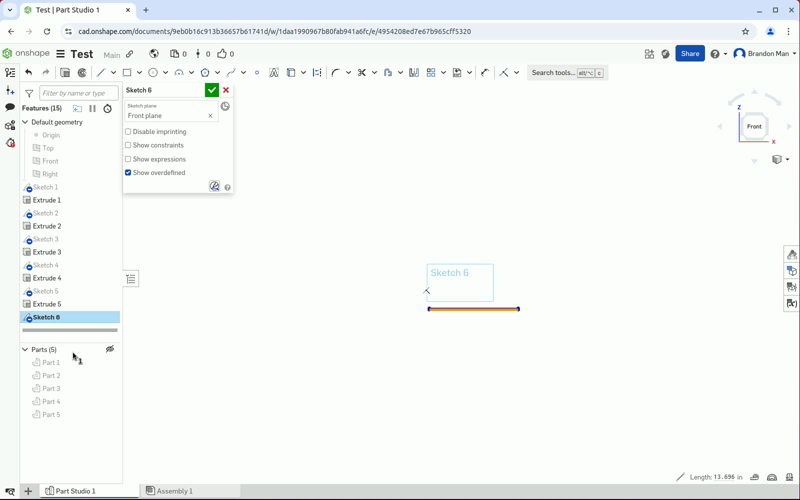
key(shift+e)
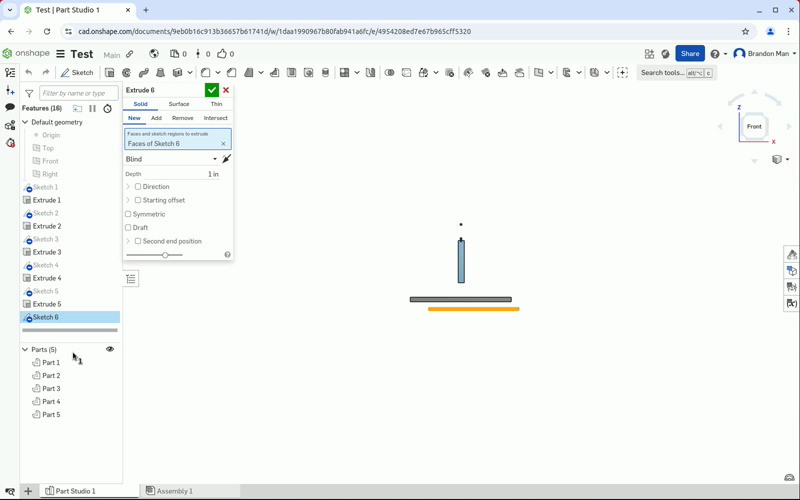
mouse_move(143, 106)
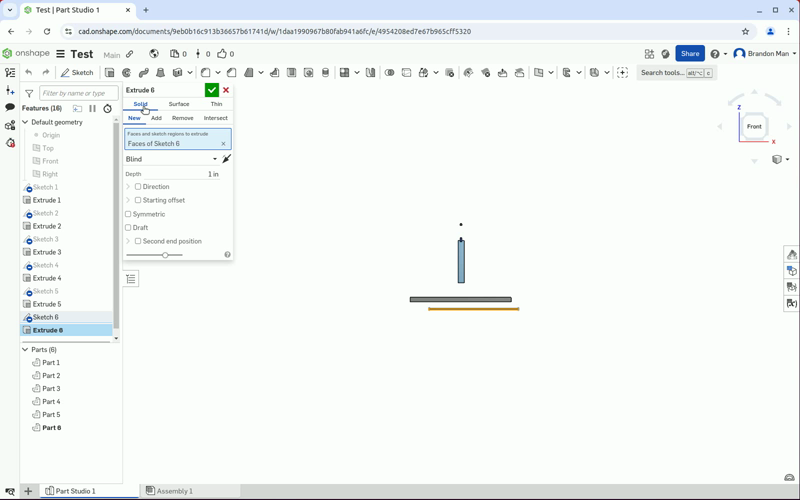
click(143, 106)
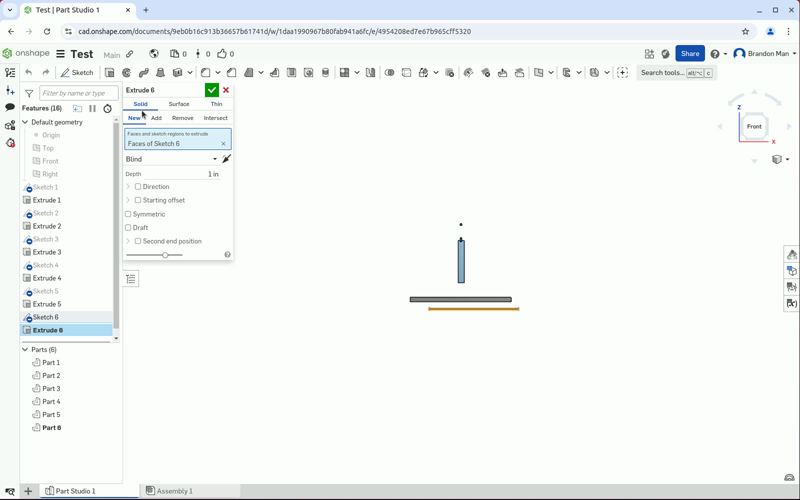
mouse_move(137, 120)
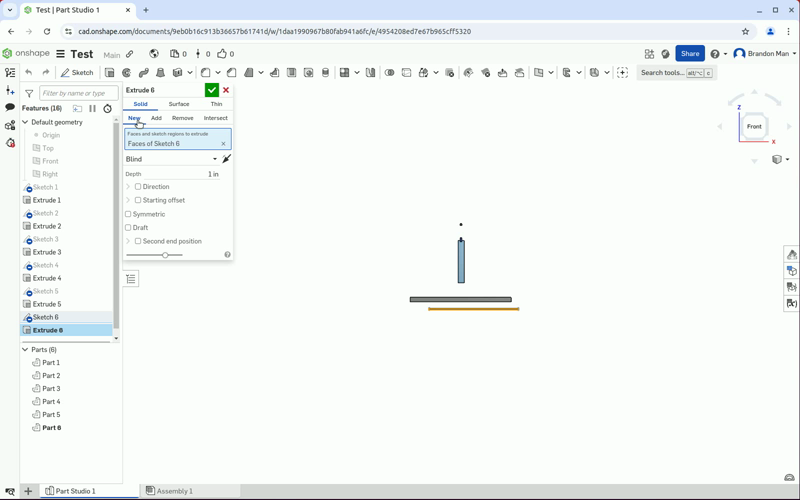
click(137, 120)
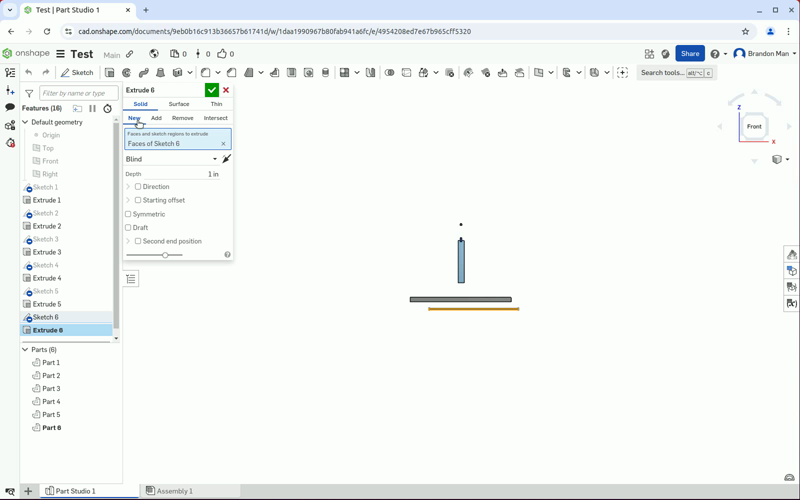
key(tab, 4)
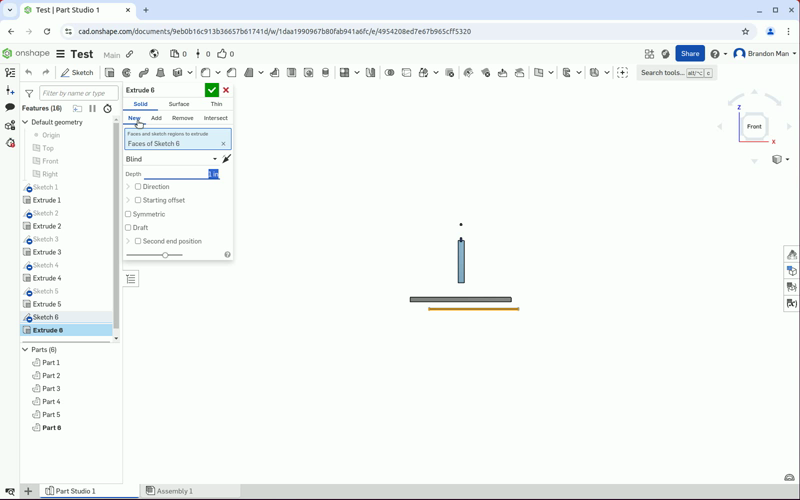
text(0.241)
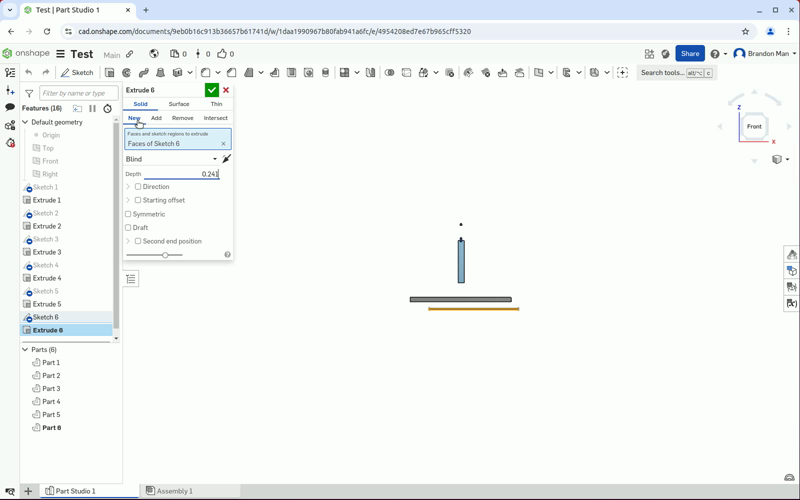
key(enter)
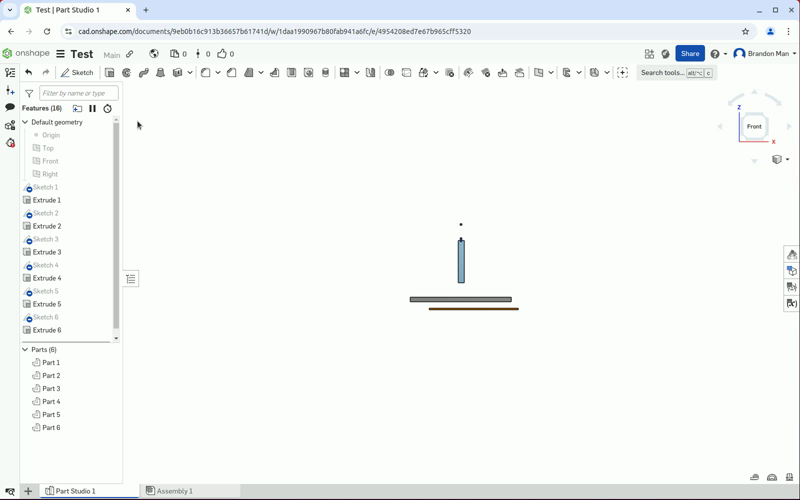
key(shift+h)
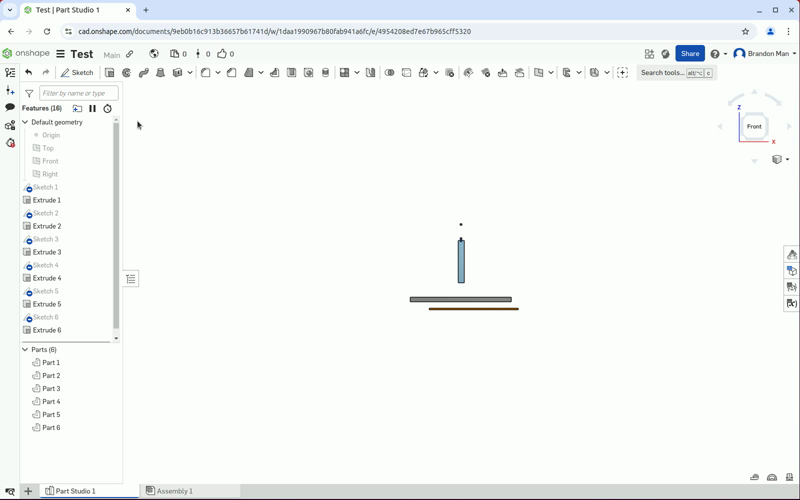
key(shift+h)
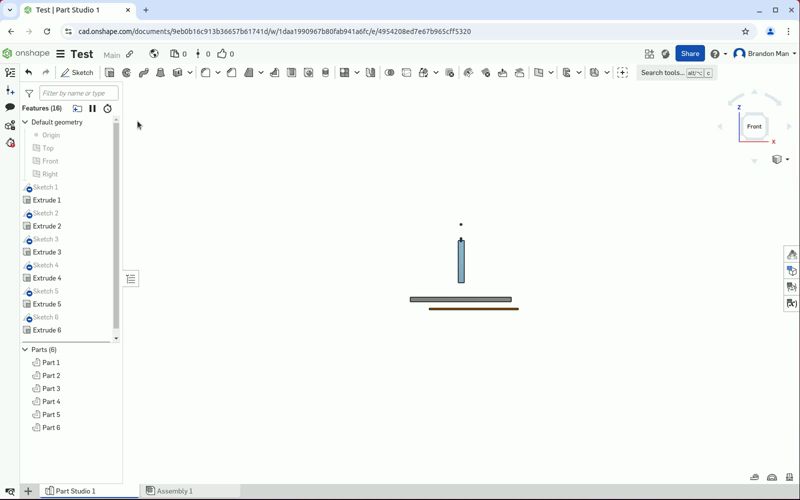
mouse_move(69, 189)
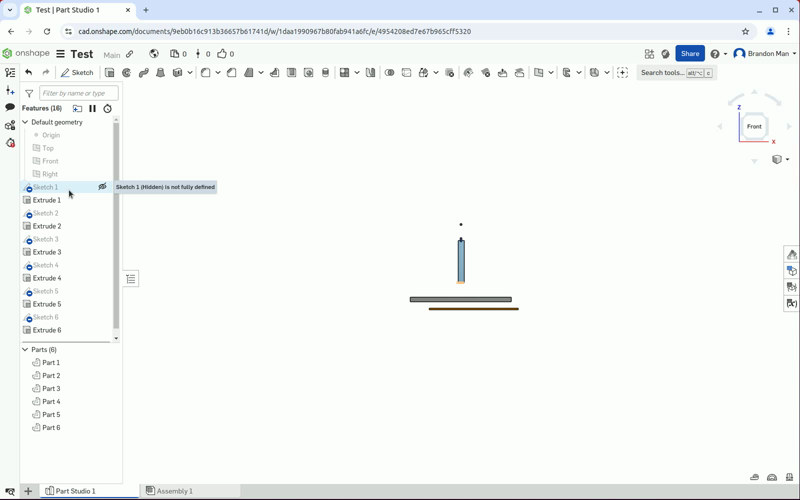
click(69, 189)
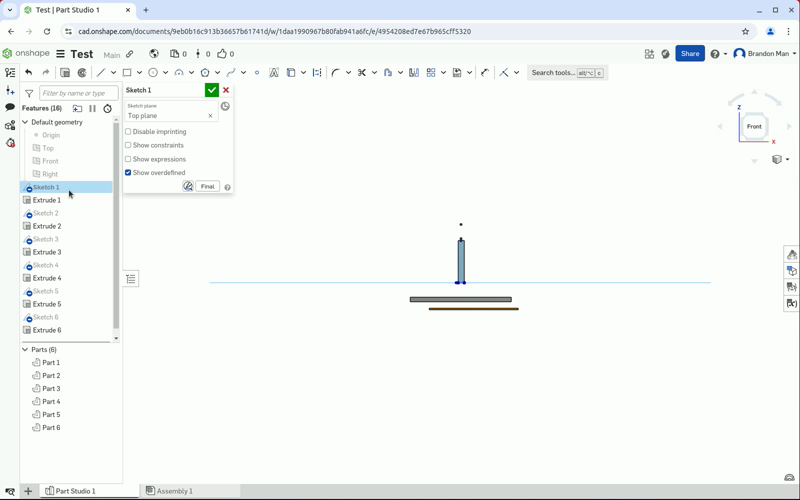
mouse_move(229, 92)
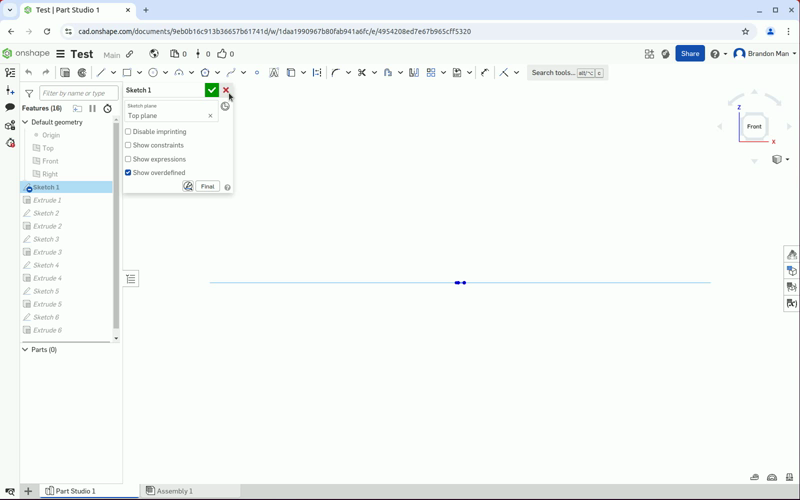
click(229, 92)
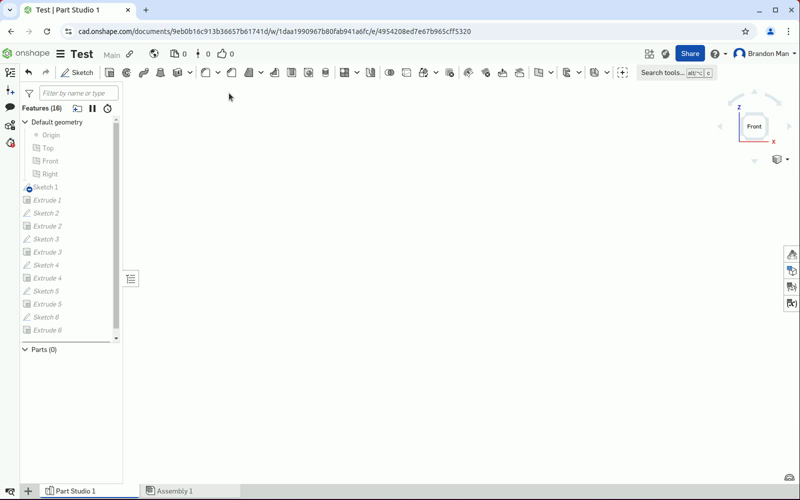
mouse_move(73, 352)
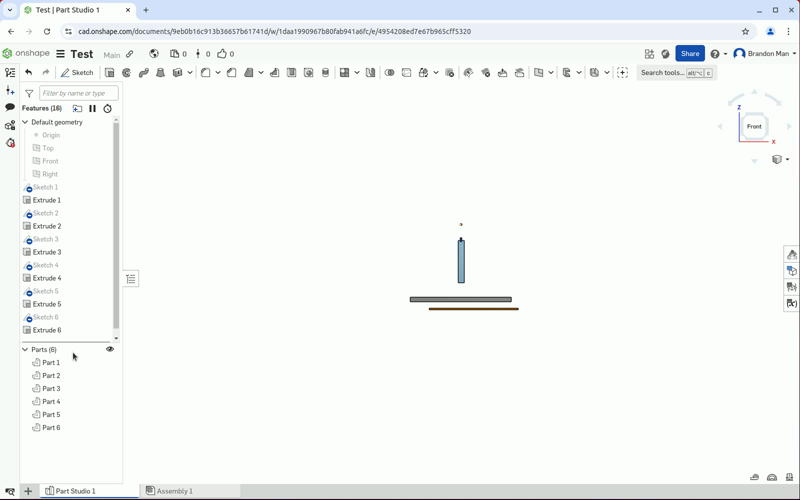
key(y)
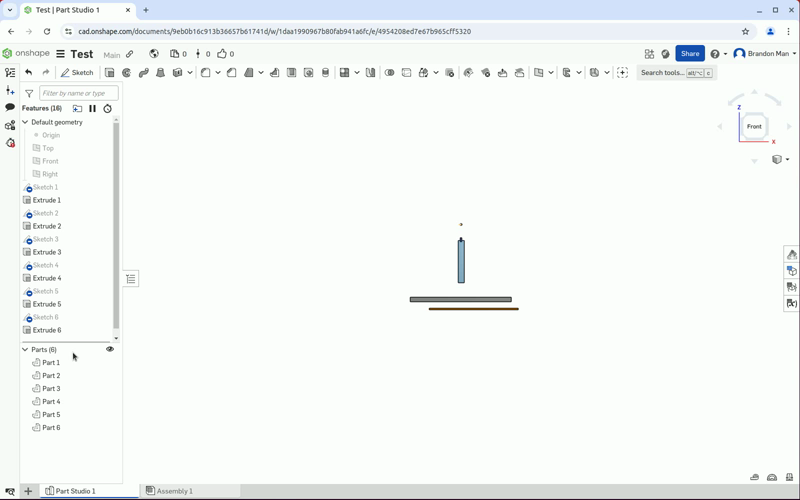
key(shift+p)
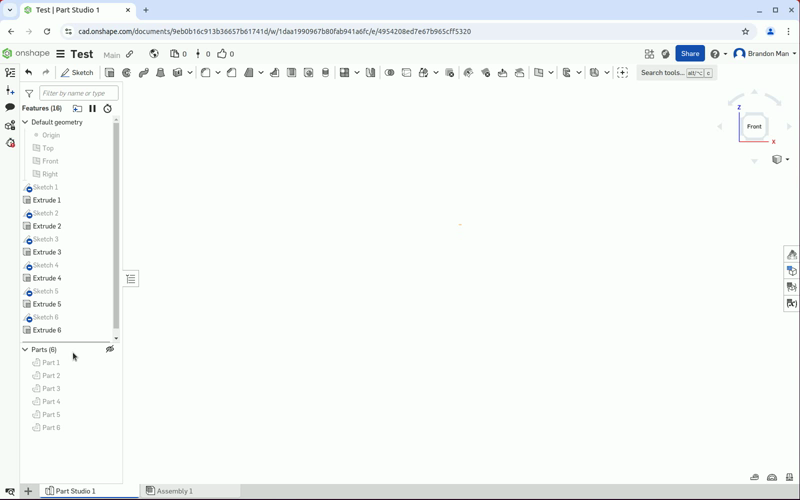
key(space)
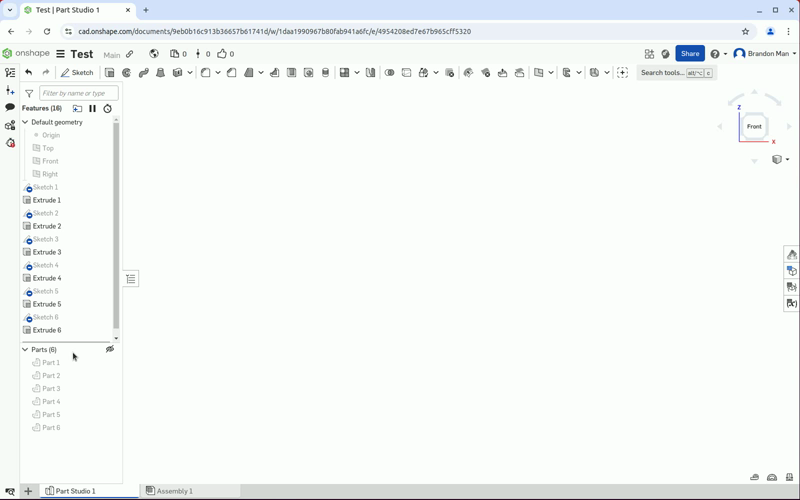
key_down(shift)
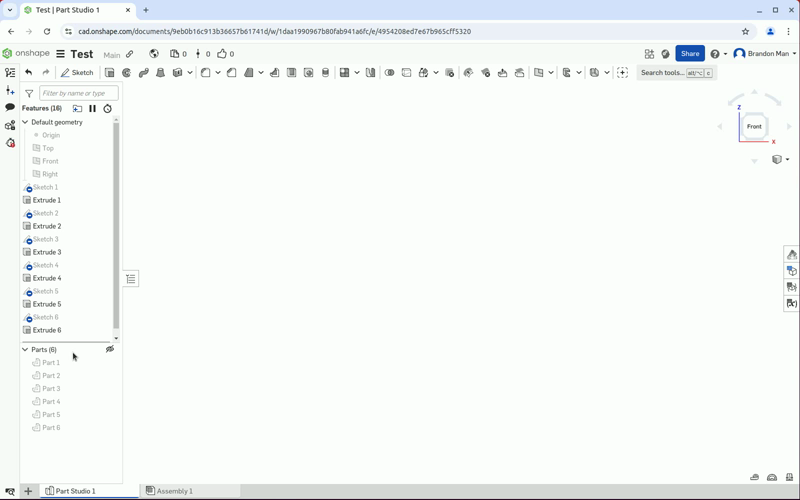
key(down)
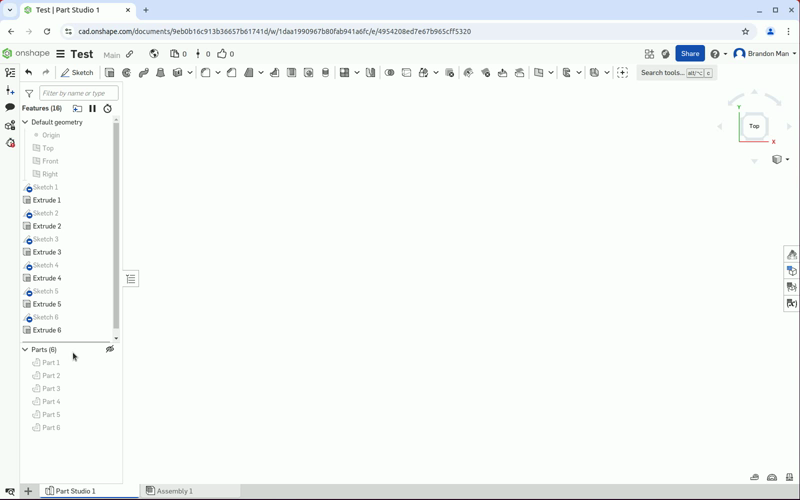
key_up(shift)
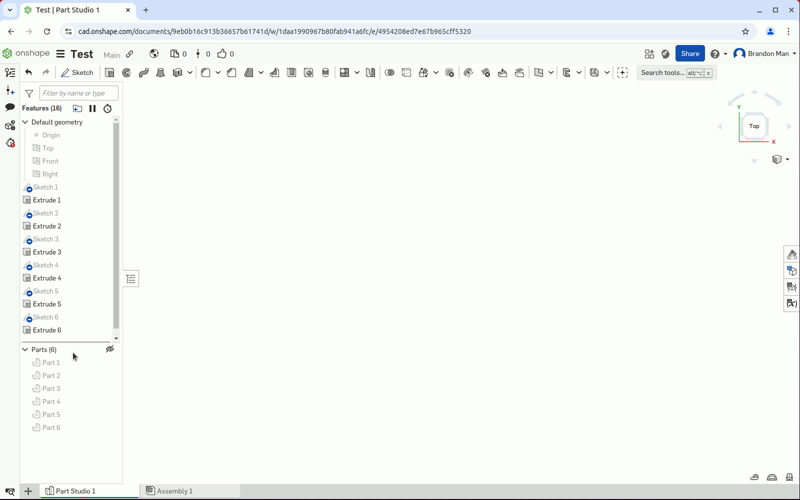
mouse_move(73, 352)
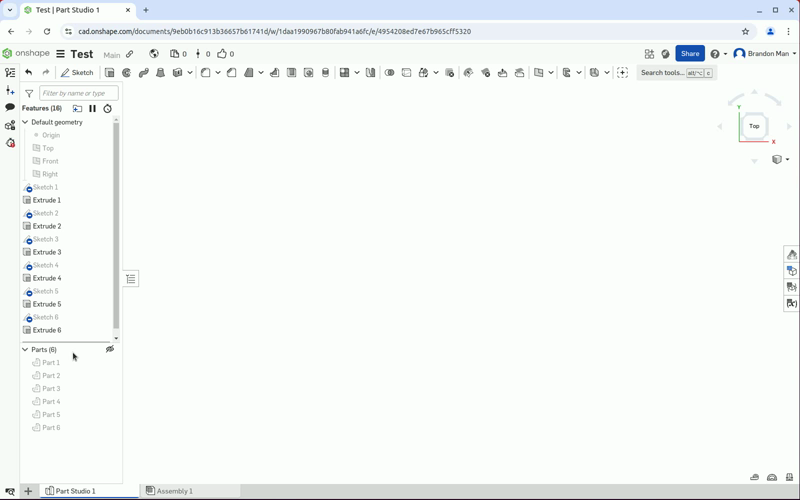
key(shift+y)
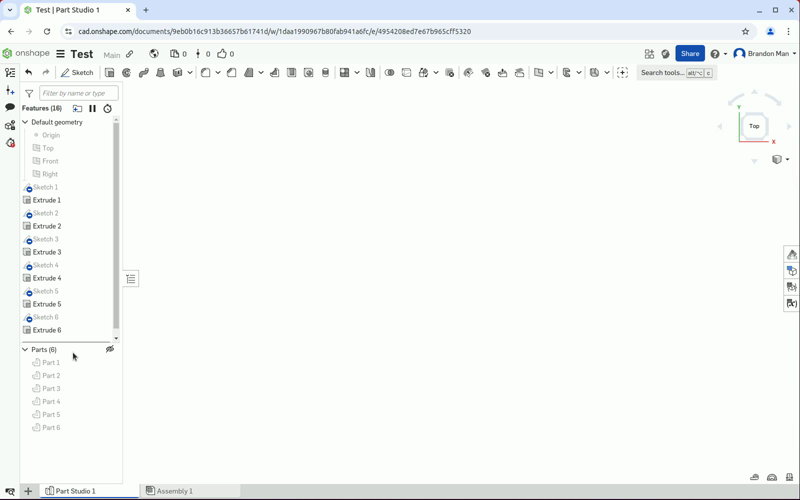
key(shift+s)
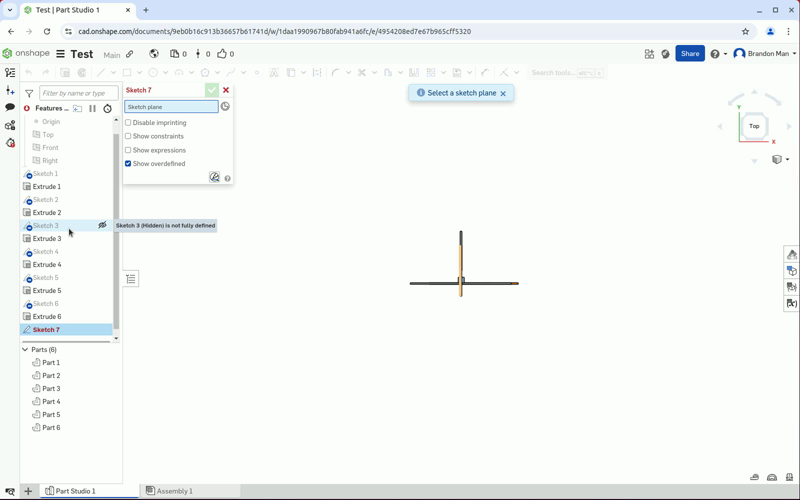
scroll(3)
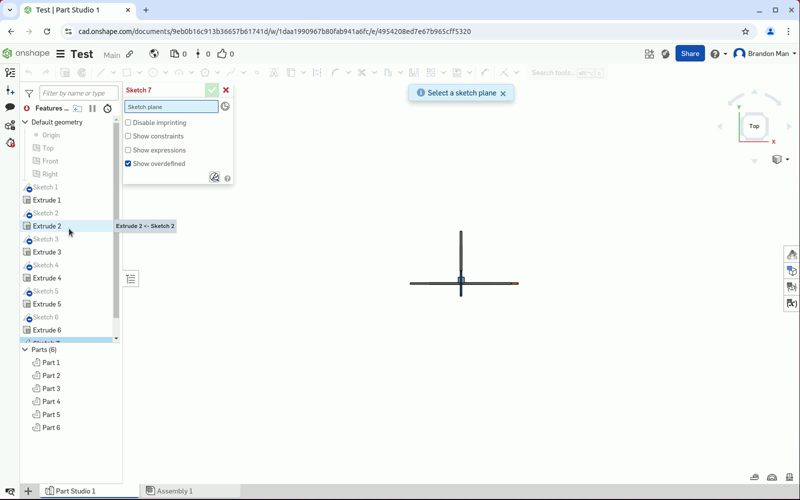
mouse_move(69, 150)
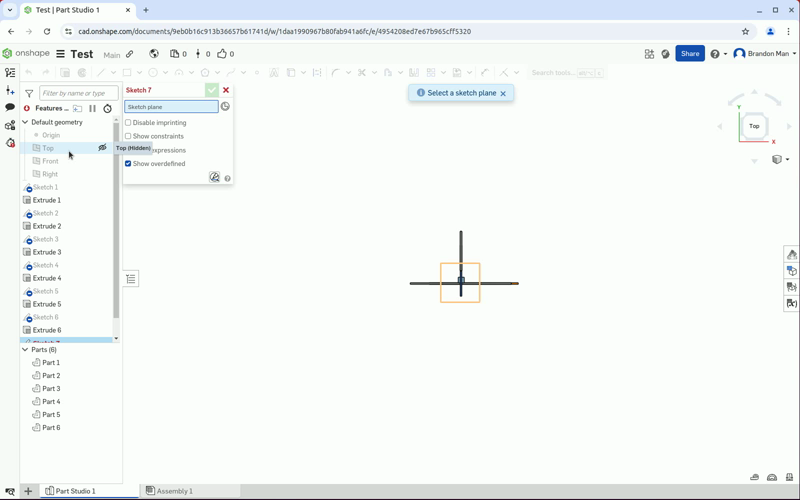
click(69, 150)
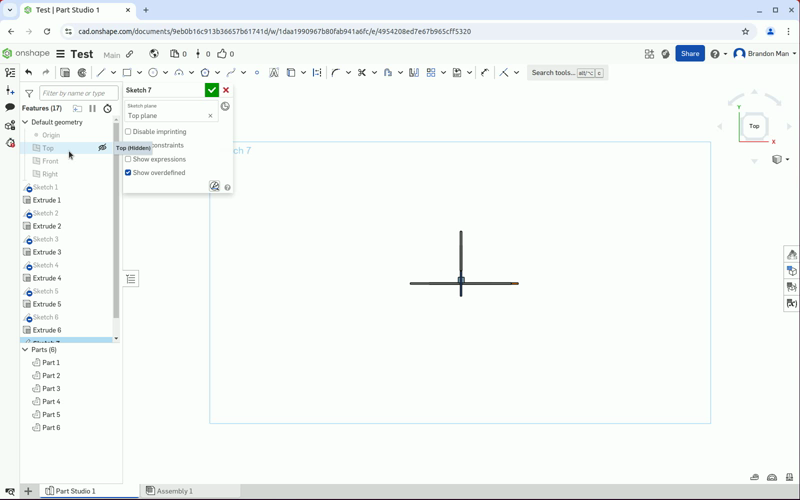
mouse_move(73, 352)
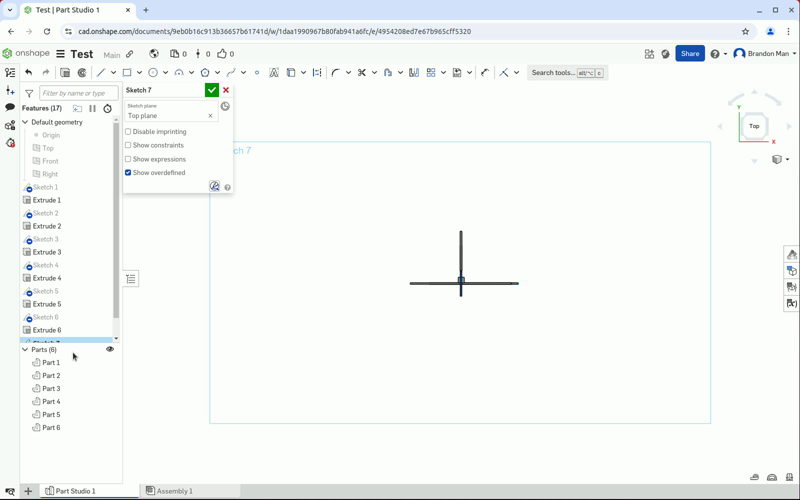
key(y)
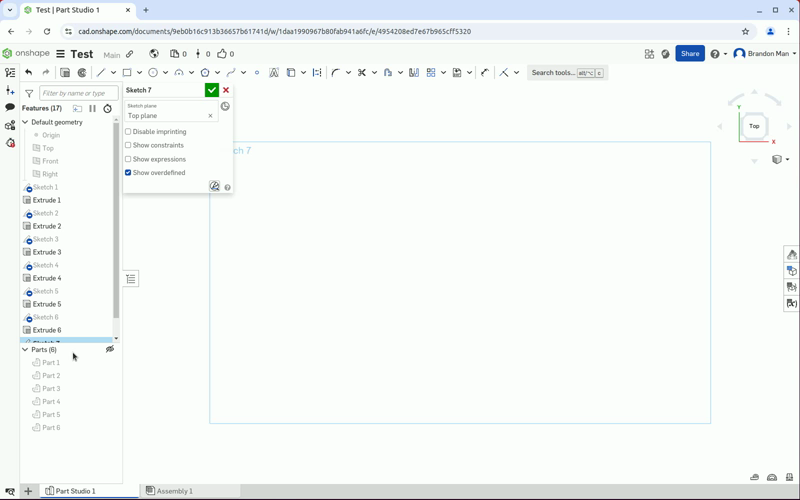
key(l)
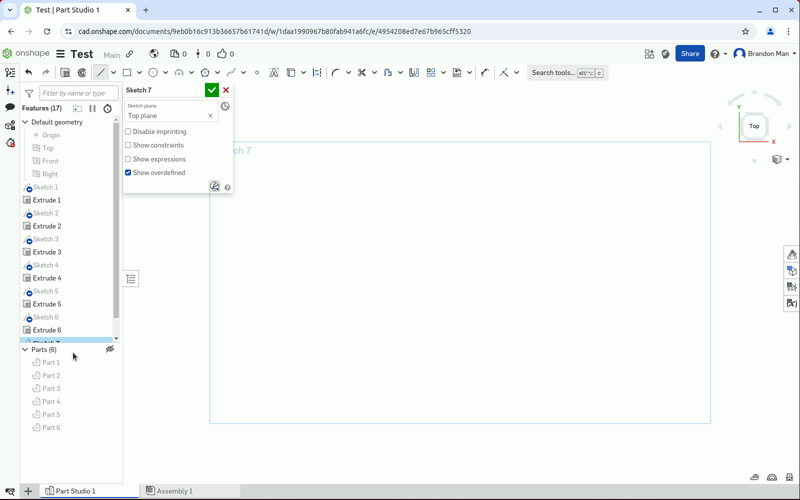
key_down(shift)
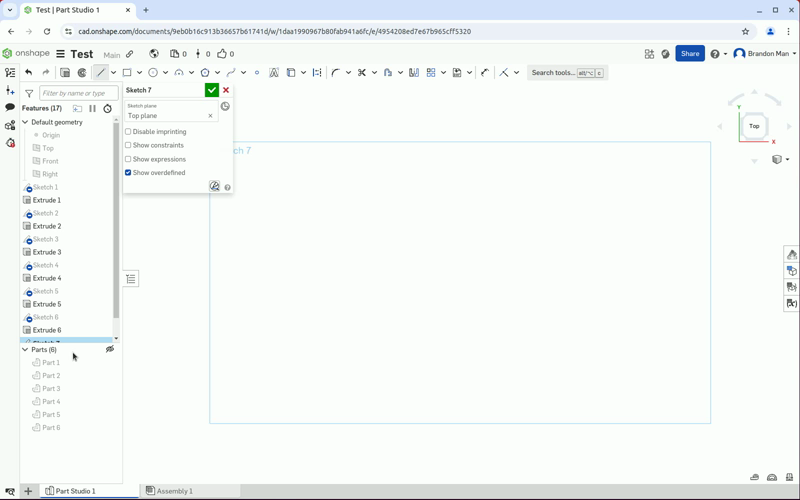
mouse_move(466, 226)
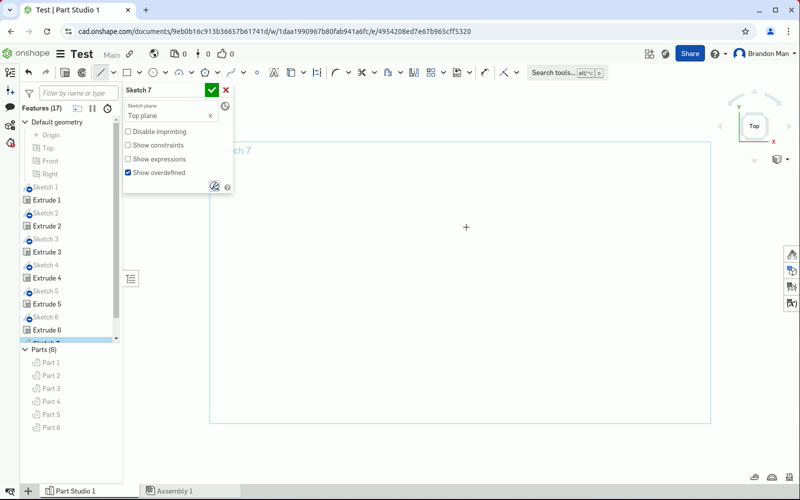
click(466, 226)
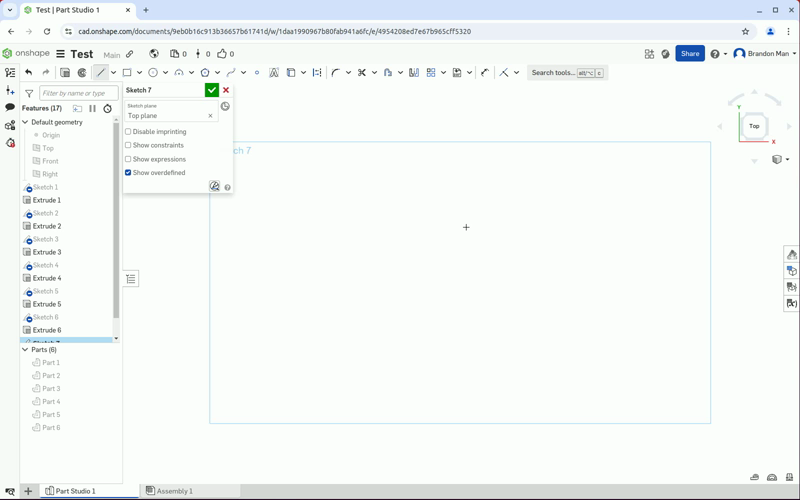
key_up(shift)
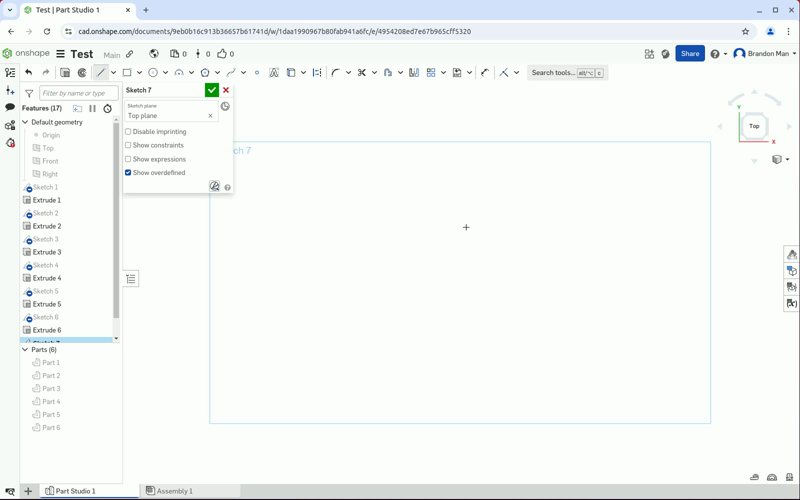
key_down(shift)
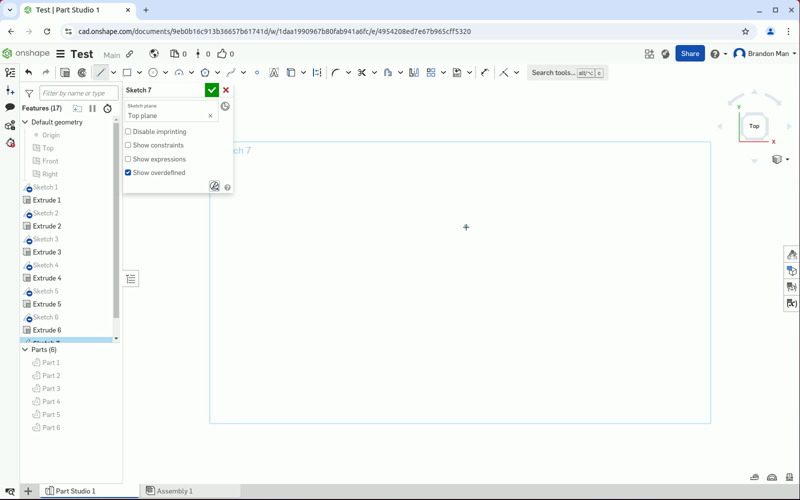
mouse_move(564, 226)
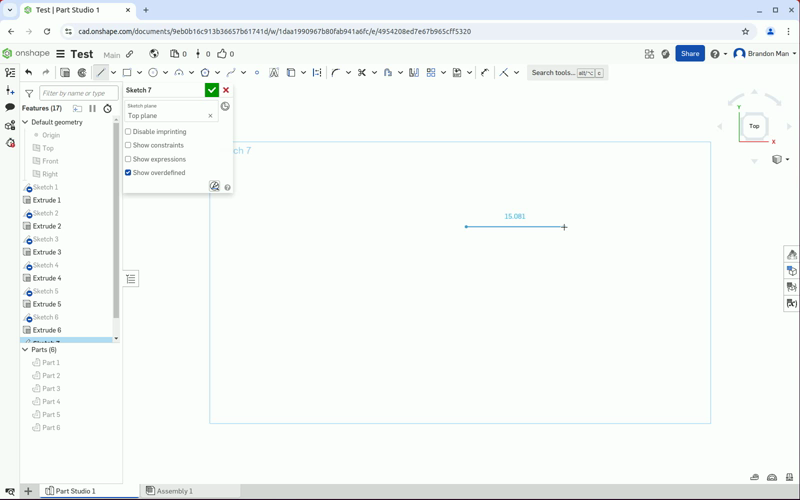
click(564, 226)
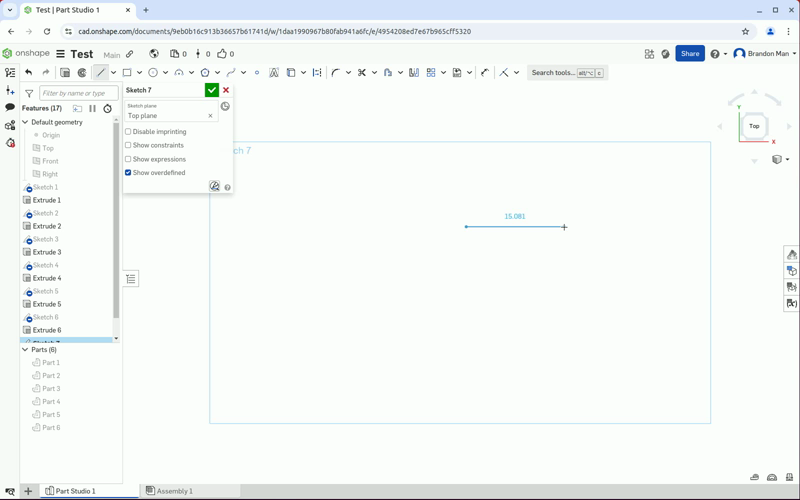
key_up(shift)
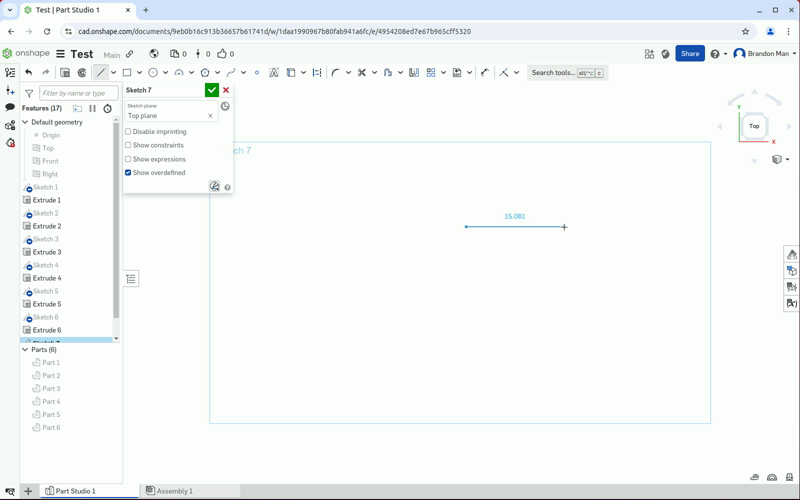
key_down(shift)
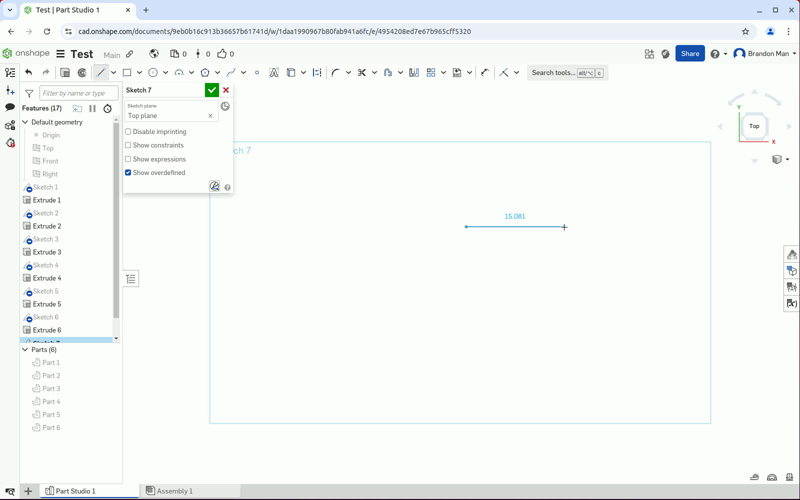
mouse_move(589, 226)
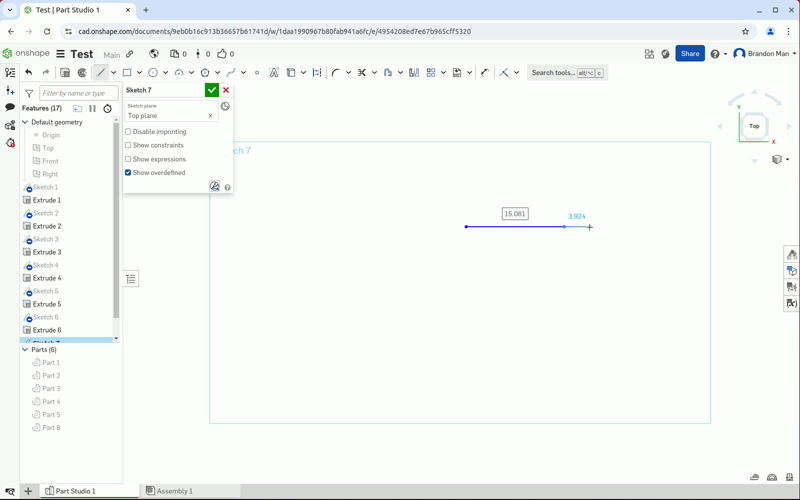
mouse_move(564, 222)
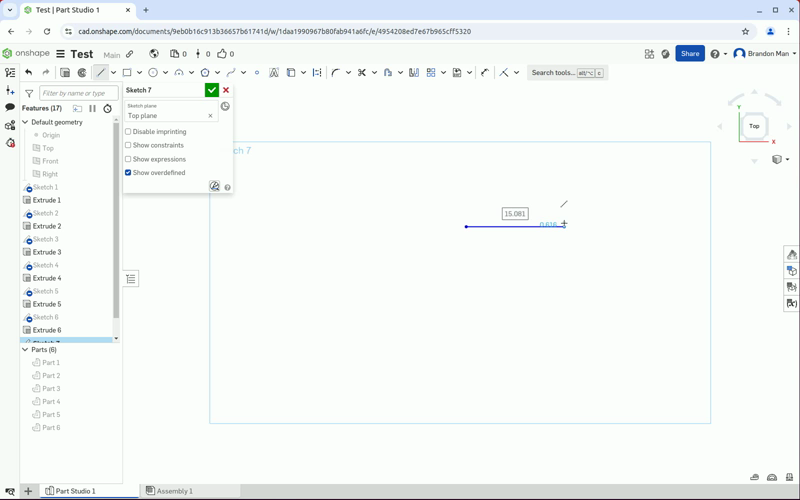
scroll(6)
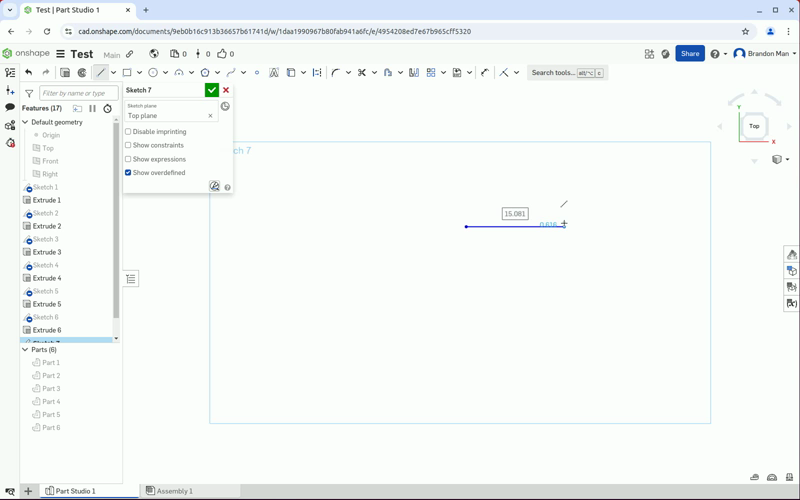
scroll(6)
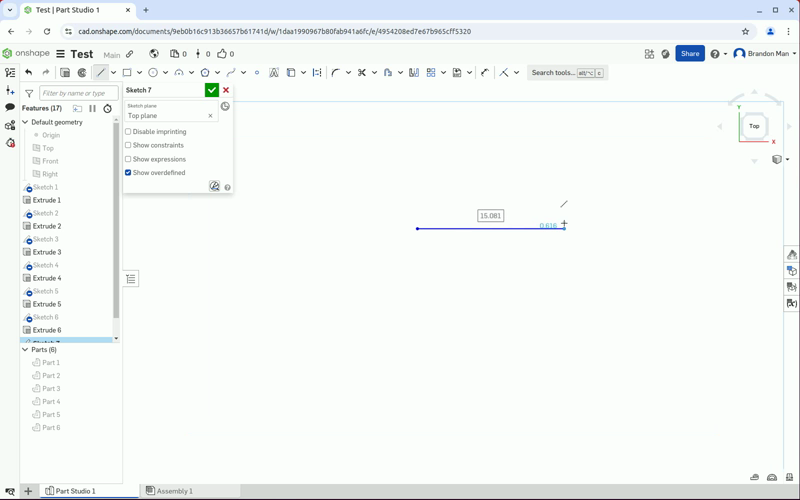
scroll(6)
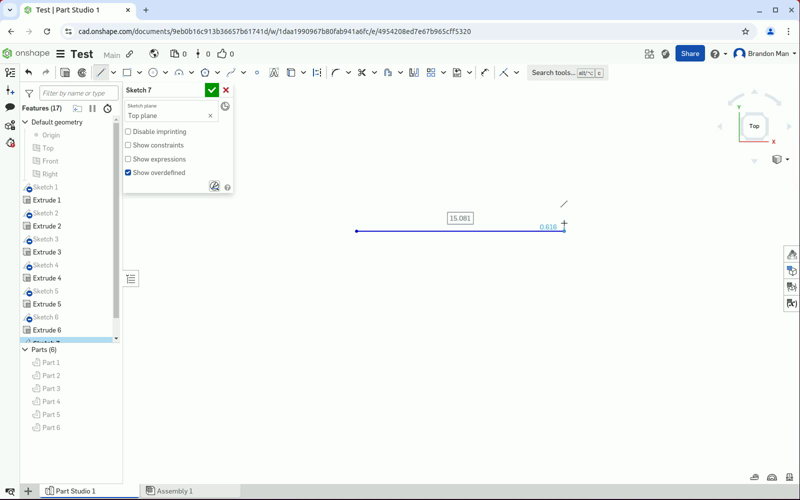
scroll(6)
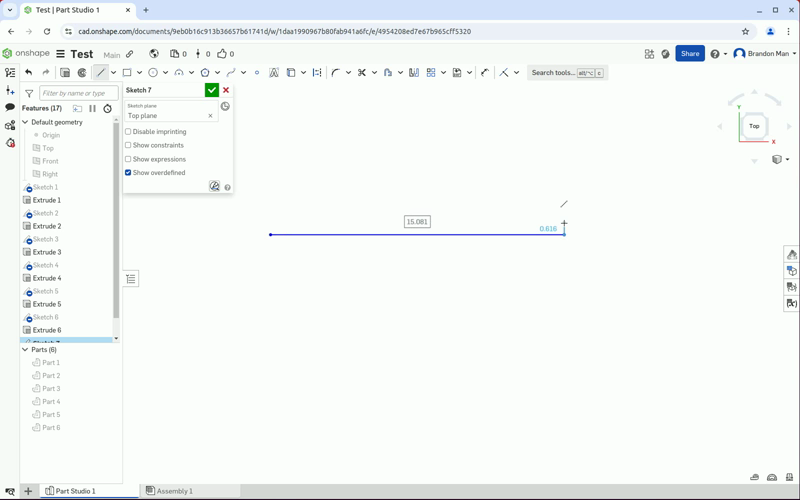
scroll(6)
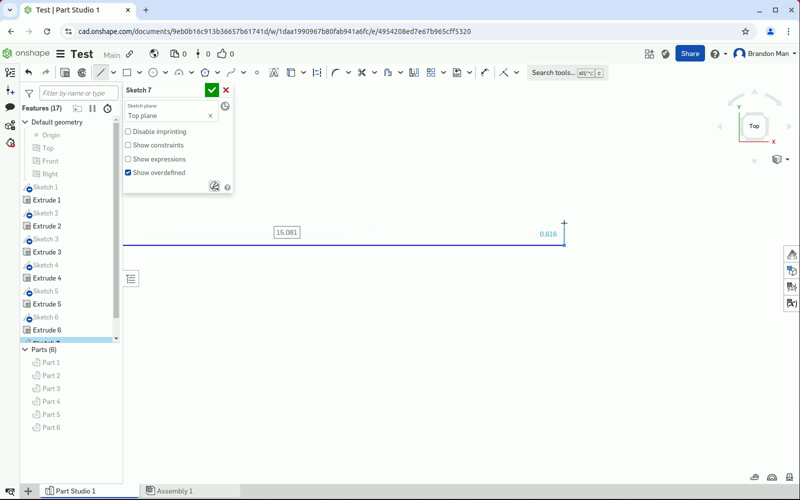
scroll(6)
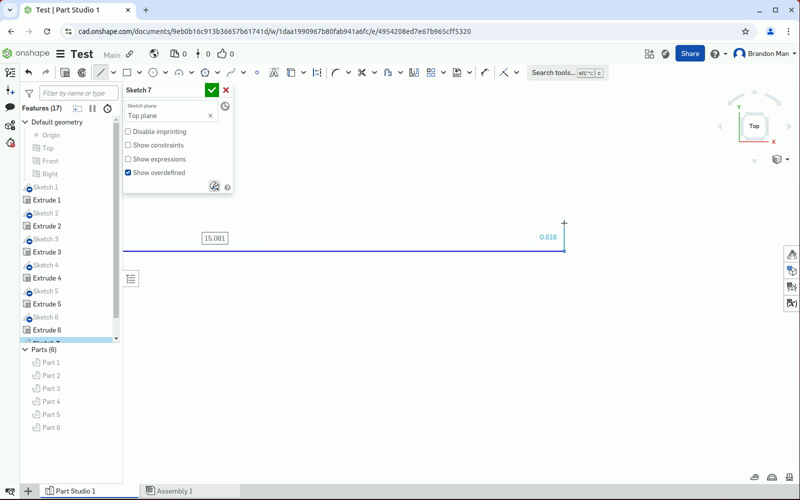
scroll(6)
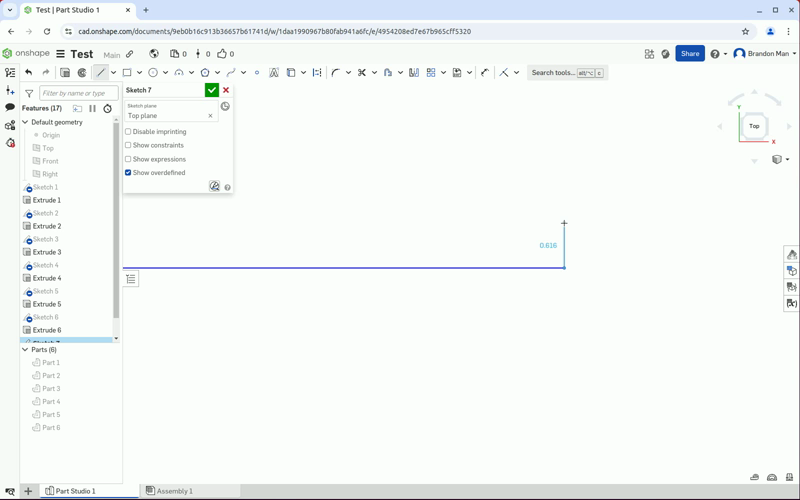
click(564, 222)
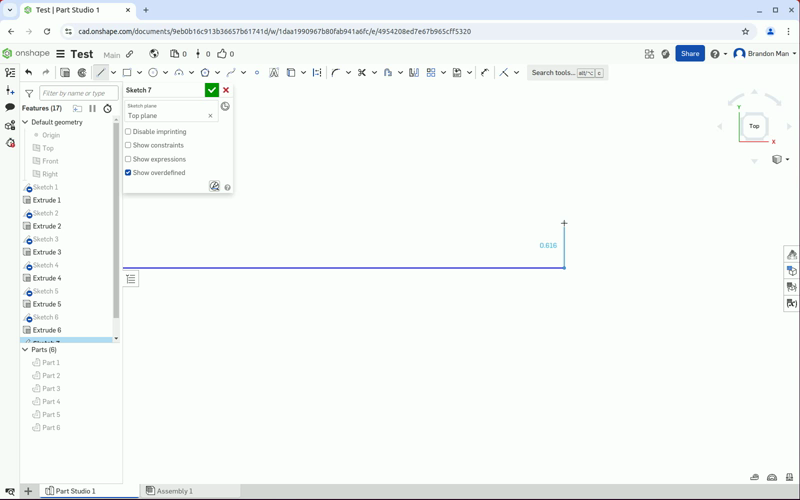
scroll(-6)
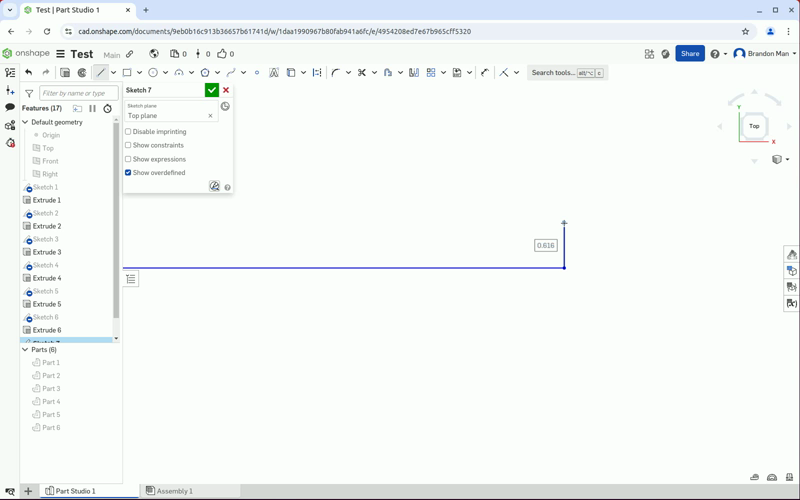
scroll(-6)
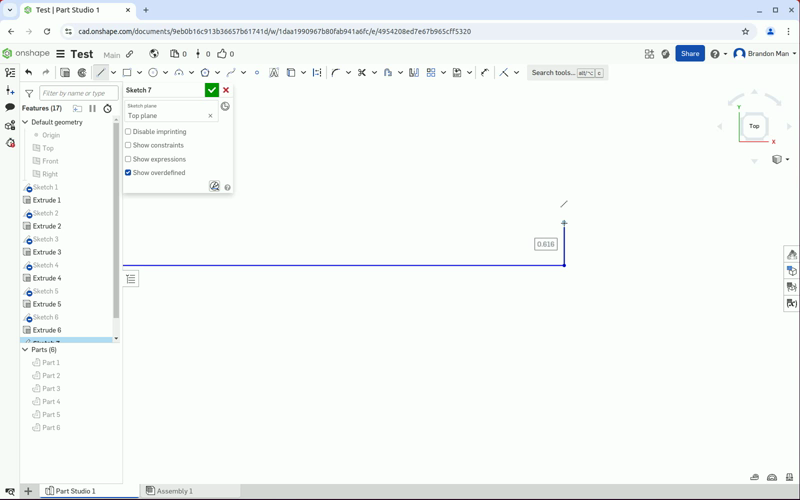
scroll(-6)
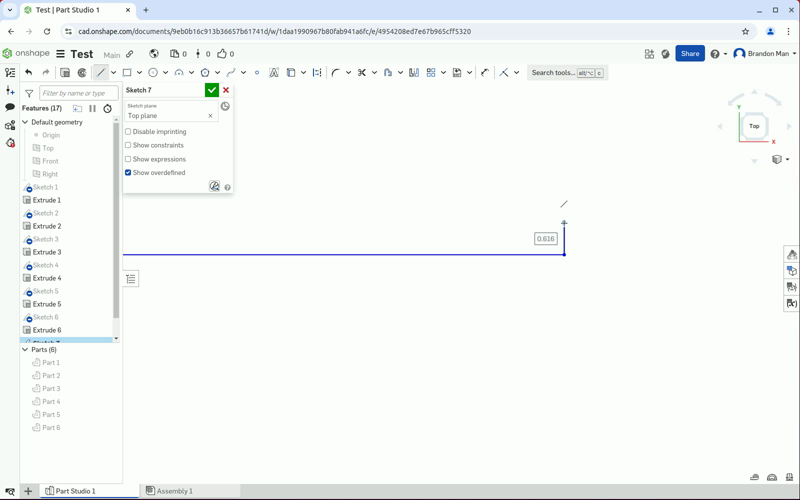
scroll(-6)
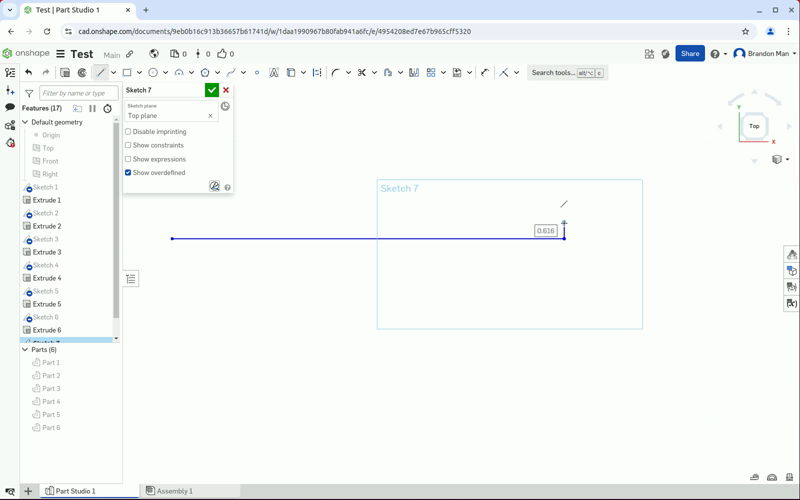
scroll(-6)
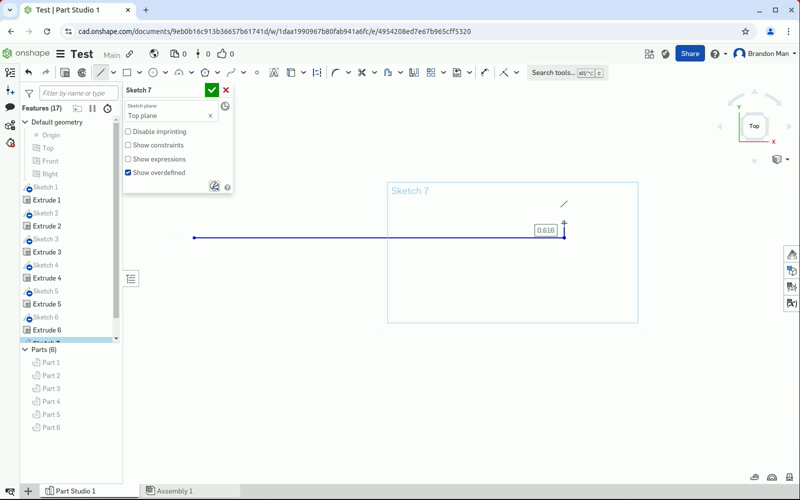
scroll(-6)
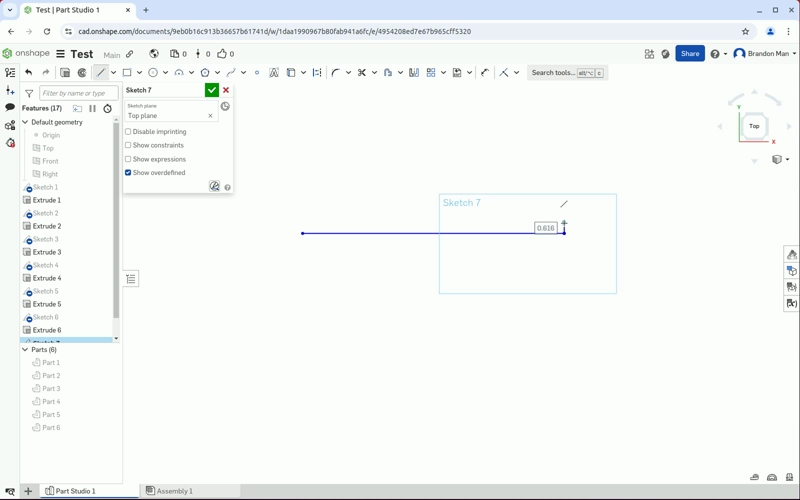
scroll(-6)
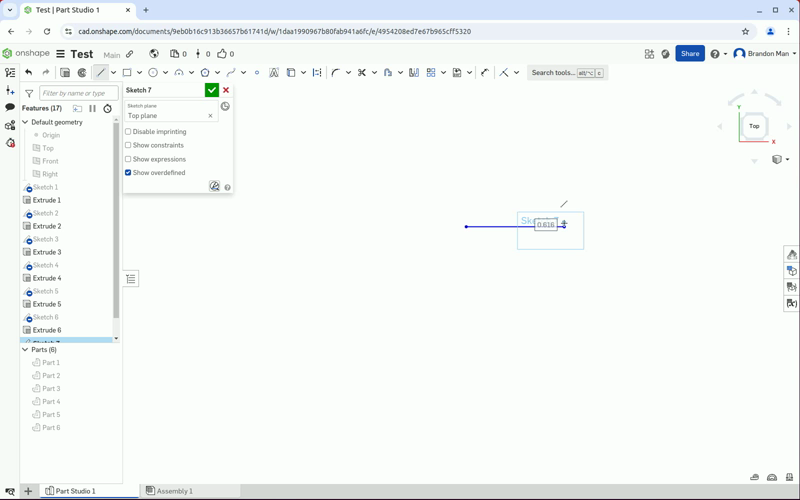
key_up(shift)
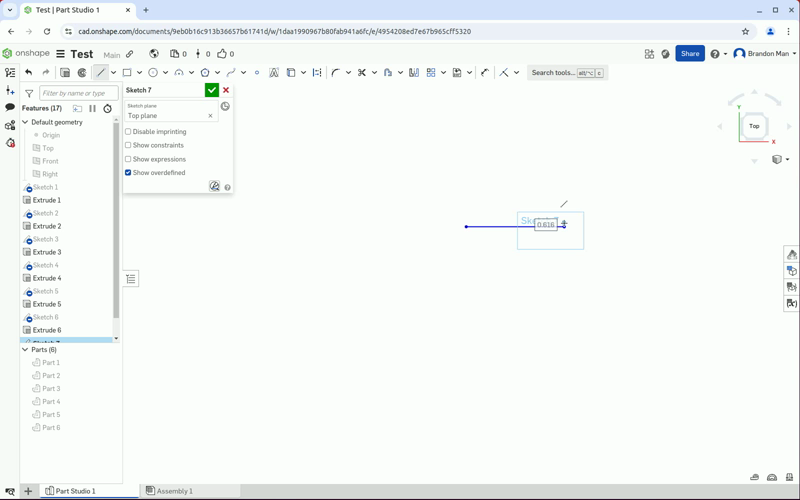
key_down(shift)
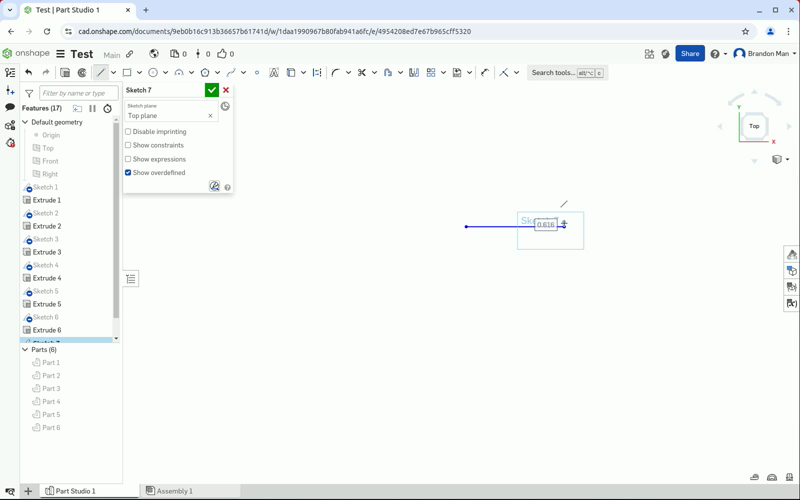
mouse_move(466, 222)
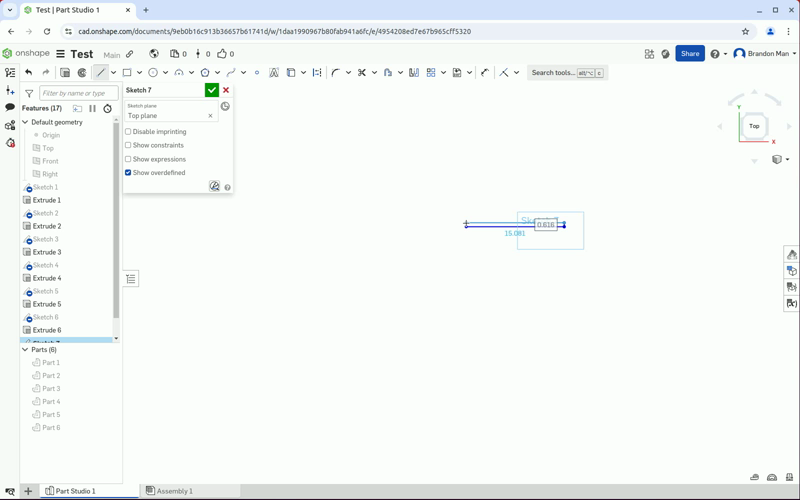
scroll(6)
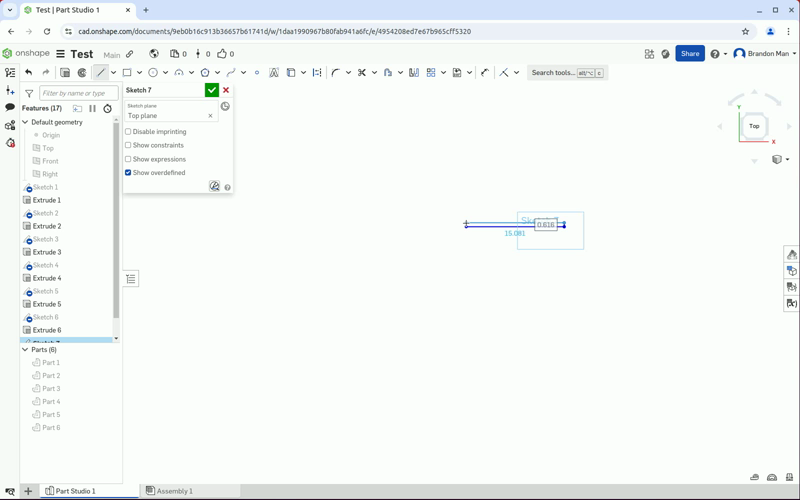
scroll(6)
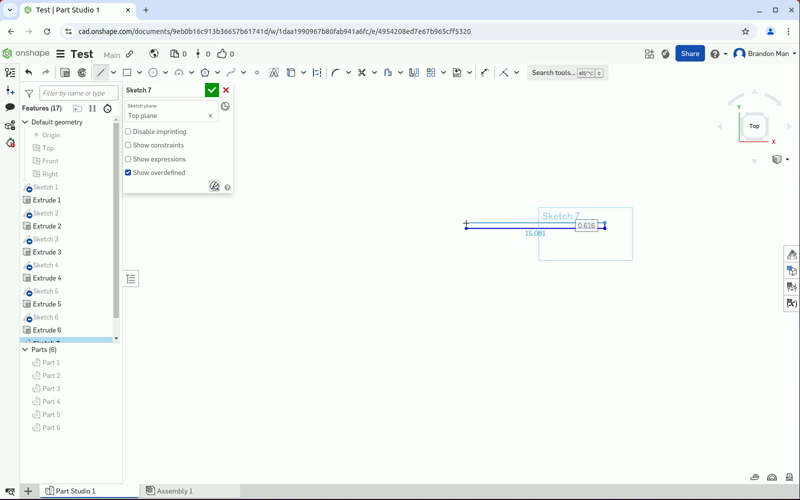
scroll(6)
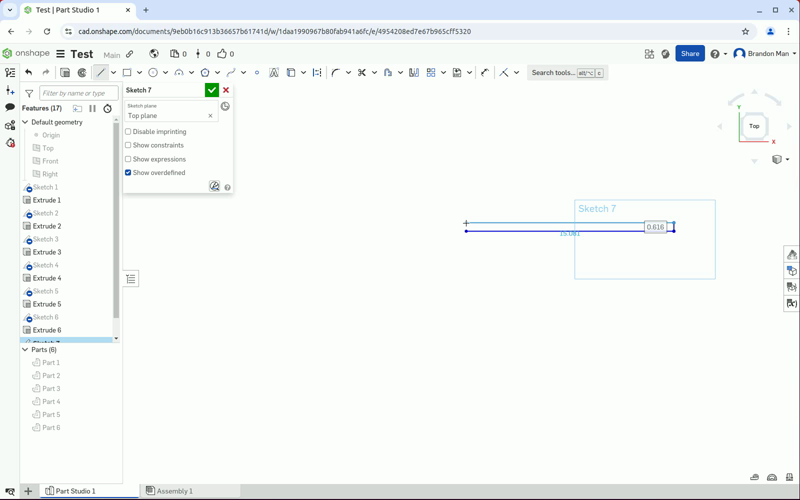
scroll(6)
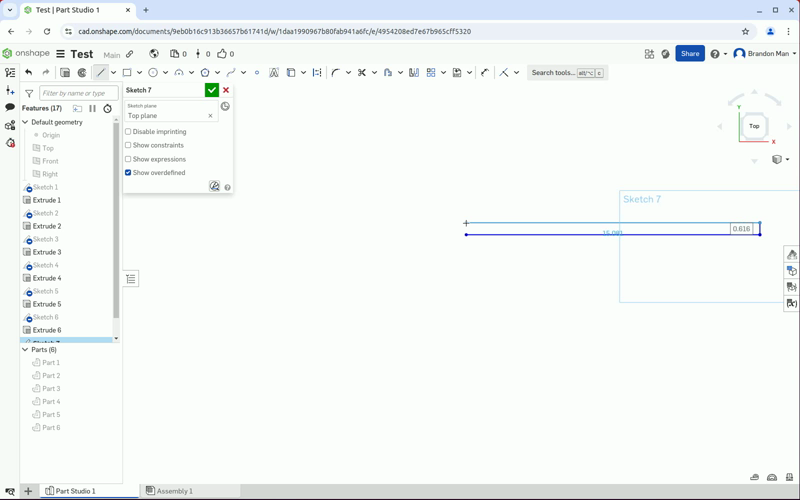
scroll(6)
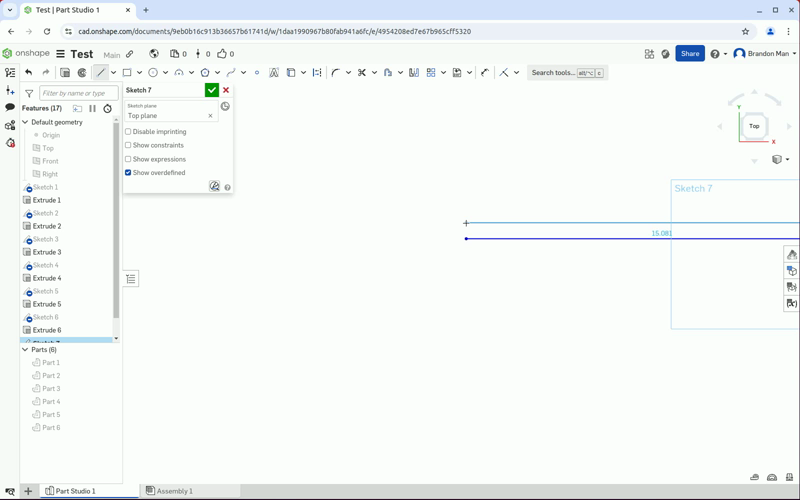
scroll(6)
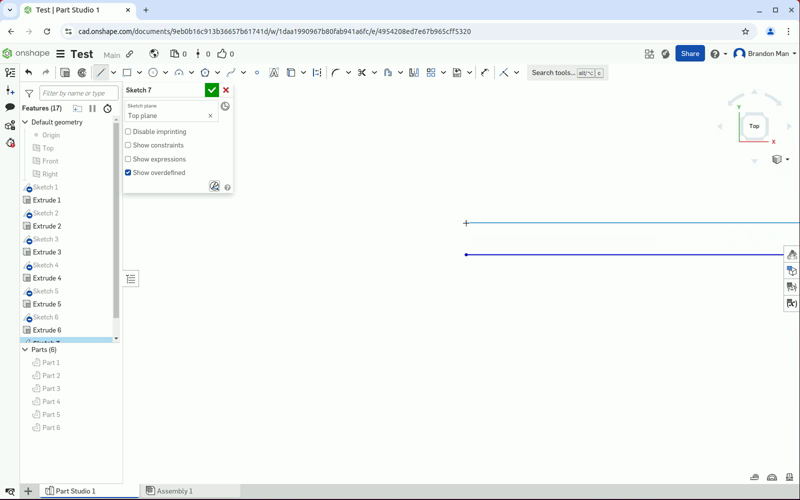
scroll(6)
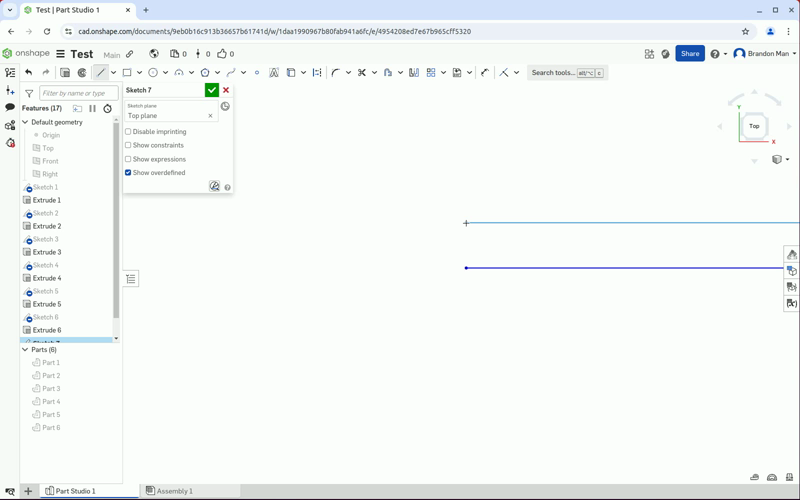
click(466, 222)
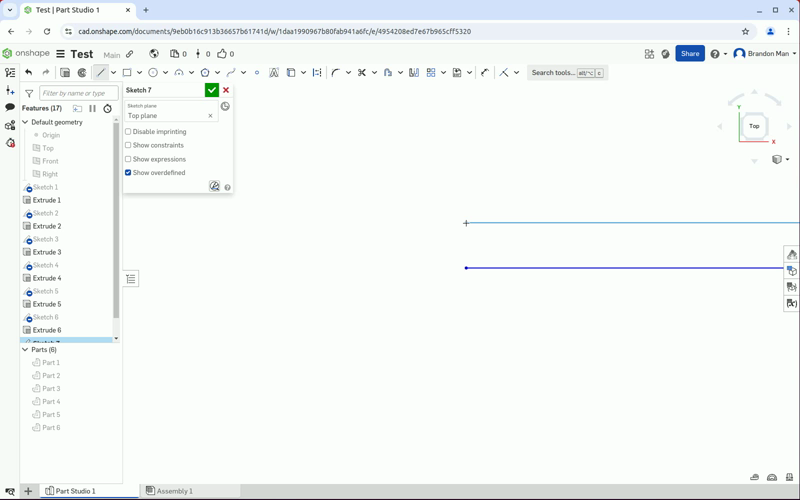
scroll(-6)
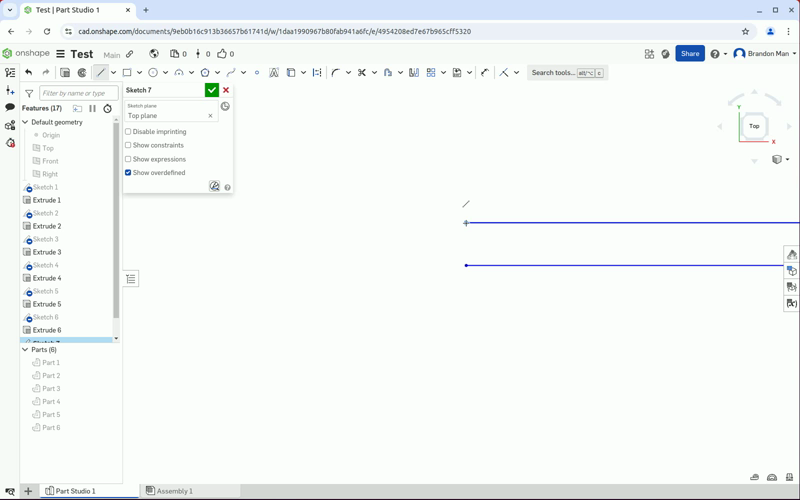
scroll(-6)
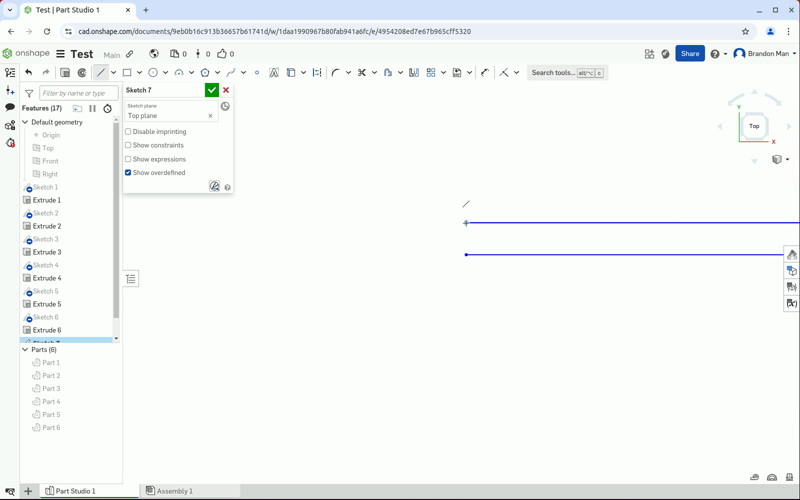
scroll(-6)
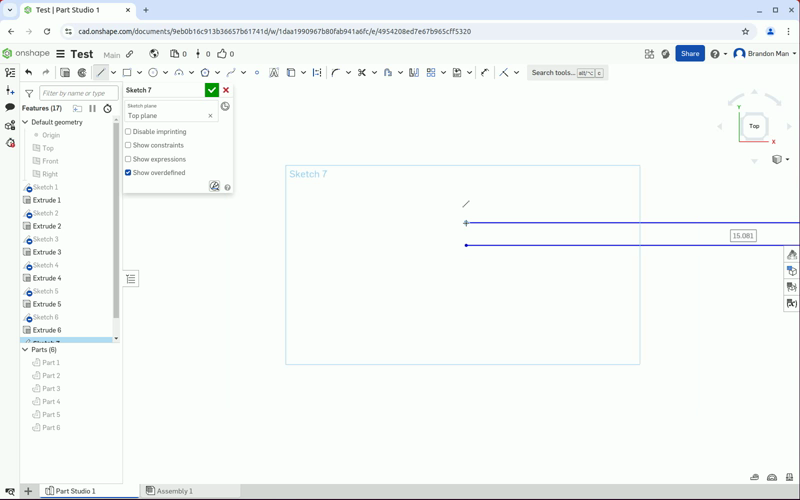
scroll(-6)
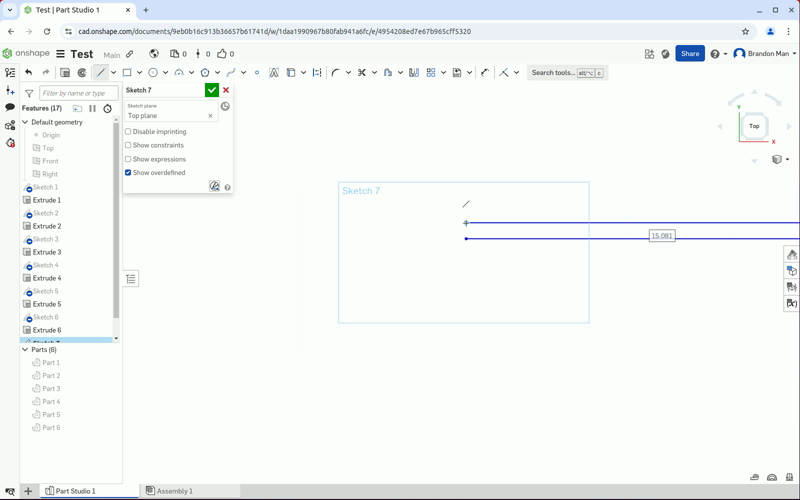
scroll(-6)
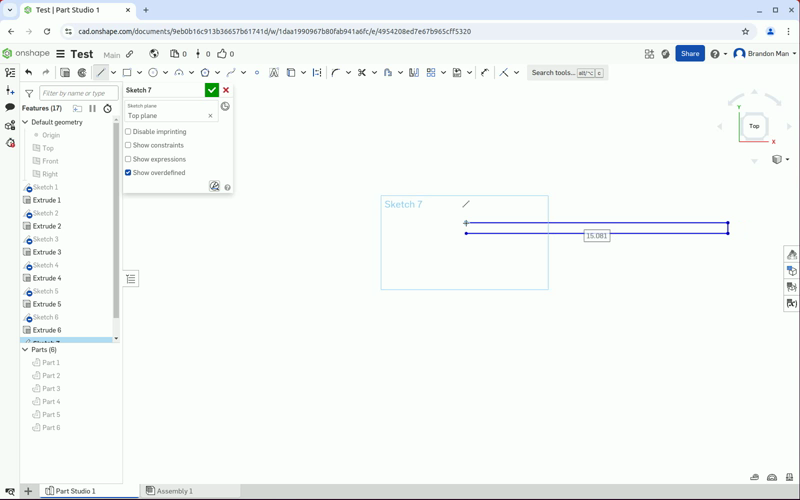
scroll(-6)
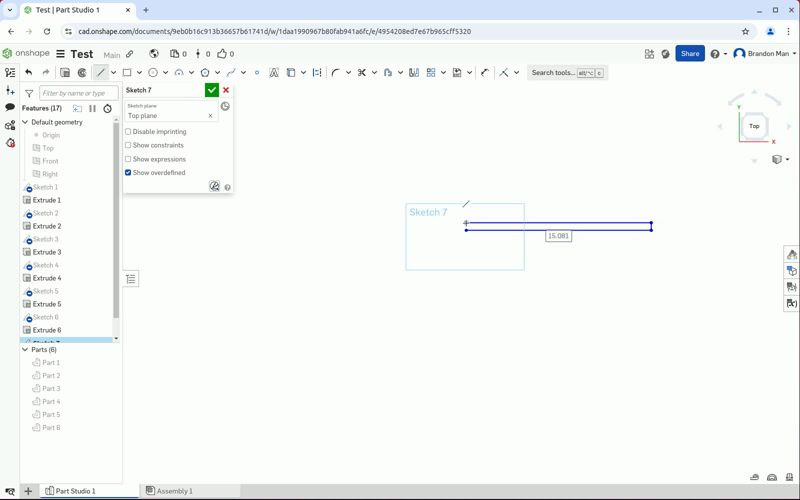
scroll(-6)
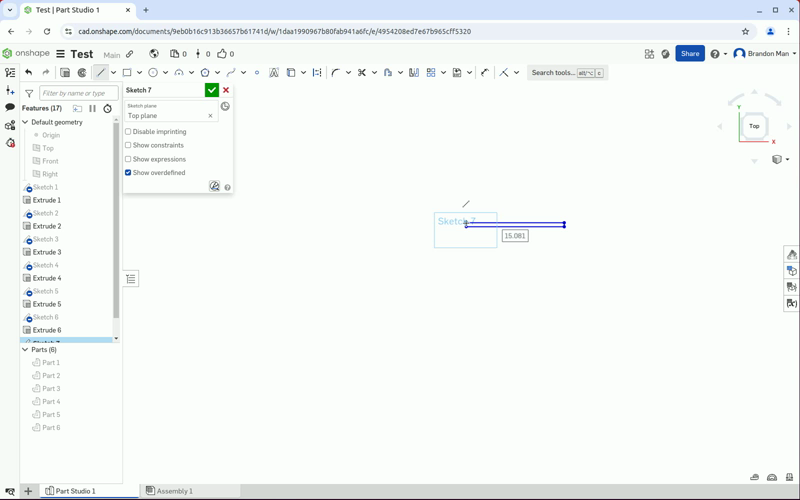
key_up(shift)
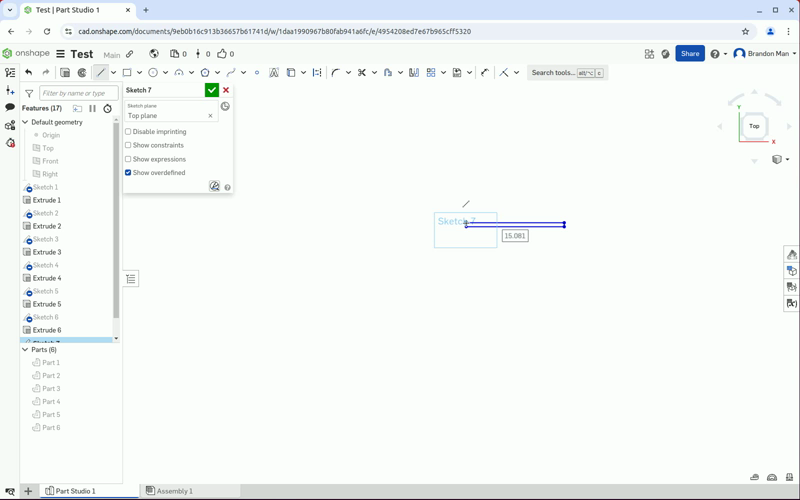
mouse_move(496, 222)
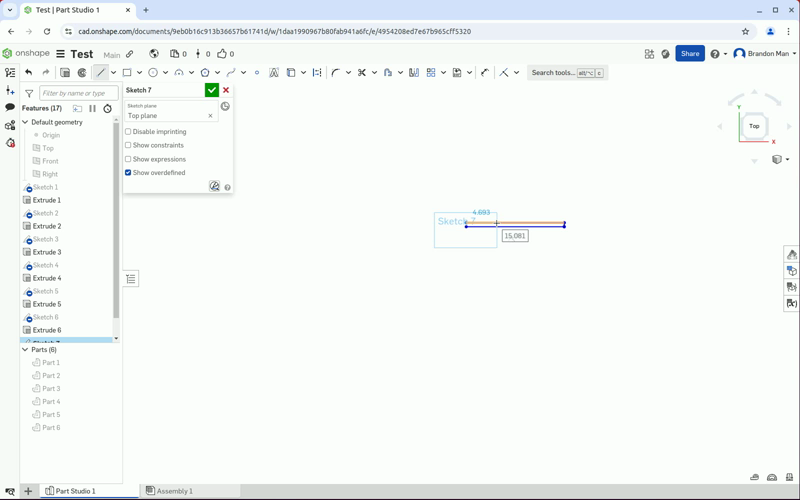
key_down(shift)
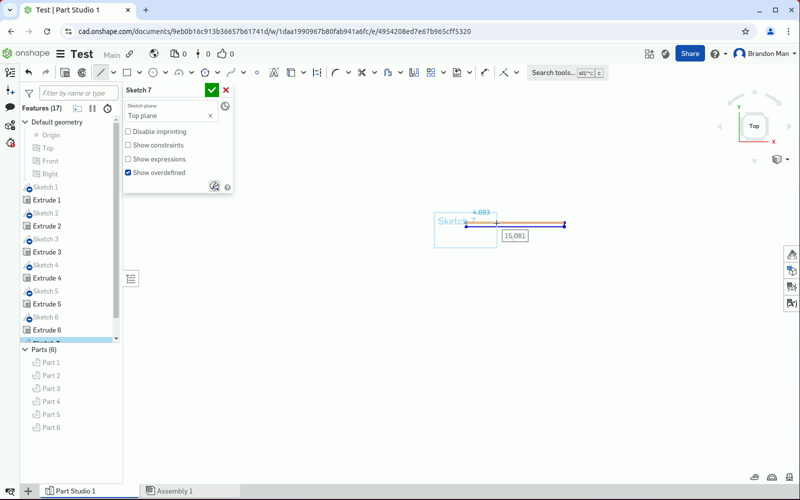
mouse_move(466, 226)
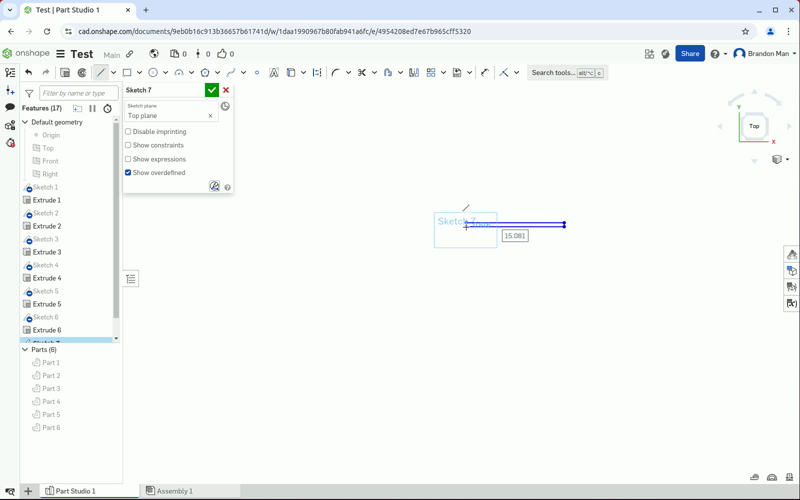
scroll(6)
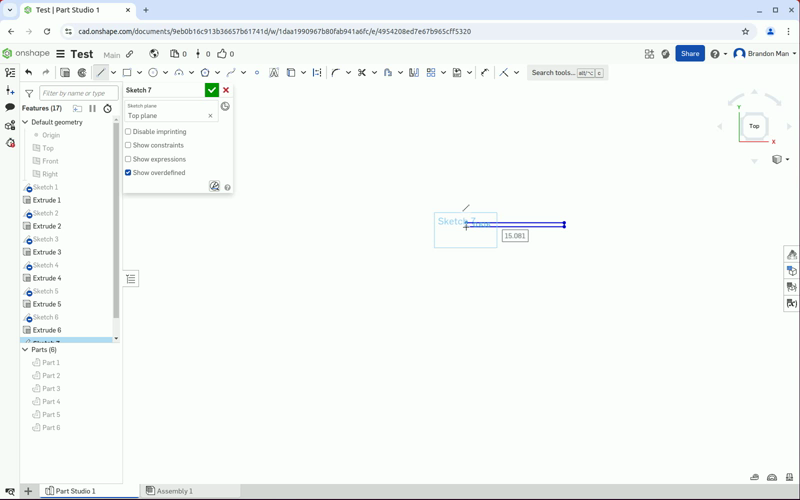
scroll(6)
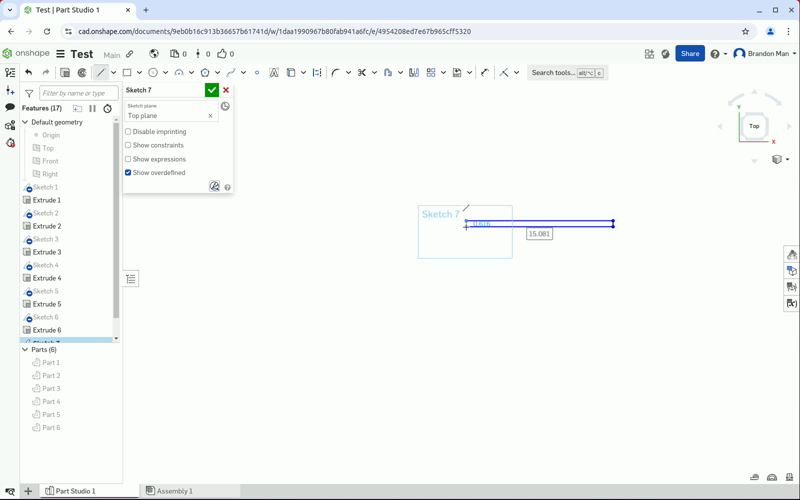
scroll(6)
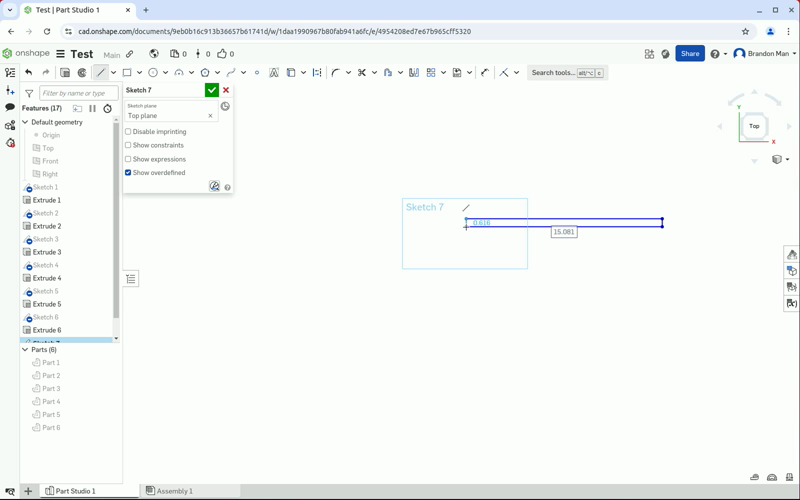
scroll(6)
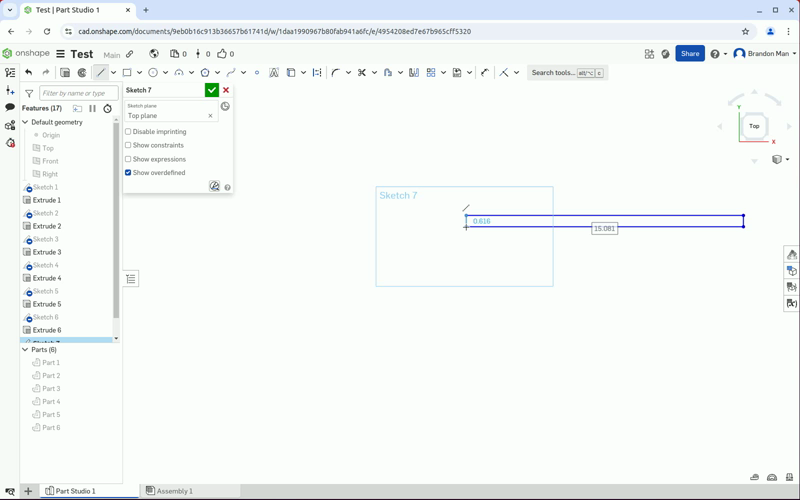
scroll(6)
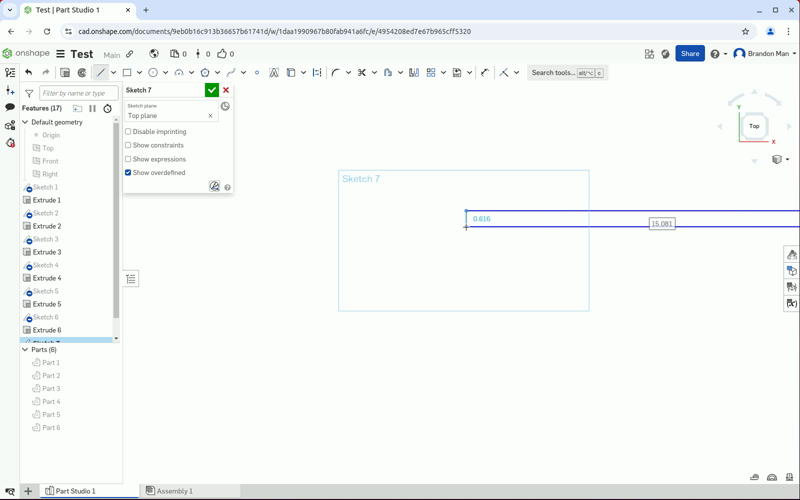
scroll(6)
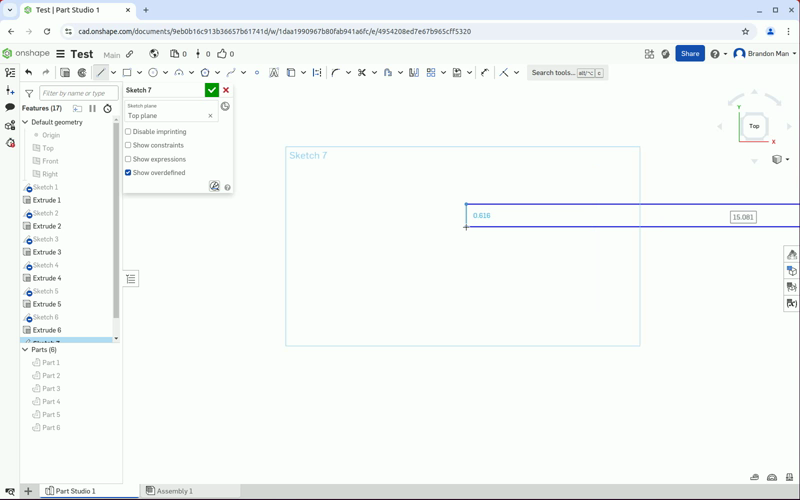
scroll(6)
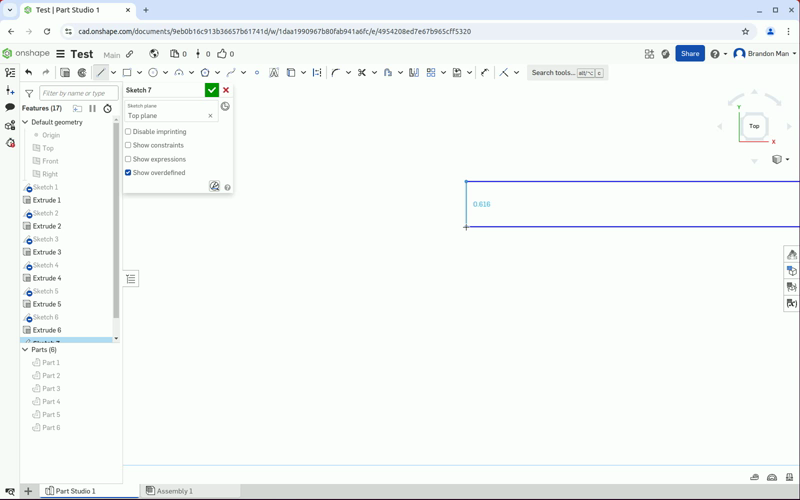
key_up(shift)
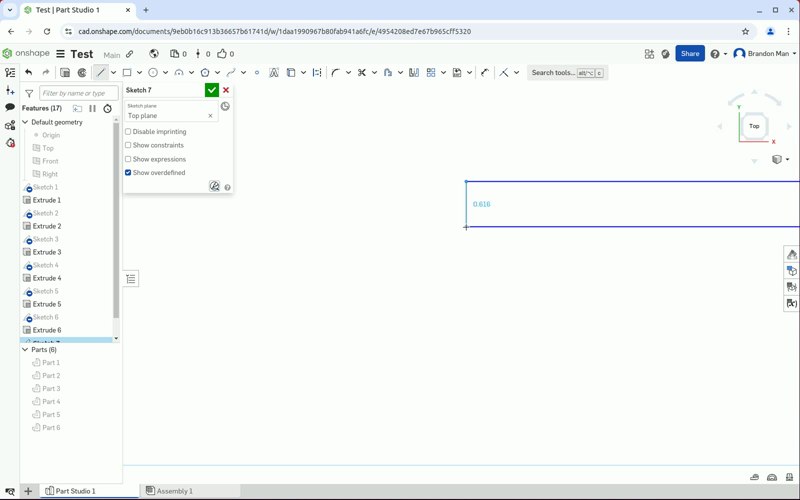
click(466, 226)
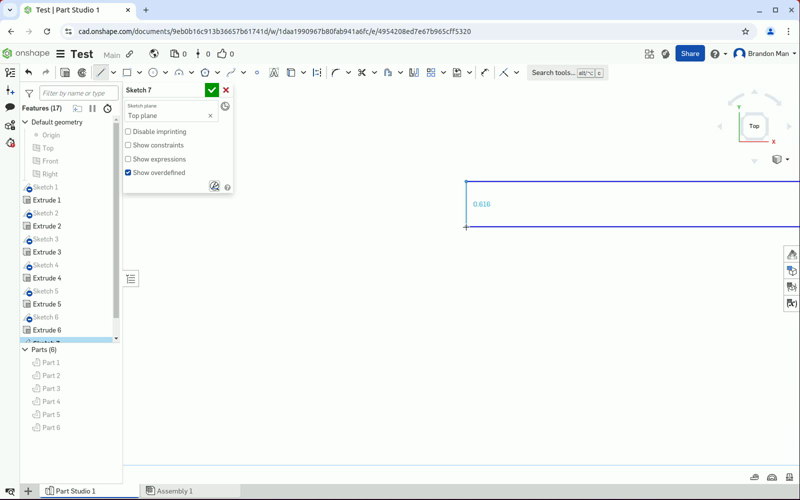
scroll(-6)
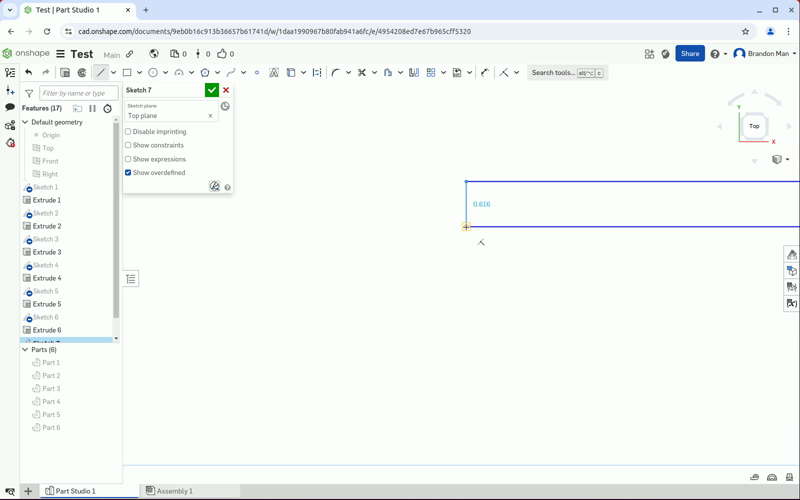
scroll(-6)
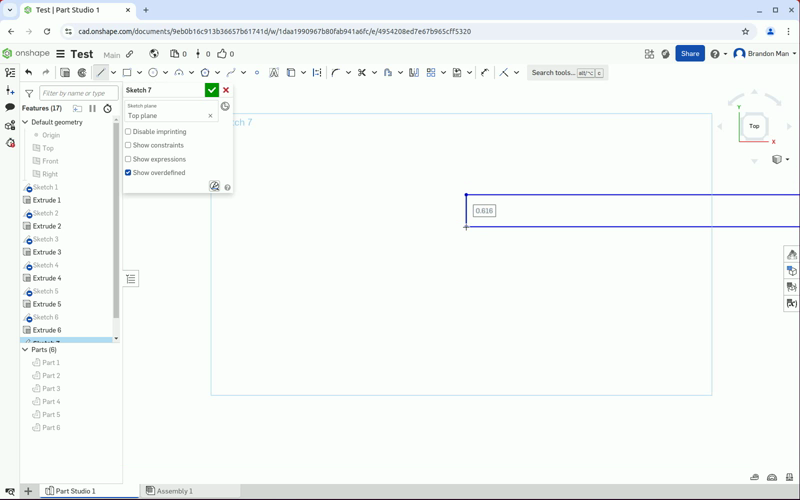
scroll(-6)
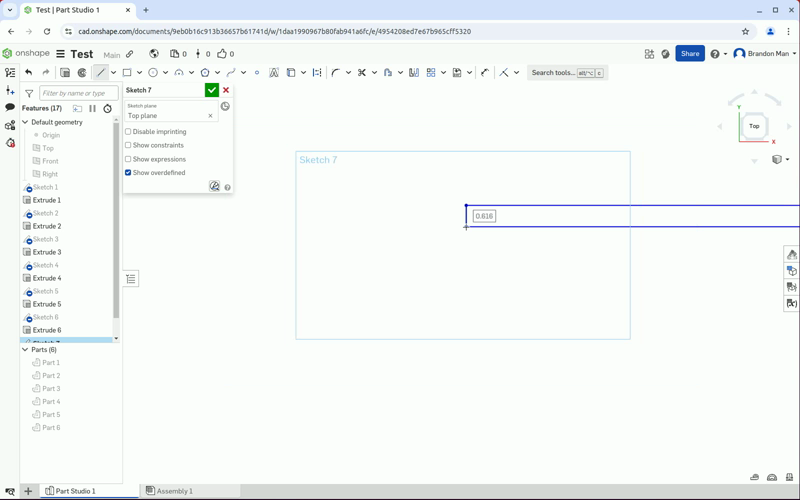
scroll(-6)
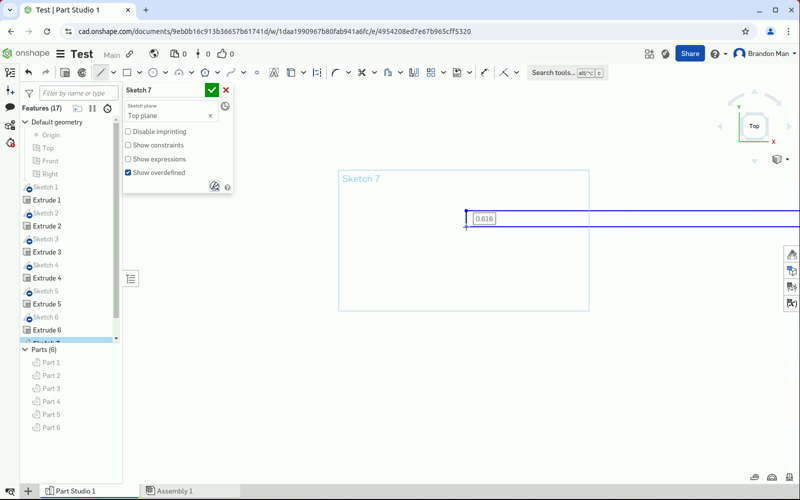
scroll(-6)
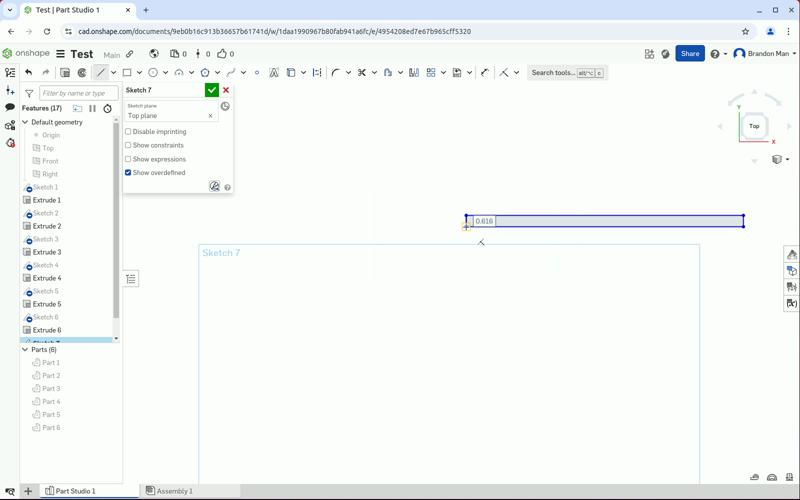
scroll(-6)
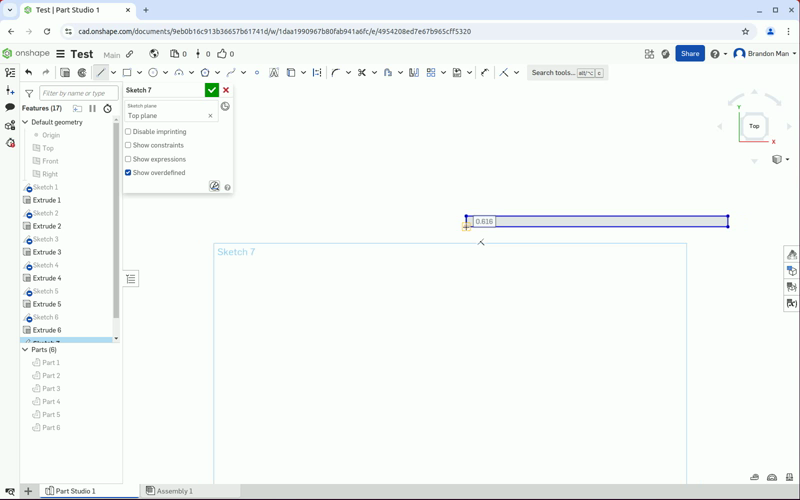
scroll(-6)
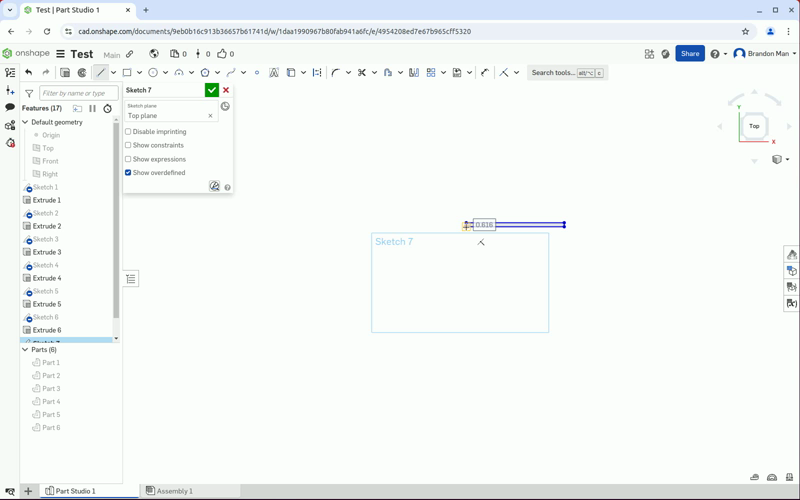
key(esc)
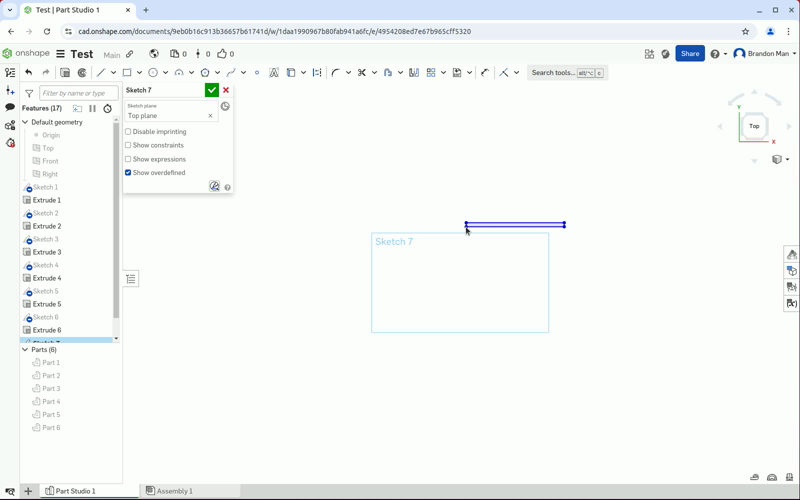
mouse_move(493, 223)
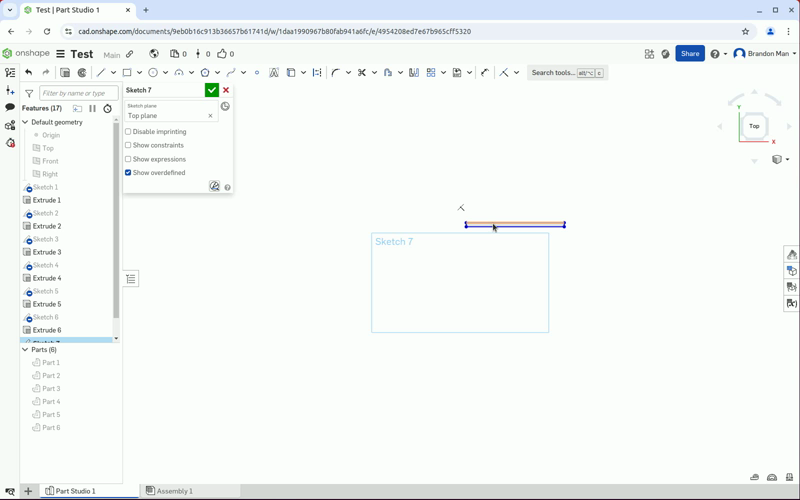
scroll(6)
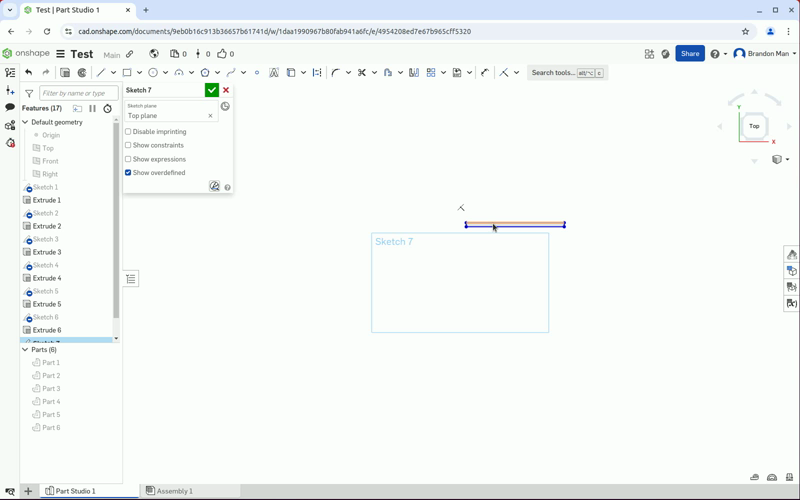
scroll(6)
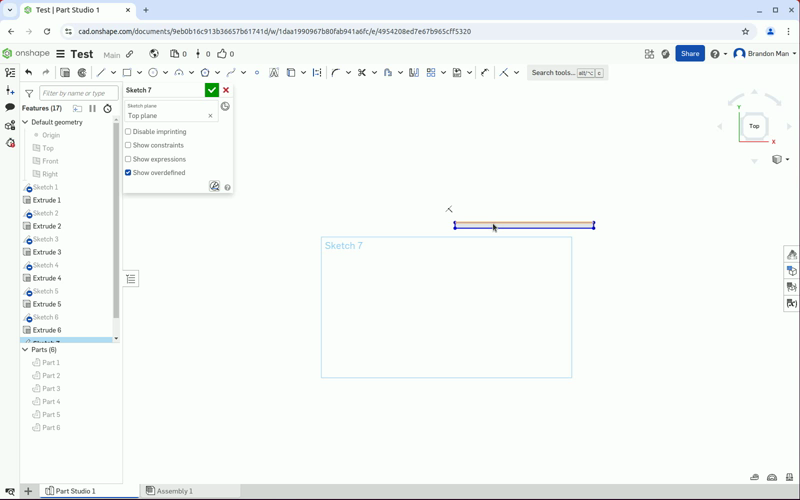
scroll(6)
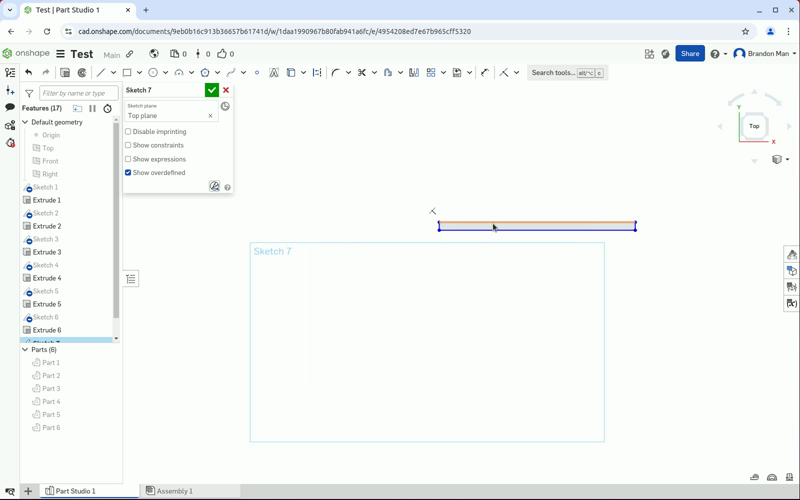
scroll(6)
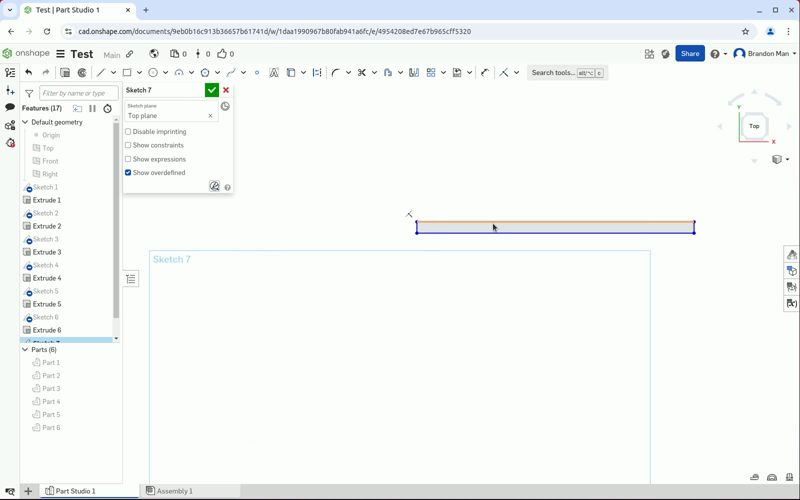
scroll(6)
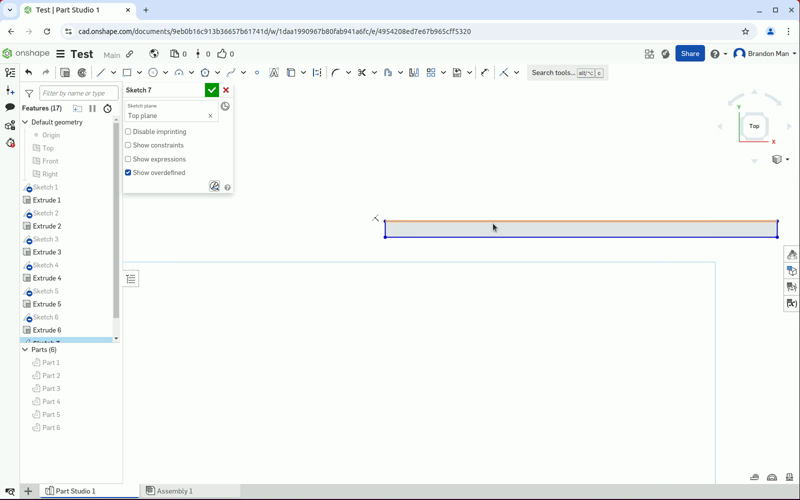
scroll(6)
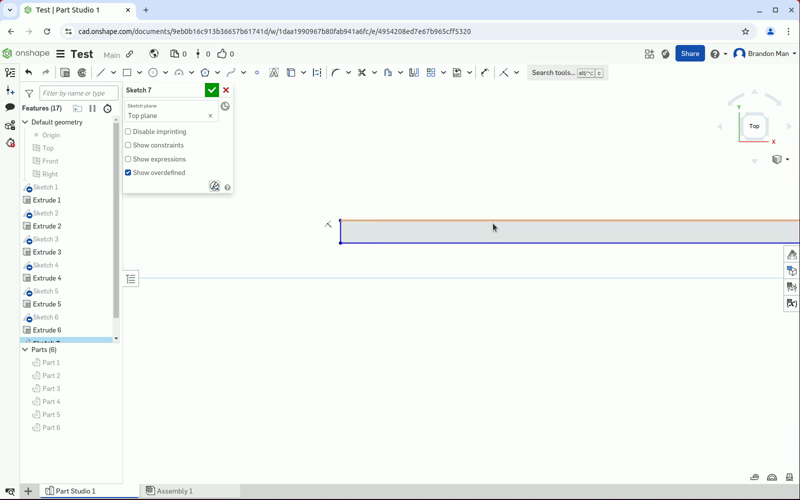
scroll(6)
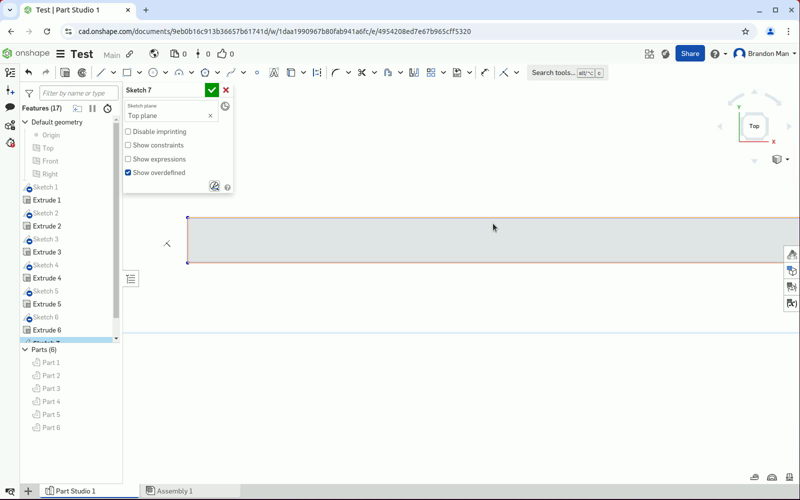
click(493, 223)
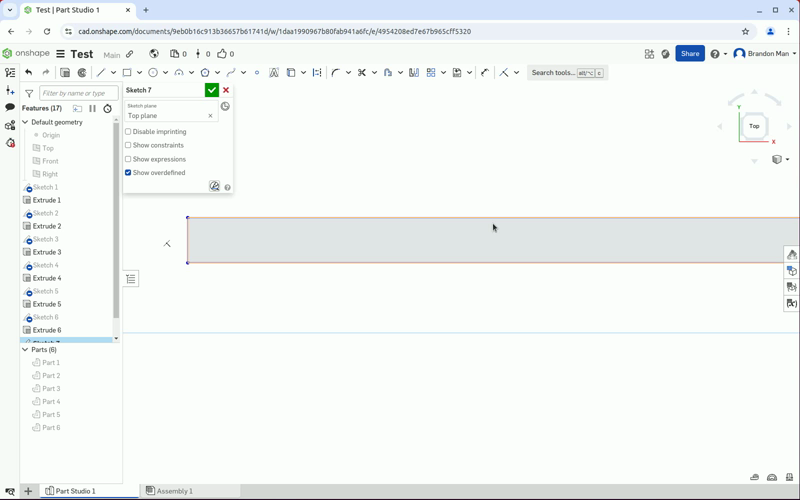
scroll(-6)
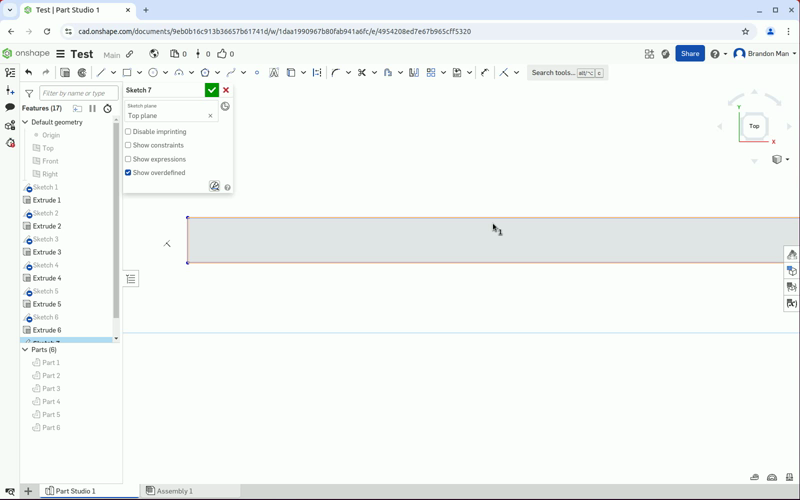
scroll(-6)
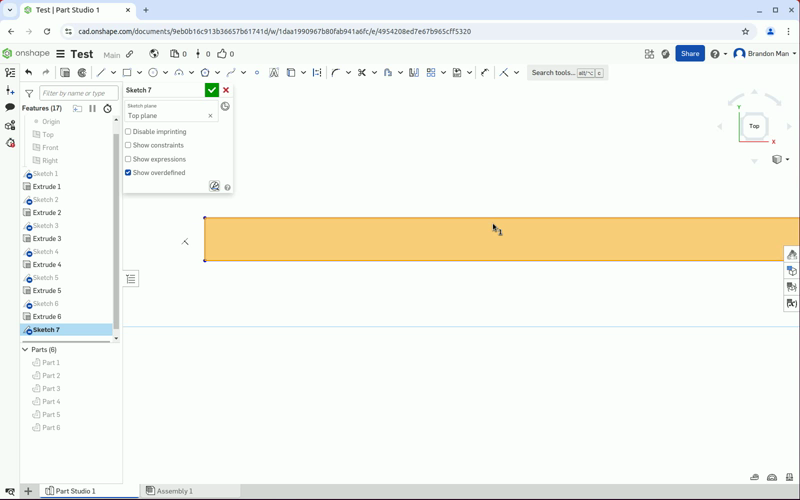
scroll(-6)
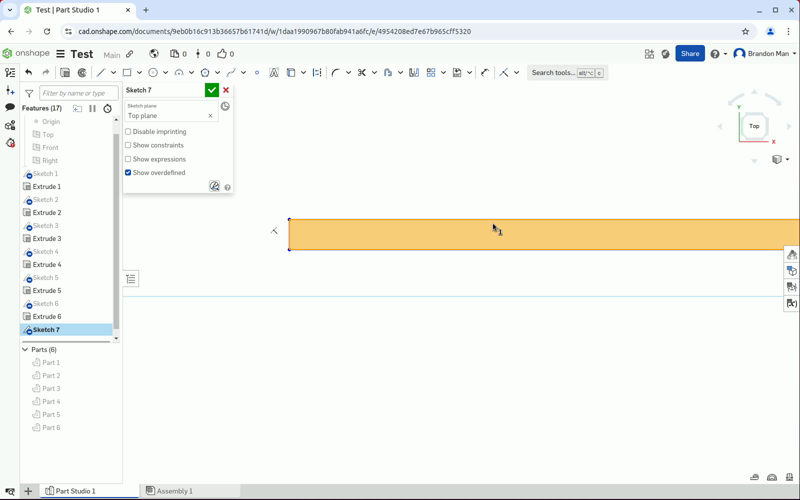
scroll(-6)
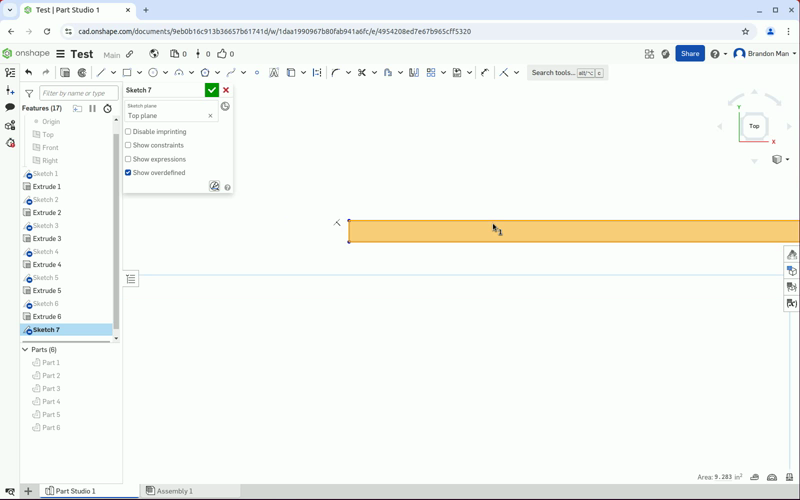
scroll(-6)
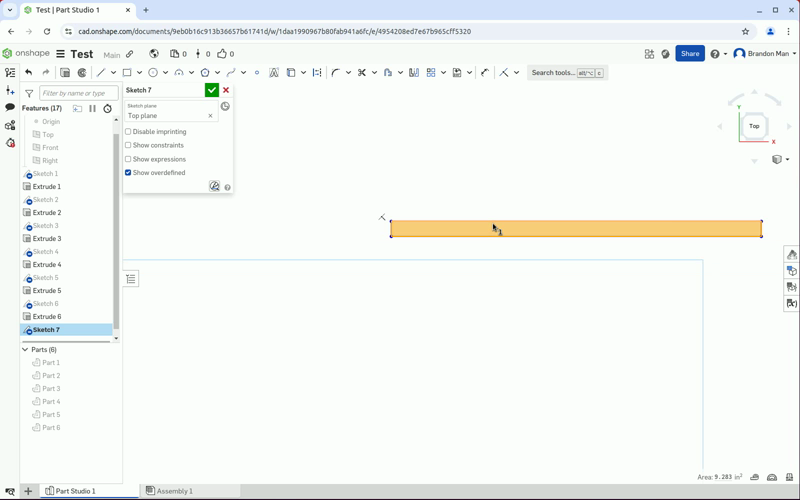
scroll(-6)
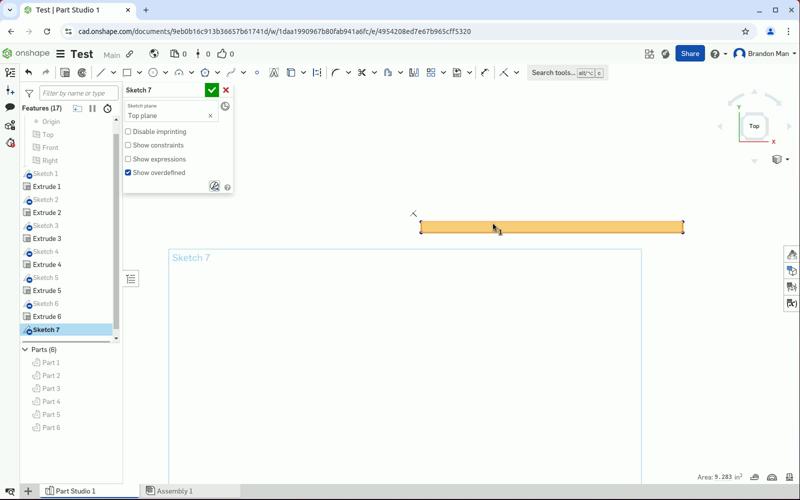
scroll(-6)
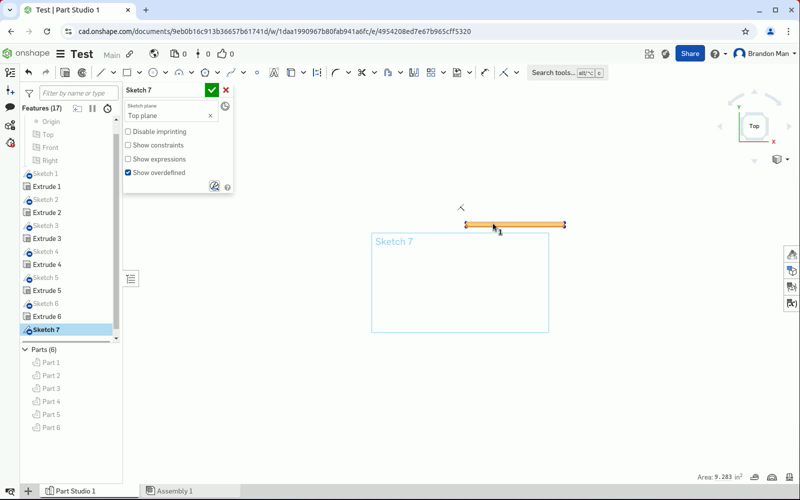
mouse_move(73, 352)
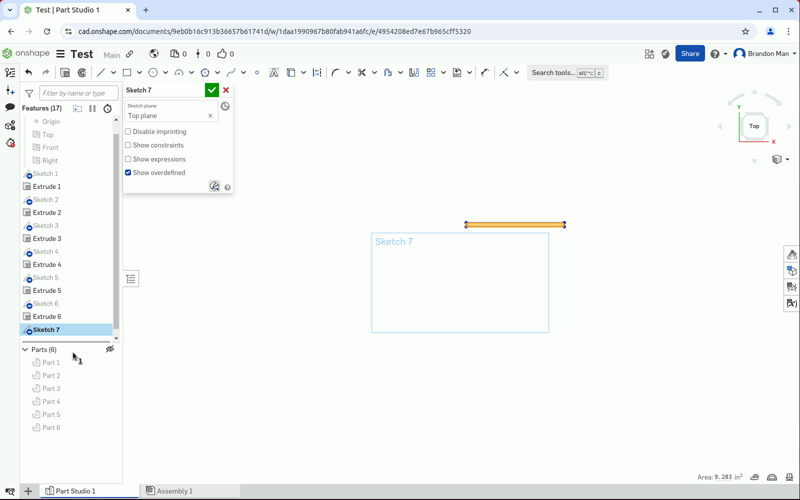
key(shift+y)
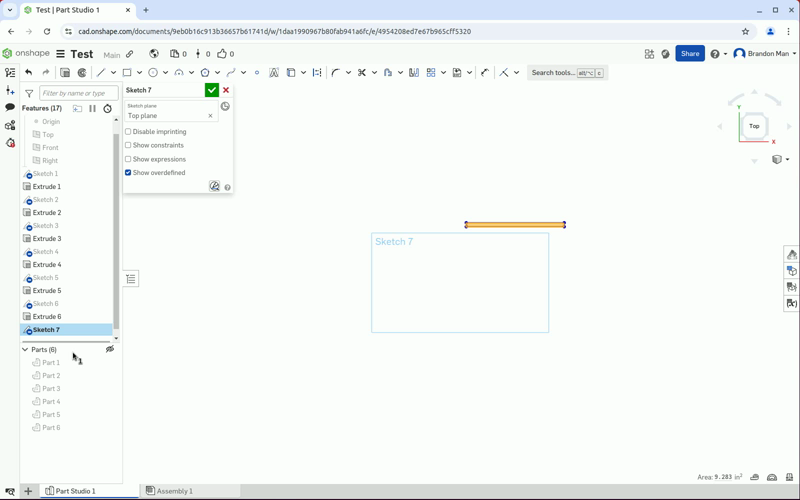
key(shift+e)
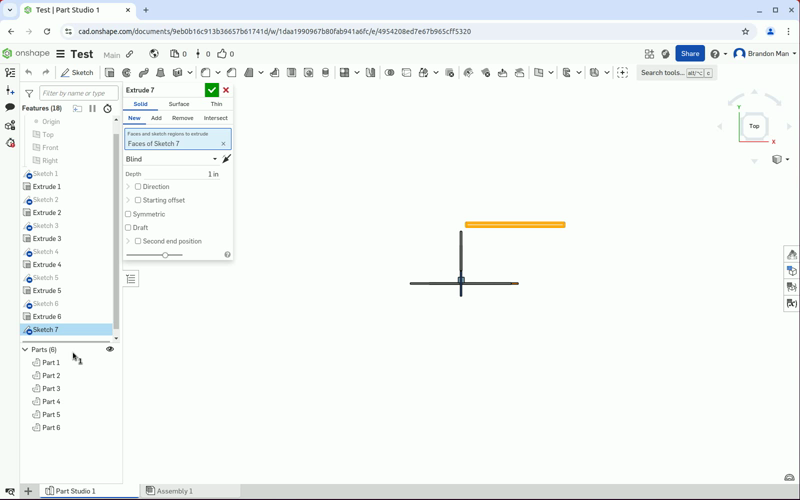
mouse_move(143, 106)
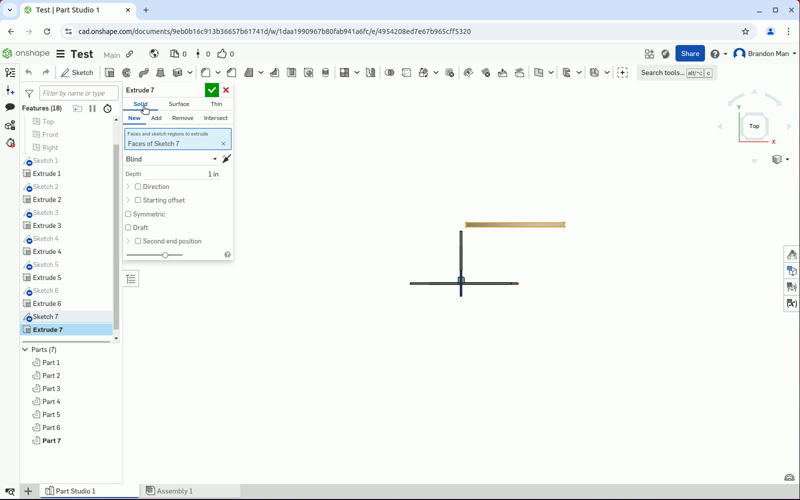
click(143, 106)
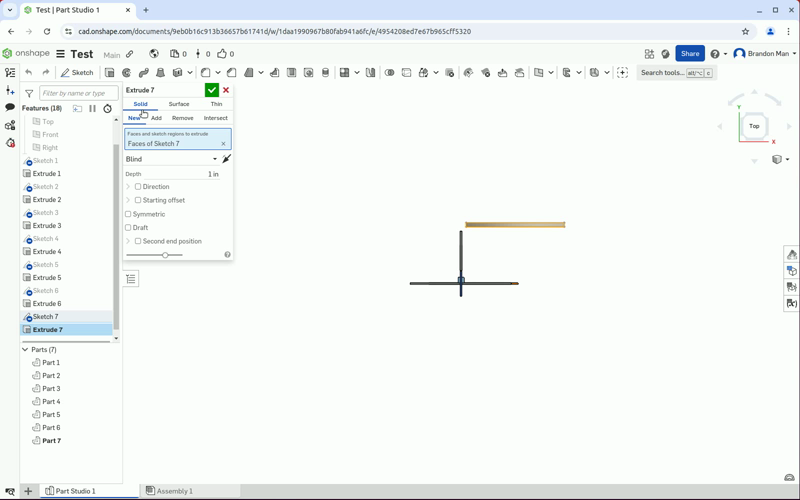
mouse_move(137, 120)
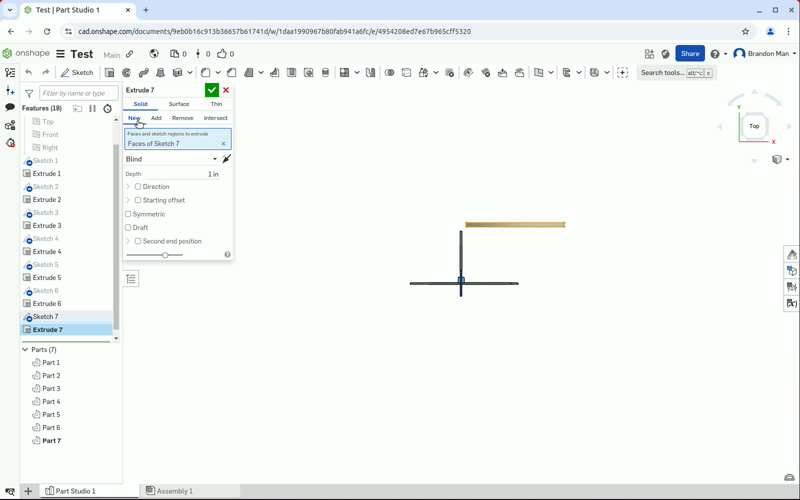
click(137, 120)
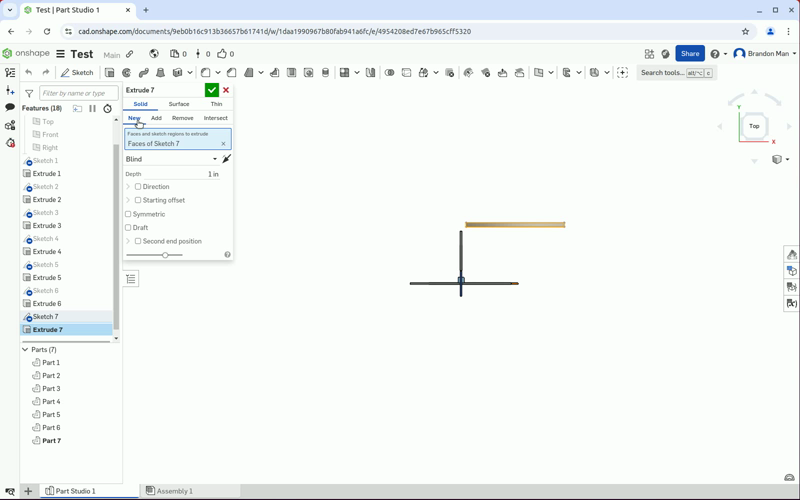
key(tab, 4)
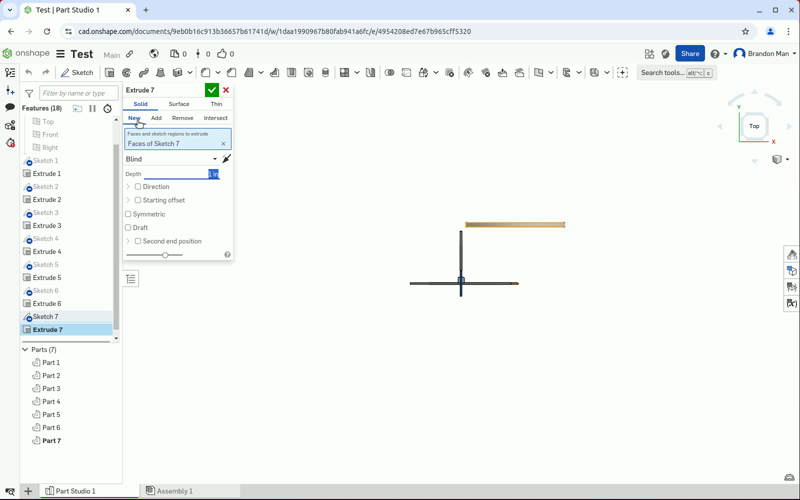
text(0.481)
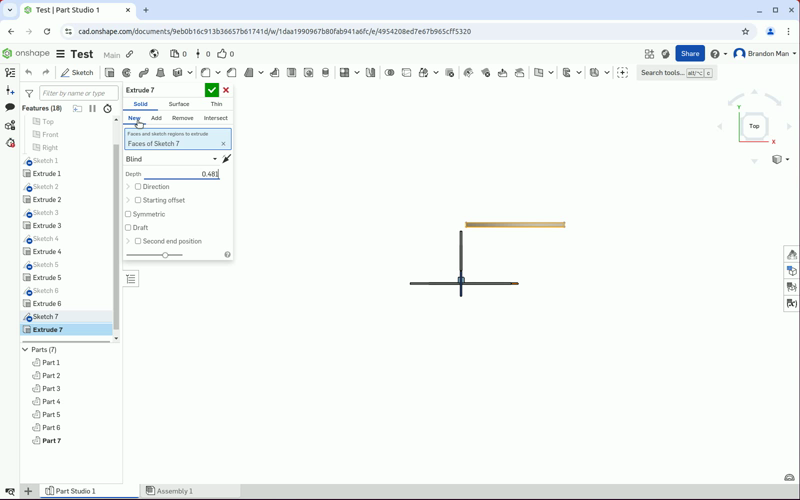
key(enter)
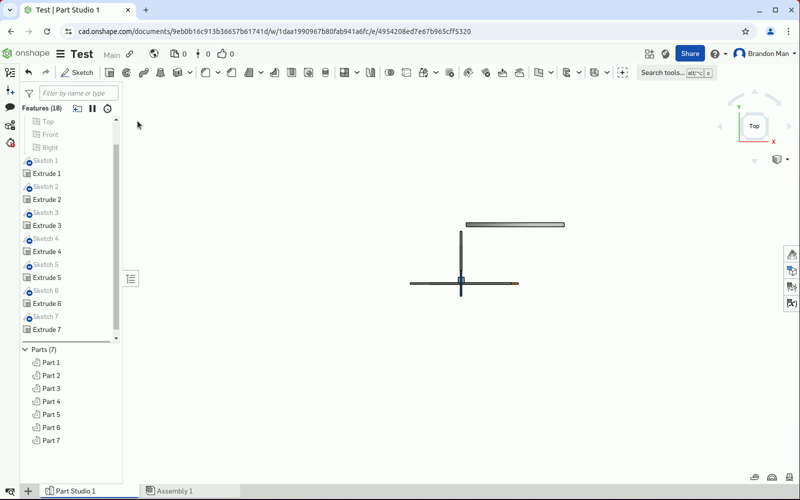
key(shift+h)
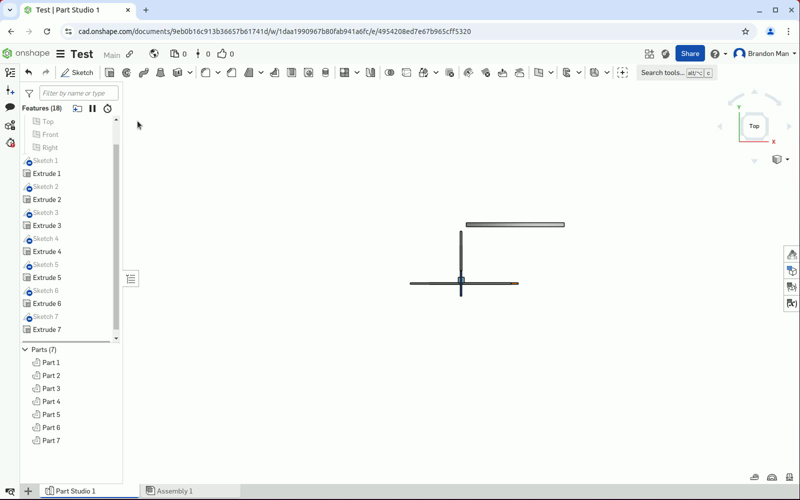
key(shift+h)
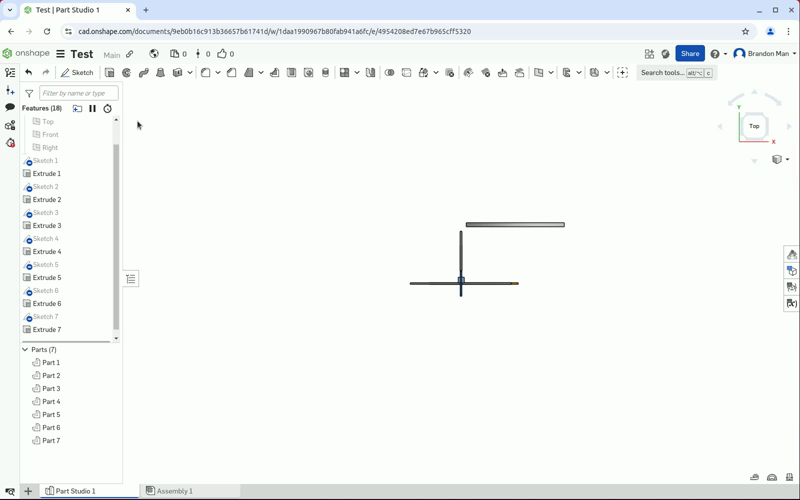
mouse_move(69, 163)
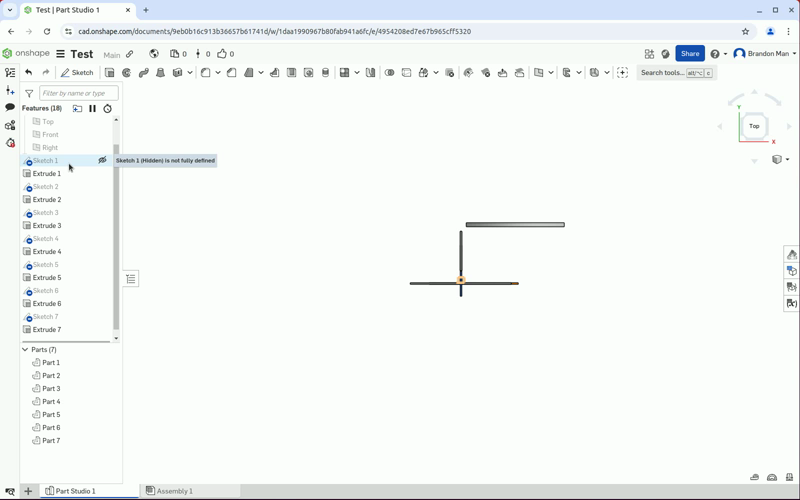
click(69, 163)
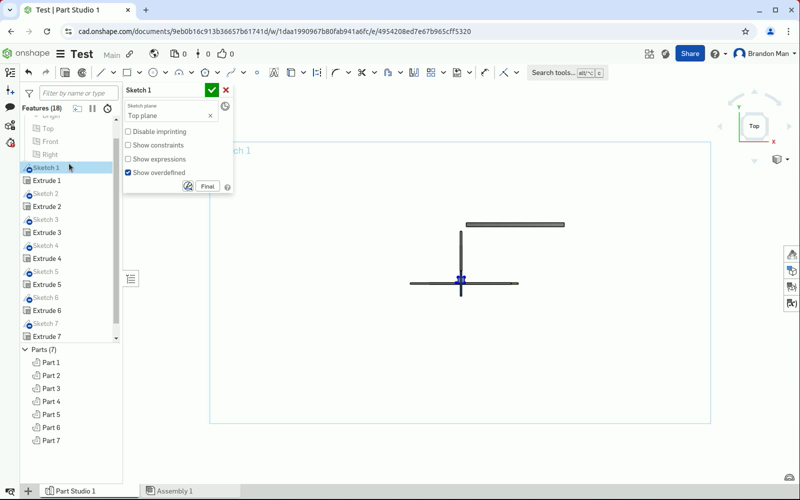
mouse_move(229, 92)
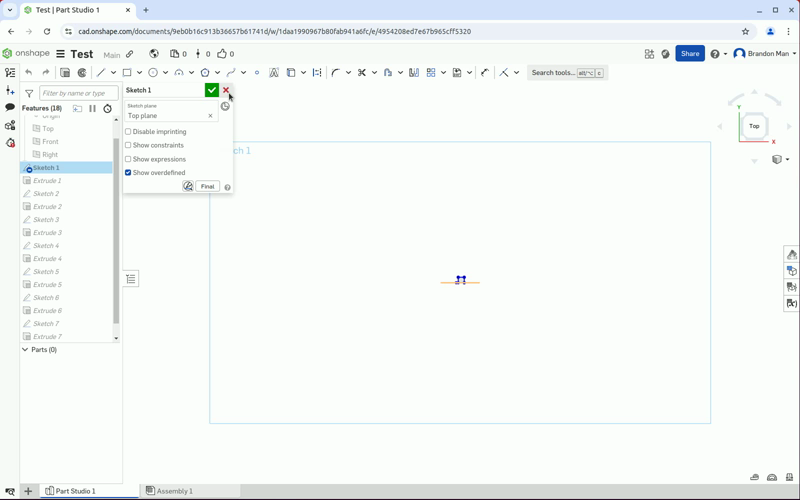
click(229, 92)
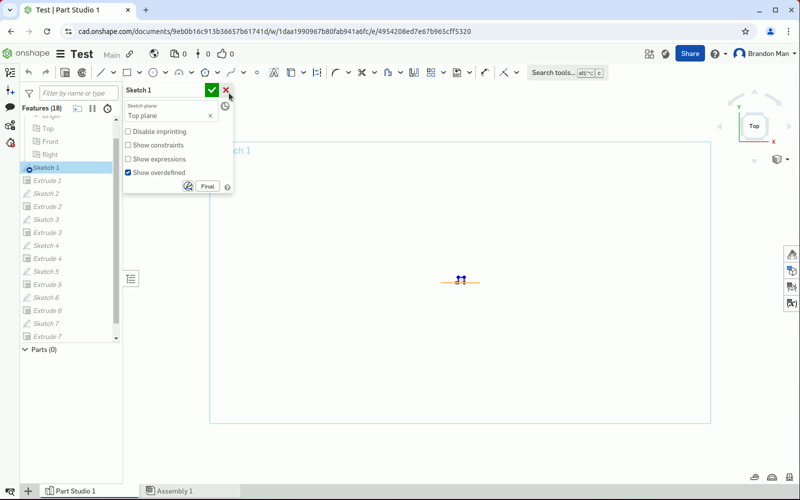
key(shift+s)
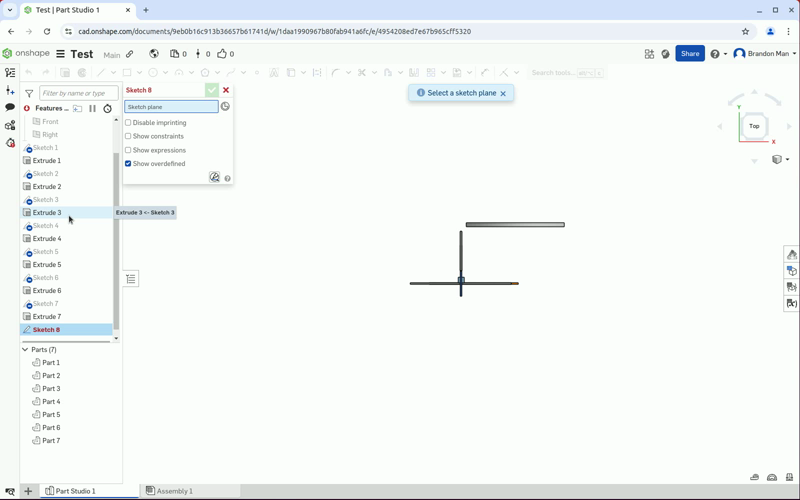
scroll(3)
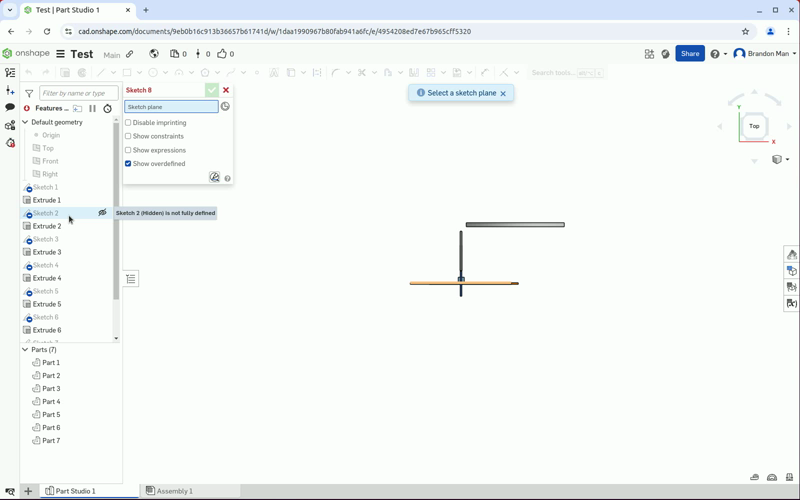
mouse_move(69, 150)
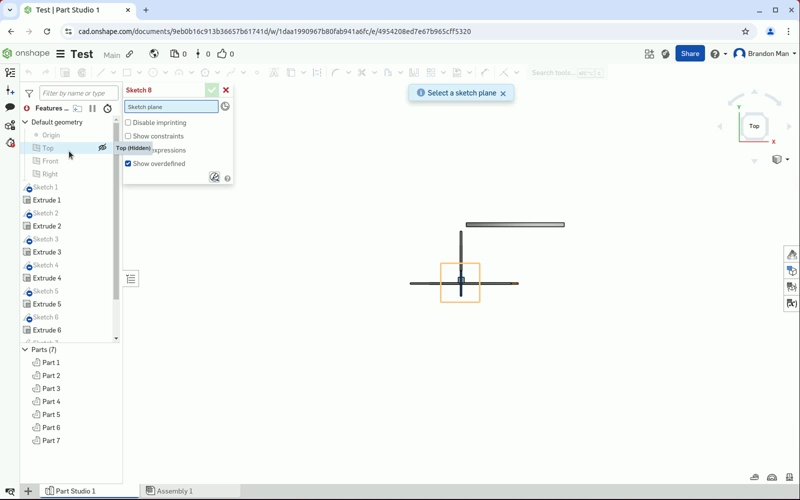
click(69, 150)
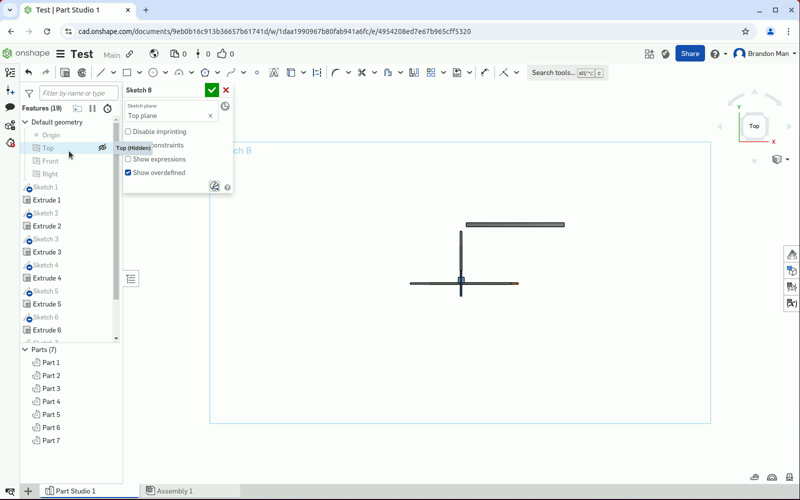
mouse_move(73, 352)
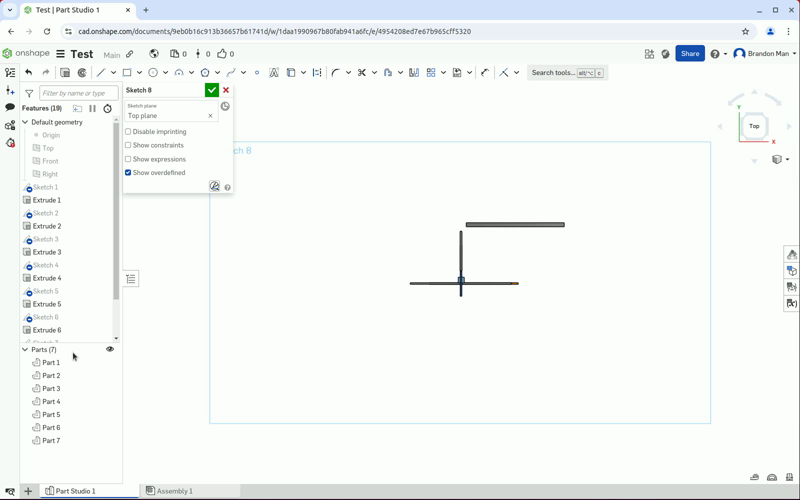
key(y)
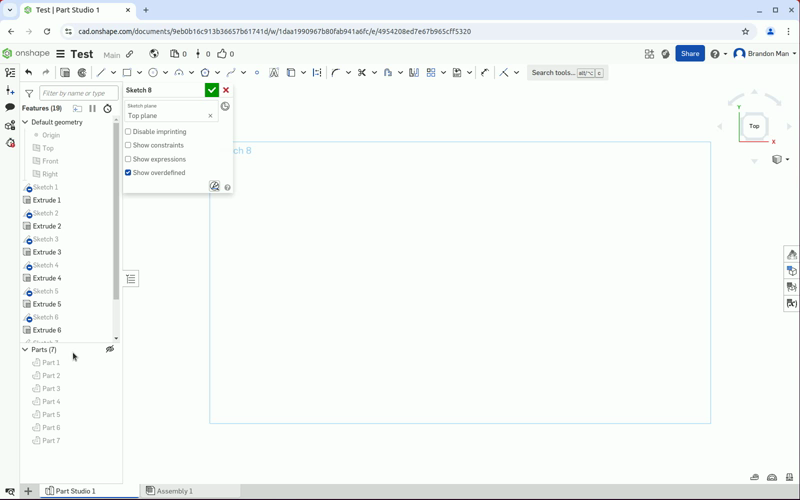
key(l)
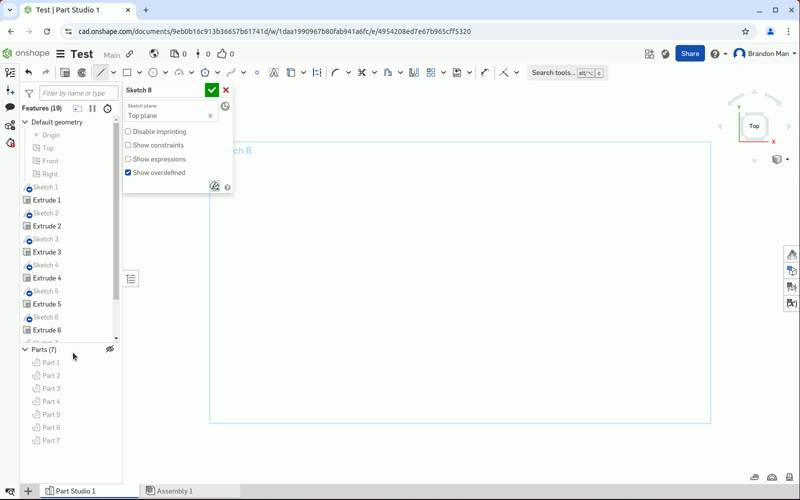
key_down(shift)
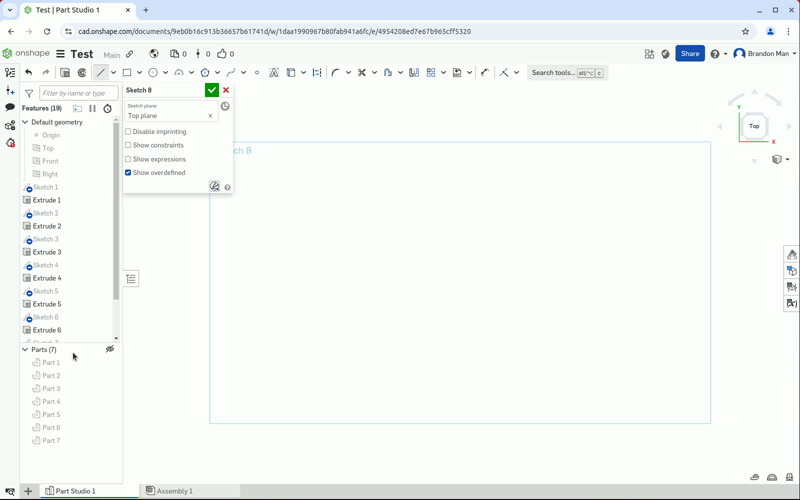
mouse_move(476, 207)
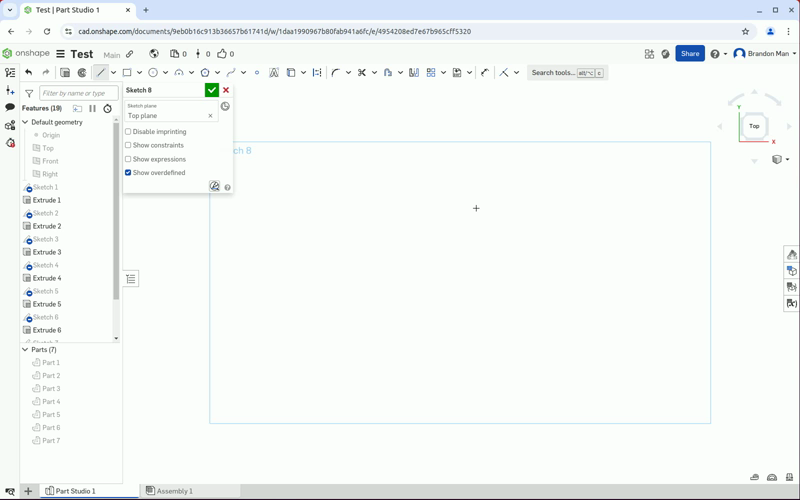
click(476, 207)
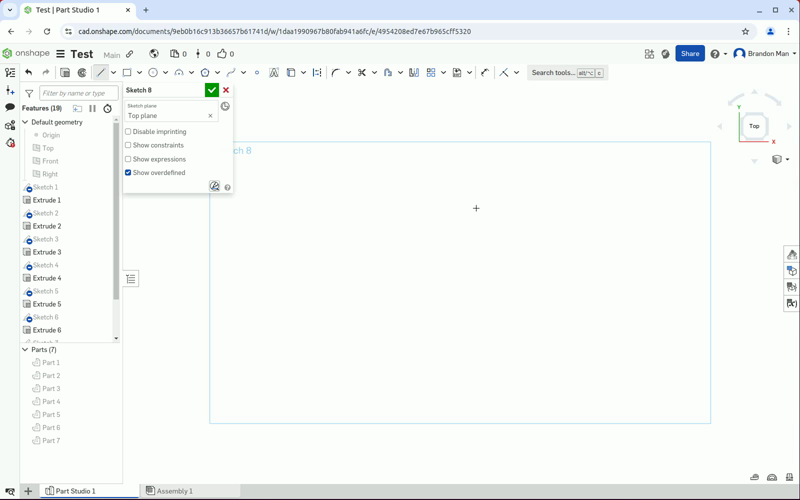
key_up(shift)
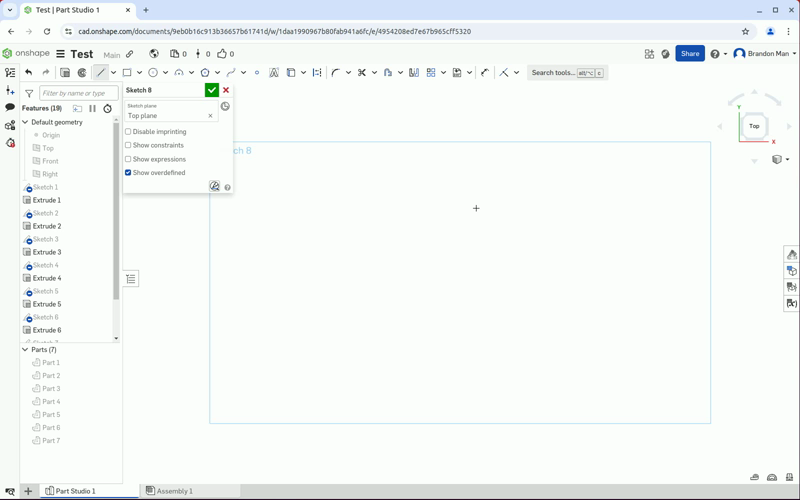
key_down(shift)
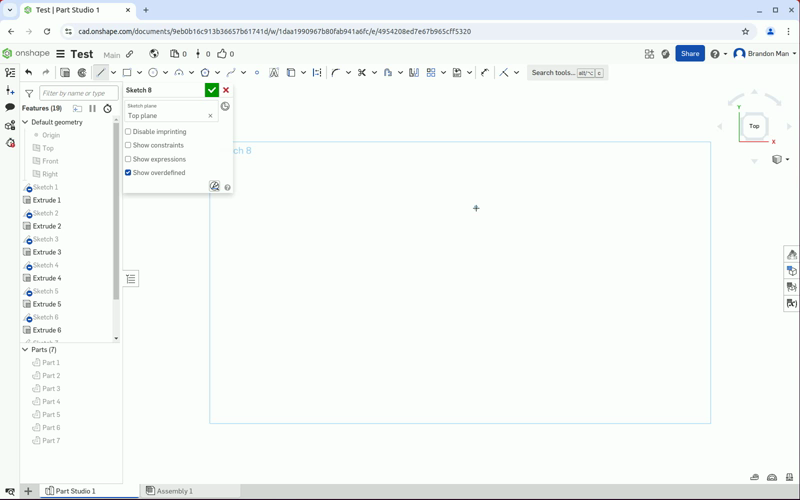
mouse_move(573, 207)
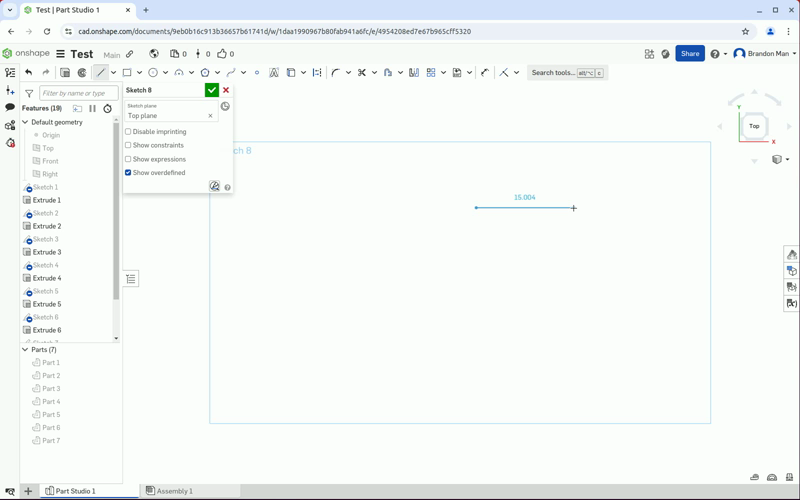
click(573, 207)
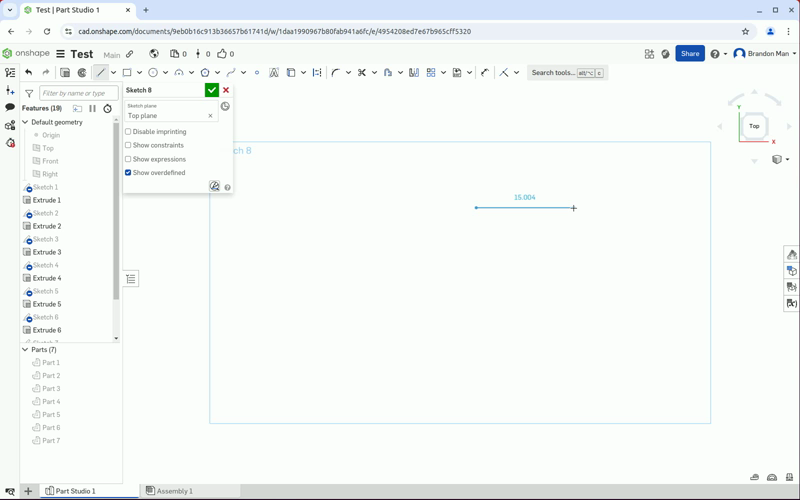
key_up(shift)
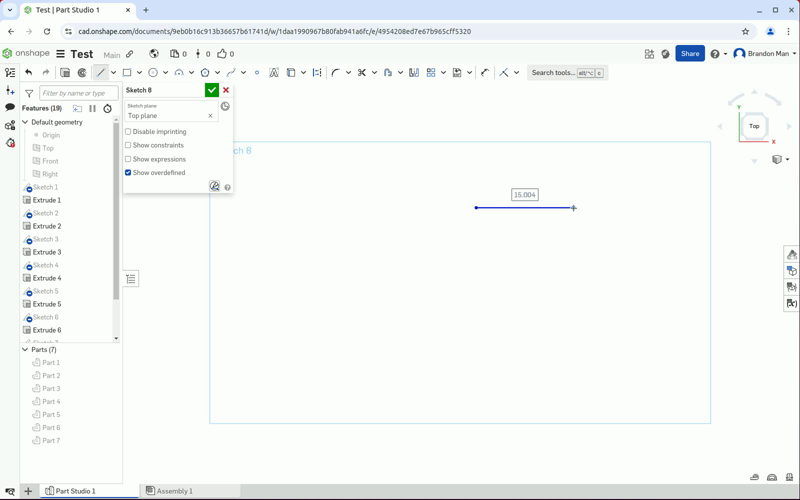
key_down(shift)
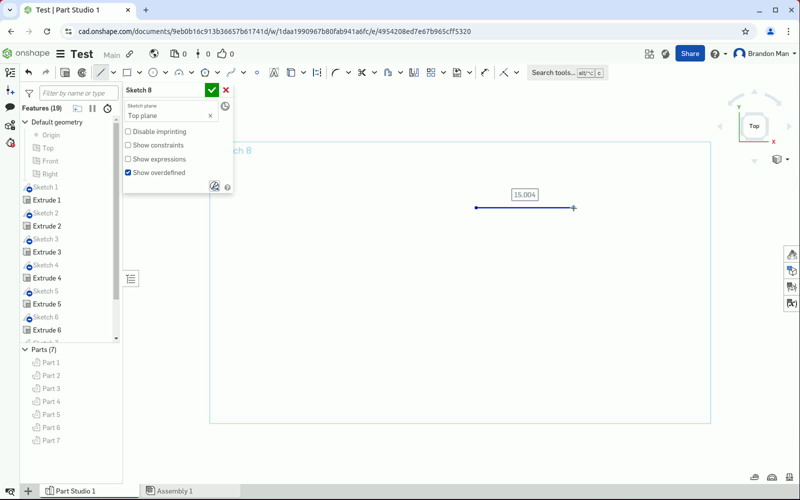
mouse_move(589, 207)
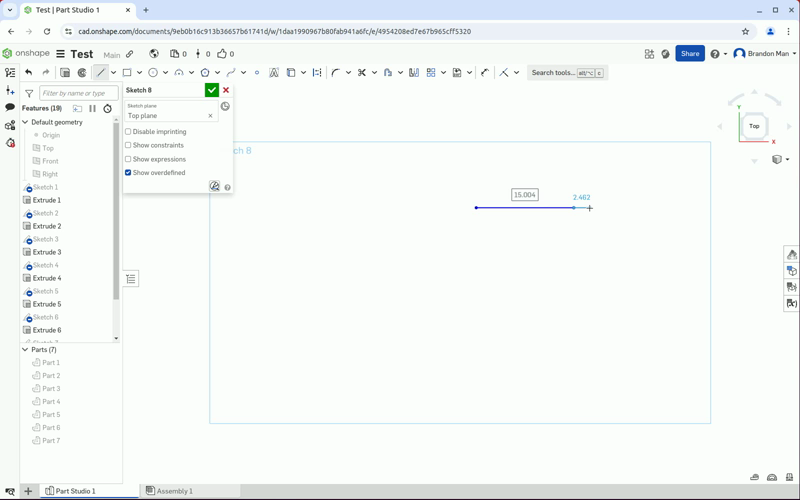
mouse_move(573, 204)
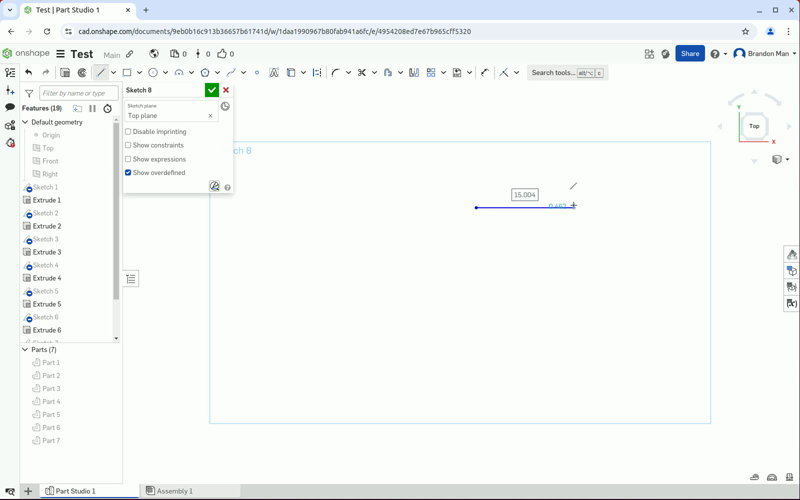
scroll(6)
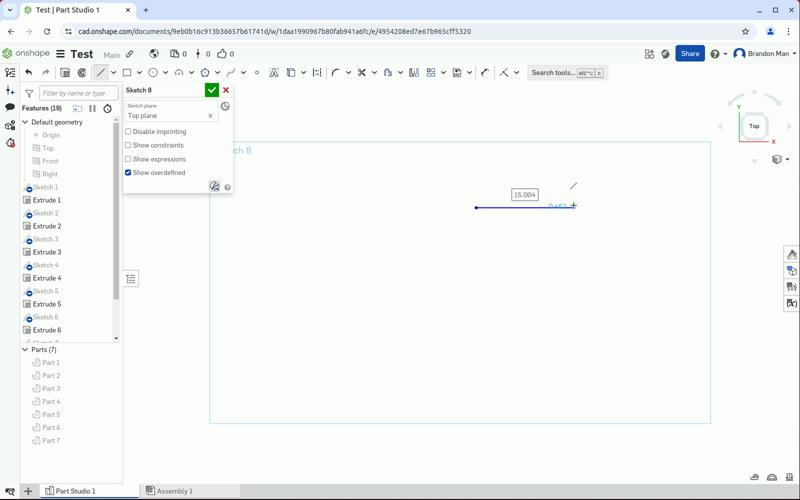
scroll(6)
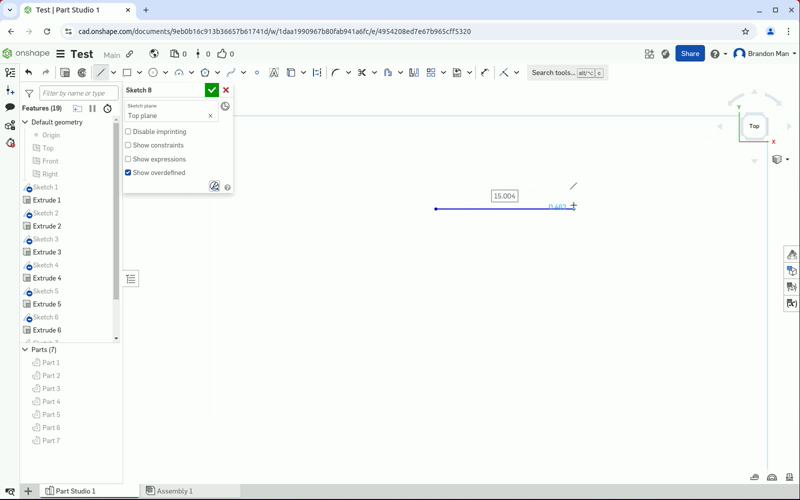
scroll(6)
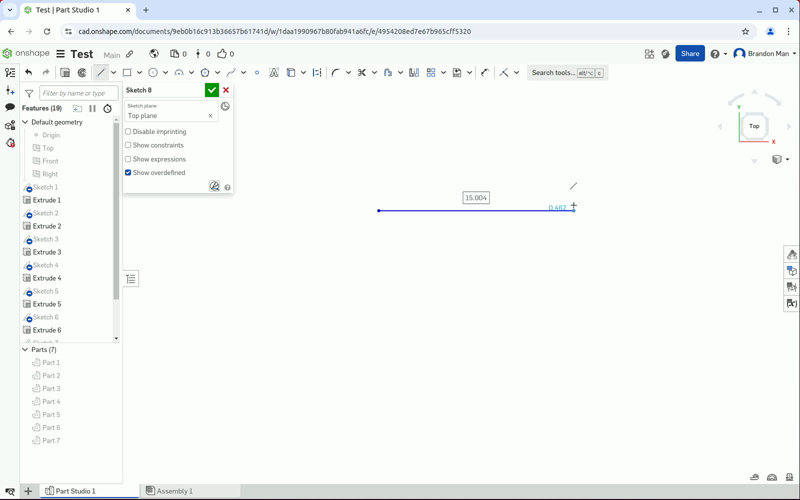
scroll(6)
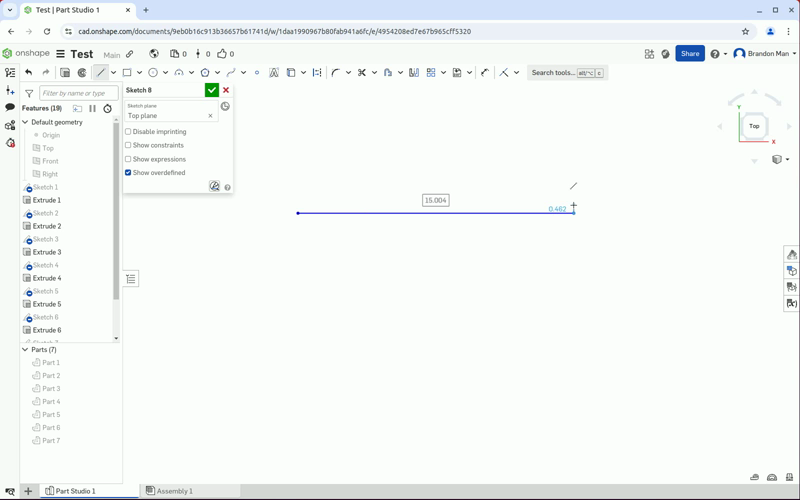
scroll(6)
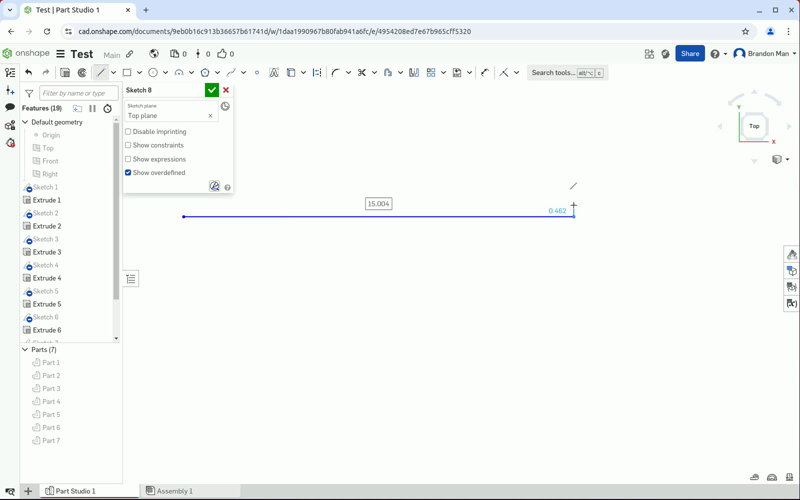
scroll(6)
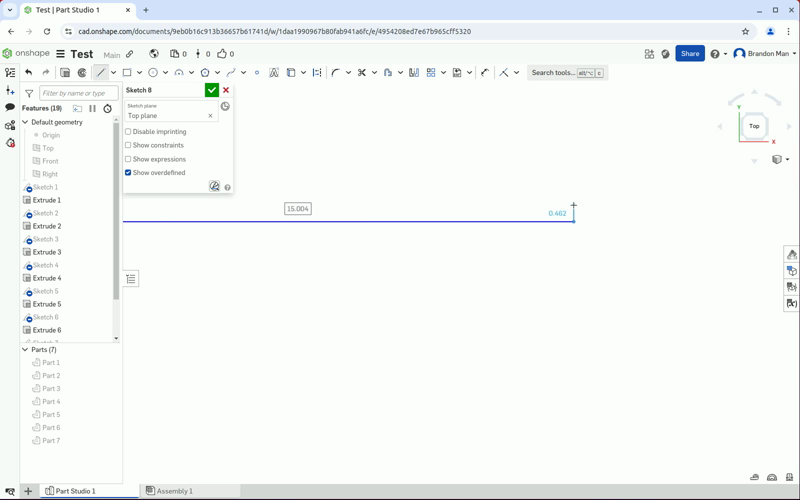
scroll(6)
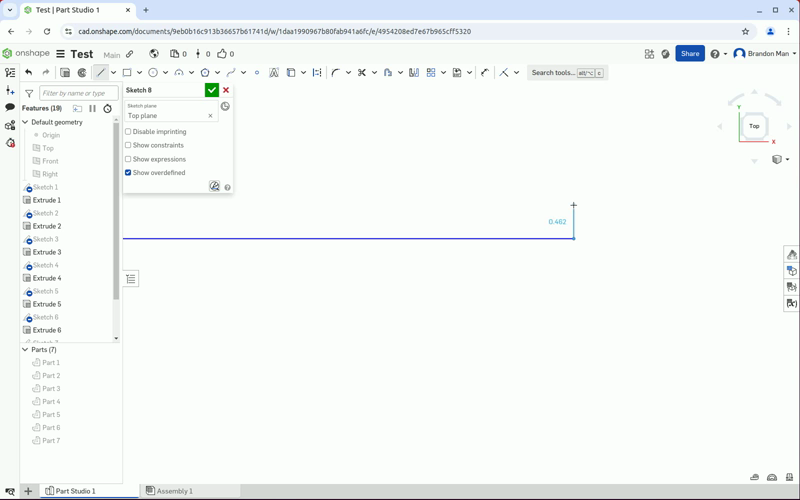
click(573, 204)
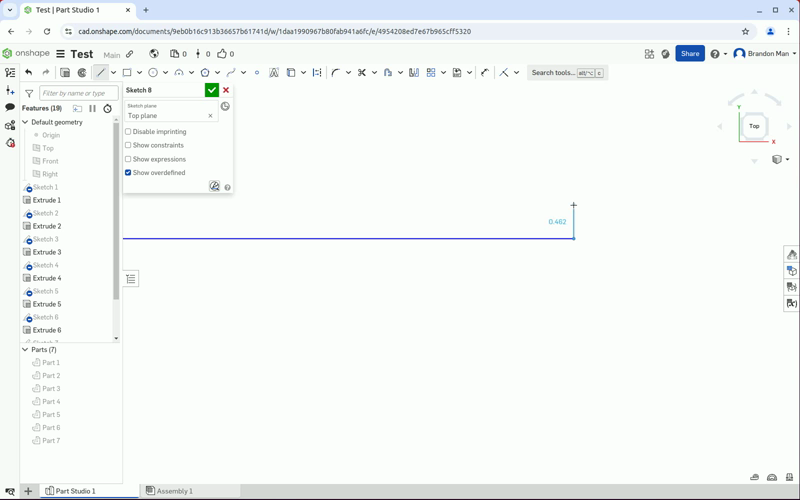
scroll(-6)
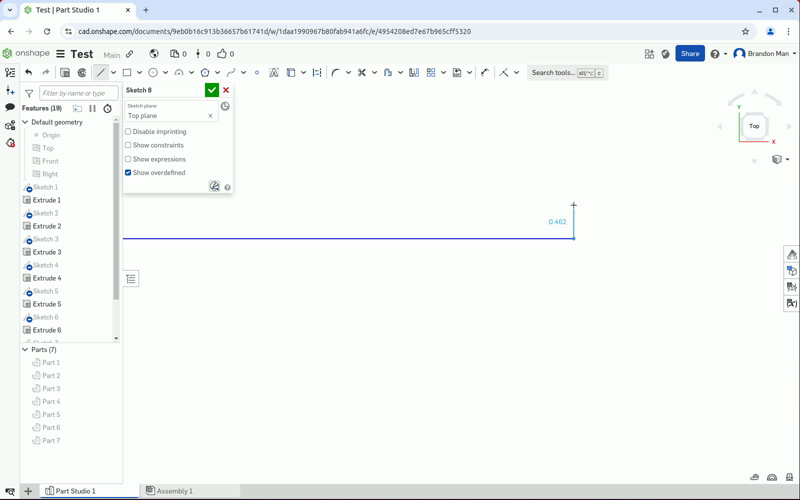
scroll(-6)
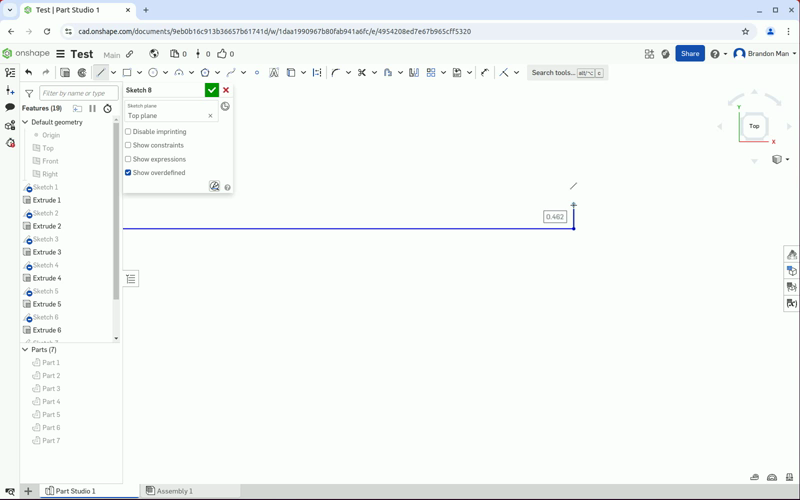
scroll(-6)
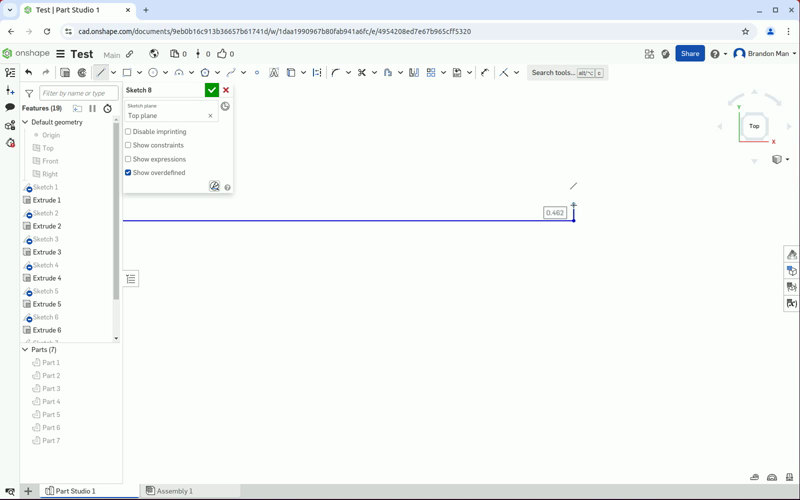
scroll(-6)
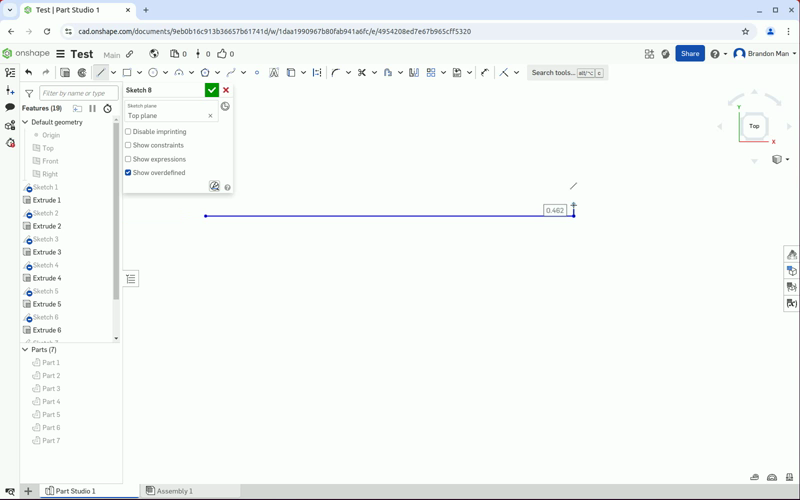
scroll(-6)
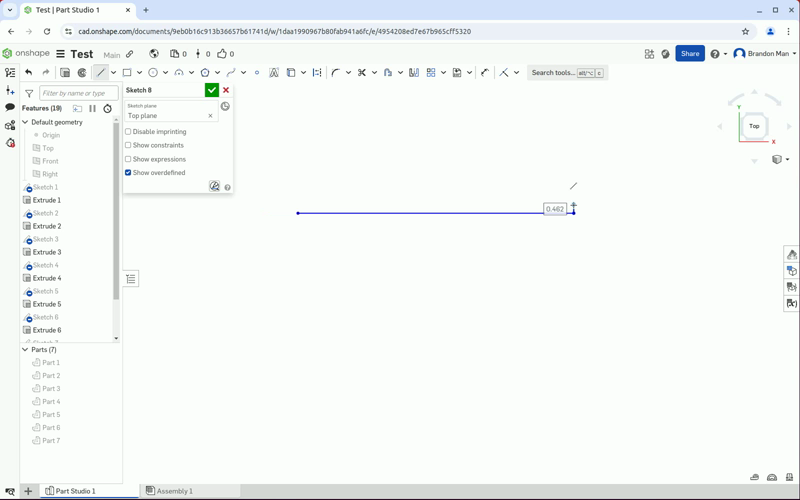
scroll(-6)
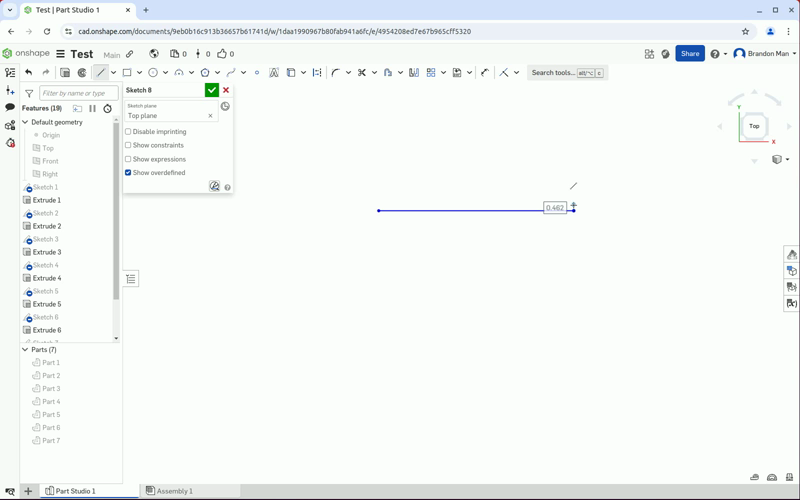
scroll(-6)
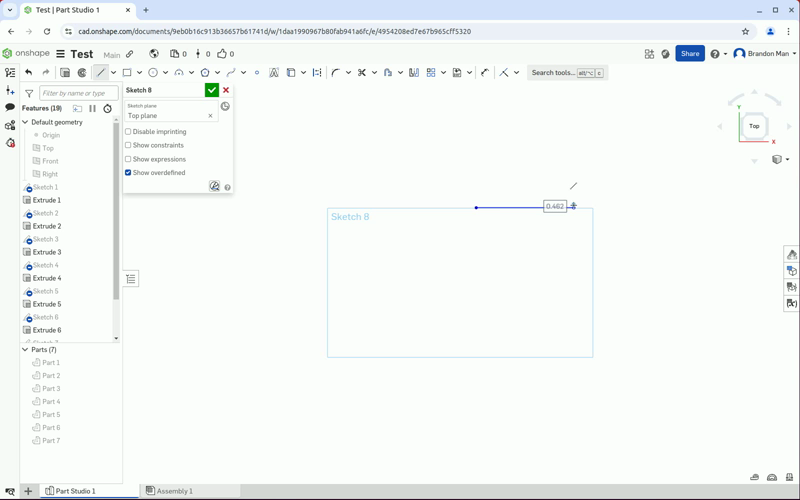
key_up(shift)
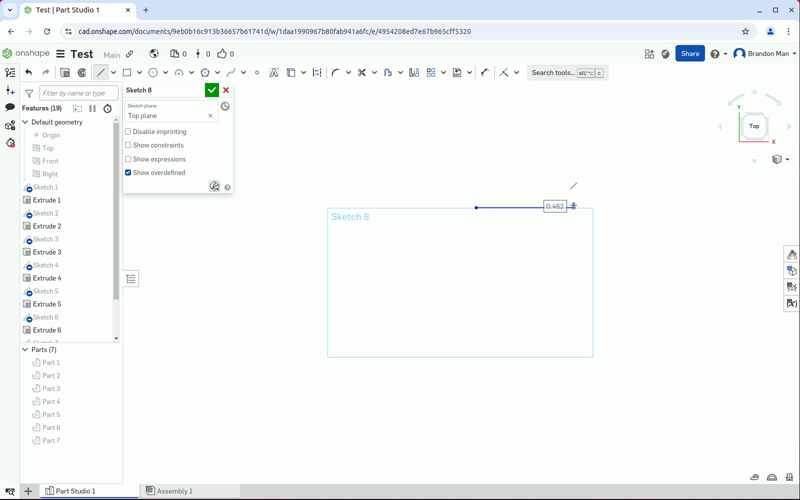
key_down(shift)
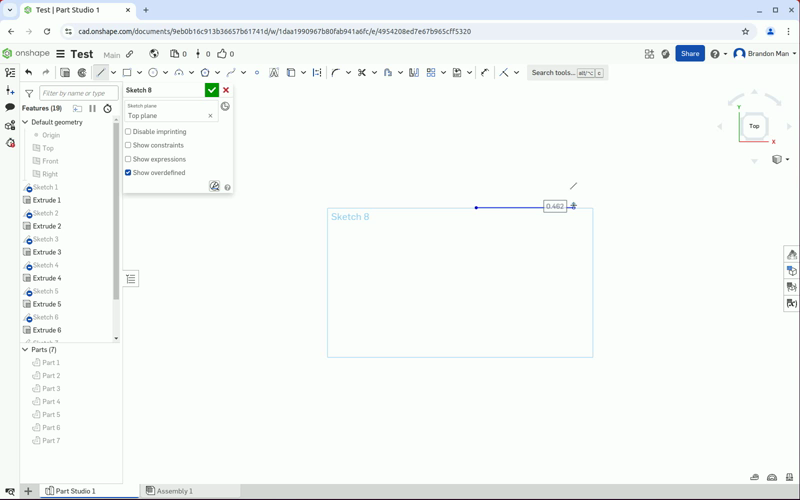
mouse_move(476, 204)
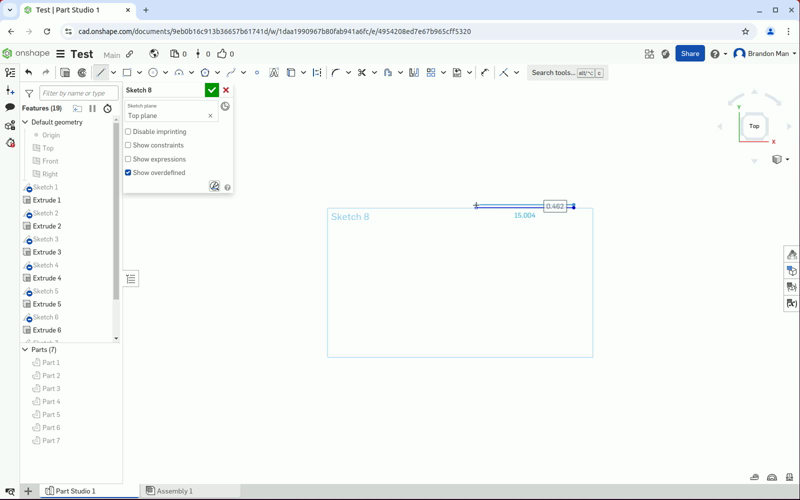
scroll(6)
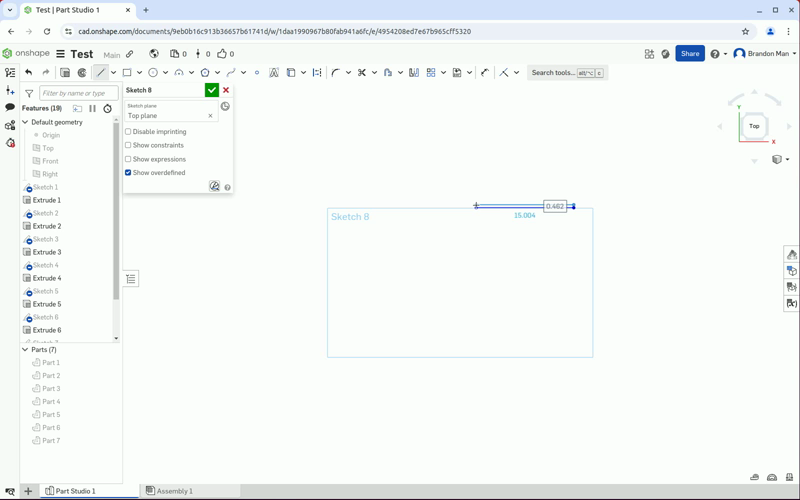
scroll(6)
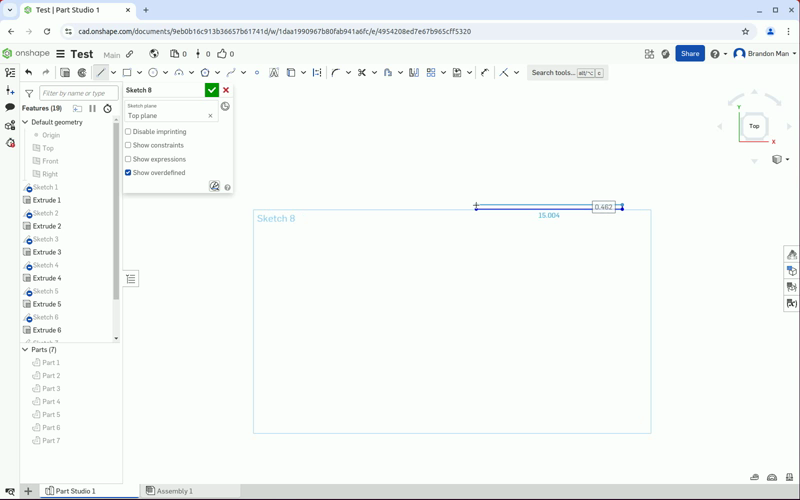
scroll(6)
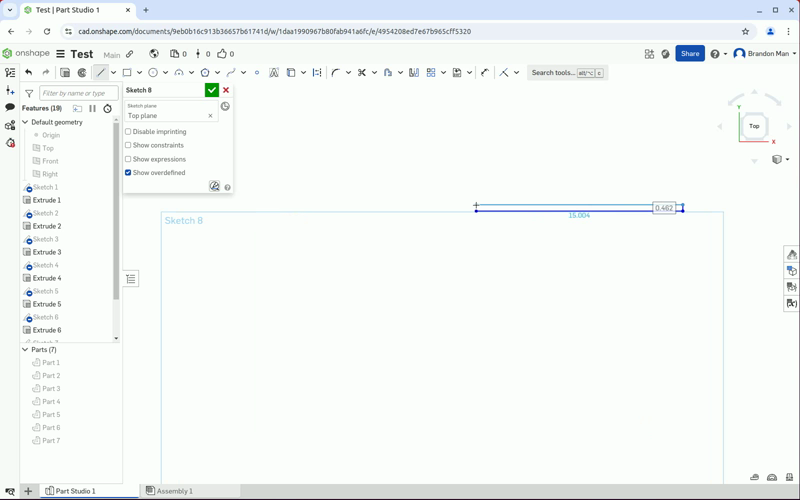
scroll(6)
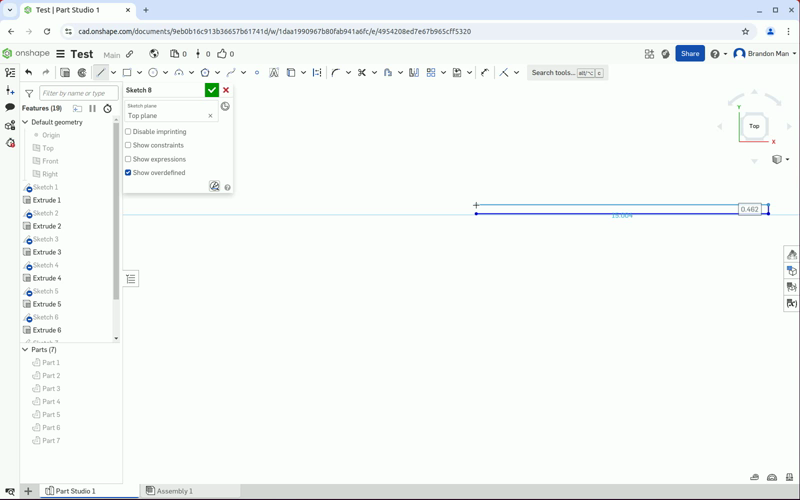
scroll(6)
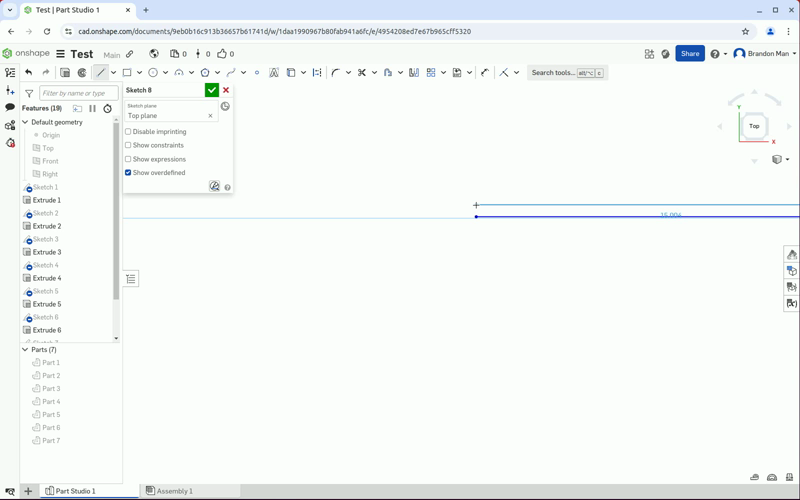
scroll(6)
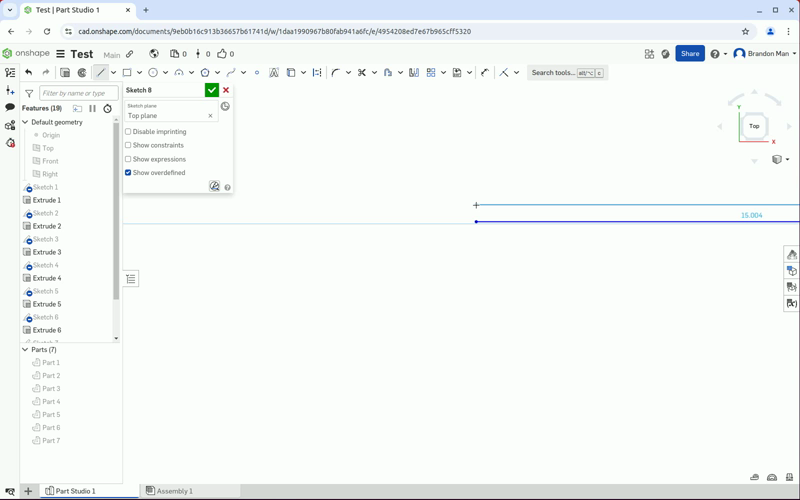
scroll(6)
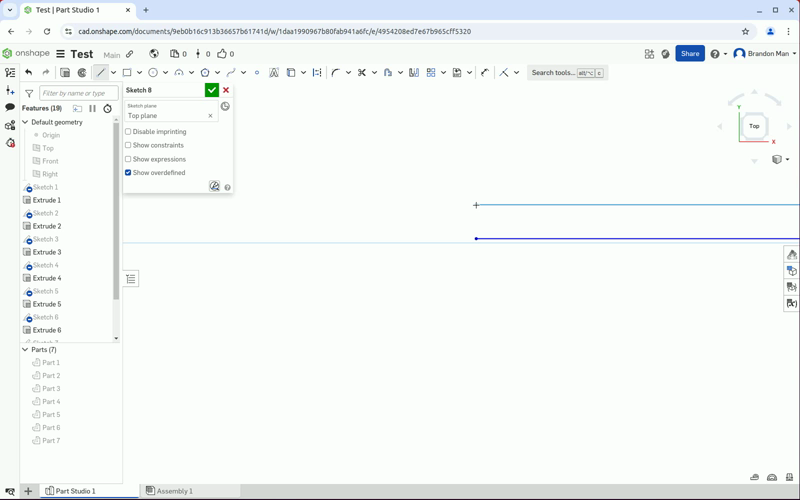
click(476, 204)
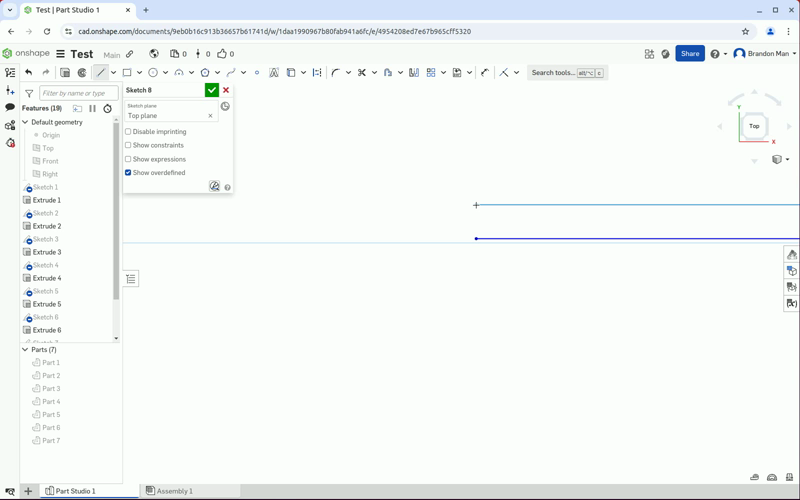
scroll(-6)
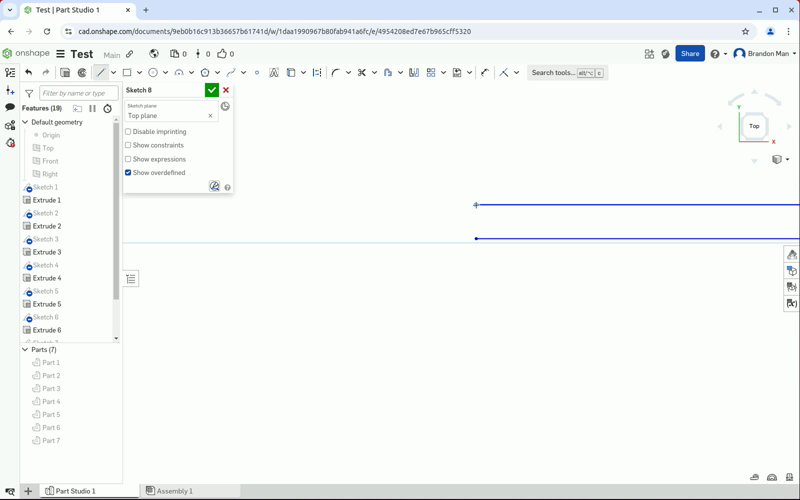
scroll(-6)
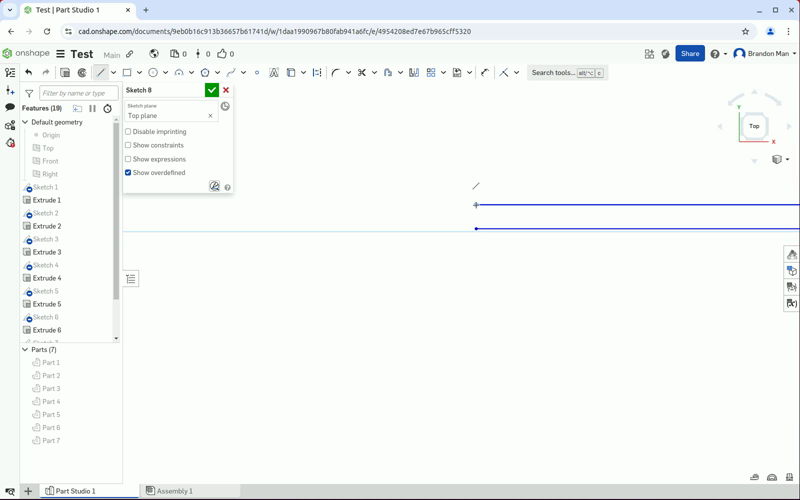
scroll(-6)
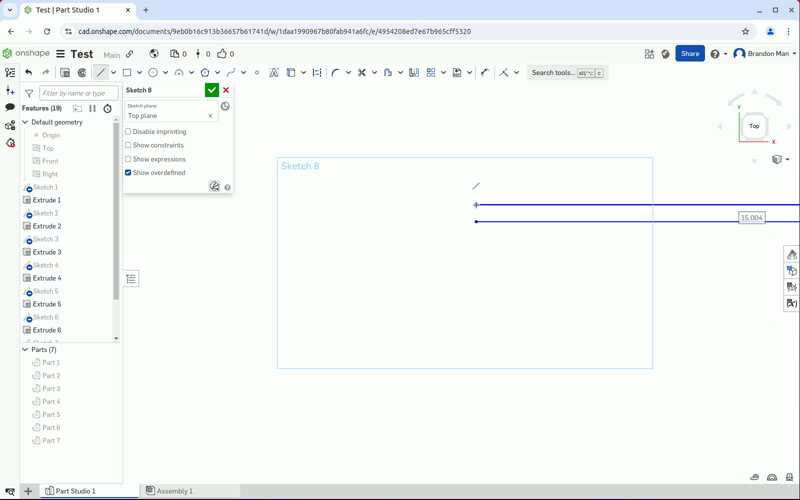
scroll(-6)
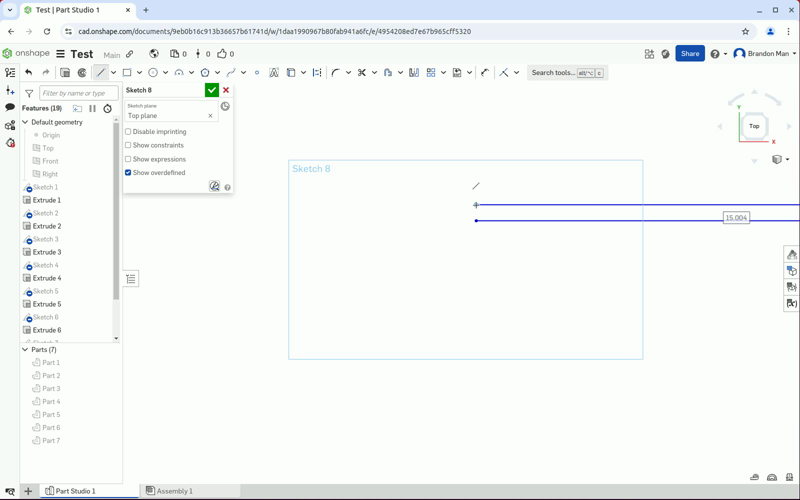
scroll(-6)
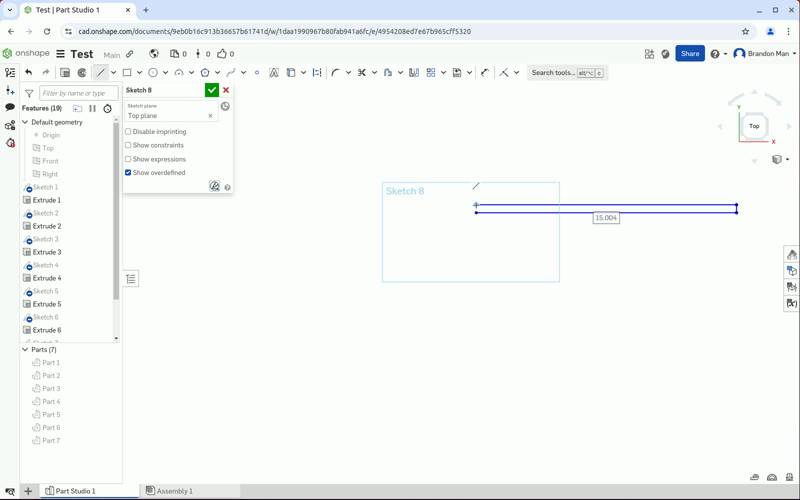
scroll(-6)
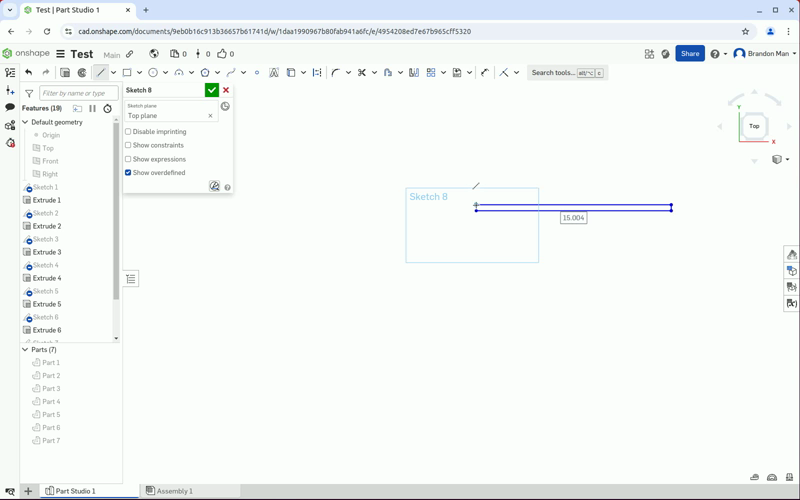
scroll(-6)
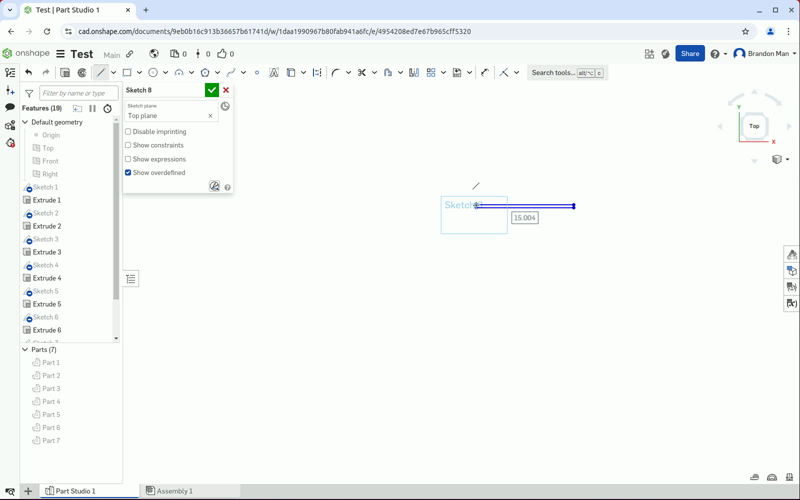
key_up(shift)
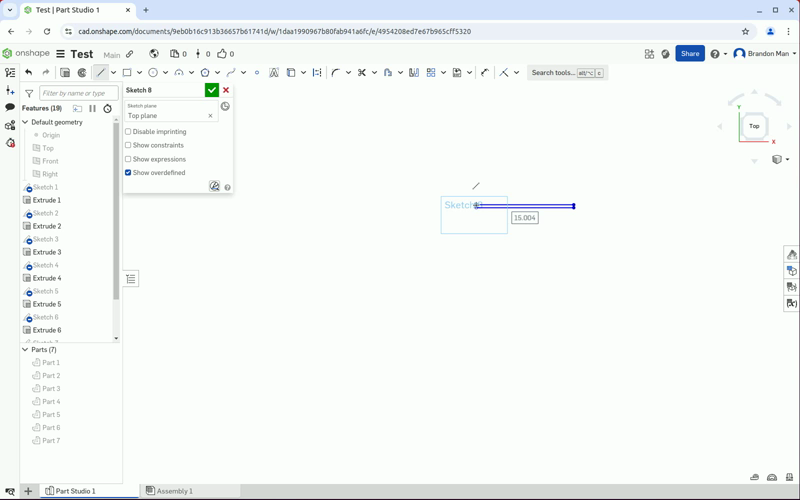
mouse_move(506, 204)
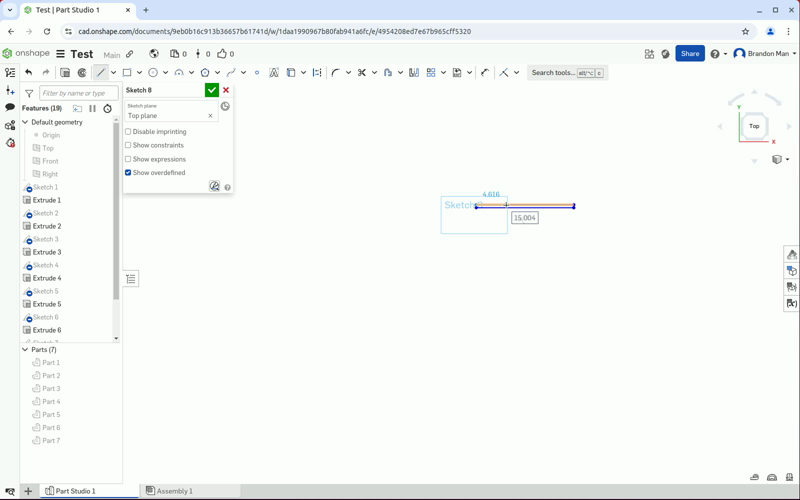
key_down(shift)
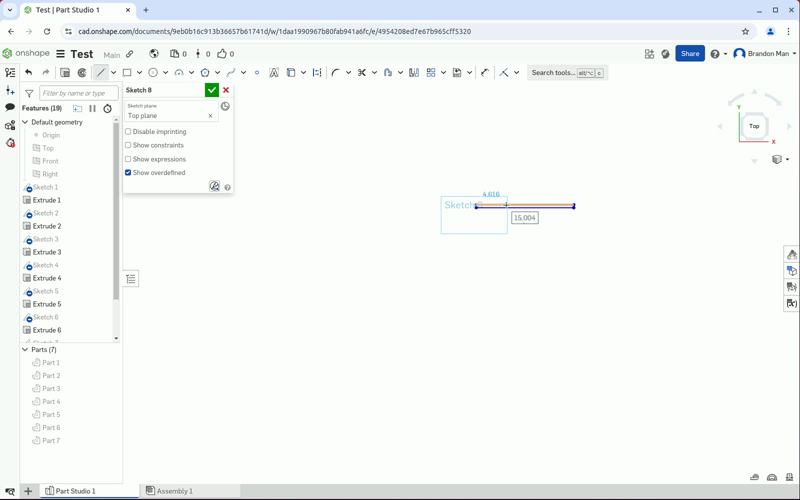
mouse_move(476, 207)
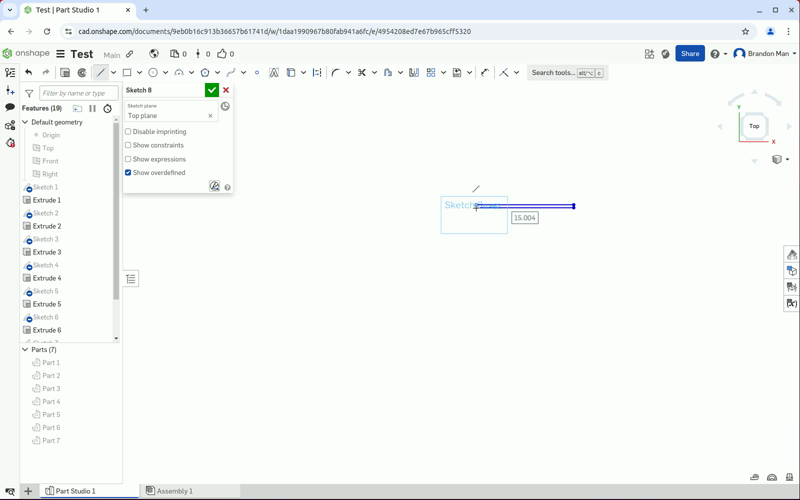
scroll(6)
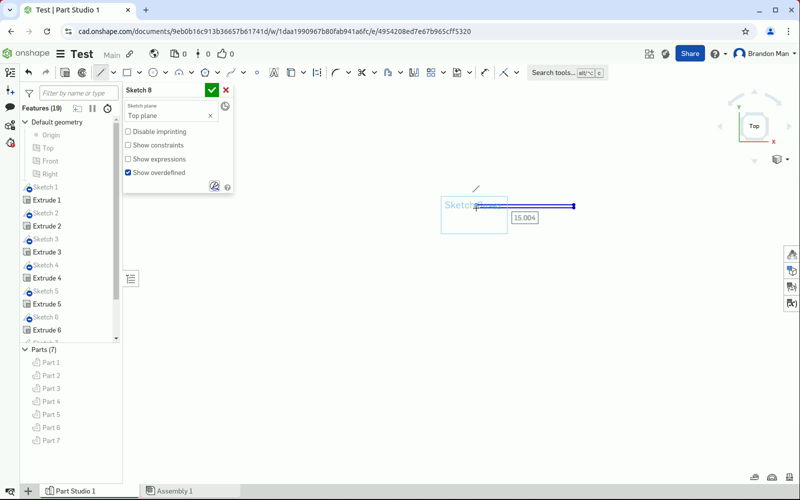
scroll(6)
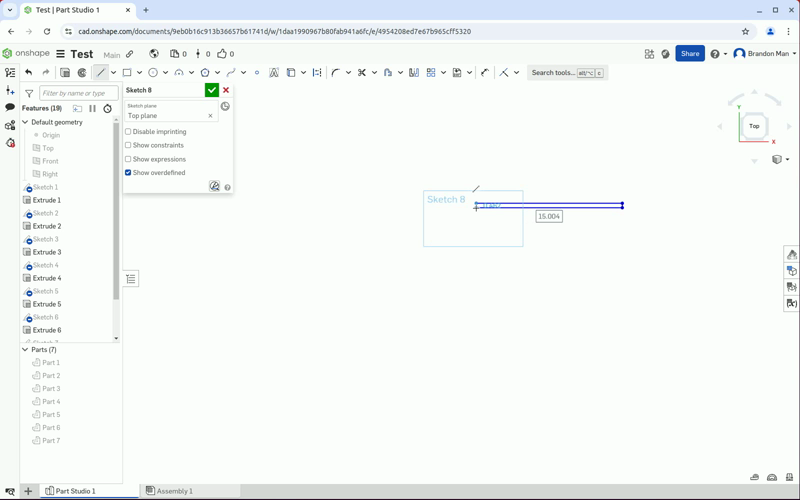
scroll(6)
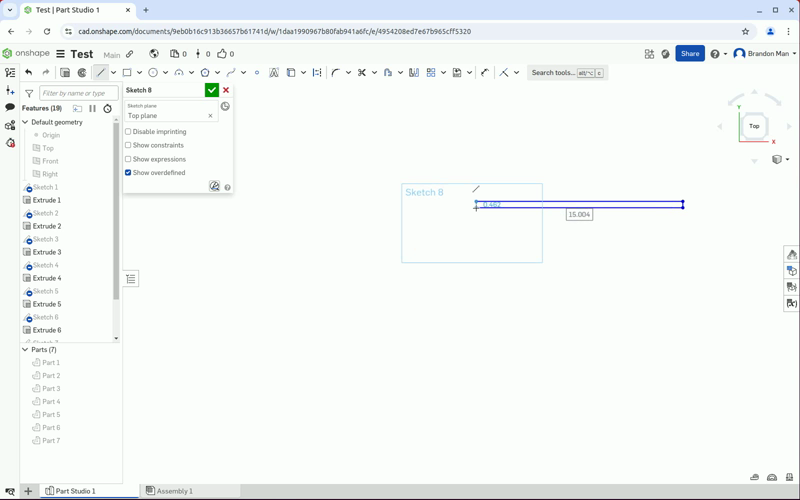
scroll(6)
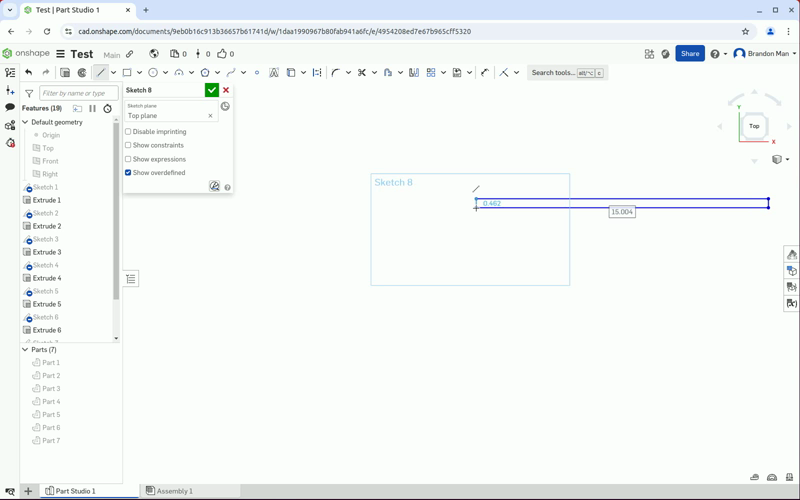
scroll(6)
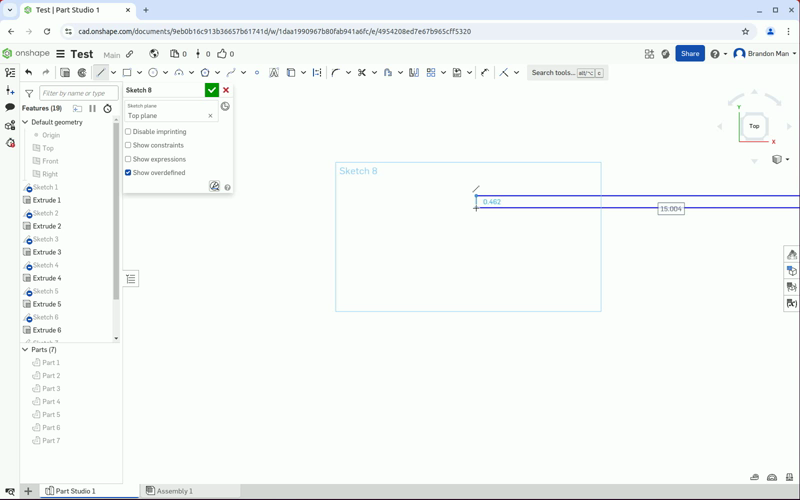
scroll(6)
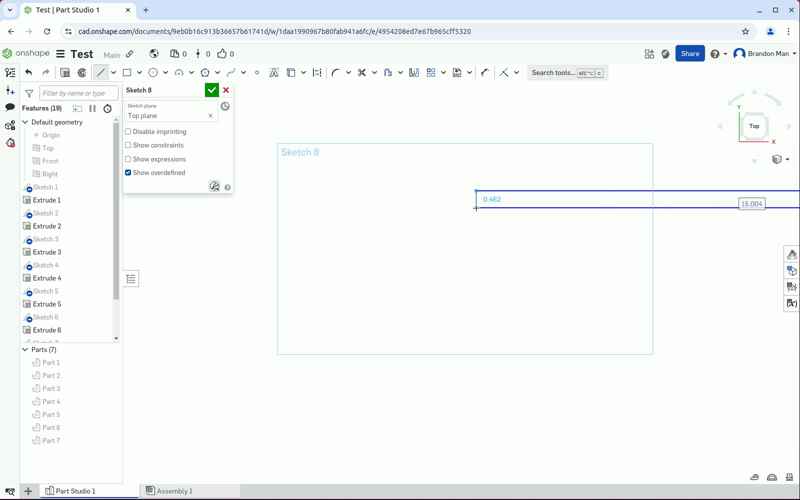
scroll(6)
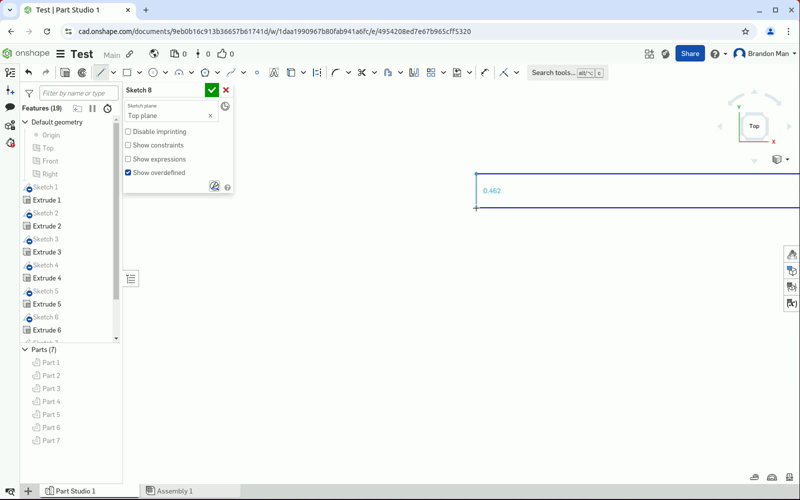
key_up(shift)
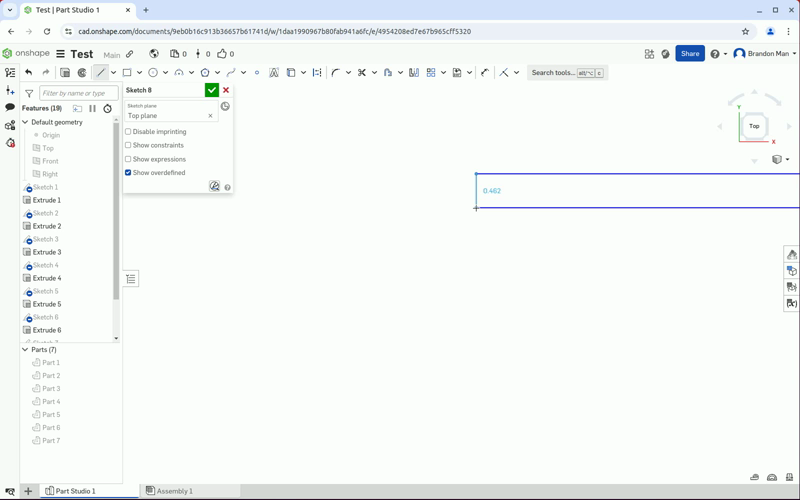
click(476, 207)
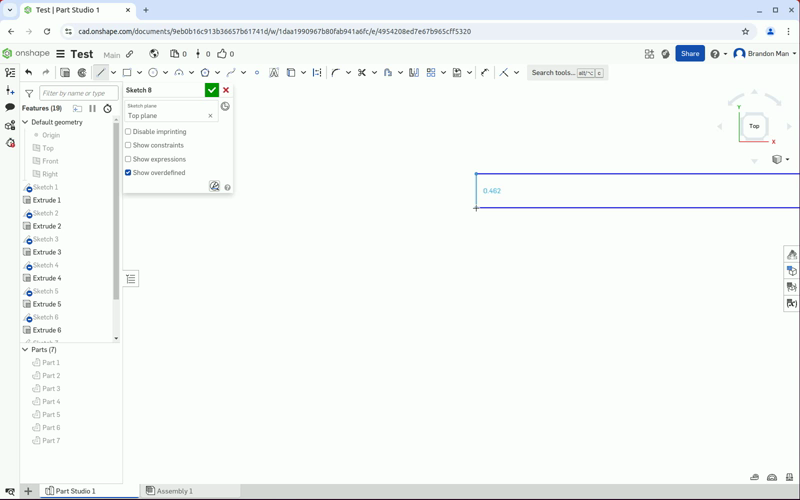
scroll(-6)
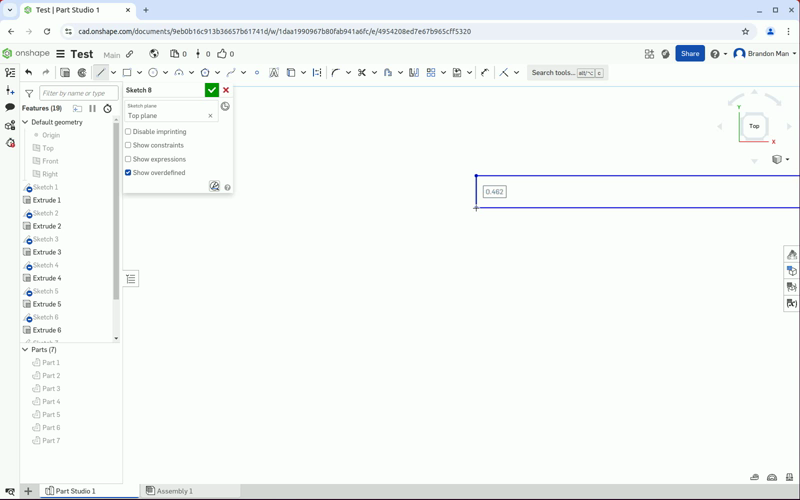
scroll(-6)
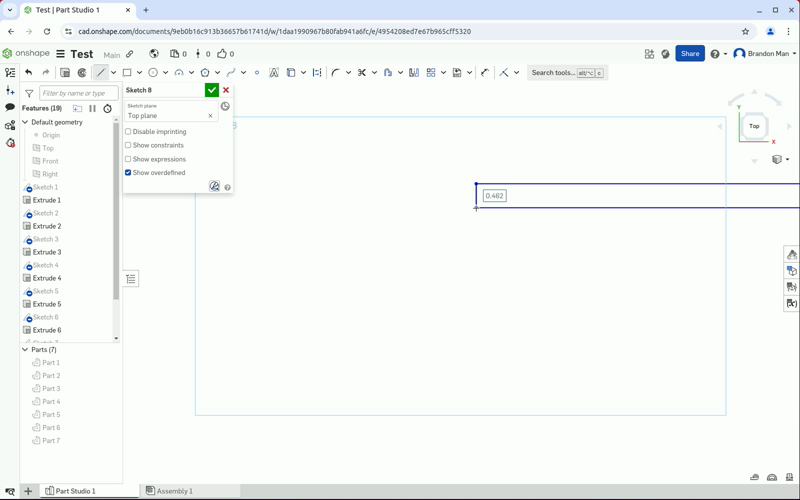
scroll(-6)
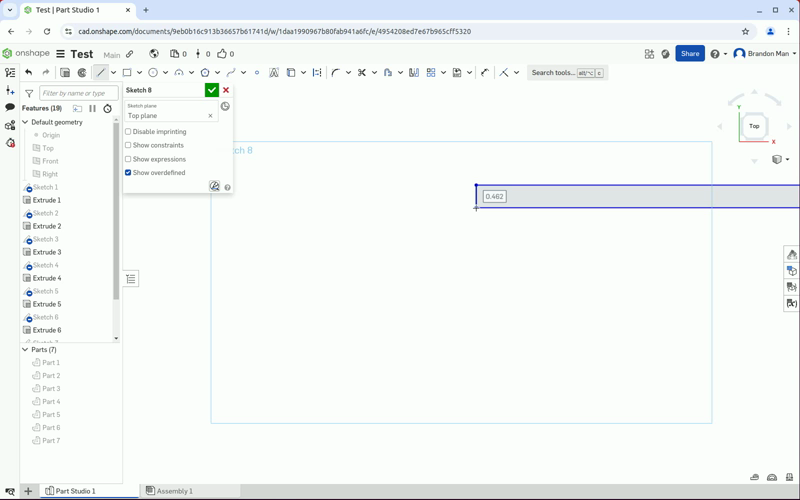
scroll(-6)
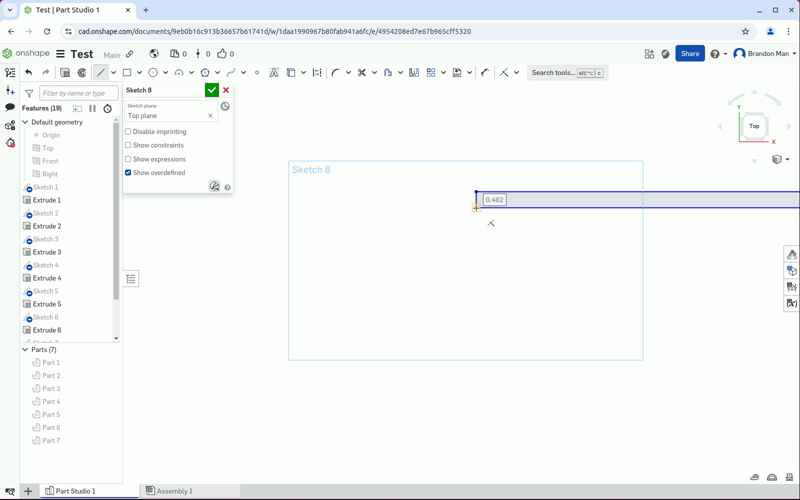
scroll(-6)
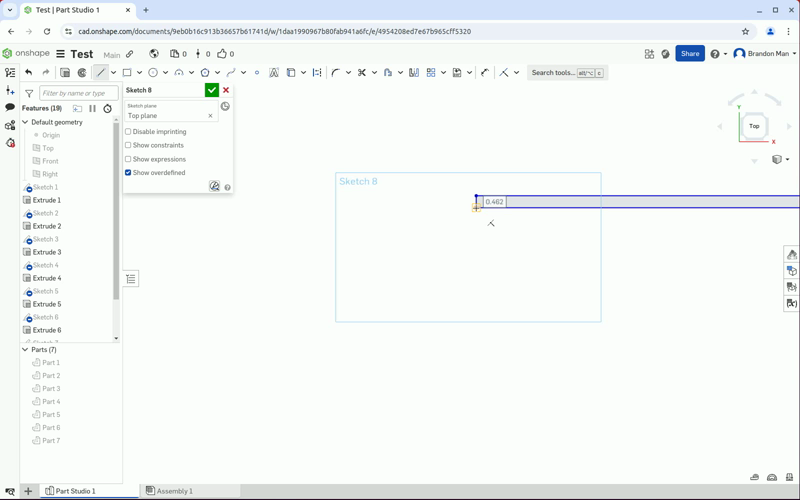
scroll(-6)
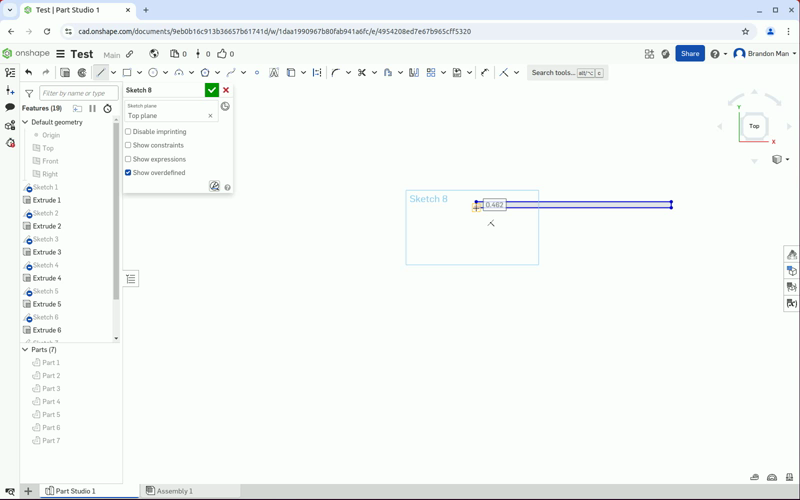
scroll(-6)
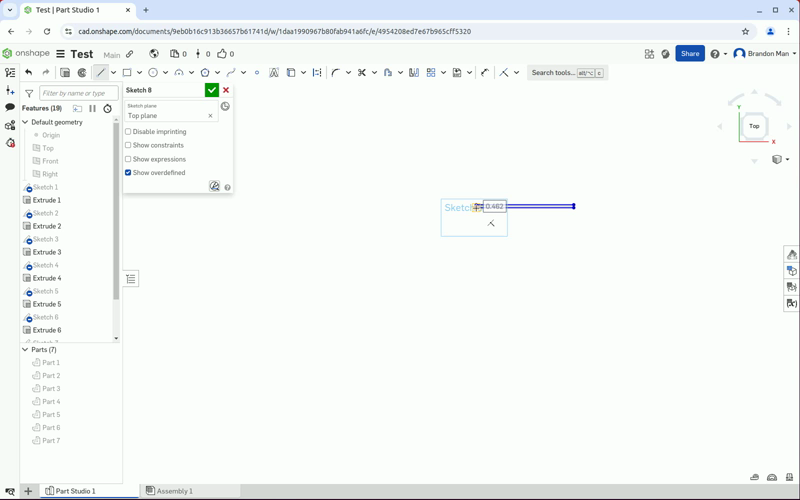
key(esc)
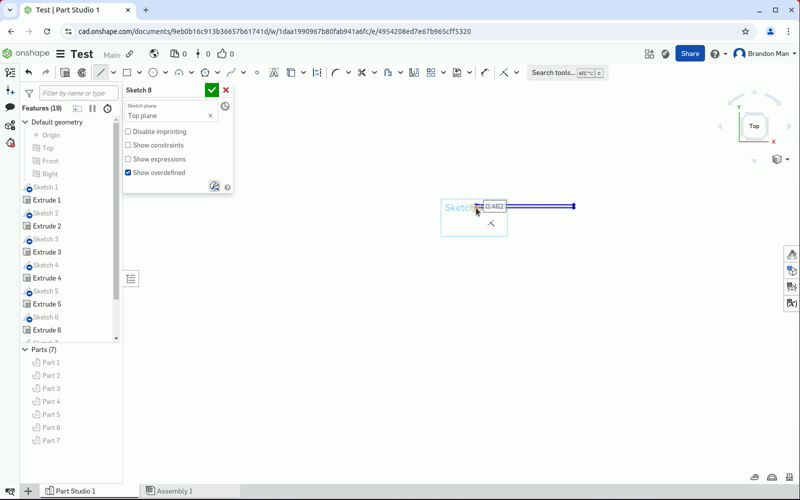
mouse_move(542, 205)
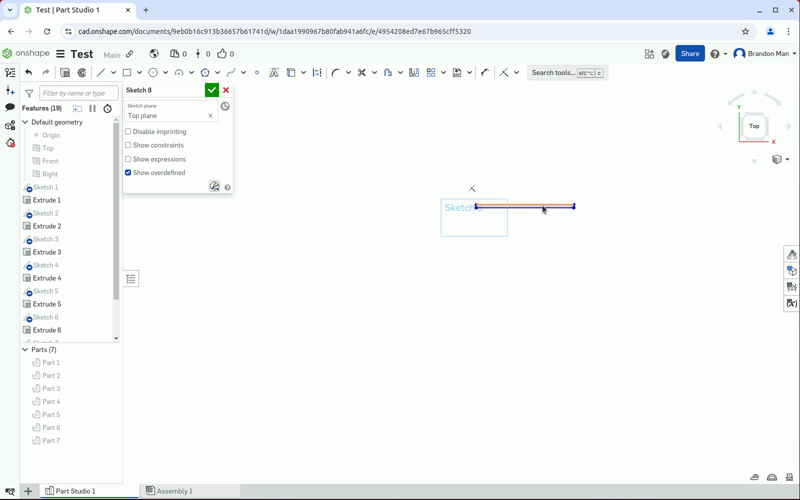
scroll(6)
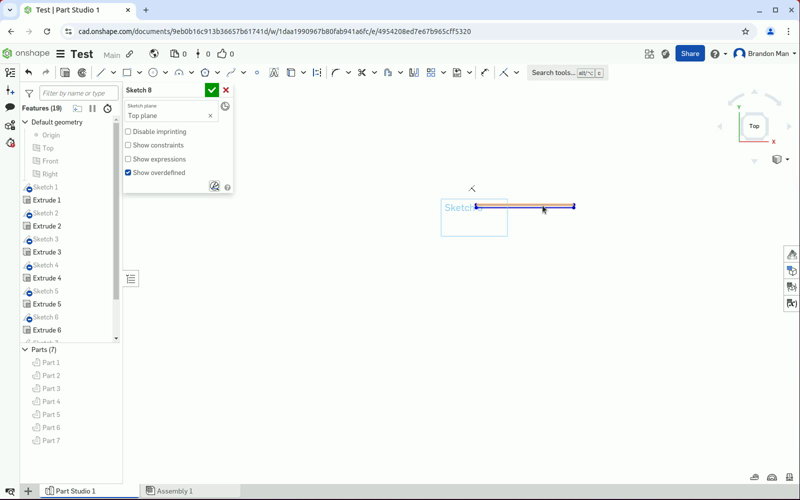
scroll(6)
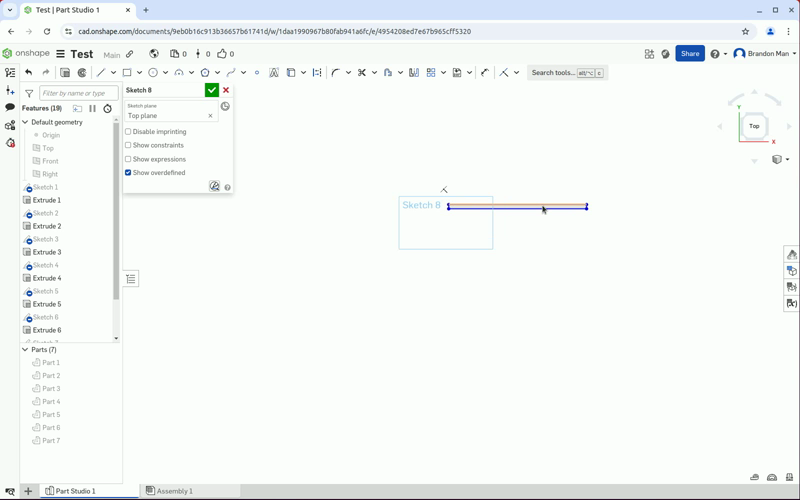
scroll(6)
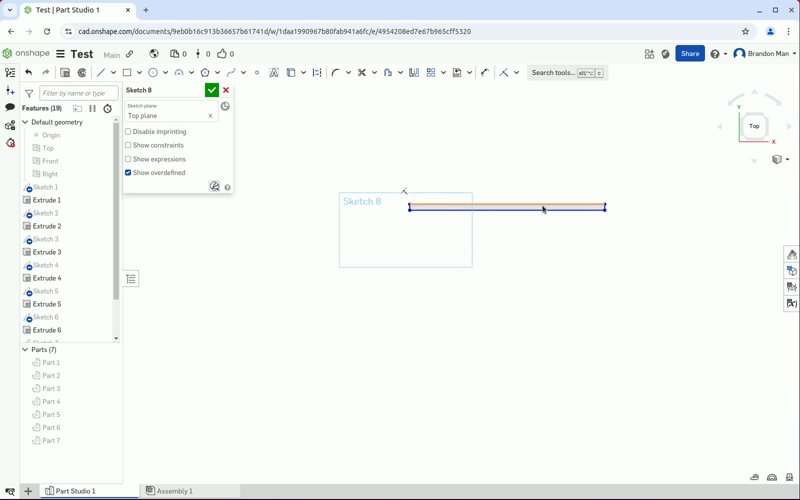
scroll(6)
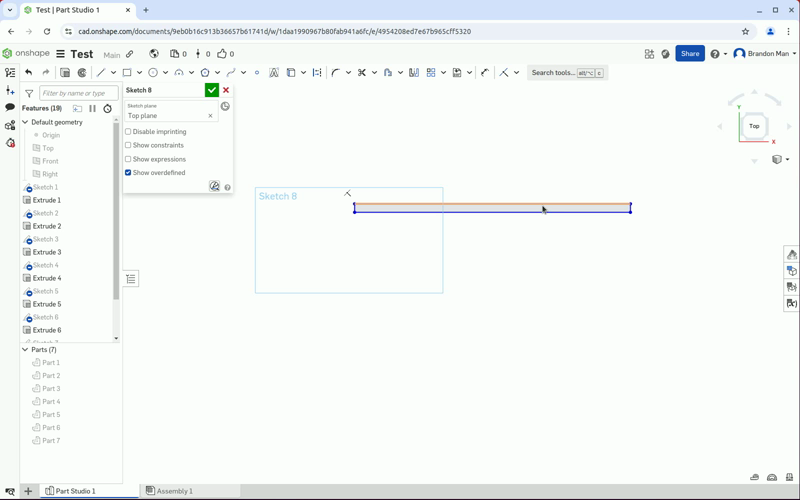
scroll(6)
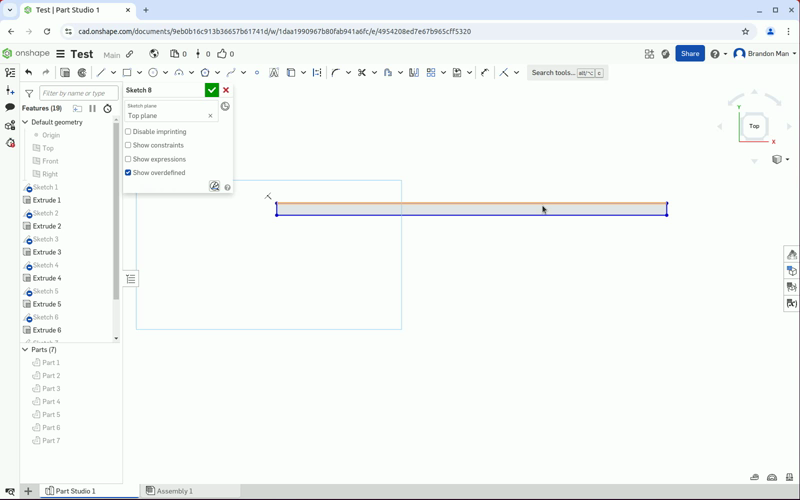
scroll(6)
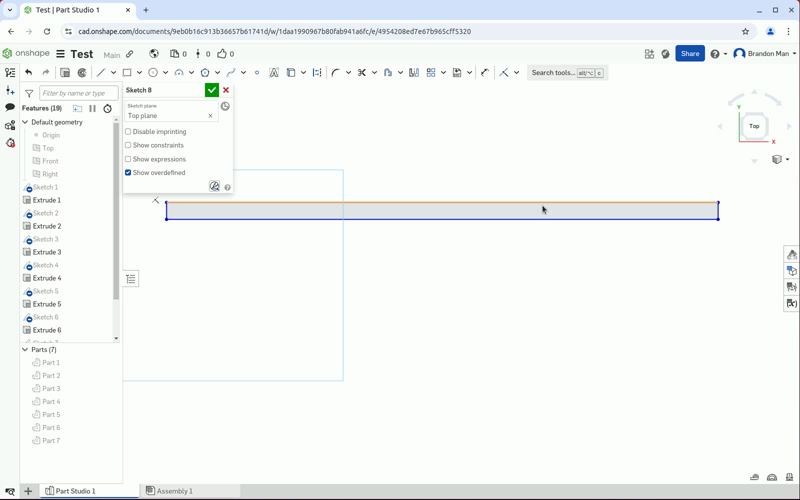
scroll(6)
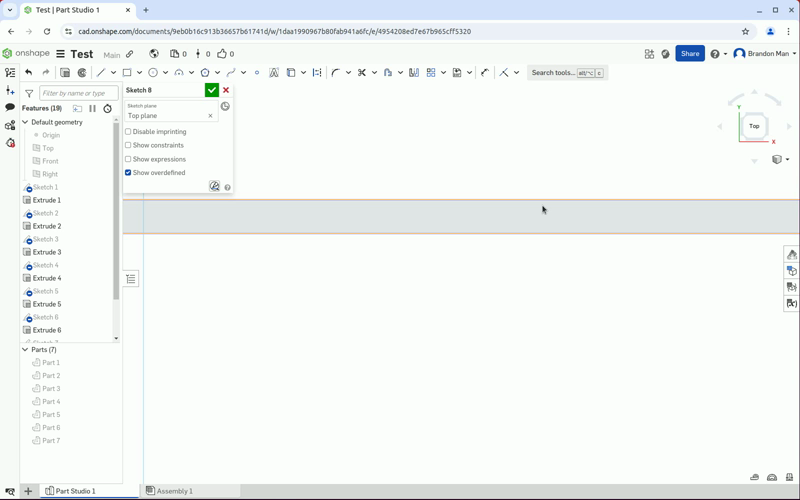
click(542, 205)
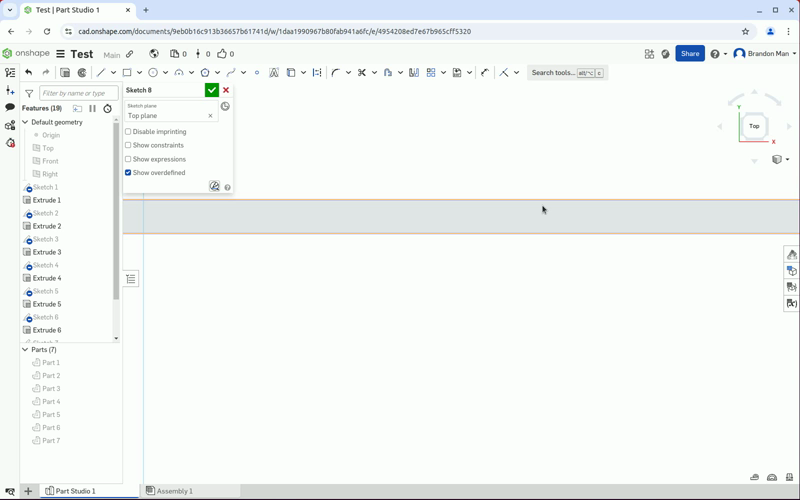
scroll(-6)
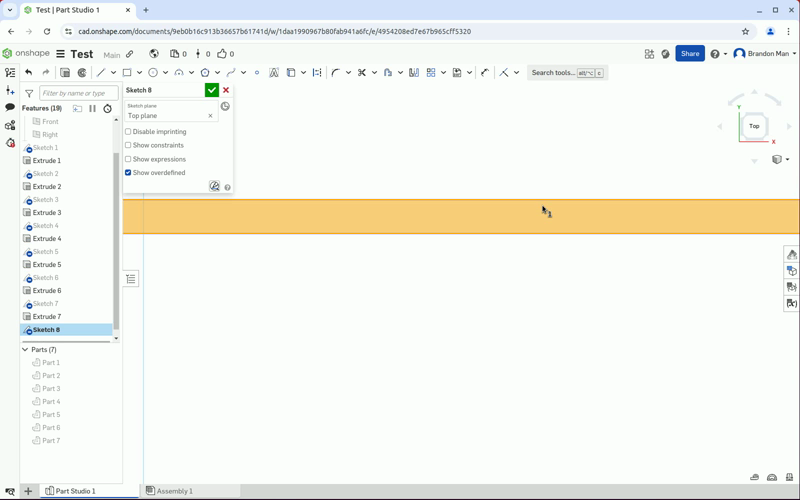
scroll(-6)
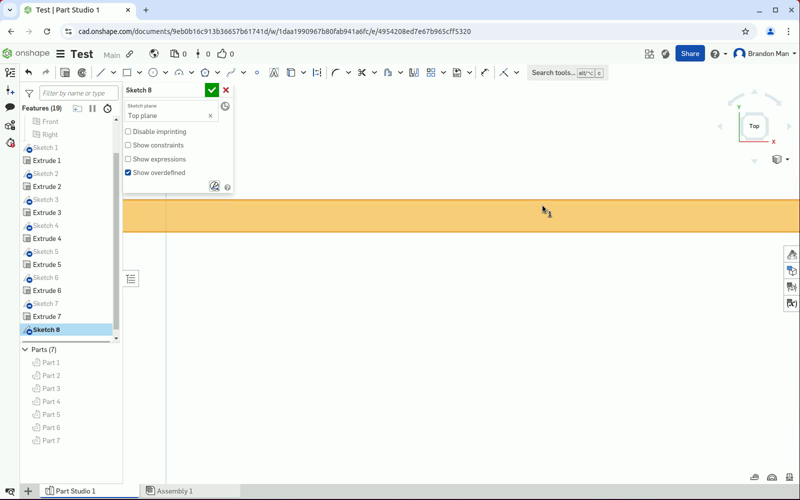
scroll(-6)
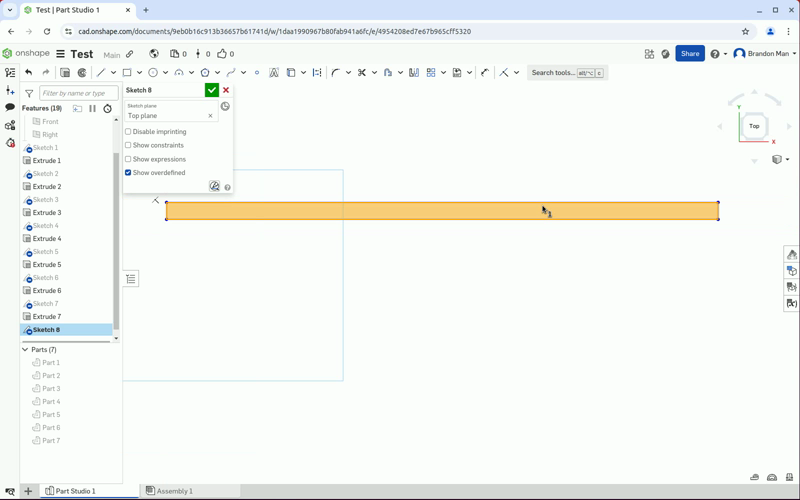
scroll(-6)
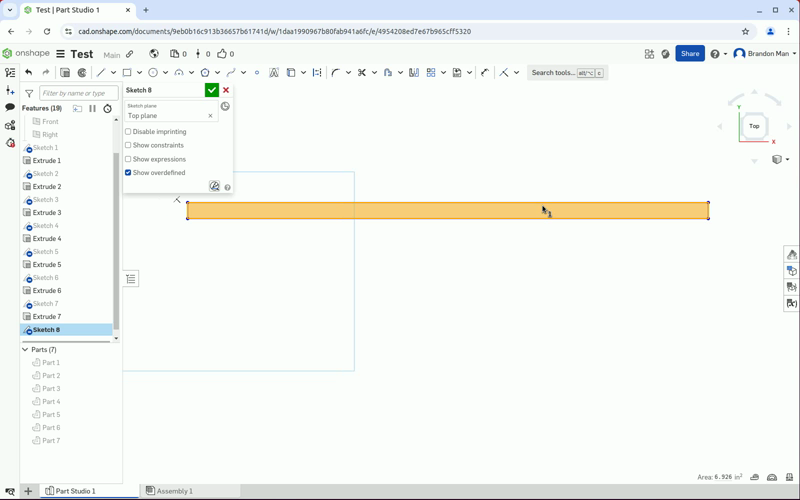
scroll(-6)
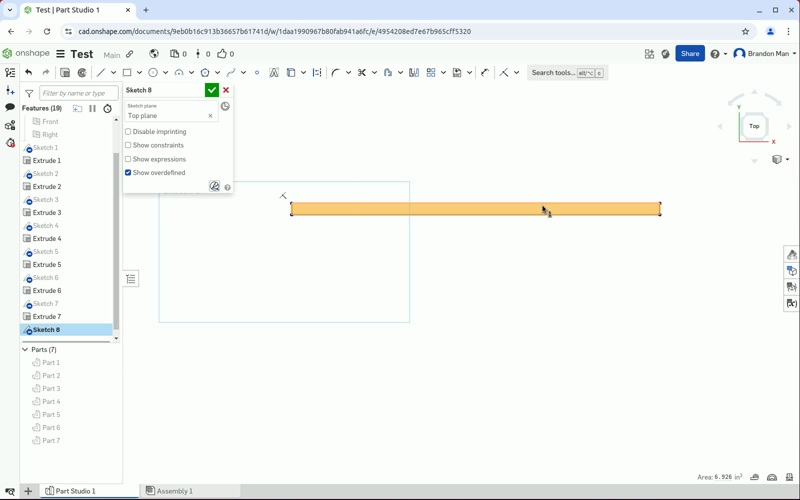
scroll(-6)
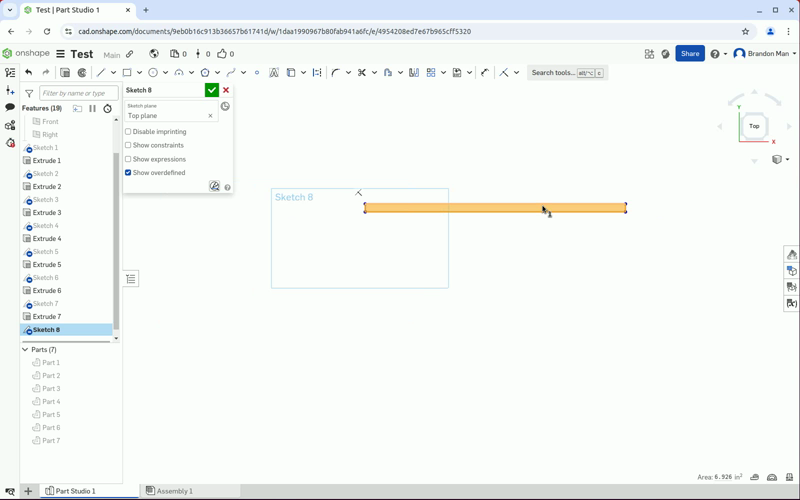
scroll(-6)
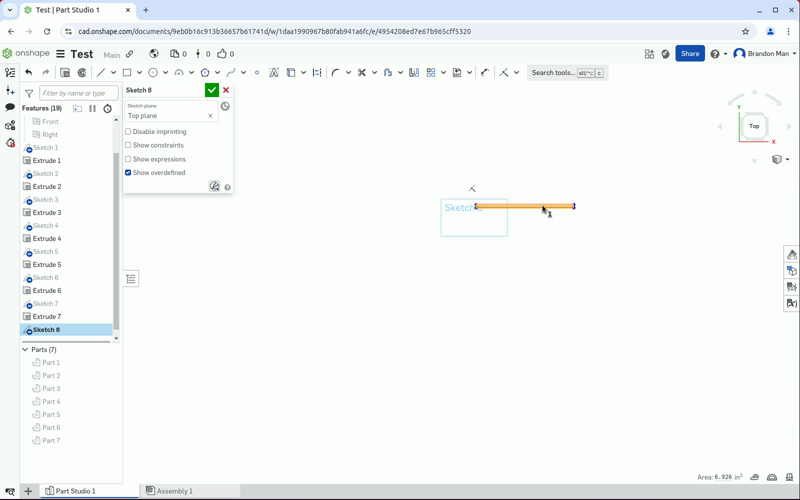
mouse_move(73, 352)
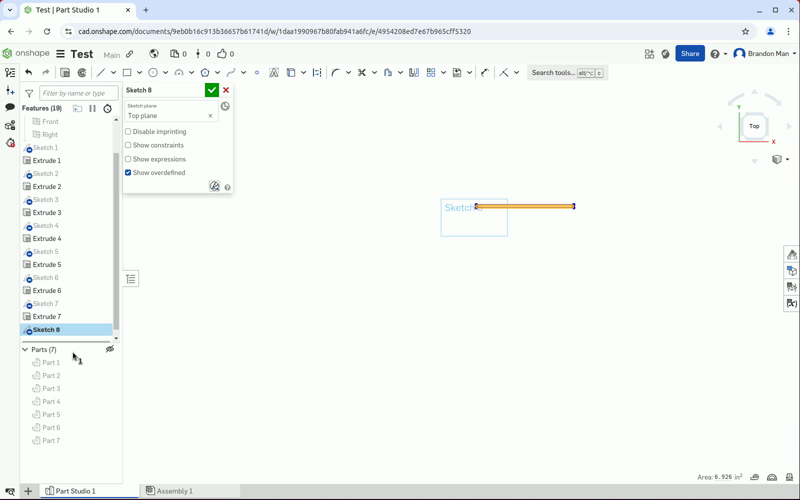
key(shift+y)
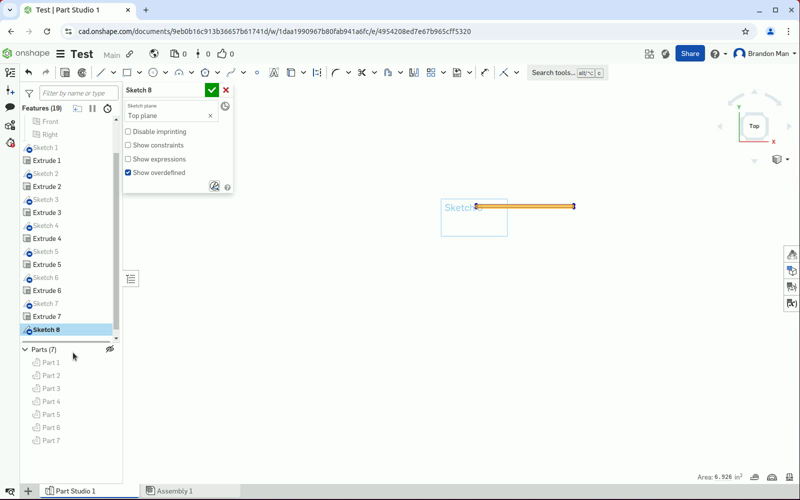
key(shift+e)
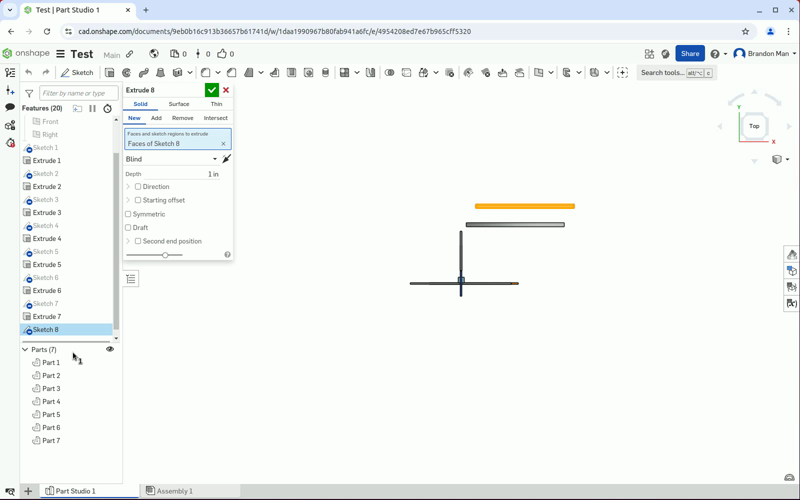
mouse_move(143, 106)
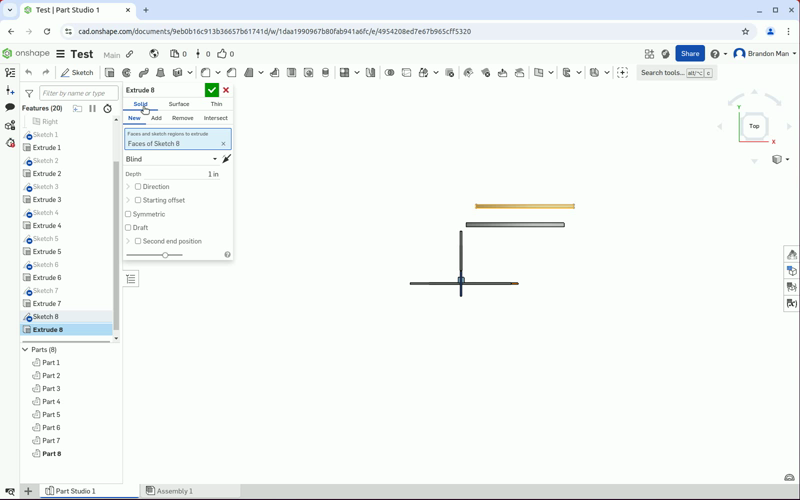
click(143, 106)
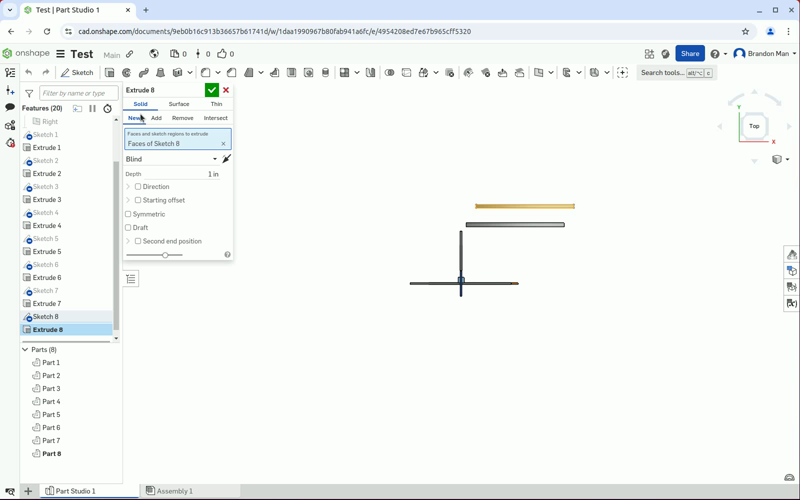
mouse_move(137, 120)
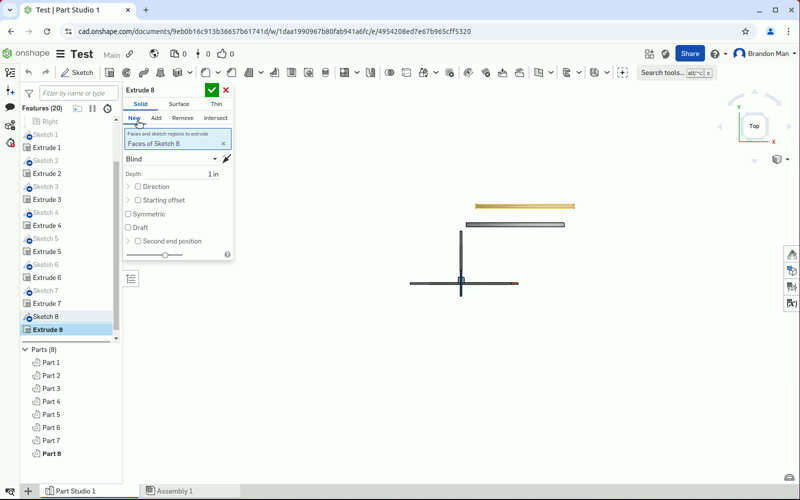
click(137, 120)
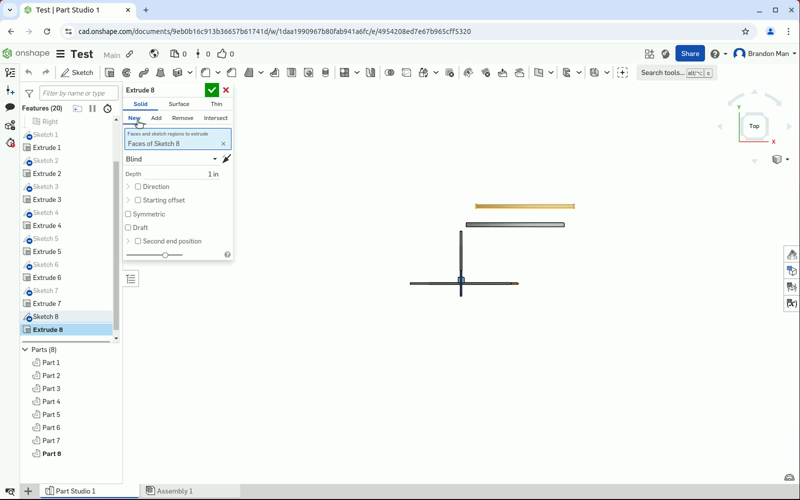
key(tab, 4)
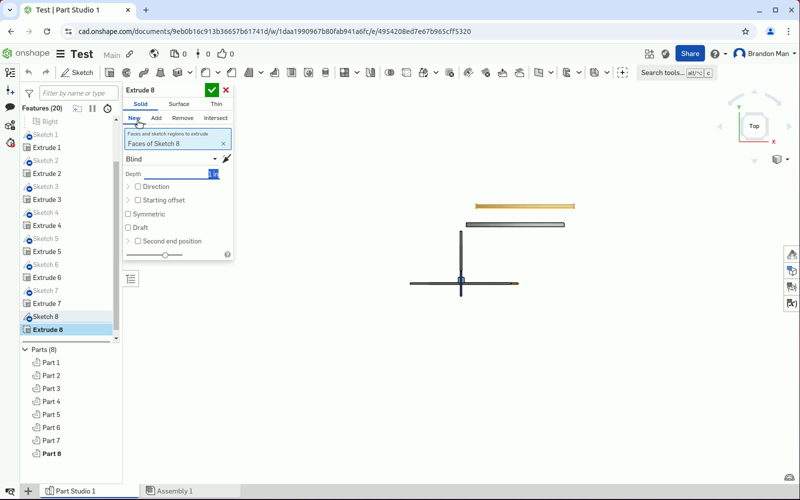
text(0.481)
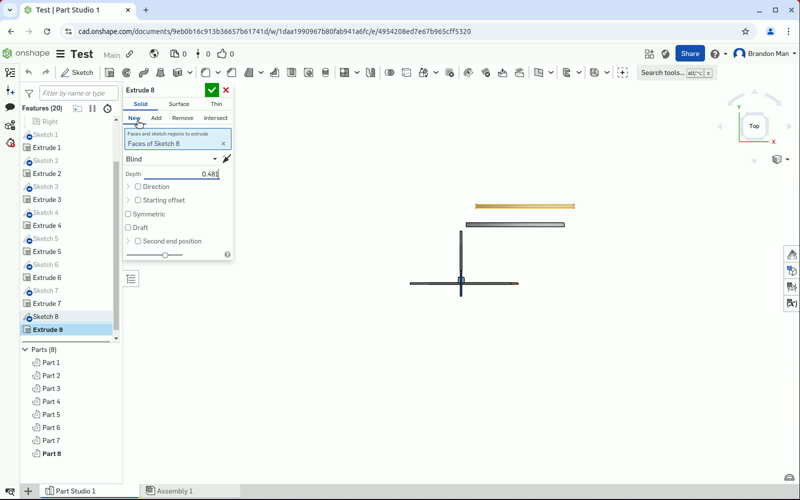
key(enter)
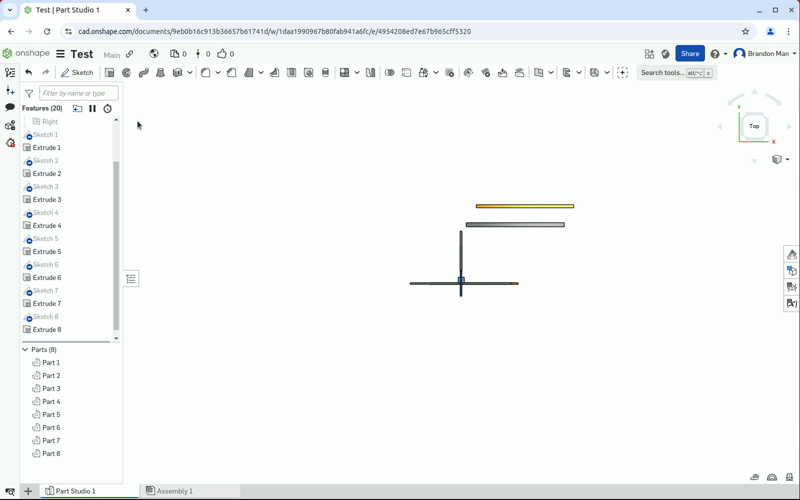
key(shift+h)
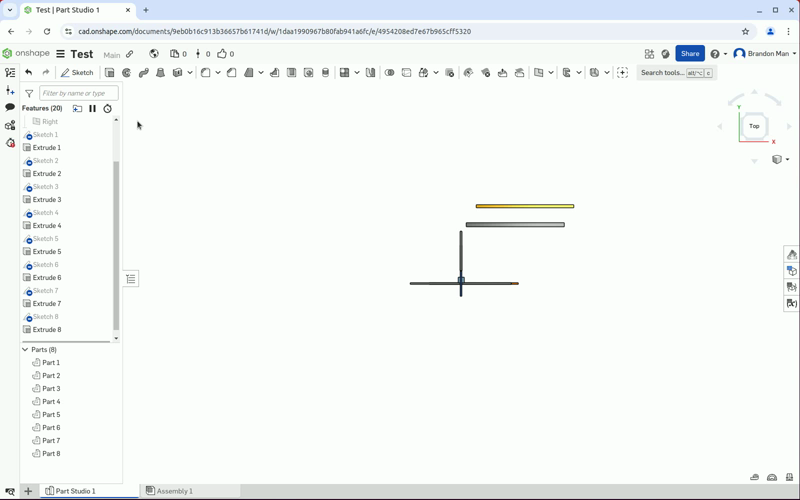
key(shift+h)
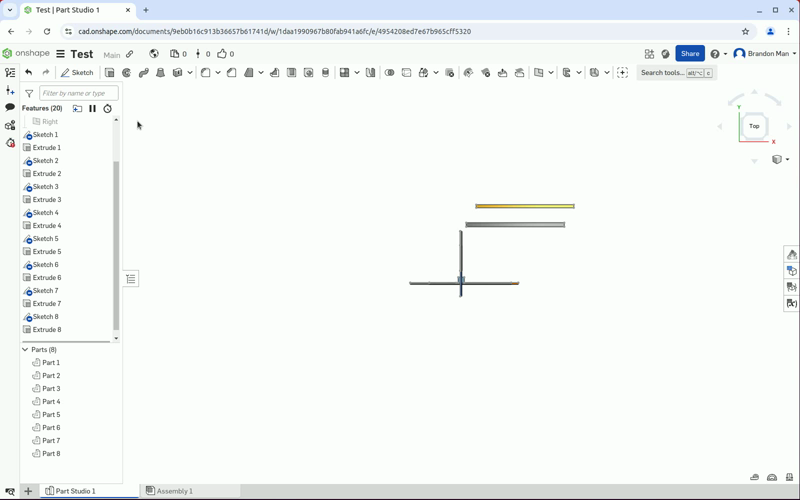
key(shift+7)
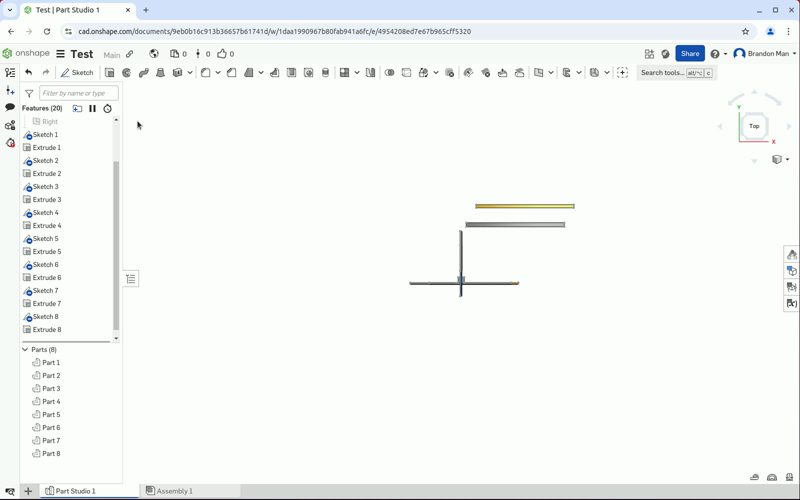
key(up, 3)
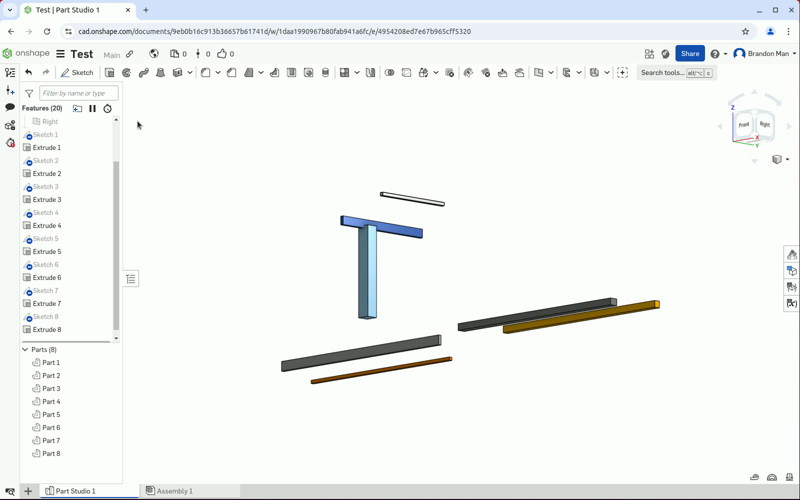
key(left, 3)
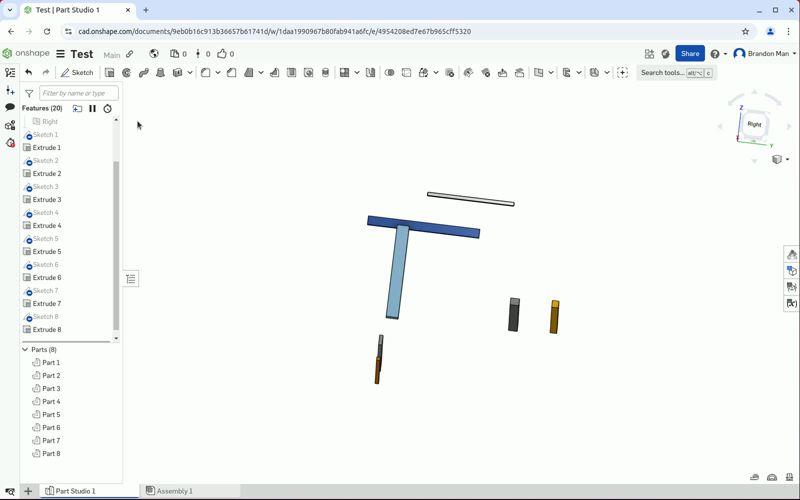
key(right, 3)
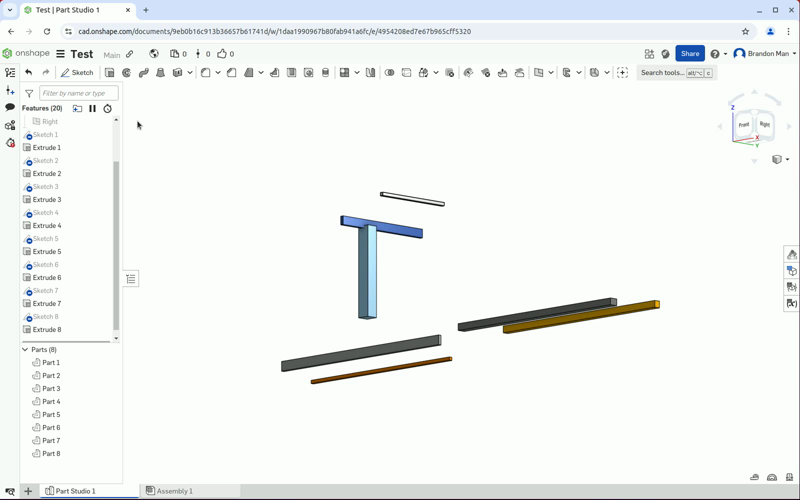
key(down, 3)
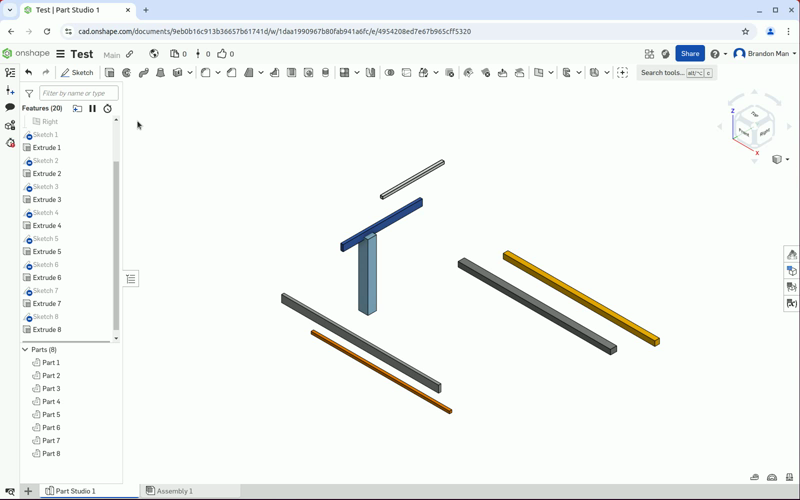
mouse_move(69, 137)
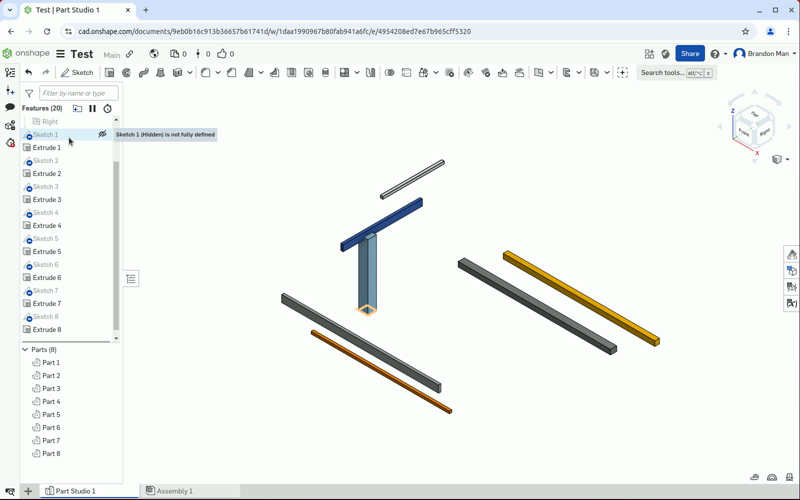
click(69, 137)